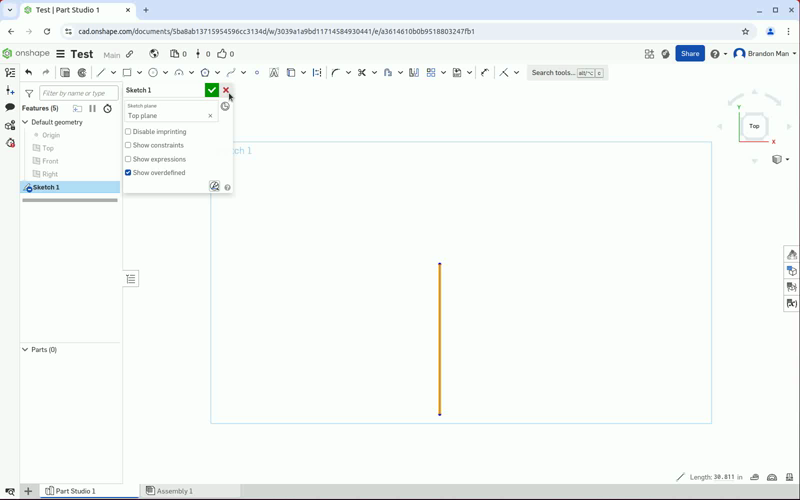
key(shift+h)
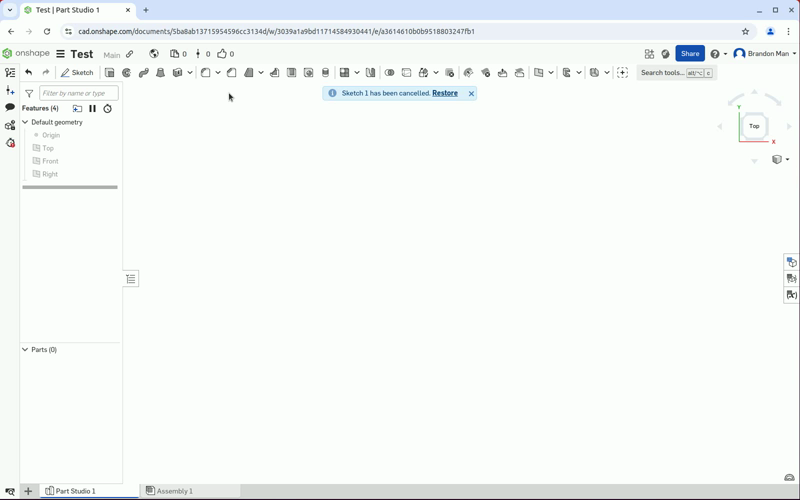
mouse_move(73, 352)
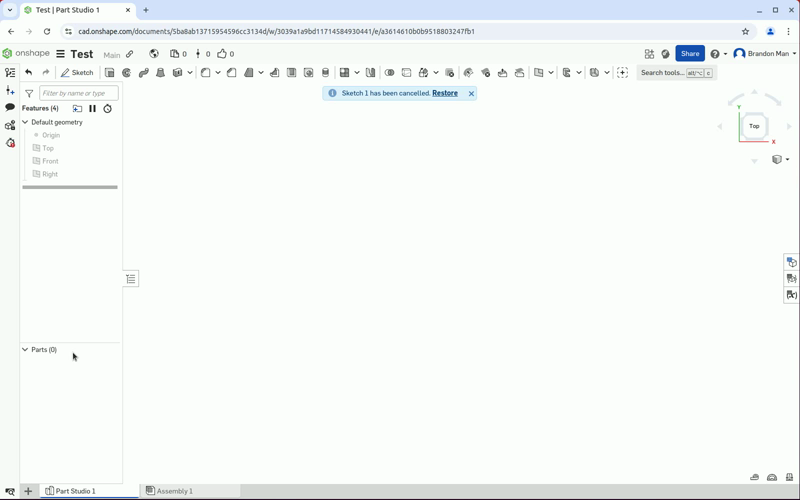
key(y)
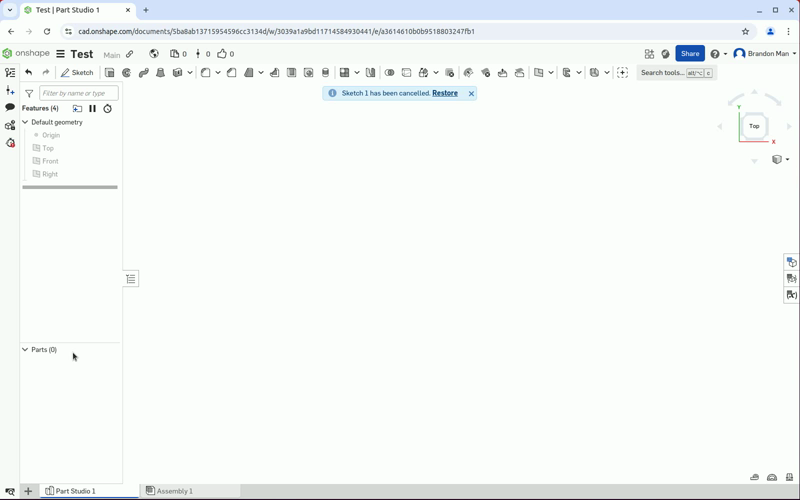
key(shift+p)
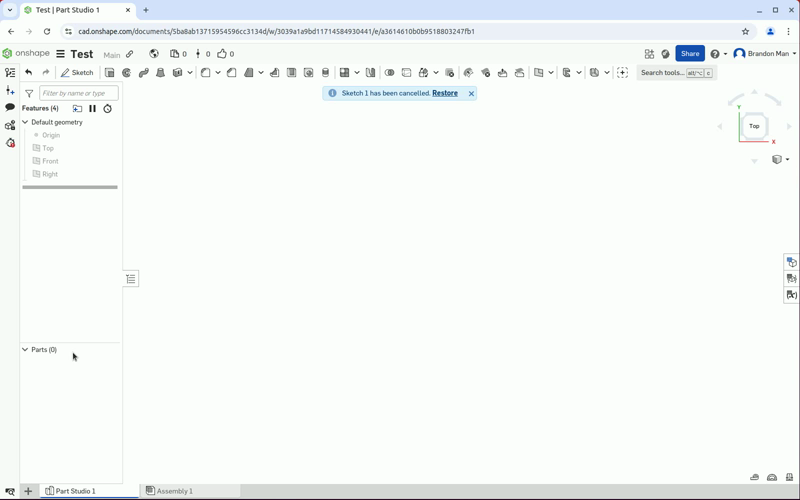
key(space)
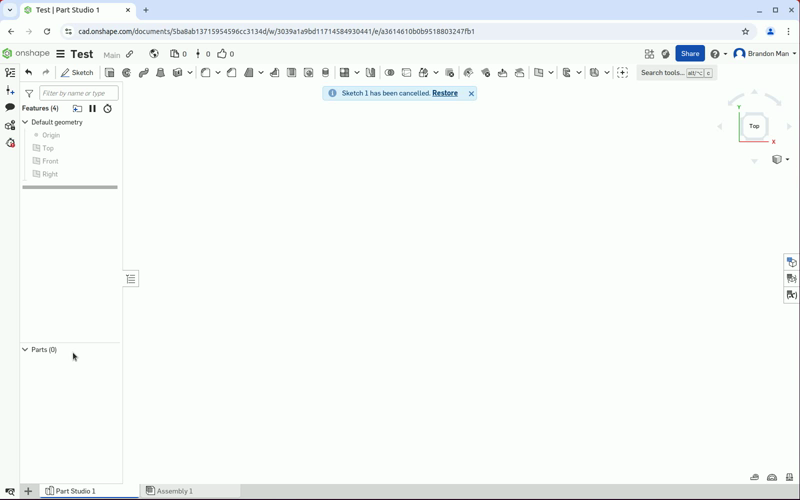
key_down(shift)
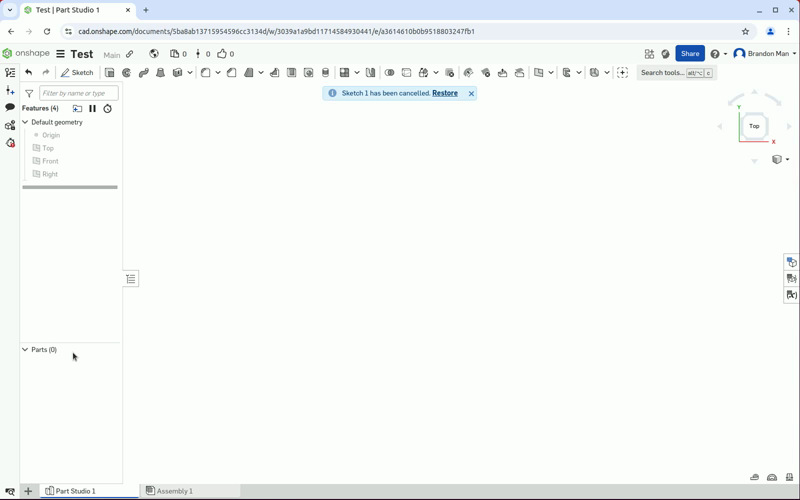
key(up)
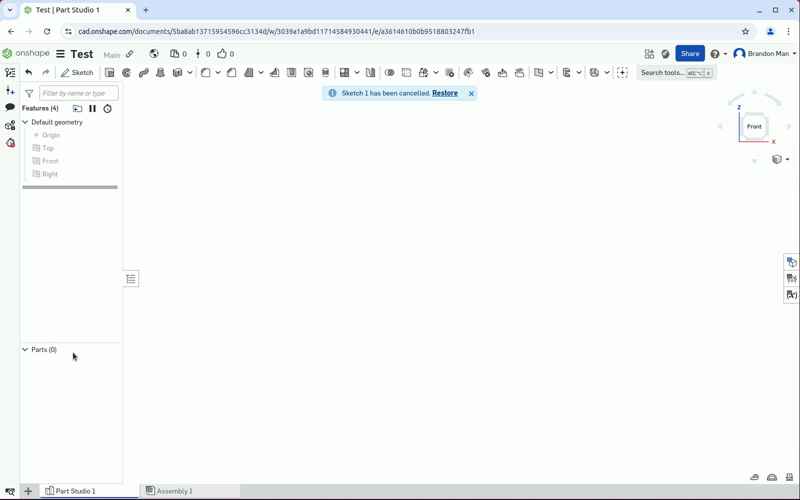
key_up(shift)
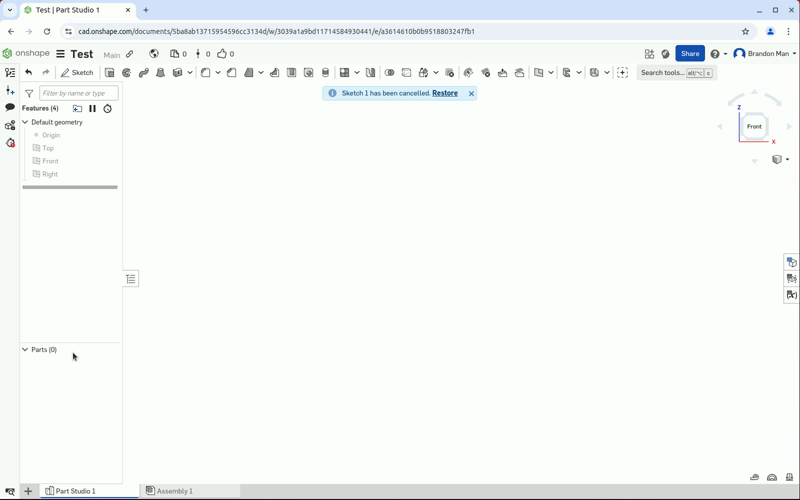
mouse_move(73, 352)
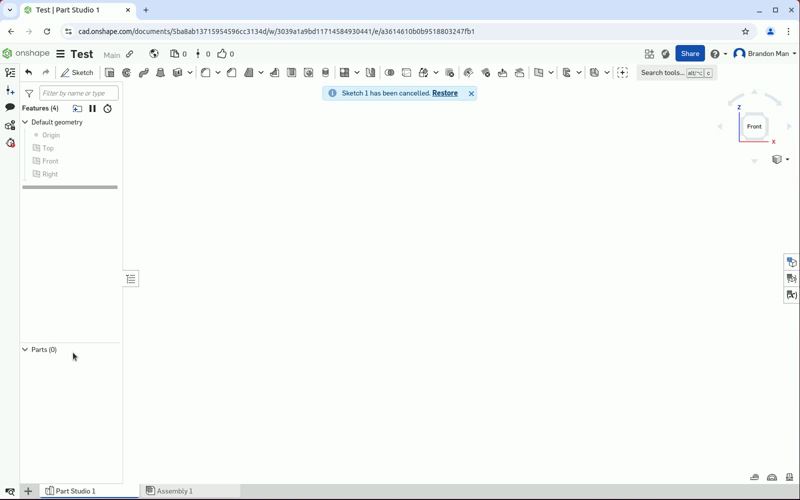
key(shift+y)
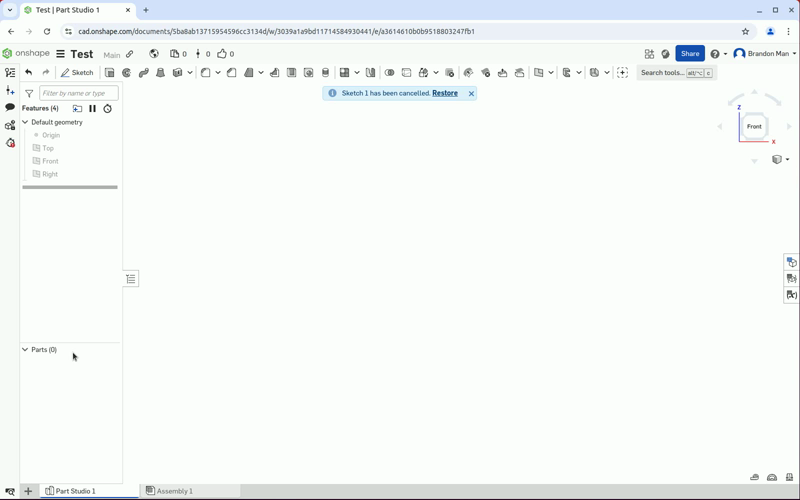
key(shift+s)
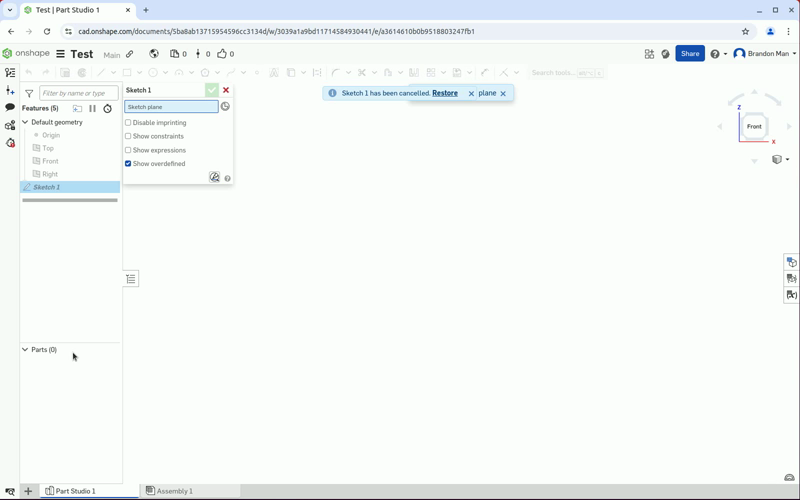
mouse_move(73, 163)
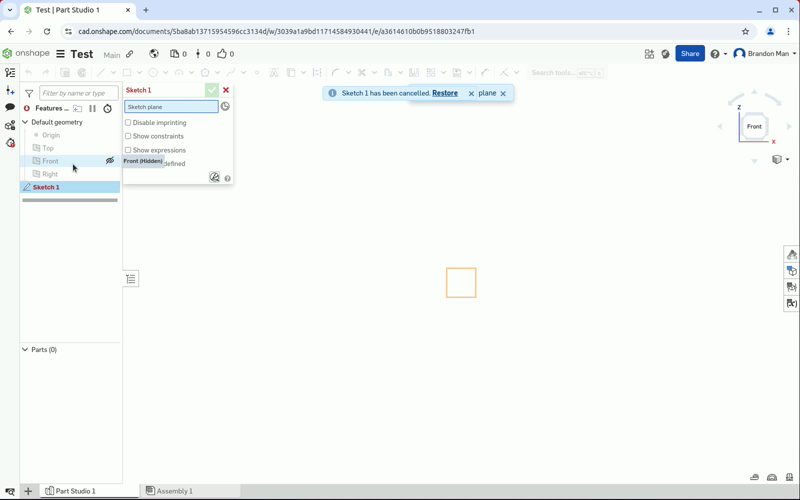
click(73, 163)
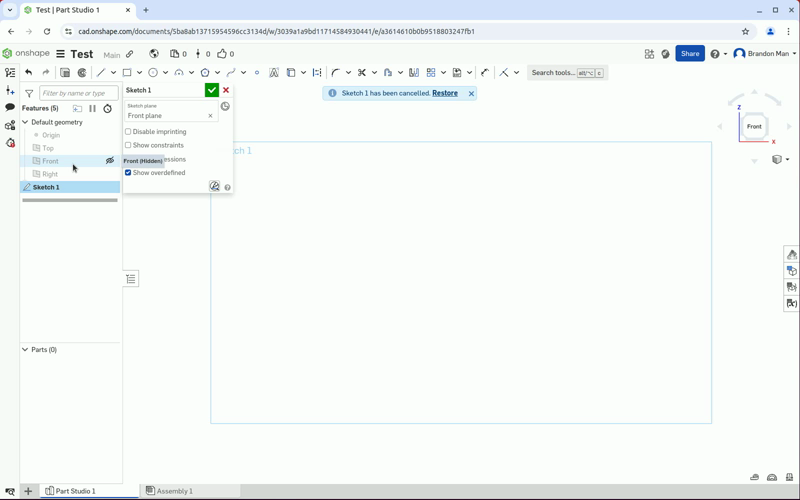
mouse_move(73, 352)
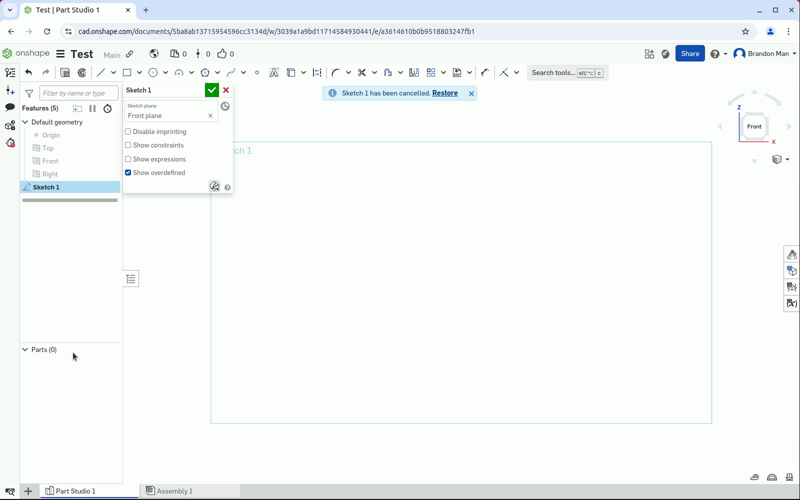
key(y)
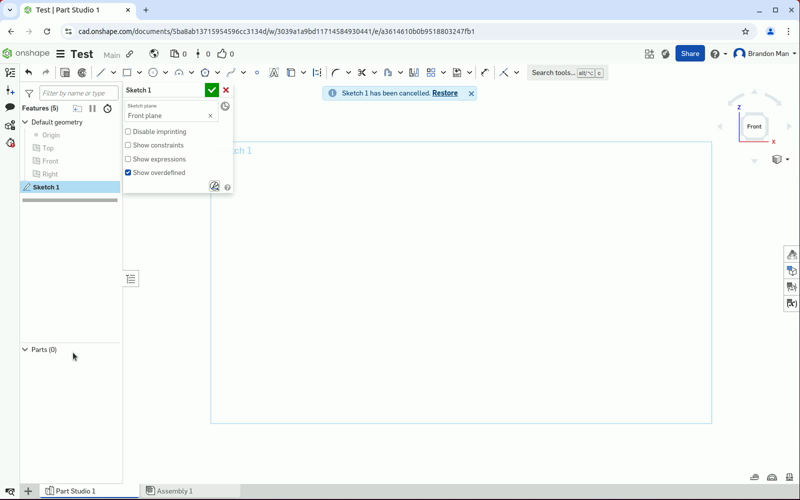
key(a)
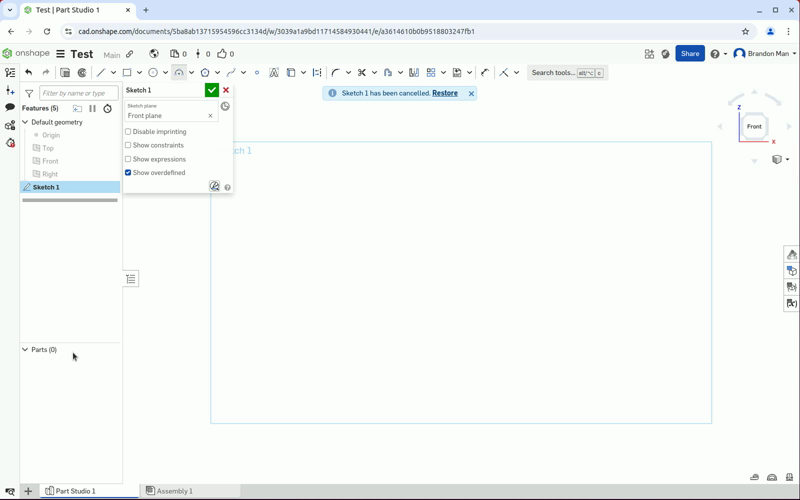
key_down(shift)
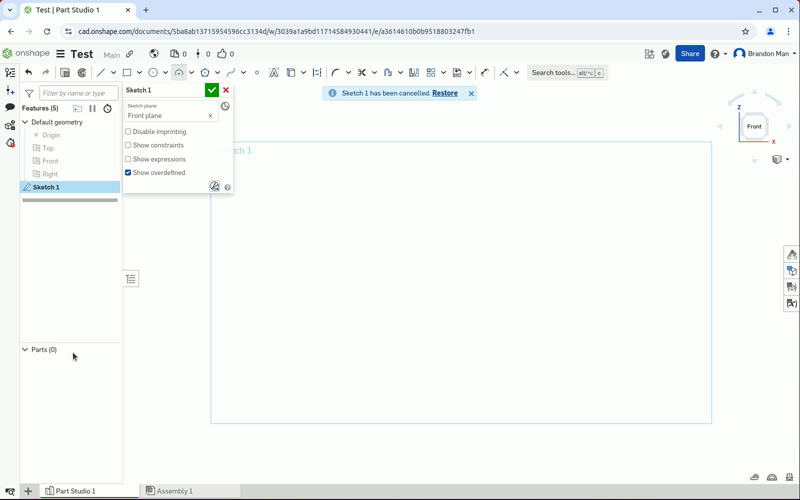
mouse_move(515, 189)
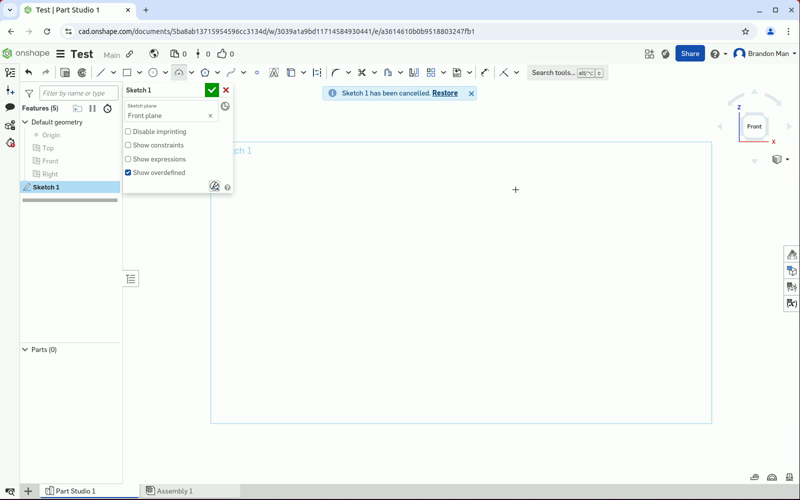
click(515, 189)
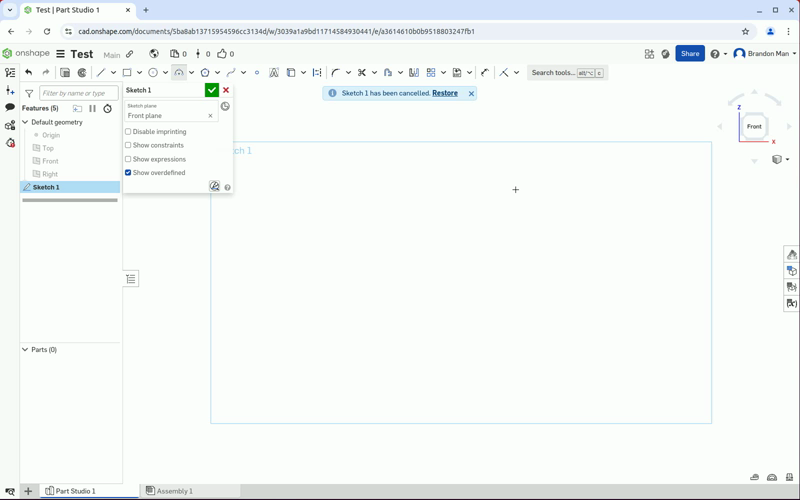
key_up(shift)
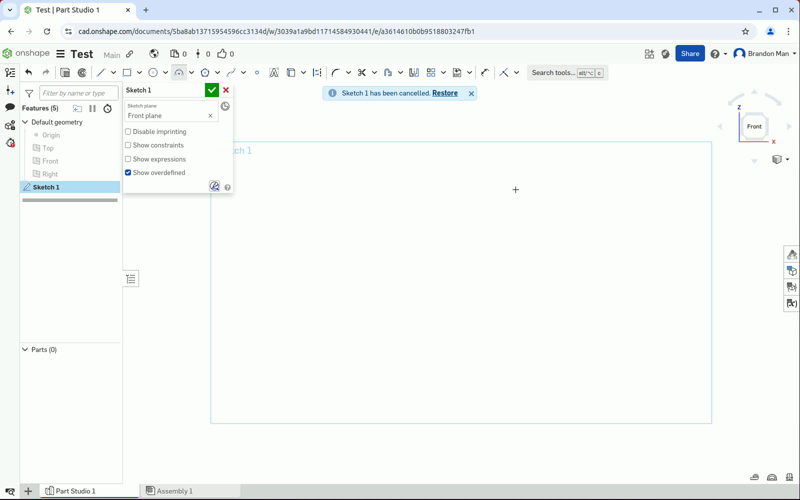
key_down(shift)
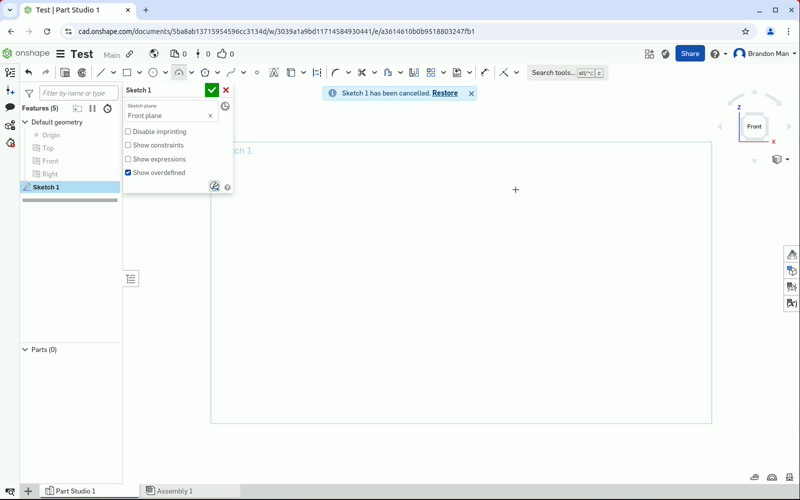
mouse_move(522, 192)
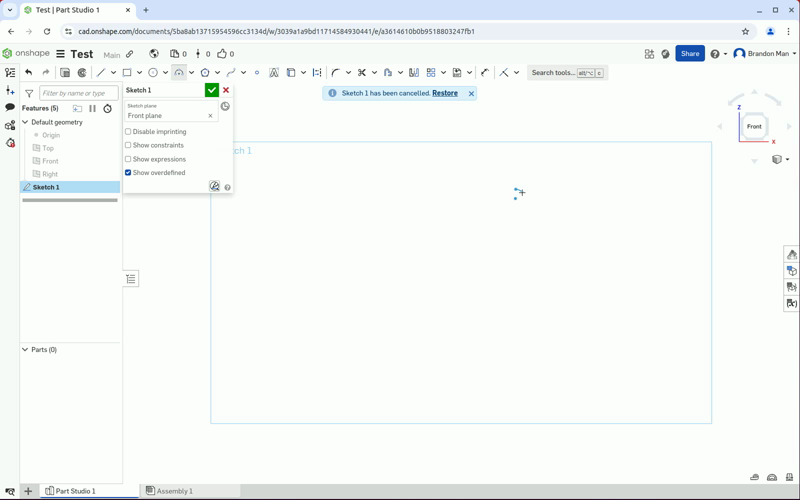
scroll(6)
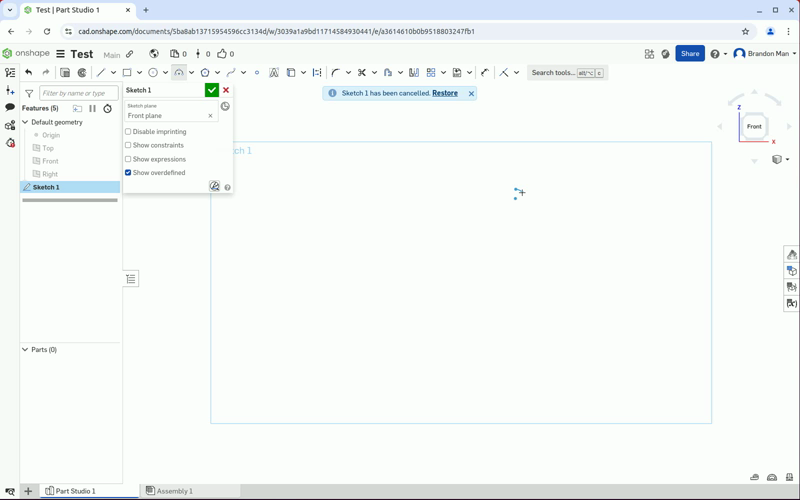
scroll(6)
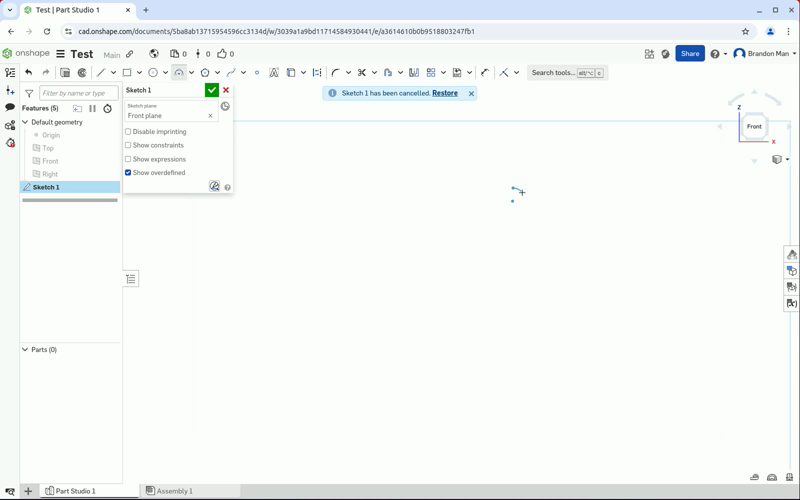
scroll(6)
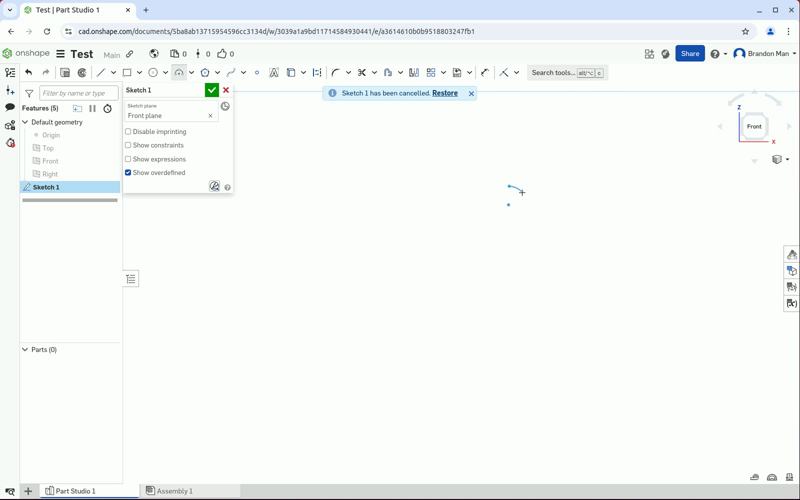
scroll(6)
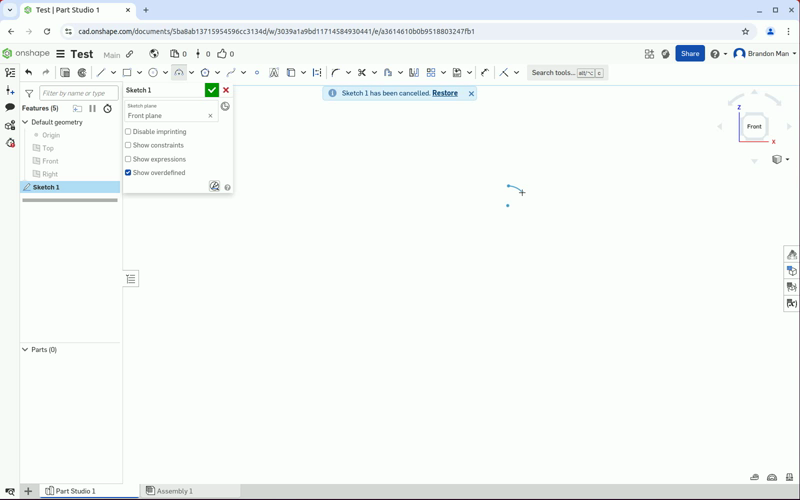
scroll(6)
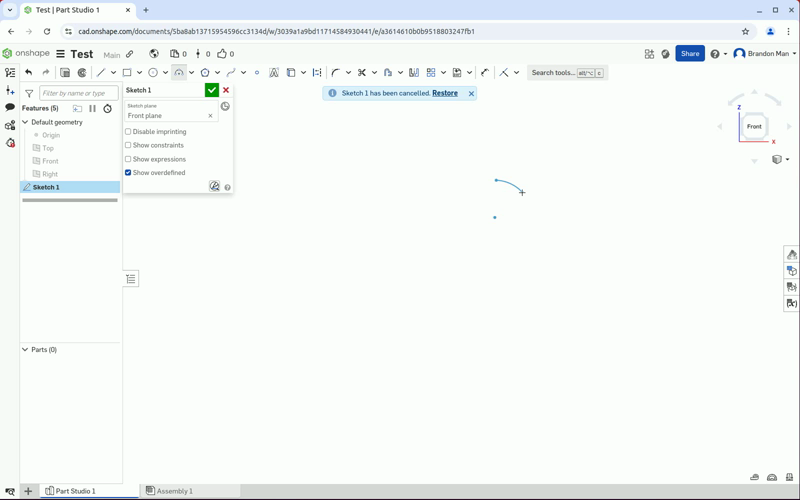
scroll(6)
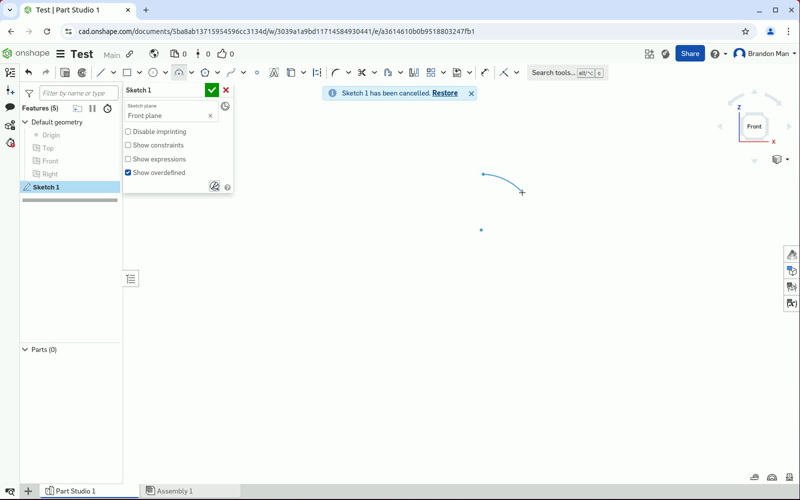
scroll(6)
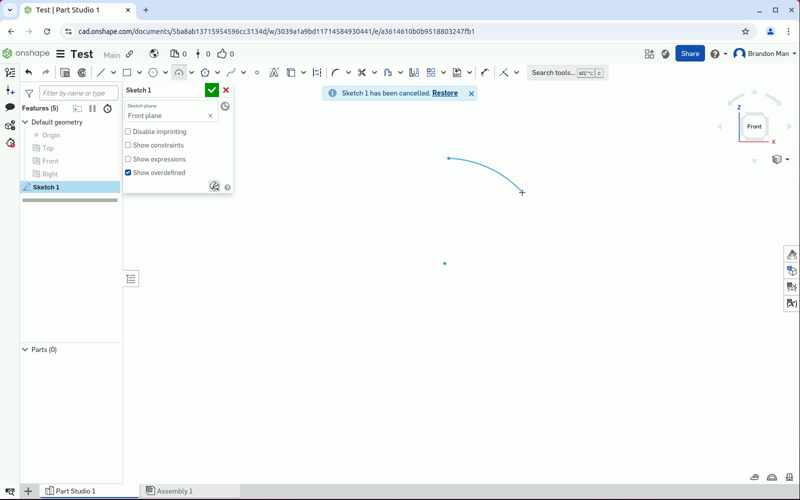
click(522, 192)
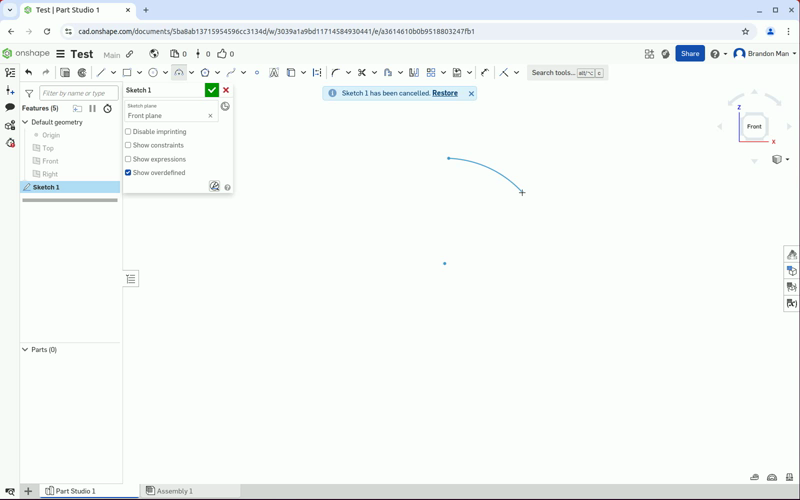
scroll(-6)
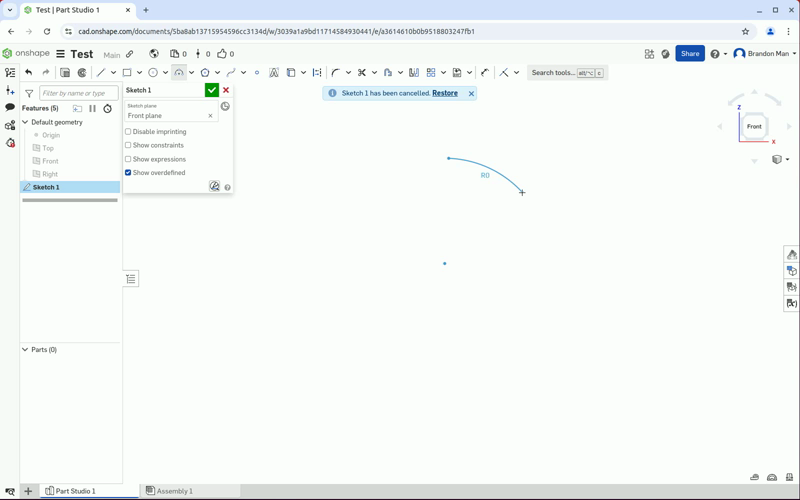
scroll(-6)
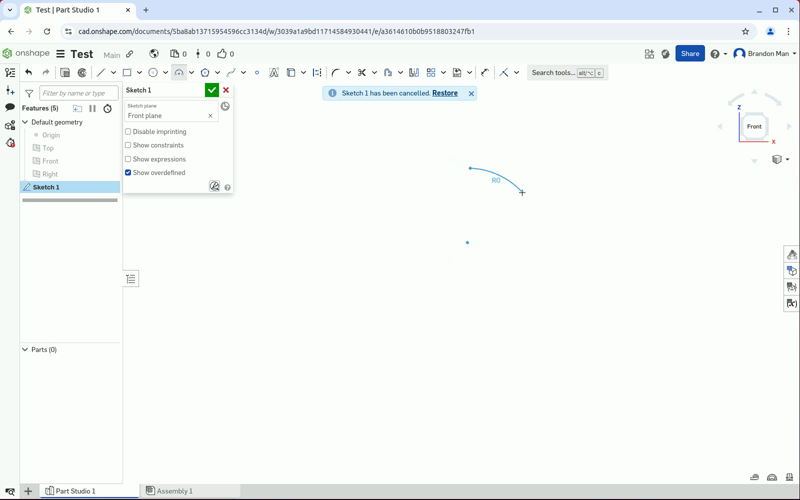
scroll(-6)
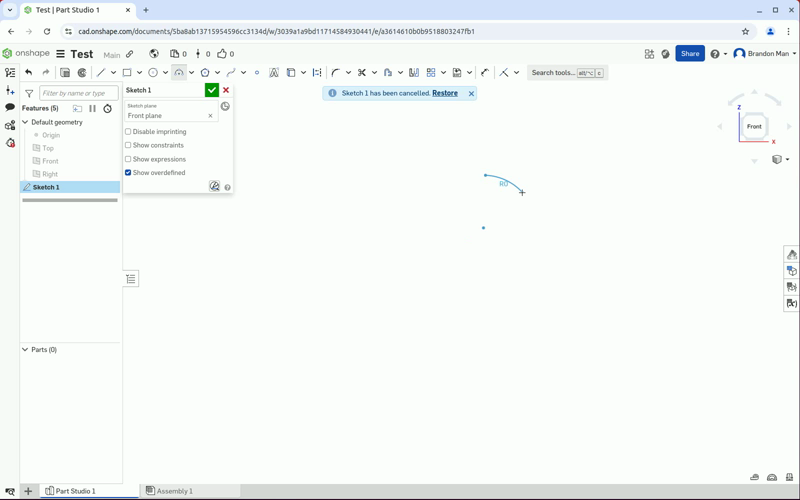
scroll(-6)
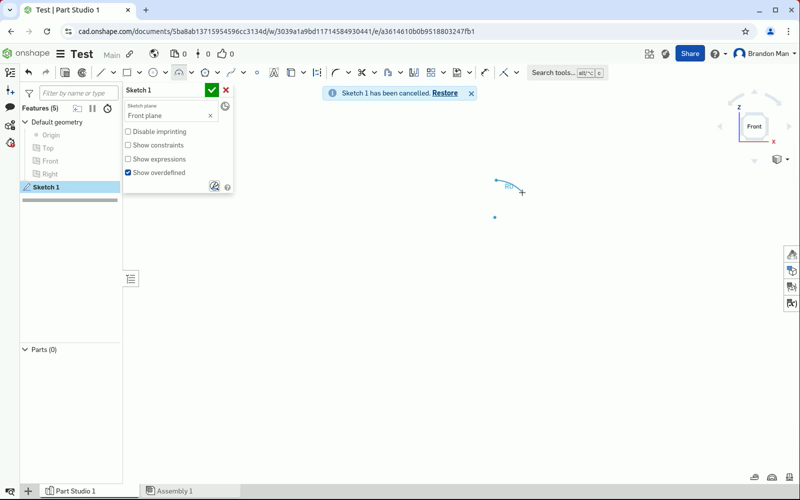
scroll(-6)
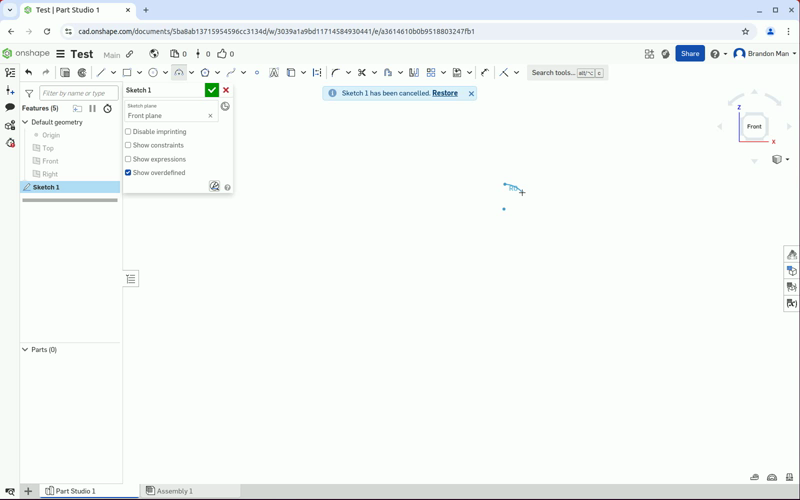
scroll(-6)
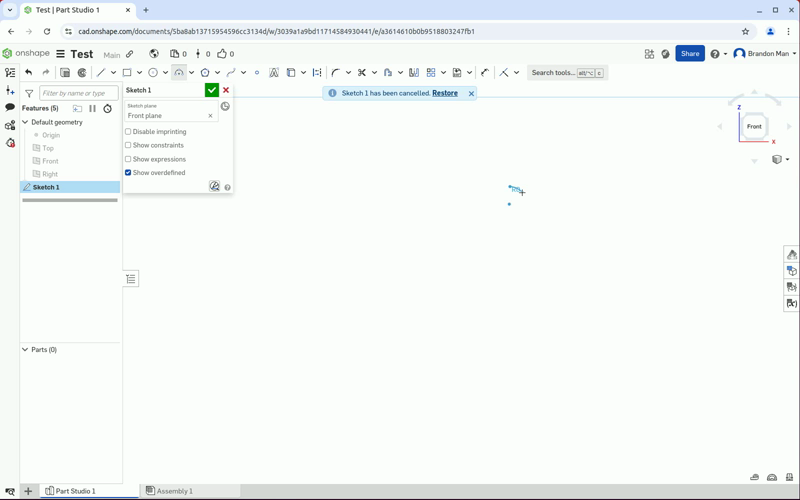
scroll(-6)
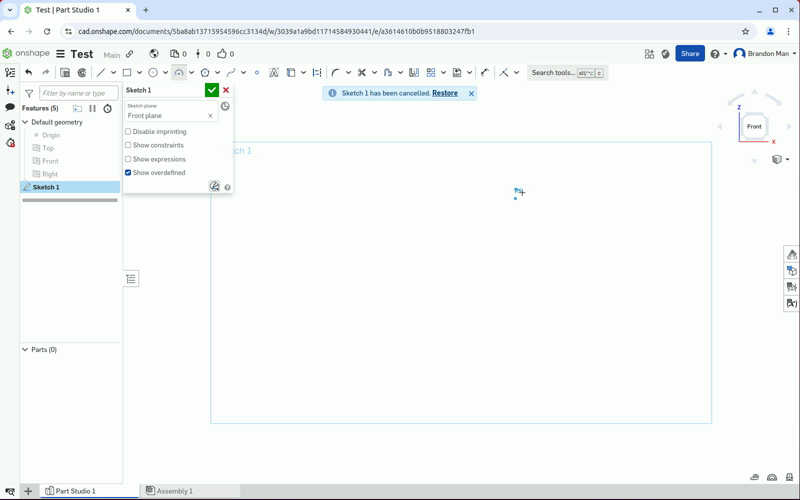
mouse_move(519, 189)
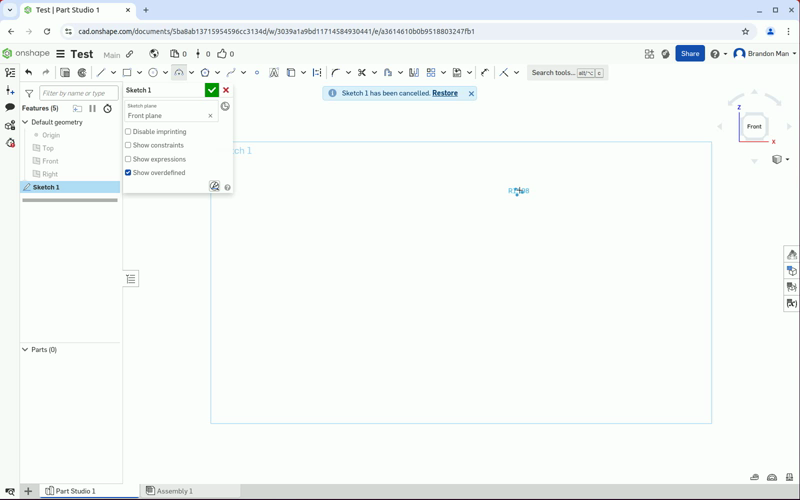
scroll(6)
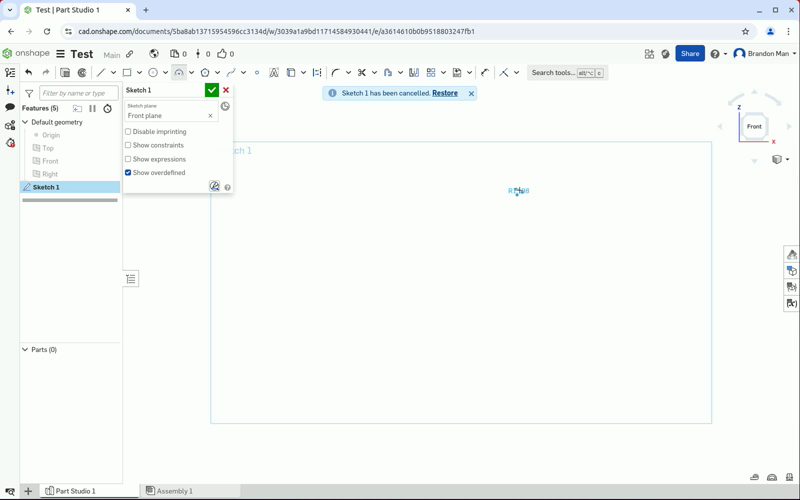
scroll(6)
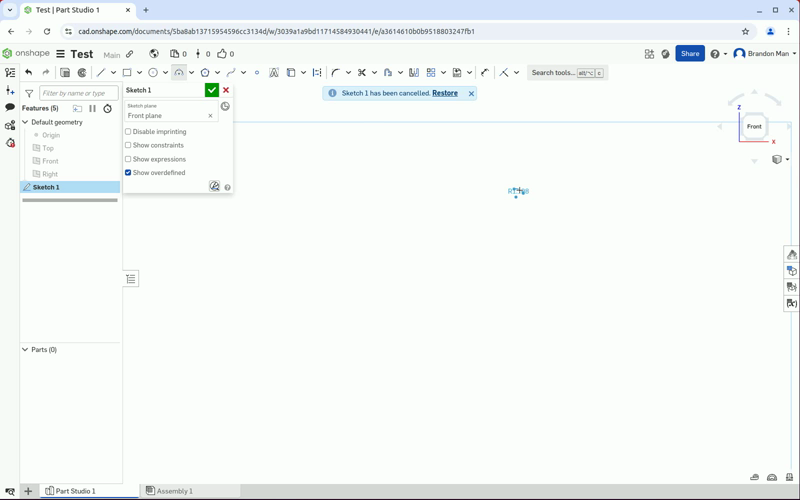
scroll(6)
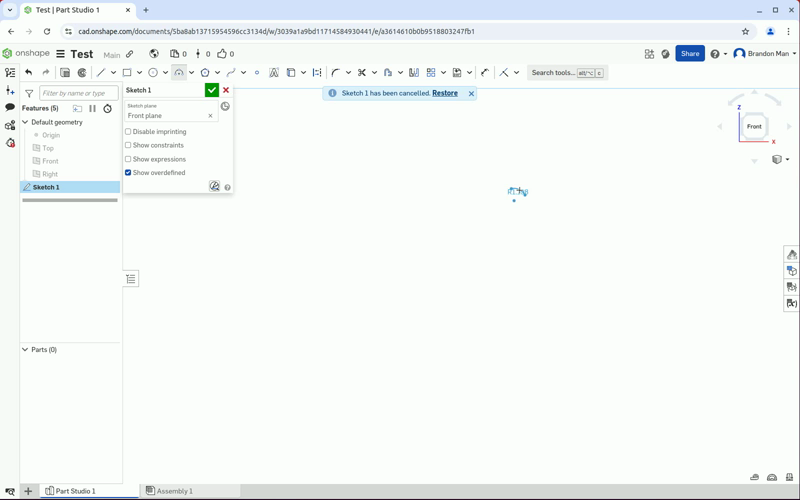
scroll(6)
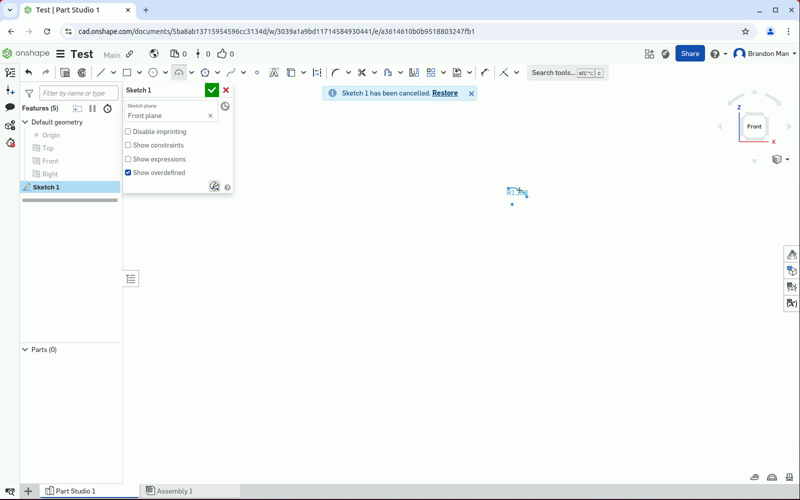
scroll(6)
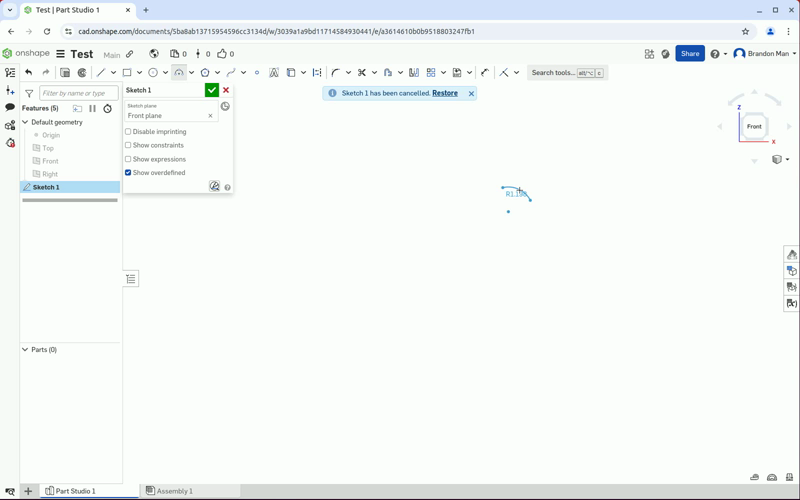
scroll(6)
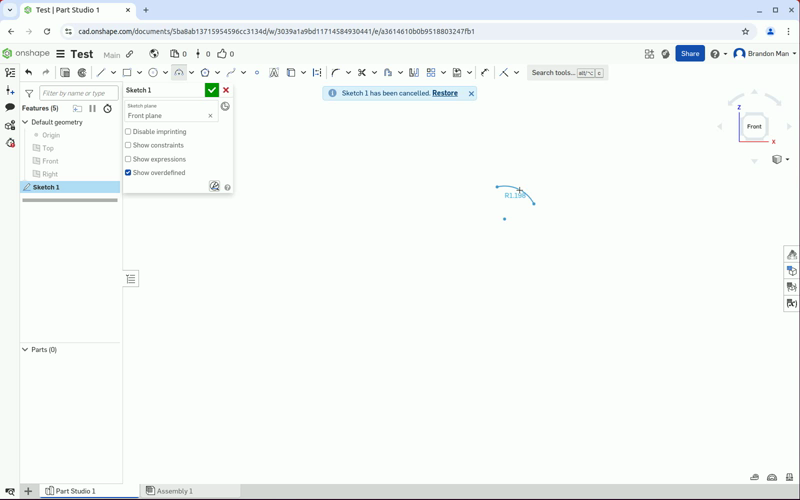
scroll(6)
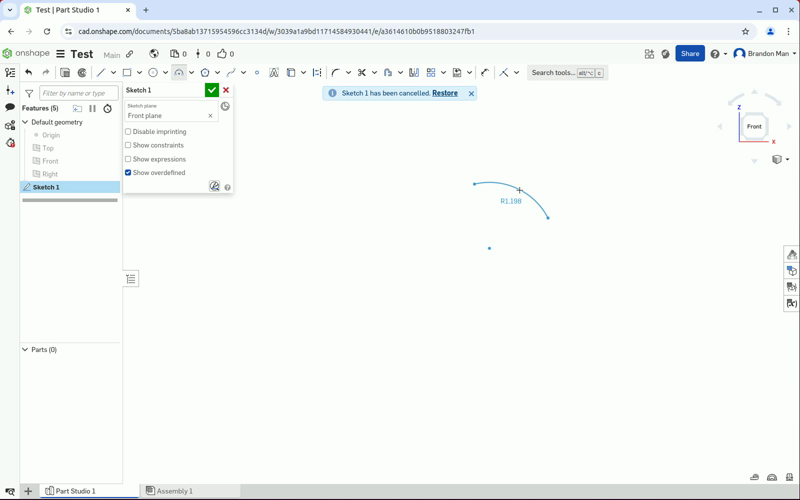
click(519, 189)
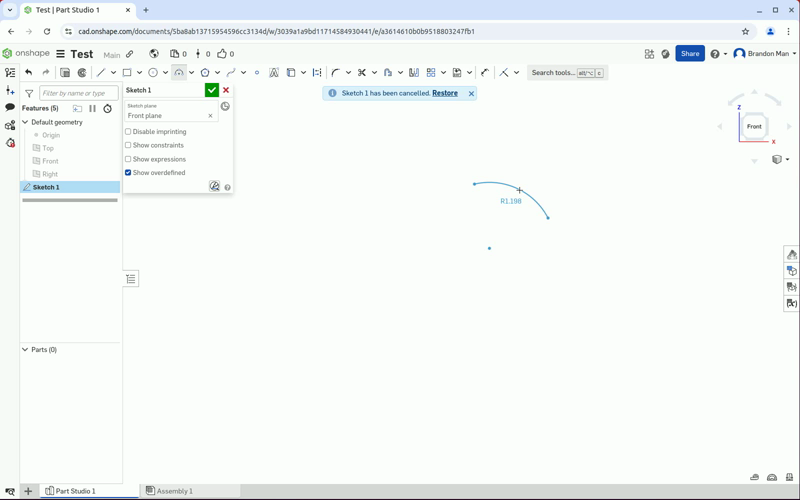
scroll(-6)
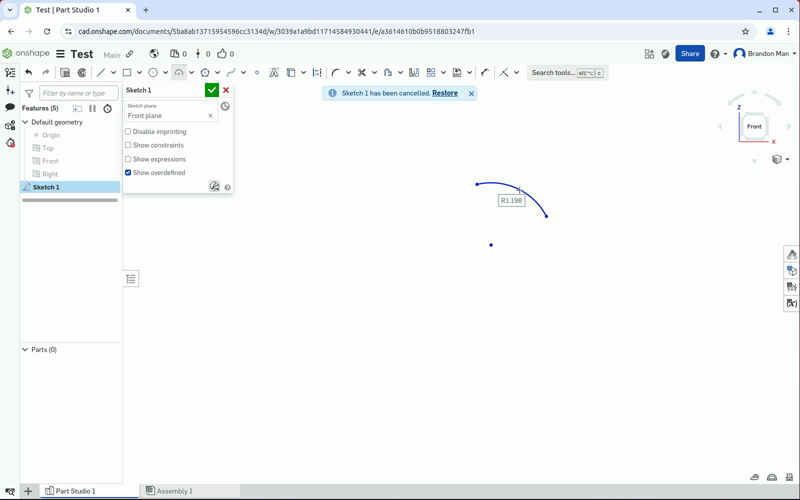
scroll(-6)
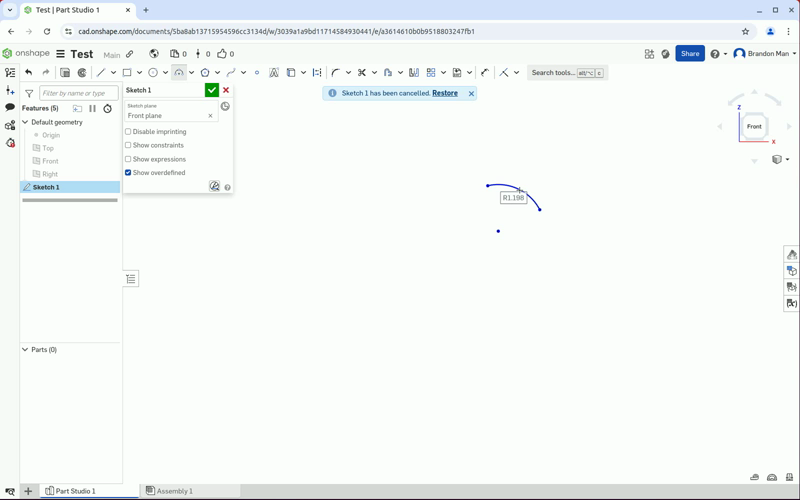
scroll(-6)
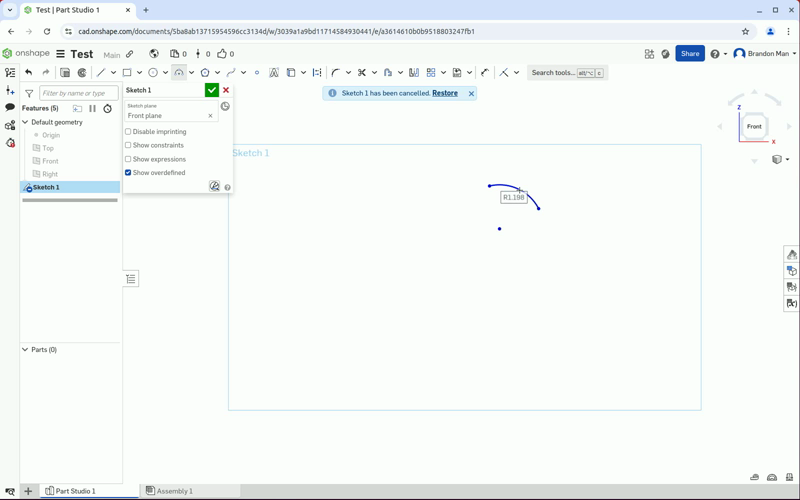
scroll(-6)
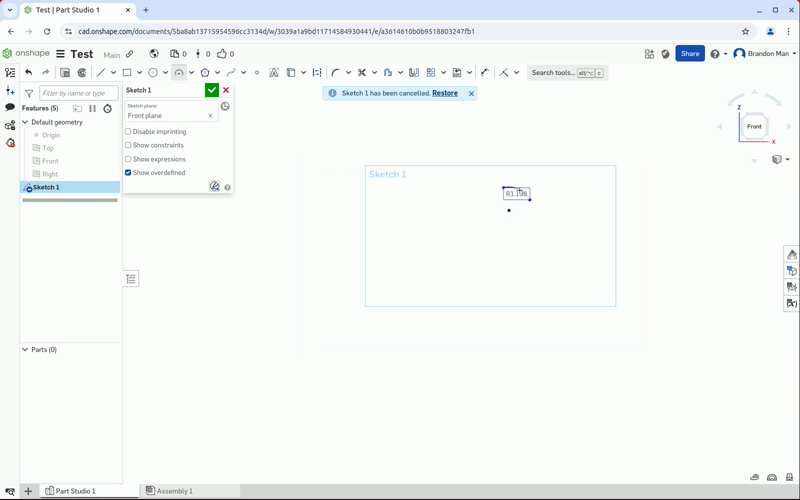
scroll(-6)
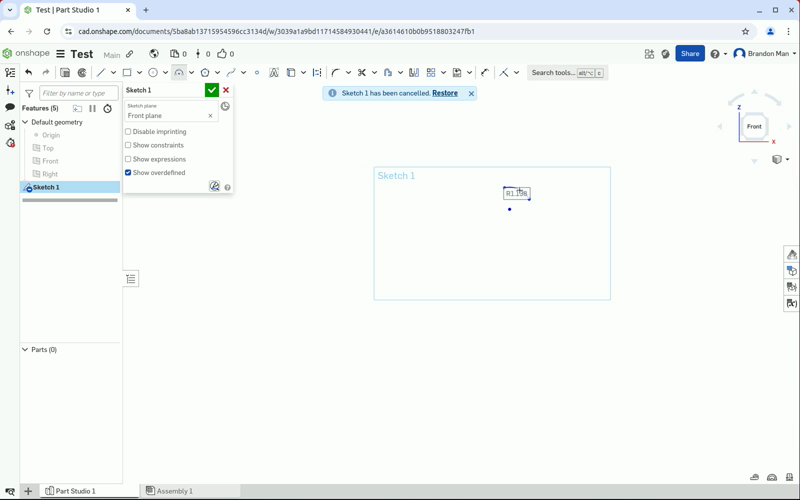
scroll(-6)
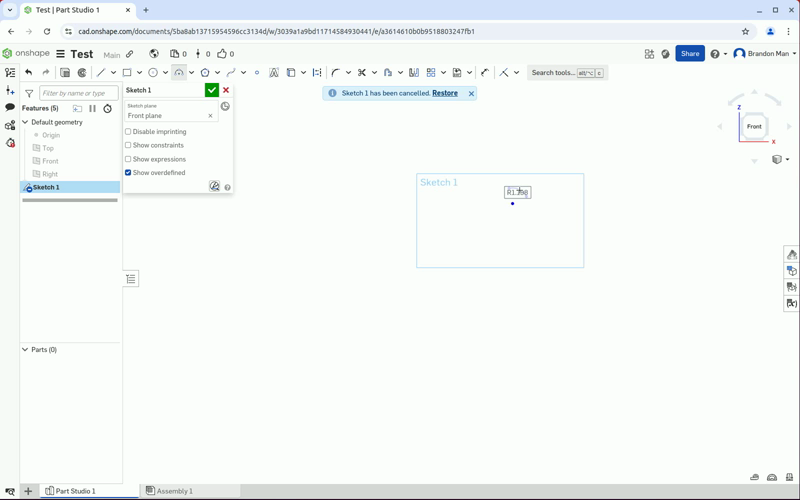
scroll(-6)
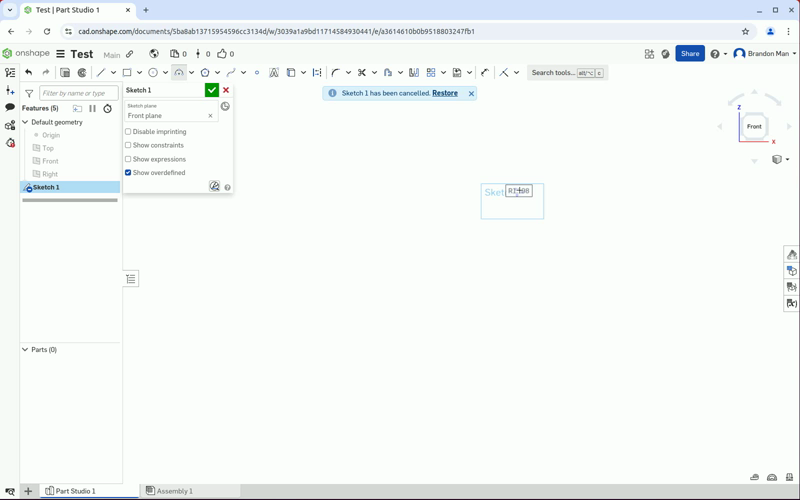
key_up(shift)
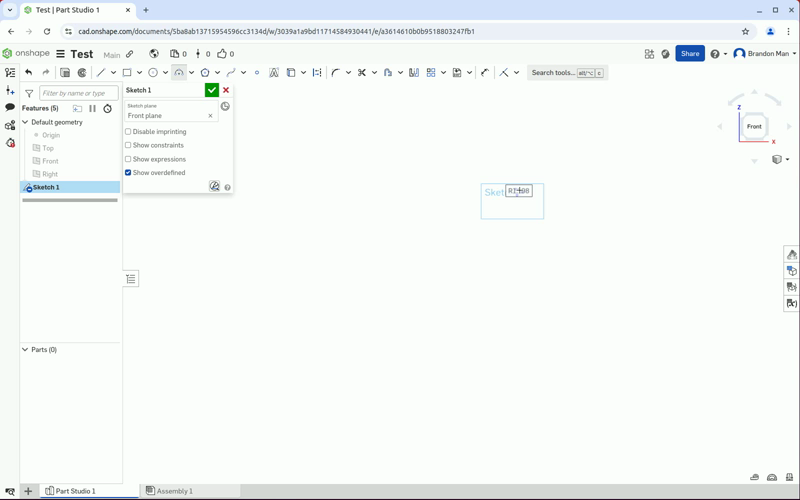
key(esc)
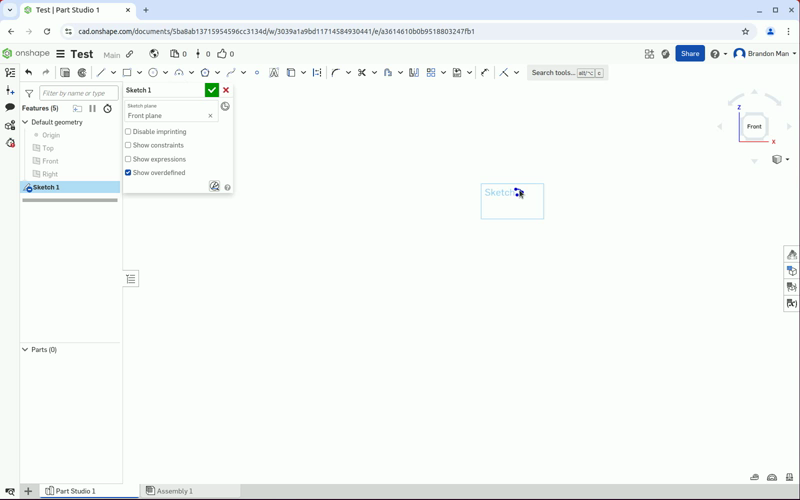
key(l)
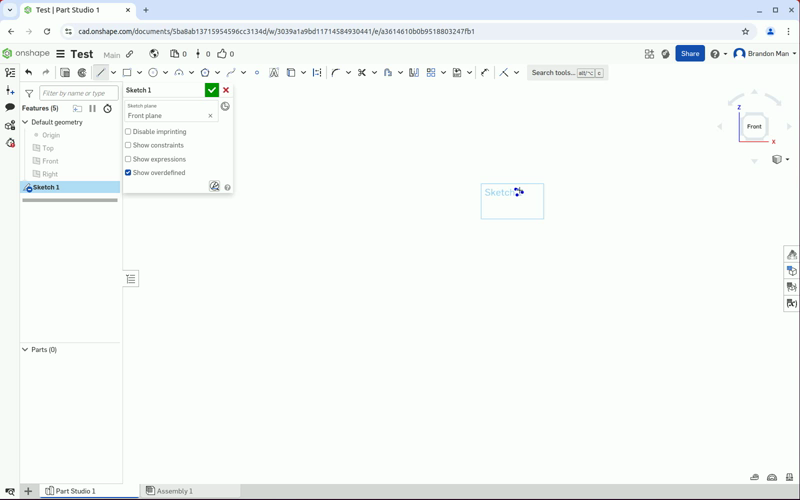
mouse_move(522, 192)
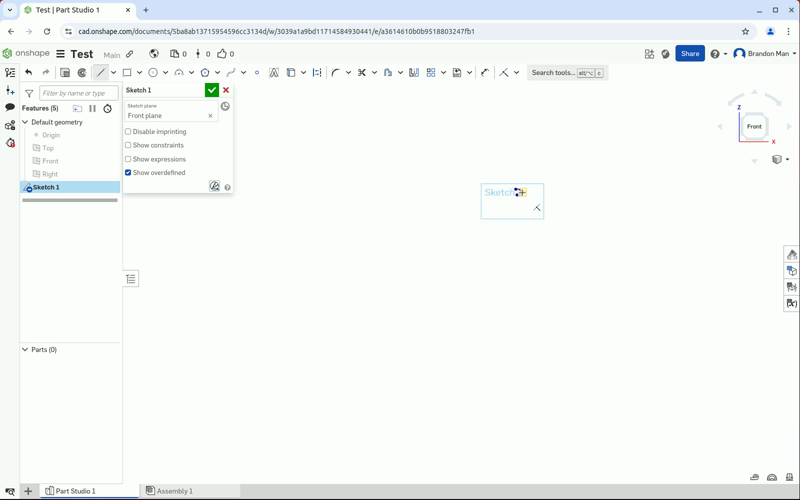
scroll(6)
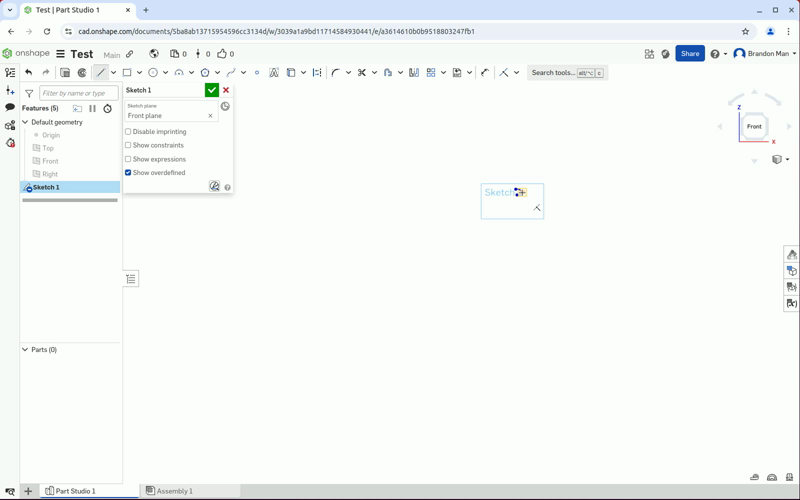
scroll(6)
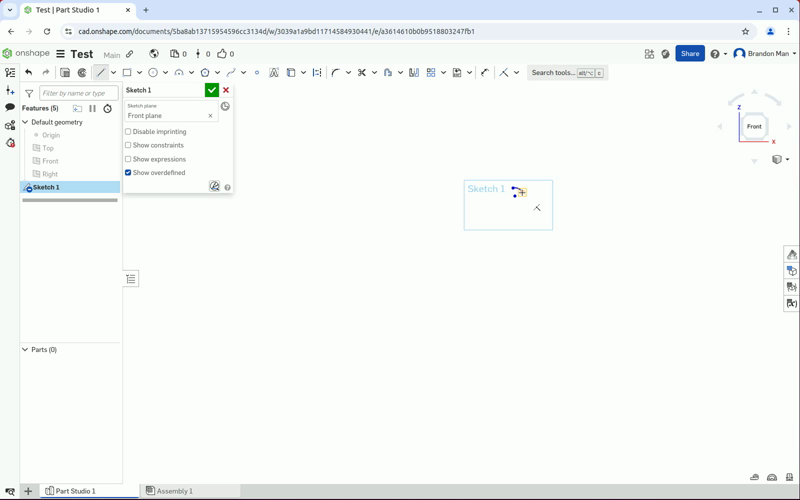
scroll(6)
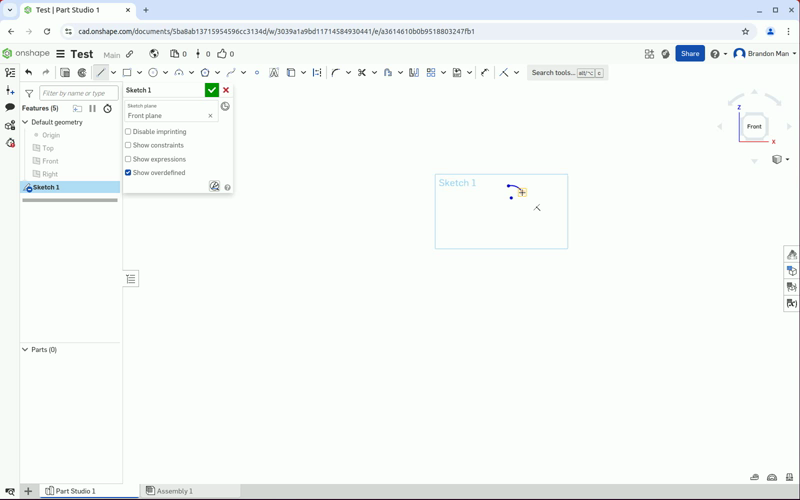
scroll(6)
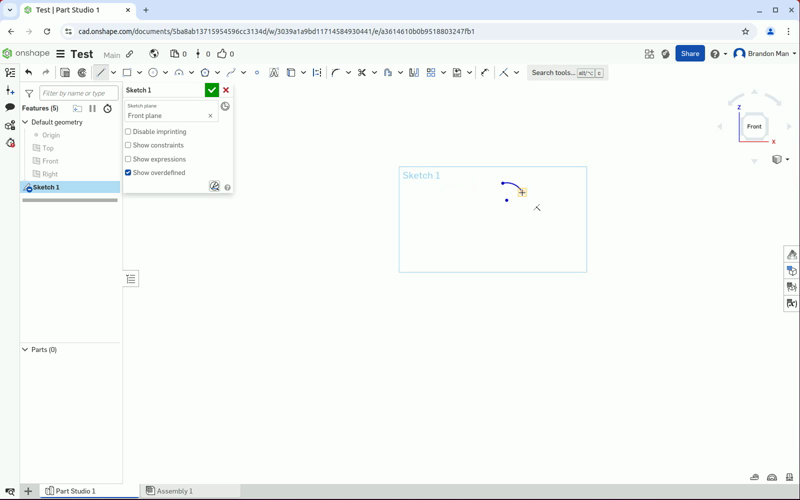
scroll(6)
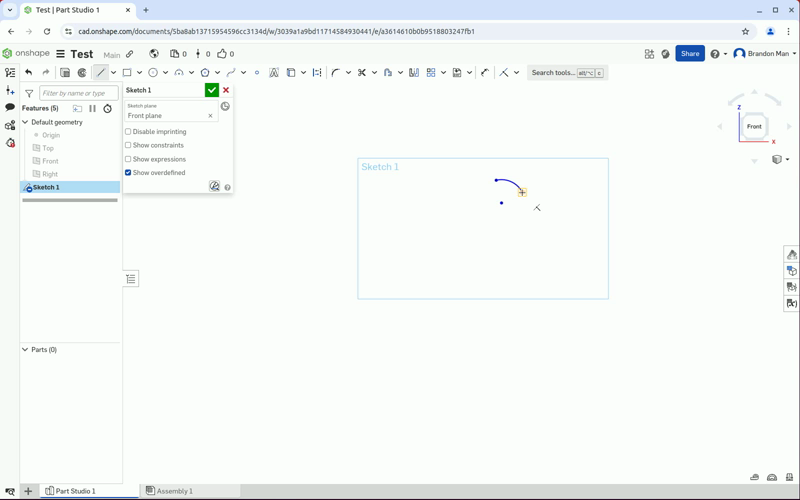
scroll(6)
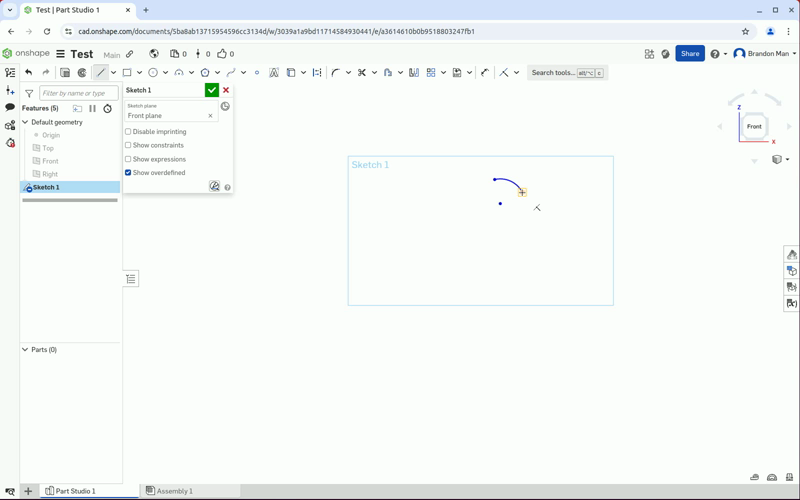
scroll(6)
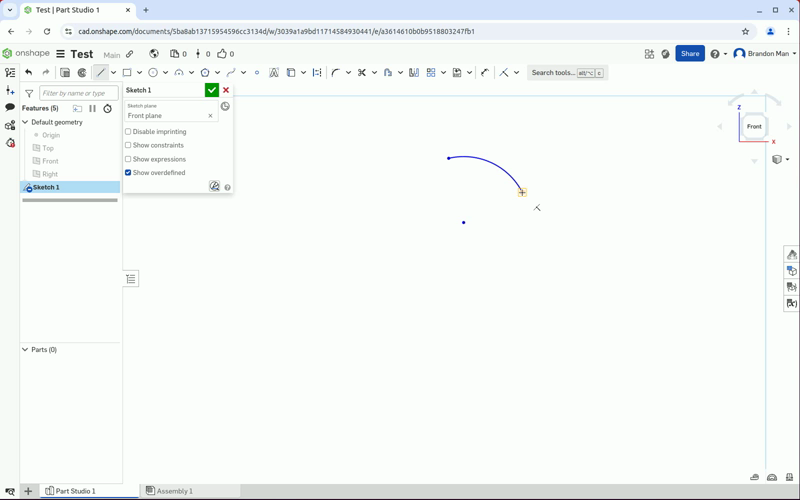
click(522, 192)
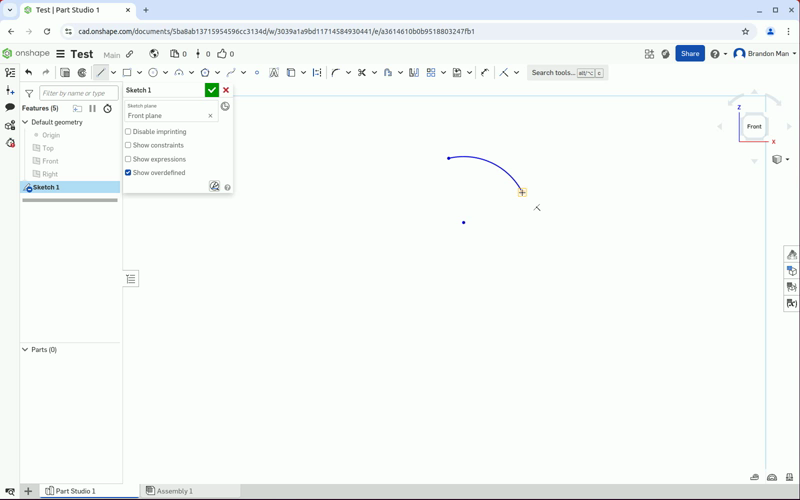
scroll(-6)
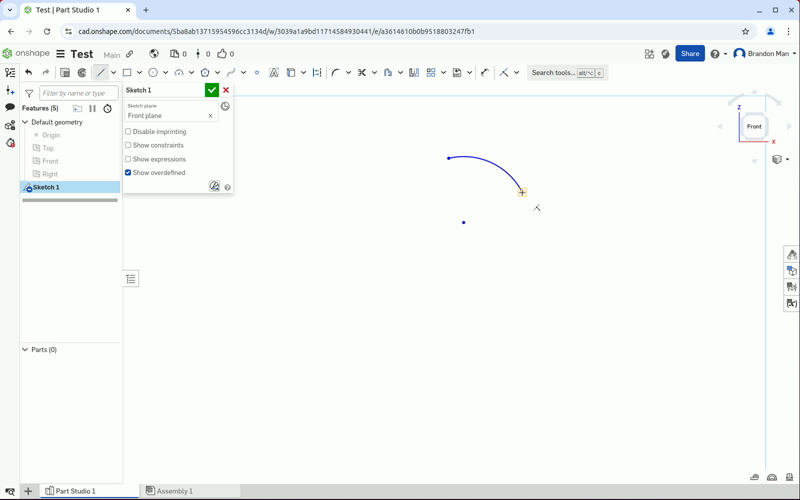
scroll(-6)
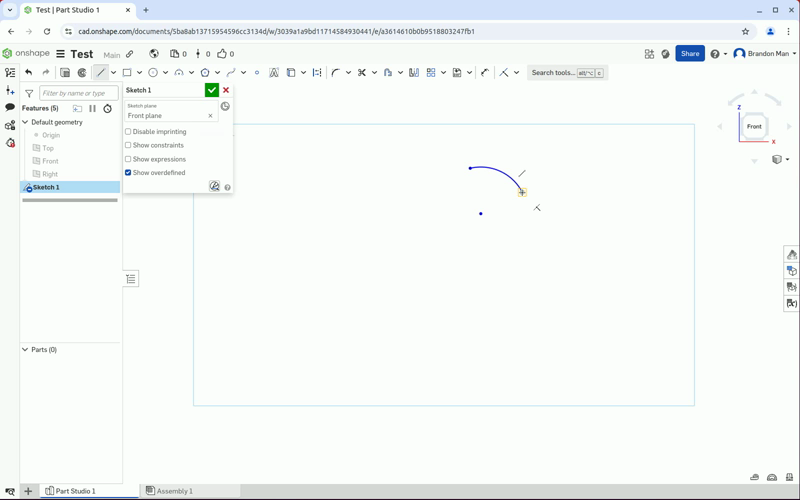
scroll(-6)
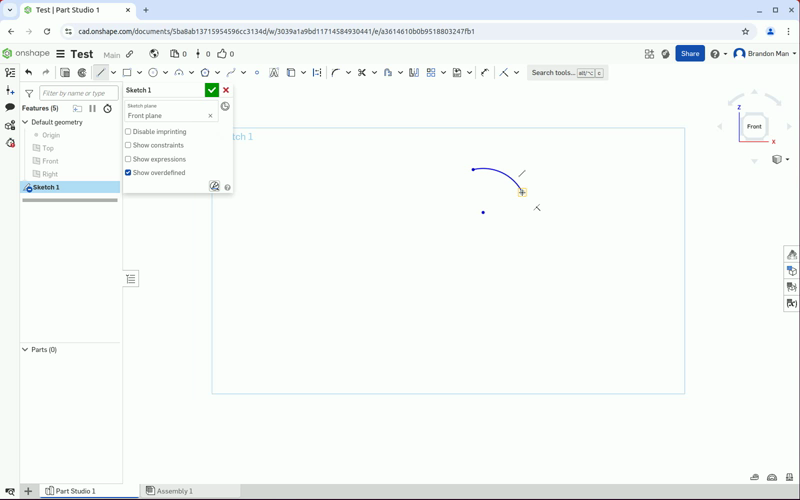
scroll(-6)
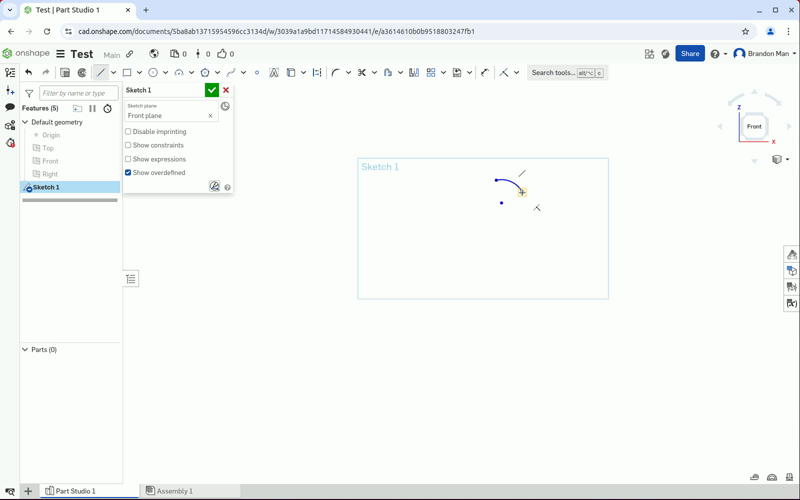
scroll(-6)
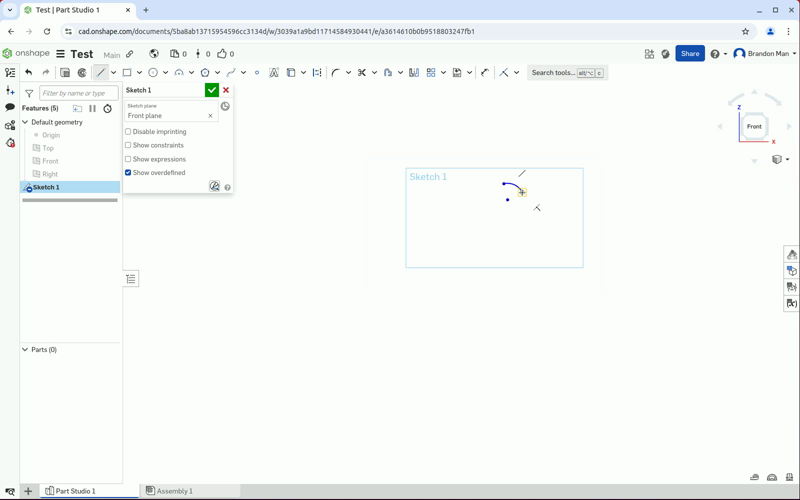
scroll(-6)
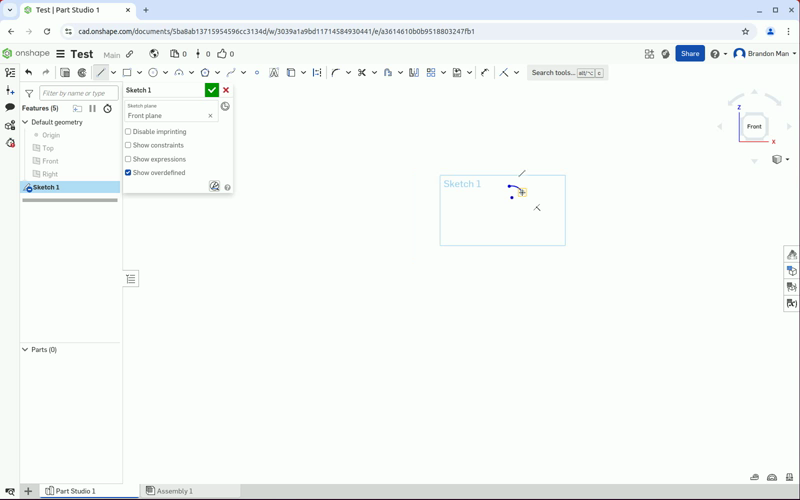
scroll(-6)
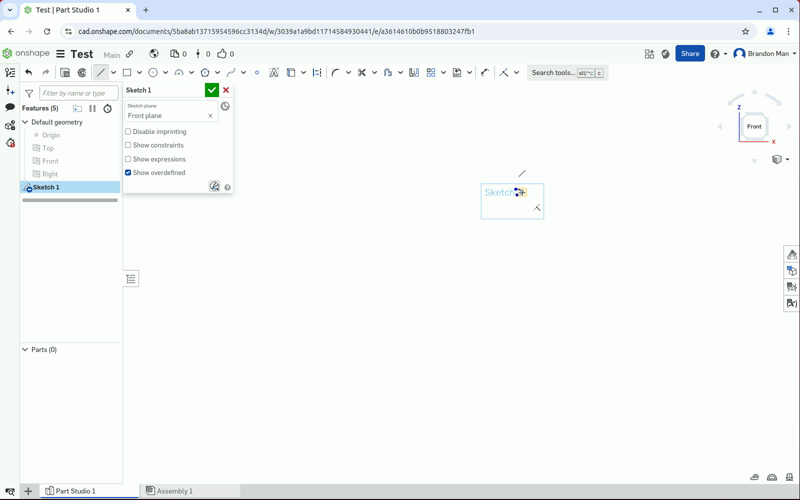
key_down(shift)
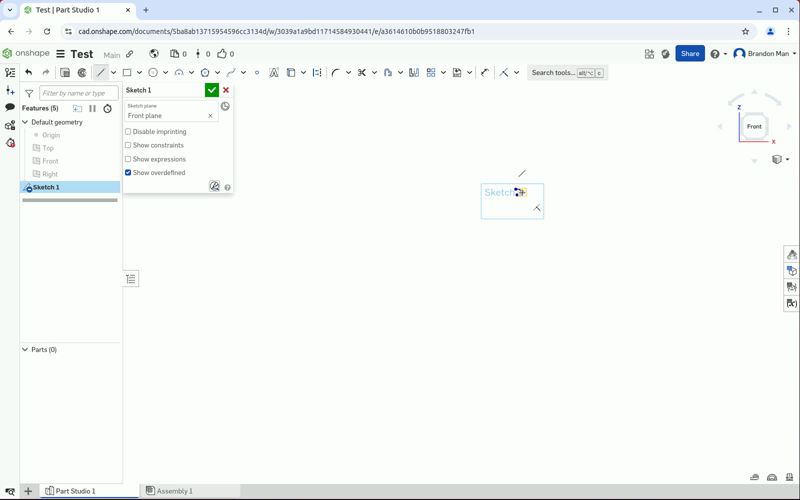
mouse_move(552, 192)
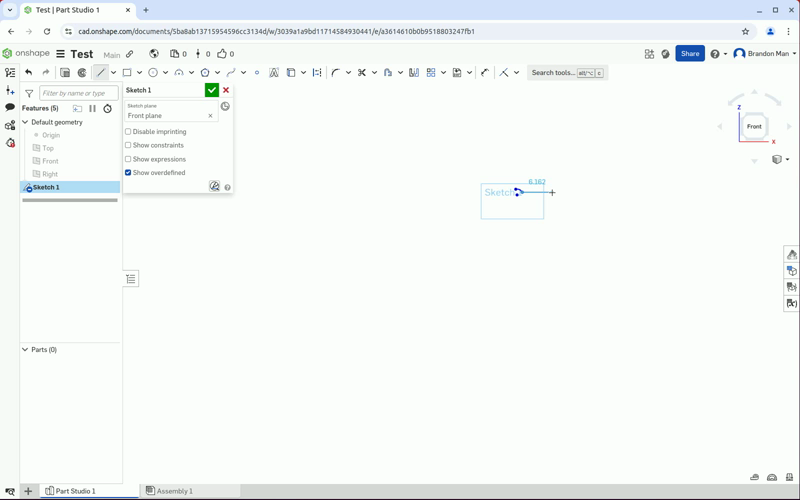
mouse_move(539, 192)
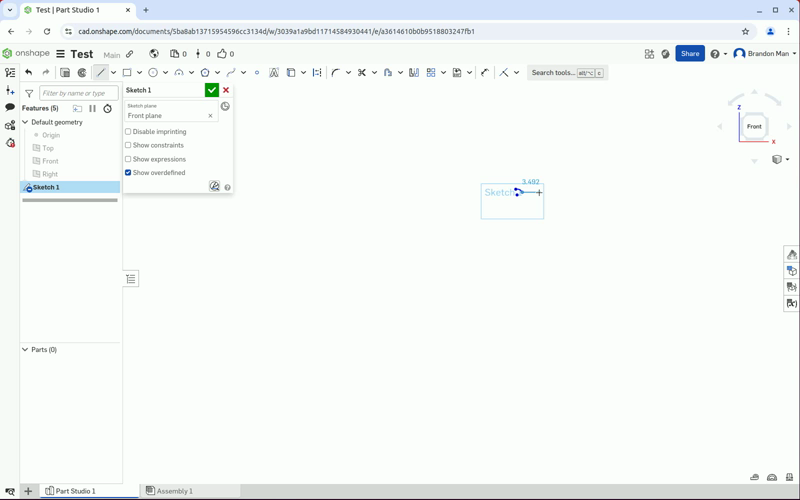
click(539, 192)
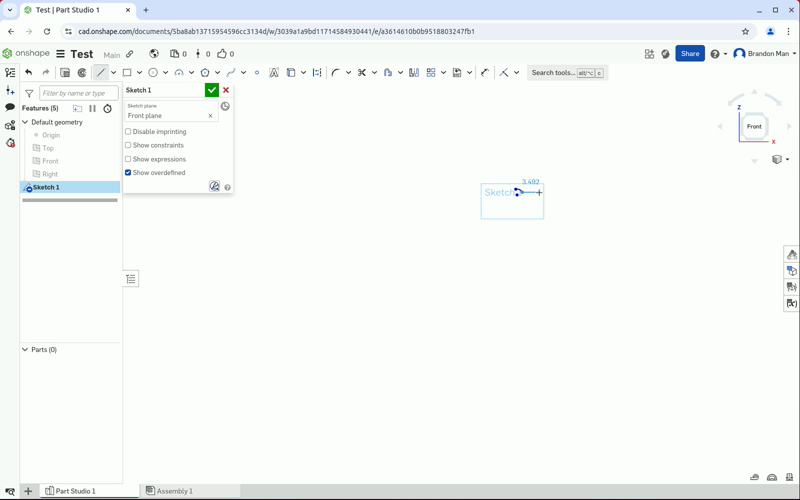
key_up(shift)
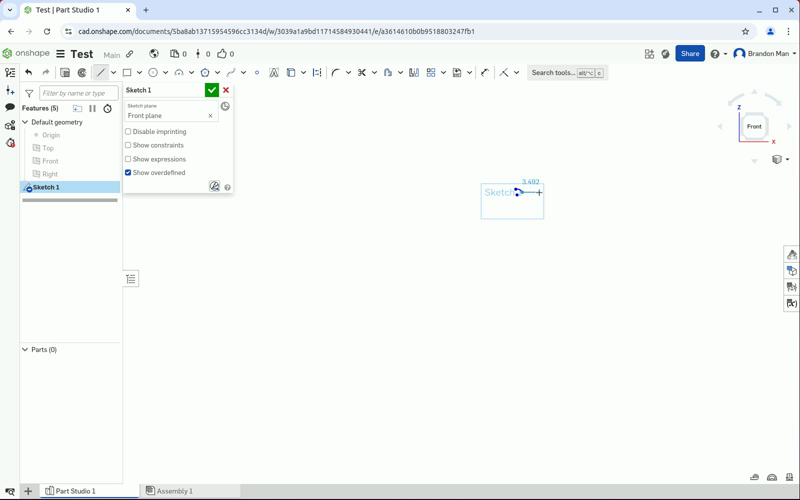
key(esc)
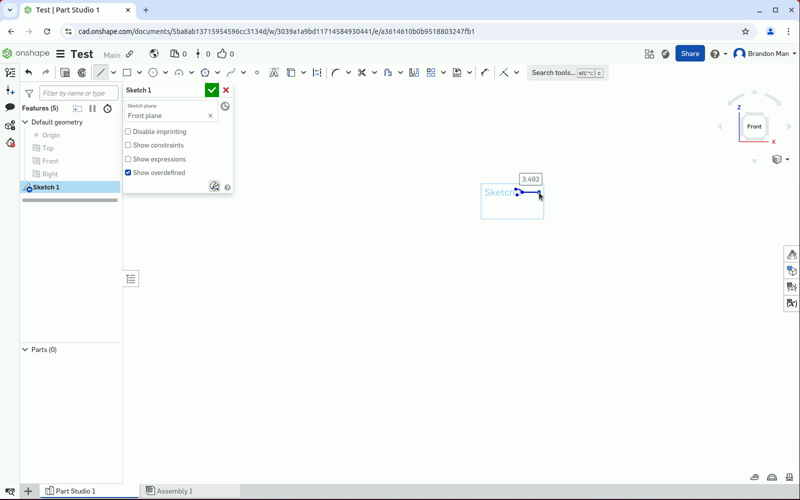
key(a)
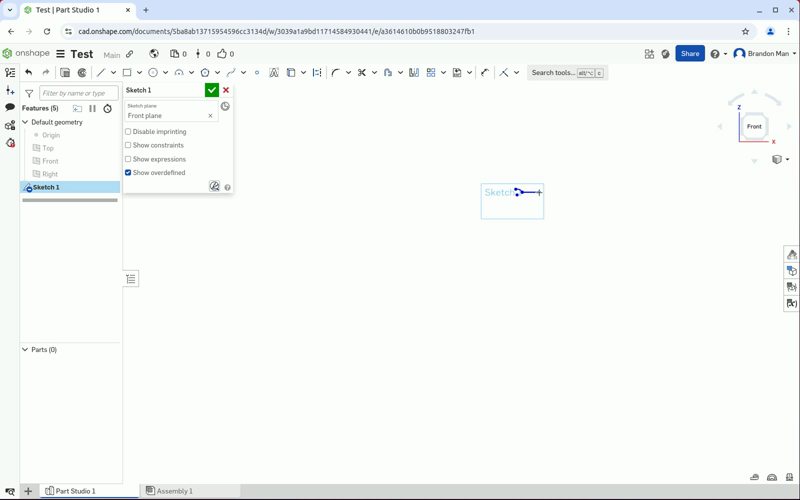
mouse_move(539, 192)
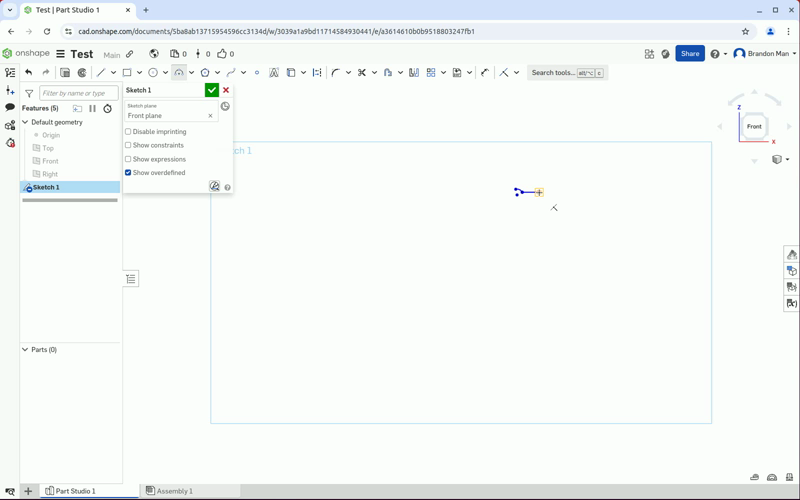
click(539, 192)
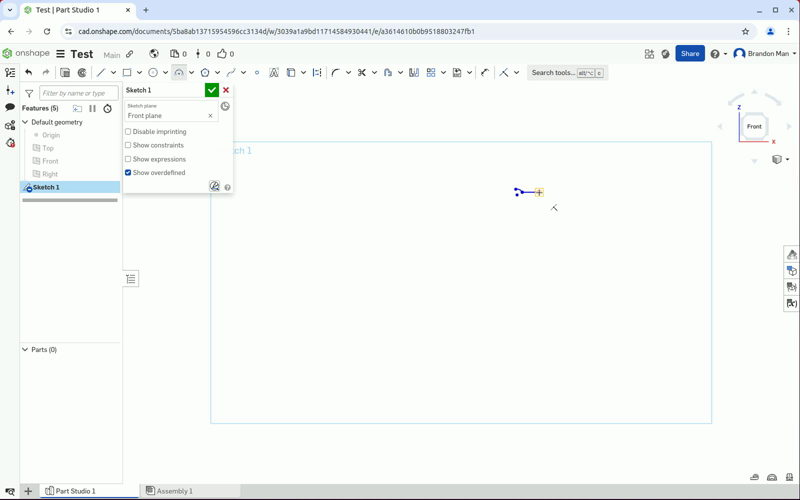
key_down(shift)
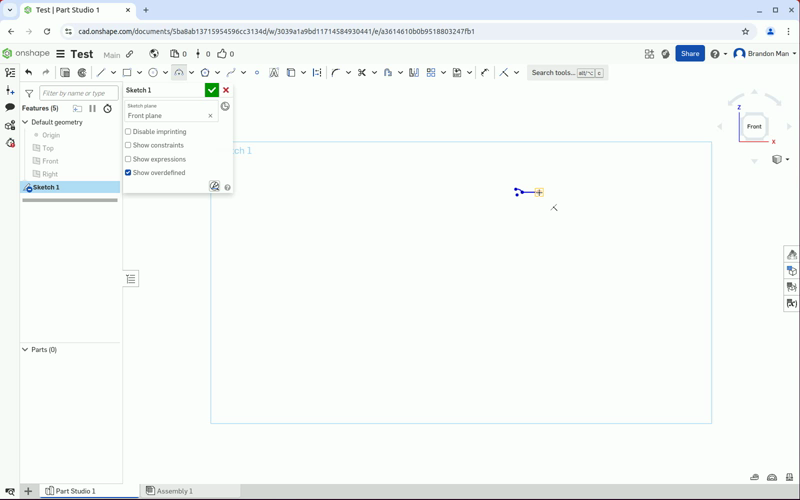
mouse_move(515, 168)
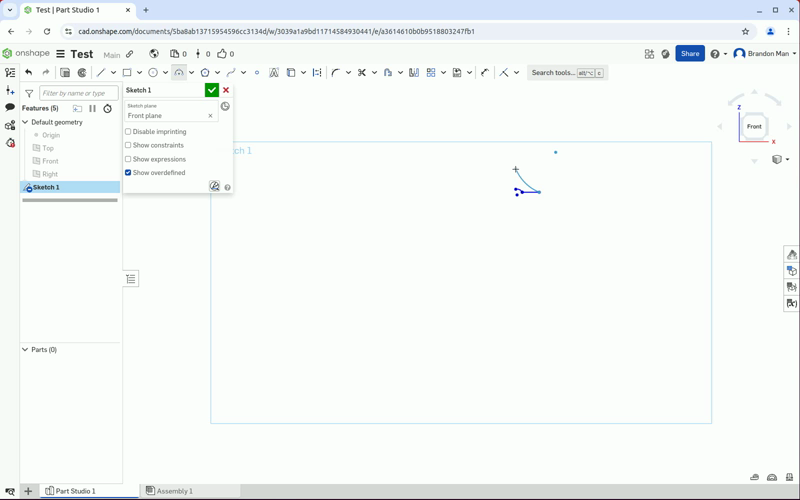
click(515, 168)
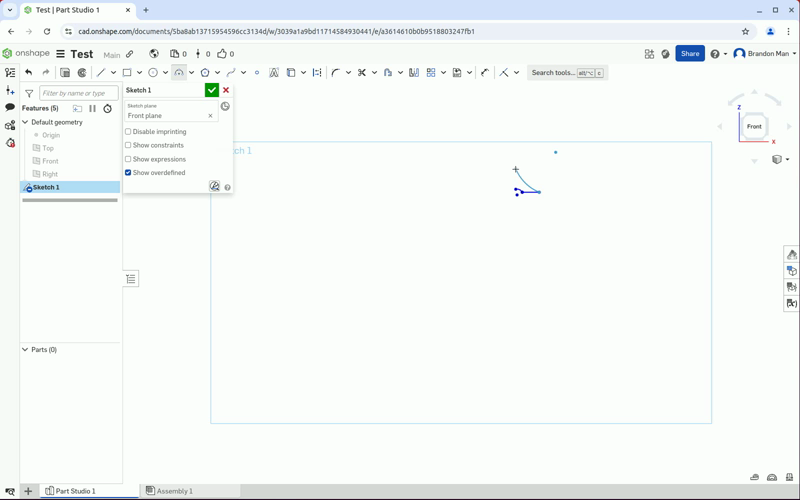
mouse_move(532, 175)
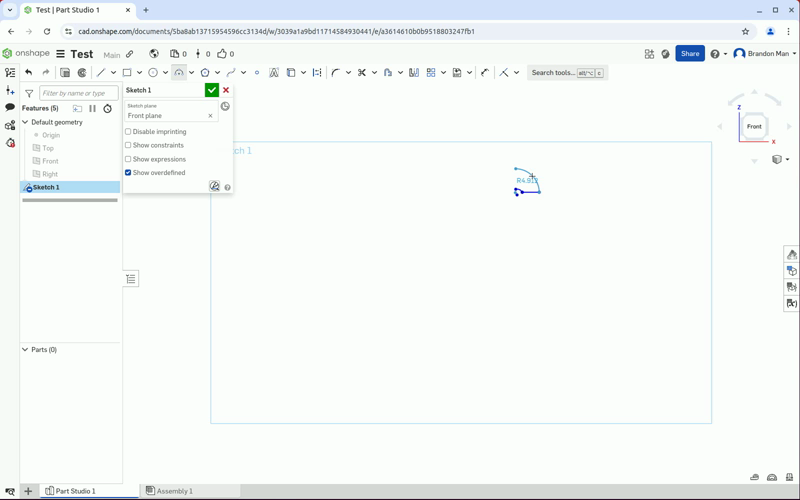
click(532, 175)
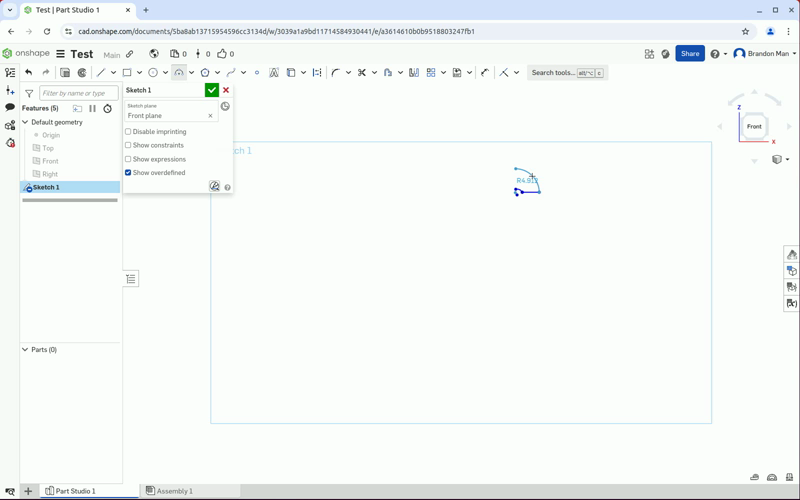
key_up(shift)
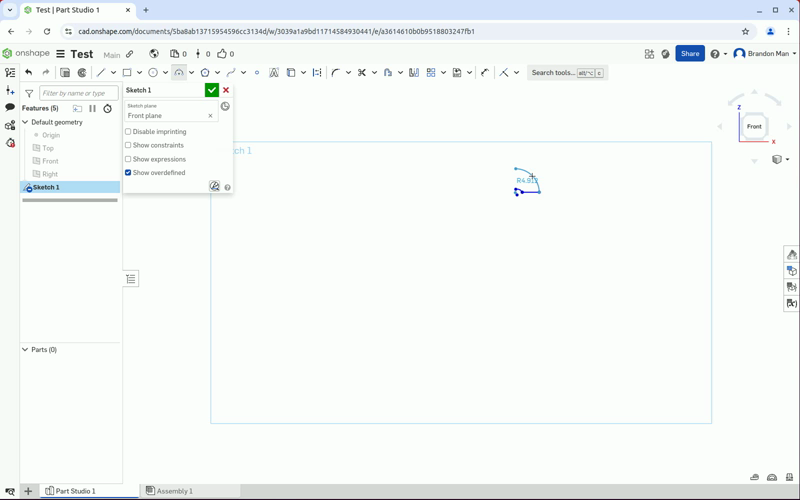
key(esc)
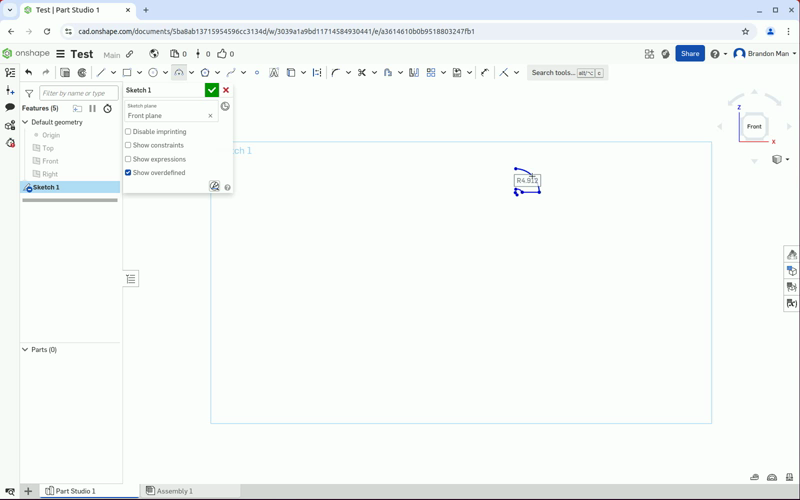
key(l)
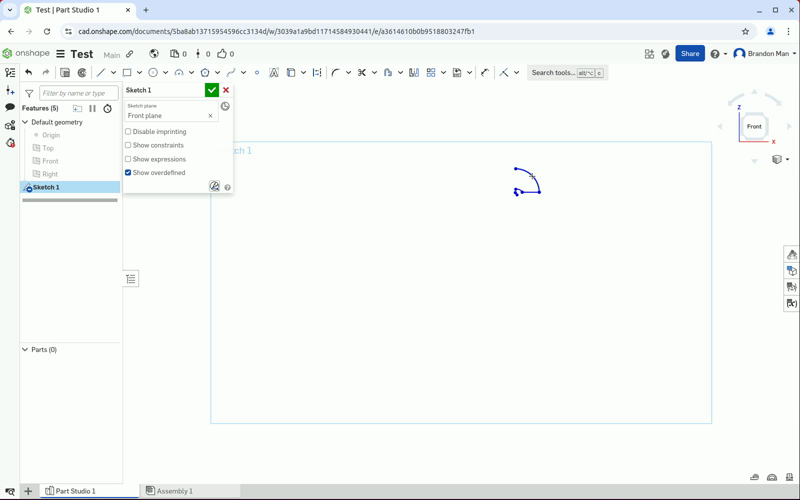
mouse_move(515, 168)
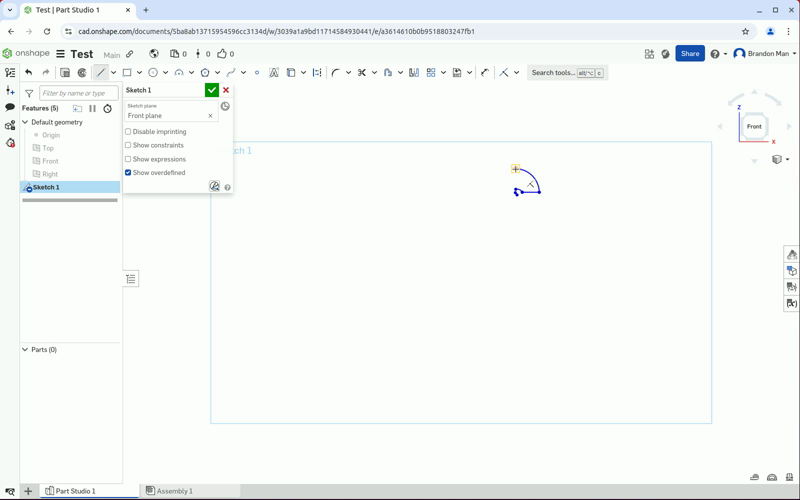
click(515, 168)
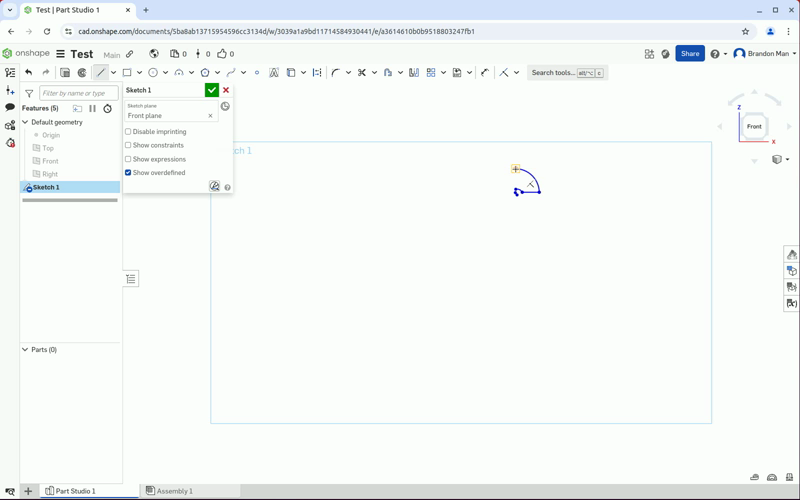
mouse_move(545, 168)
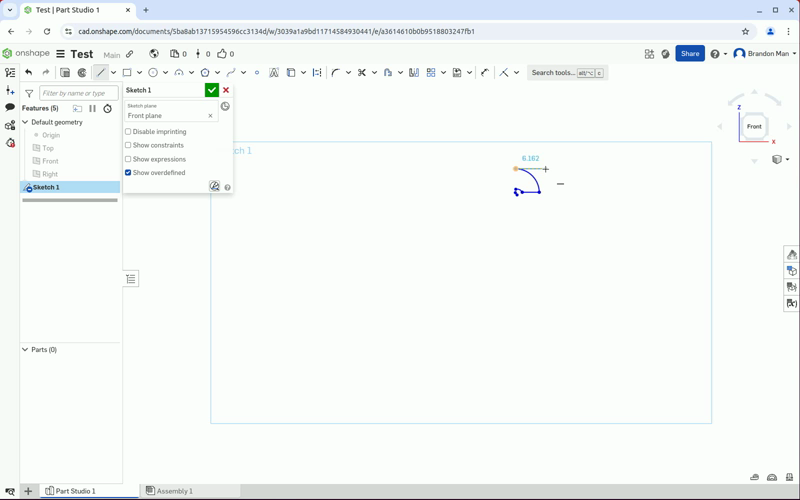
key_down(shift)
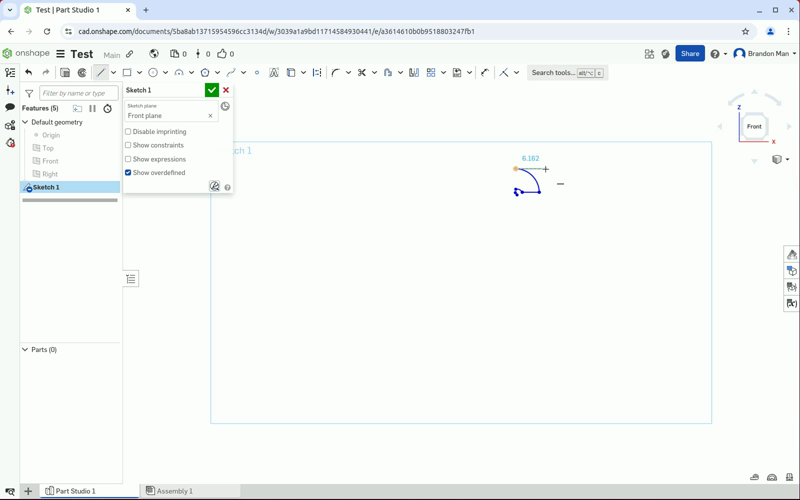
mouse_move(515, 189)
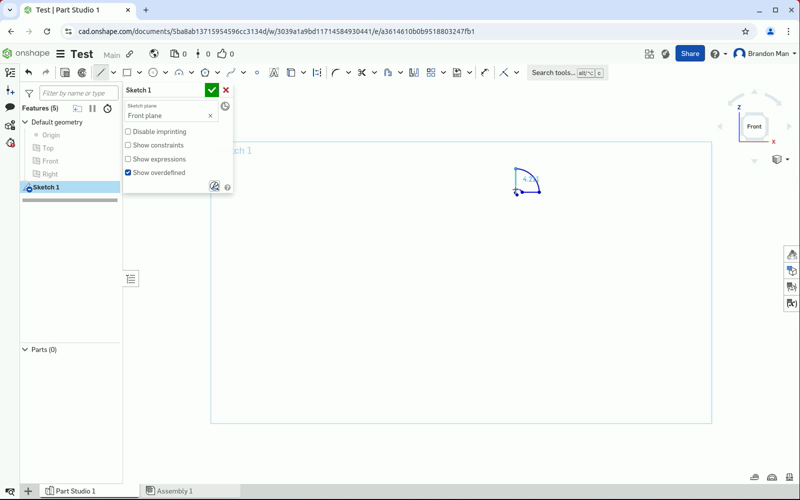
scroll(6)
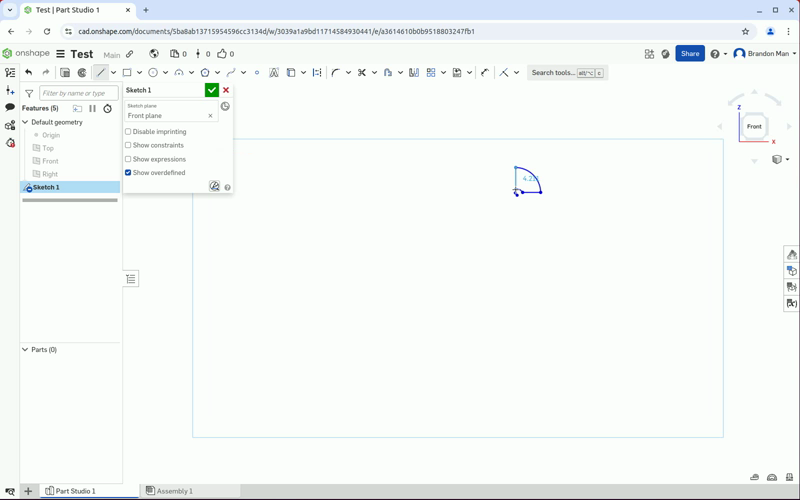
scroll(6)
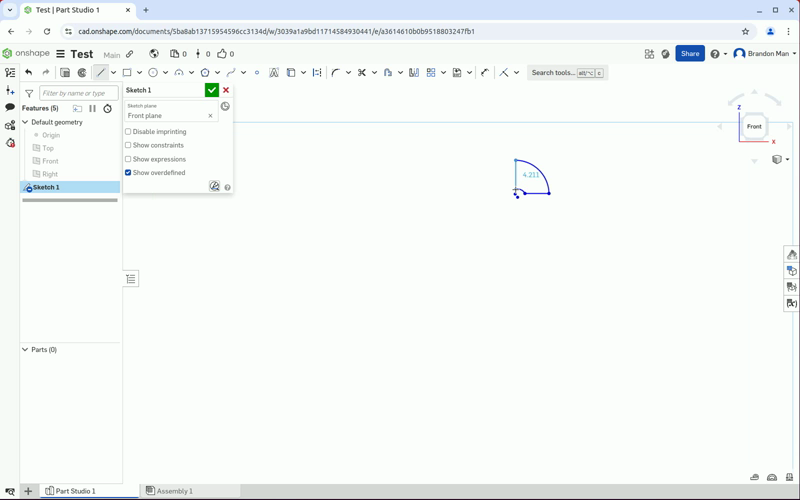
scroll(6)
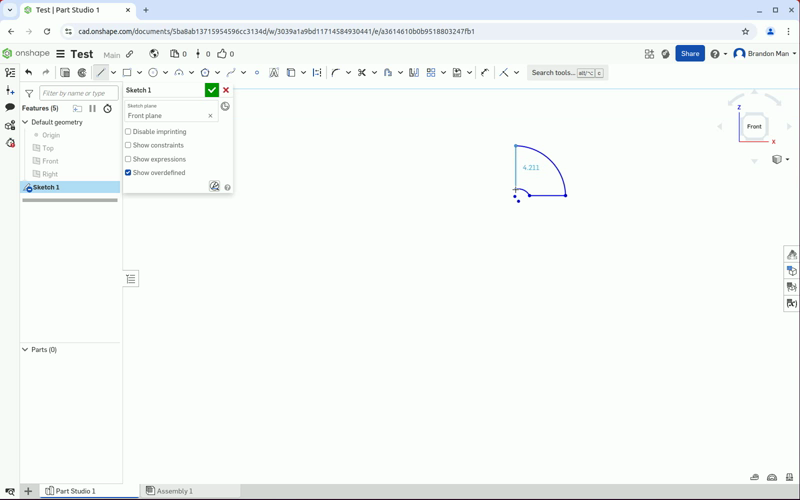
scroll(6)
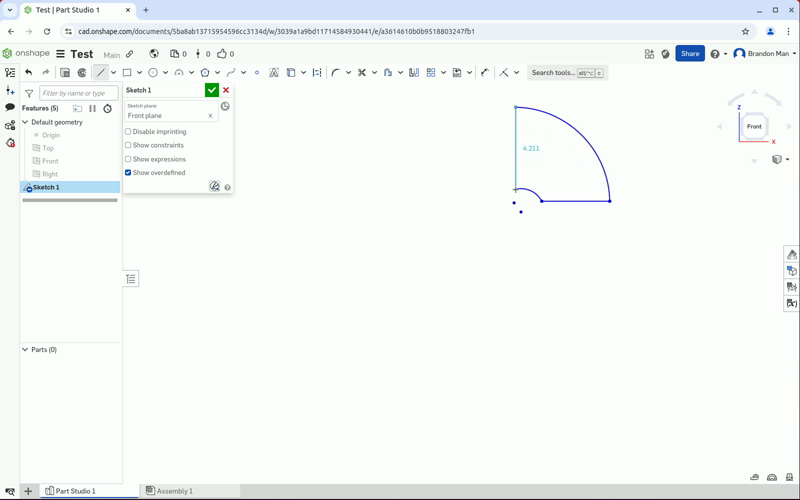
scroll(6)
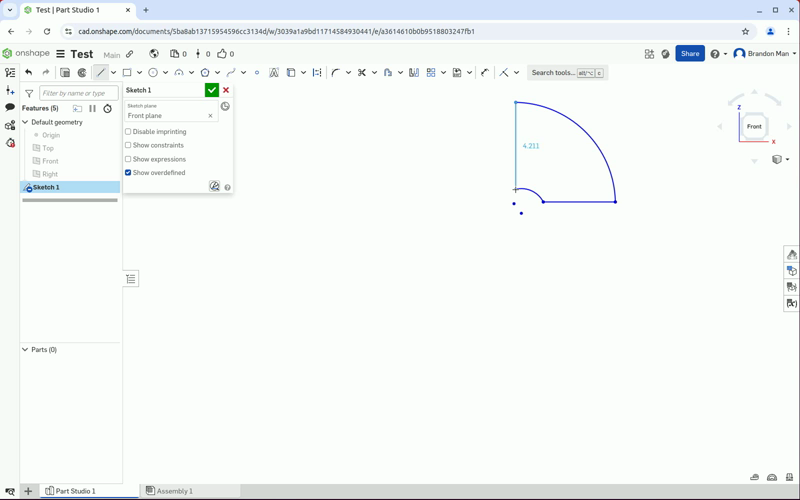
scroll(6)
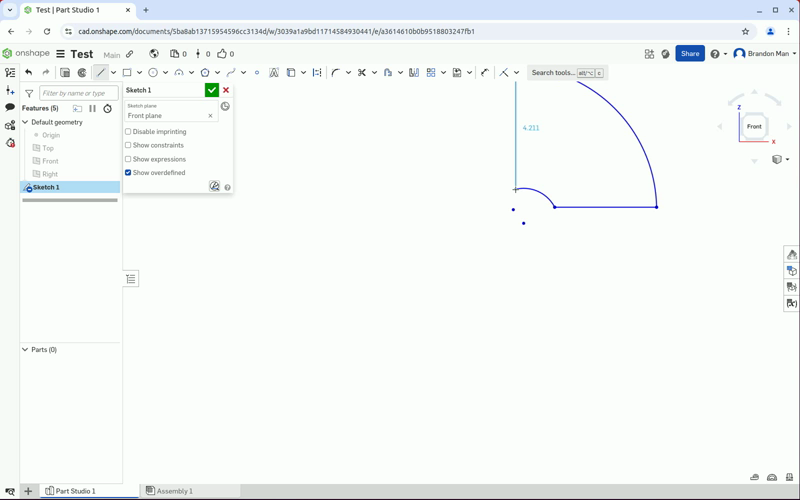
scroll(6)
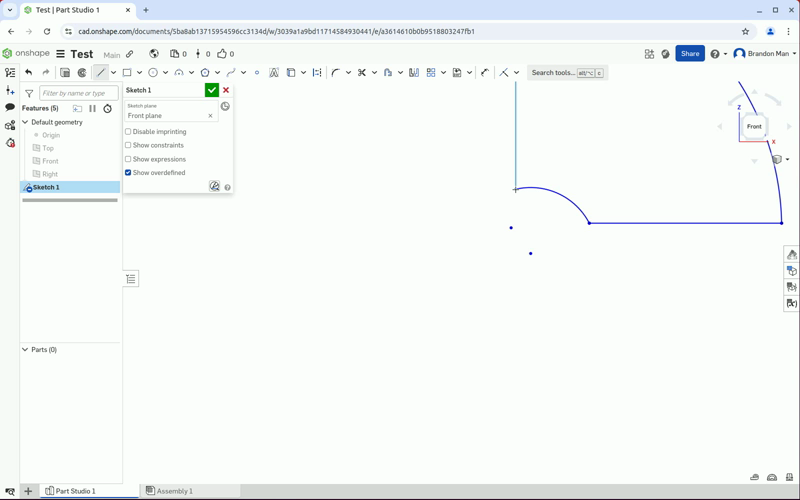
key_up(shift)
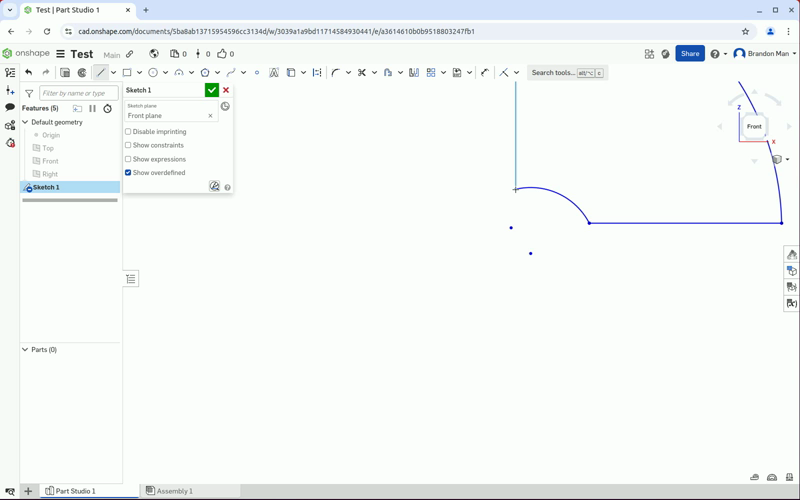
click(515, 189)
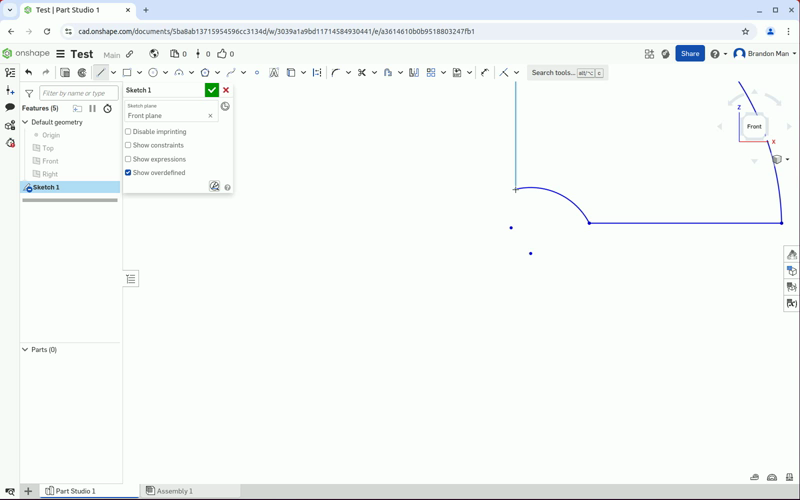
scroll(-6)
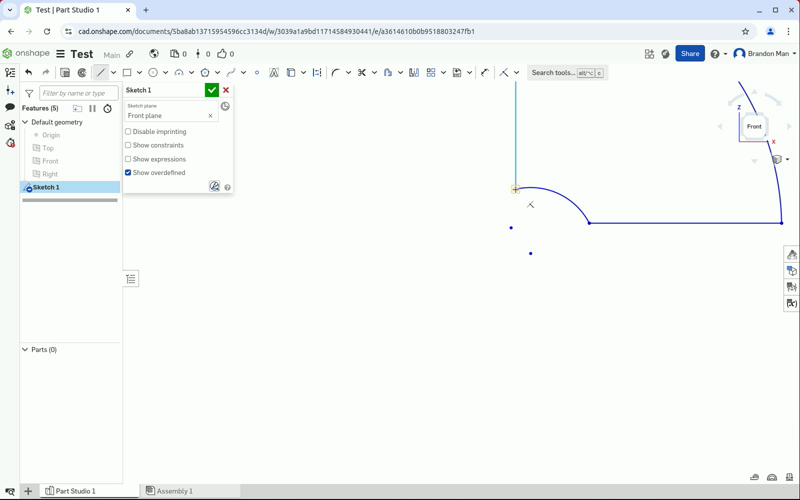
scroll(-6)
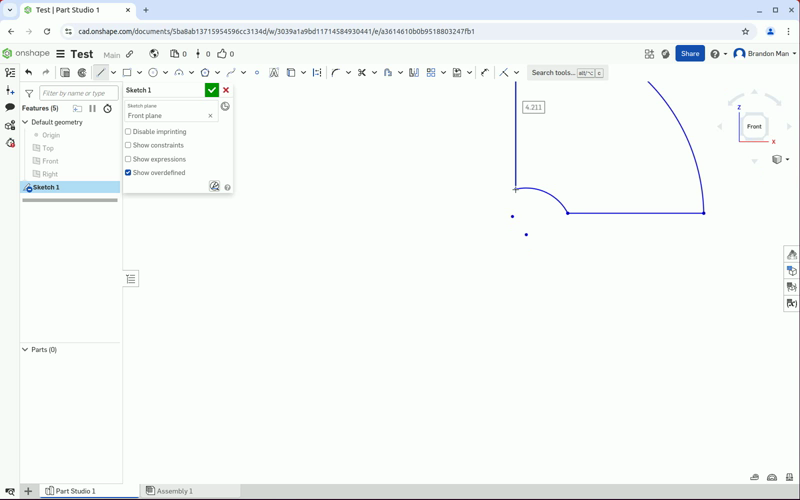
scroll(-6)
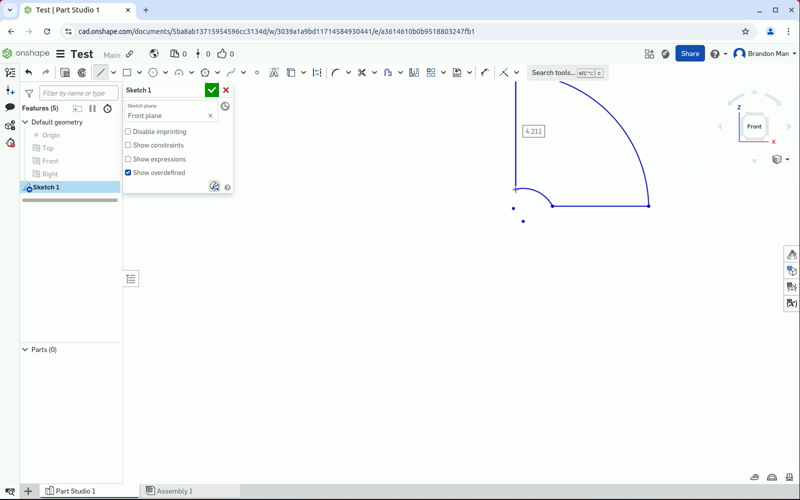
scroll(-6)
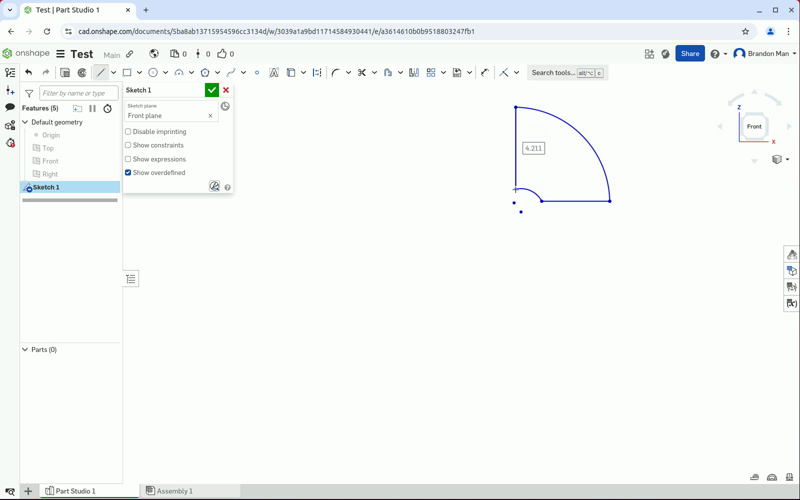
scroll(-6)
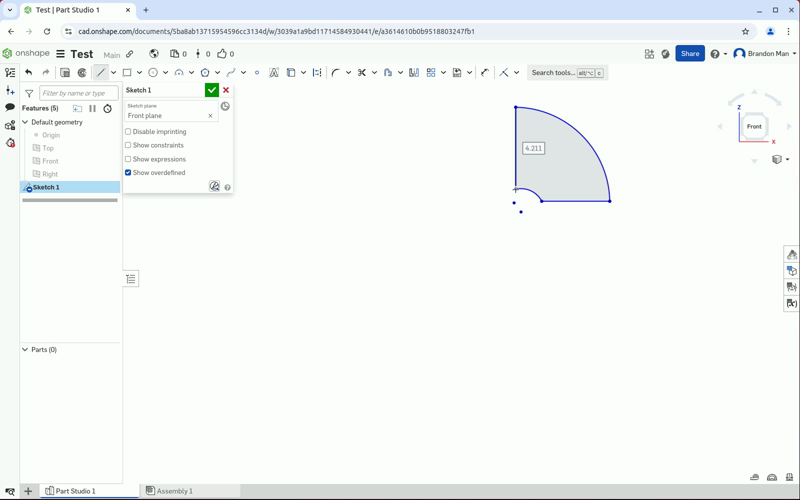
scroll(-6)
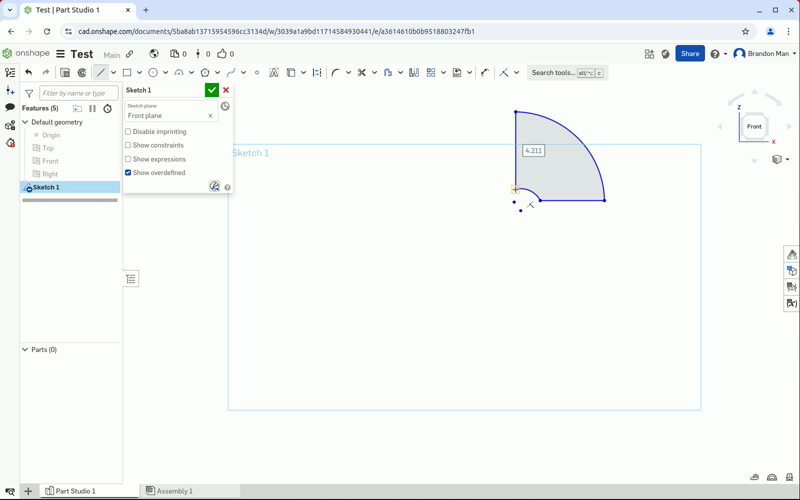
scroll(-6)
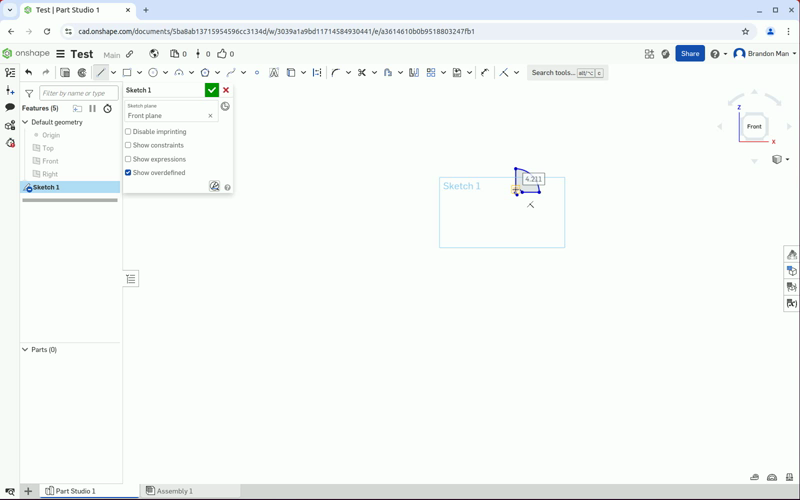
key(esc)
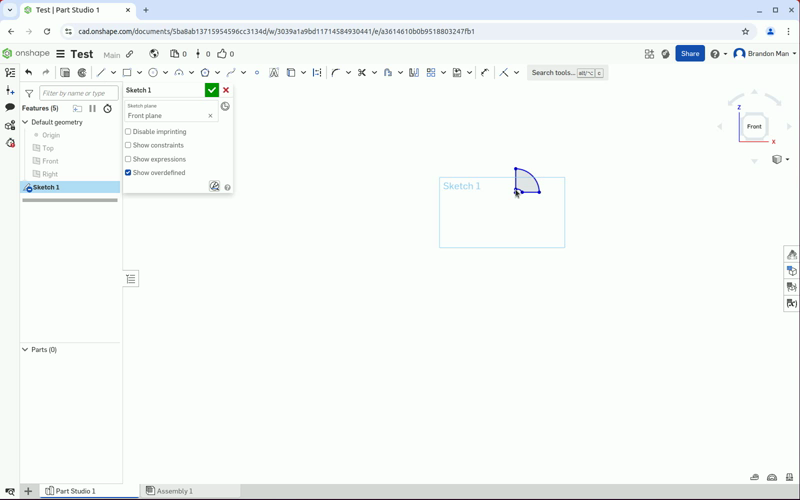
mouse_move(519, 186)
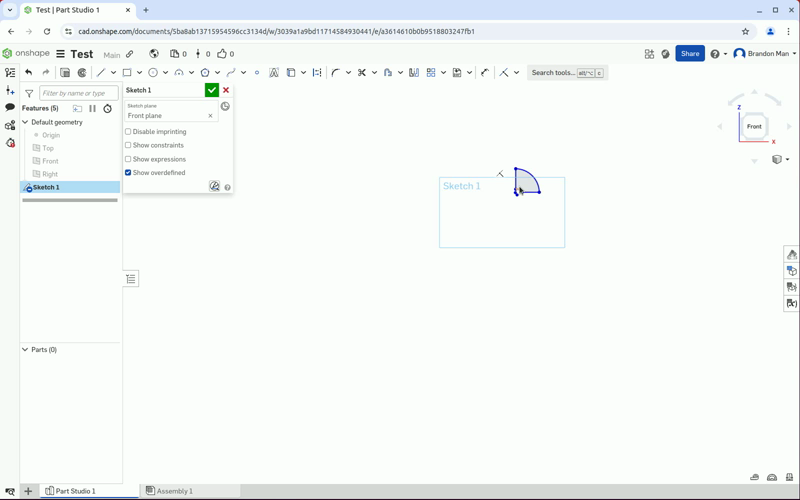
scroll(6)
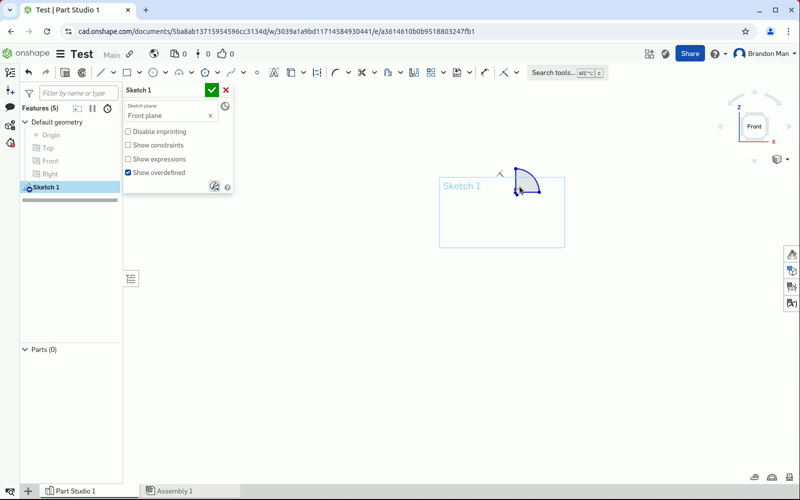
scroll(6)
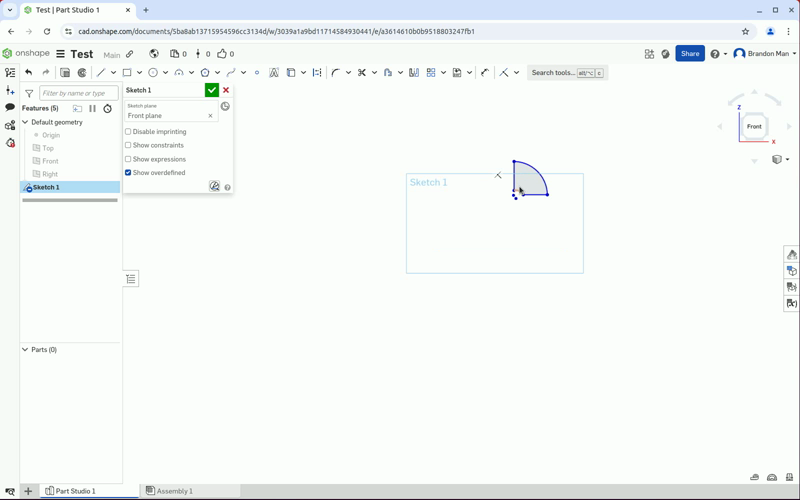
scroll(6)
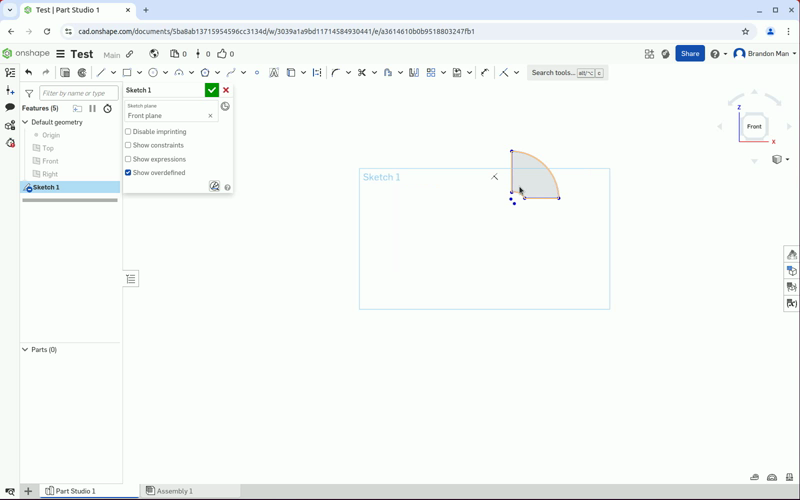
scroll(6)
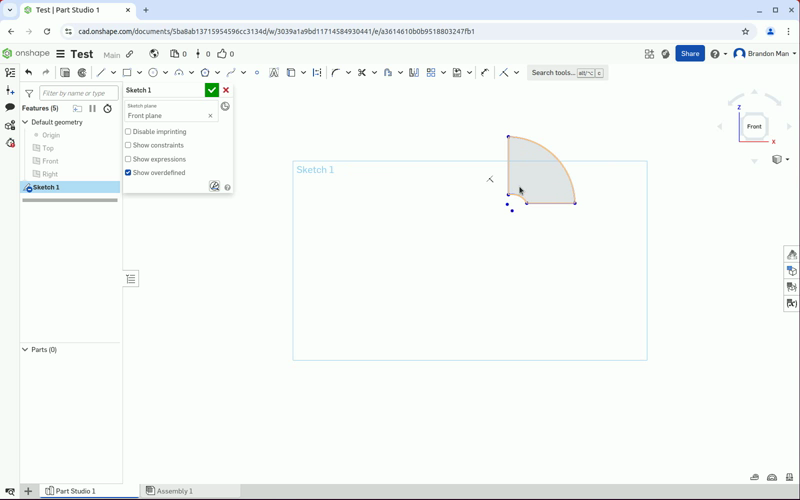
scroll(6)
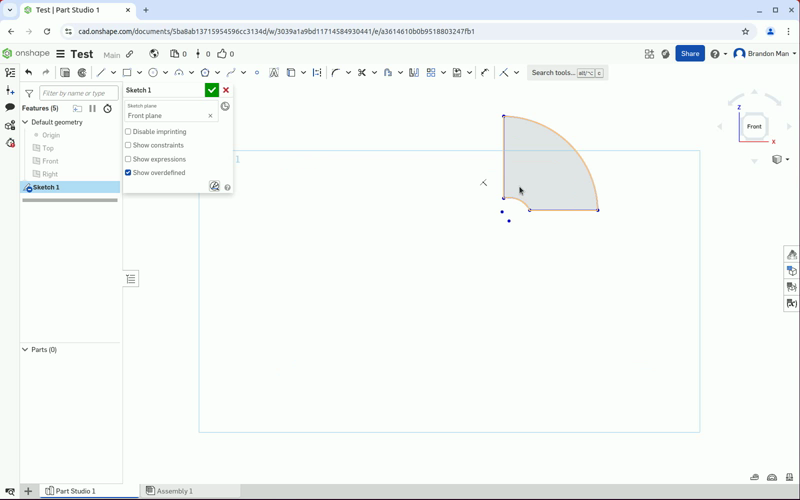
scroll(6)
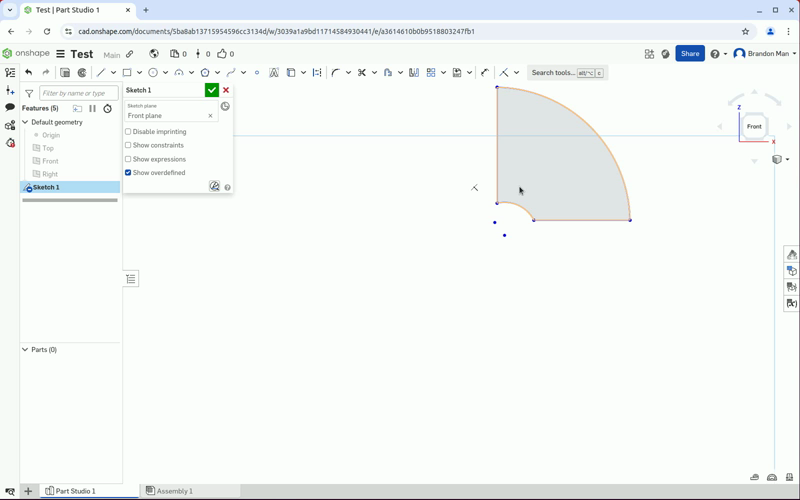
scroll(6)
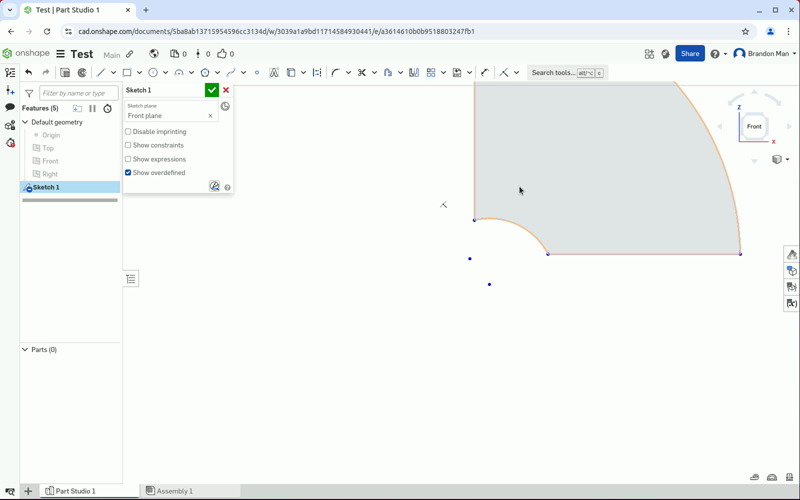
click(519, 186)
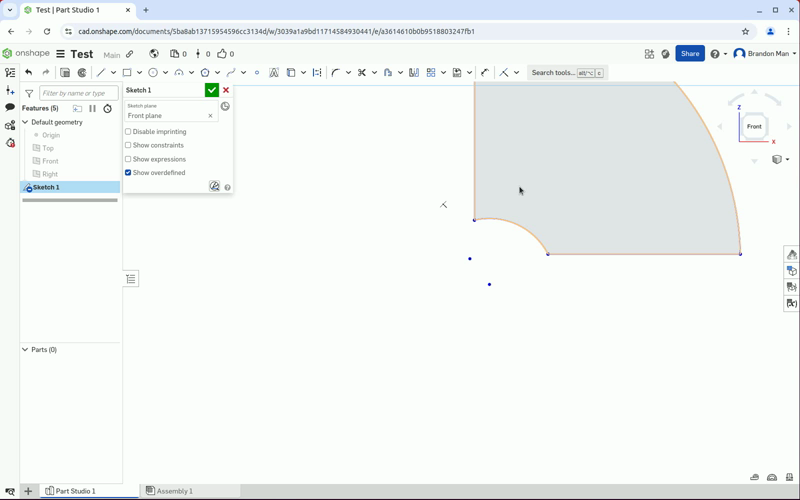
scroll(-6)
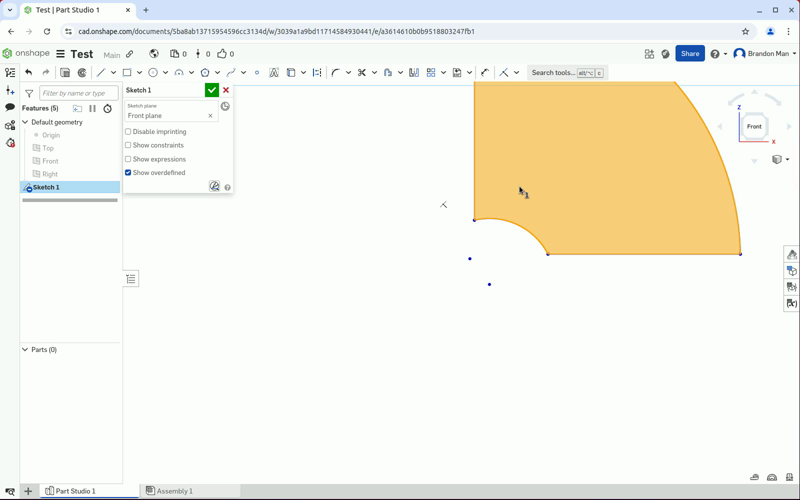
scroll(-6)
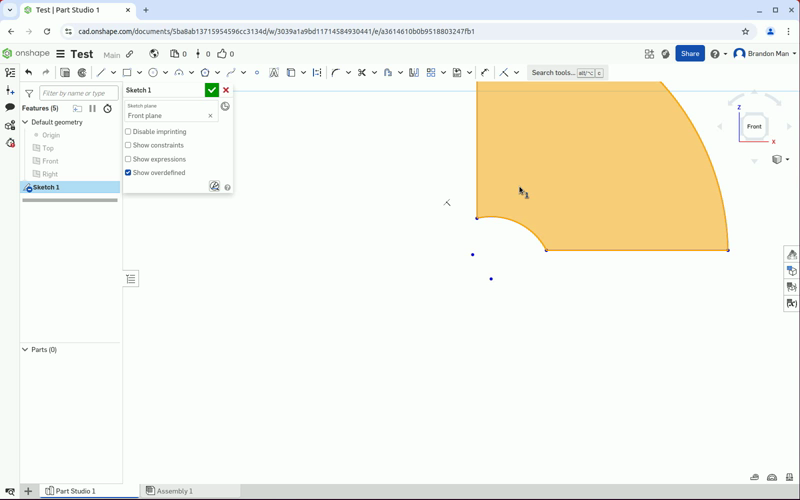
scroll(-6)
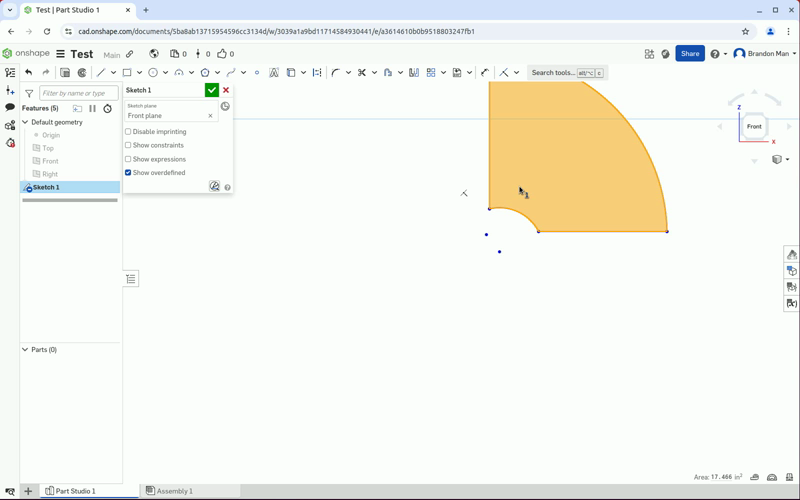
scroll(-6)
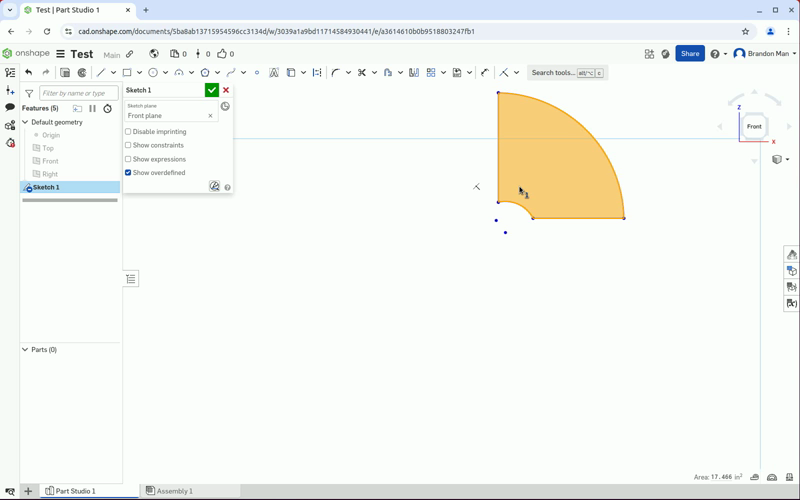
scroll(-6)
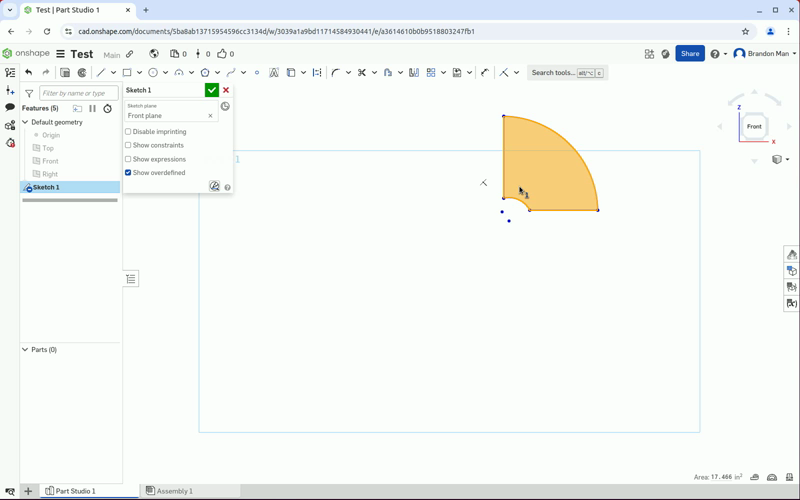
scroll(-6)
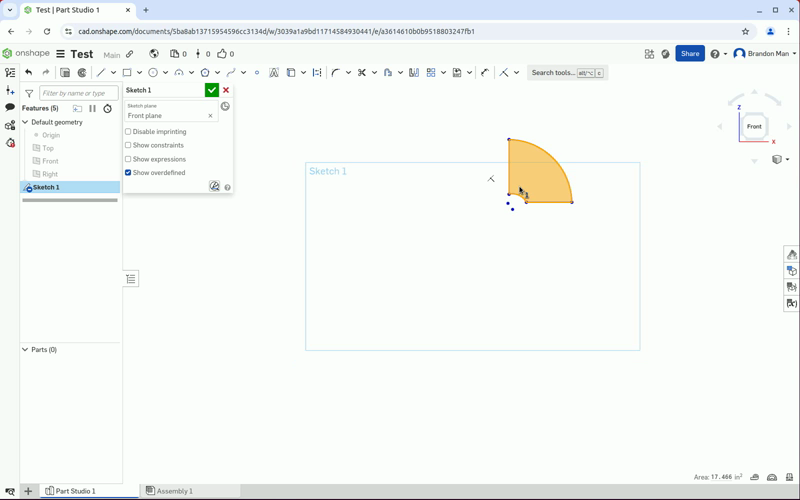
scroll(-6)
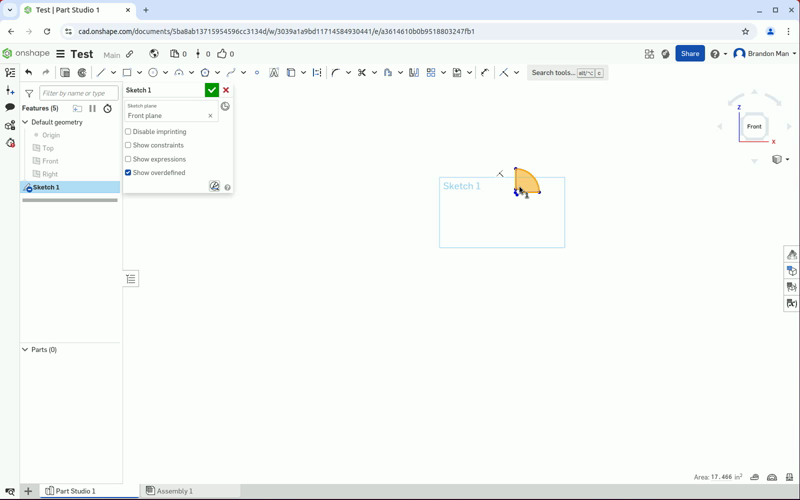
mouse_move(73, 352)
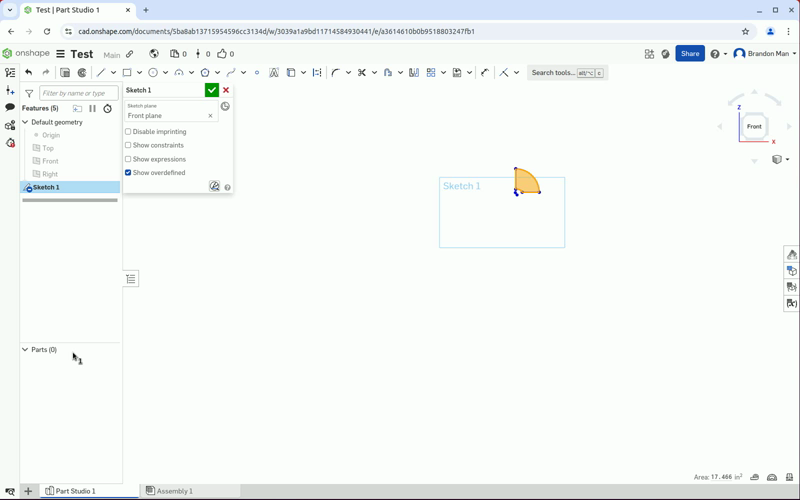
key(shift+y)
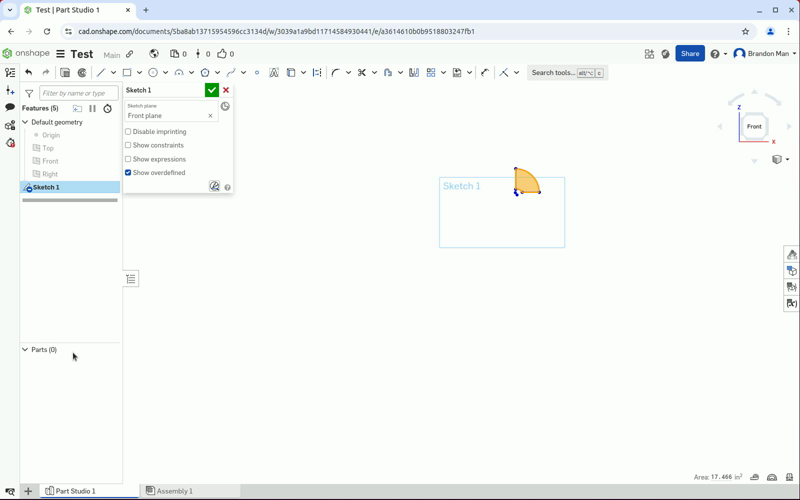
key(shift+e)
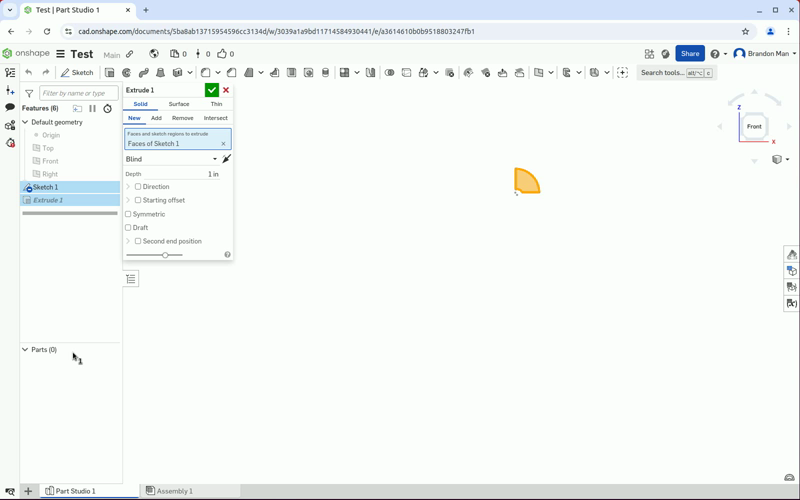
mouse_move(143, 106)
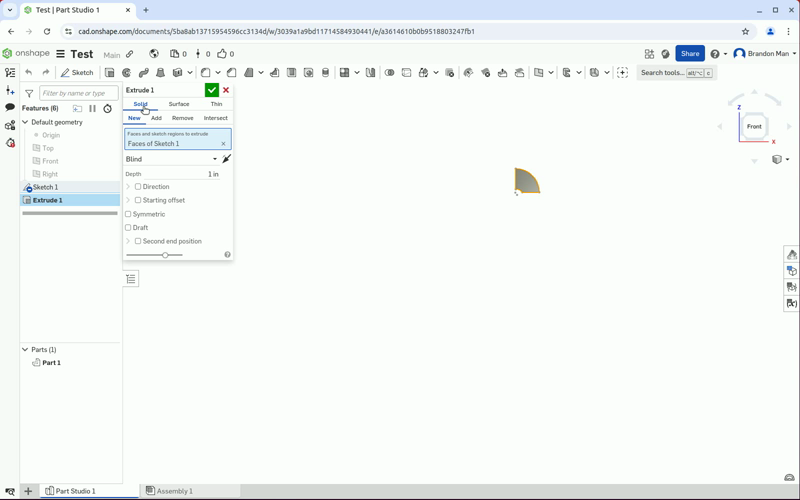
click(143, 106)
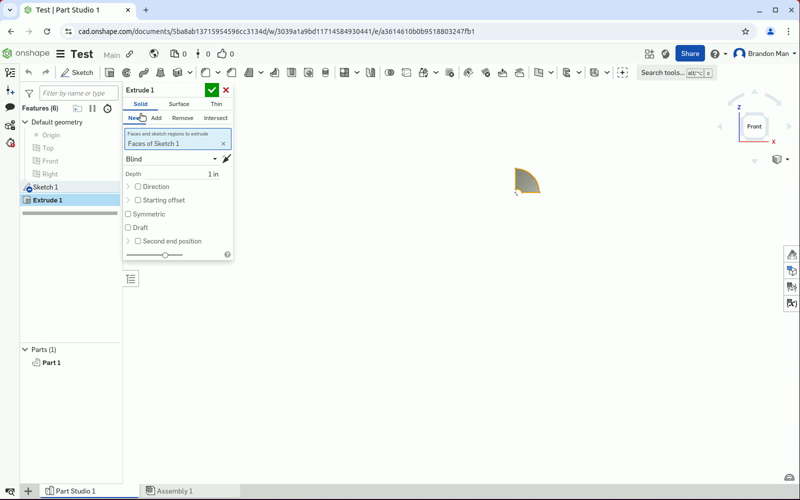
mouse_move(137, 120)
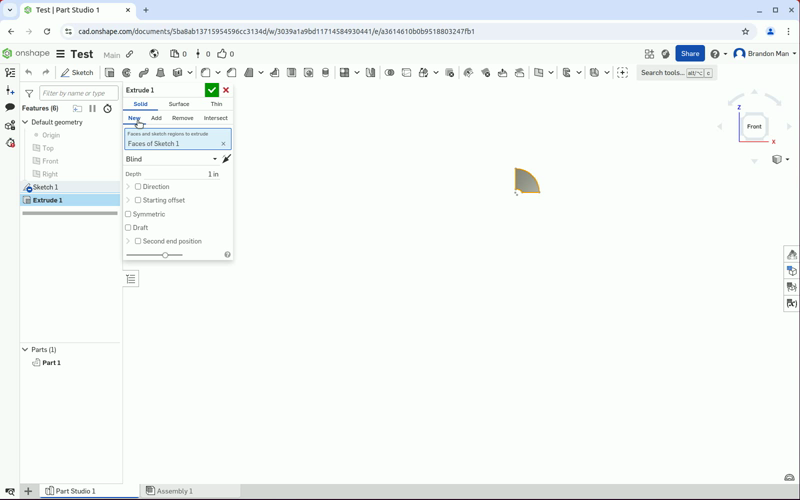
click(137, 120)
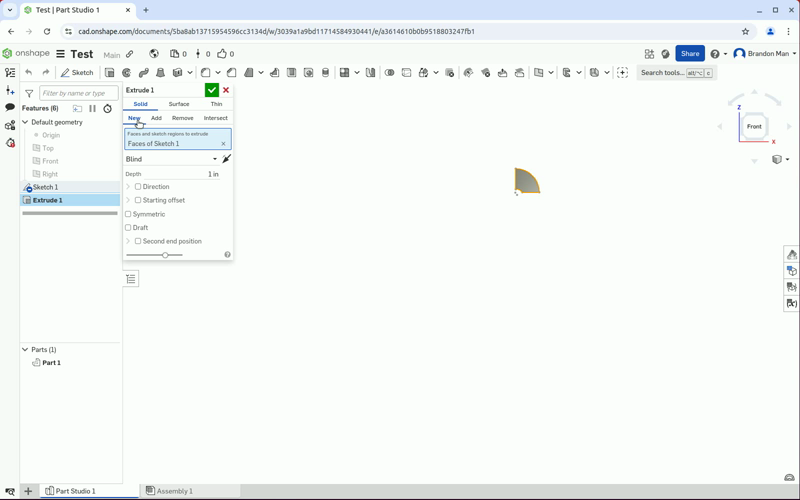
key(tab, 4)
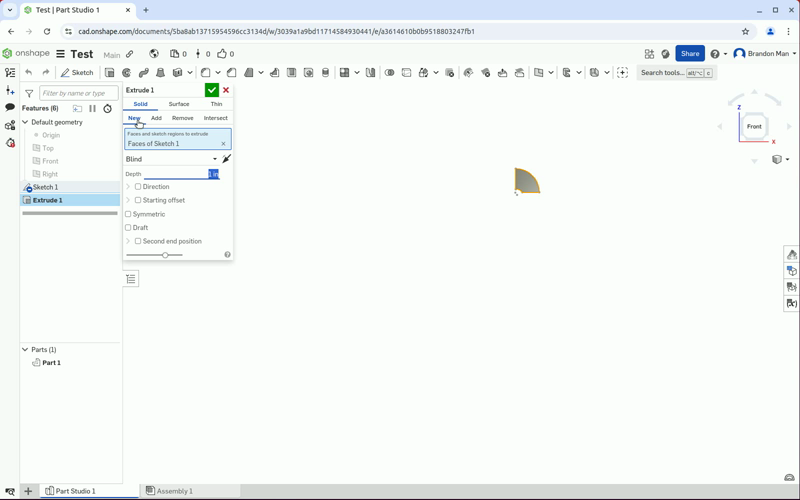
text(9.147)
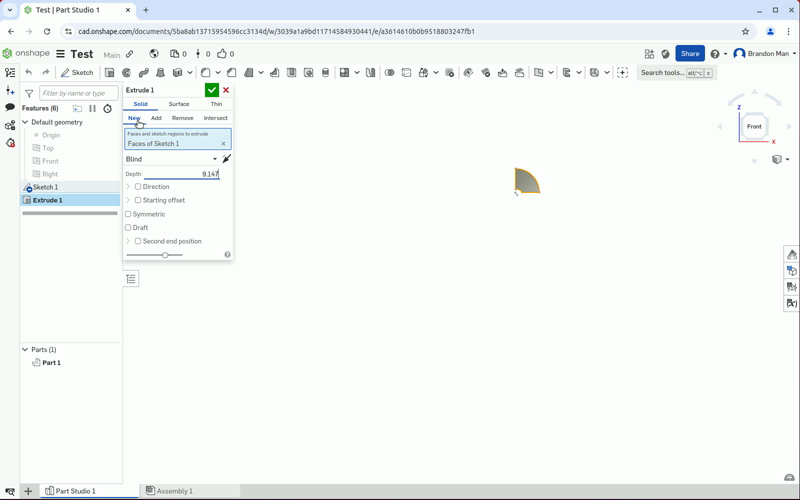
key(enter)
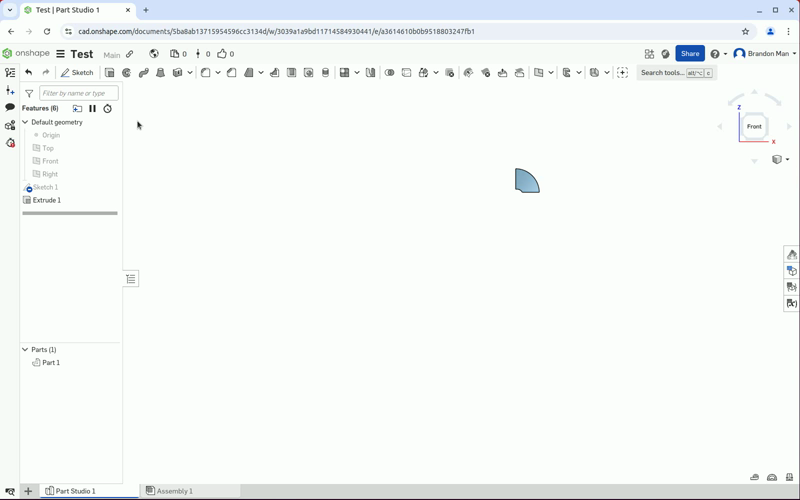
key(shift+h)
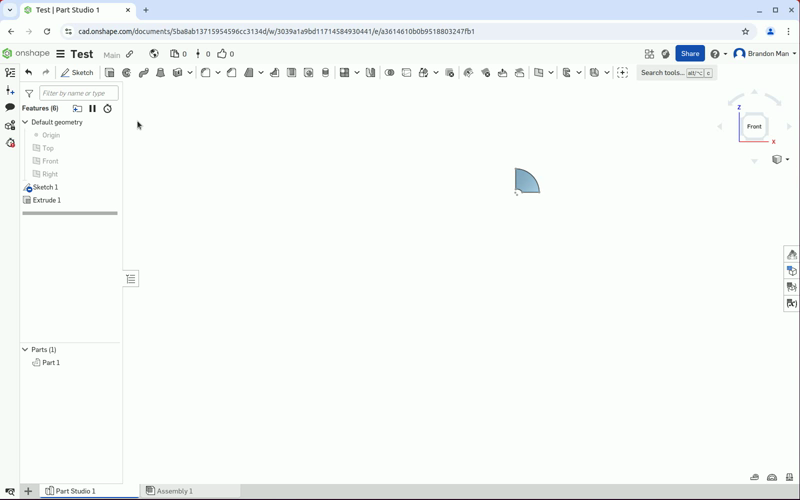
key(shift+h)
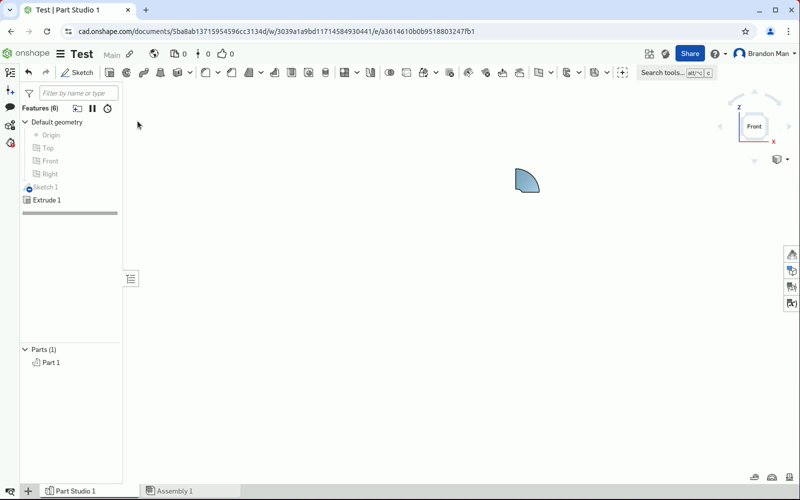
mouse_move(73, 189)
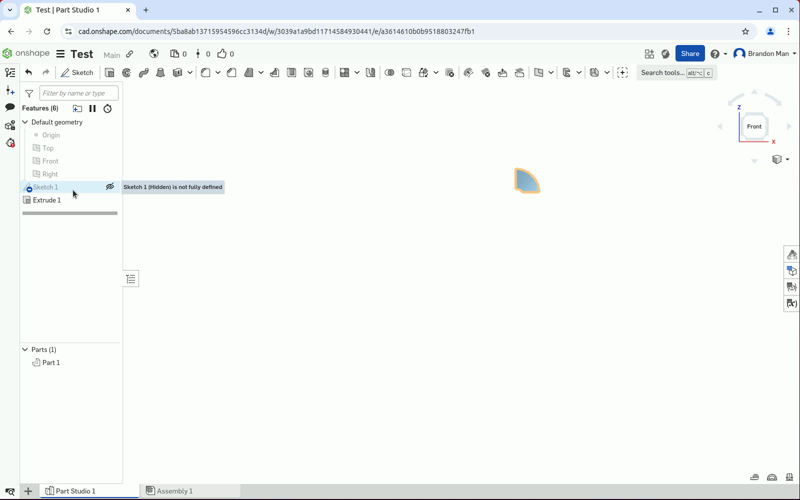
click(73, 189)
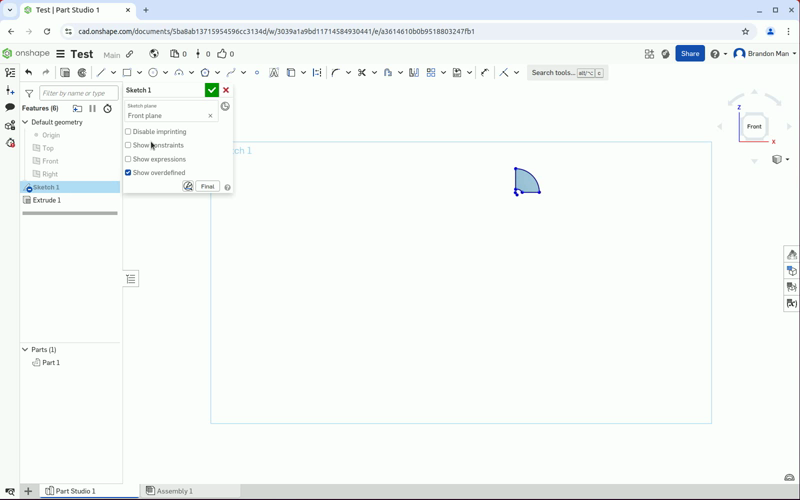
mouse_move(229, 92)
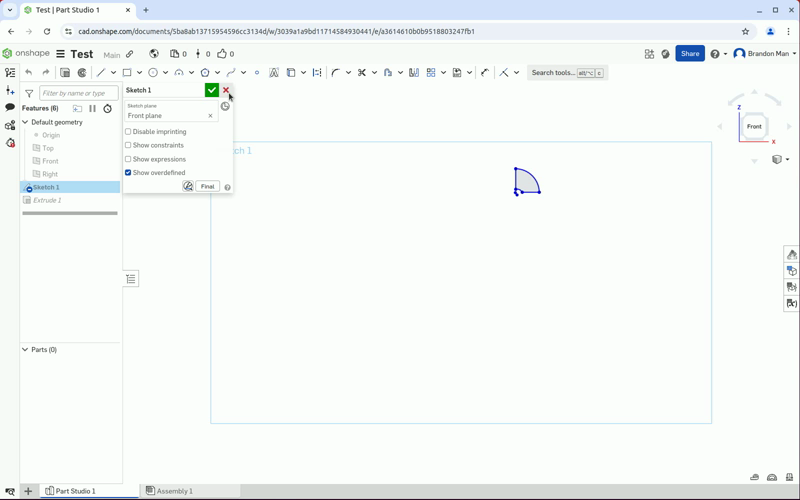
click(229, 92)
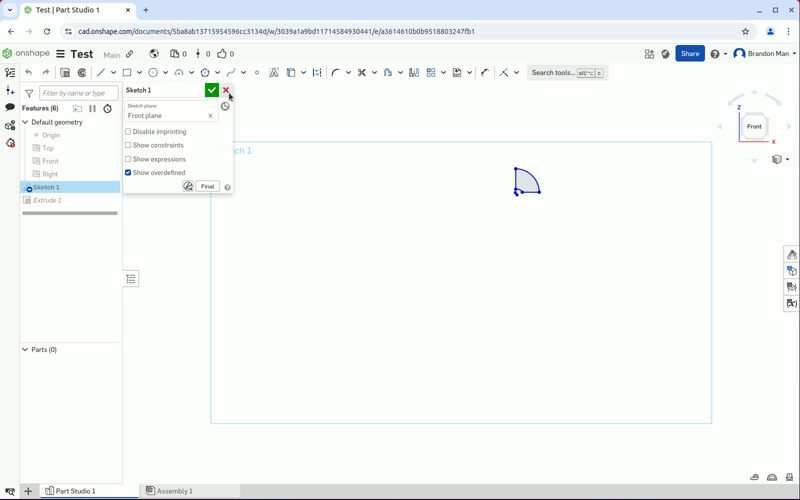
key(shift+s)
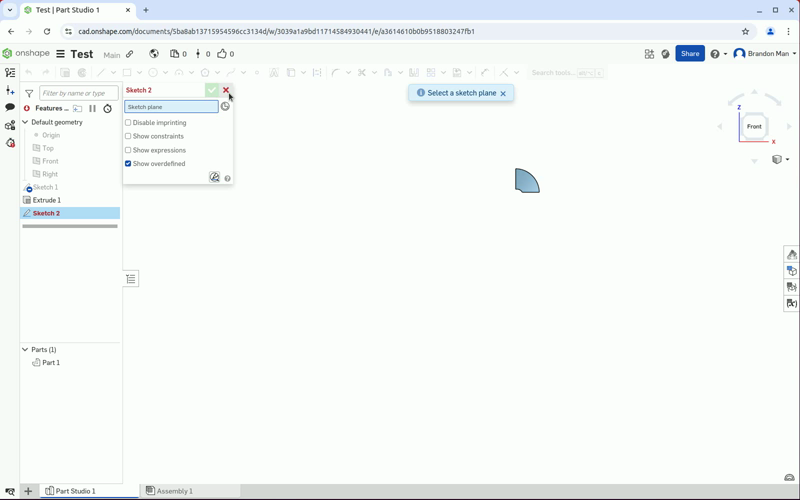
mouse_move(73, 163)
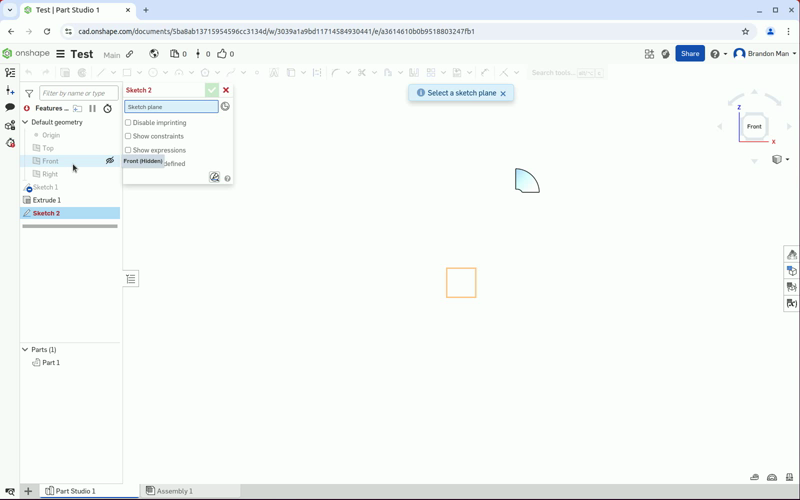
click(73, 163)
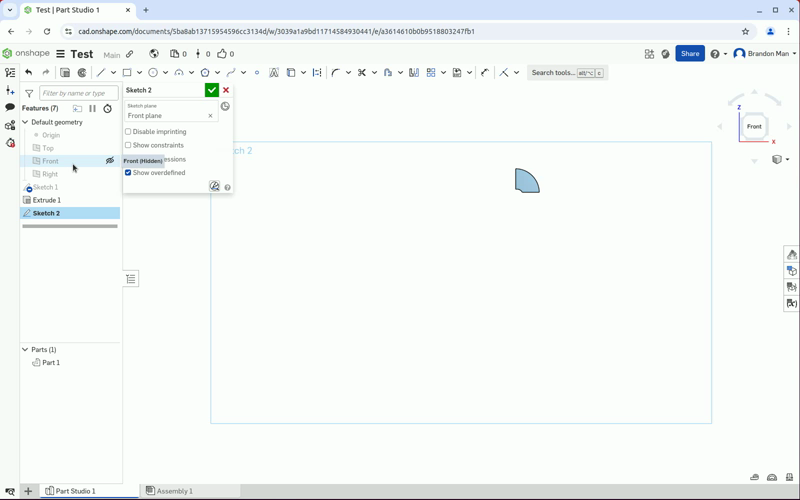
mouse_move(73, 352)
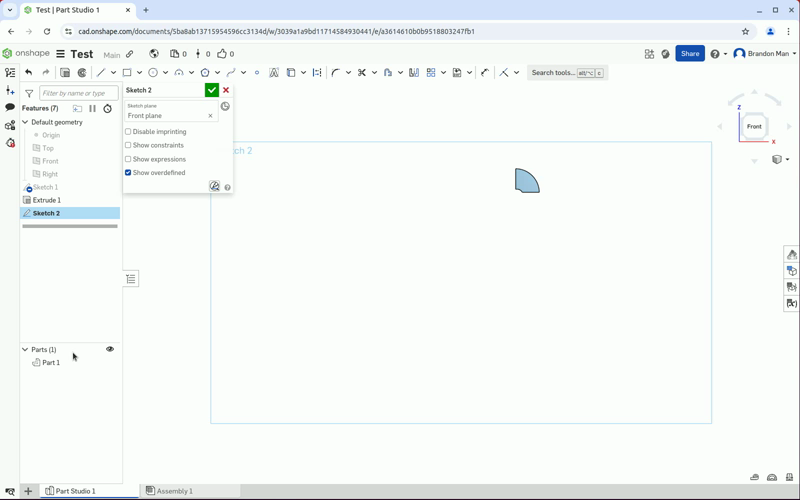
key(y)
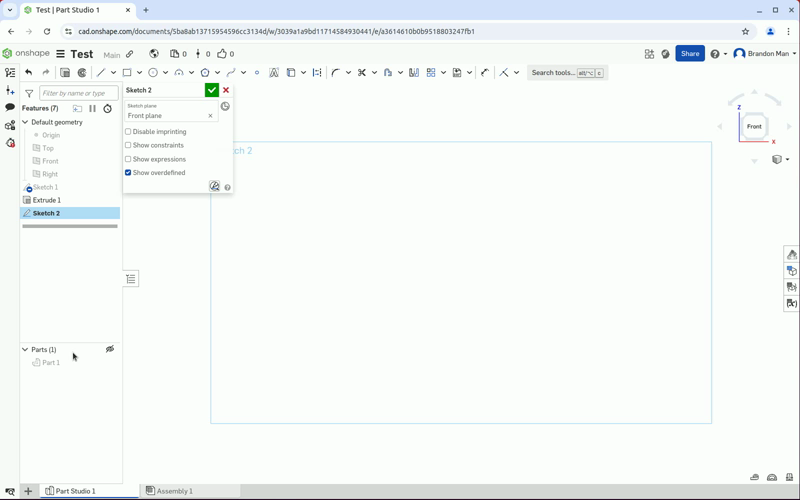
key(l)
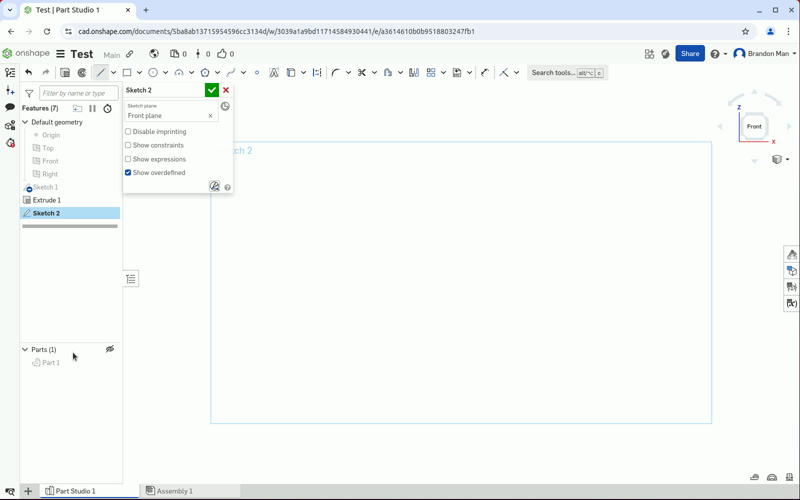
key_down(shift)
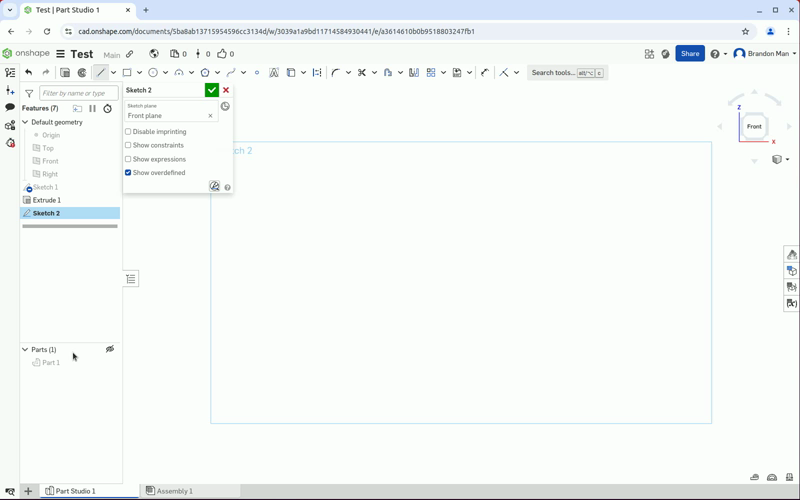
mouse_move(494, 192)
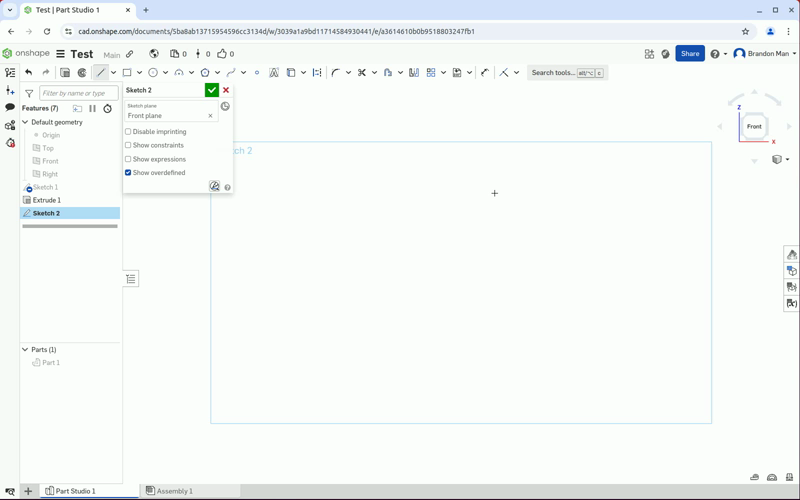
click(494, 192)
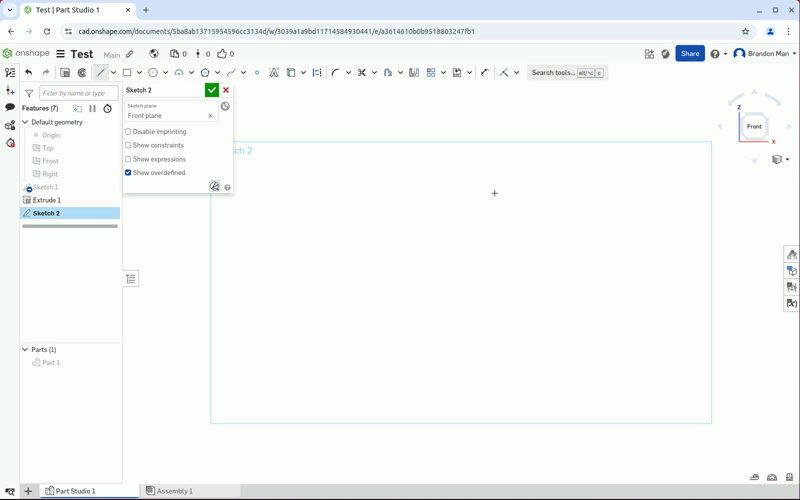
key_up(shift)
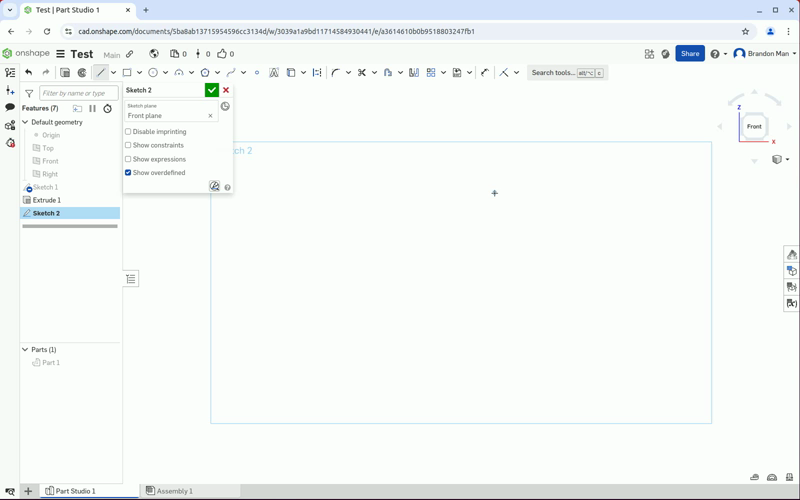
key_down(shift)
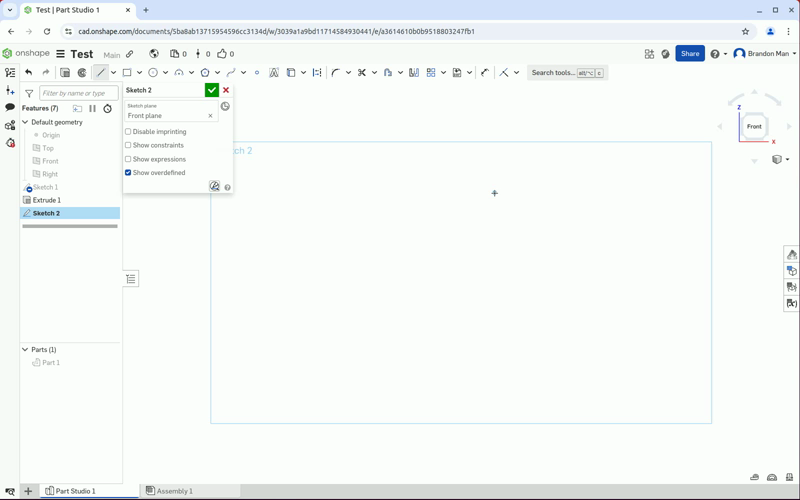
mouse_move(524, 192)
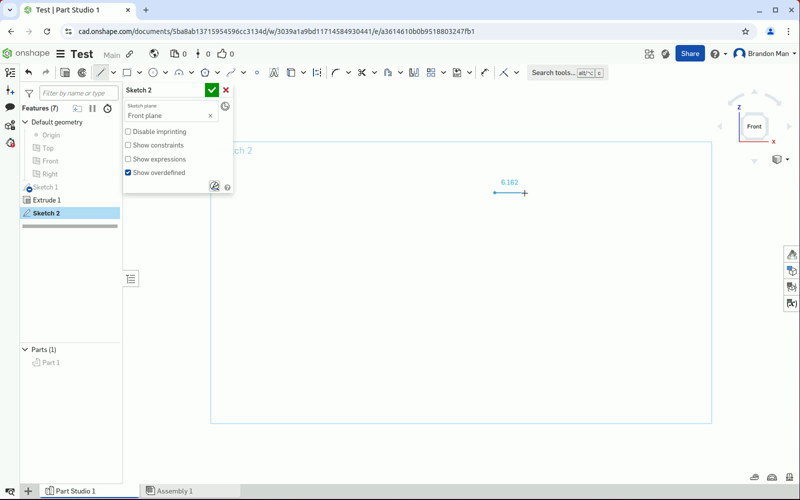
mouse_move(511, 192)
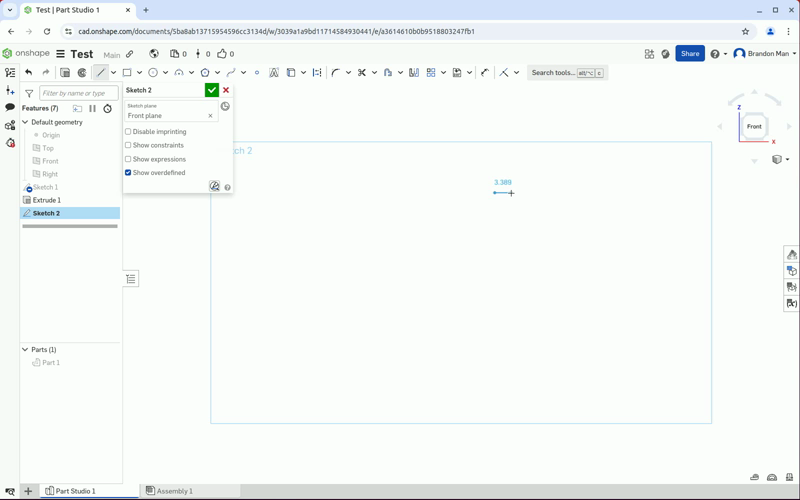
click(511, 192)
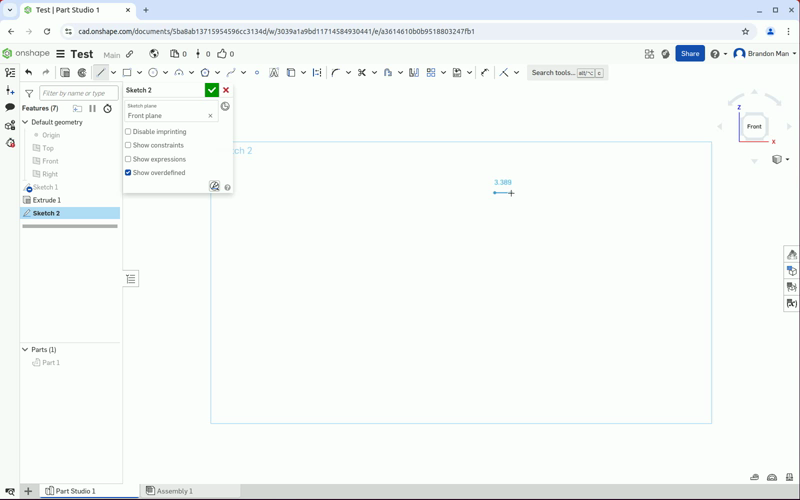
key_up(shift)
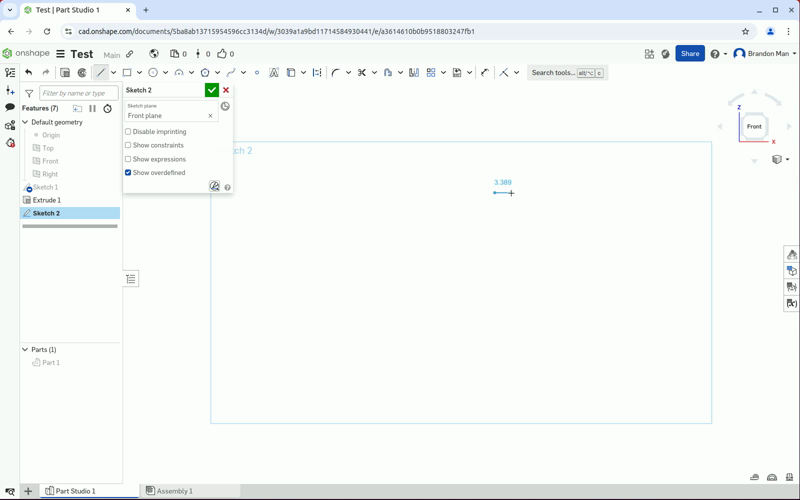
key(esc)
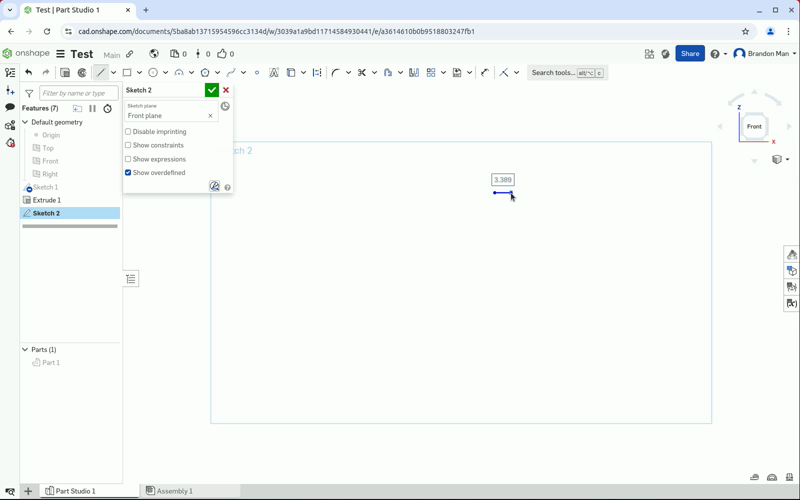
key(a)
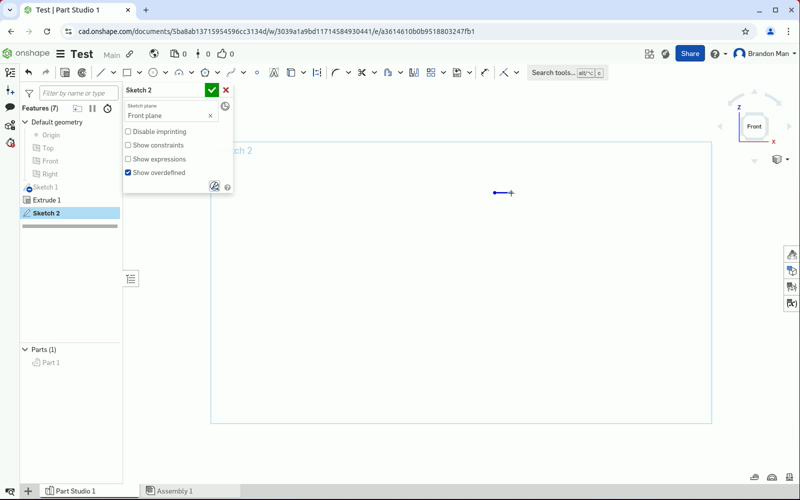
mouse_move(511, 192)
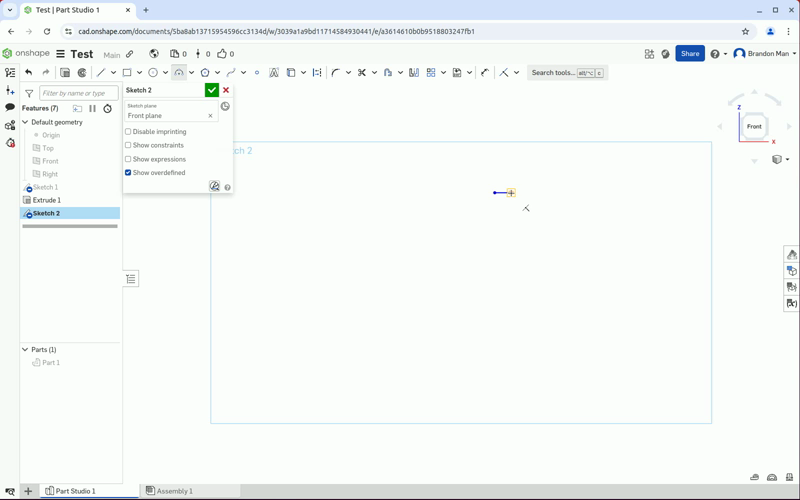
click(511, 192)
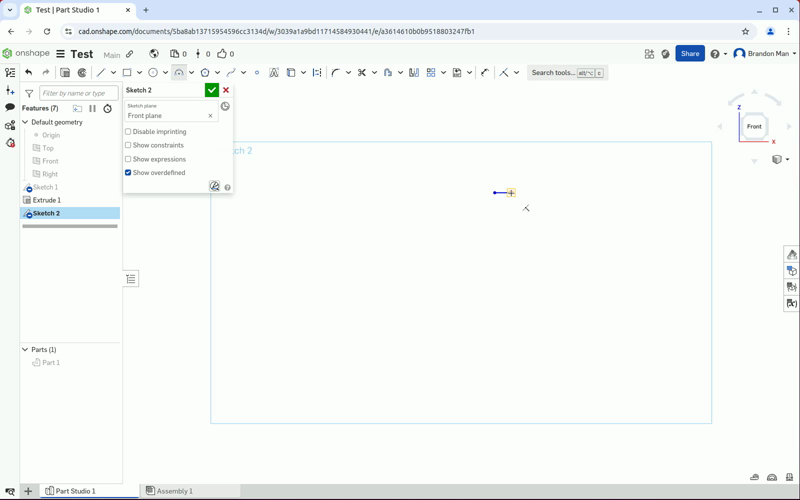
key_down(shift)
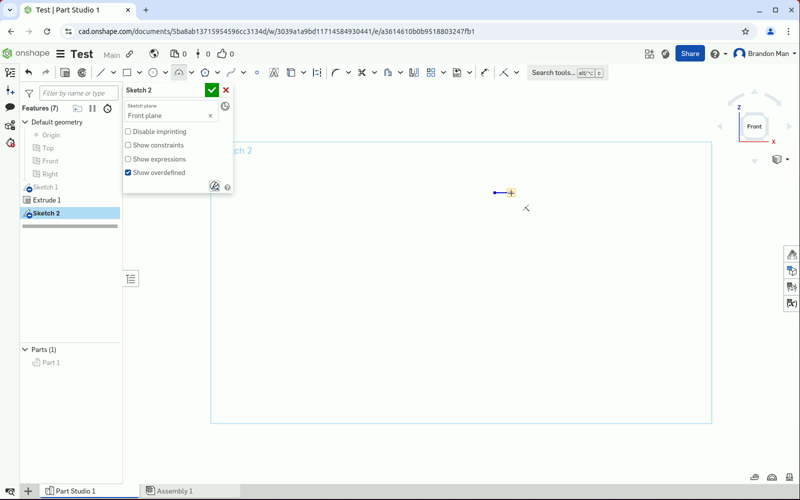
mouse_move(518, 189)
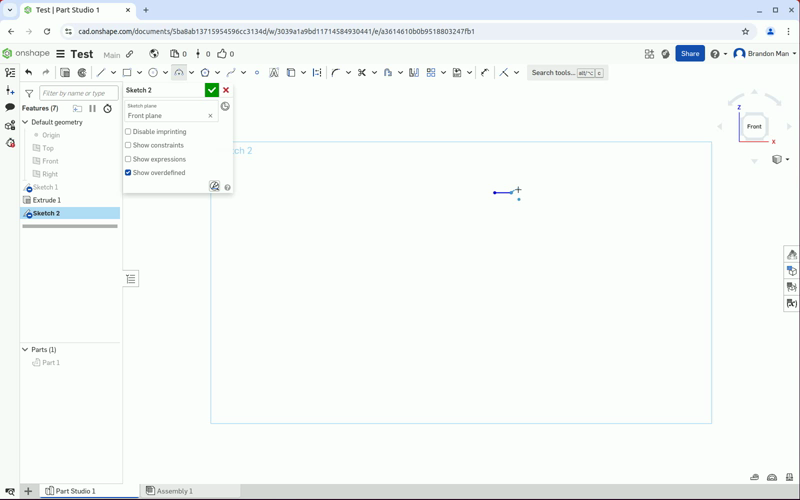
click(518, 189)
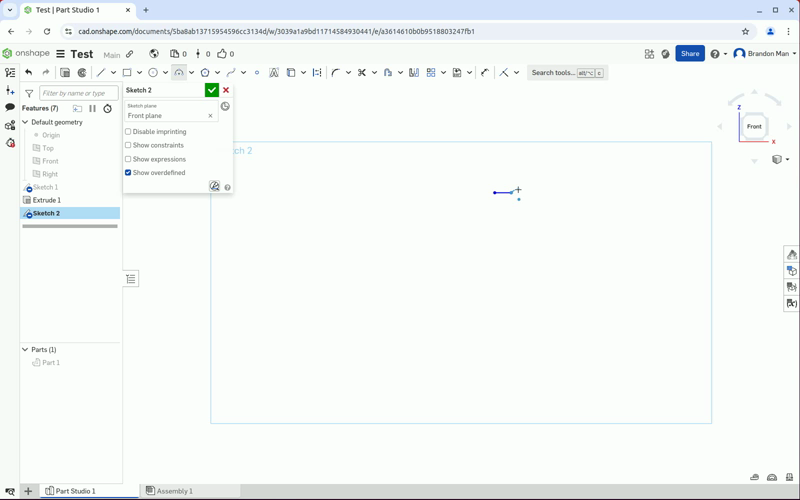
mouse_move(514, 190)
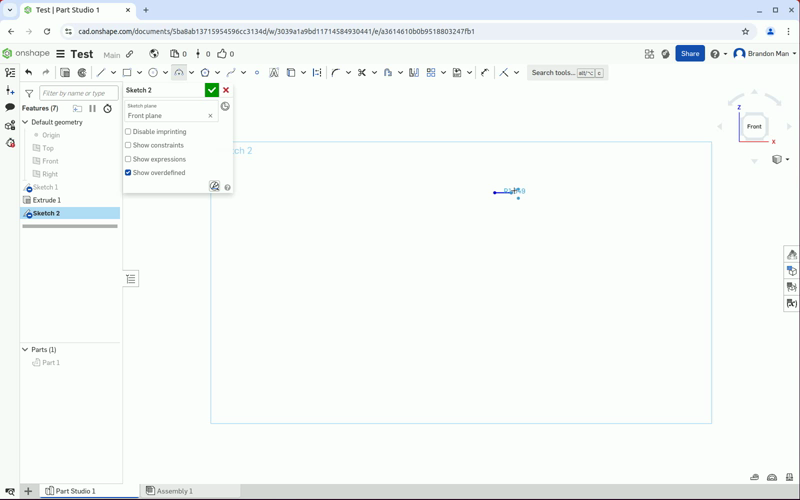
scroll(6)
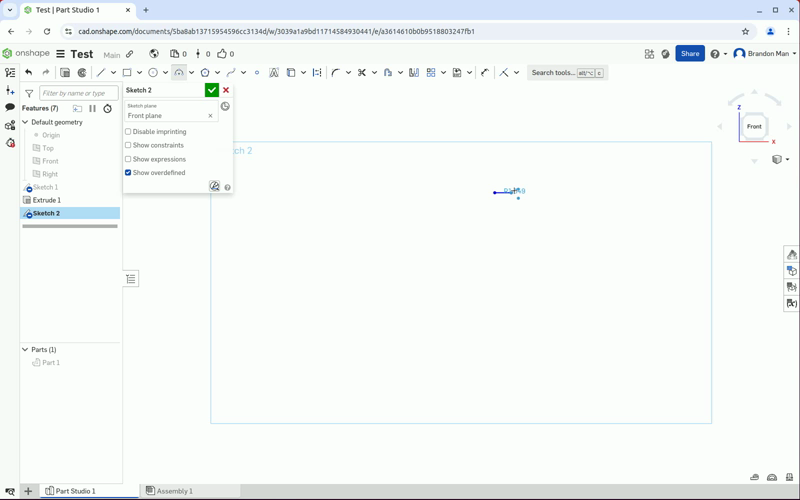
scroll(6)
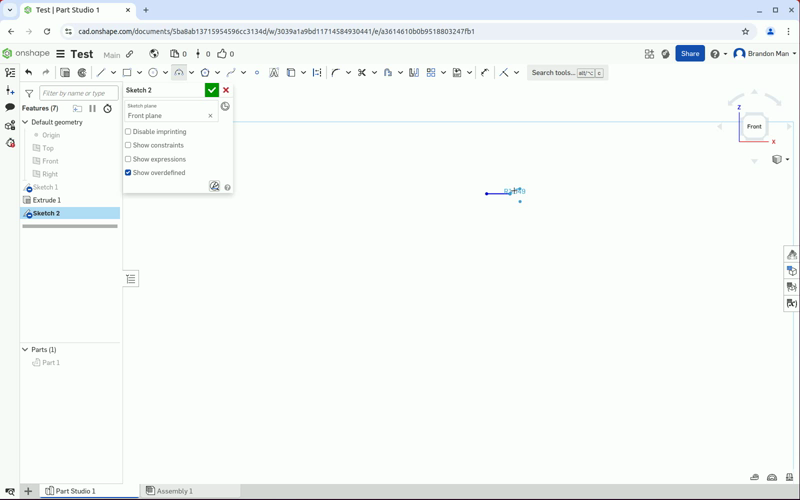
scroll(6)
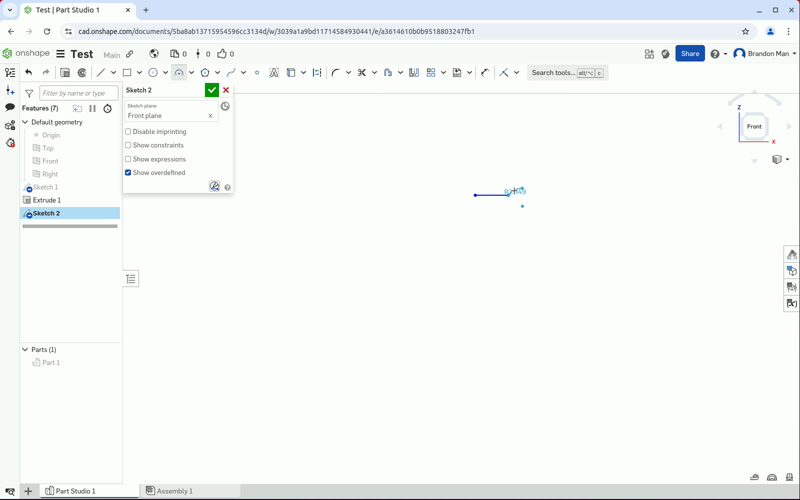
scroll(6)
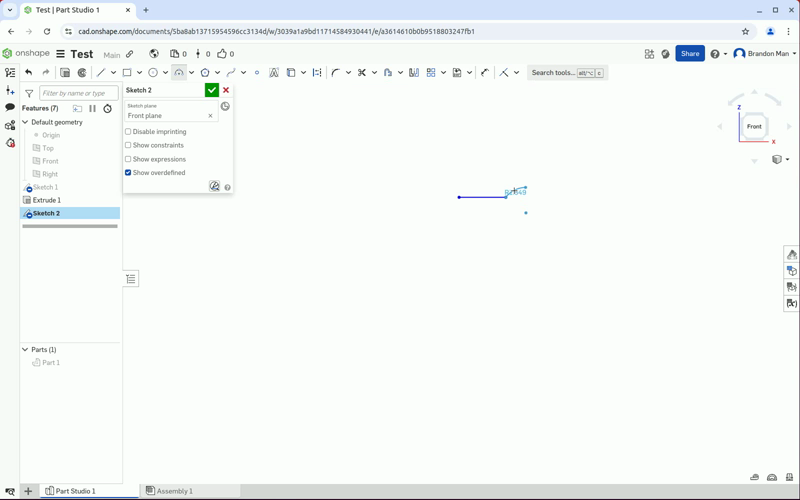
scroll(6)
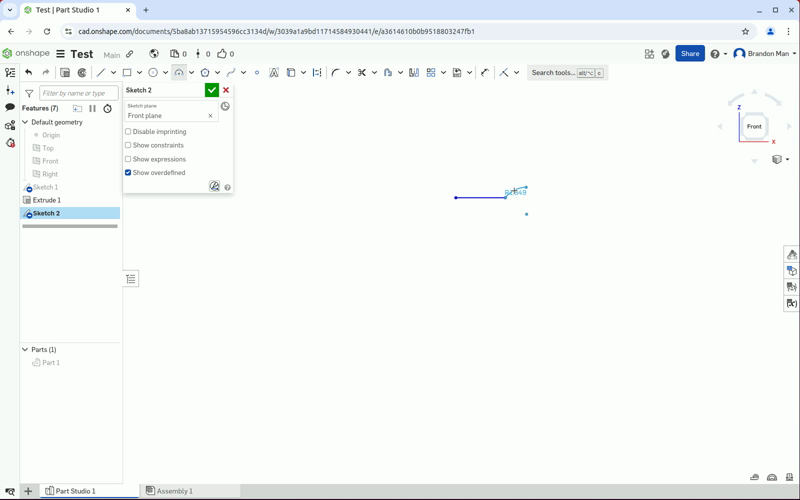
scroll(6)
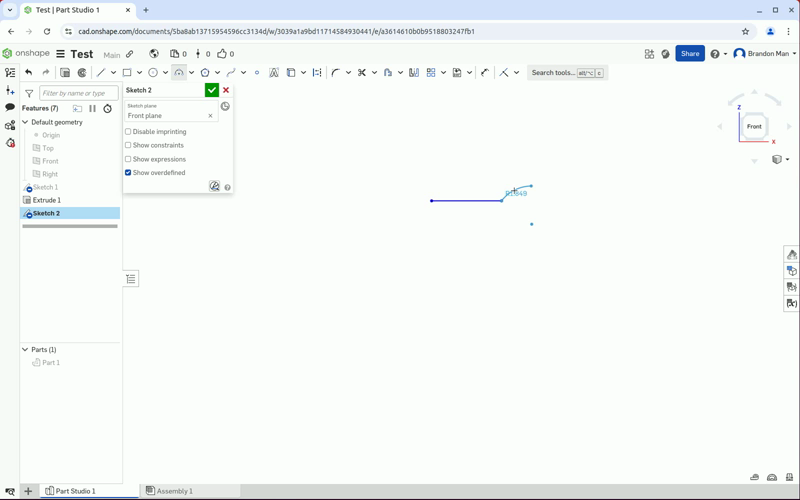
scroll(6)
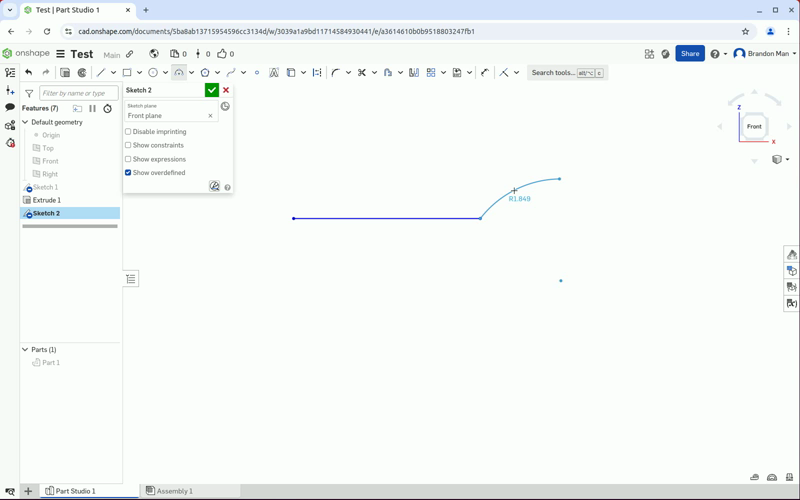
click(514, 190)
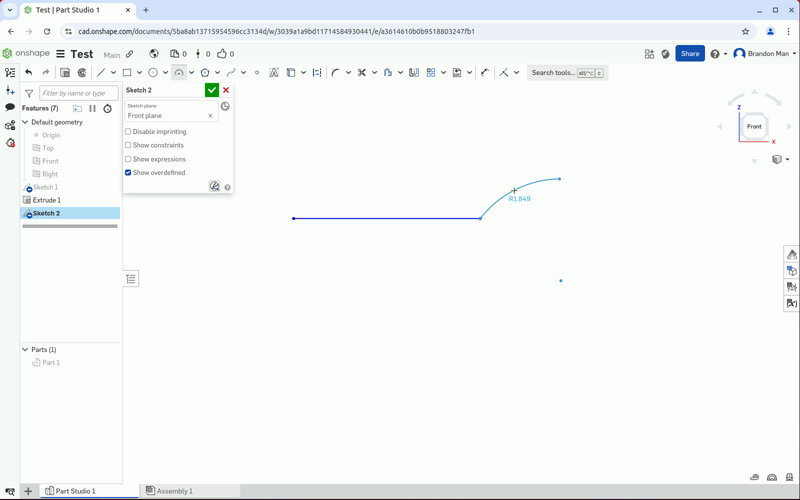
scroll(-6)
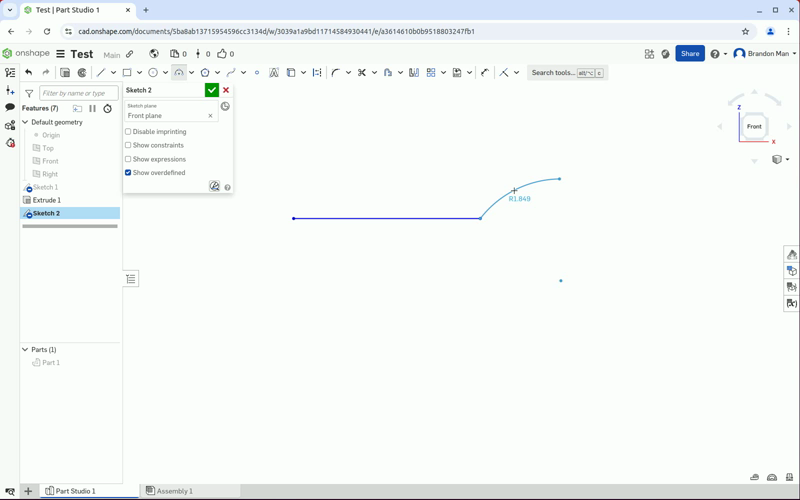
scroll(-6)
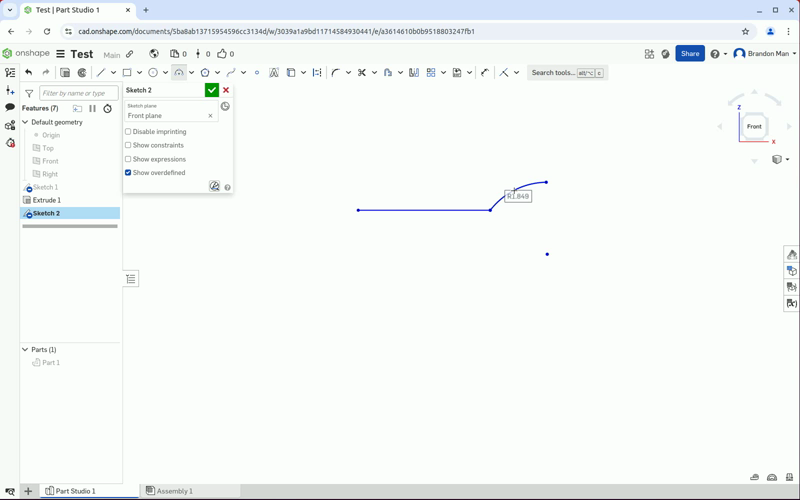
scroll(-6)
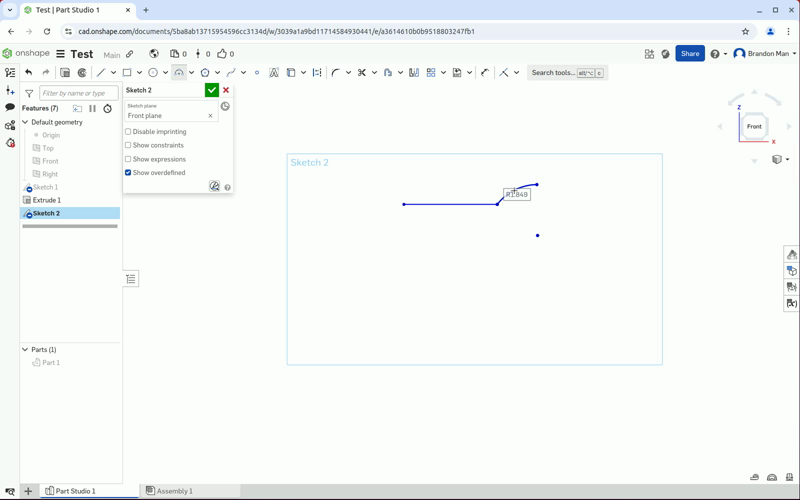
scroll(-6)
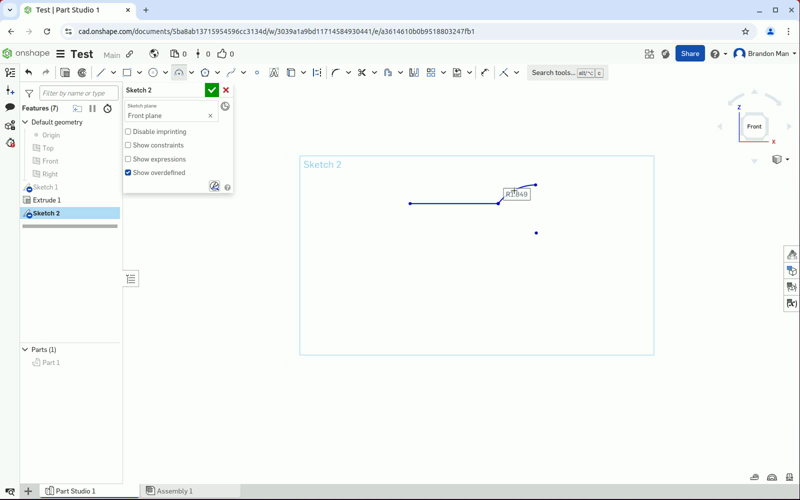
scroll(-6)
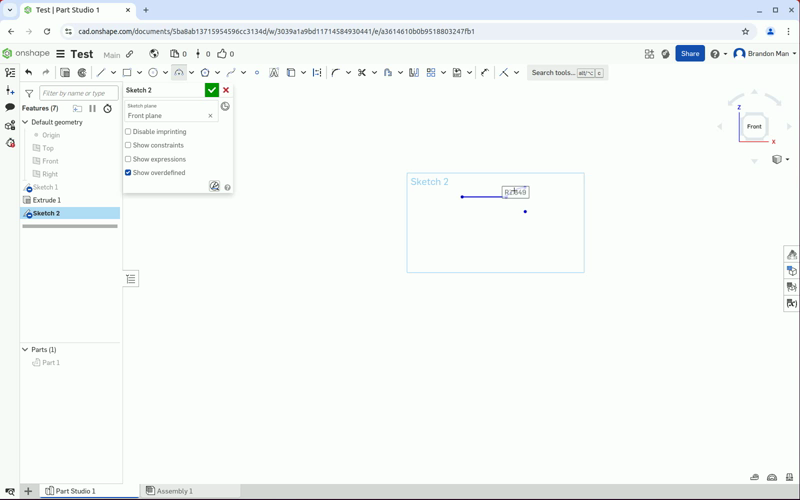
scroll(-6)
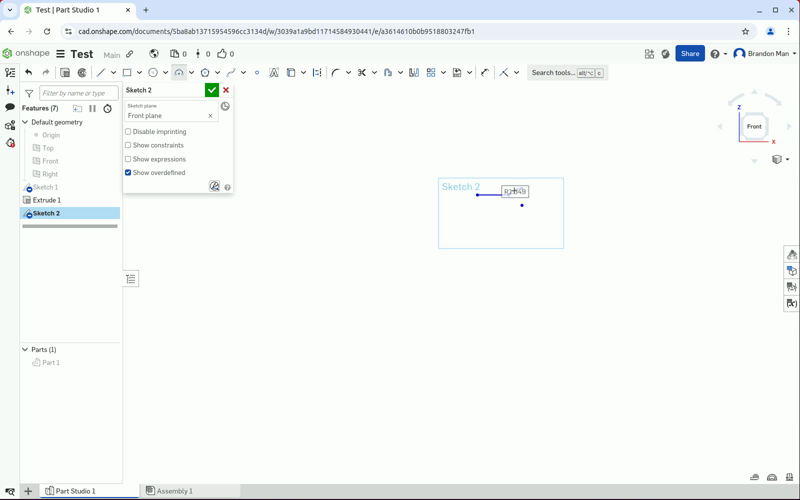
scroll(-6)
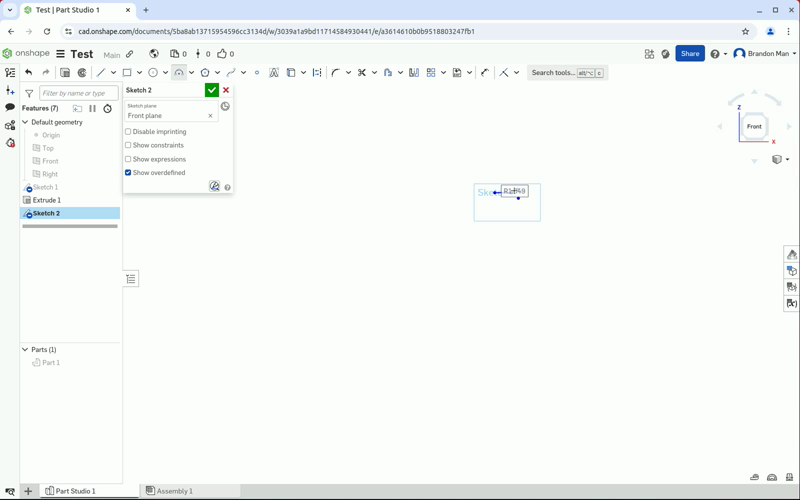
key_up(shift)
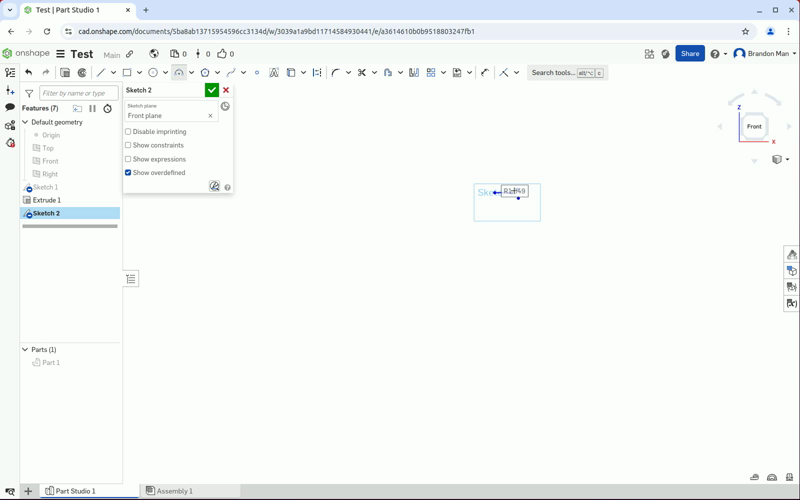
key(esc)
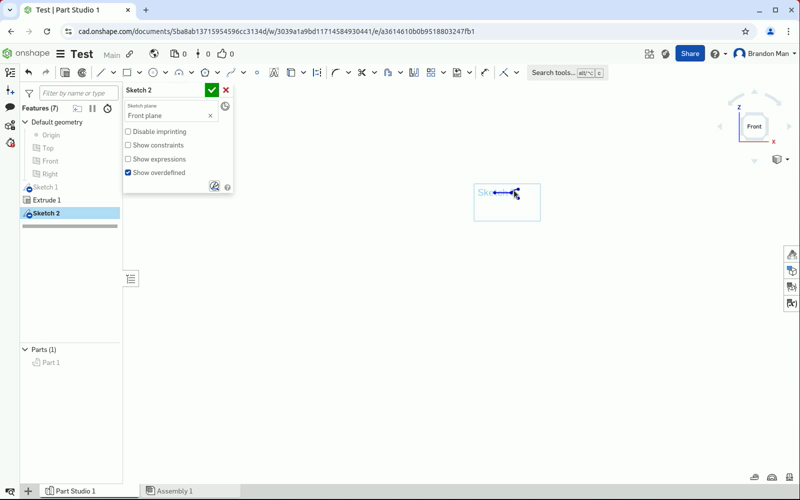
key(l)
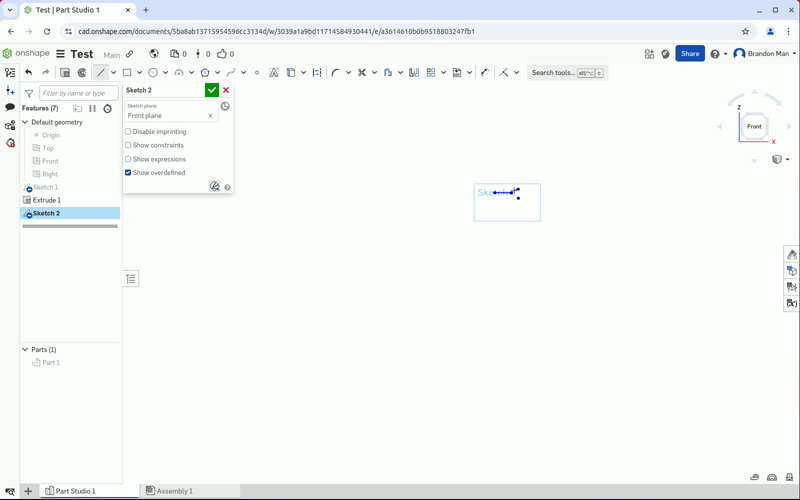
mouse_move(518, 189)
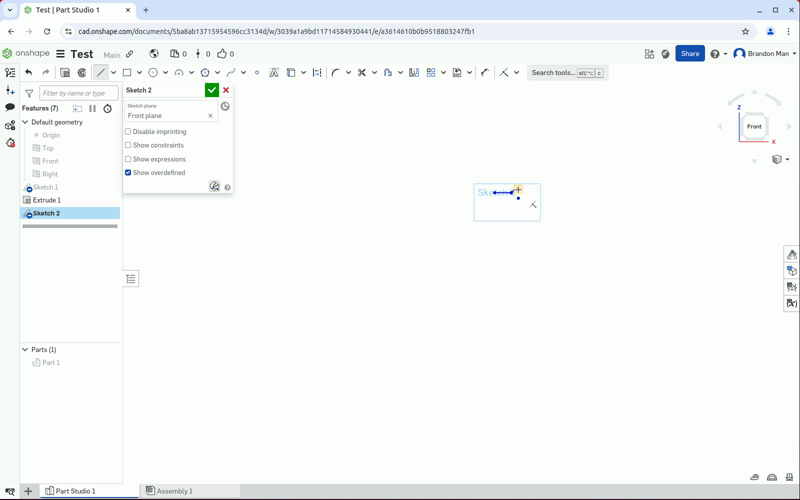
scroll(6)
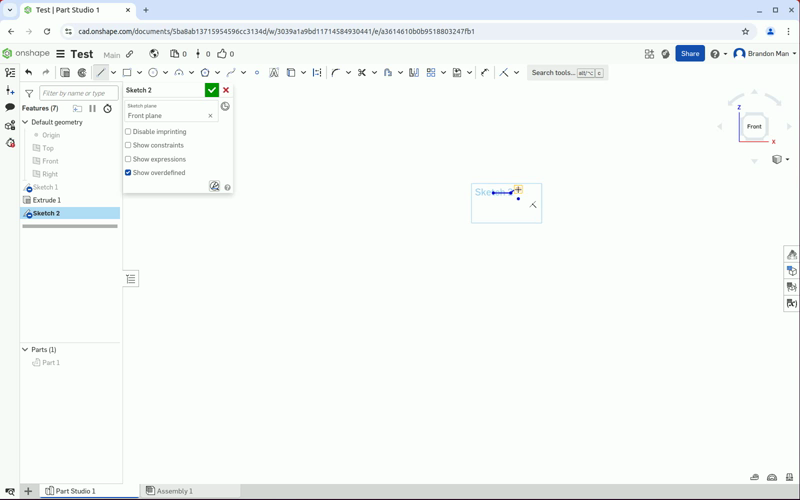
scroll(6)
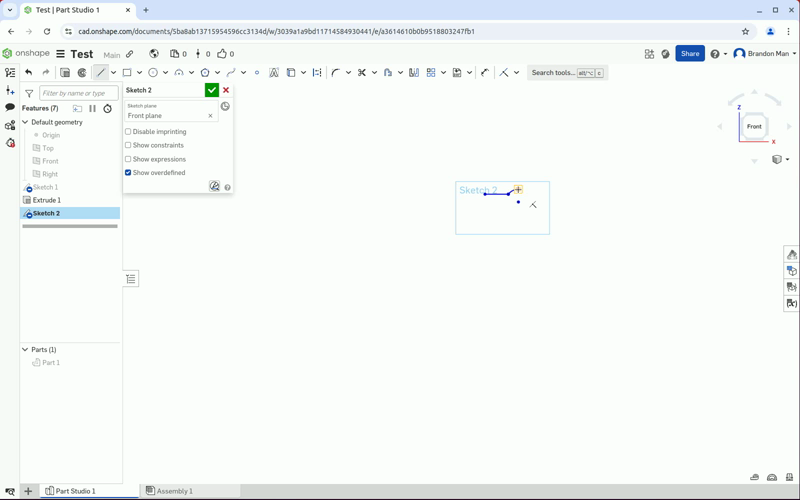
scroll(6)
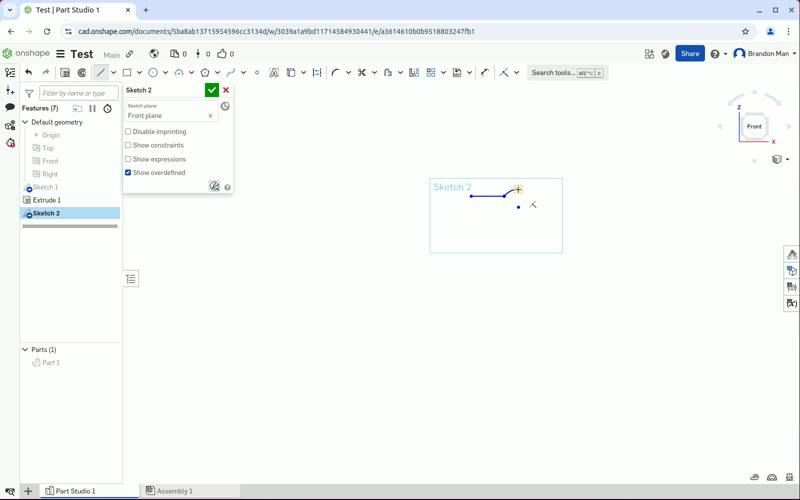
scroll(6)
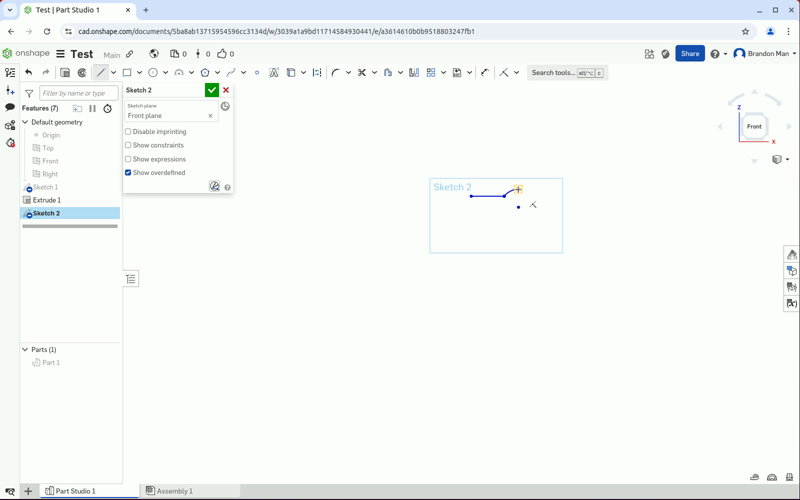
scroll(6)
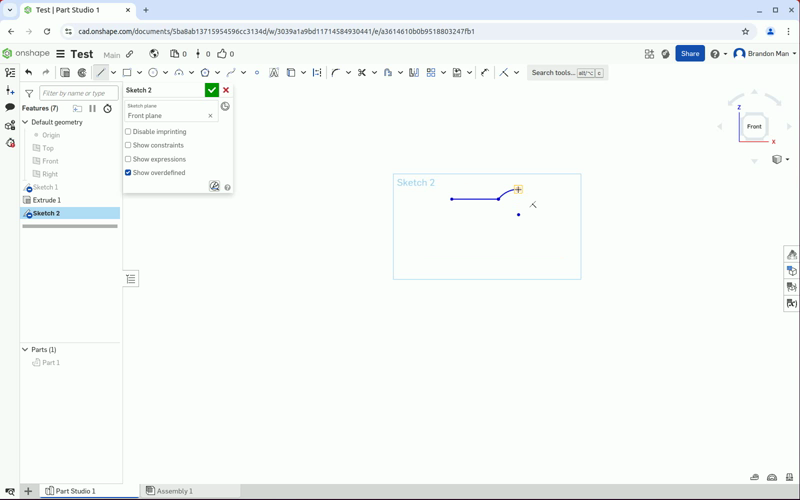
scroll(6)
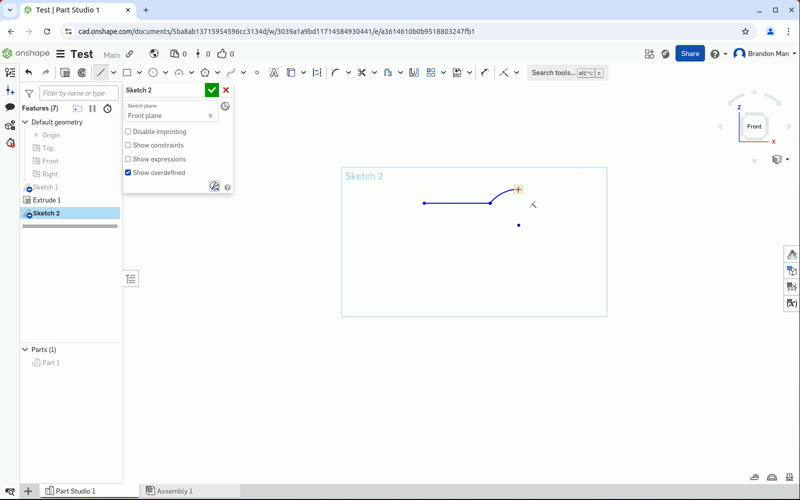
scroll(6)
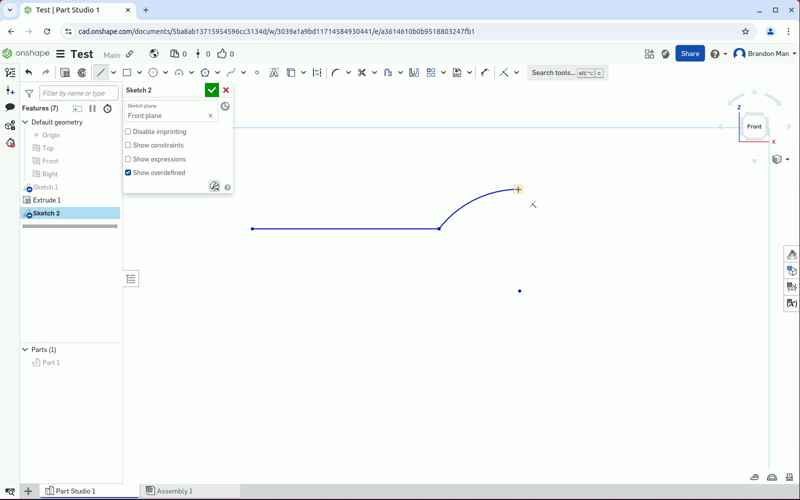
click(518, 189)
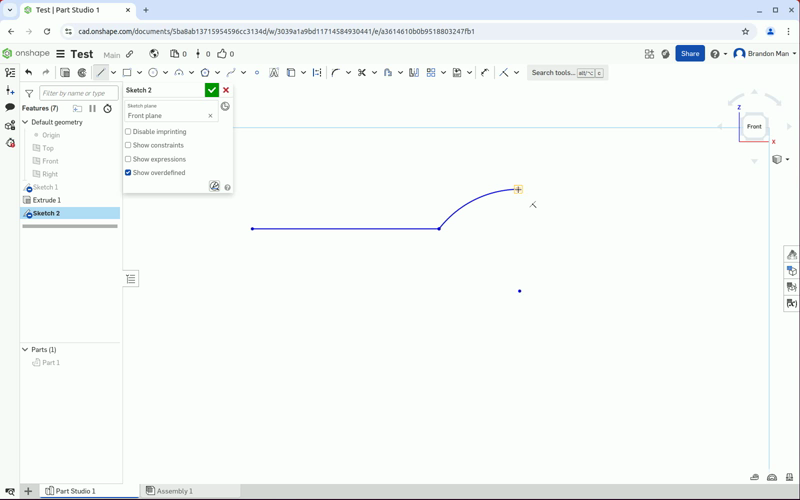
scroll(-6)
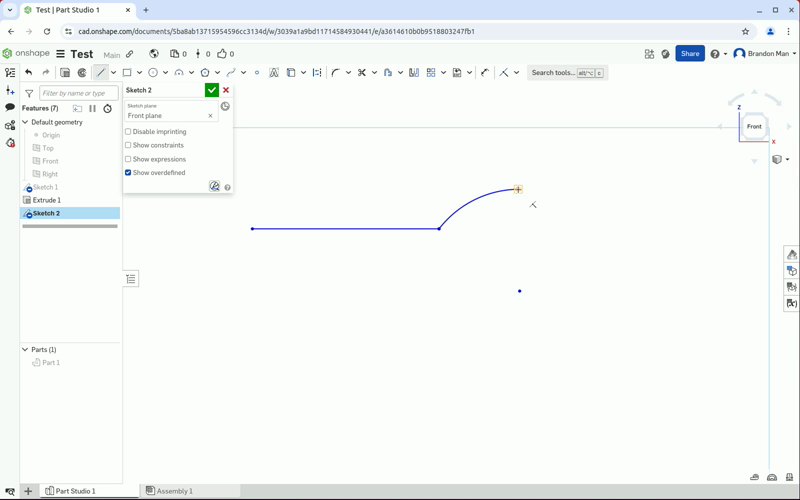
scroll(-6)
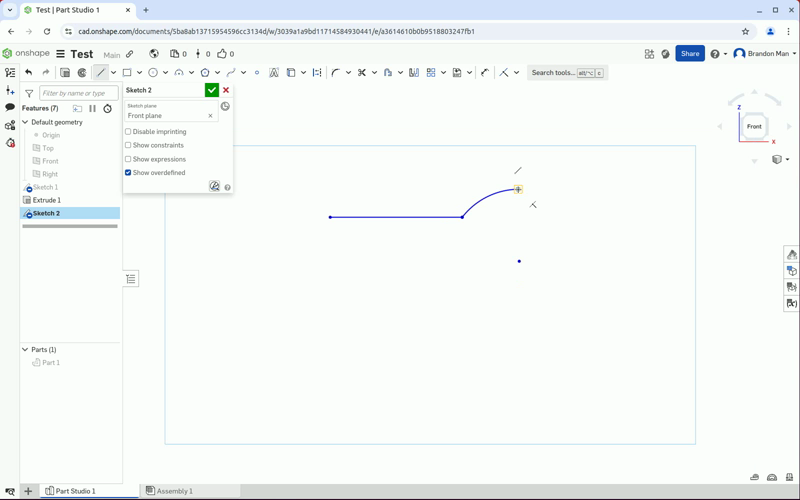
scroll(-6)
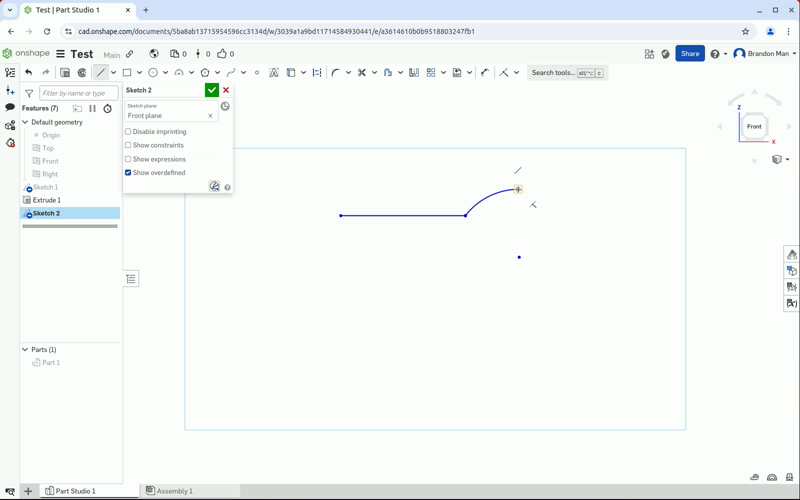
scroll(-6)
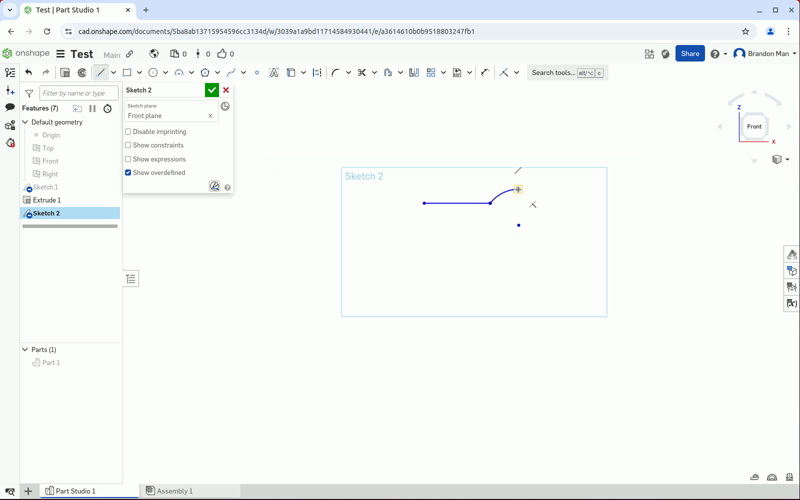
scroll(-6)
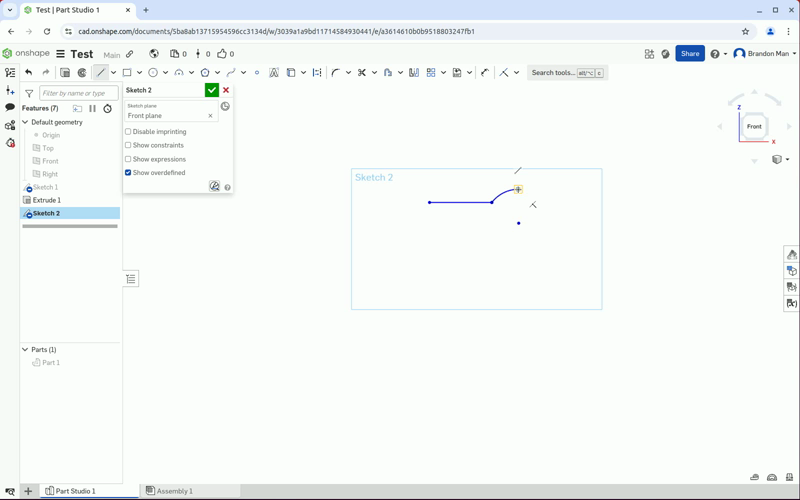
scroll(-6)
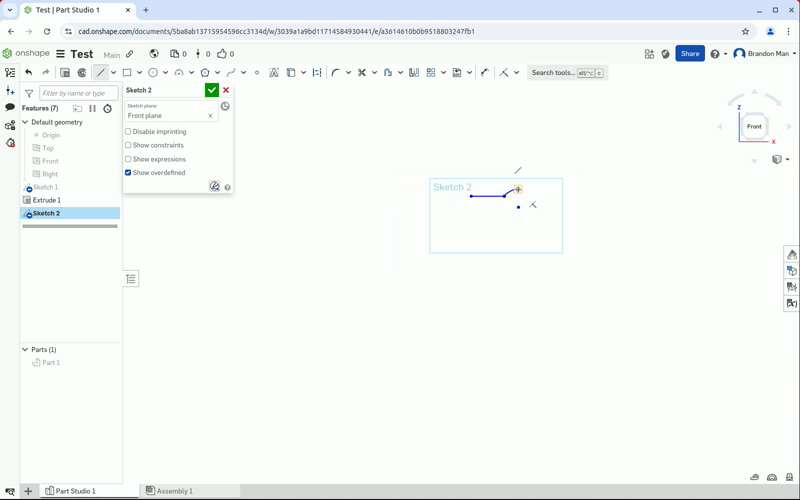
scroll(-6)
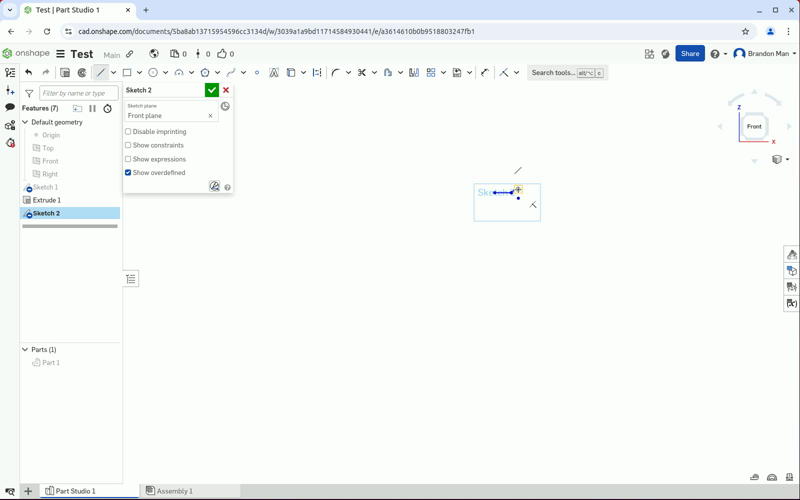
key_down(shift)
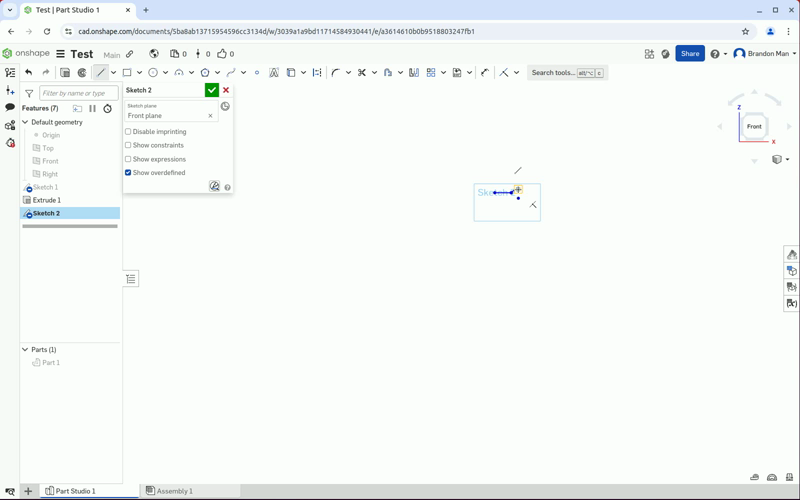
mouse_move(548, 189)
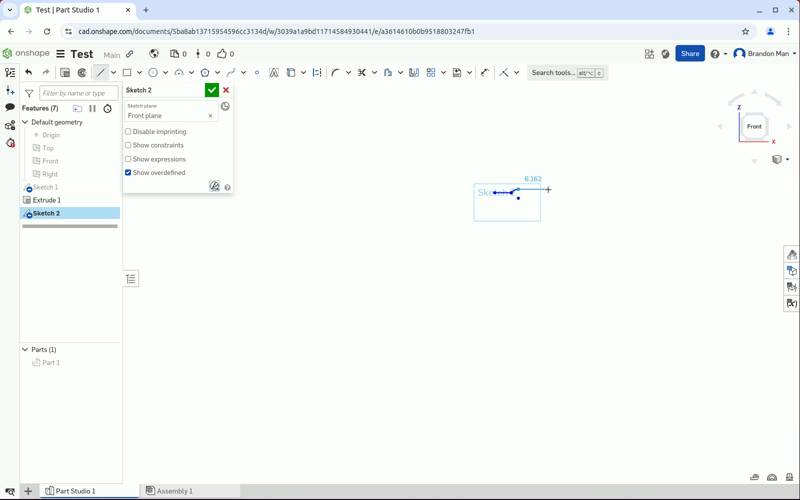
mouse_move(518, 169)
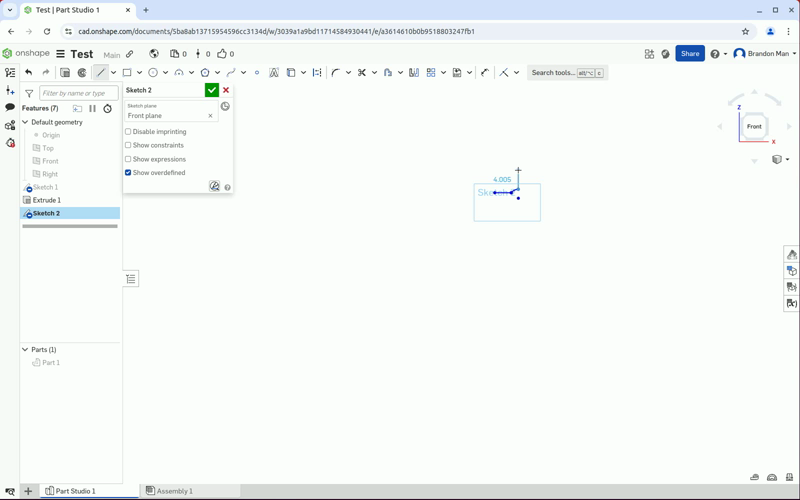
click(518, 169)
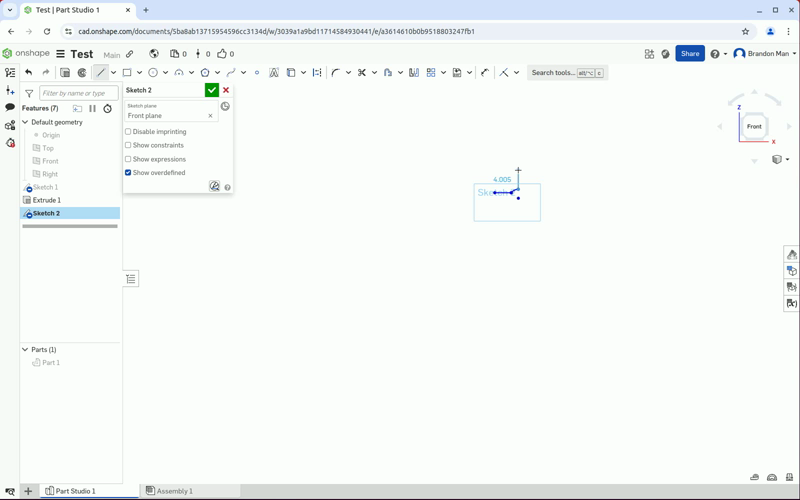
key_up(shift)
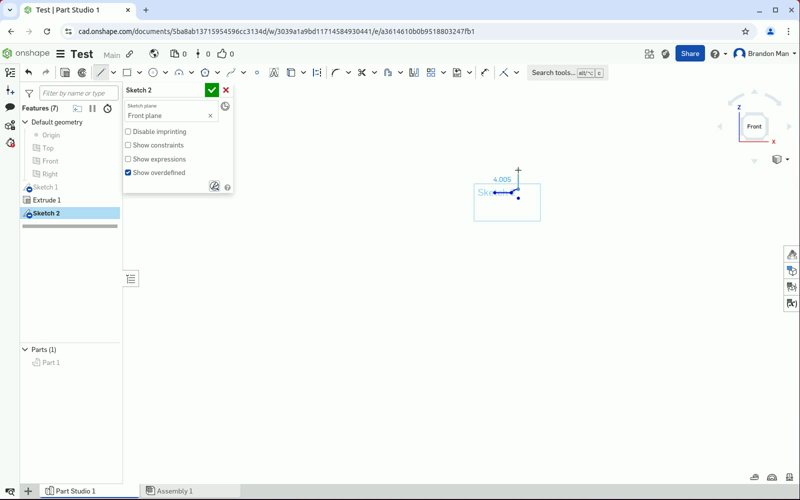
key(esc)
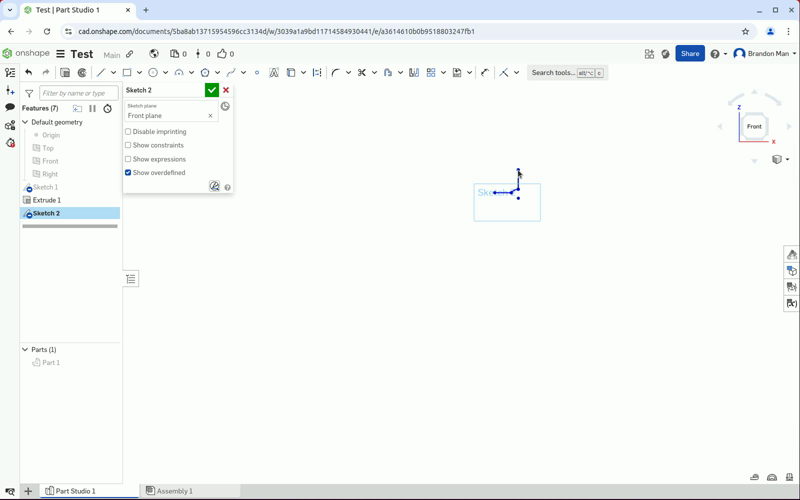
key(a)
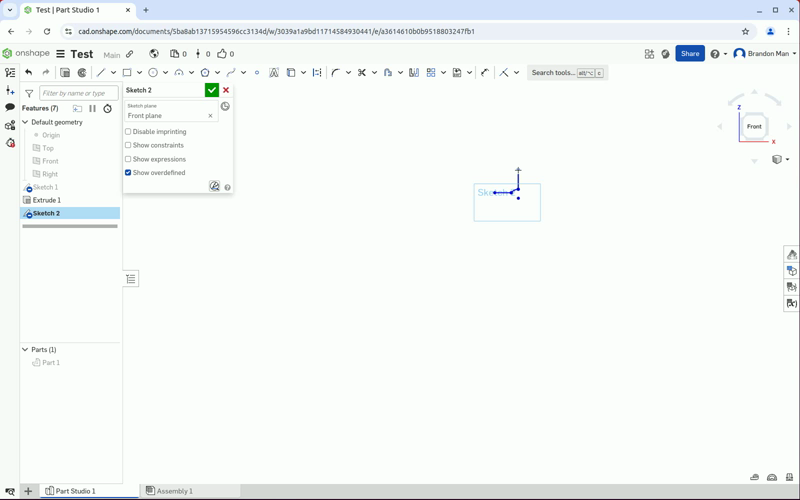
mouse_move(518, 169)
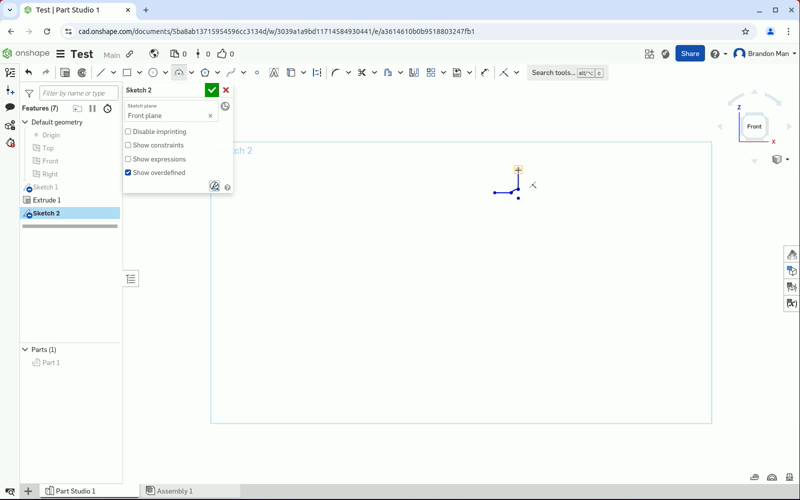
click(518, 169)
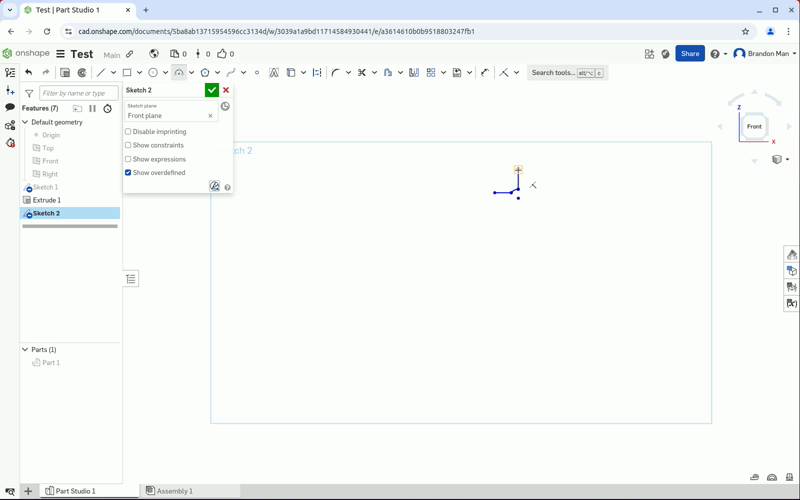
mouse_move(494, 192)
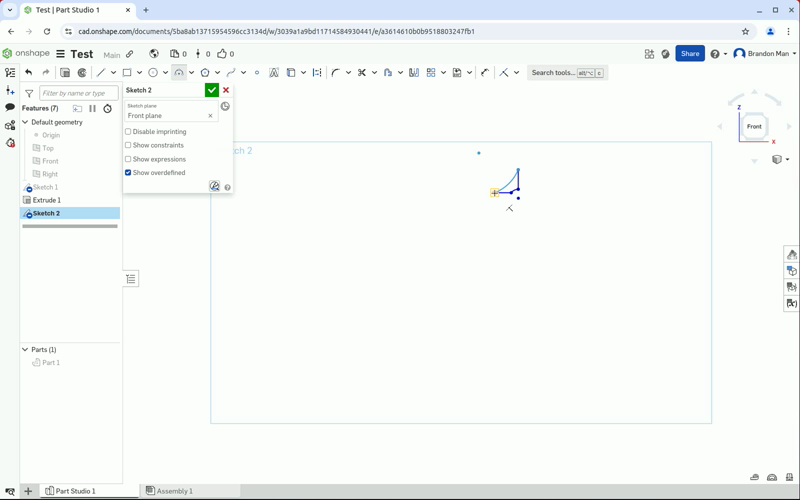
click(494, 192)
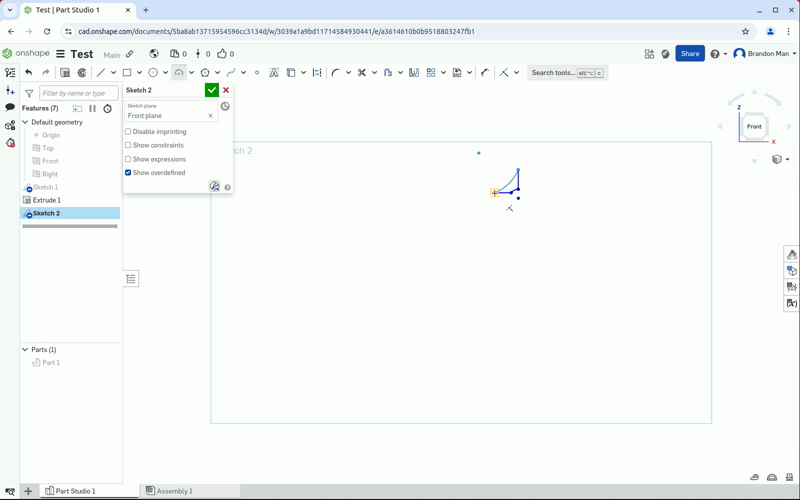
key_down(shift)
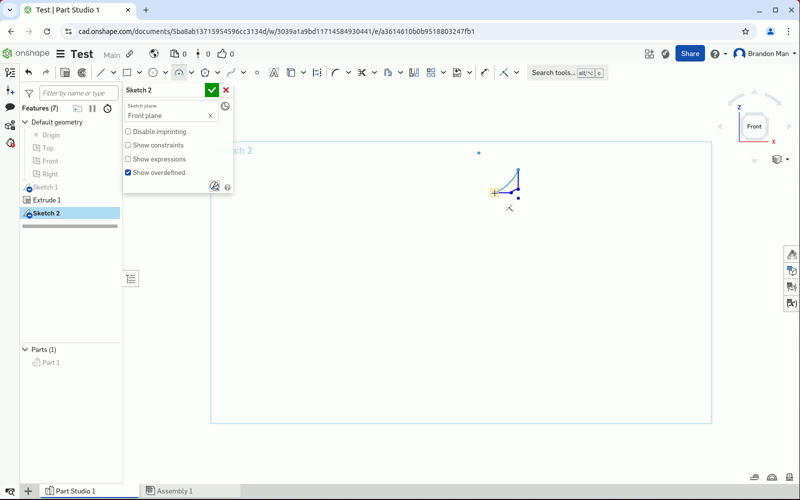
mouse_move(501, 176)
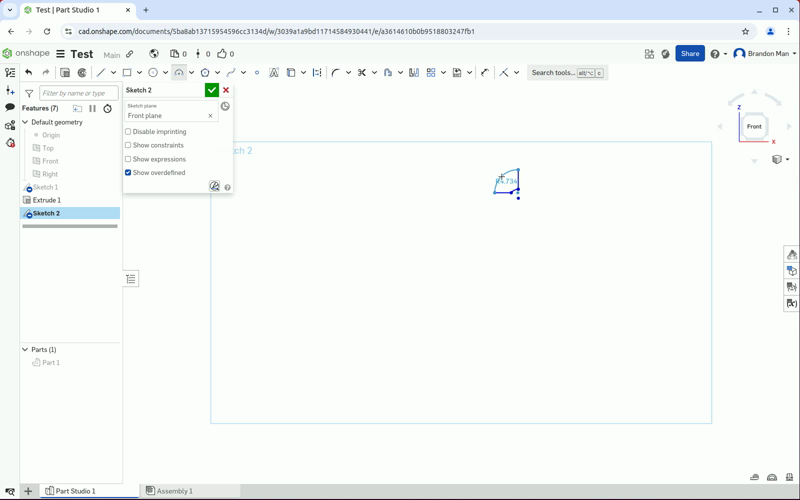
click(501, 176)
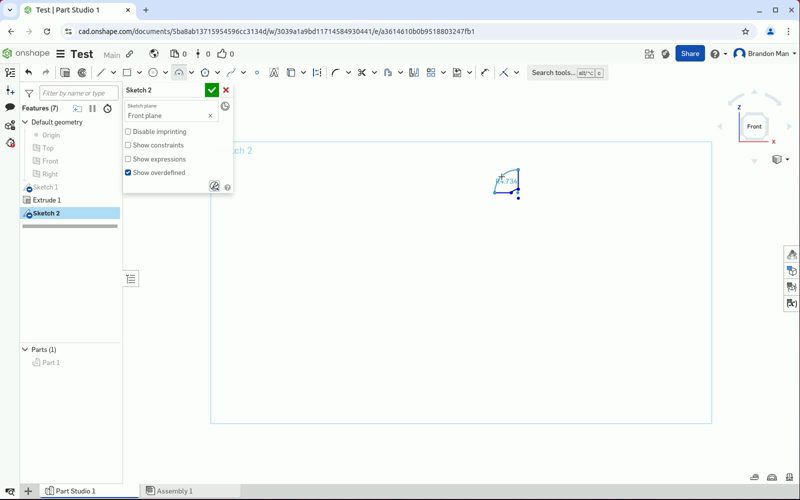
key_up(shift)
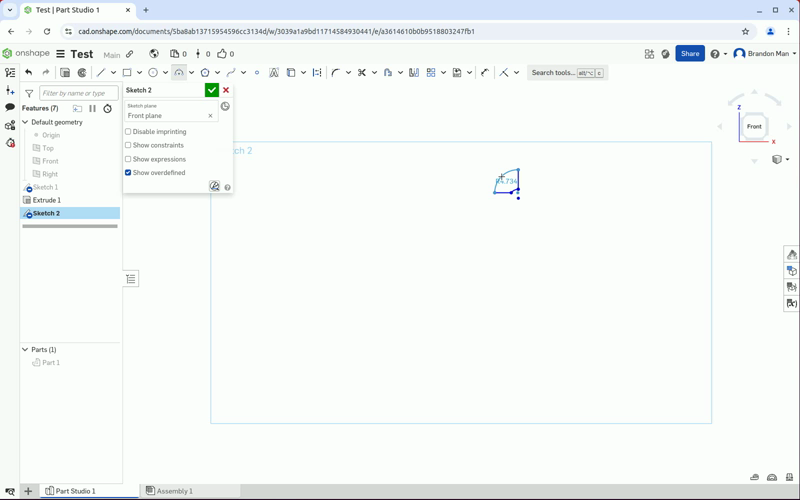
key(esc)
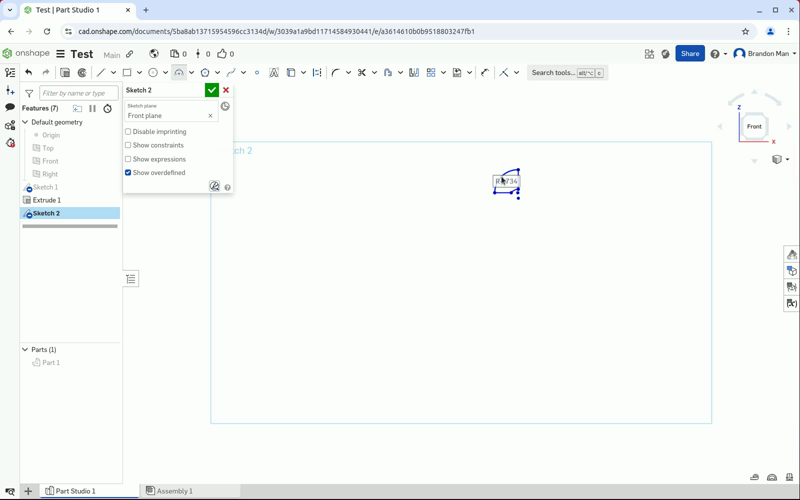
mouse_move(502, 181)
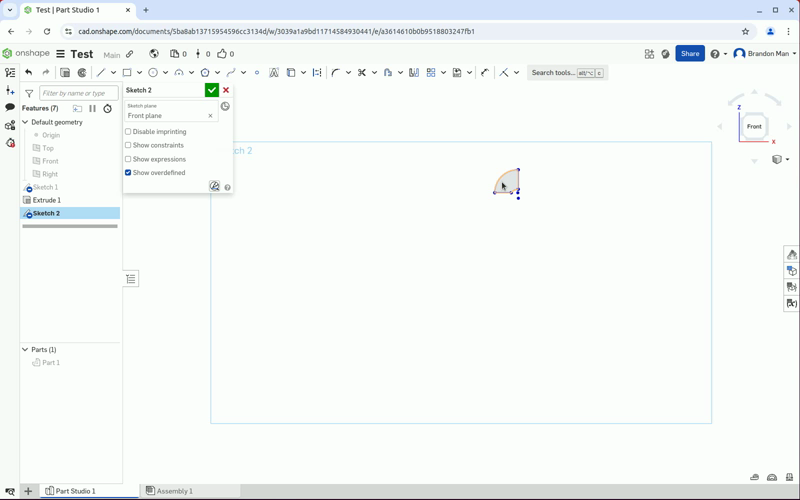
scroll(6)
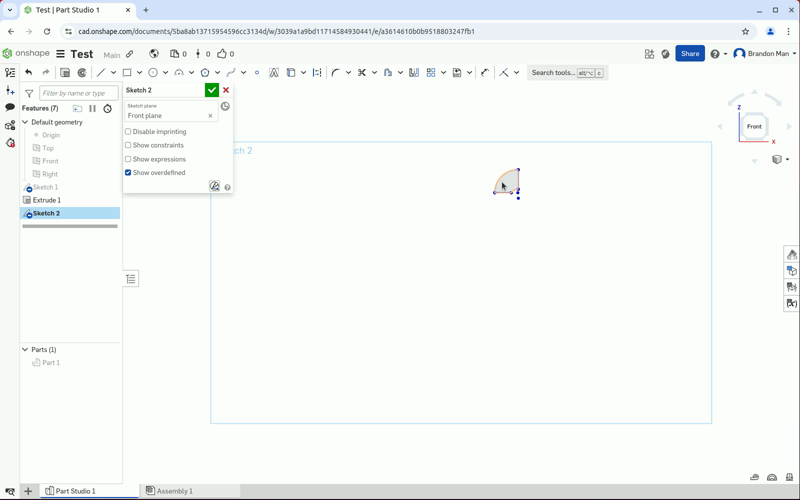
scroll(6)
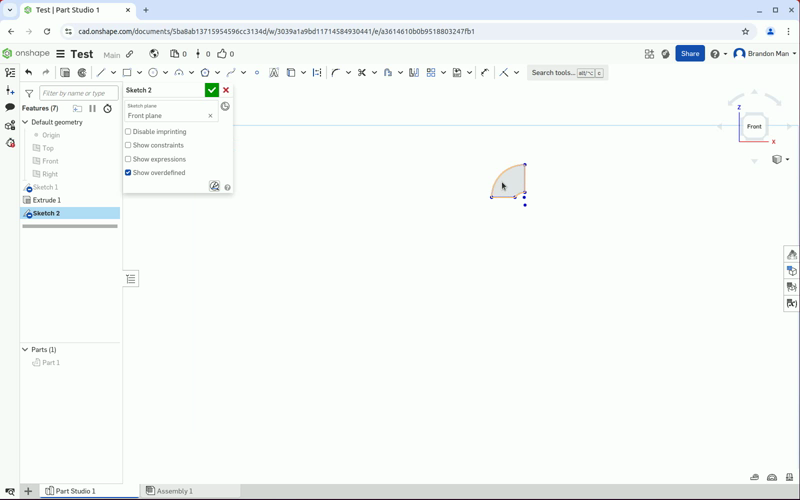
scroll(6)
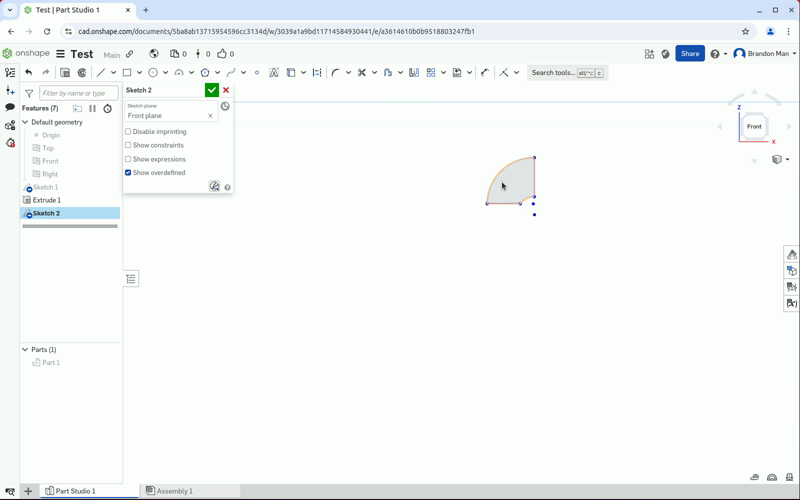
scroll(6)
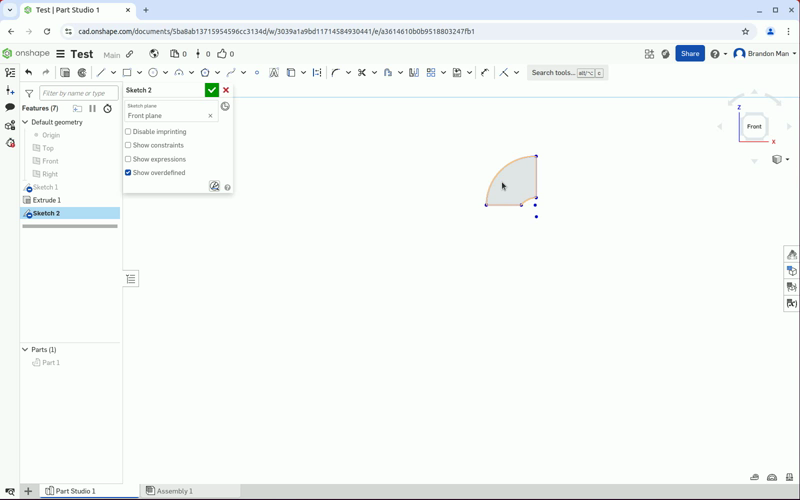
scroll(6)
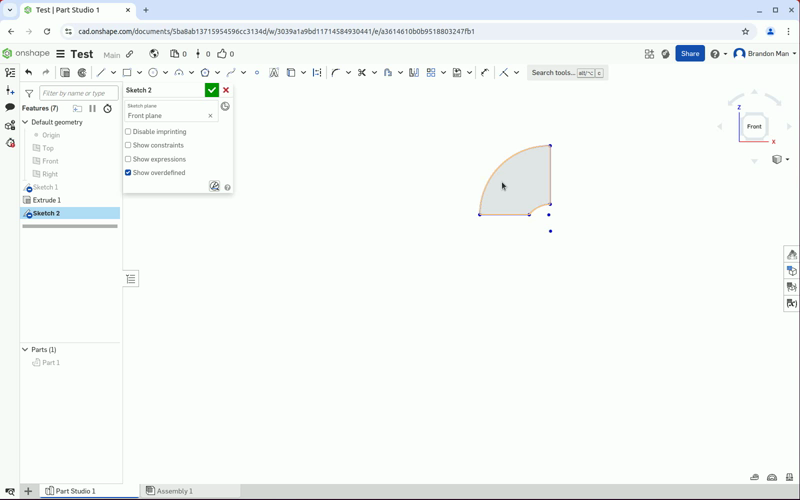
scroll(6)
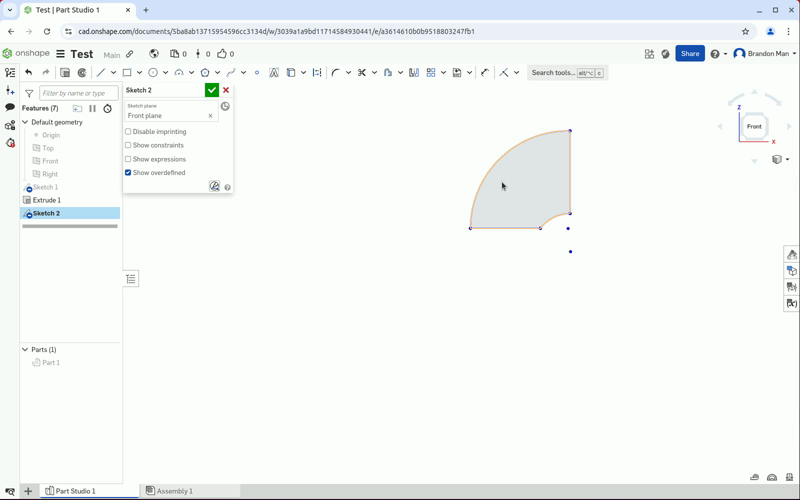
scroll(6)
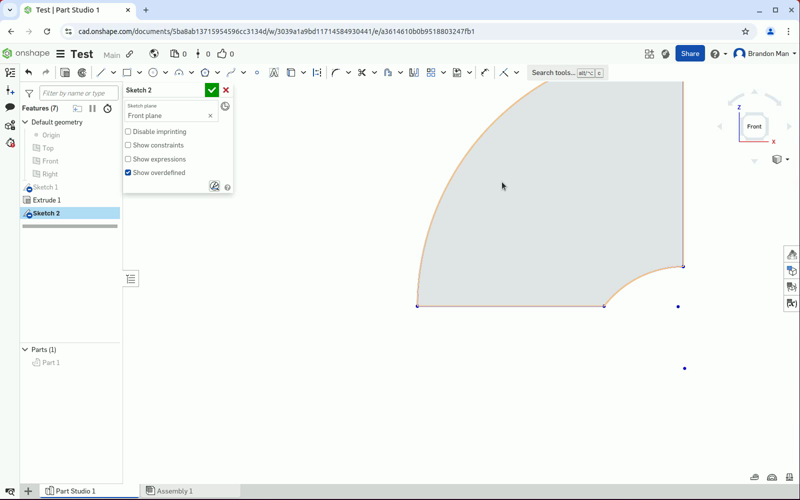
click(502, 181)
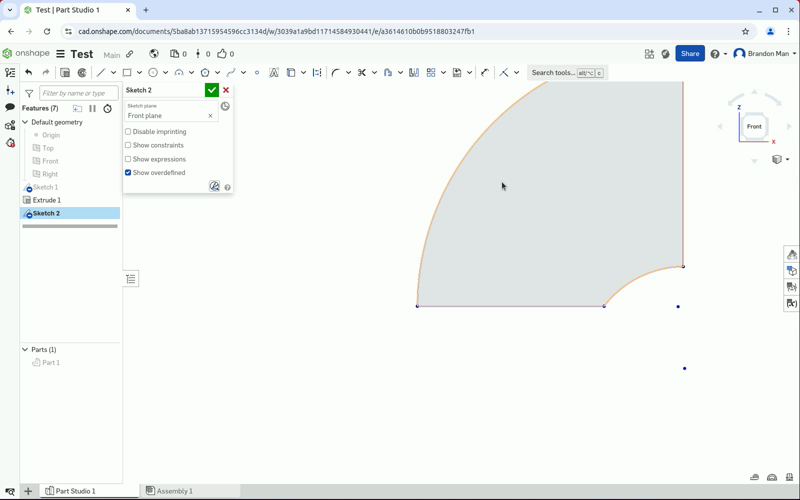
scroll(-6)
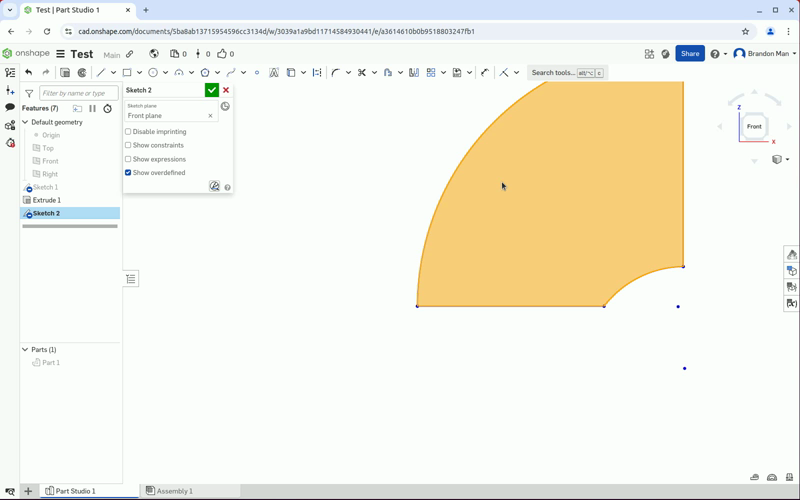
scroll(-6)
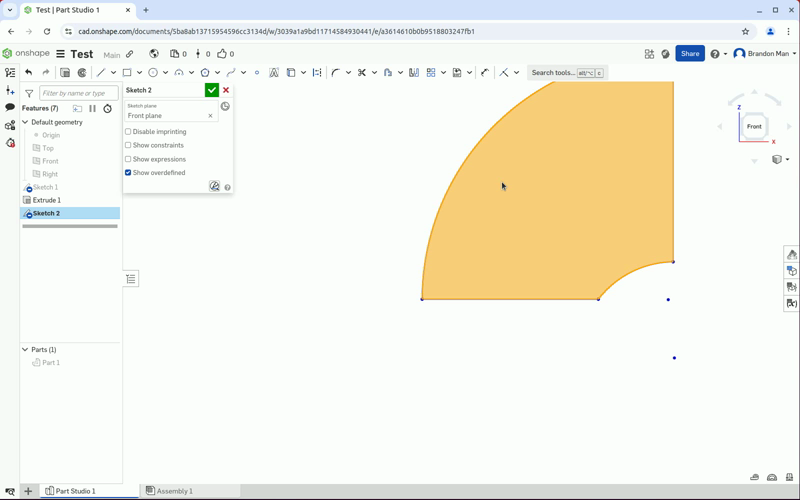
scroll(-6)
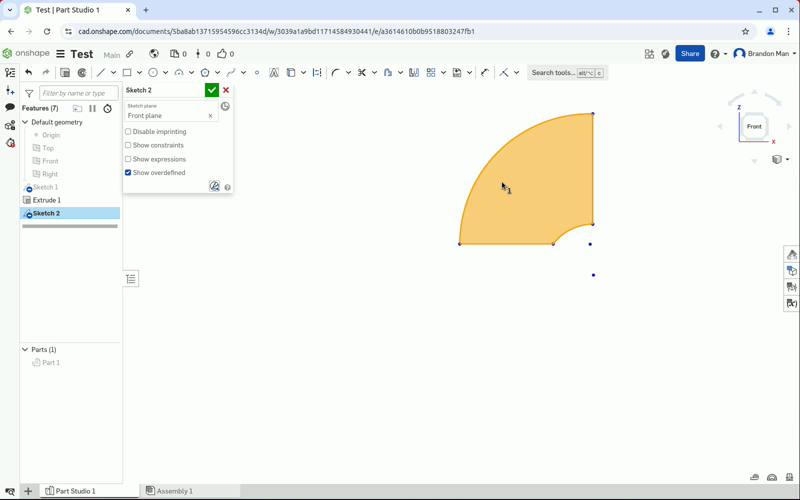
scroll(-6)
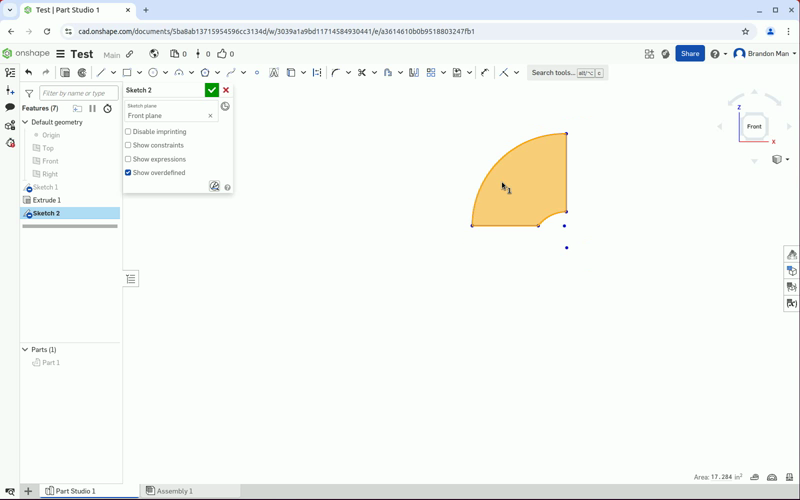
scroll(-6)
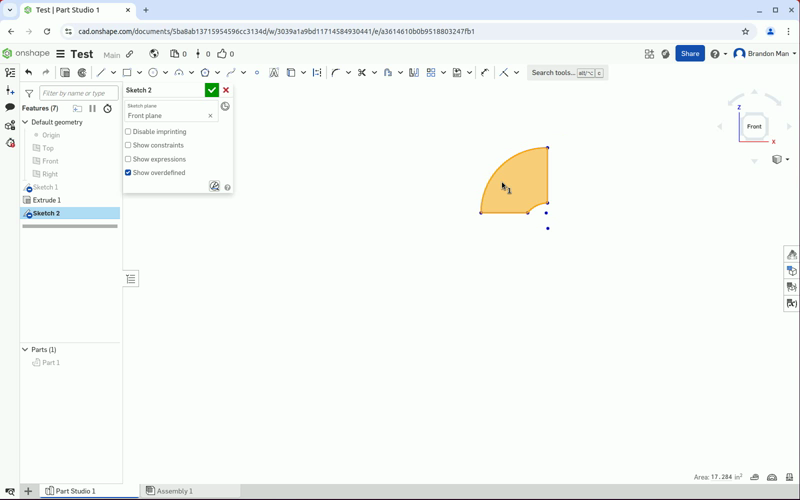
scroll(-6)
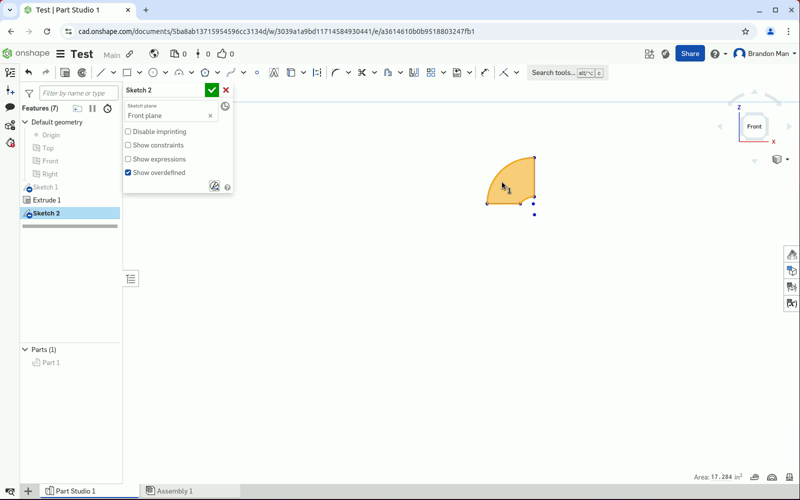
scroll(-6)
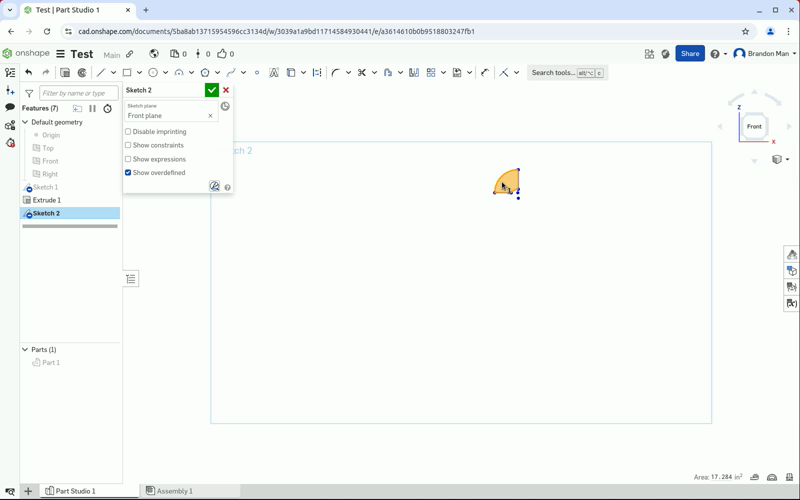
mouse_move(73, 352)
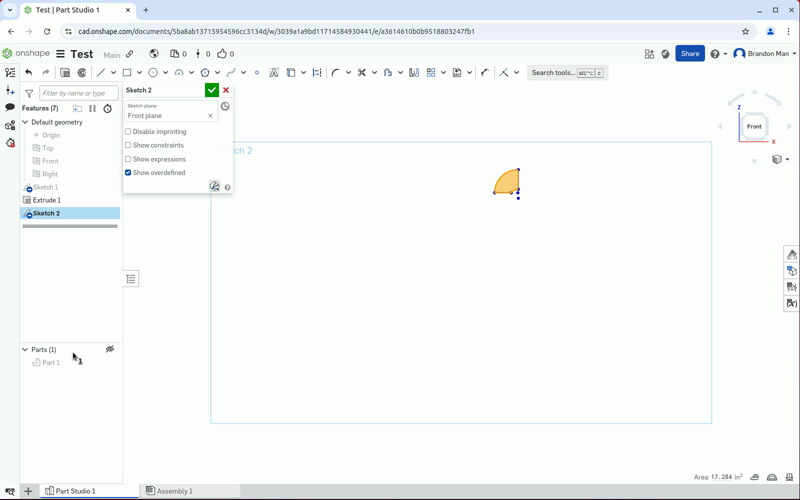
key(shift+y)
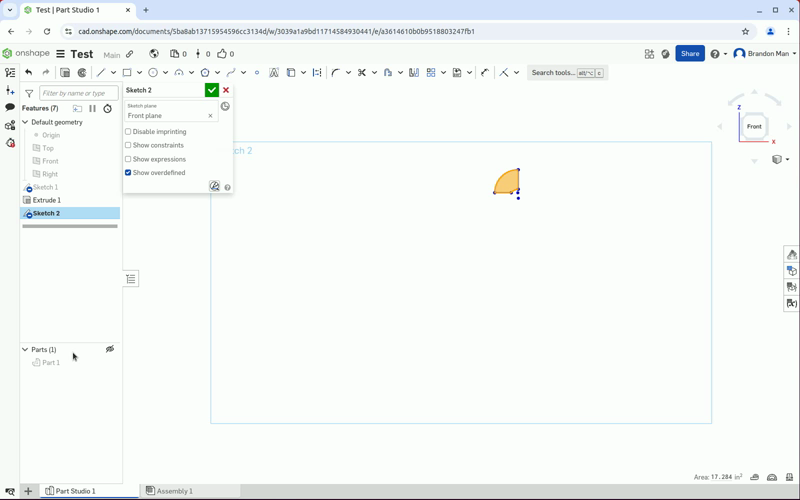
key(shift+e)
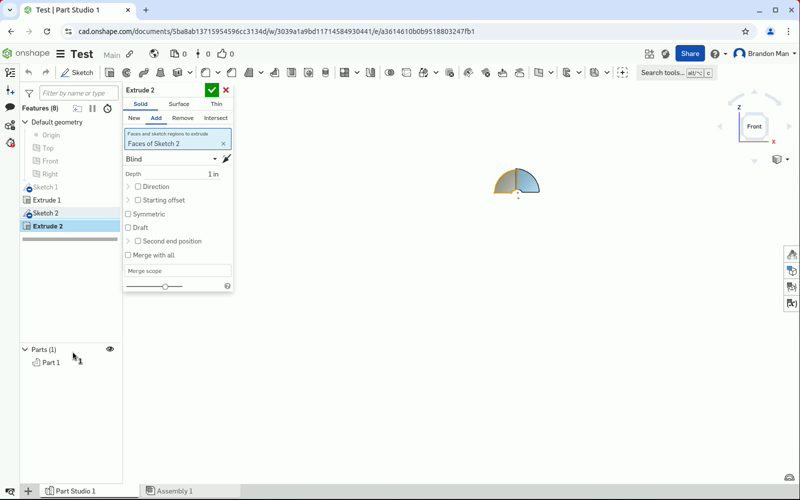
mouse_move(143, 106)
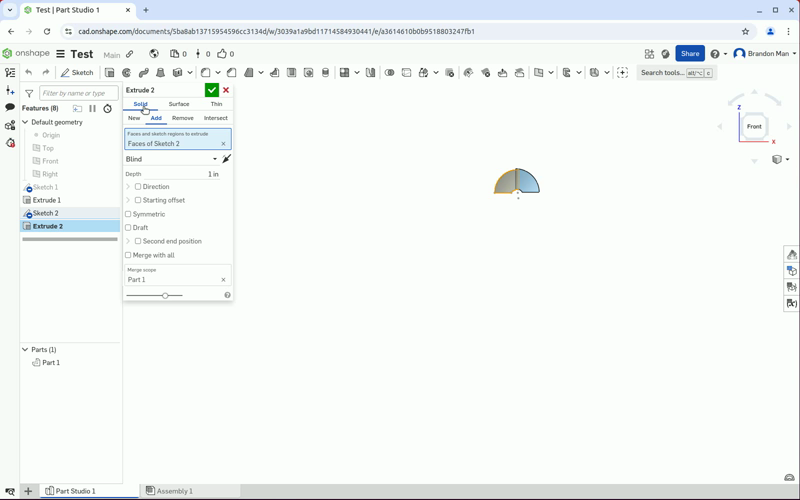
click(143, 106)
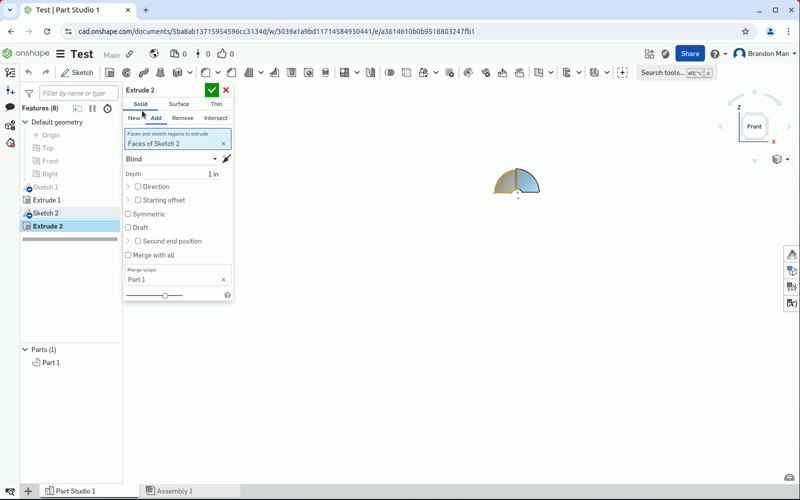
mouse_move(137, 120)
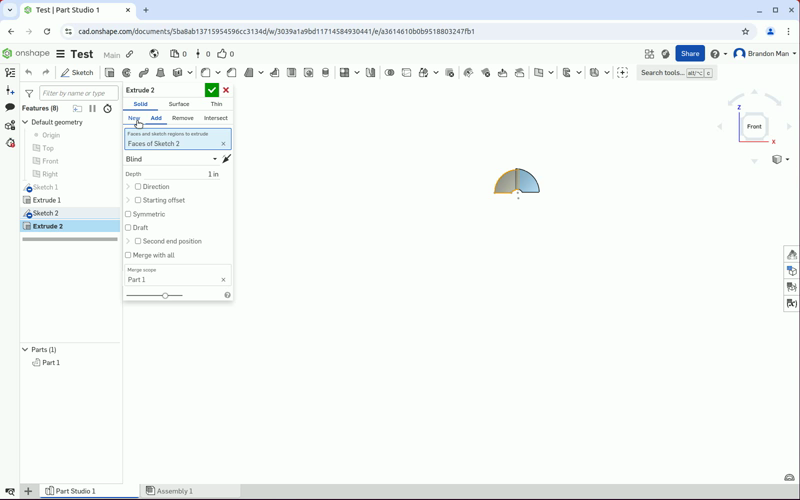
click(137, 120)
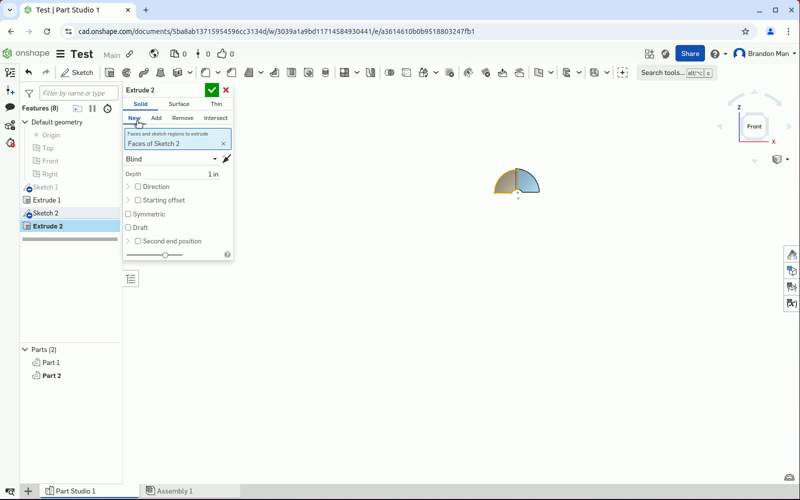
key(tab, 4)
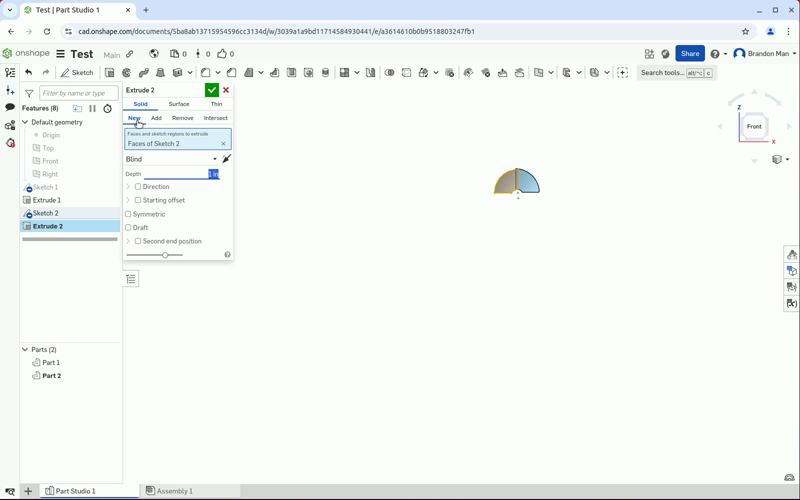
text(9.147)
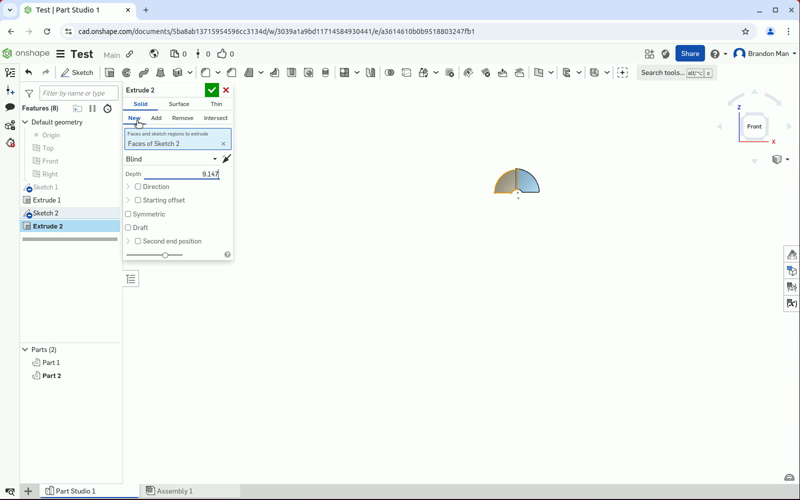
key(enter)
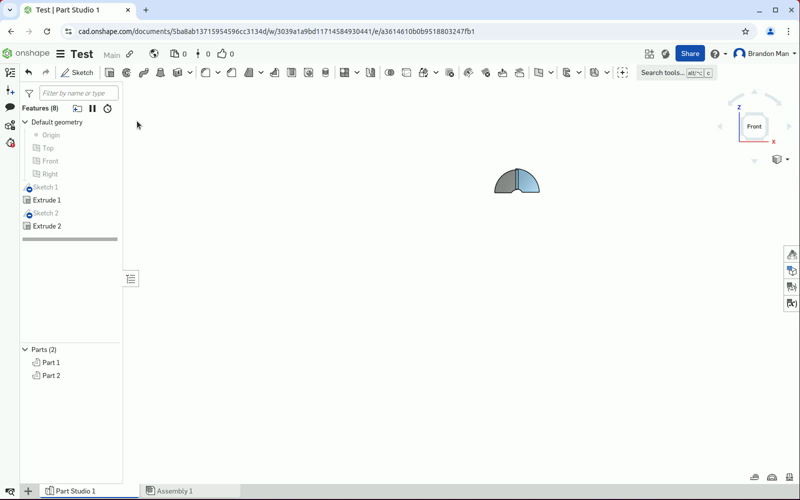
key(shift+h)
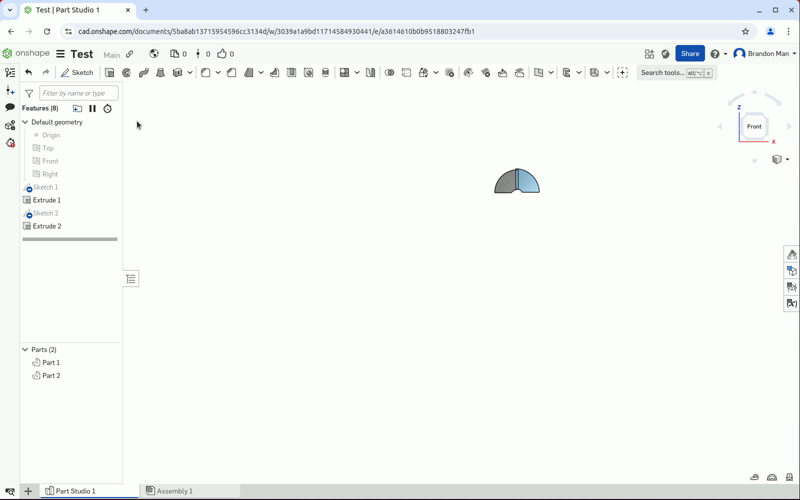
key(shift+h)
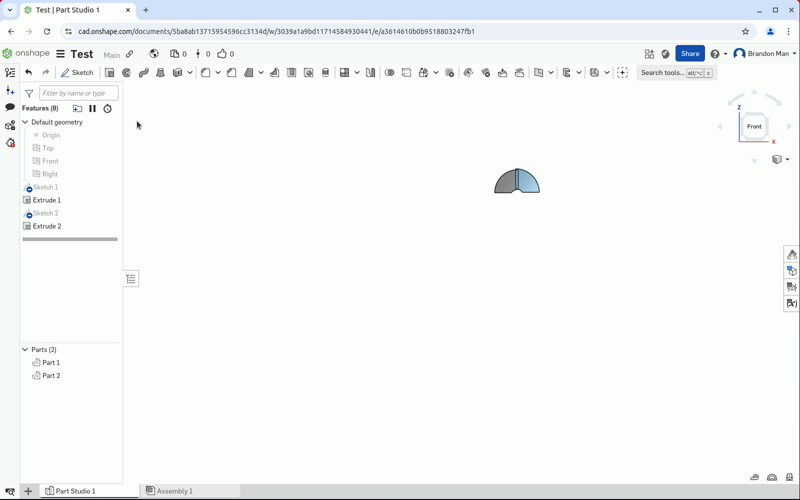
mouse_move(73, 189)
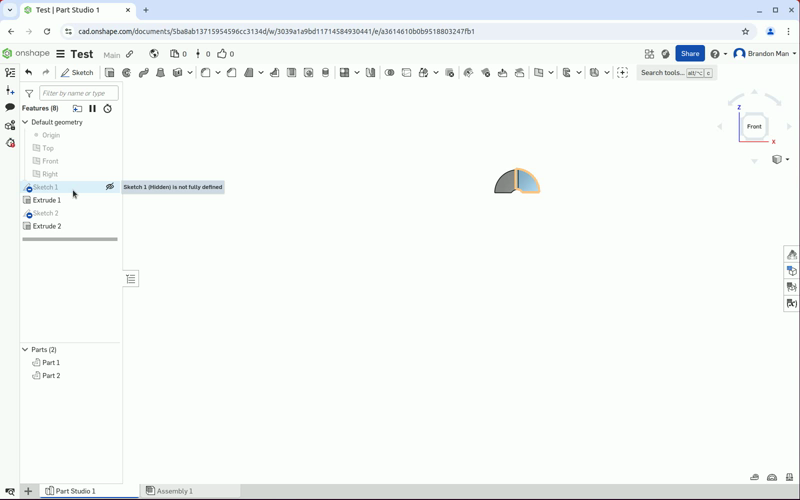
click(73, 189)
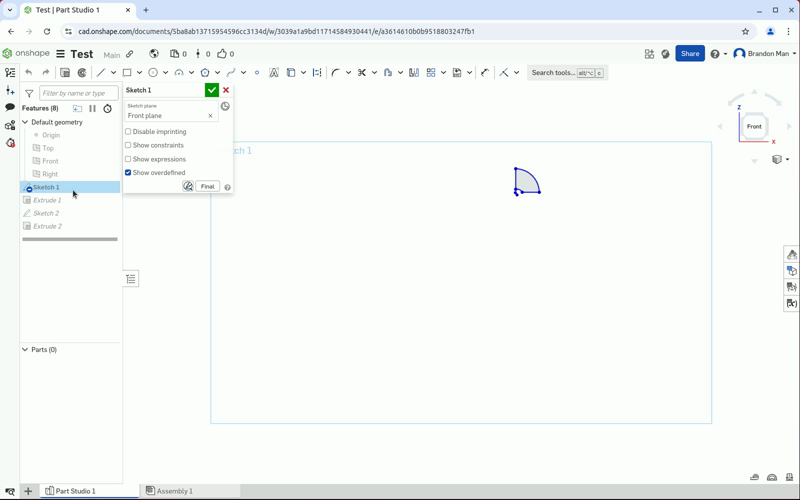
mouse_move(229, 92)
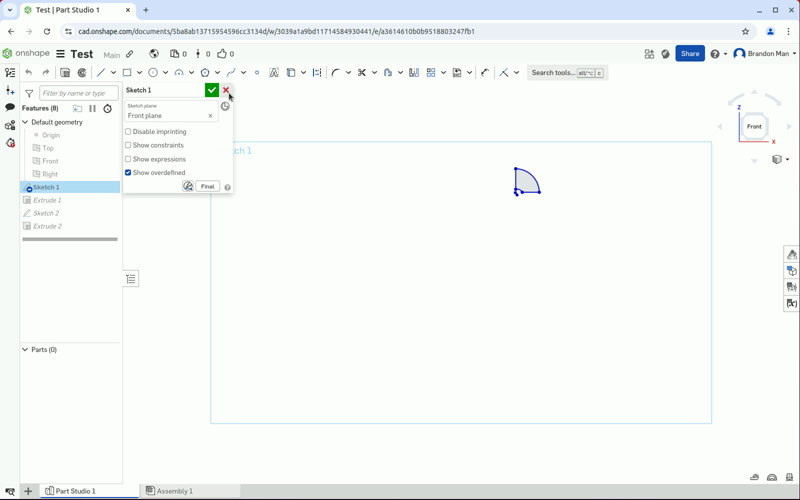
click(229, 92)
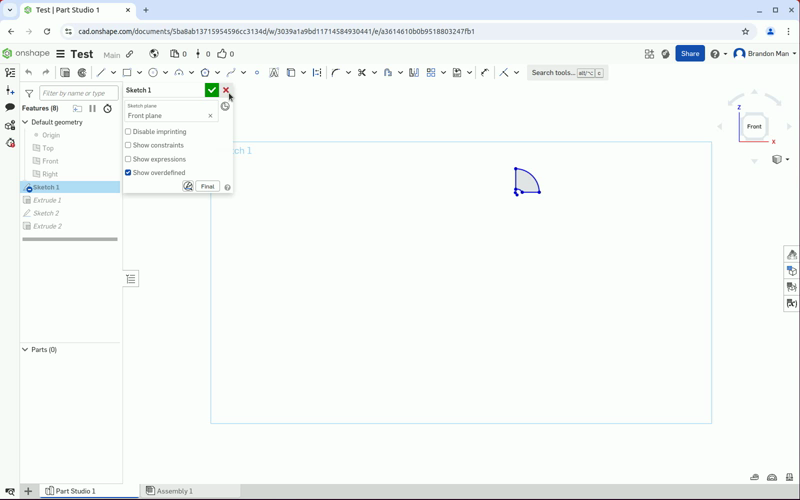
key(shift+s)
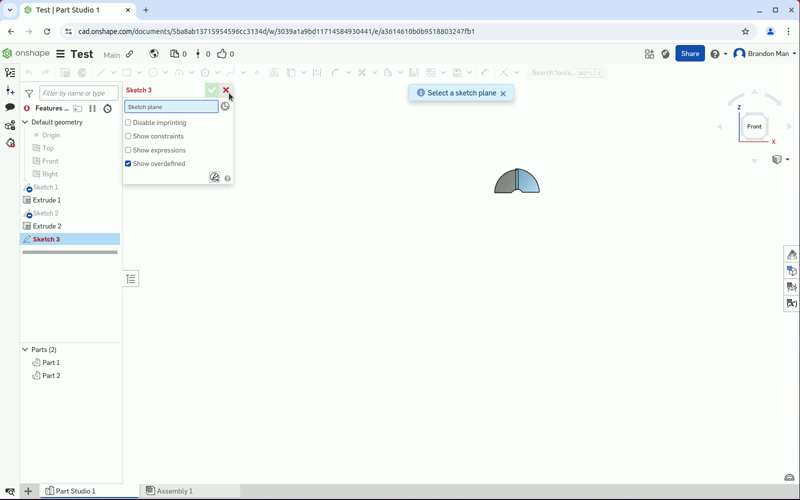
mouse_move(73, 163)
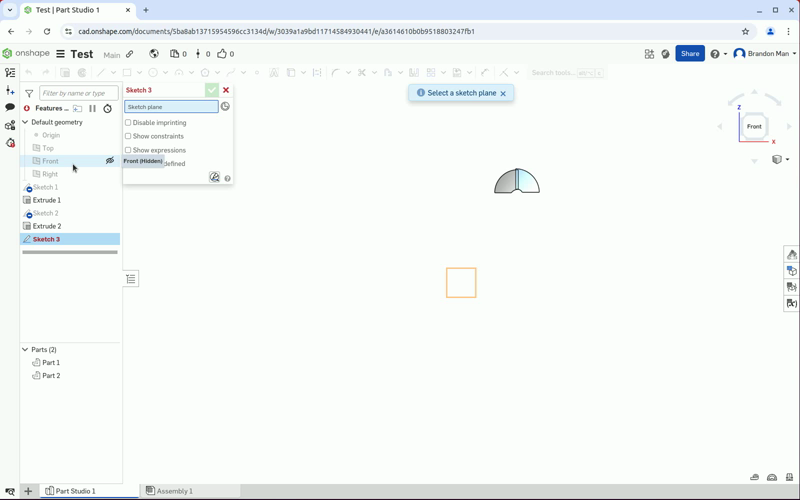
click(73, 163)
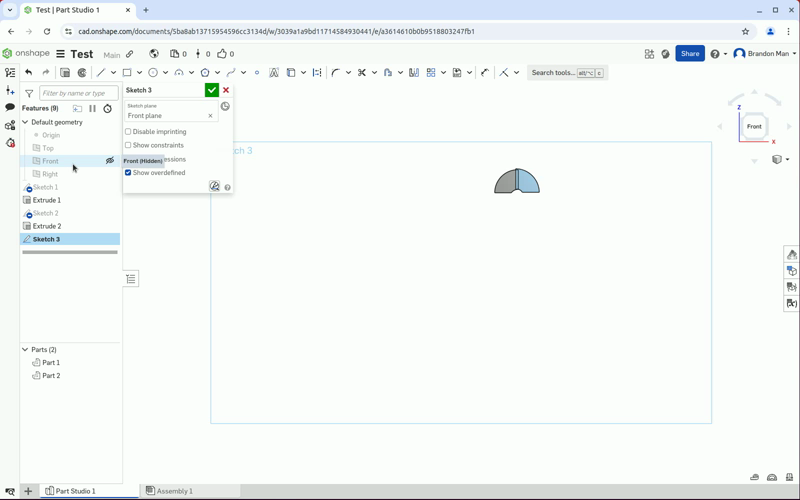
mouse_move(73, 352)
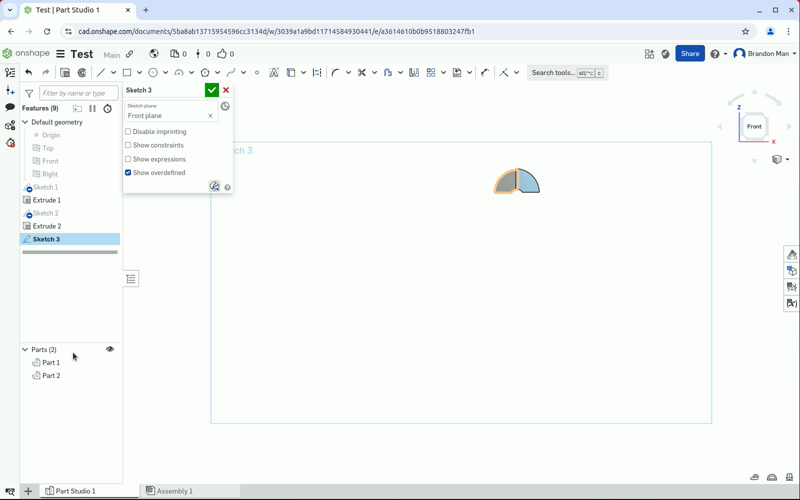
key(y)
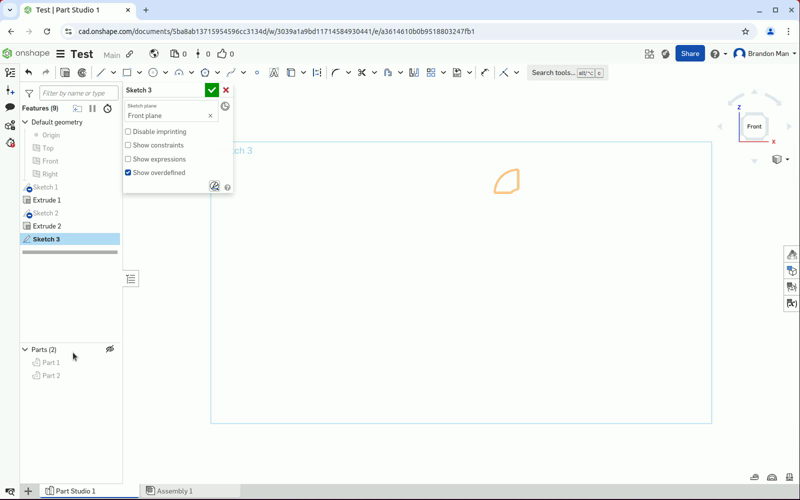
key(a)
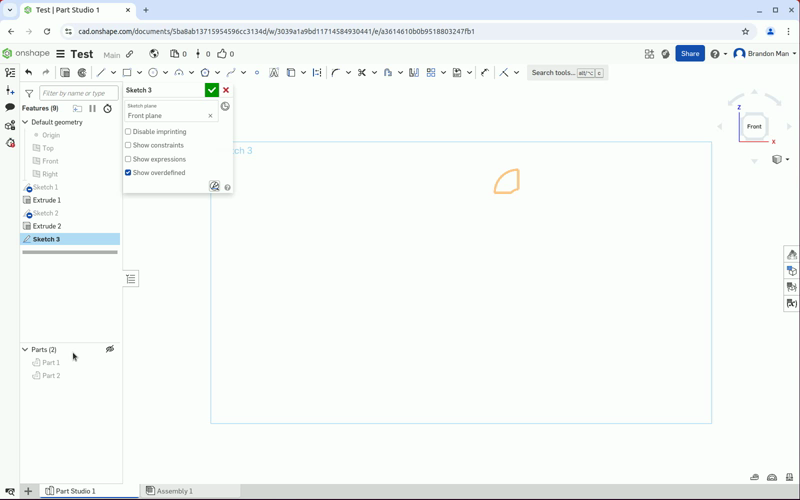
key_down(shift)
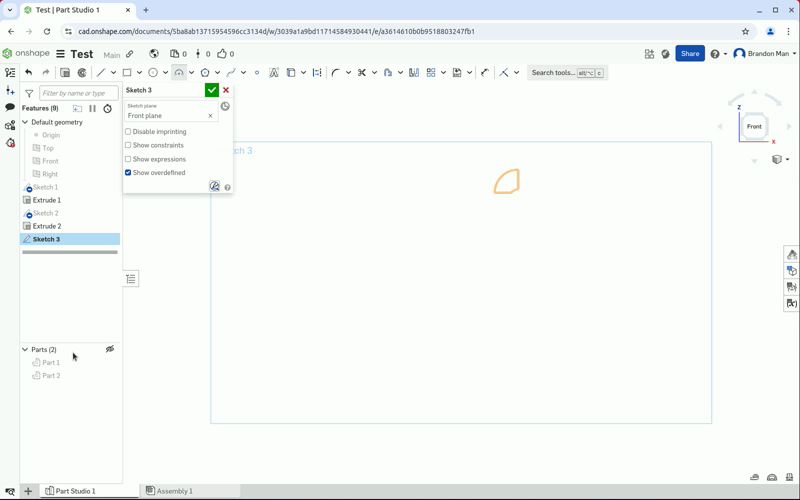
mouse_move(494, 192)
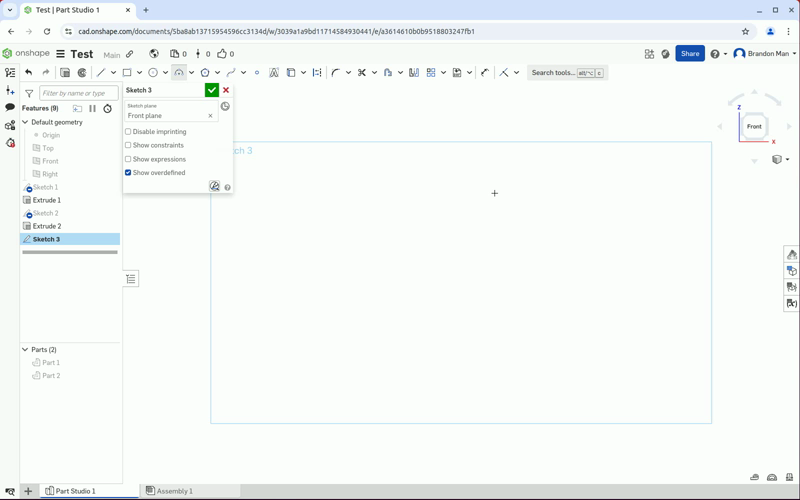
click(494, 192)
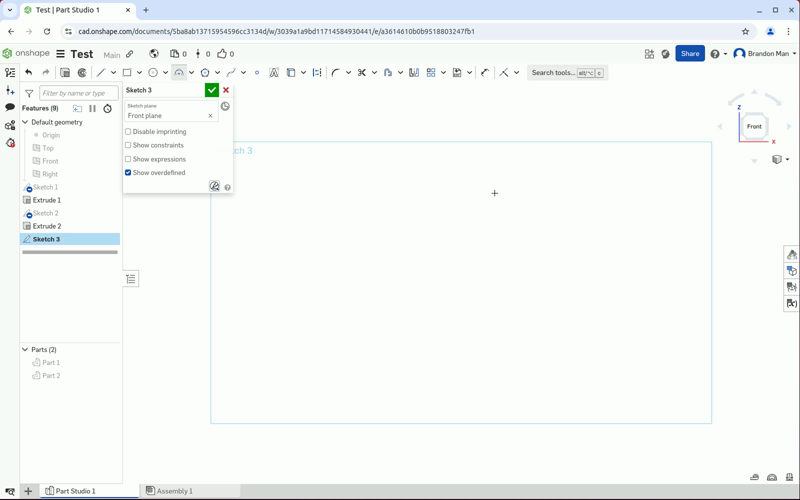
key_up(shift)
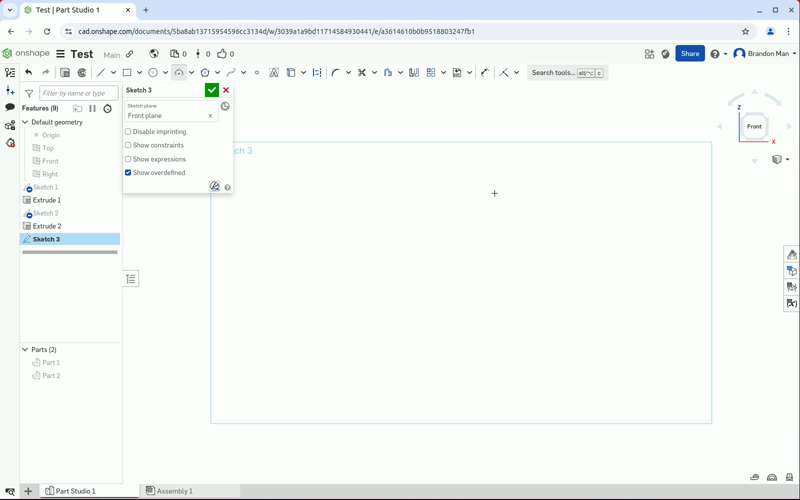
key_down(shift)
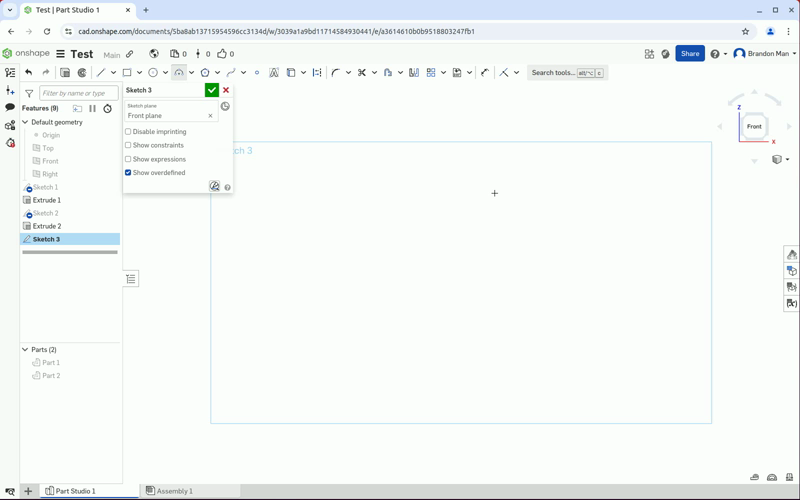
mouse_move(518, 169)
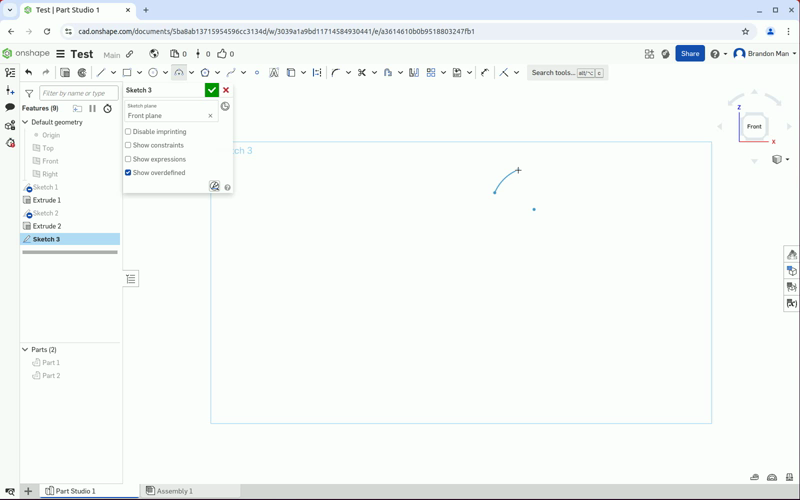
click(518, 169)
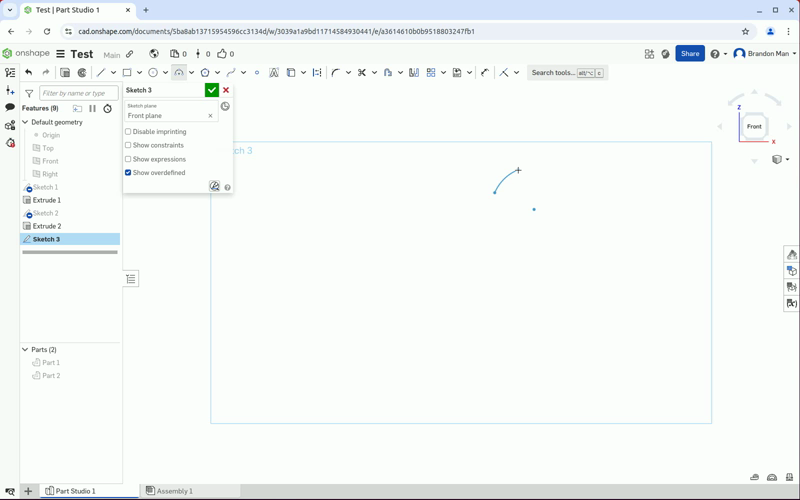
mouse_move(501, 176)
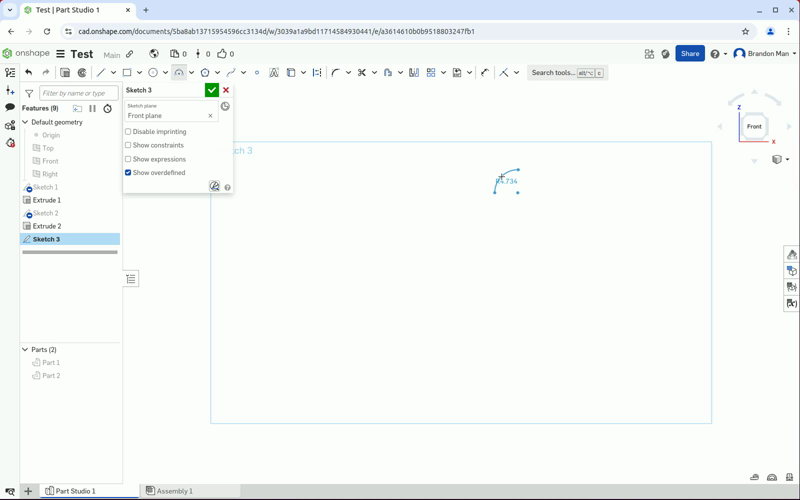
click(501, 176)
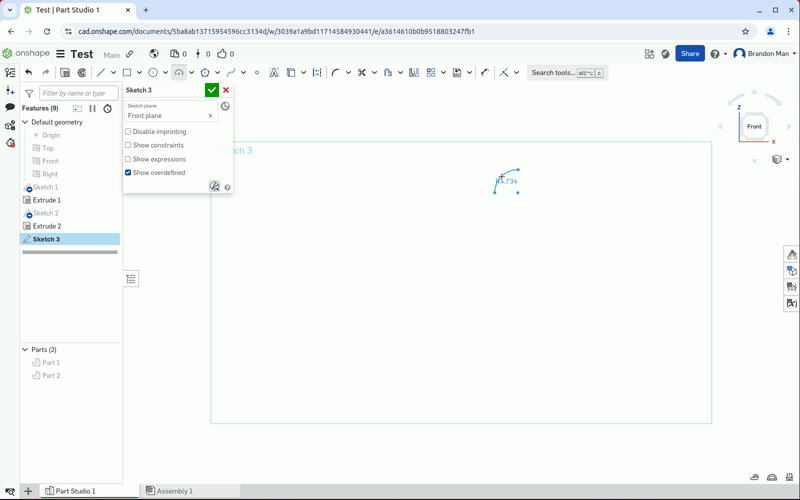
key_up(shift)
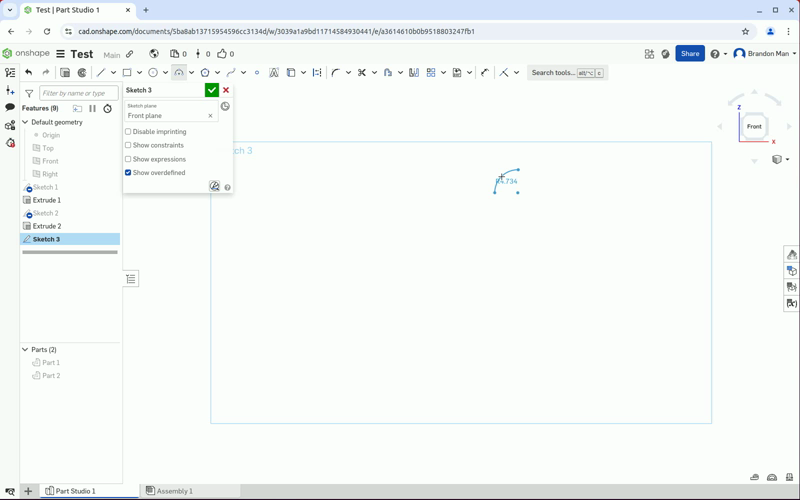
key(esc)
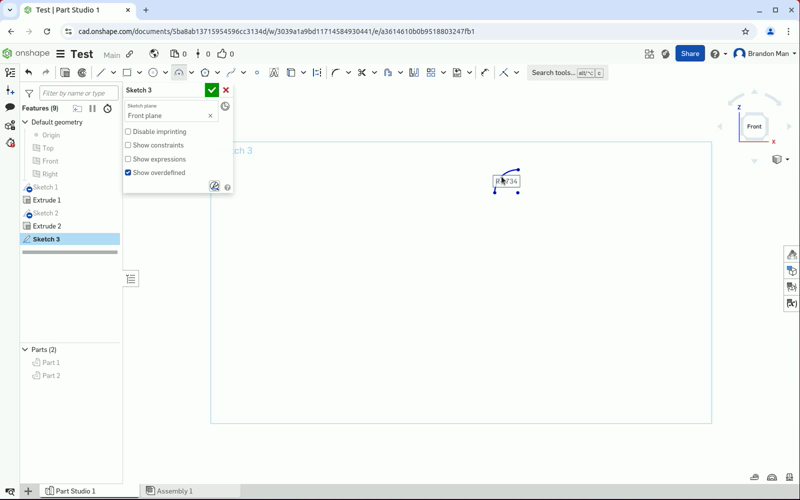
key(l)
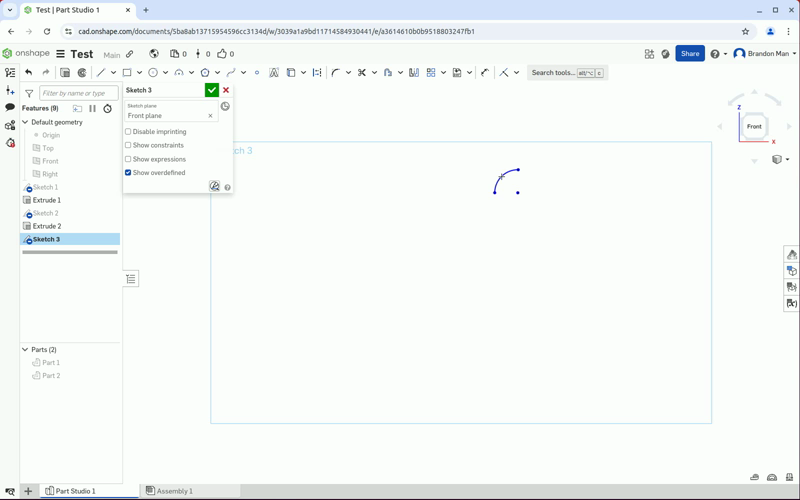
mouse_move(518, 169)
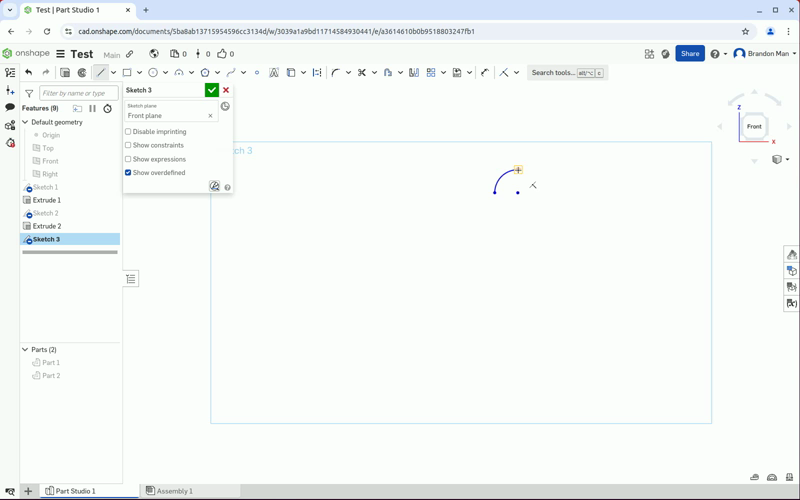
click(518, 169)
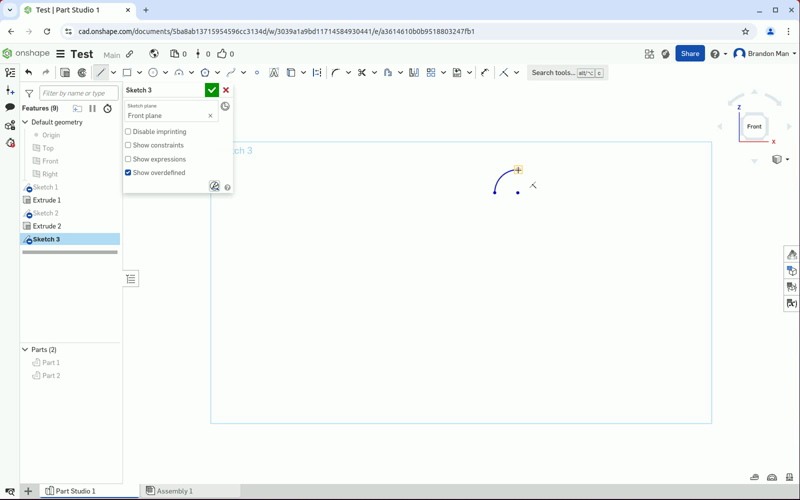
key_down(shift)
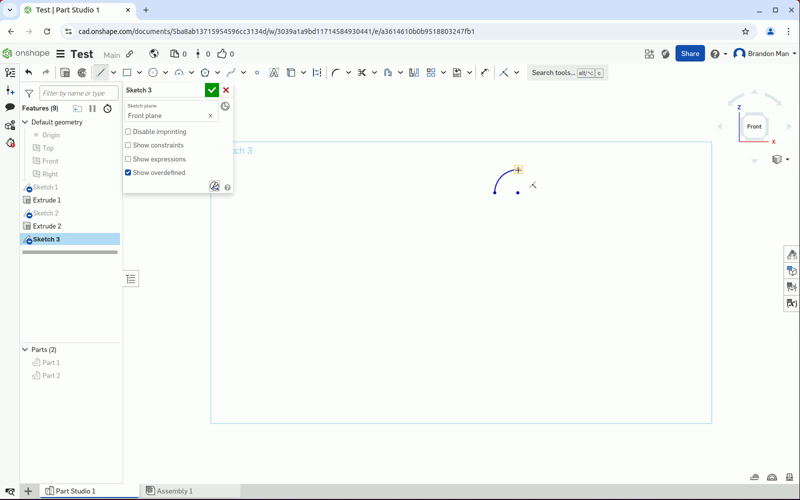
mouse_move(548, 169)
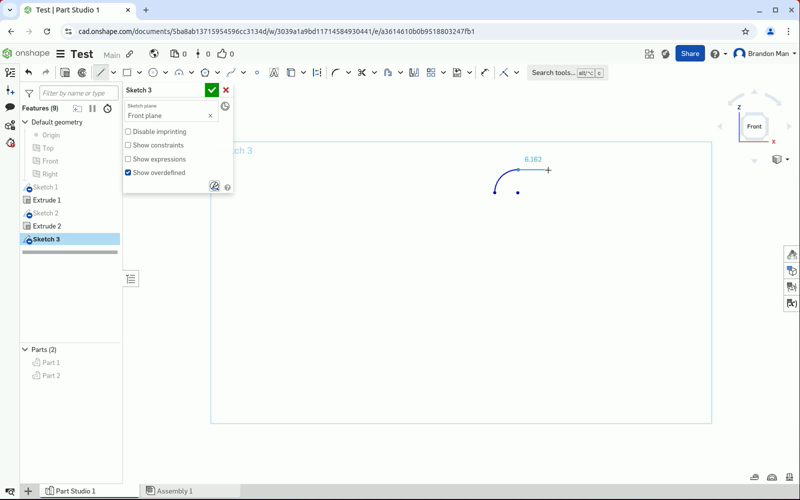
mouse_move(494, 169)
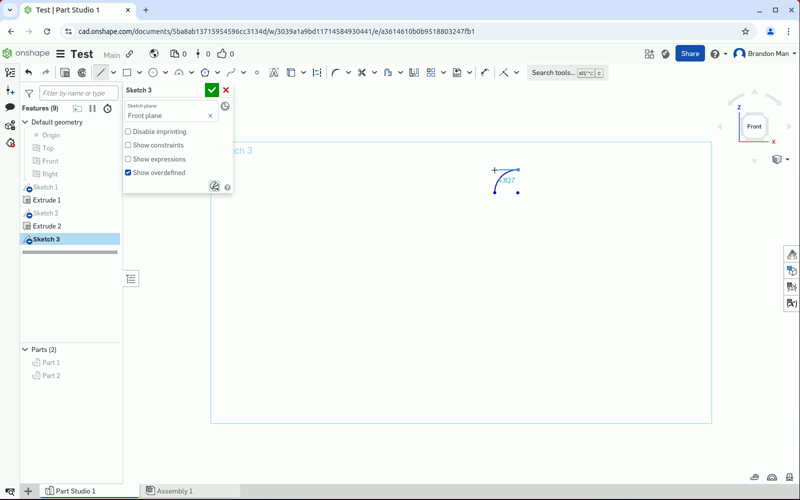
click(494, 169)
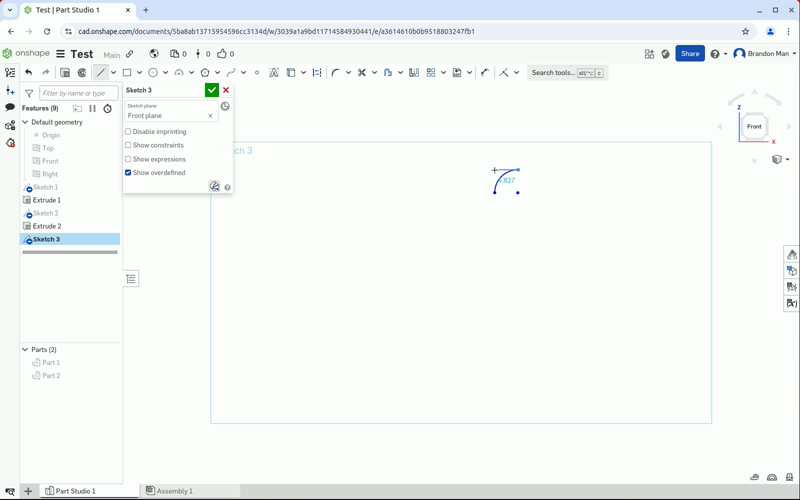
key_up(shift)
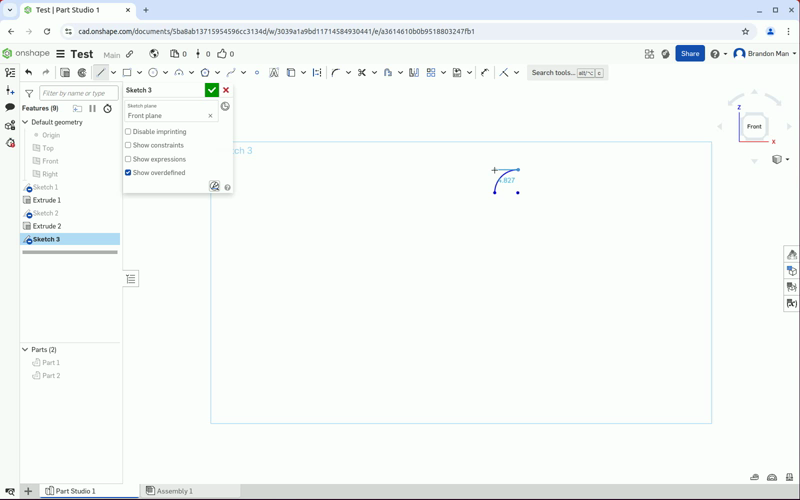
mouse_move(524, 169)
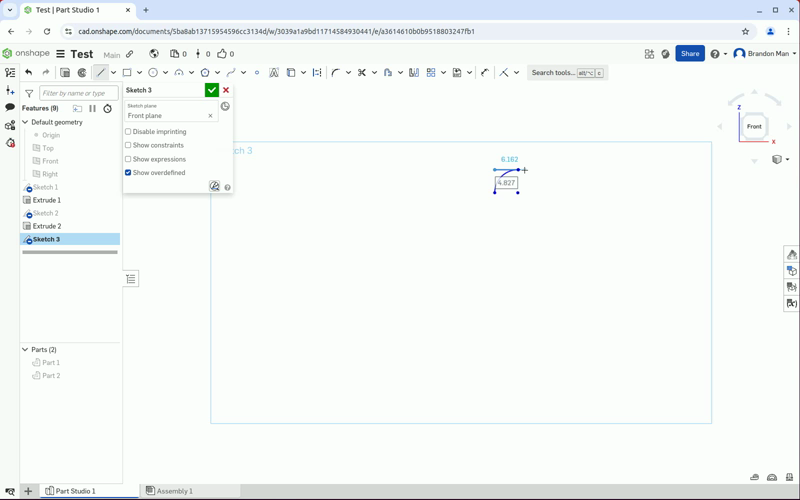
key_down(shift)
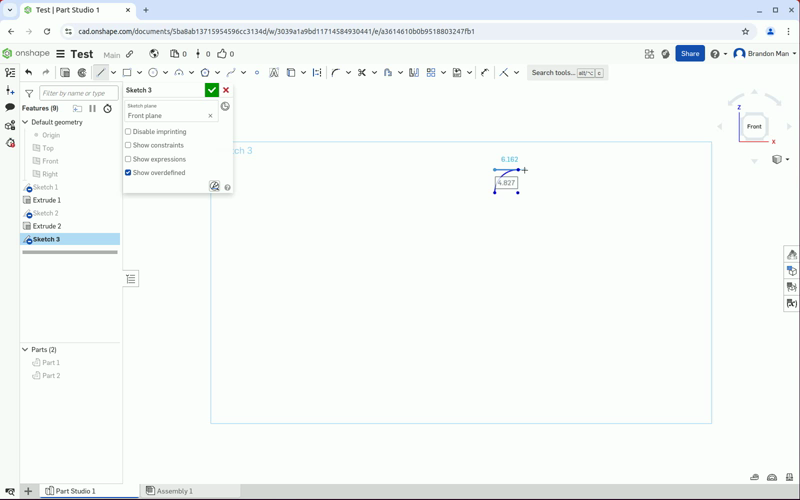
mouse_move(494, 192)
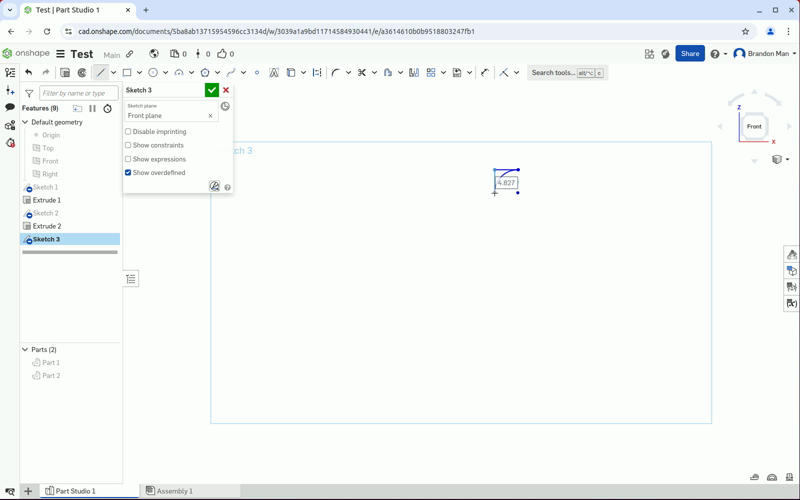
key_up(shift)
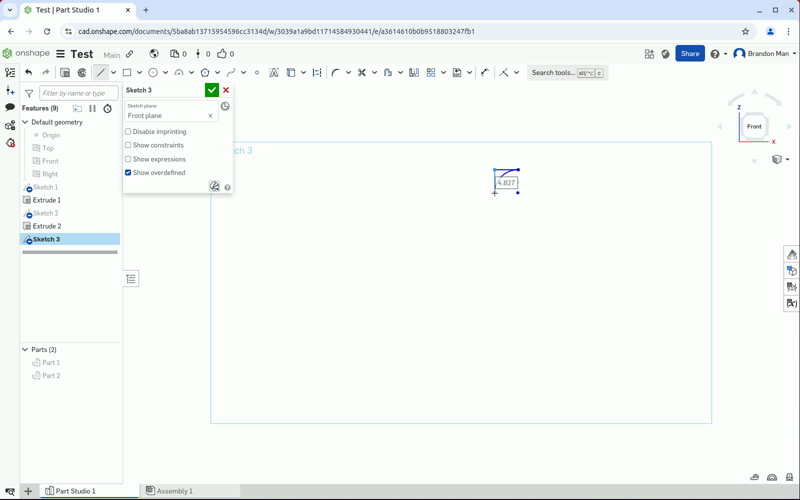
click(494, 192)
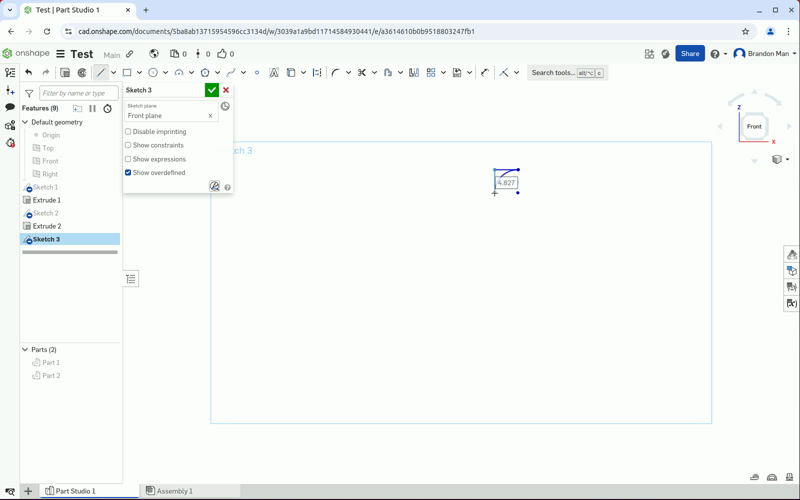
key(esc)
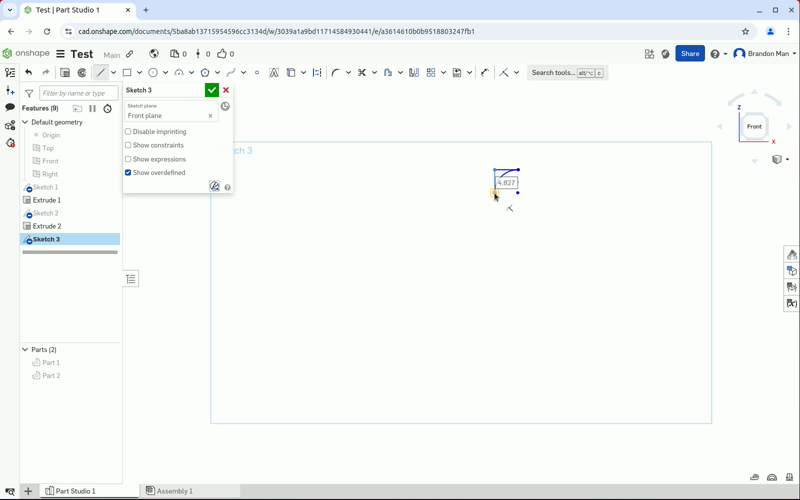
mouse_move(497, 181)
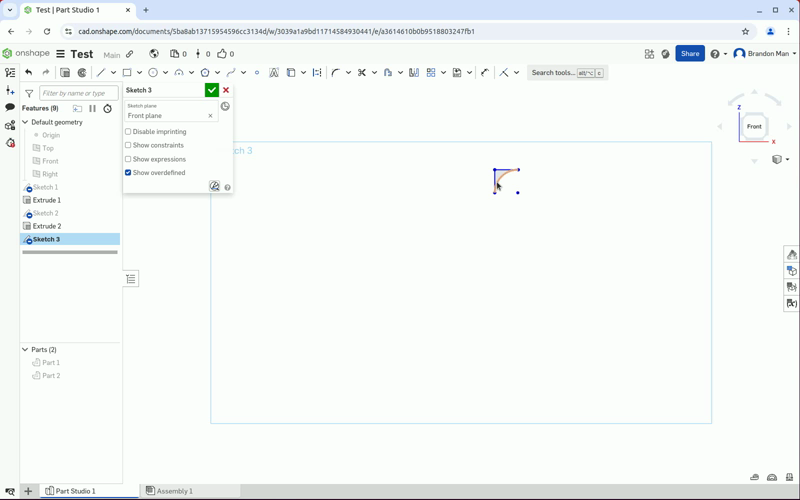
scroll(6)
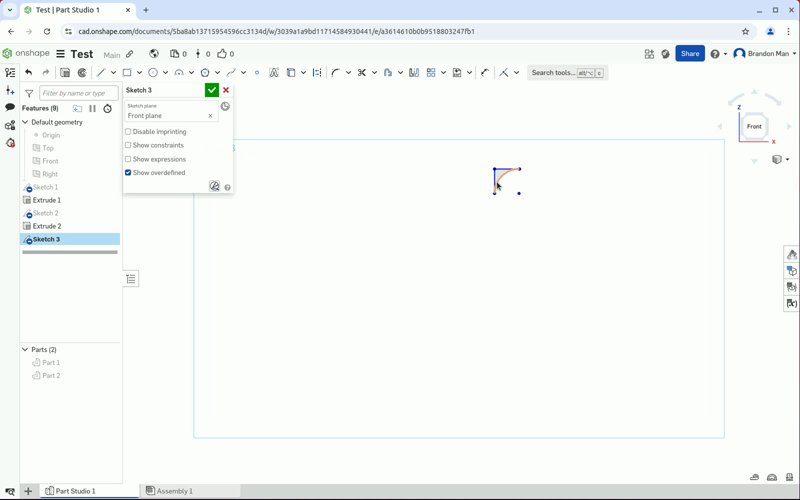
scroll(6)
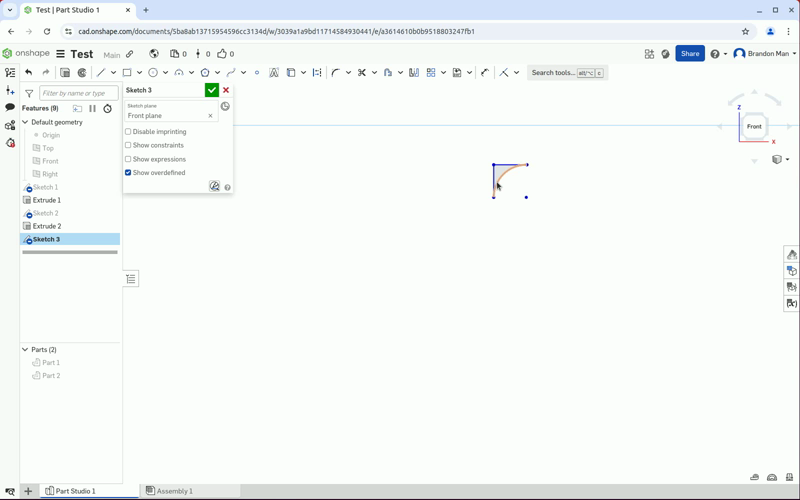
scroll(6)
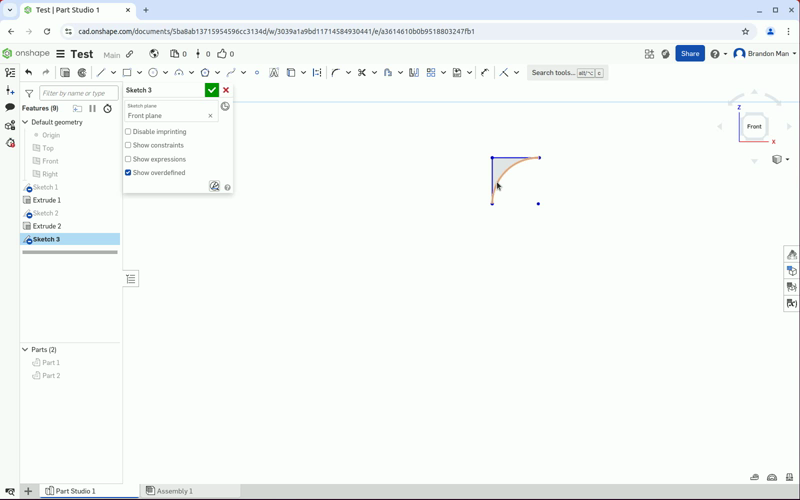
scroll(6)
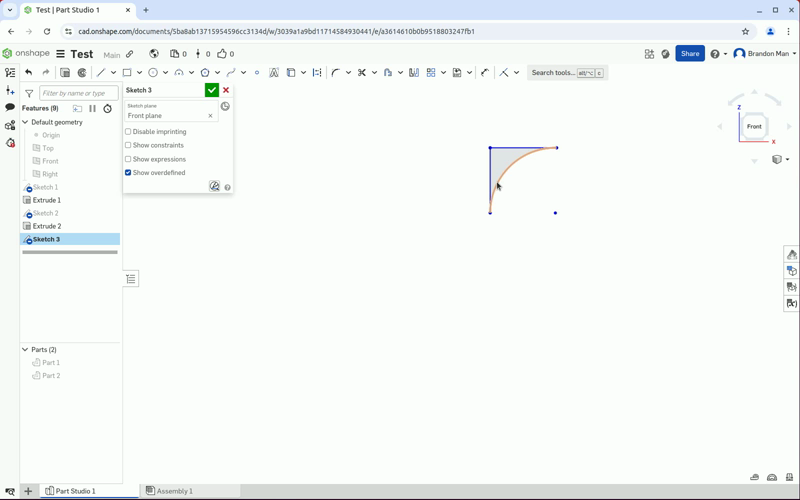
scroll(6)
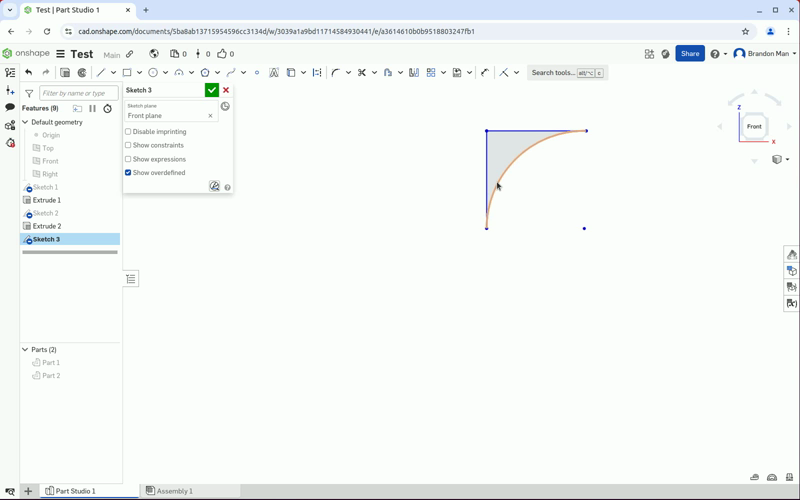
scroll(6)
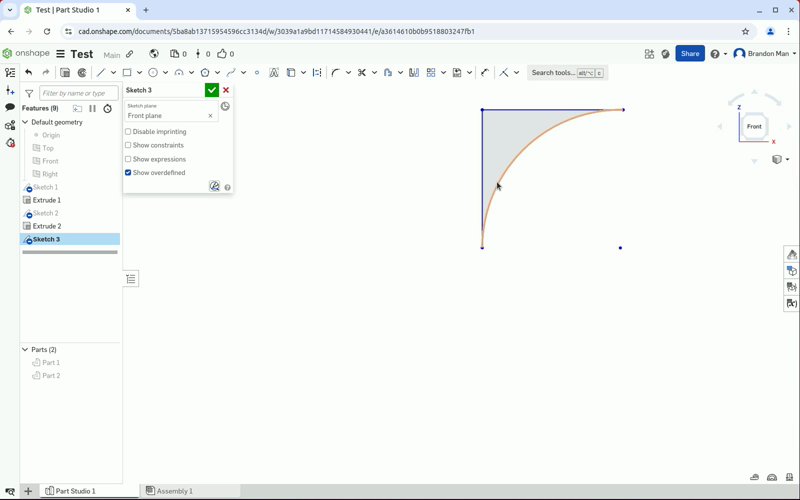
scroll(6)
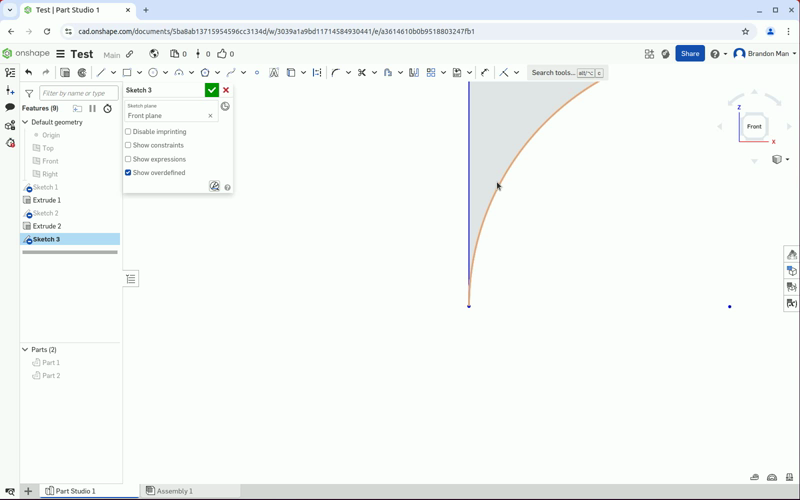
click(497, 181)
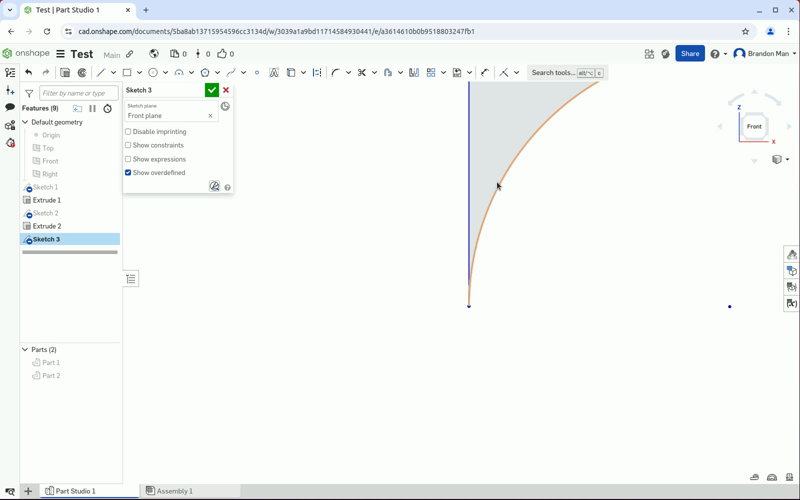
scroll(-6)
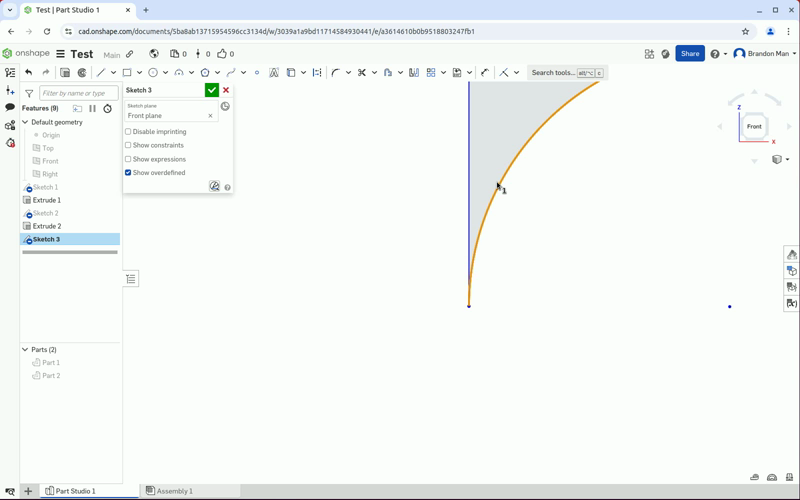
scroll(-6)
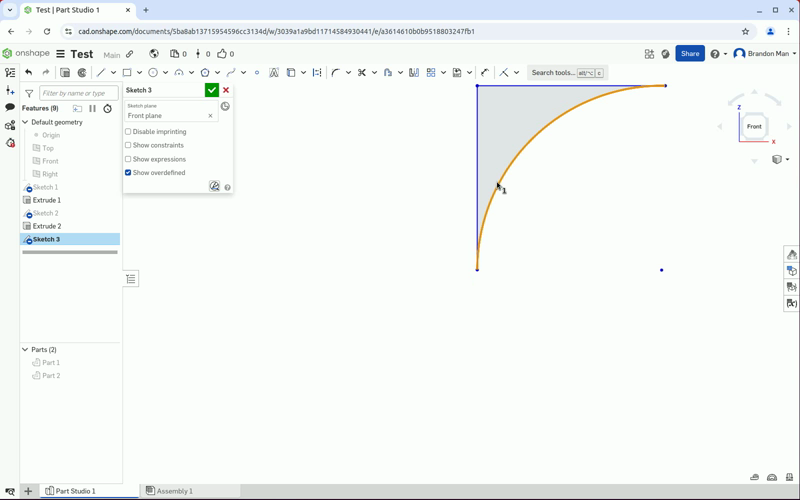
scroll(-6)
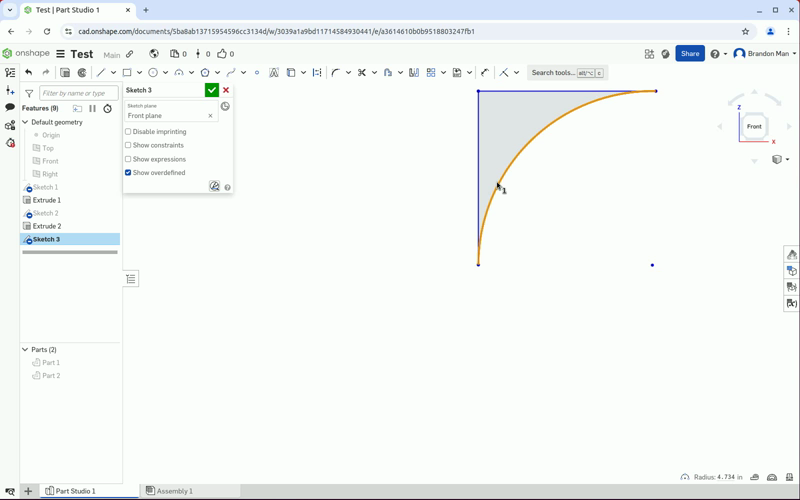
scroll(-6)
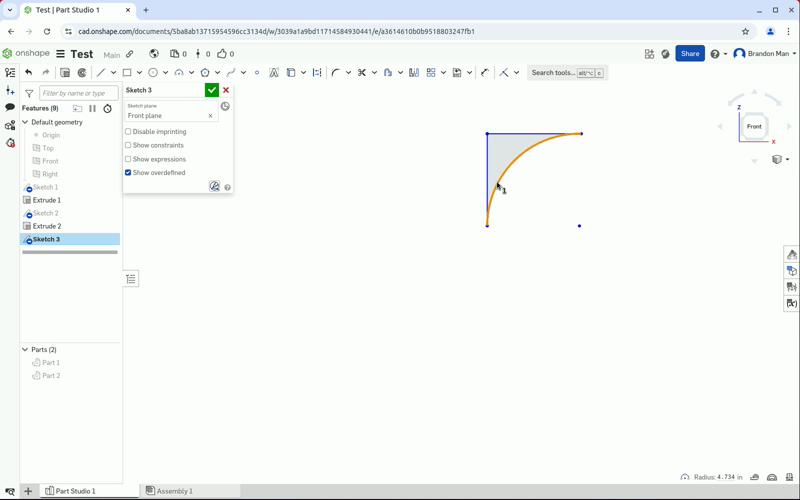
scroll(-6)
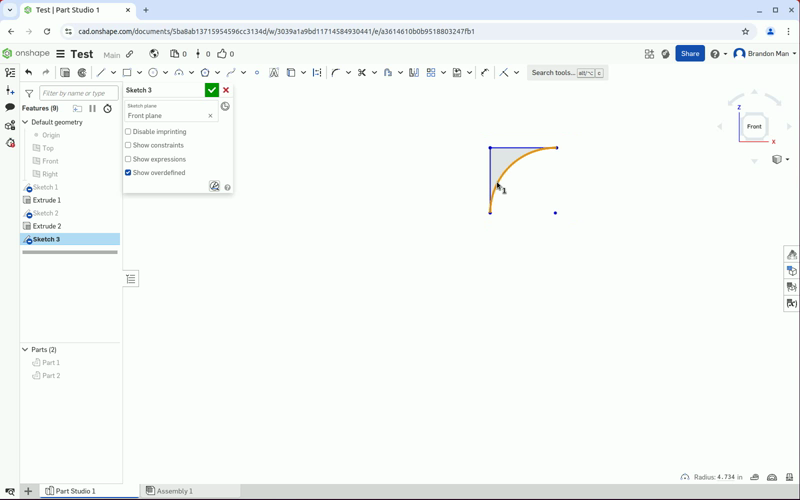
scroll(-6)
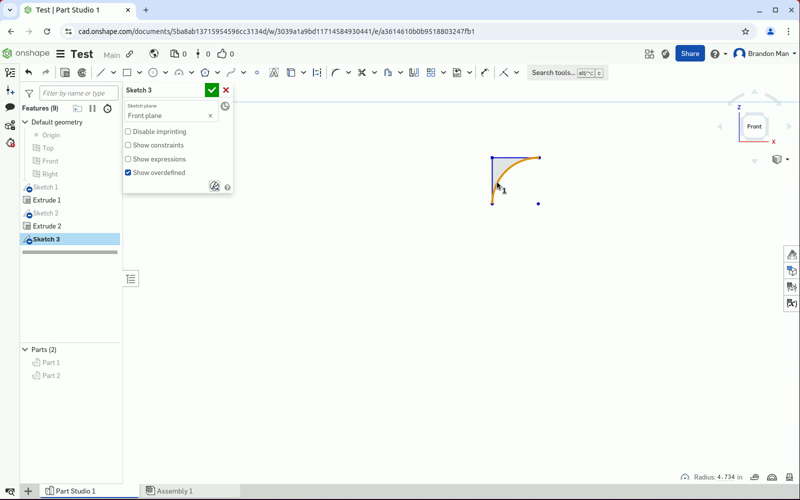
scroll(-6)
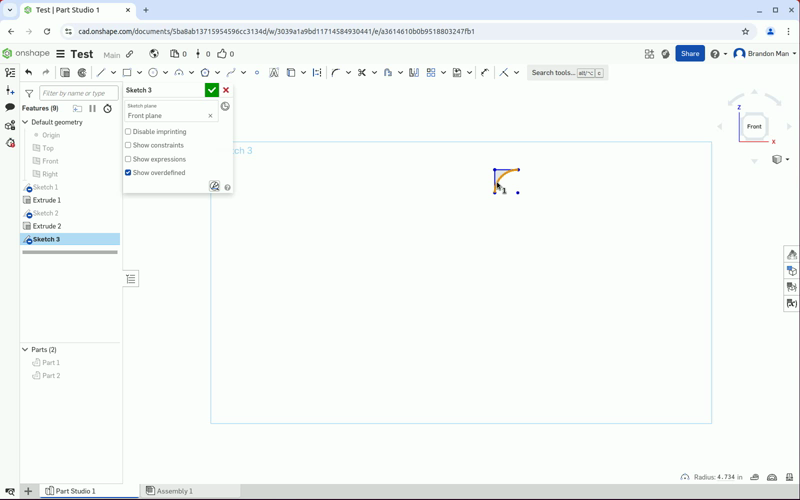
mouse_move(73, 352)
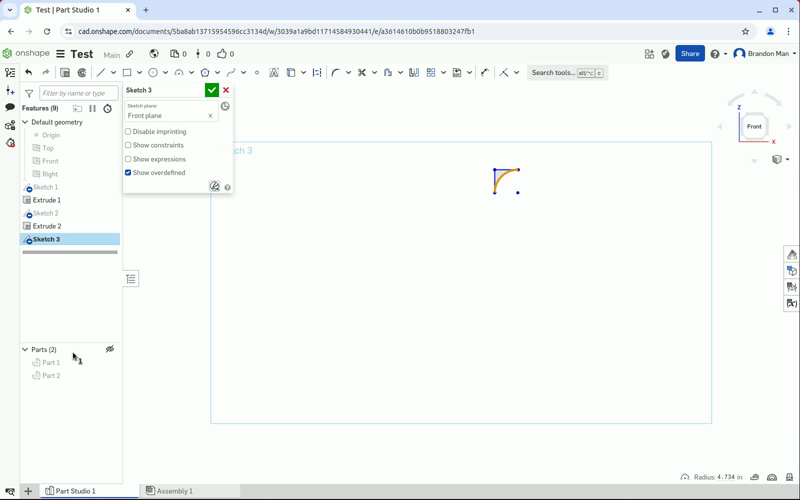
key(shift+y)
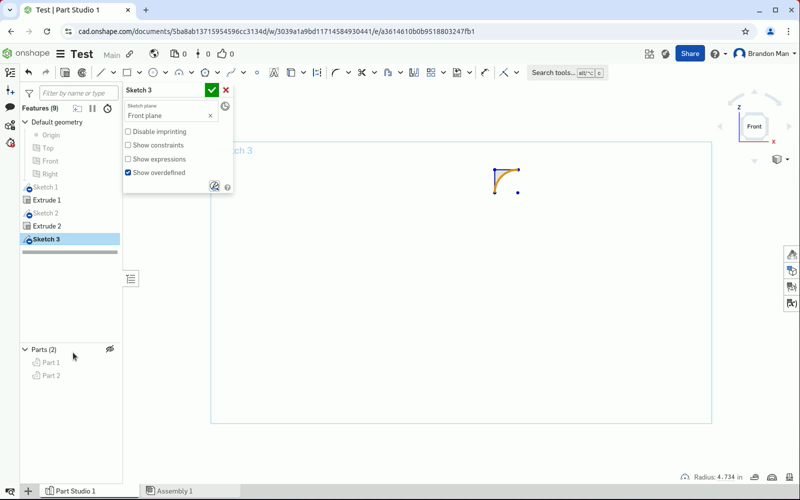
key(shift+e)
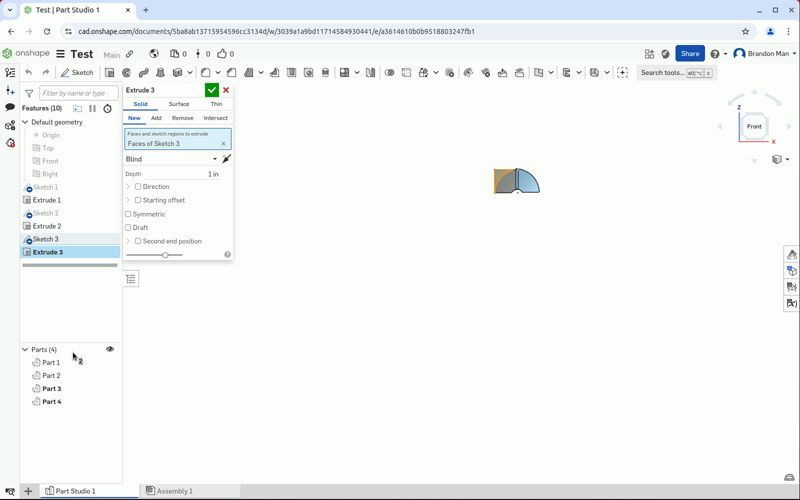
mouse_move(143, 106)
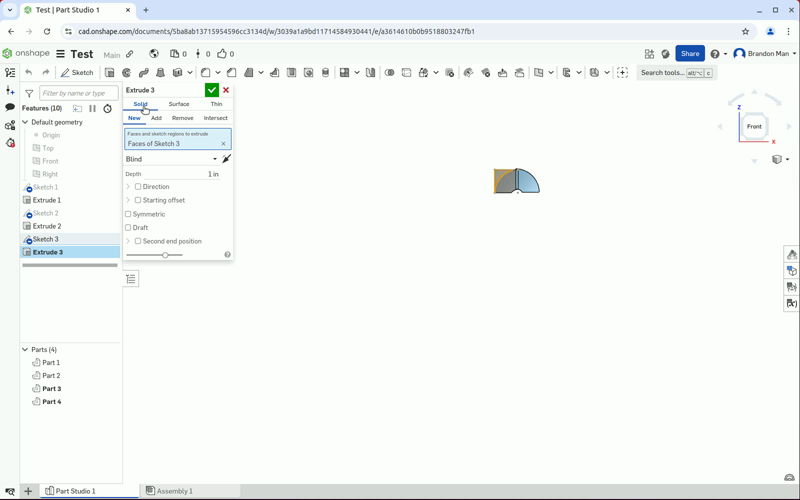
click(143, 106)
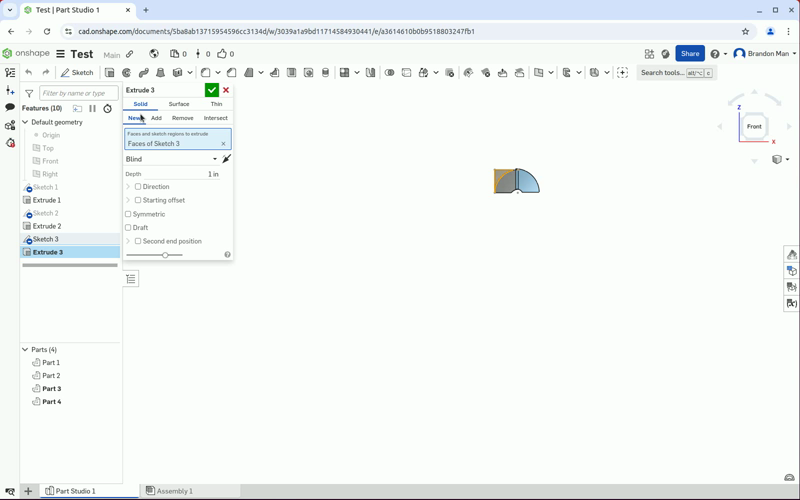
mouse_move(137, 120)
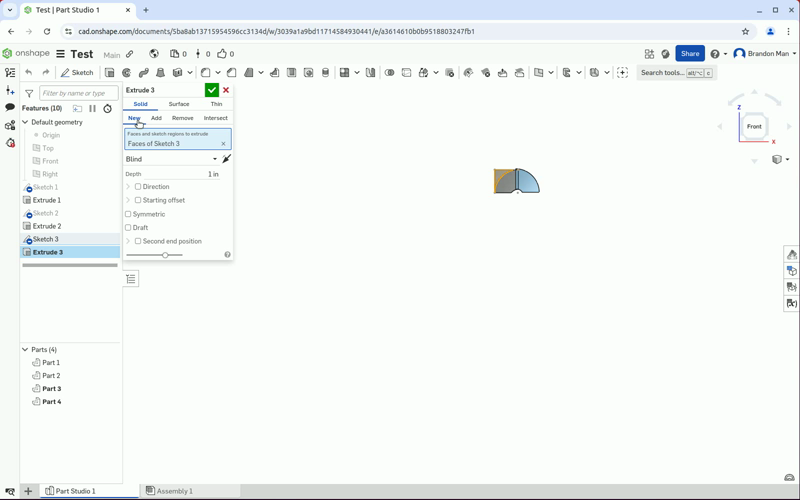
click(137, 120)
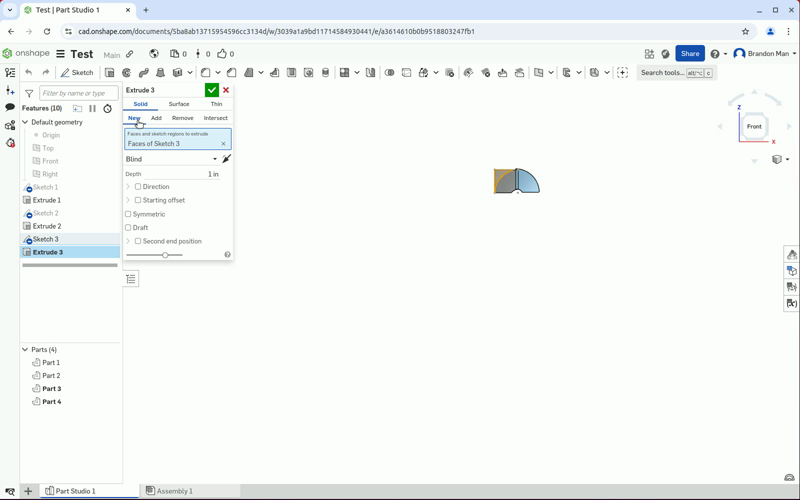
key(tab, 4)
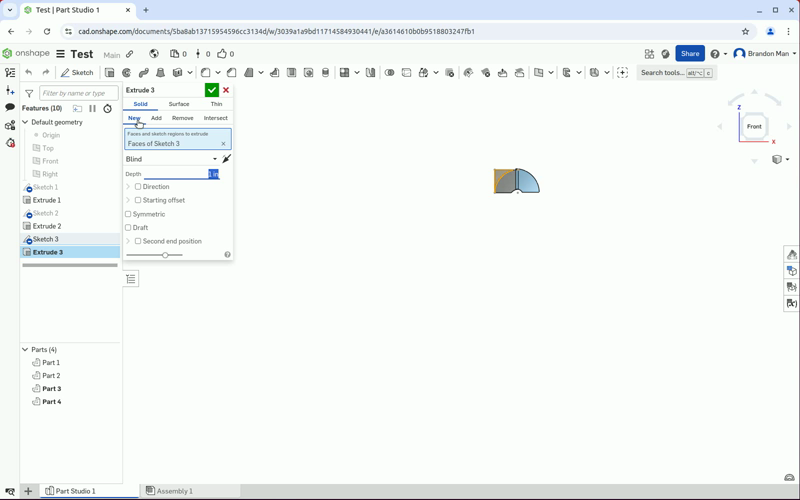
text(9.147)
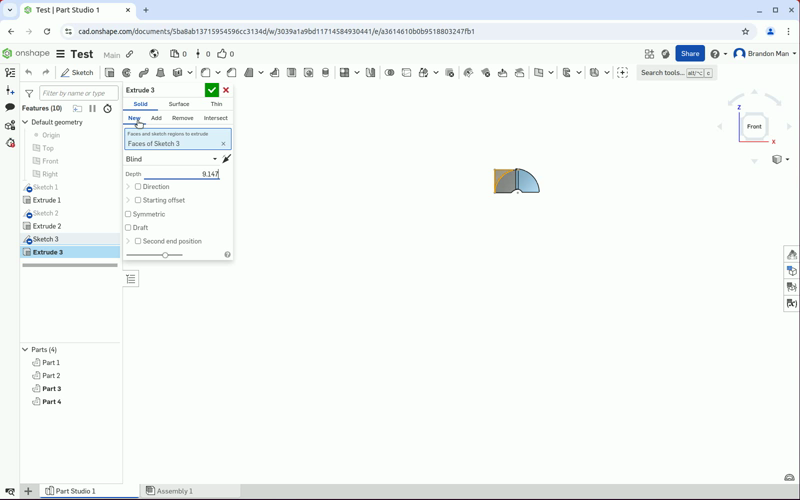
key(enter)
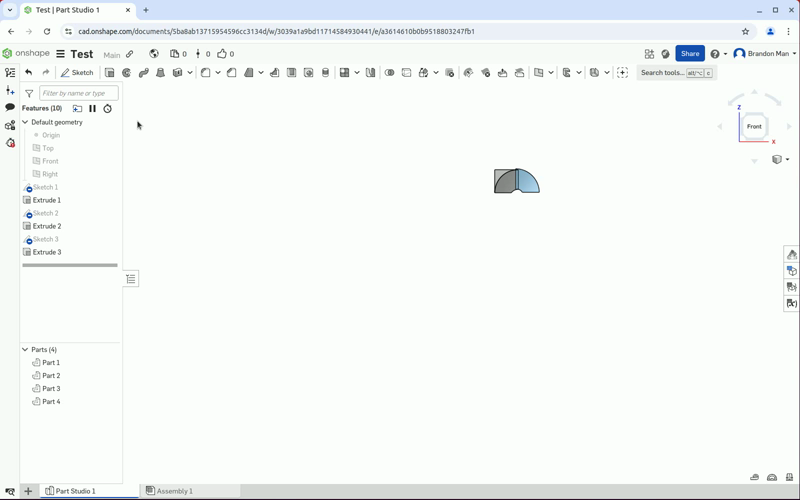
key(shift+h)
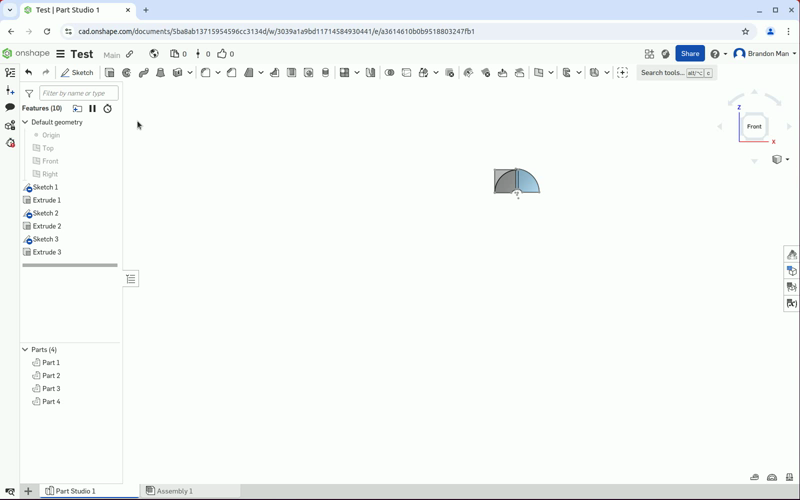
key(shift+h)
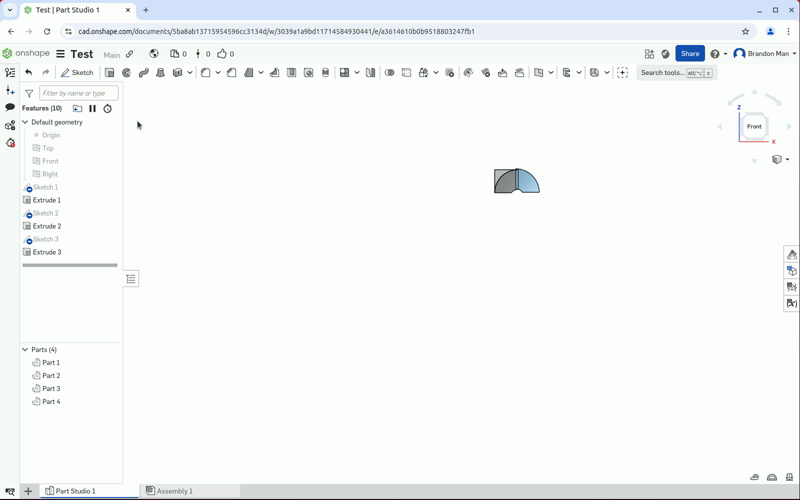
mouse_move(73, 189)
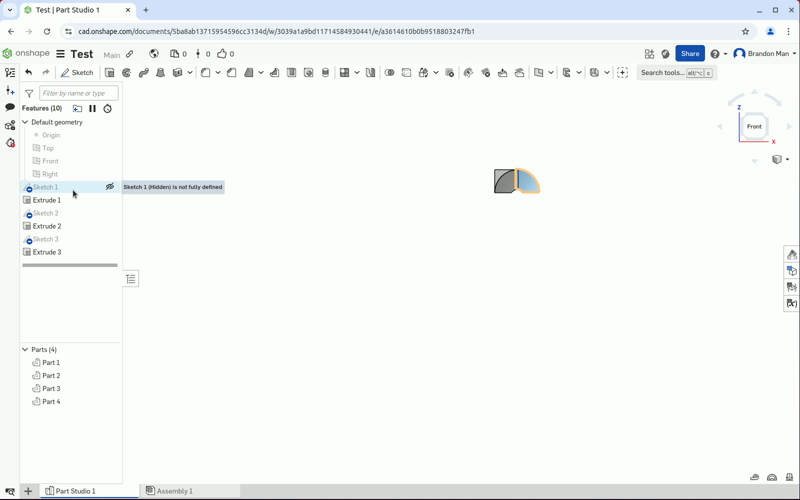
click(73, 189)
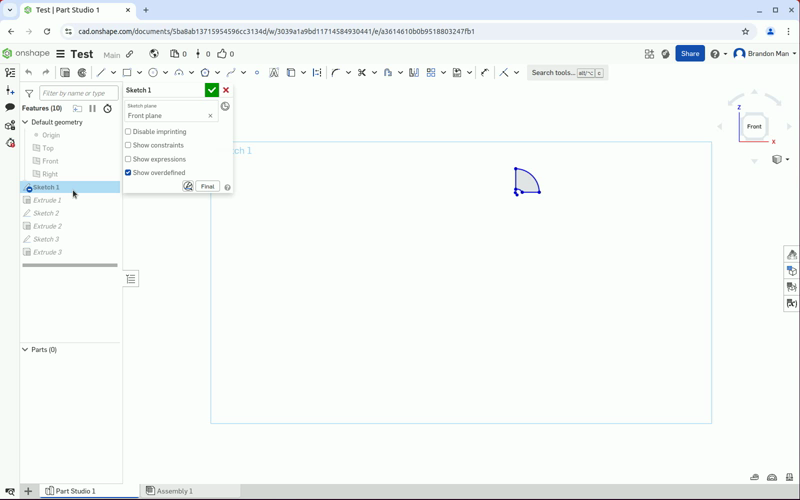
mouse_move(229, 92)
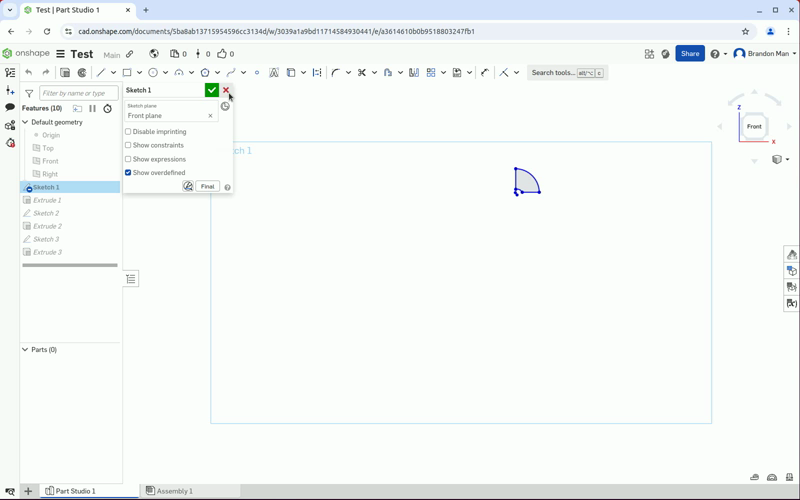
click(229, 92)
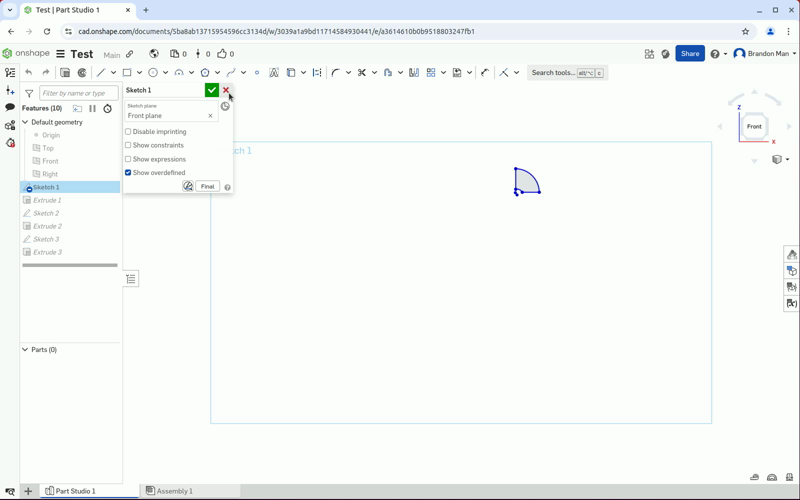
key(shift+s)
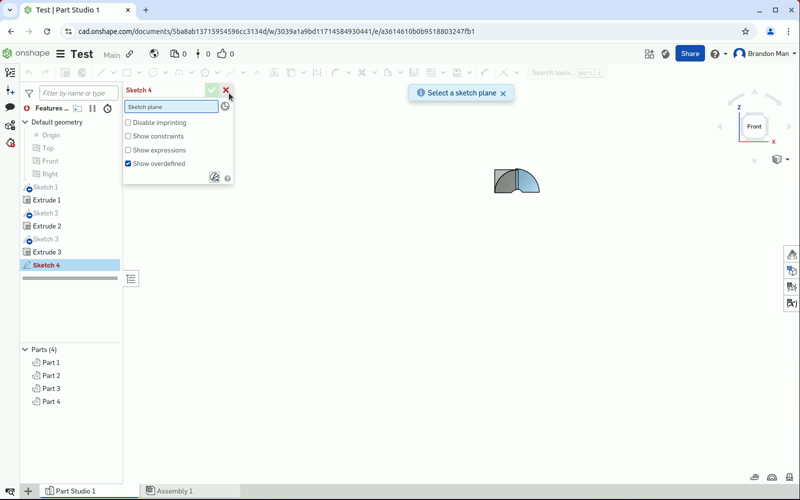
mouse_move(73, 163)
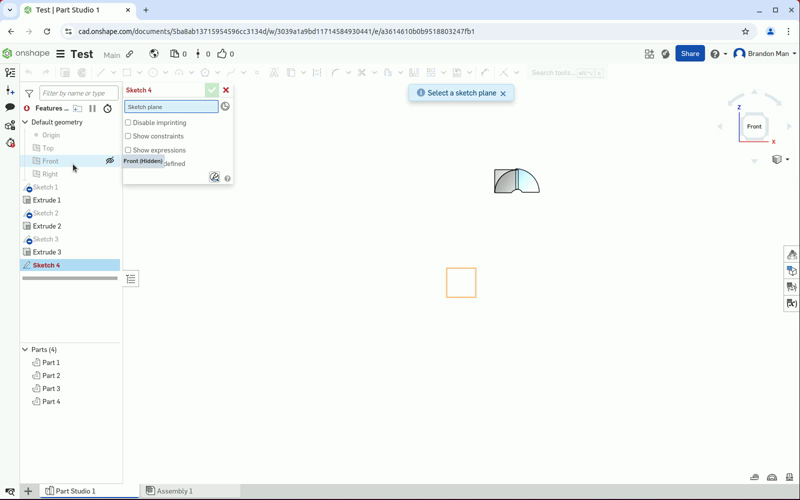
click(73, 163)
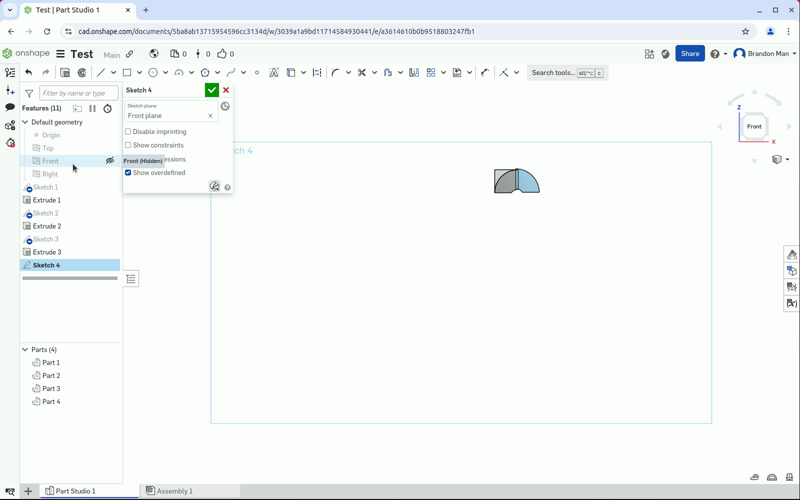
mouse_move(73, 352)
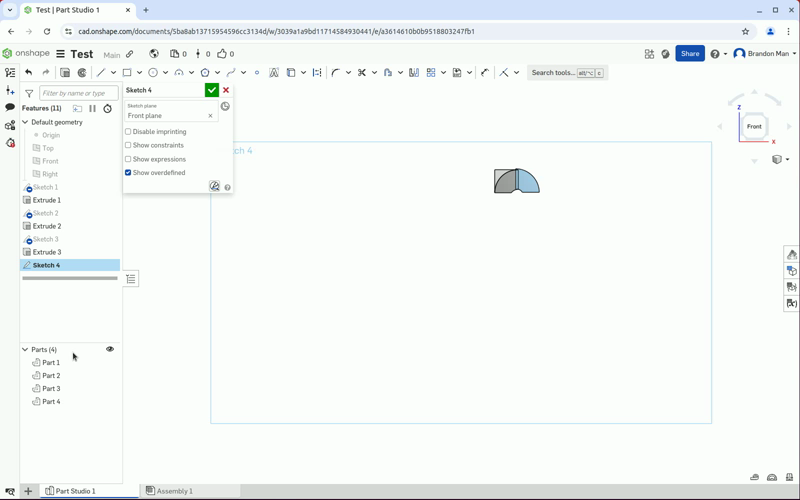
key(y)
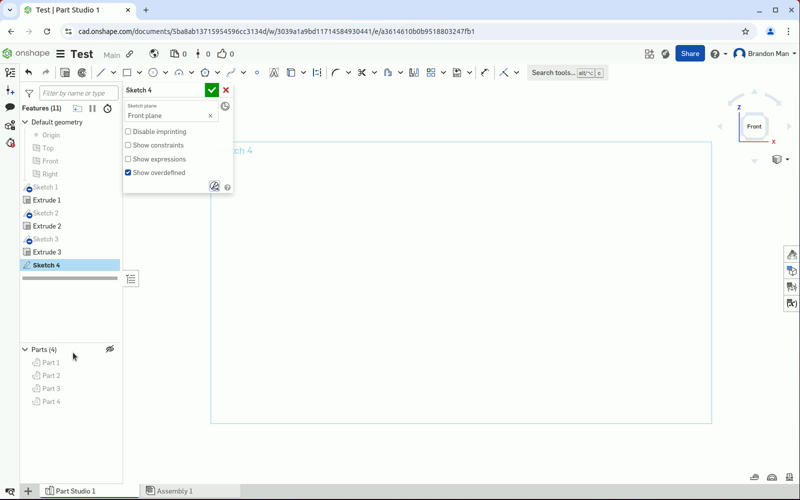
key(l)
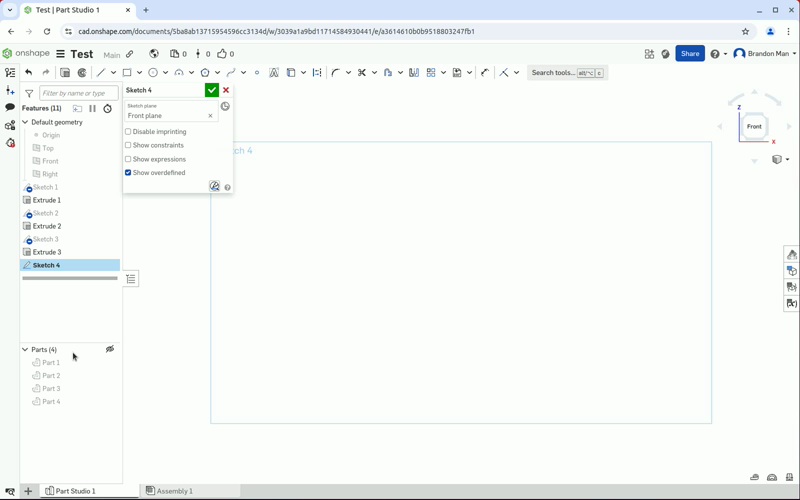
key_down(shift)
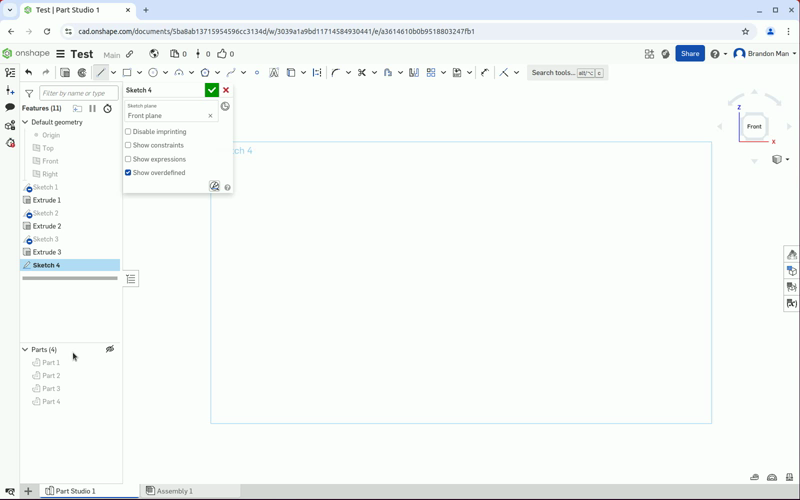
mouse_move(460, 230)
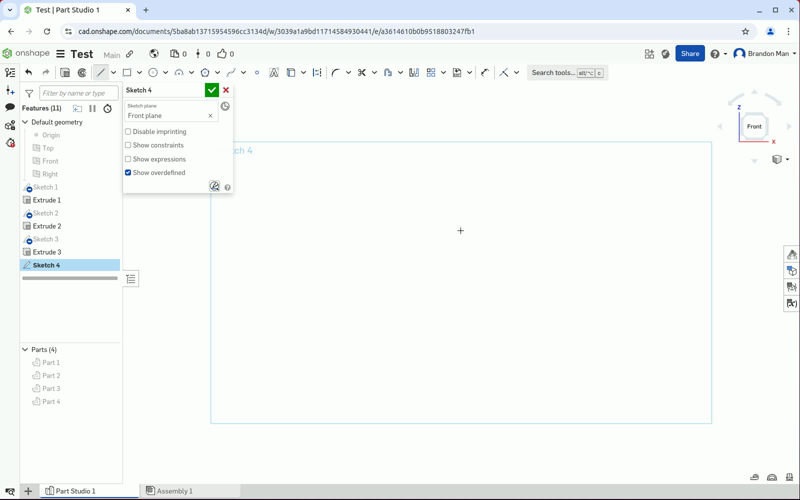
click(460, 230)
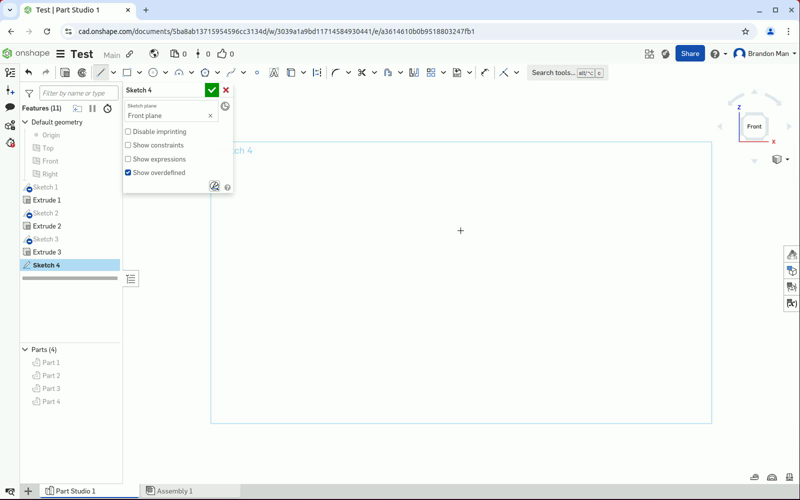
key_up(shift)
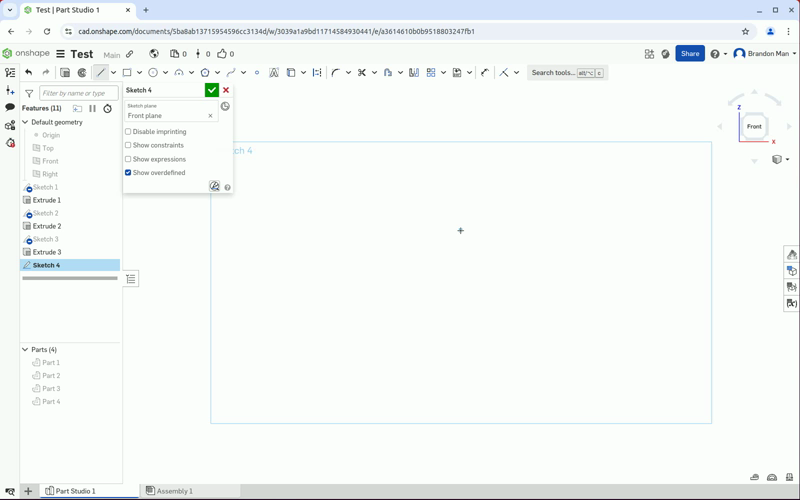
key_down(shift)
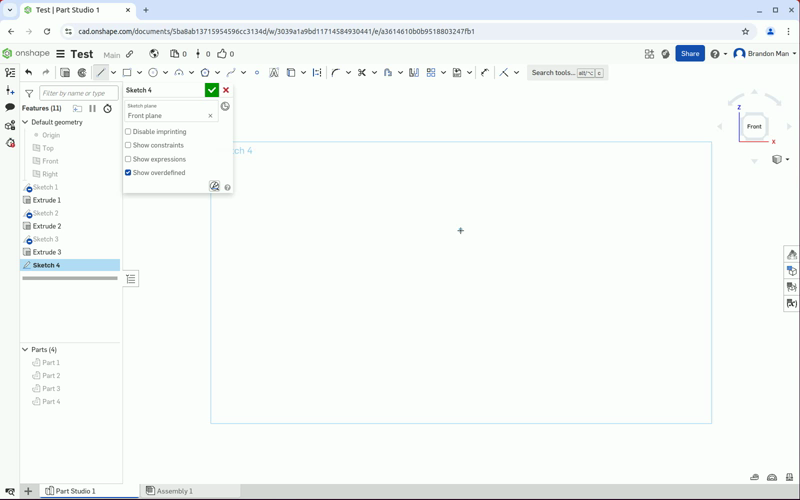
mouse_move(490, 230)
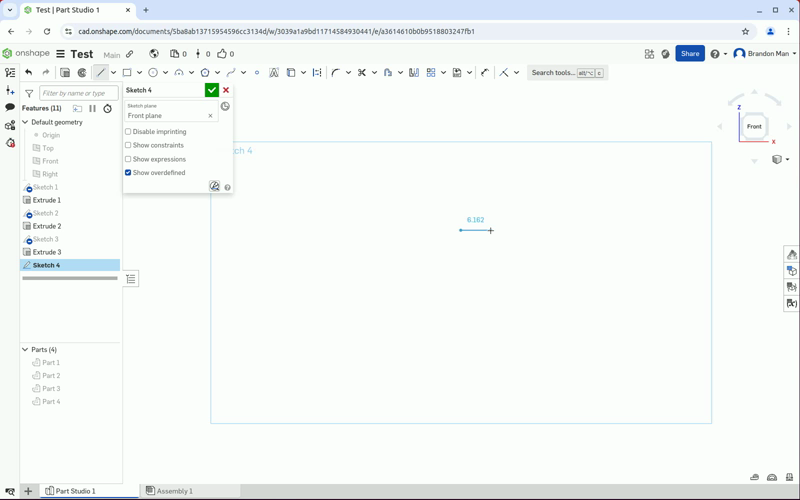
mouse_move(494, 230)
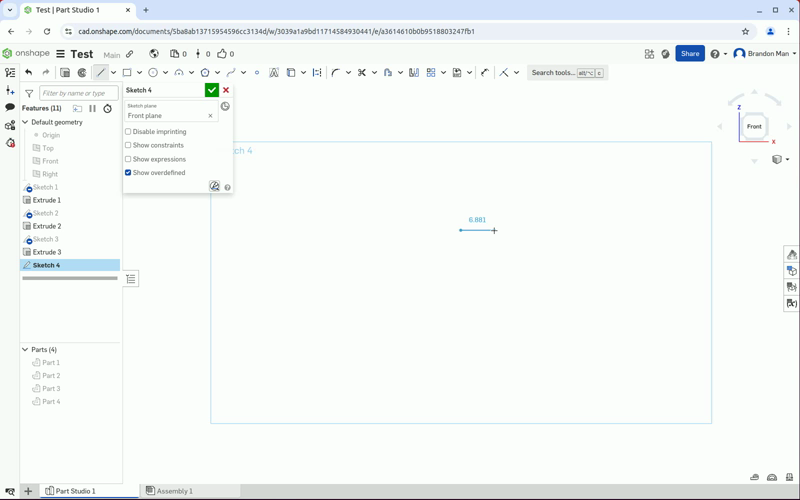
click(494, 230)
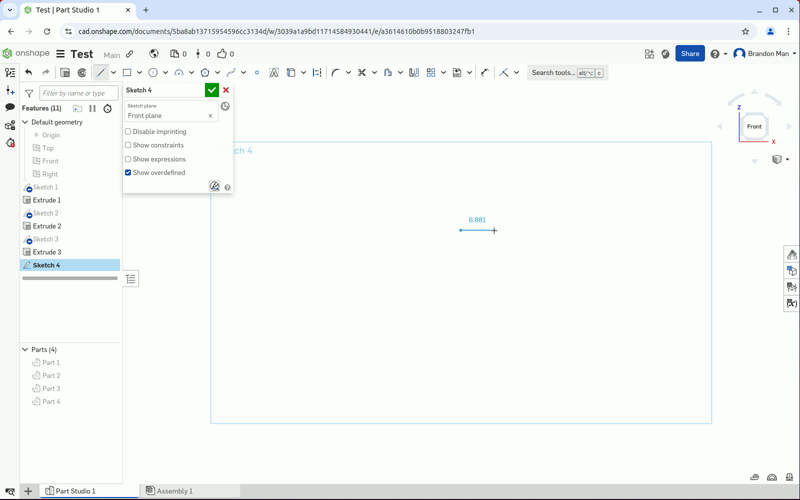
key_up(shift)
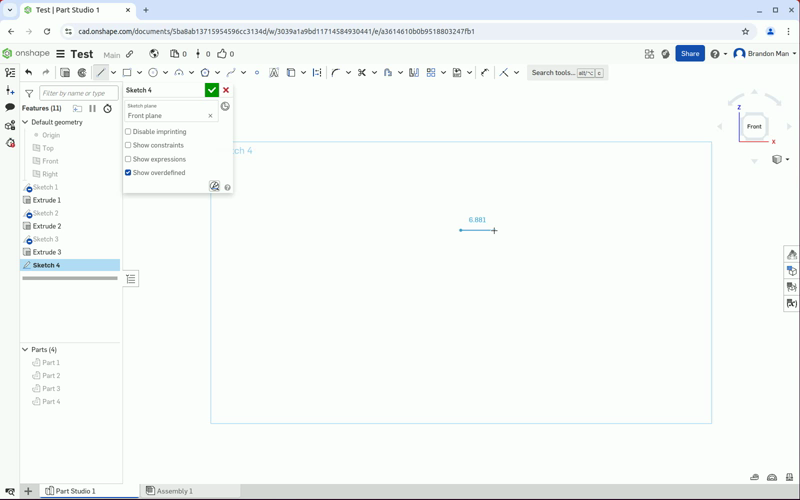
key_down(shift)
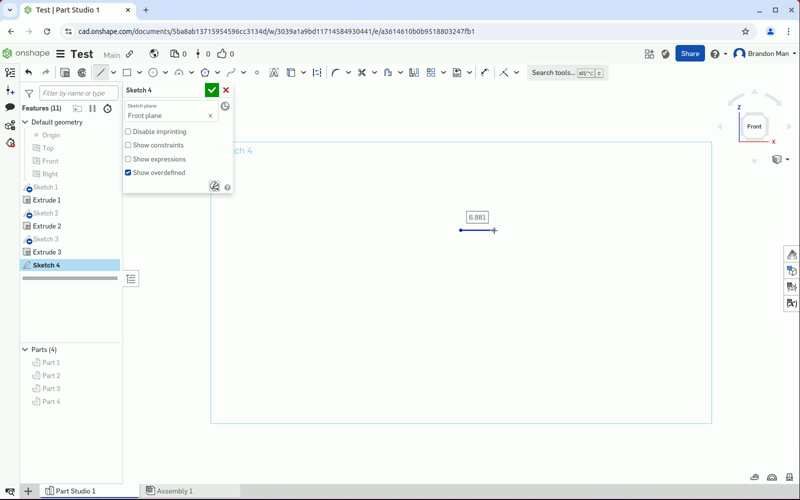
mouse_move(524, 230)
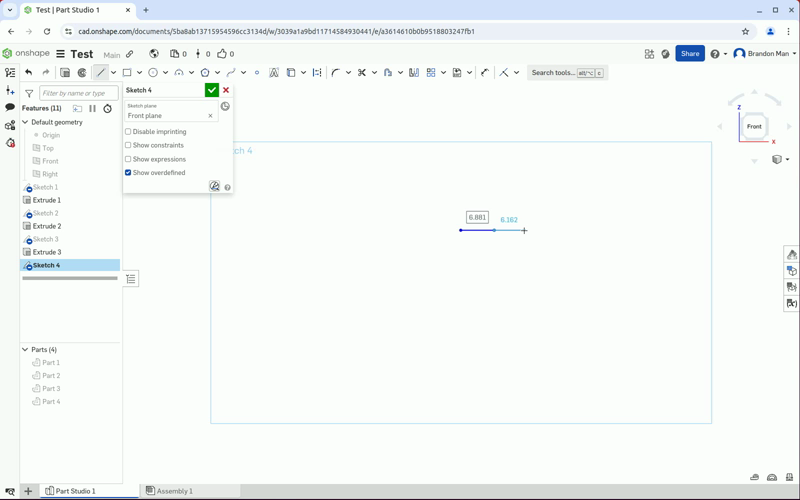
mouse_move(494, 197)
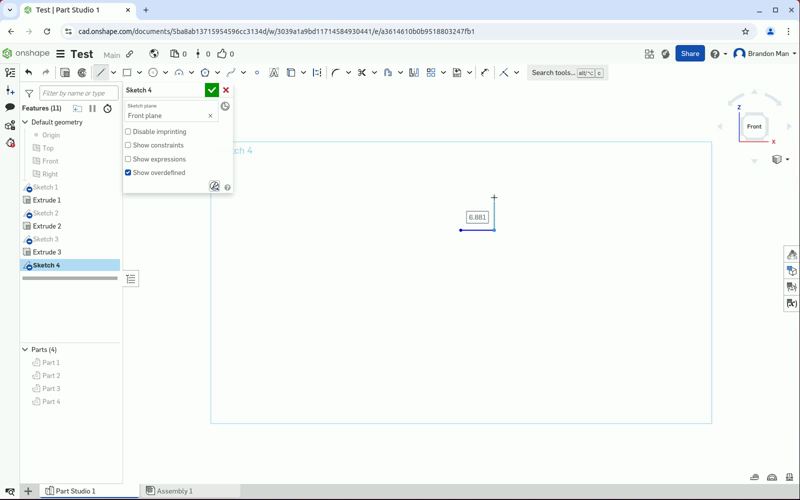
click(494, 197)
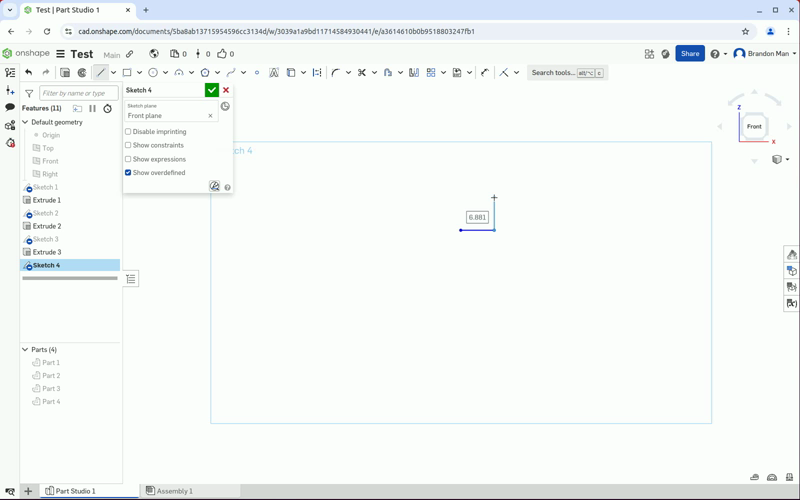
key_up(shift)
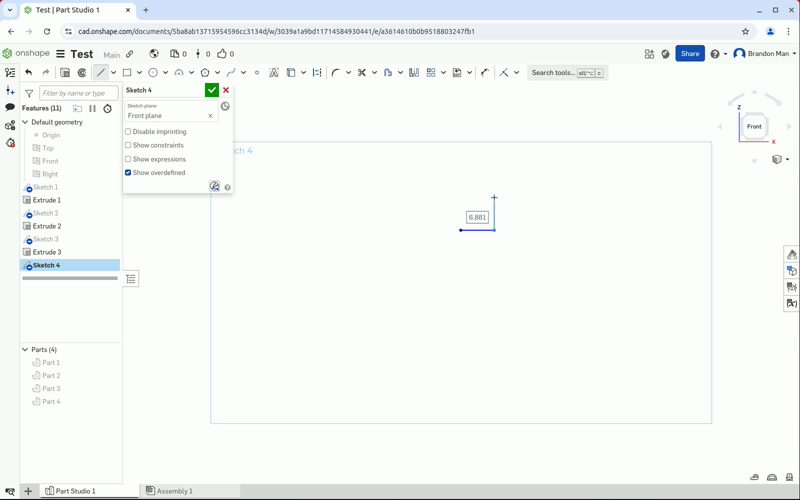
key_down(shift)
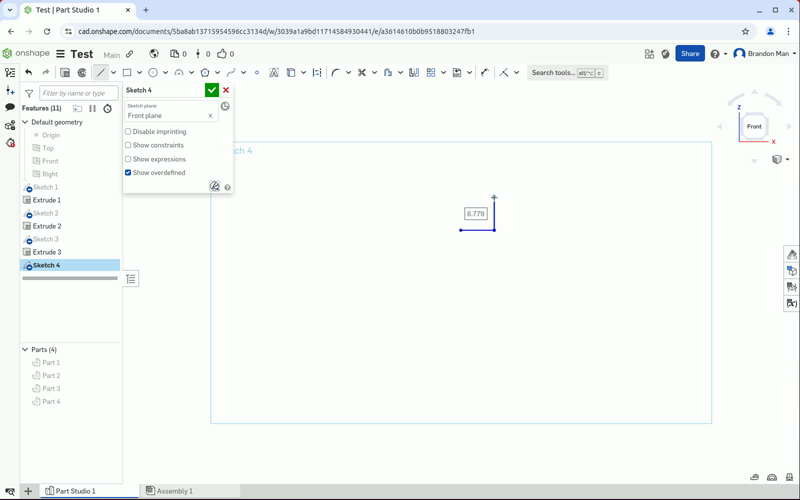
mouse_move(524, 197)
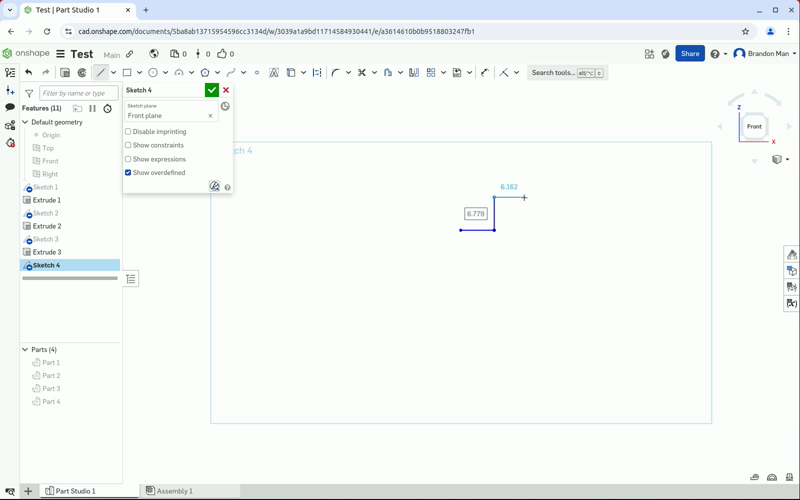
mouse_move(494, 192)
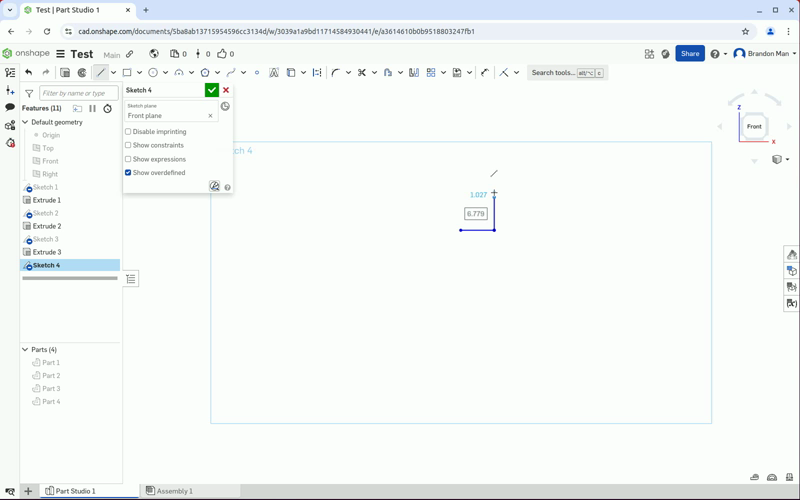
scroll(6)
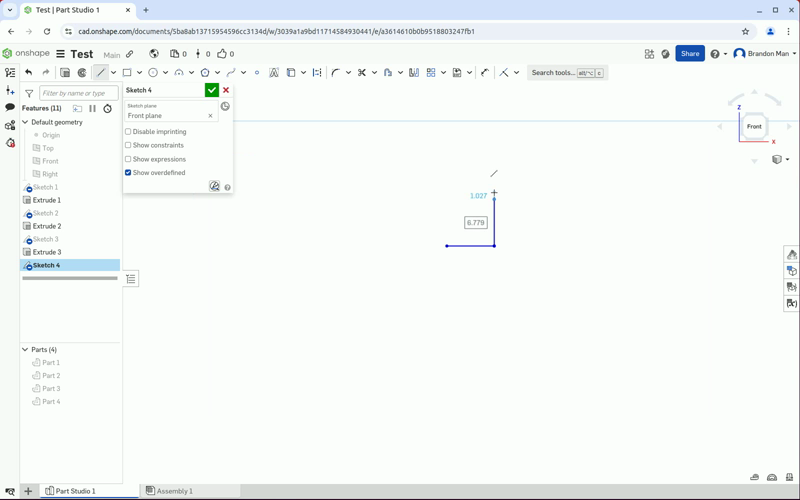
scroll(6)
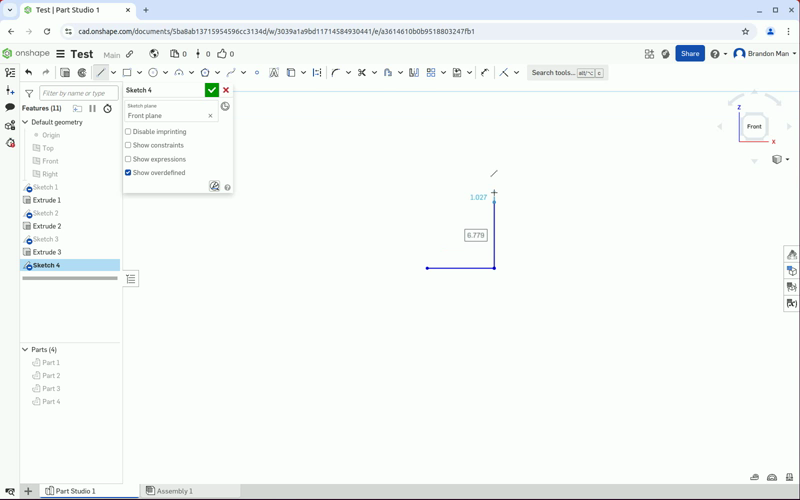
scroll(6)
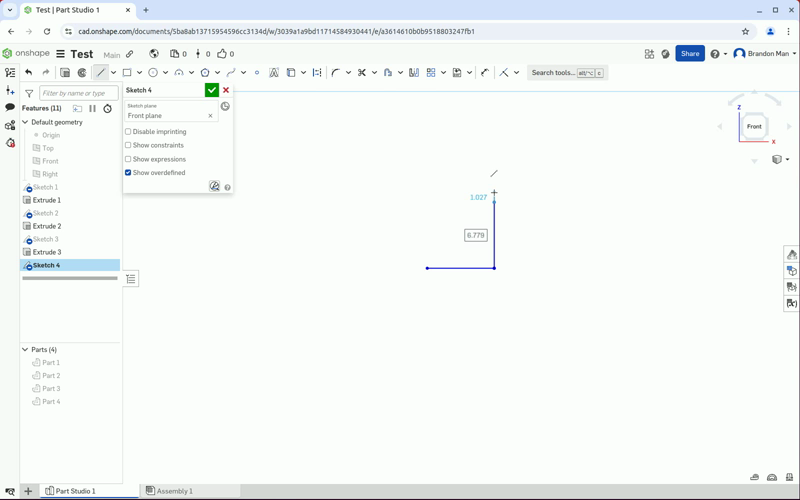
scroll(6)
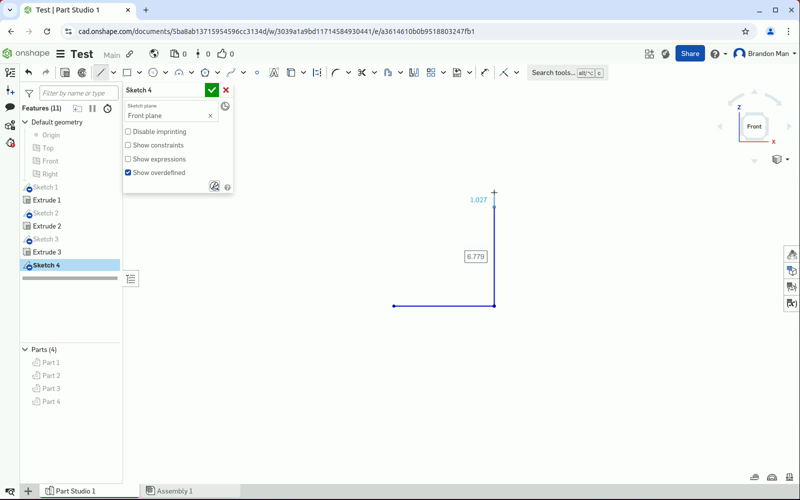
scroll(6)
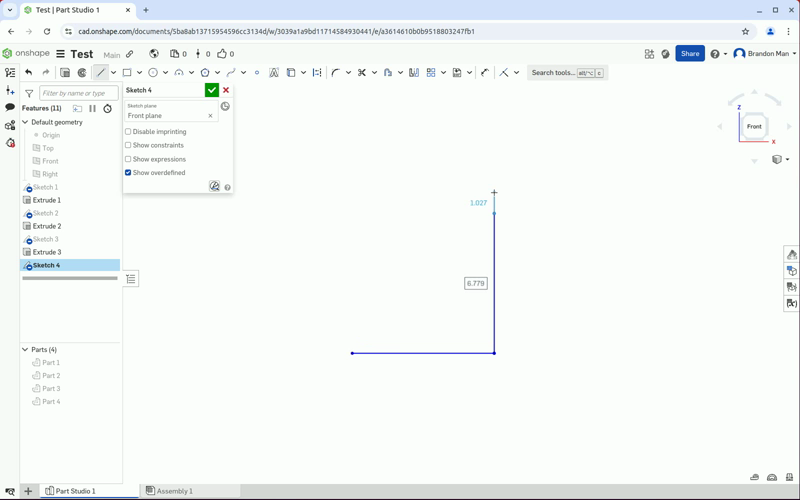
scroll(6)
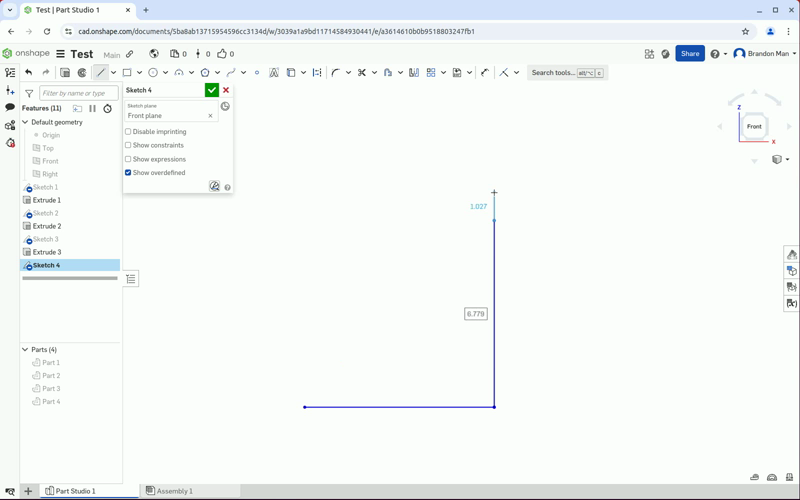
scroll(6)
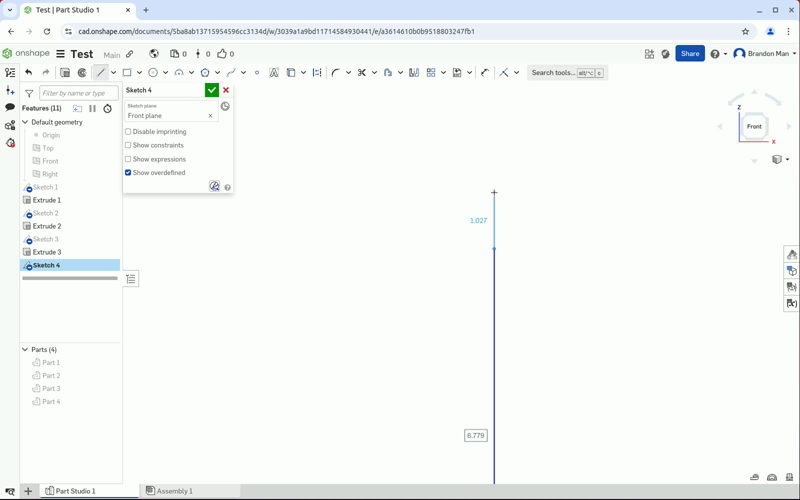
click(494, 192)
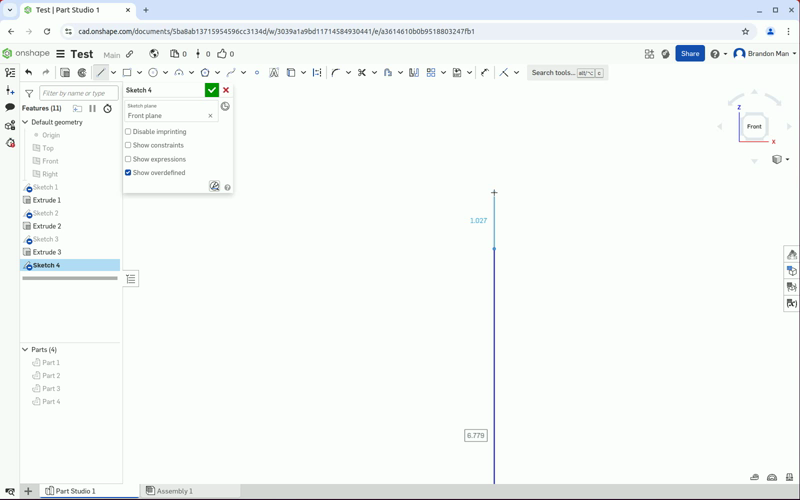
scroll(-6)
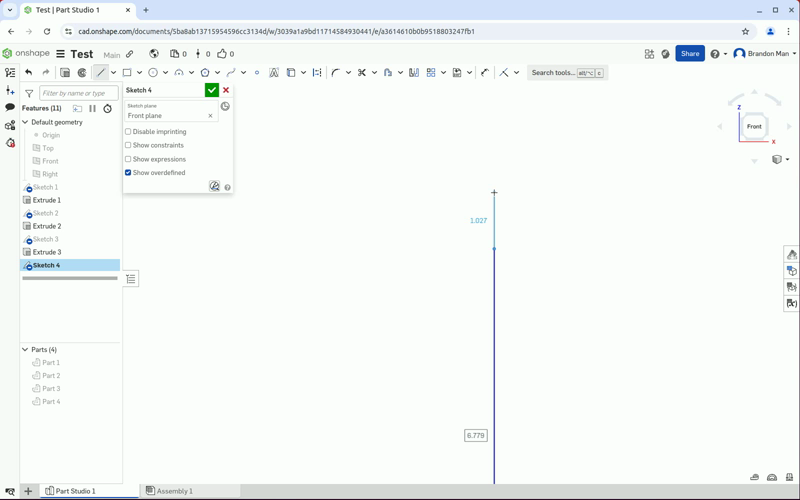
scroll(-6)
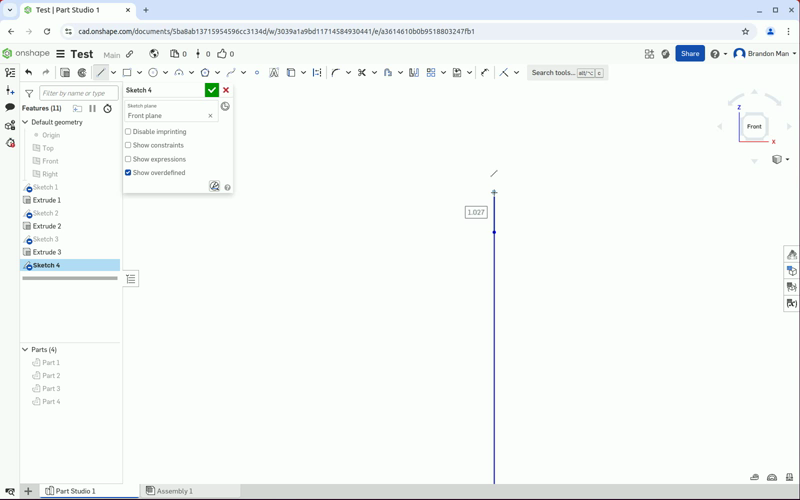
scroll(-6)
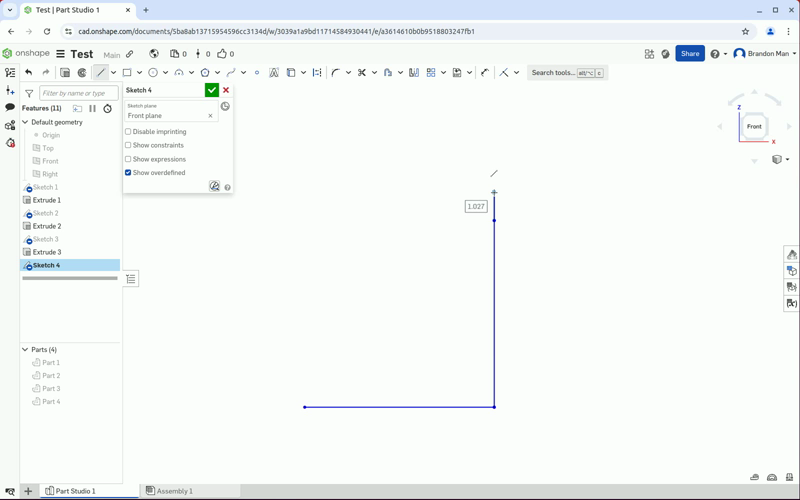
scroll(-6)
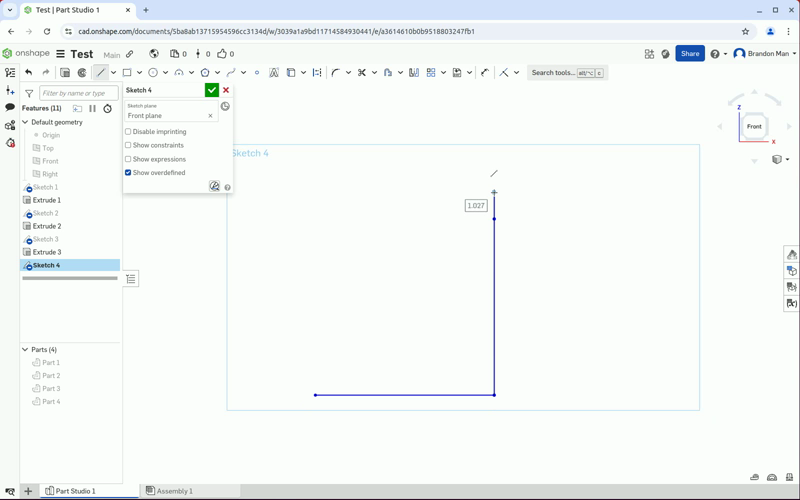
scroll(-6)
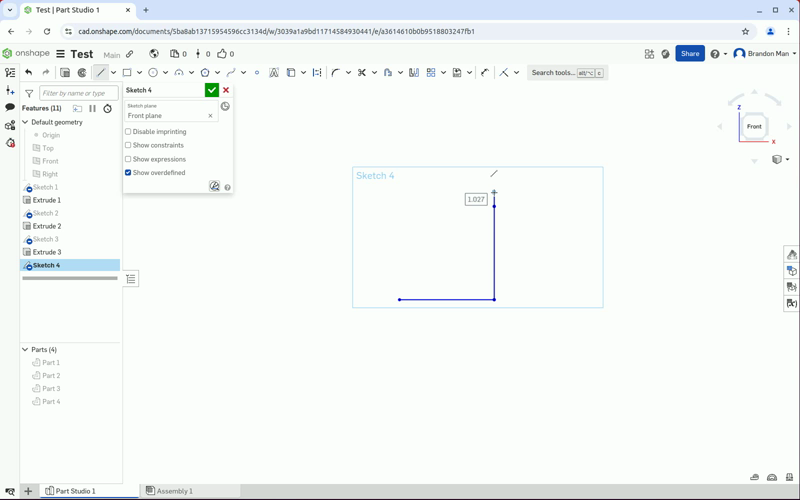
scroll(-6)
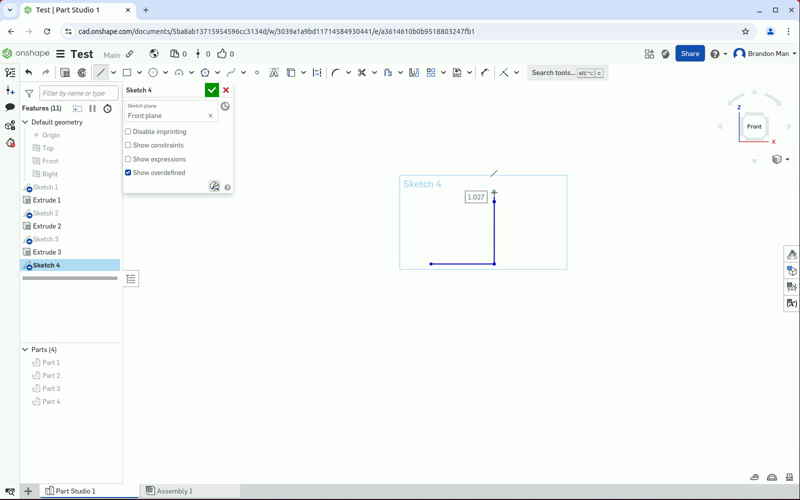
scroll(-6)
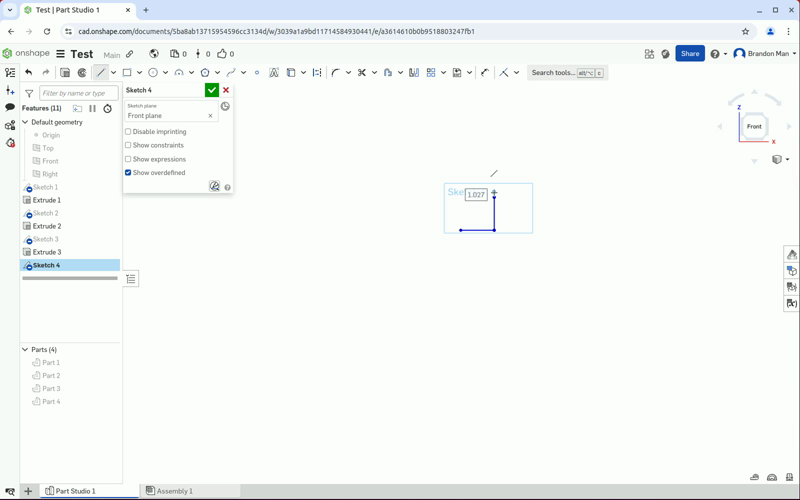
key_up(shift)
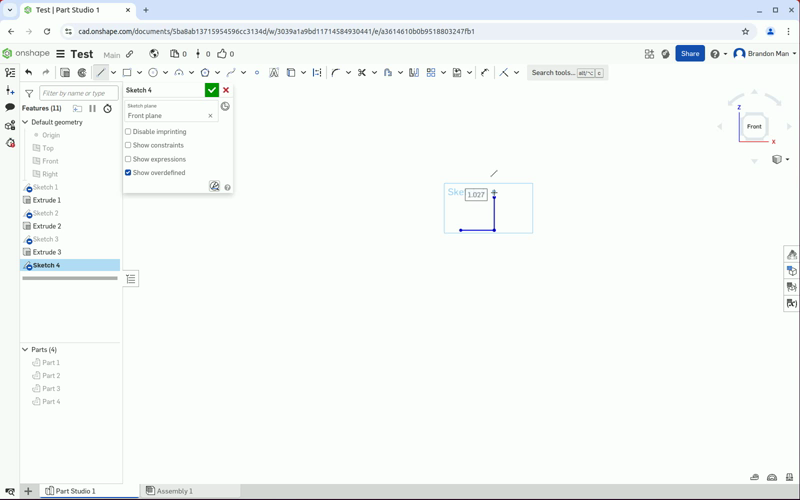
key_down(shift)
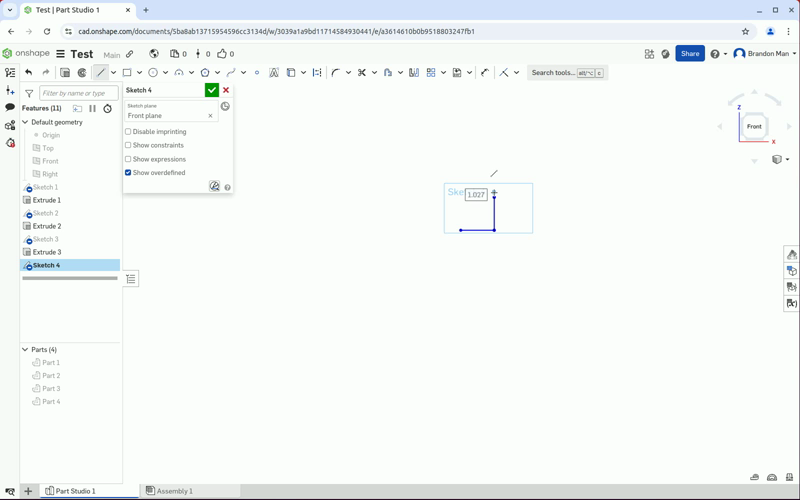
mouse_move(524, 192)
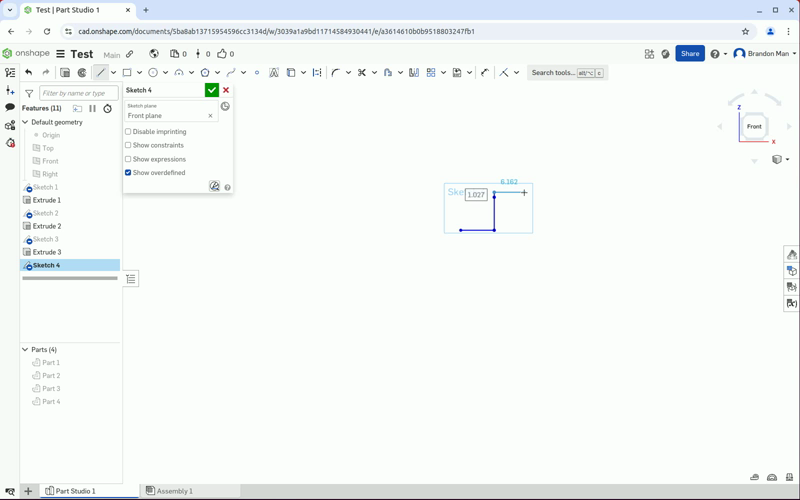
mouse_move(494, 169)
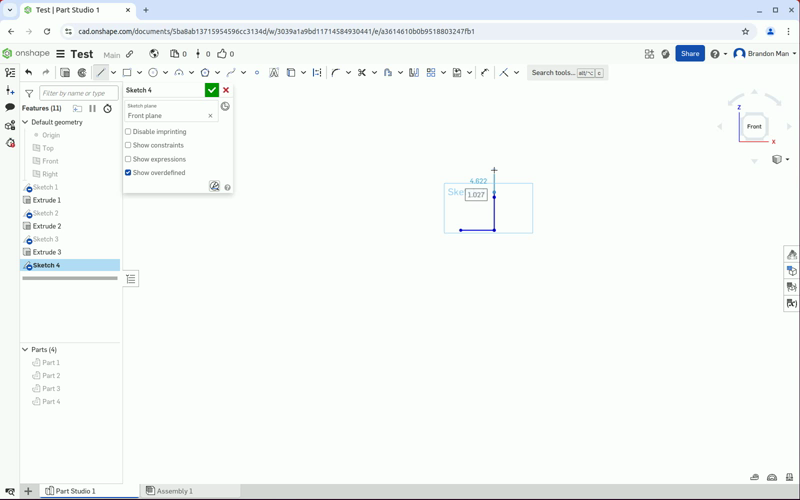
click(494, 169)
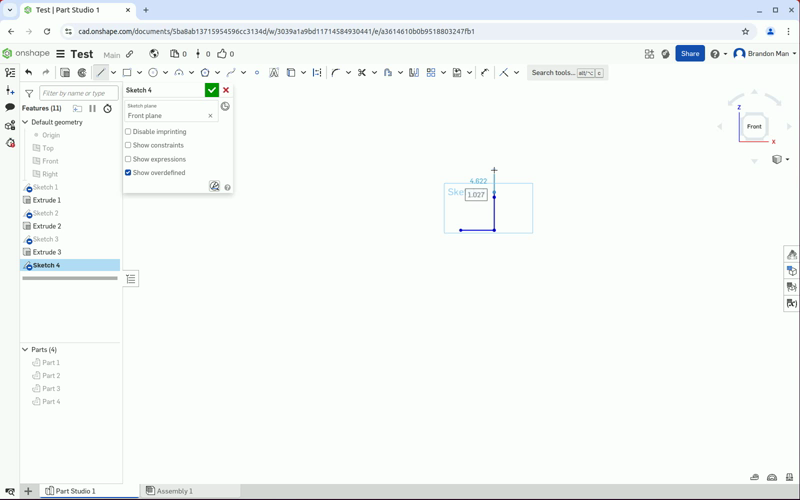
key_up(shift)
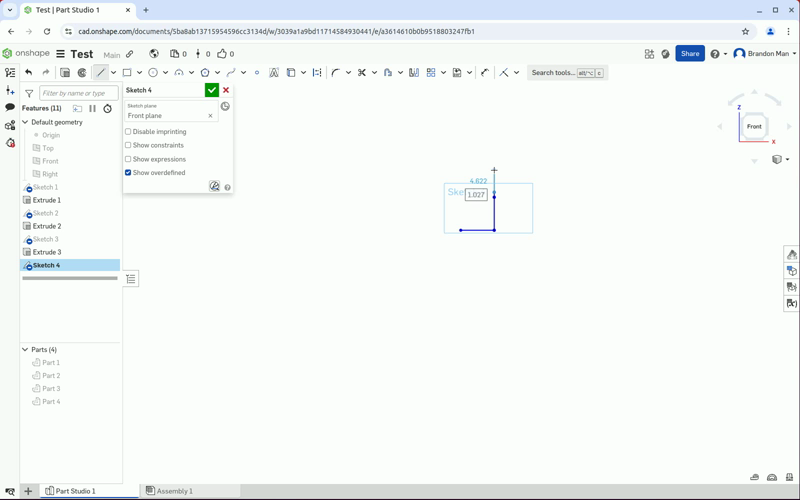
key_down(shift)
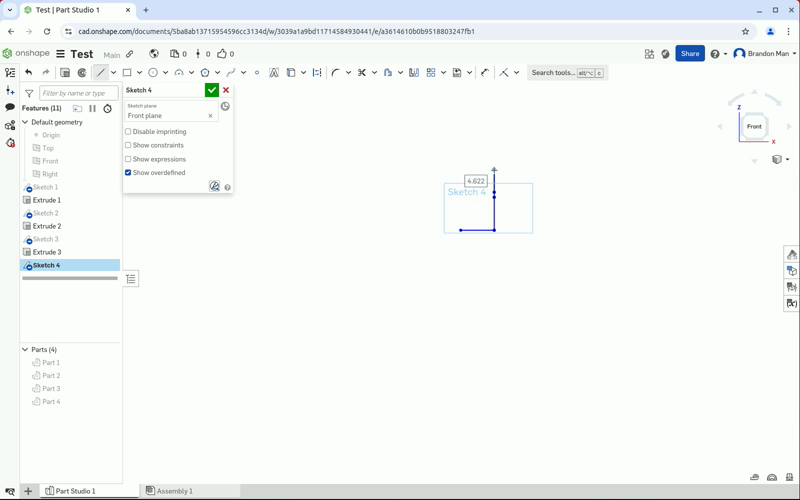
mouse_move(524, 169)
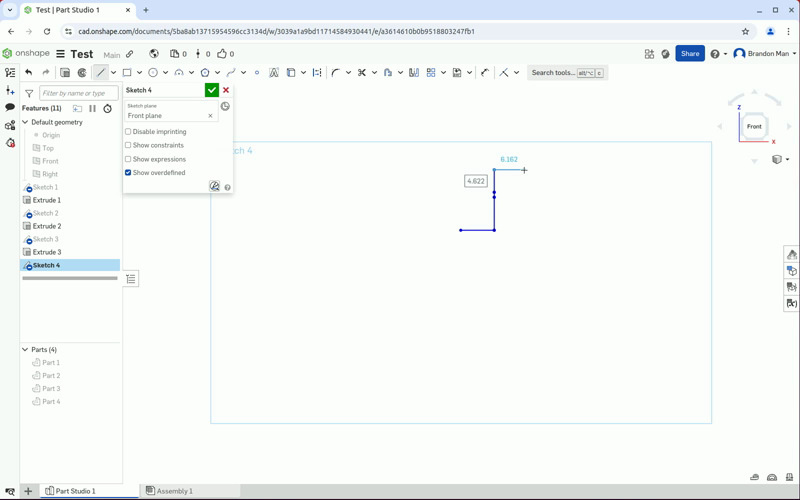
mouse_move(460, 169)
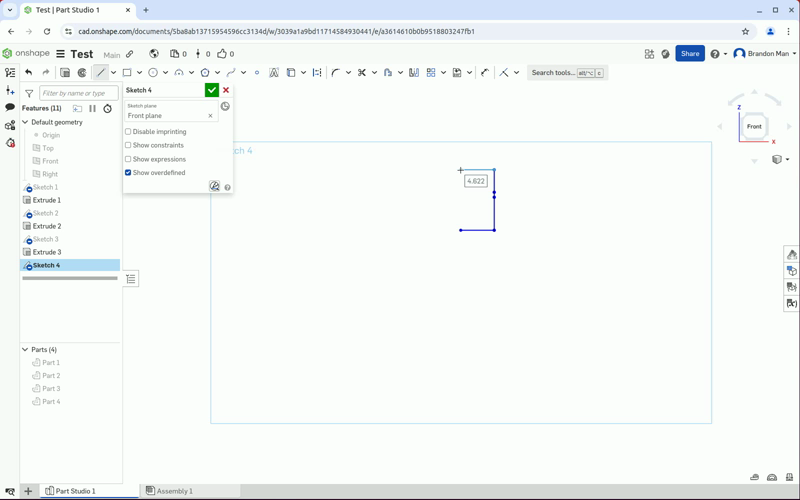
click(460, 169)
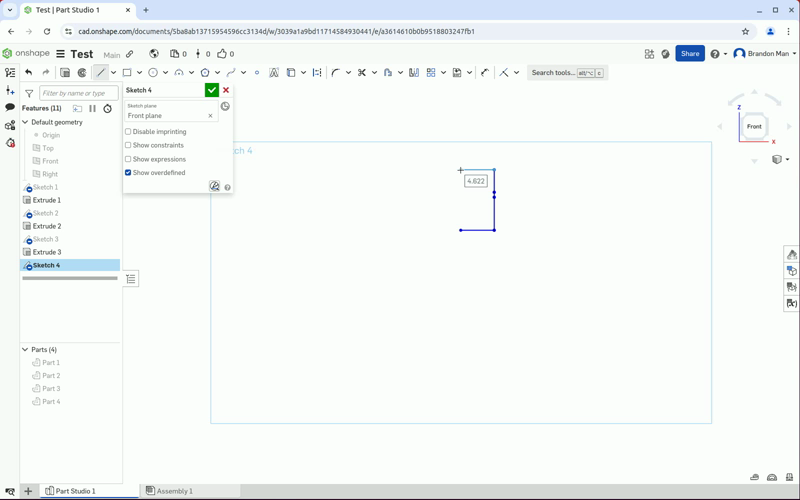
key_up(shift)
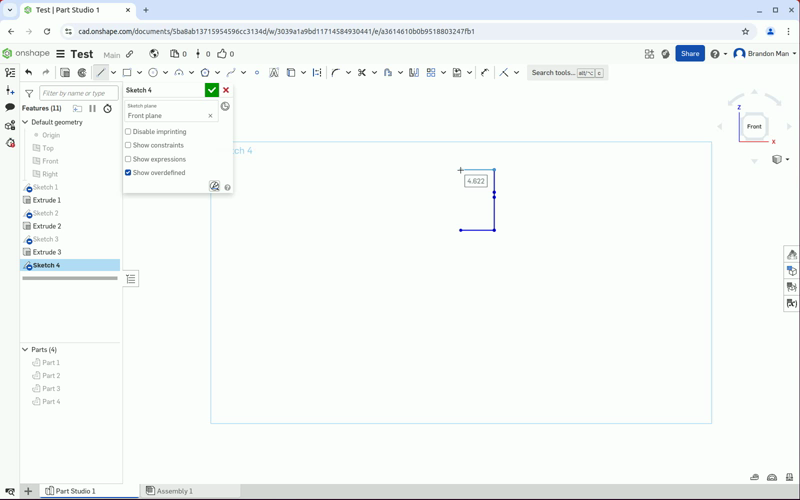
key_down(shift)
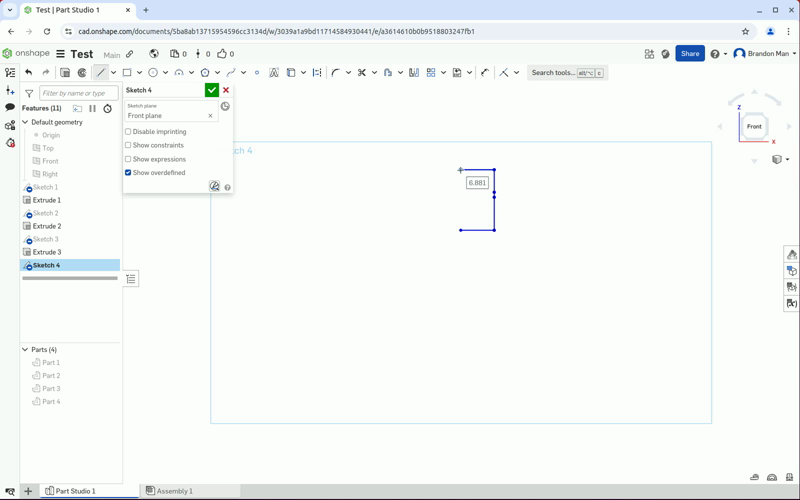
mouse_move(460, 230)
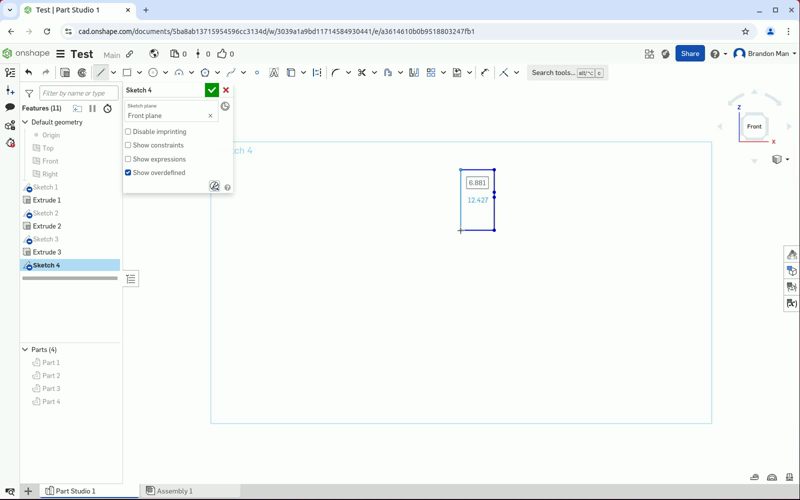
key_up(shift)
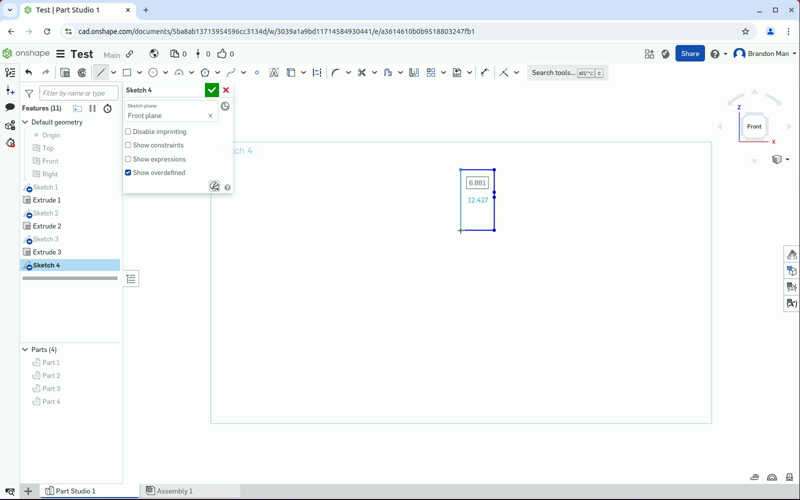
click(460, 230)
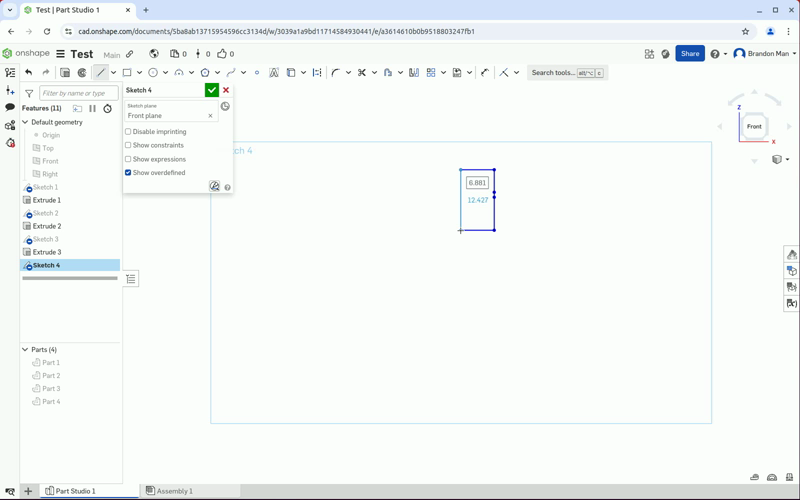
key(esc)
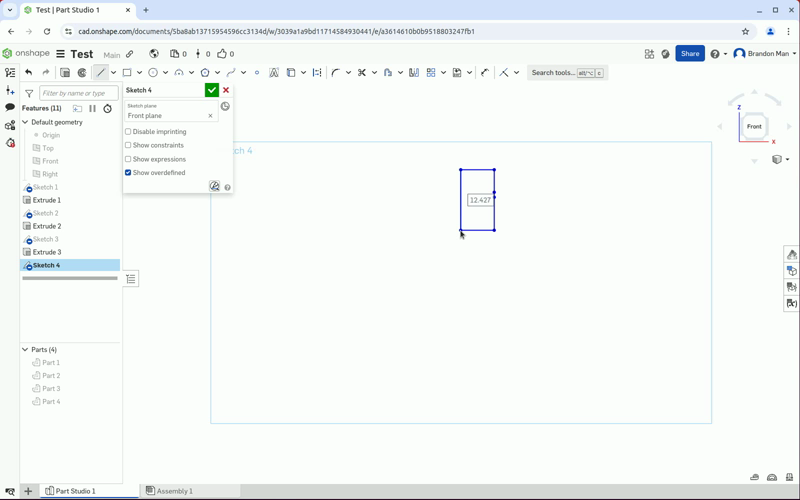
mouse_move(473, 208)
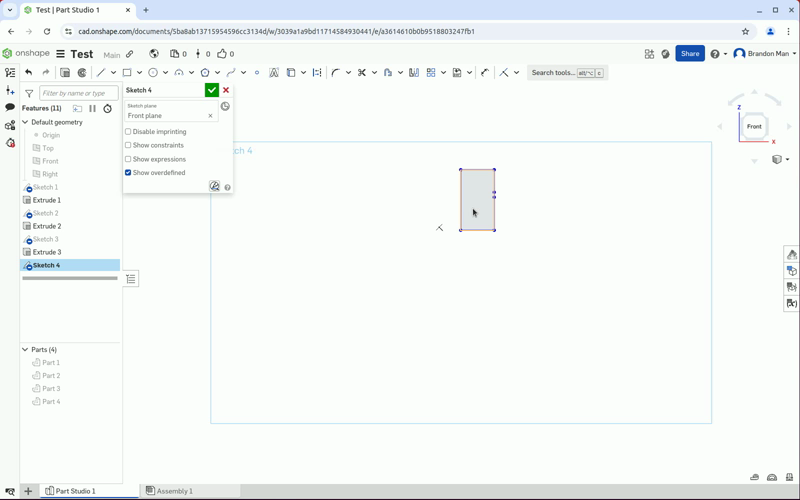
click(473, 208)
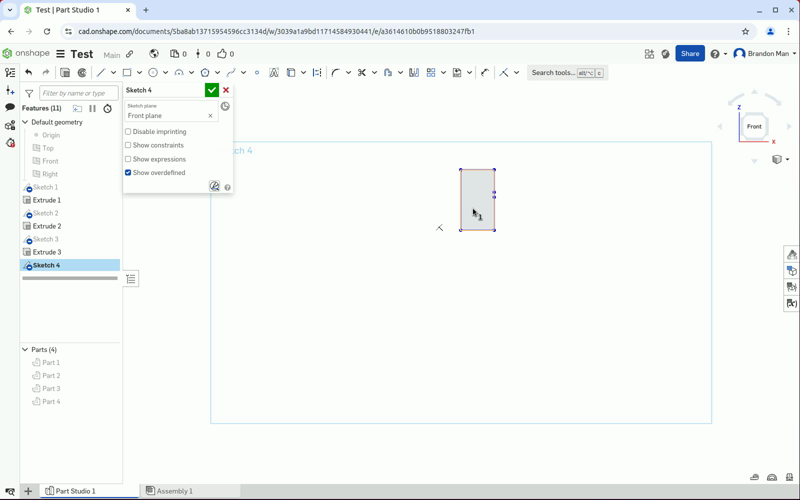
mouse_move(73, 352)
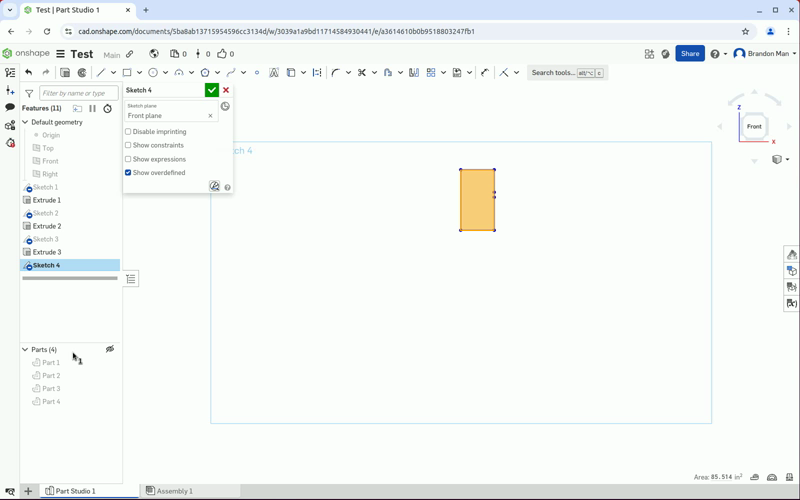
key(shift+y)
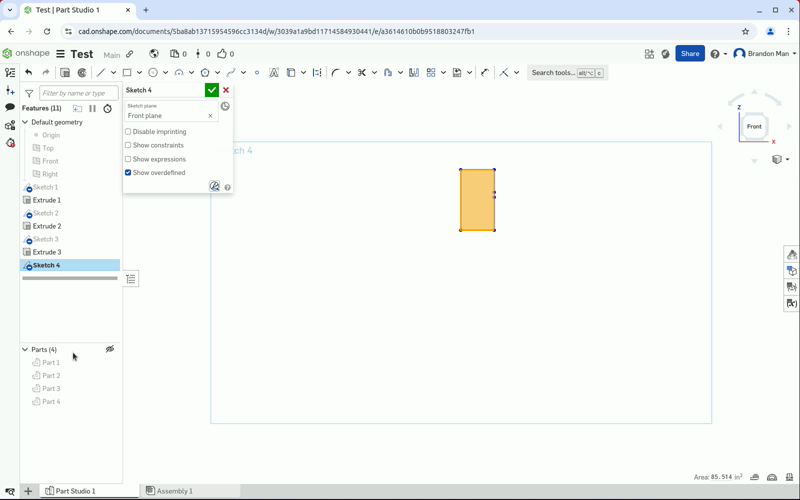
key(shift+e)
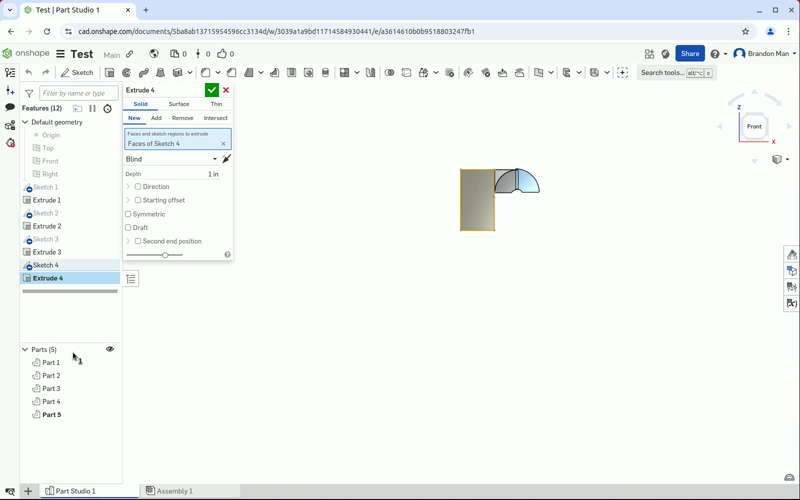
mouse_move(143, 106)
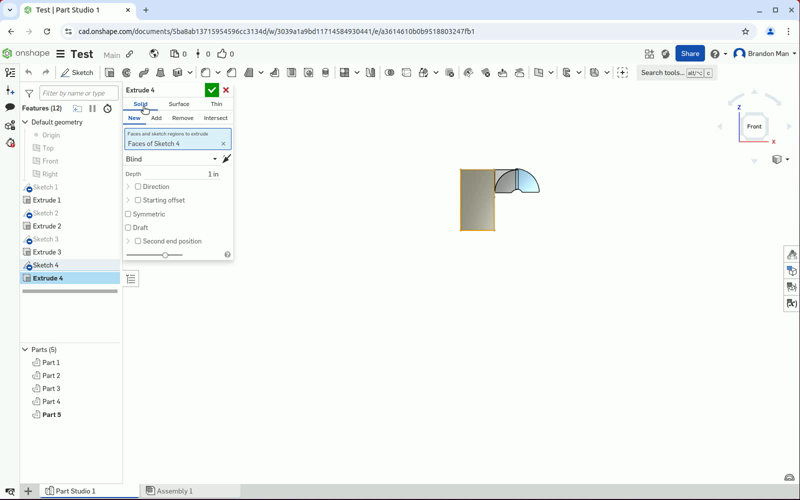
click(143, 106)
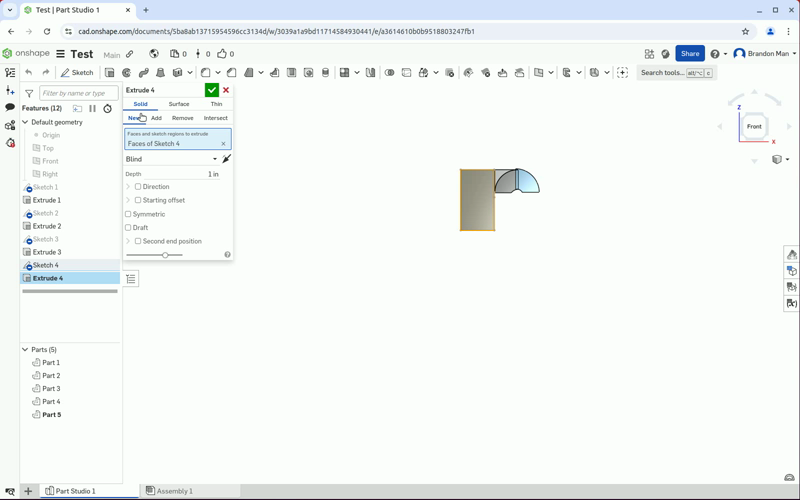
mouse_move(137, 120)
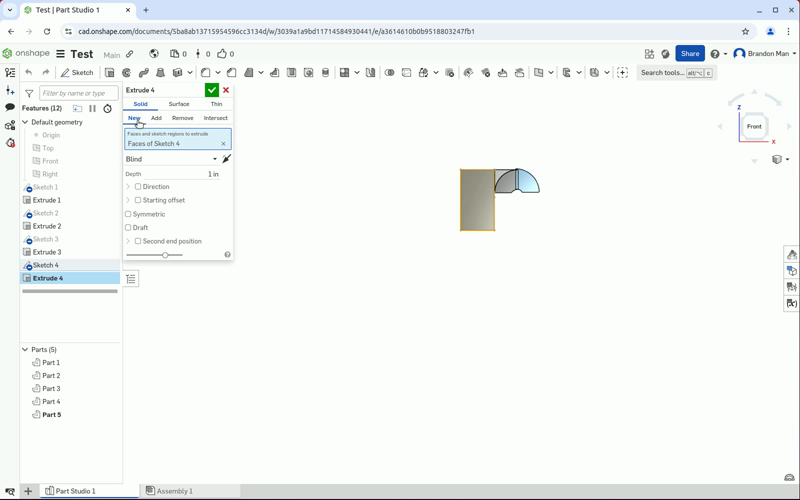
click(137, 120)
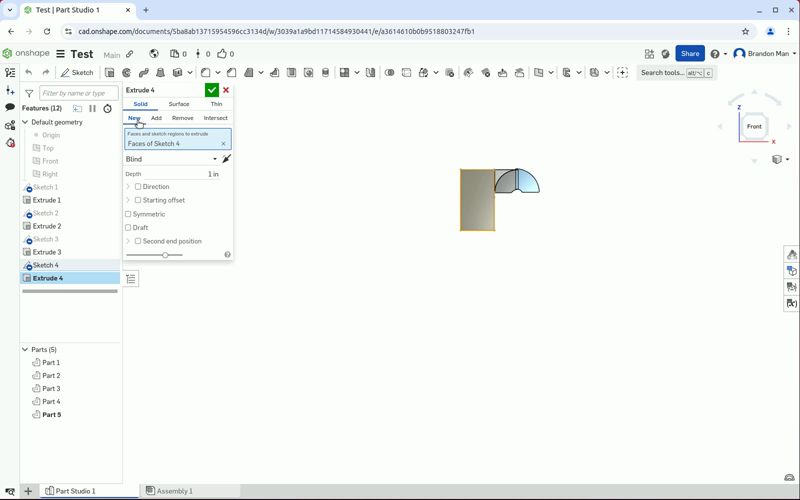
key(tab, 4)
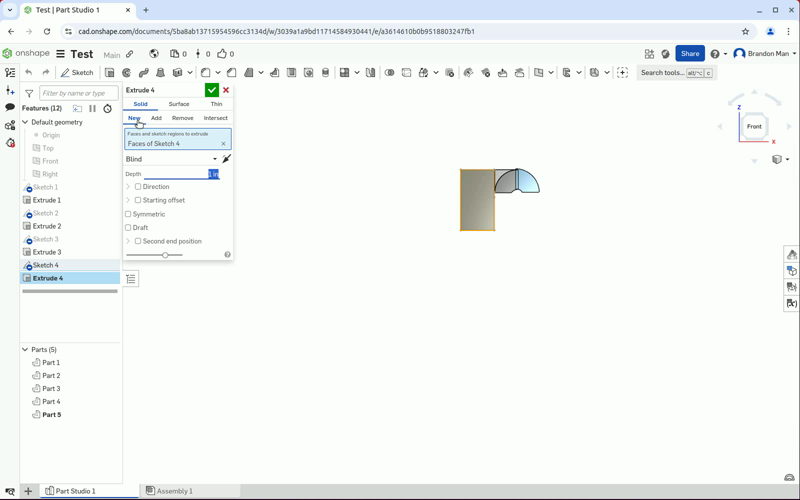
text(9.147)
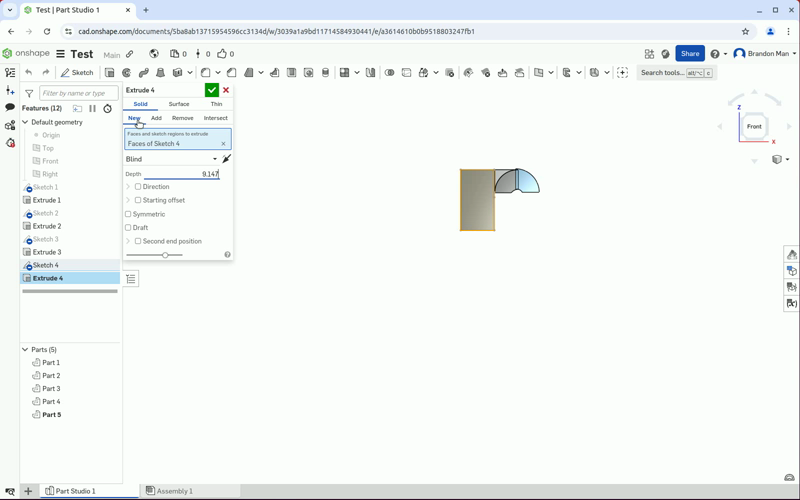
key(enter)
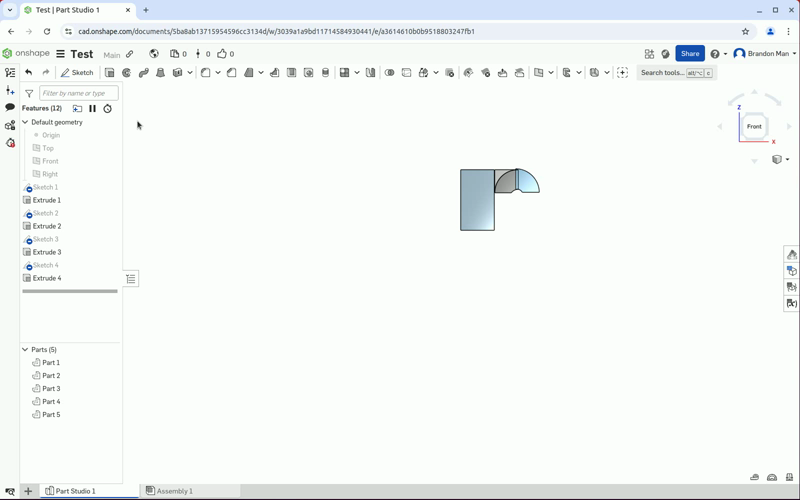
key(shift+h)
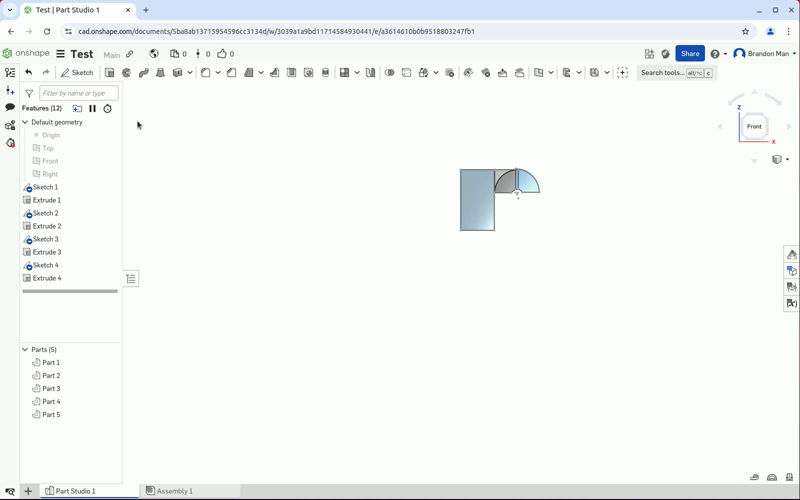
key(shift+h)
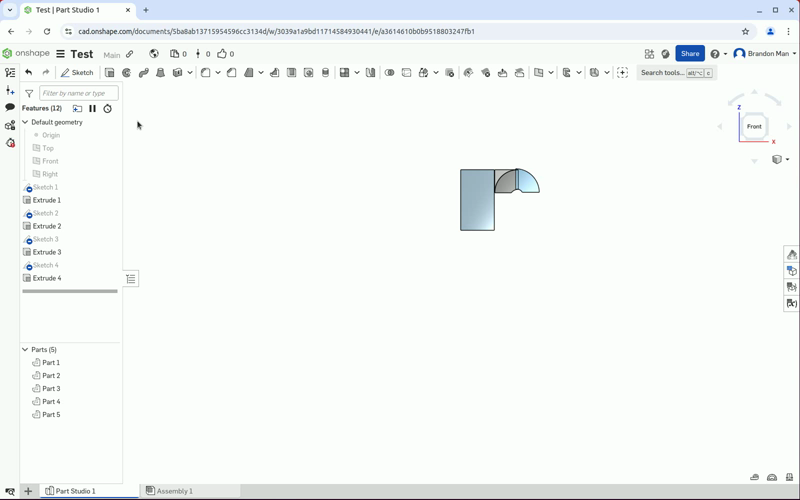
mouse_move(73, 189)
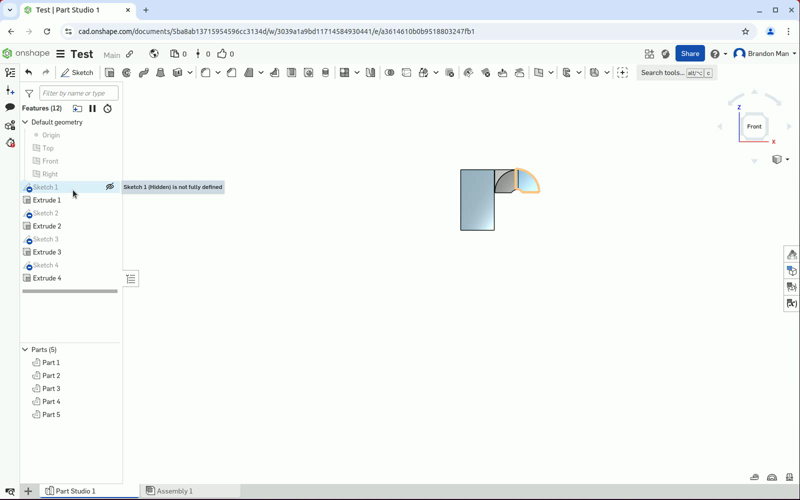
click(73, 189)
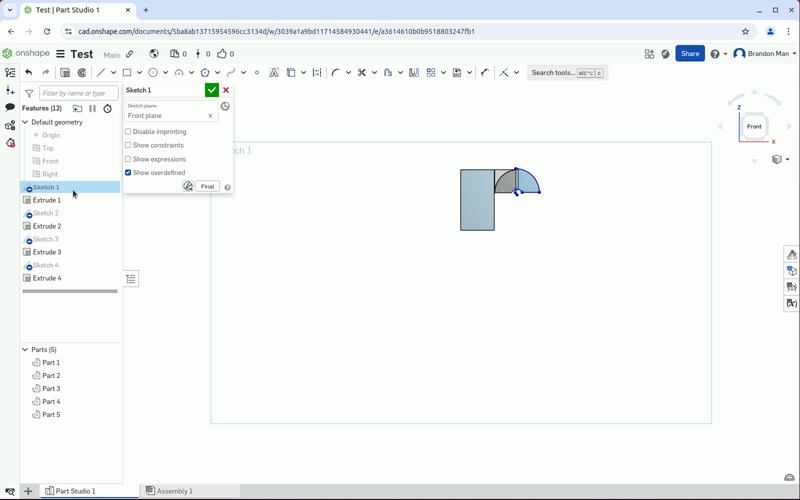
mouse_move(229, 92)
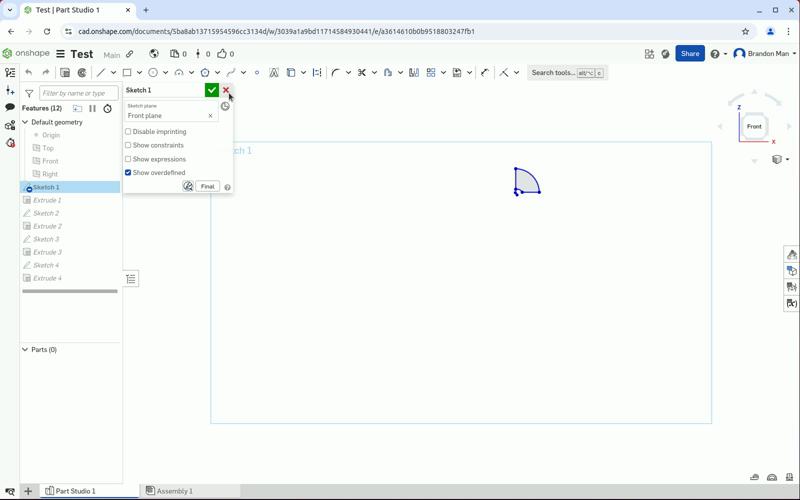
click(229, 92)
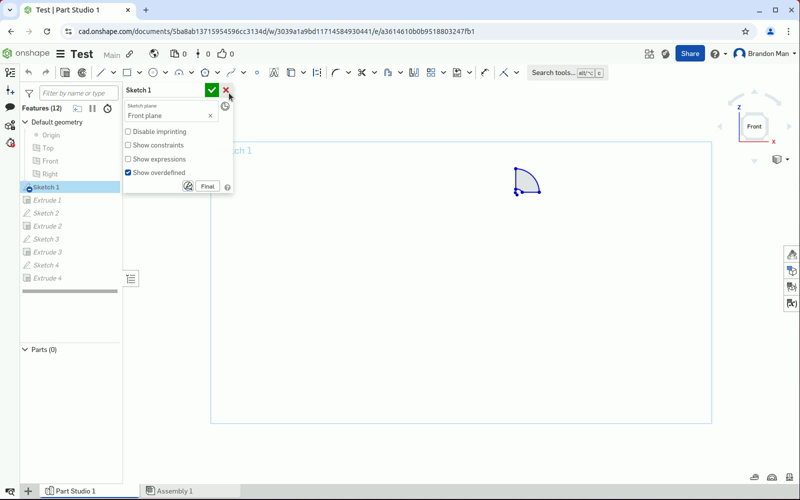
key(shift+s)
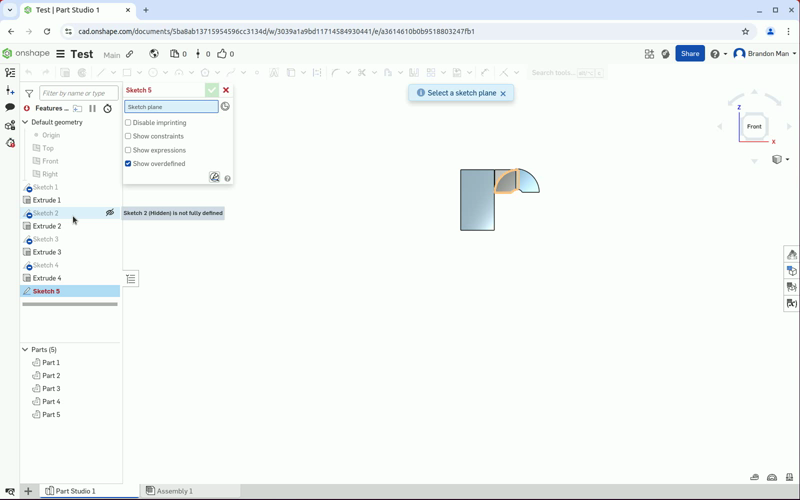
scroll(3)
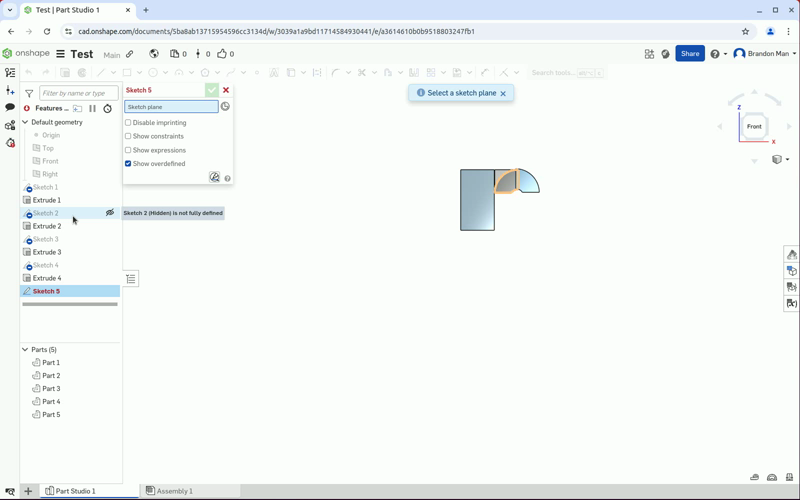
mouse_move(73, 163)
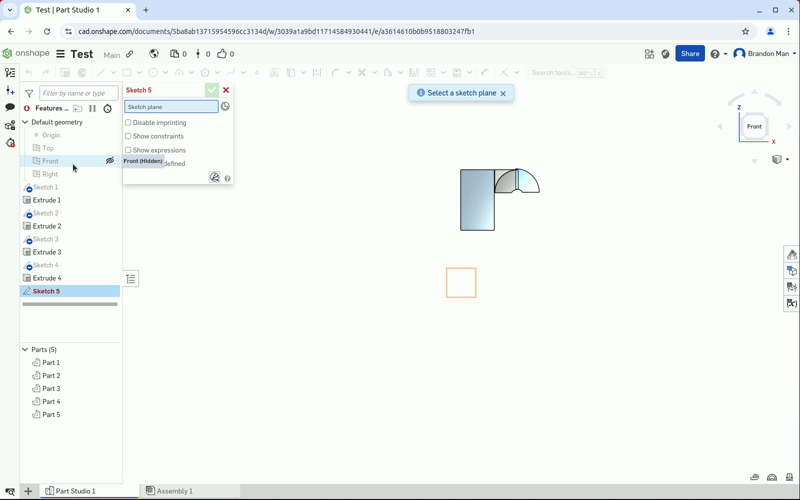
click(73, 163)
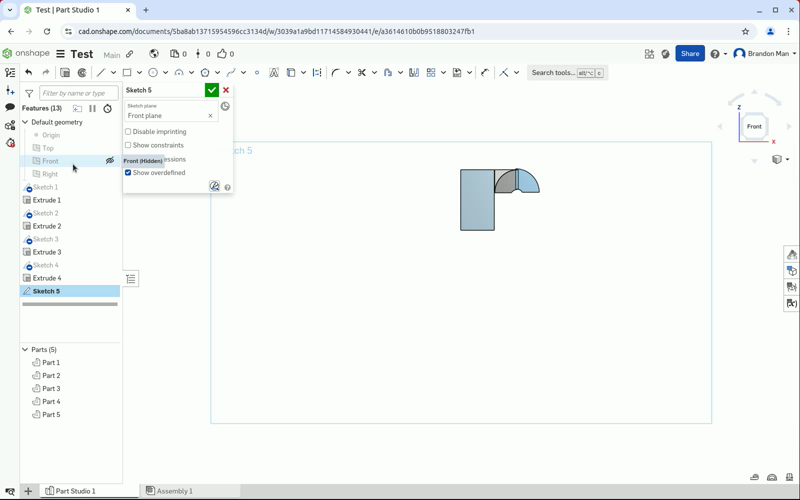
mouse_move(73, 352)
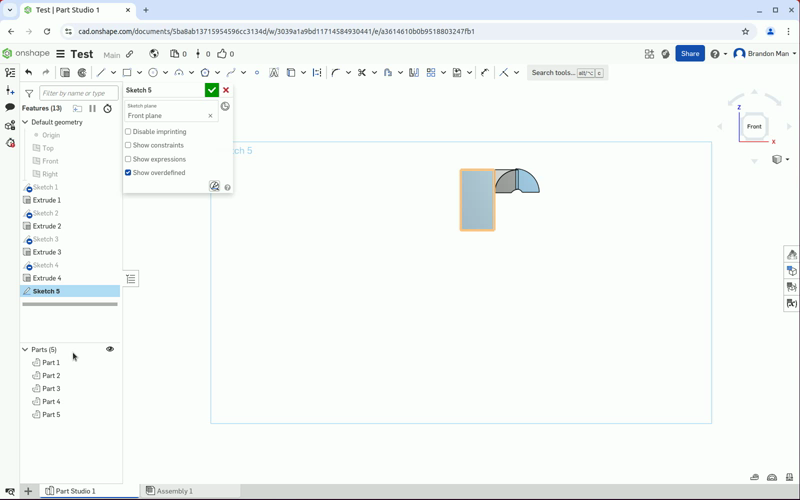
key(y)
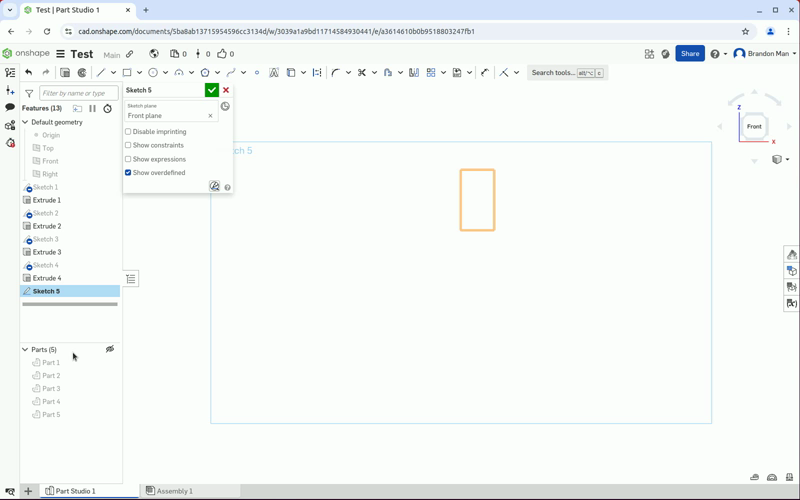
key(l)
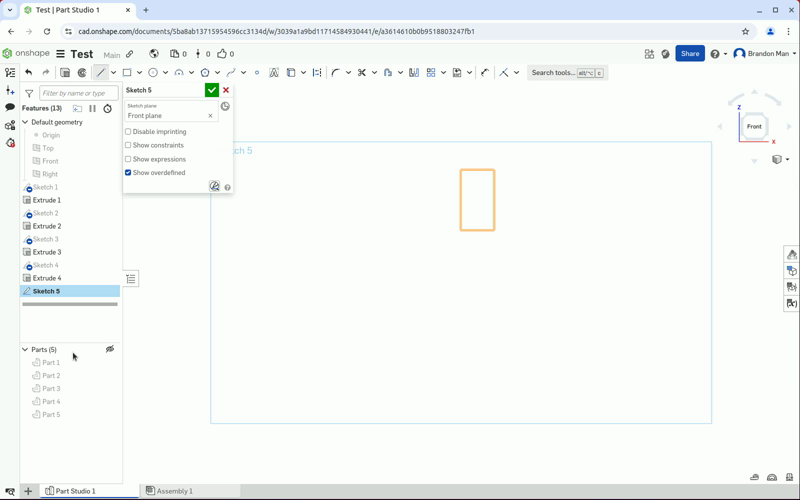
key_down(shift)
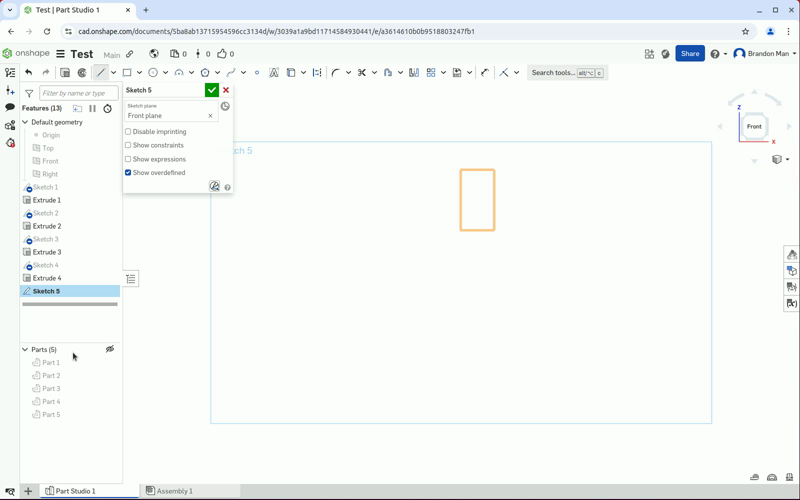
mouse_move(494, 230)
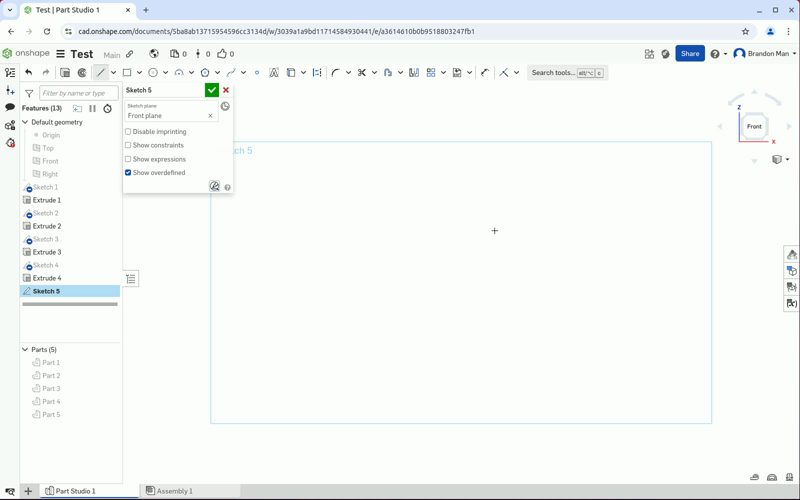
click(494, 230)
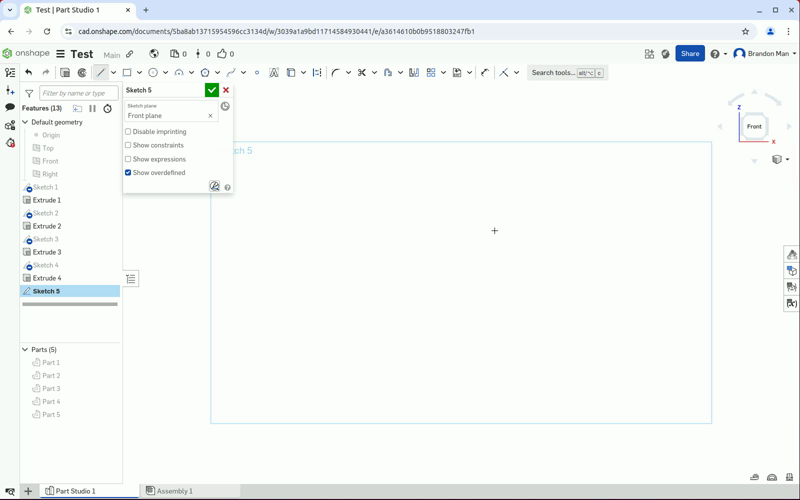
key_up(shift)
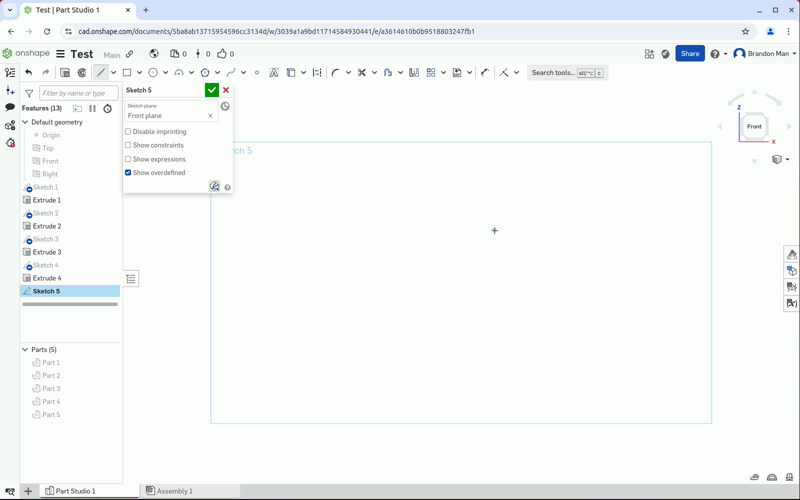
key_down(shift)
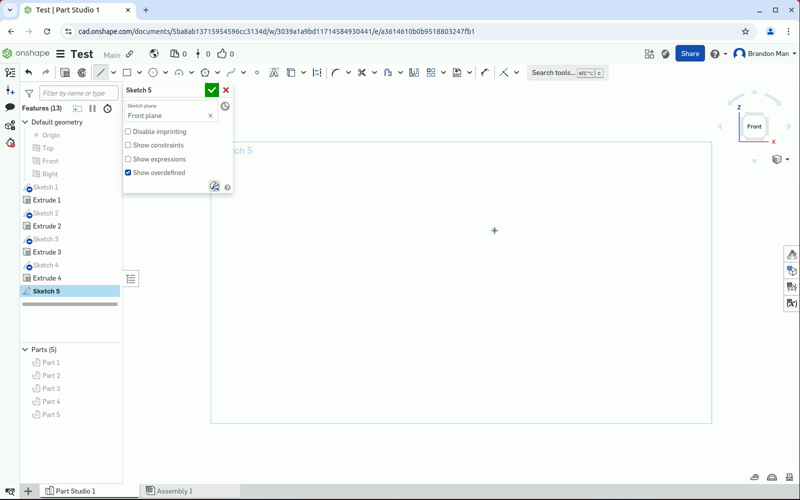
mouse_move(524, 230)
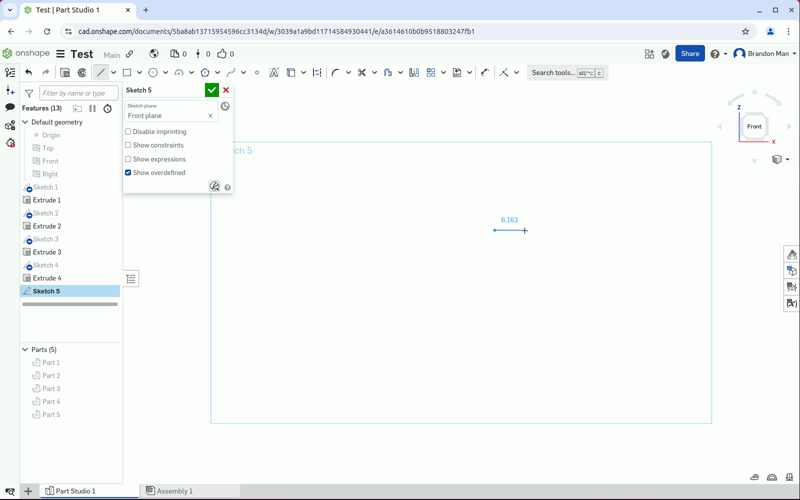
mouse_move(517, 230)
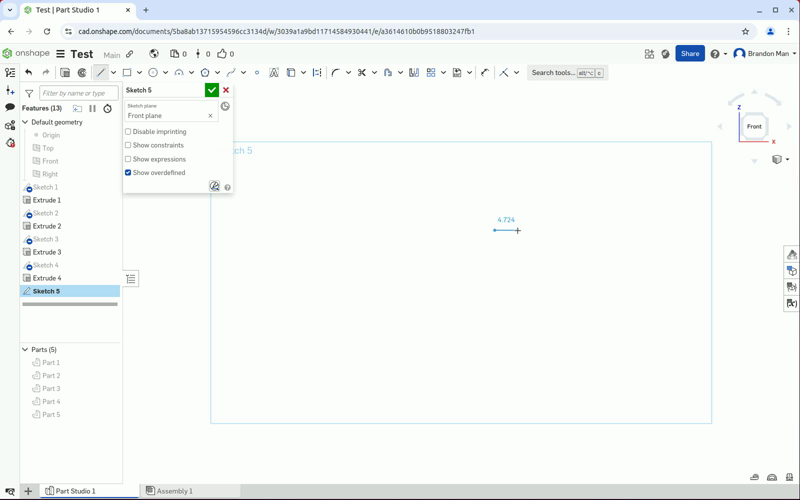
click(517, 230)
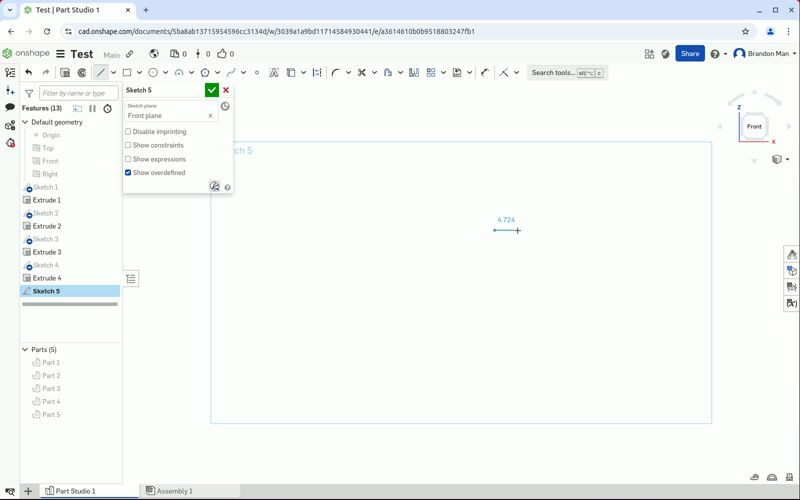
key_up(shift)
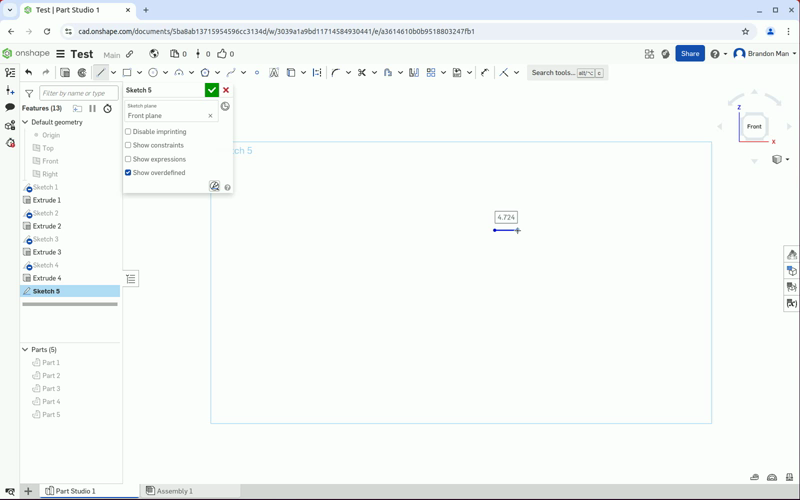
key_down(shift)
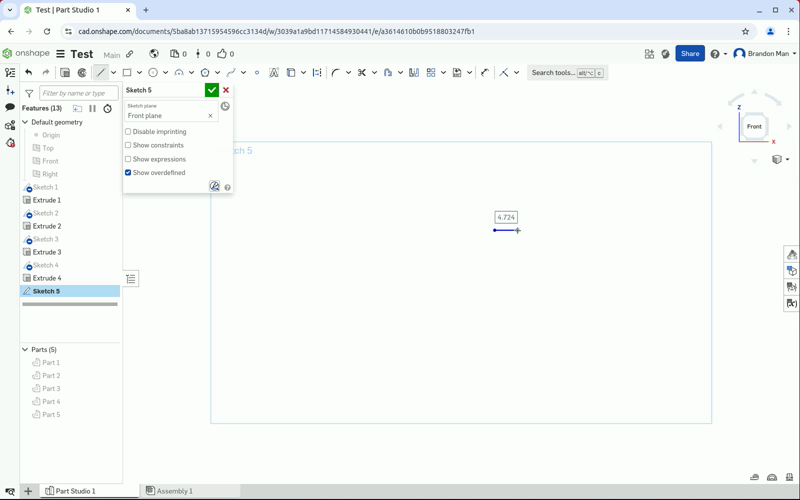
mouse_move(547, 230)
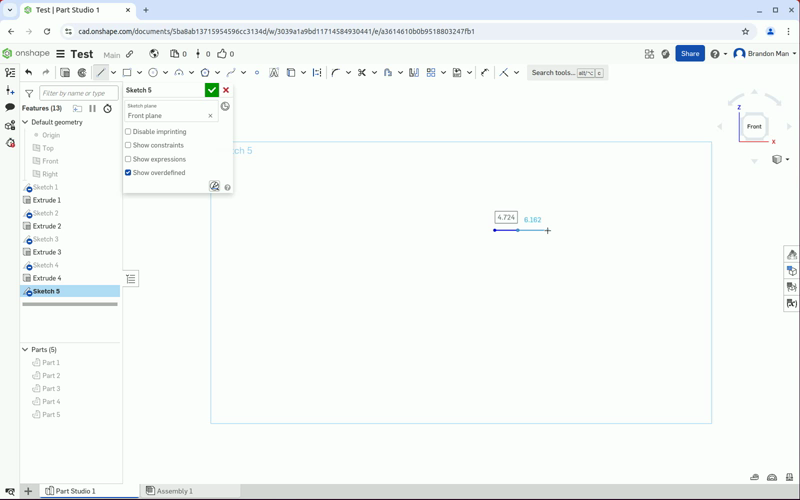
mouse_move(517, 204)
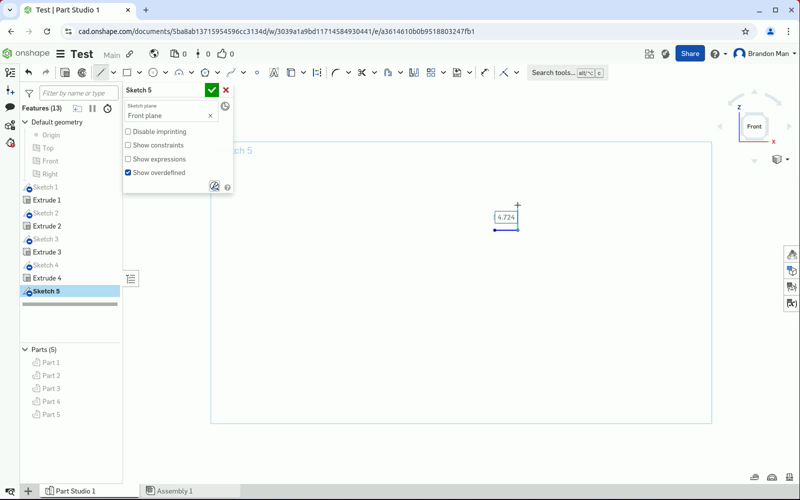
click(517, 204)
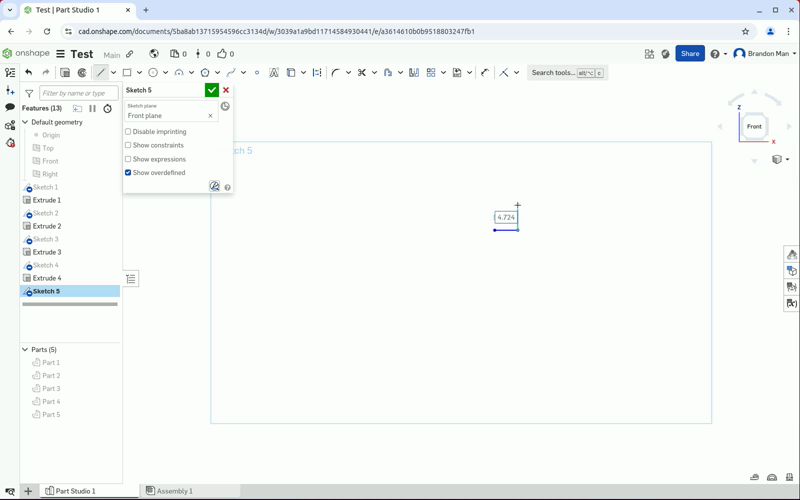
key_up(shift)
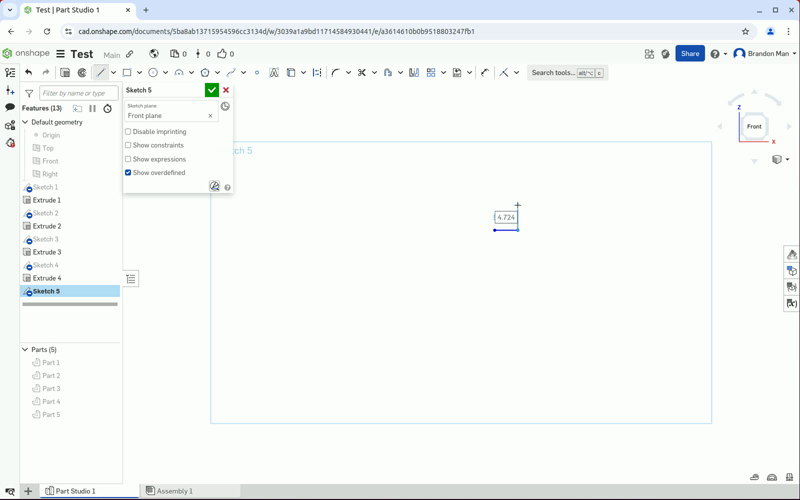
key(esc)
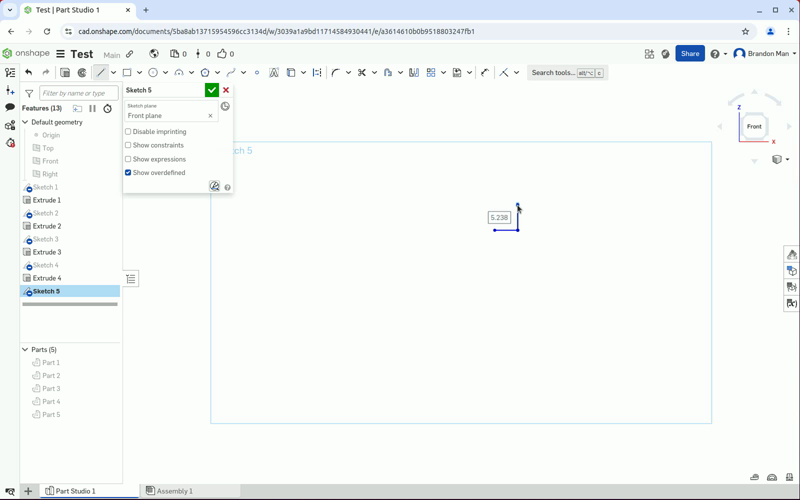
key(a)
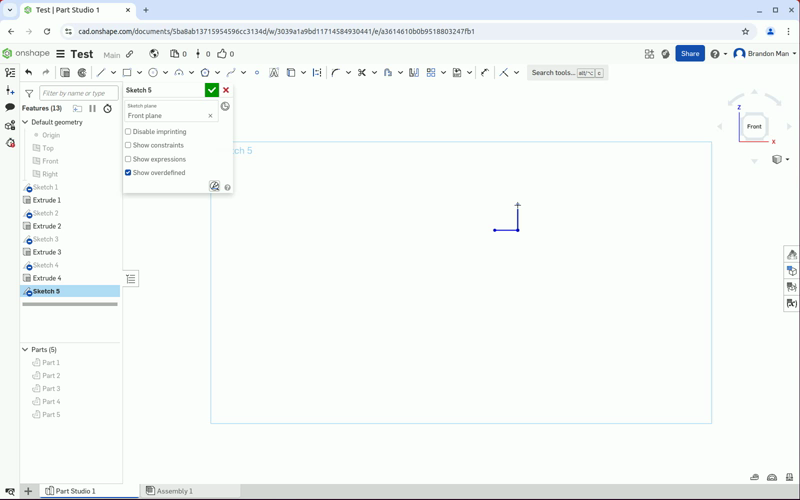
mouse_move(517, 204)
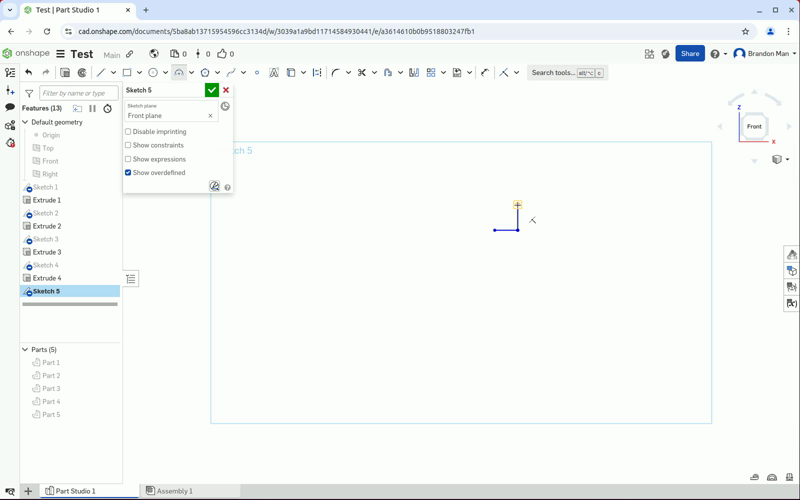
click(517, 204)
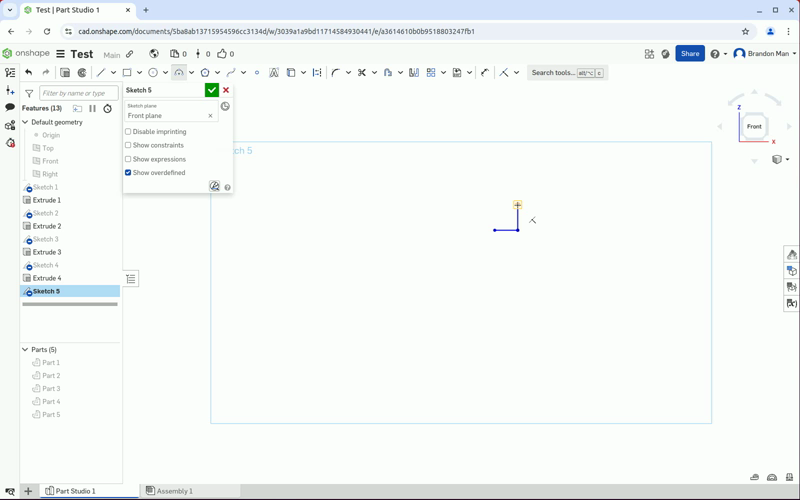
key_down(shift)
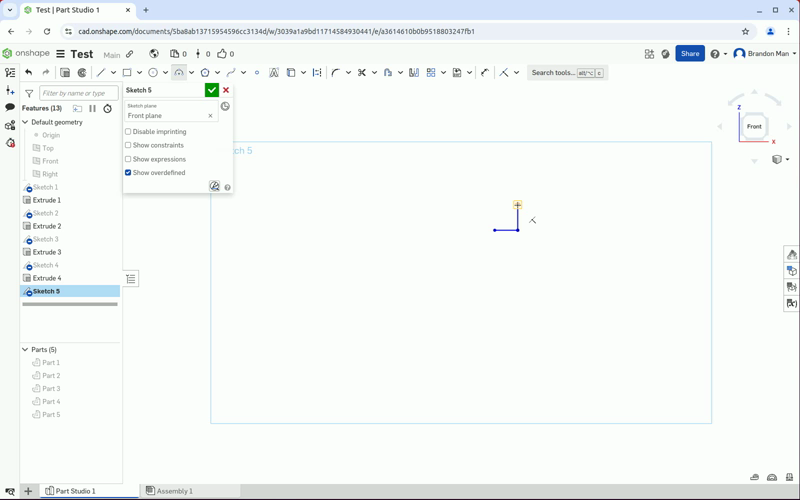
mouse_move(509, 196)
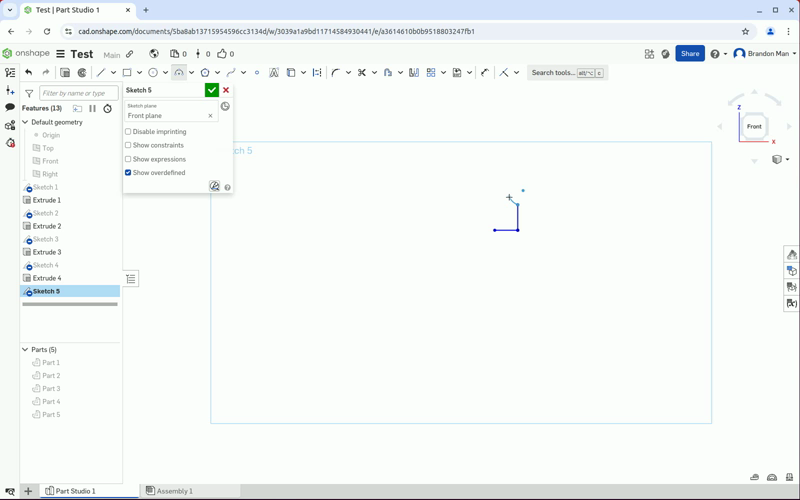
click(509, 196)
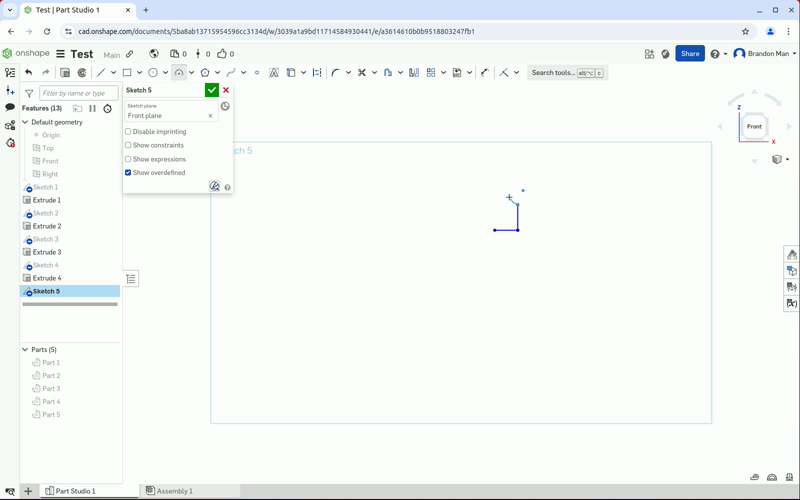
mouse_move(511, 202)
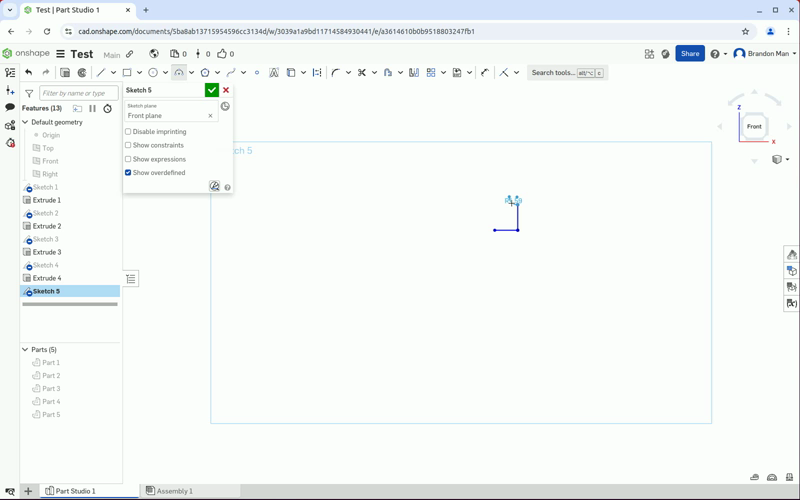
click(511, 202)
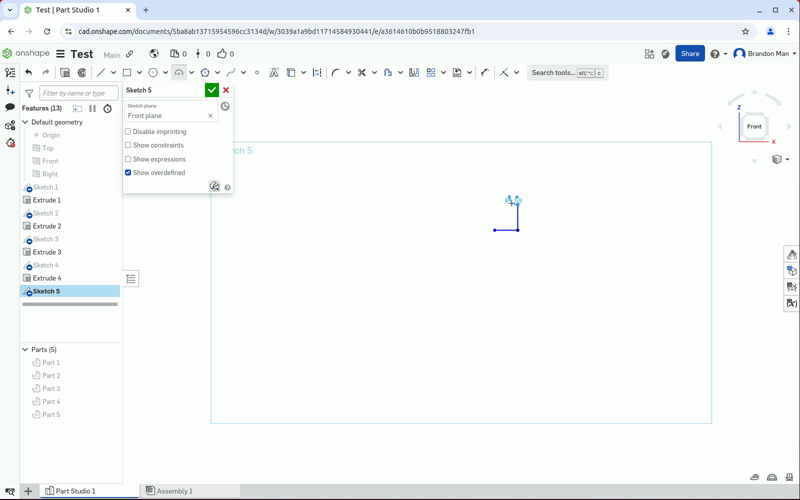
key_up(shift)
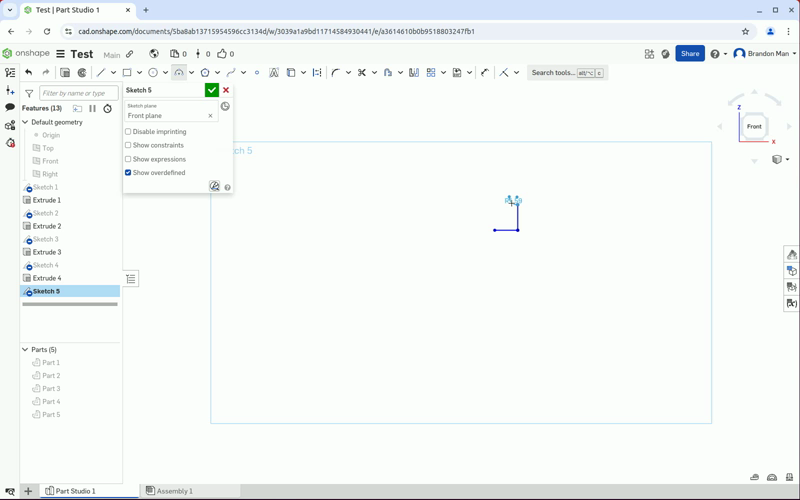
key(esc)
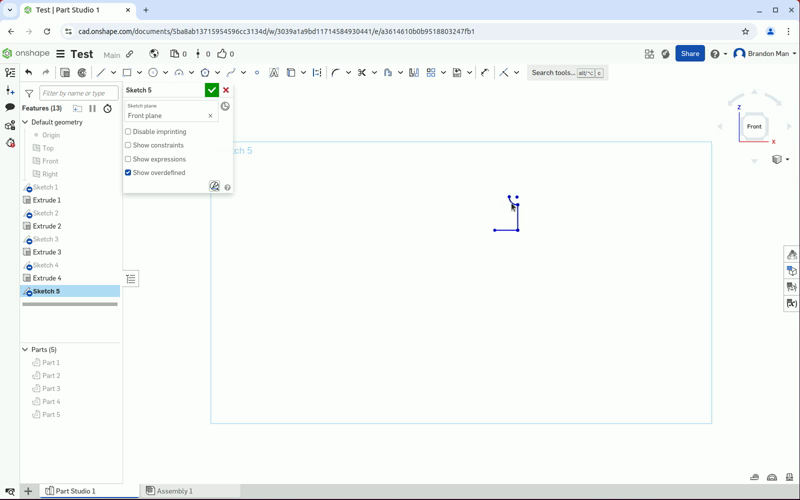
key(l)
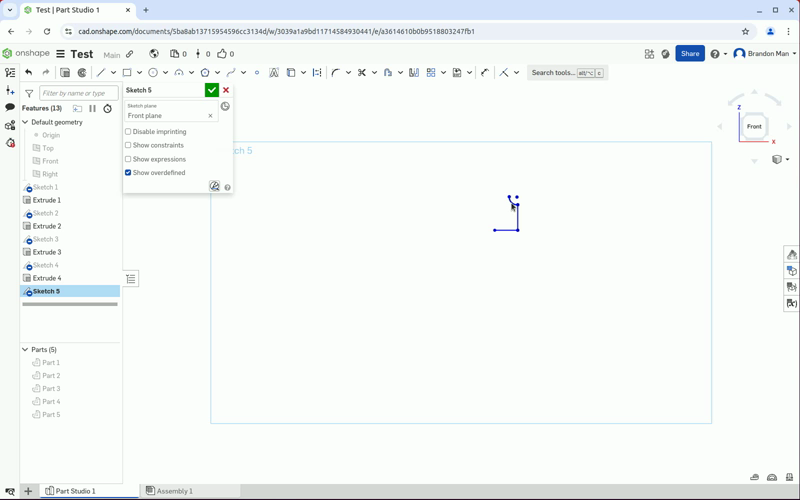
mouse_move(509, 196)
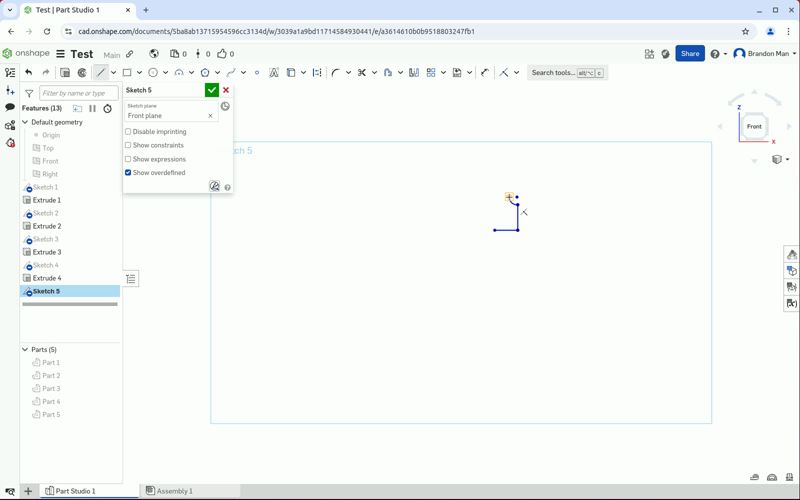
click(509, 196)
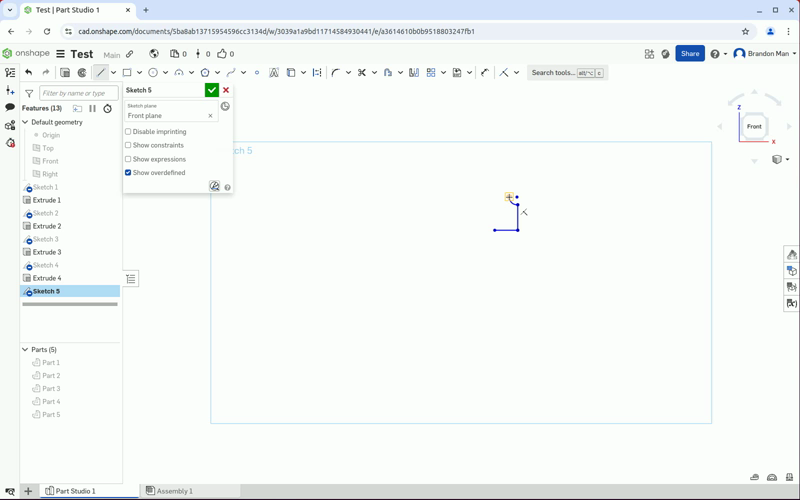
key_down(shift)
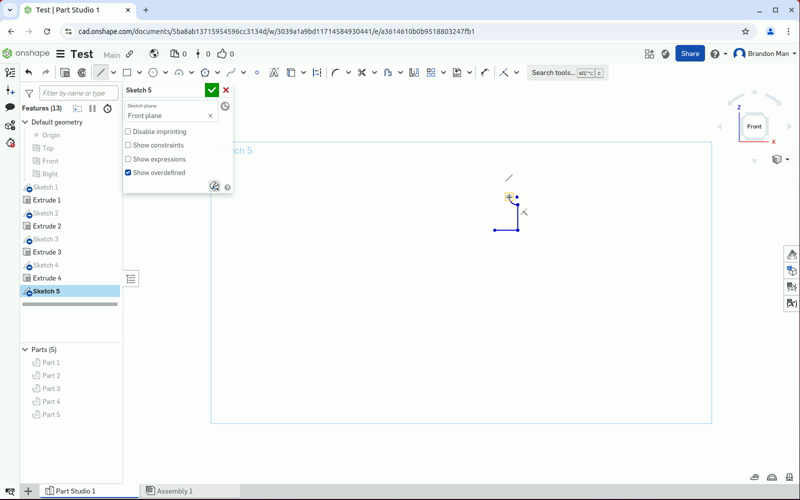
mouse_move(539, 196)
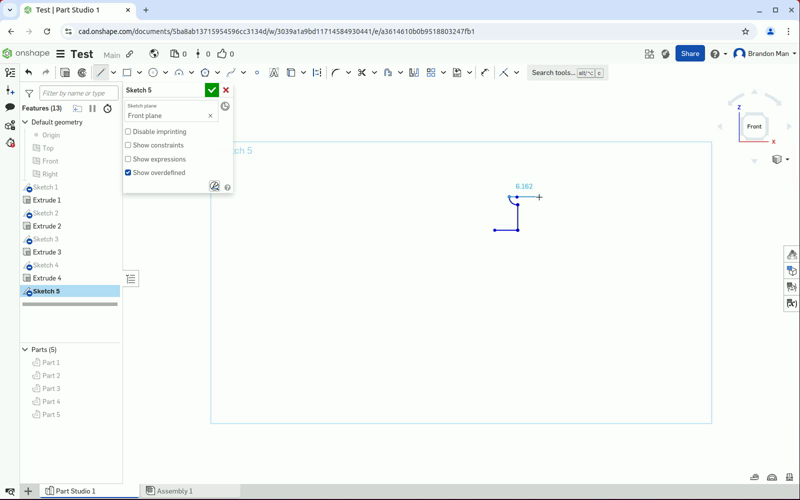
mouse_move(494, 196)
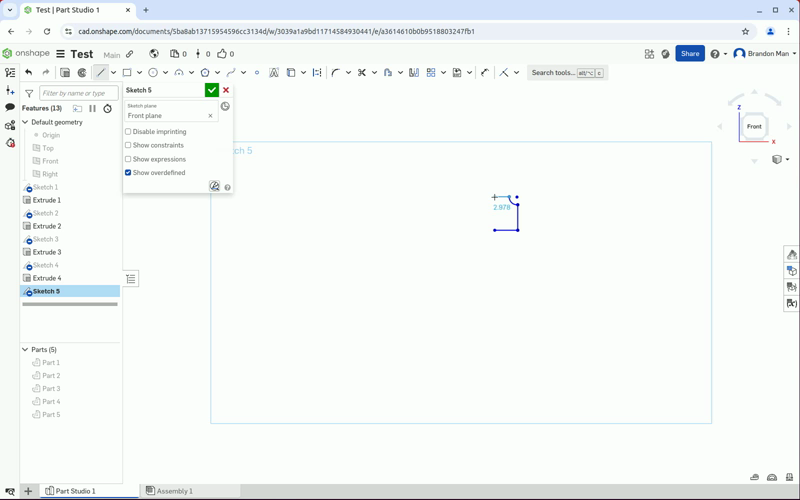
click(494, 196)
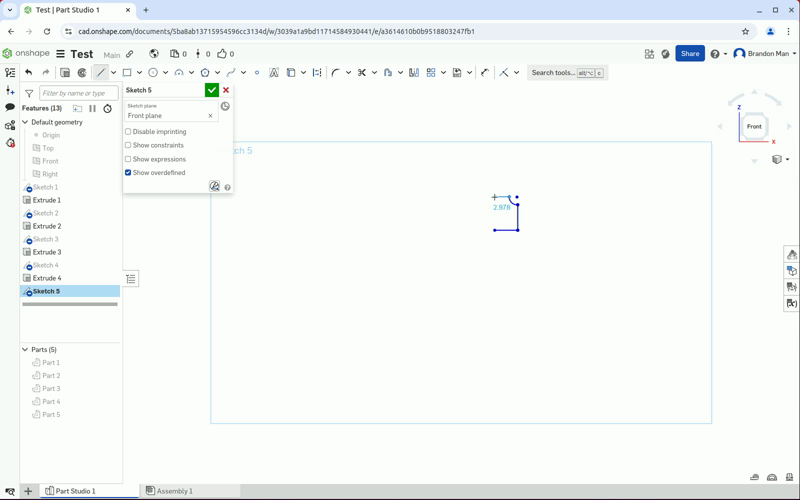
key_up(shift)
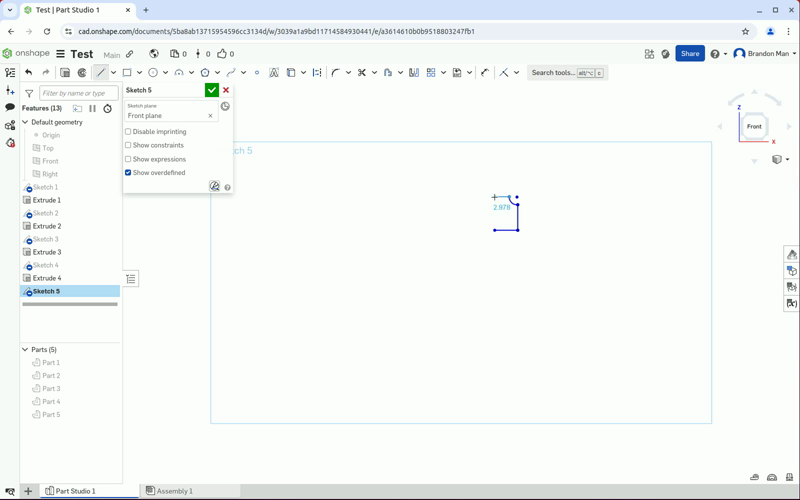
mouse_move(524, 196)
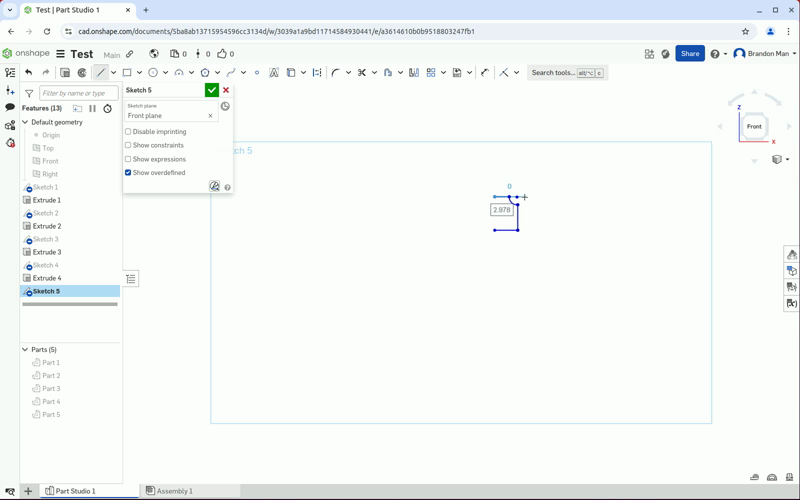
key_down(shift)
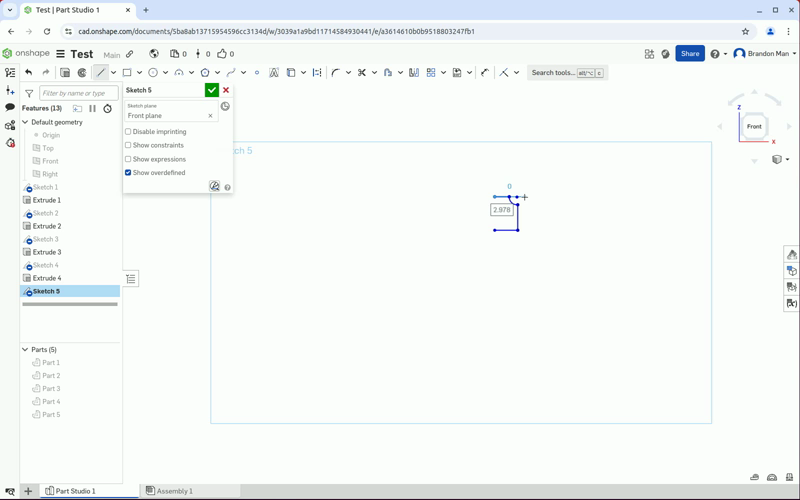
mouse_move(494, 230)
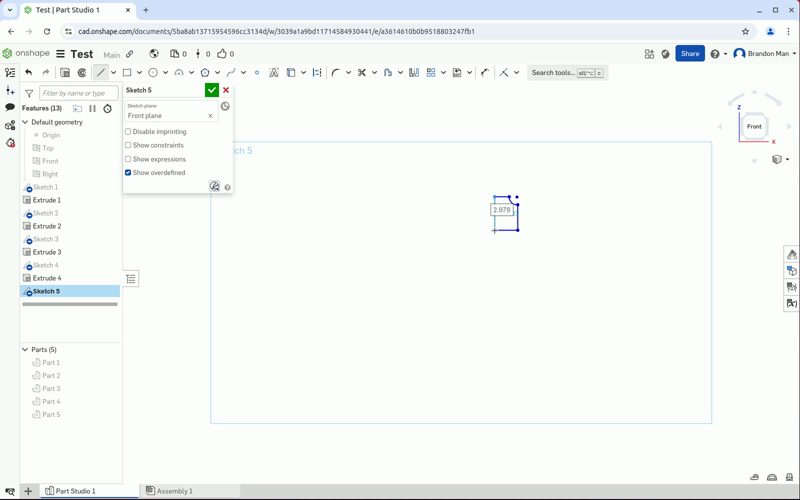
key_up(shift)
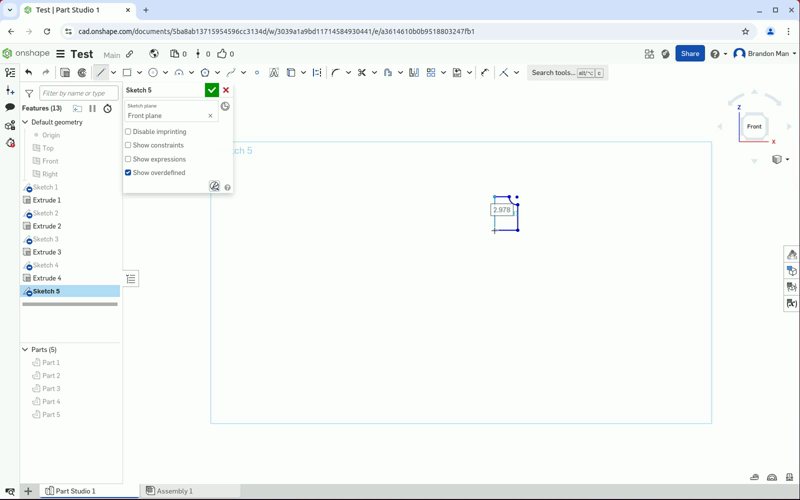
click(494, 230)
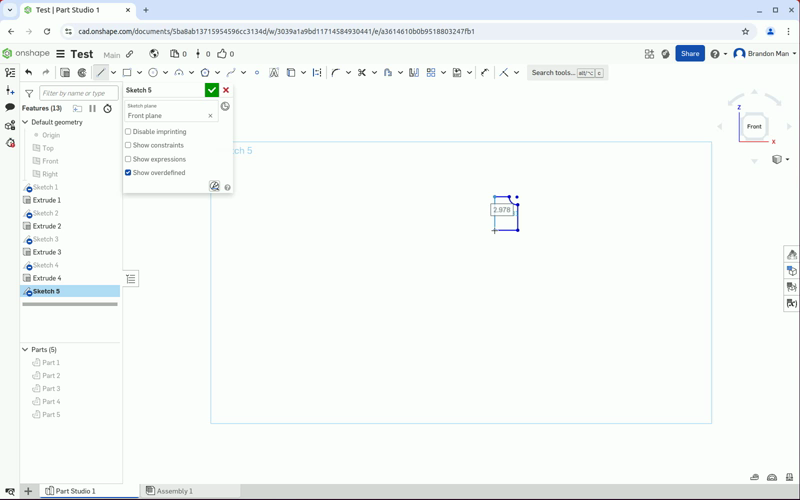
key(esc)
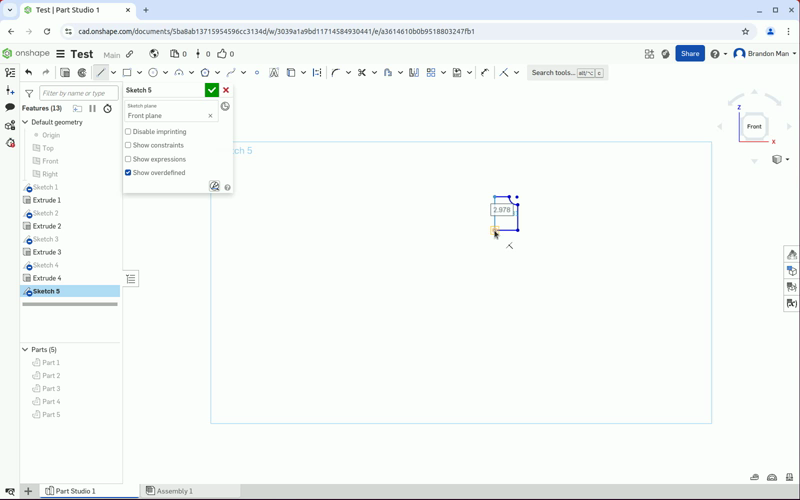
mouse_move(515, 217)
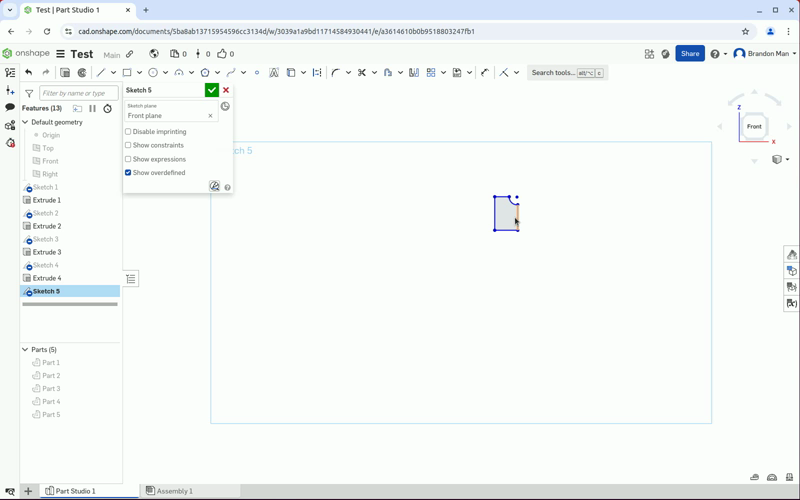
scroll(6)
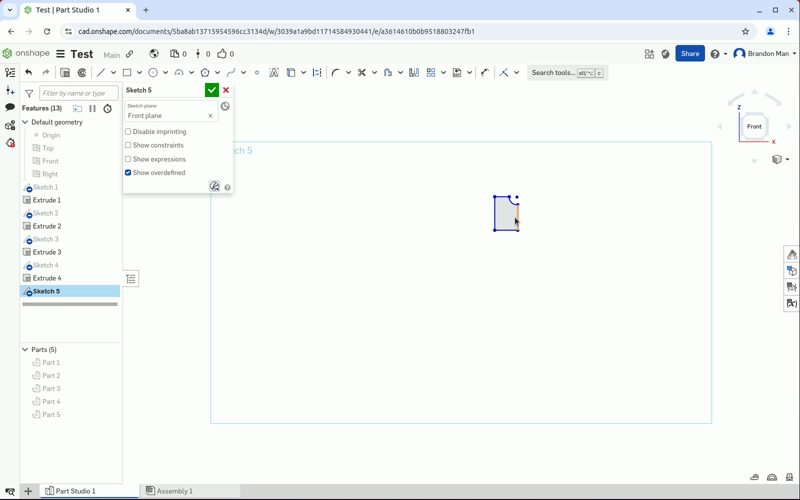
scroll(6)
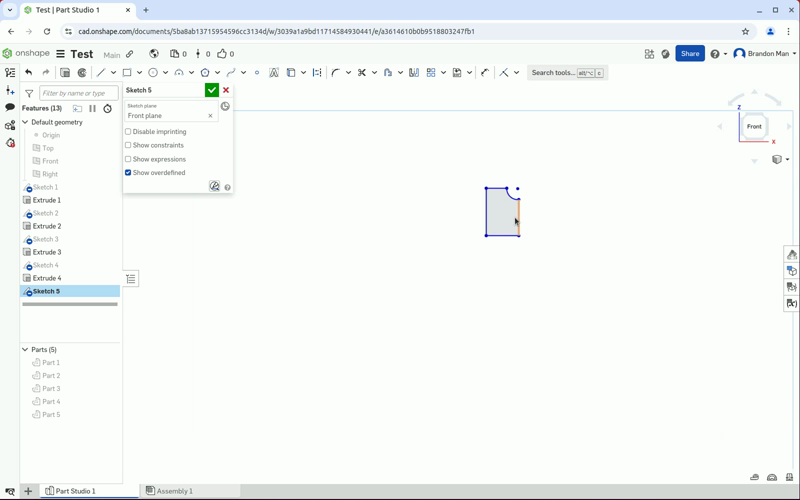
scroll(6)
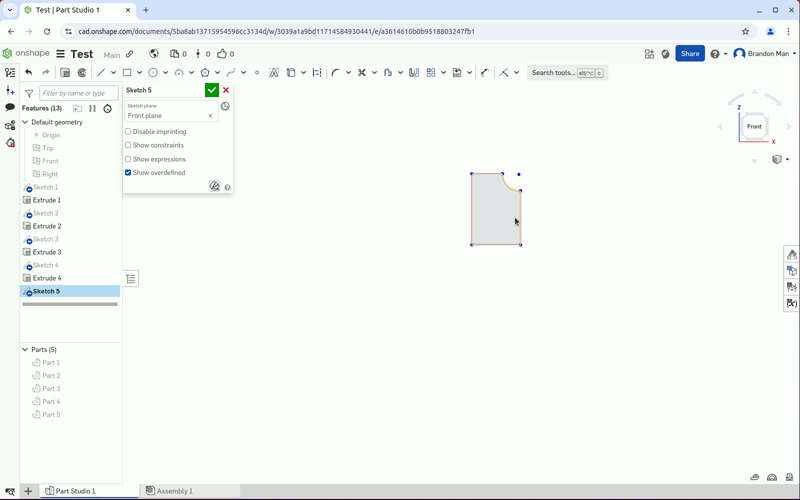
scroll(6)
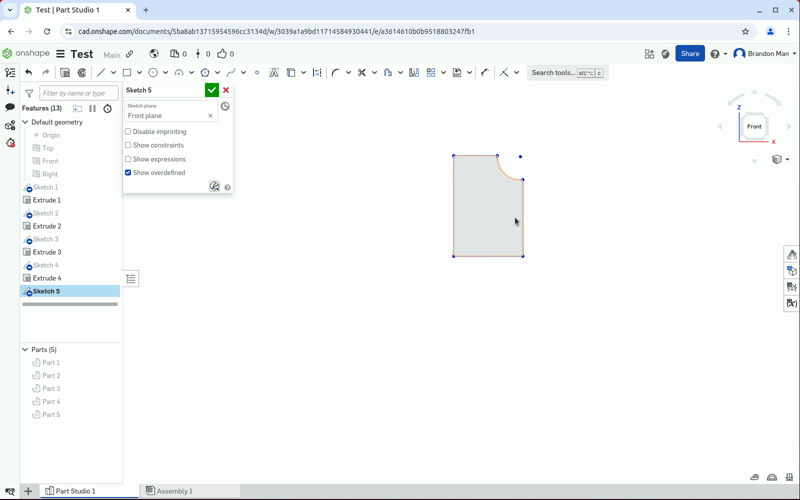
scroll(6)
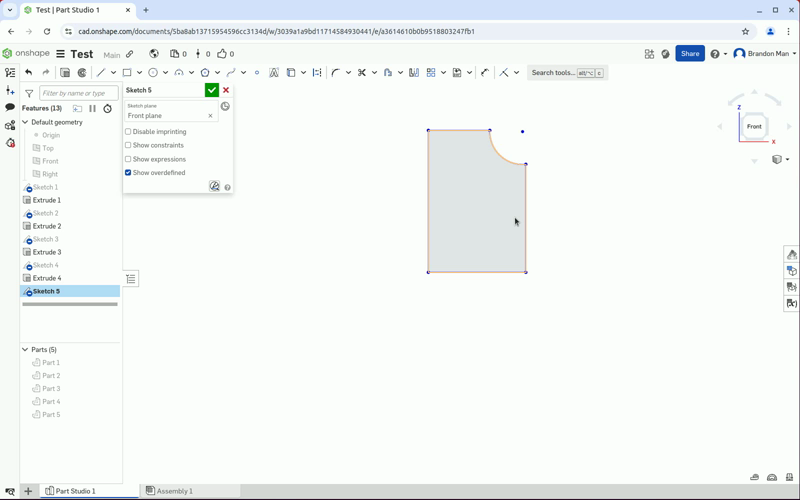
scroll(6)
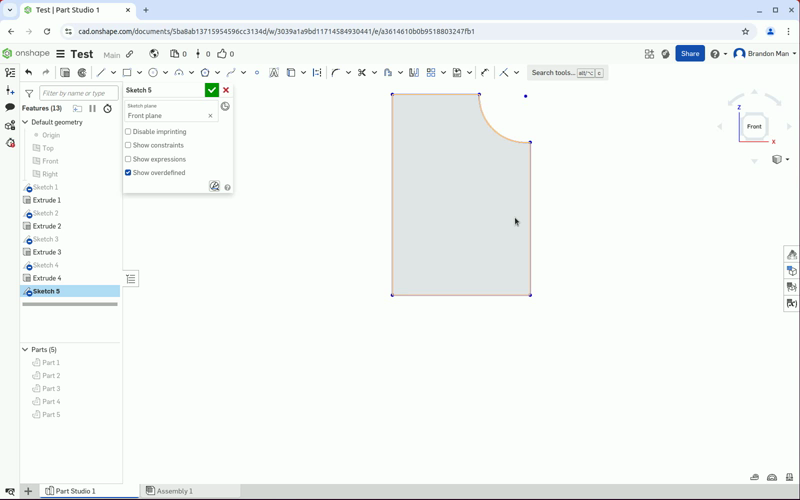
scroll(6)
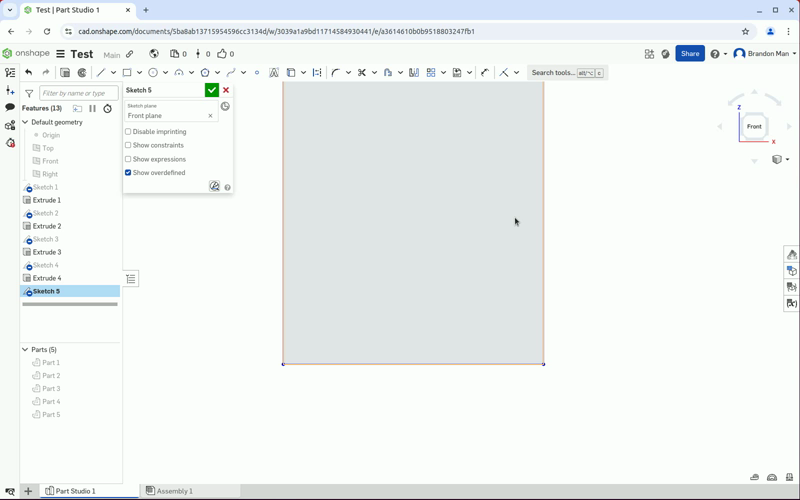
click(515, 217)
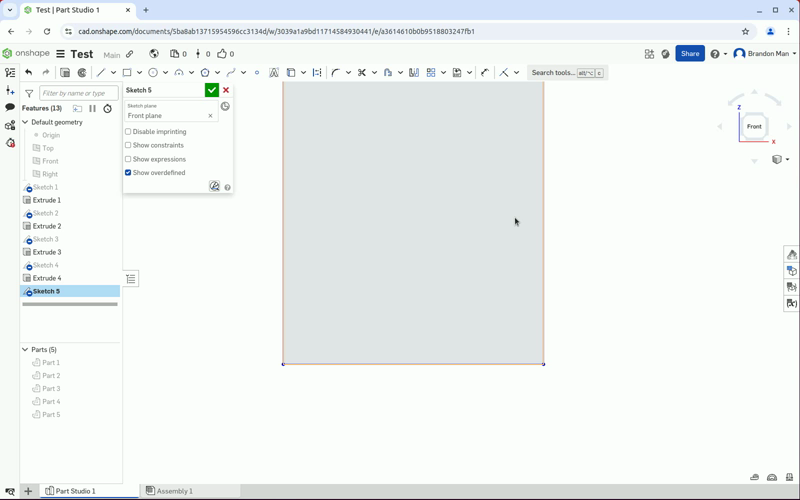
scroll(-6)
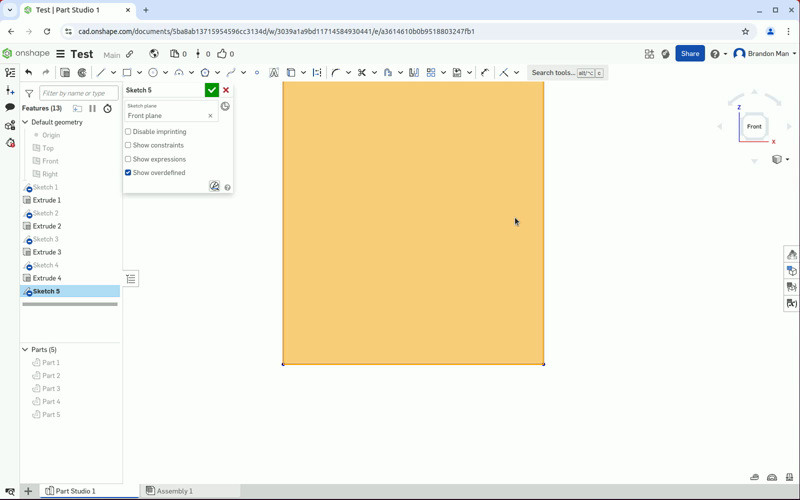
scroll(-6)
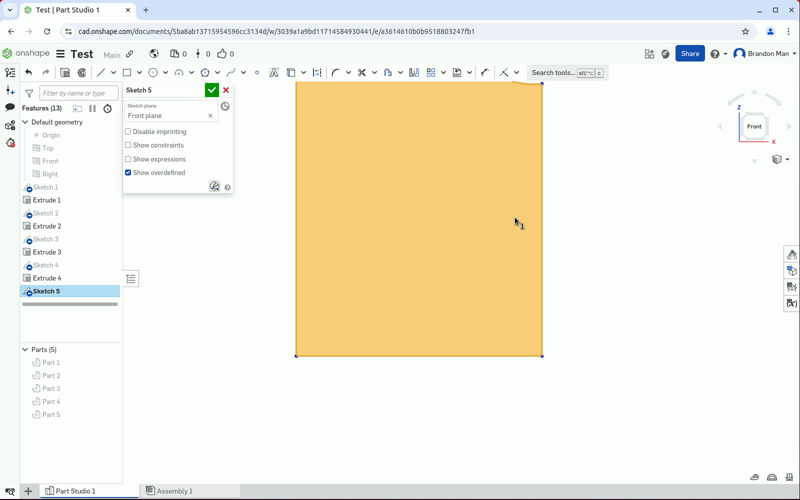
scroll(-6)
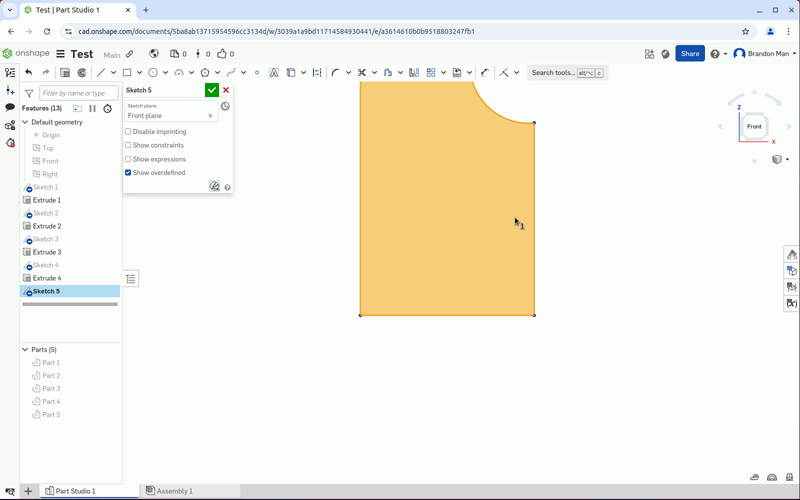
scroll(-6)
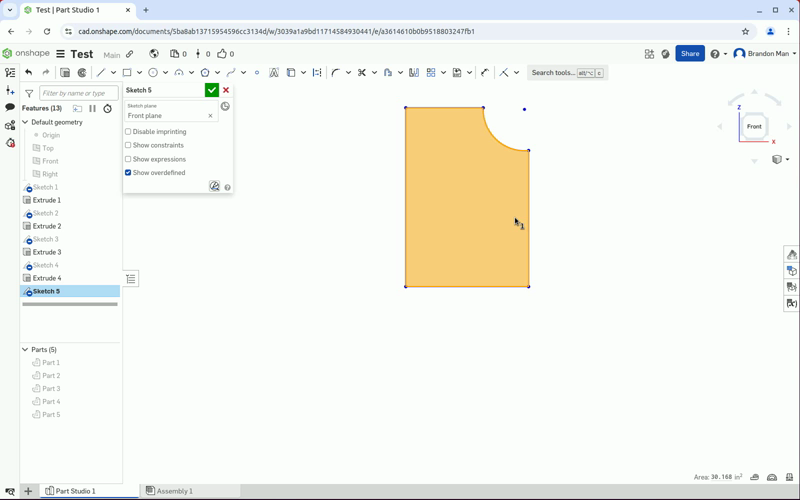
scroll(-6)
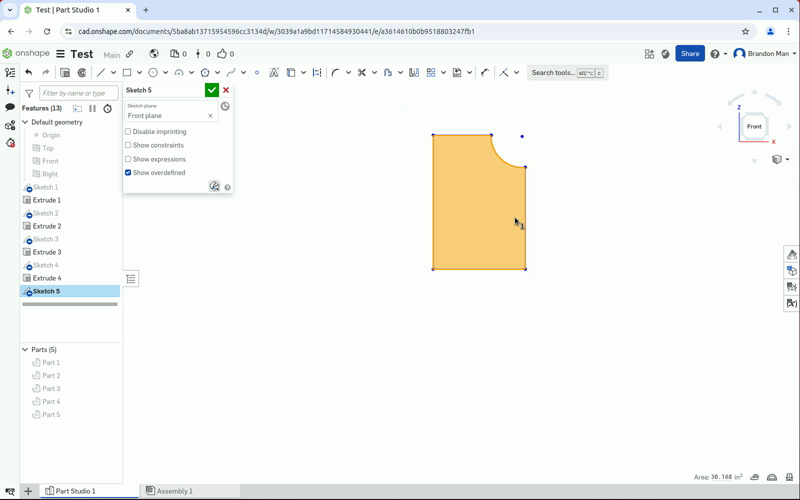
scroll(-6)
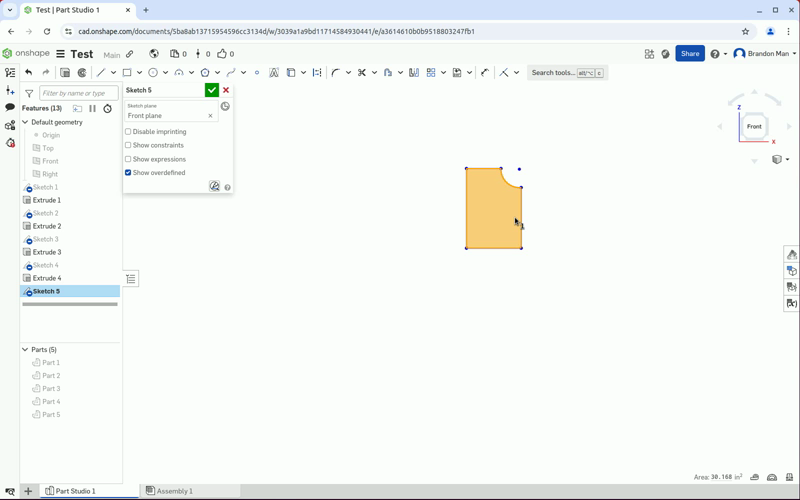
scroll(-6)
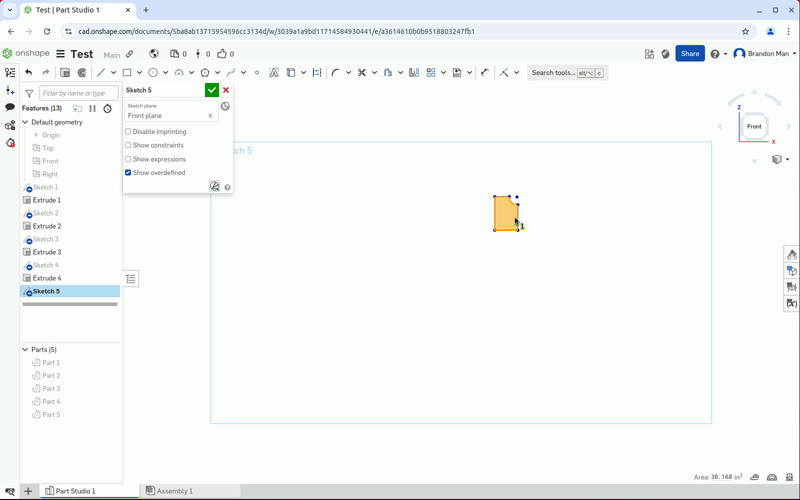
mouse_move(73, 352)
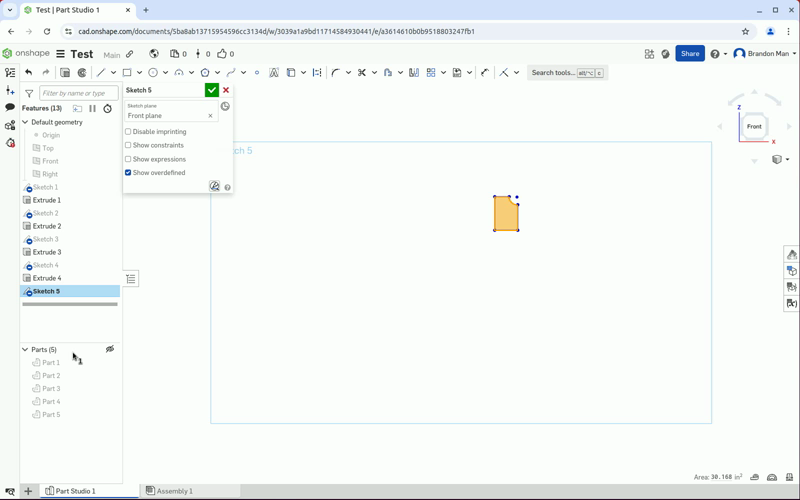
key(shift+y)
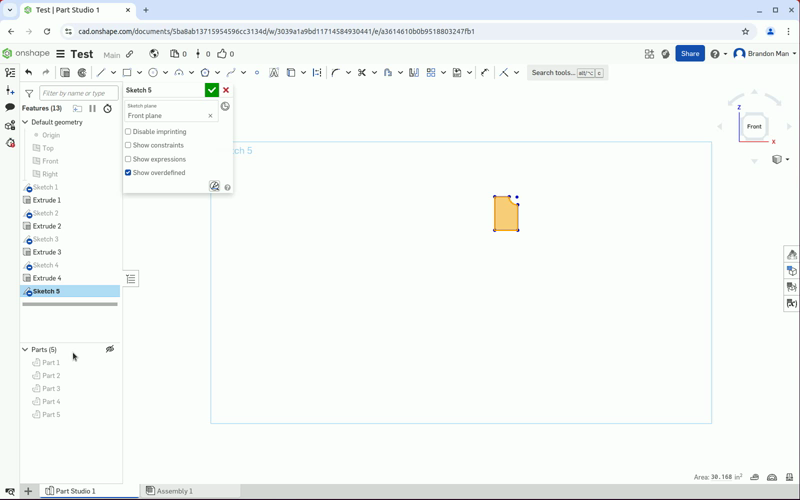
key(shift+e)
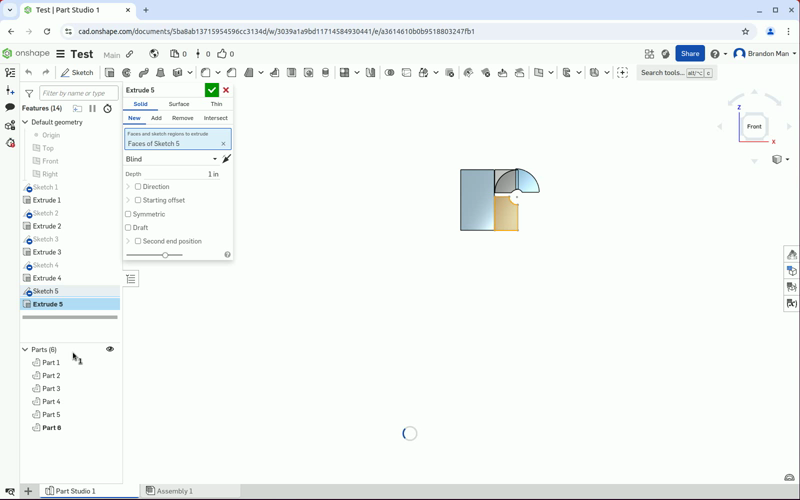
mouse_move(143, 106)
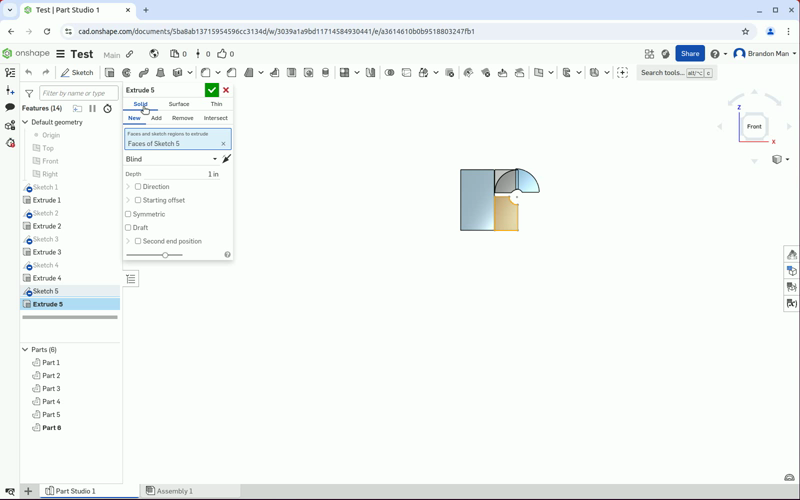
click(143, 106)
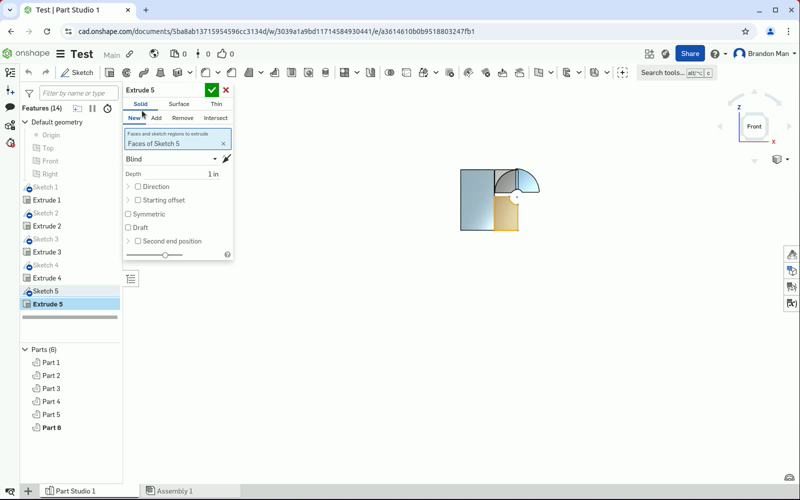
mouse_move(137, 120)
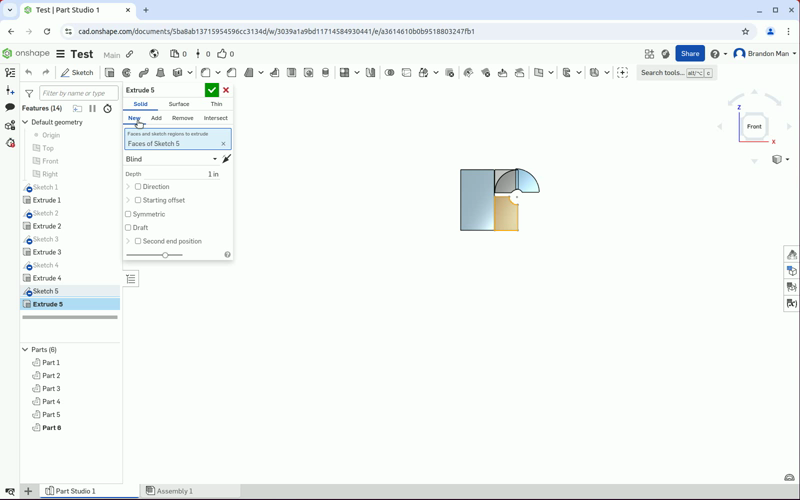
click(137, 120)
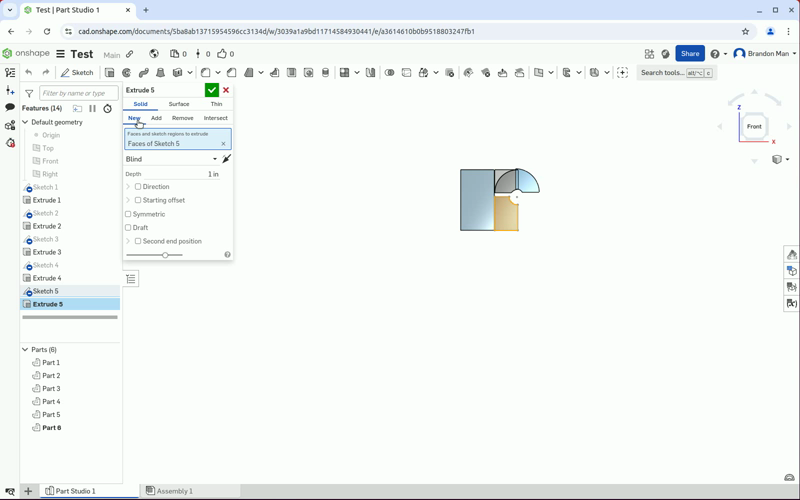
key(tab, 4)
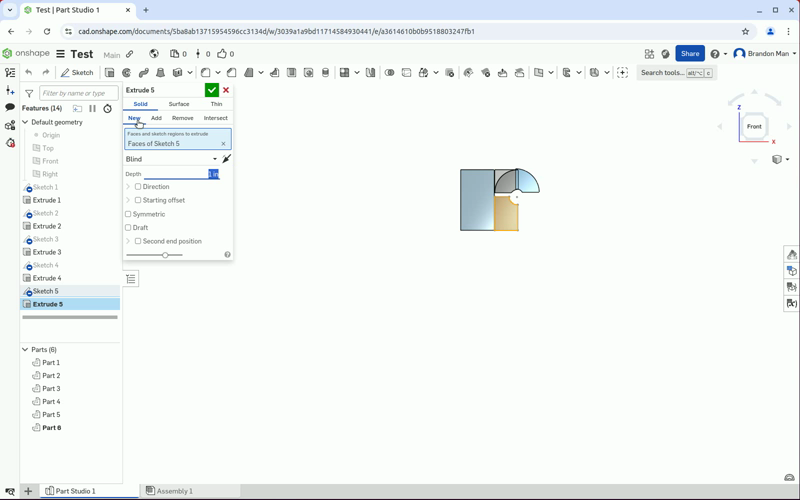
text(9.147)
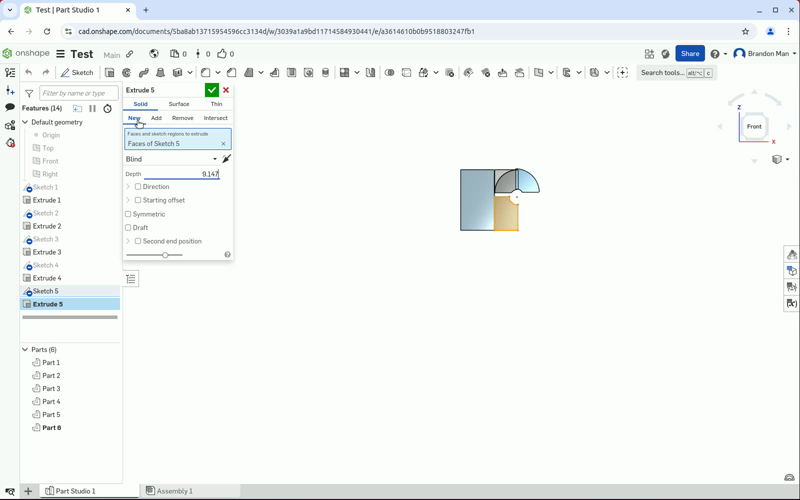
key(enter)
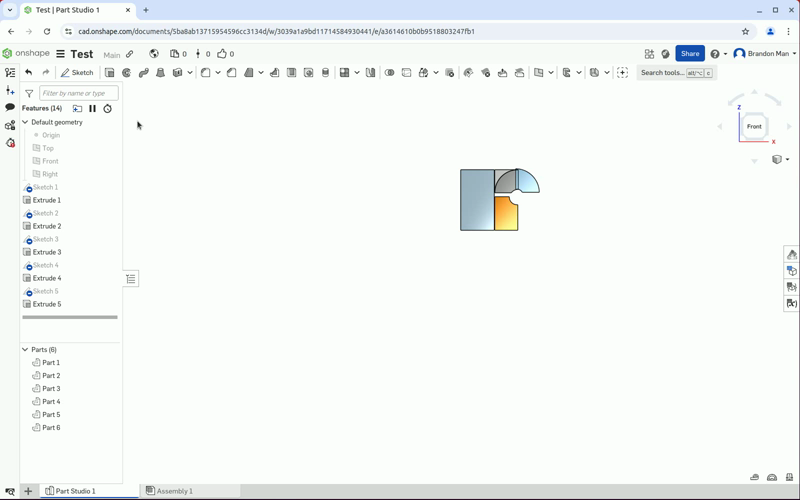
key(shift+h)
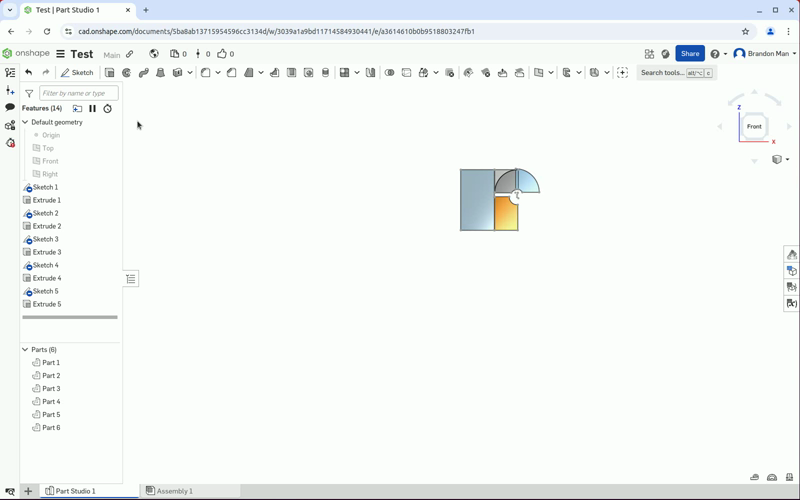
key(shift+h)
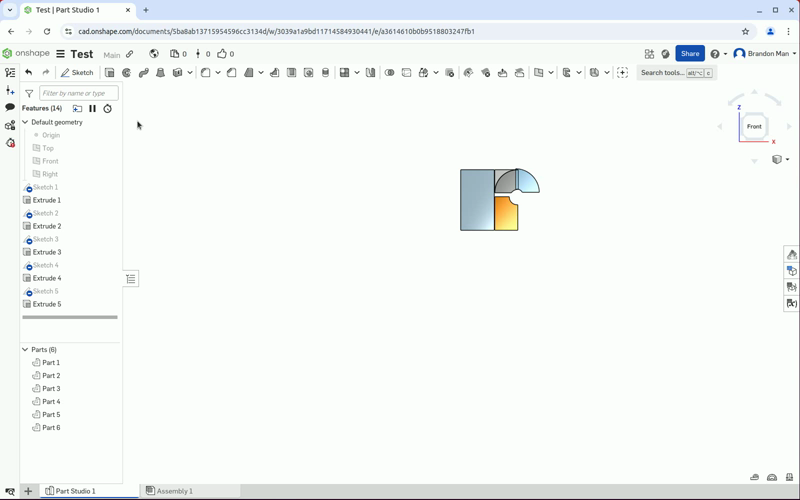
mouse_move(73, 189)
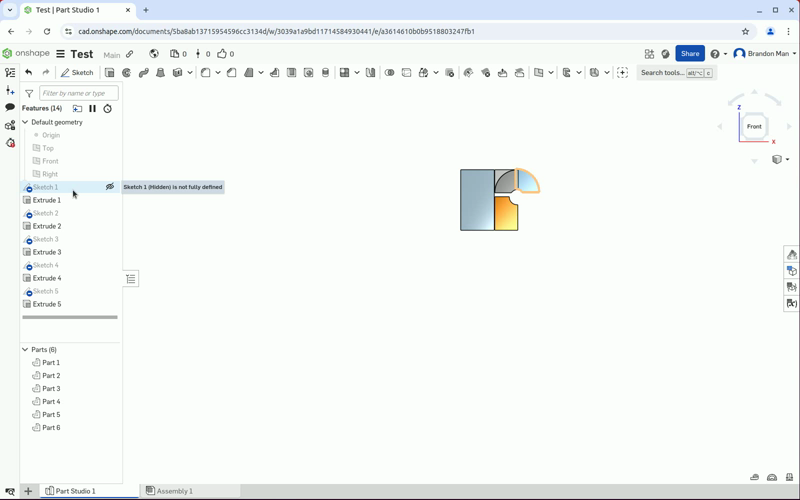
click(73, 189)
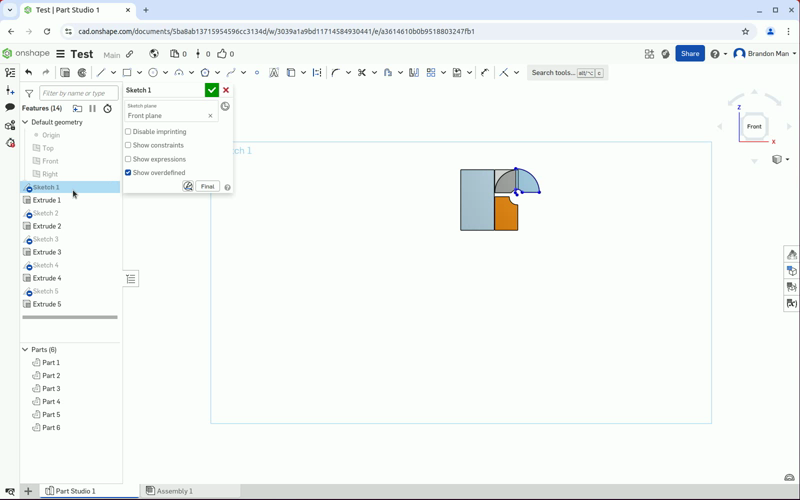
mouse_move(229, 92)
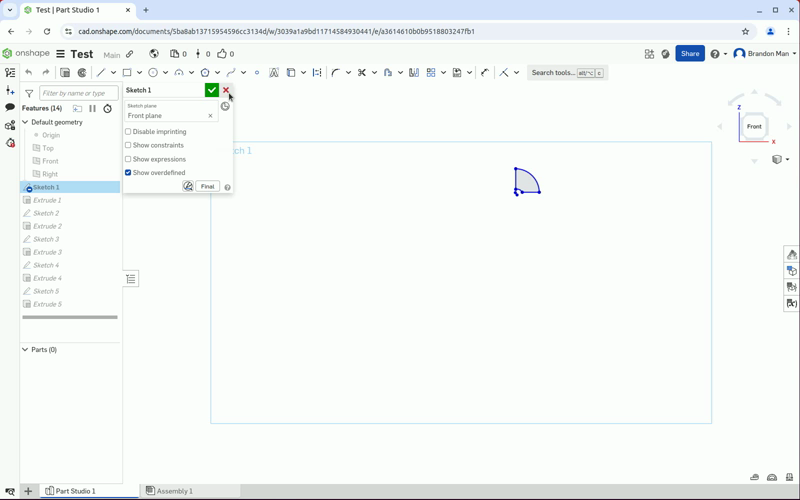
click(229, 92)
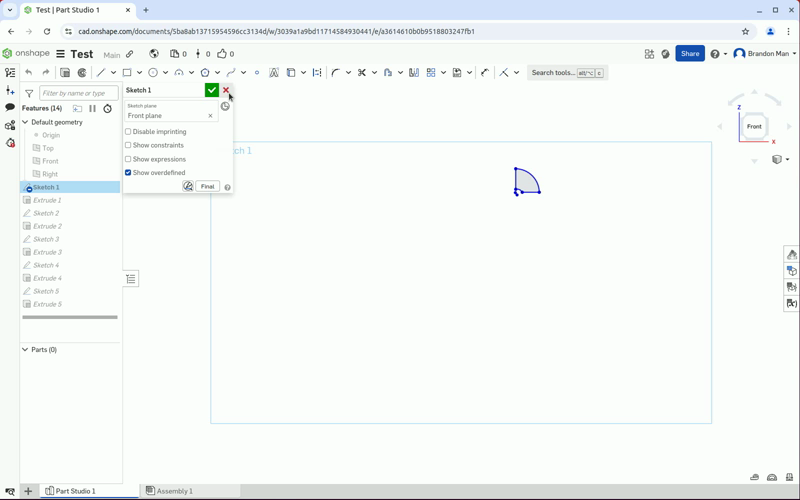
key(shift+s)
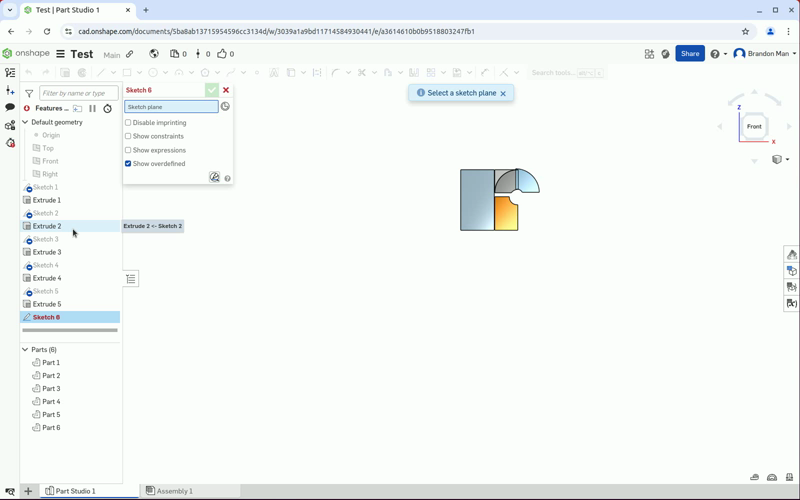
scroll(3)
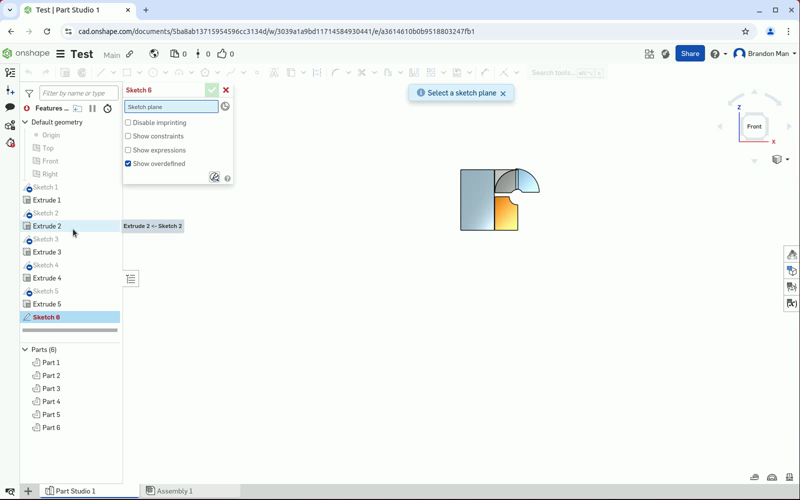
mouse_move(73, 163)
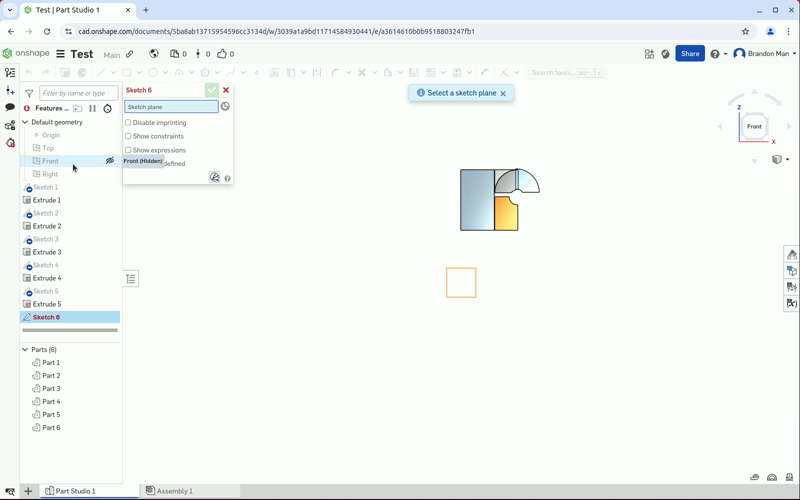
click(73, 163)
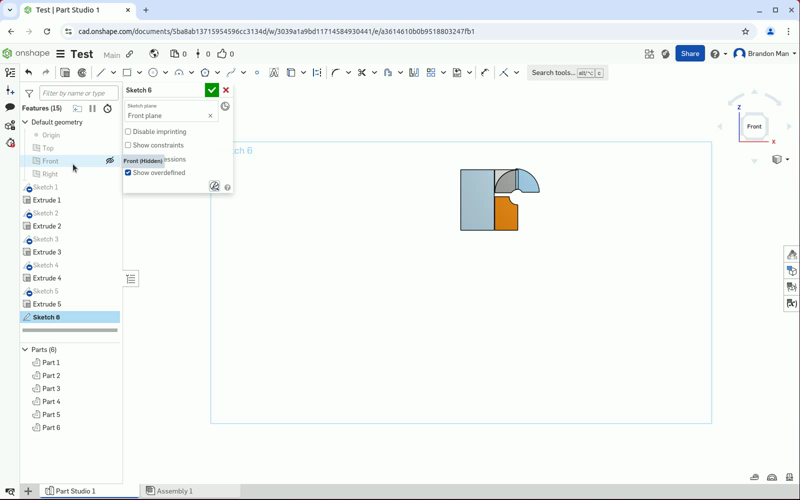
mouse_move(73, 352)
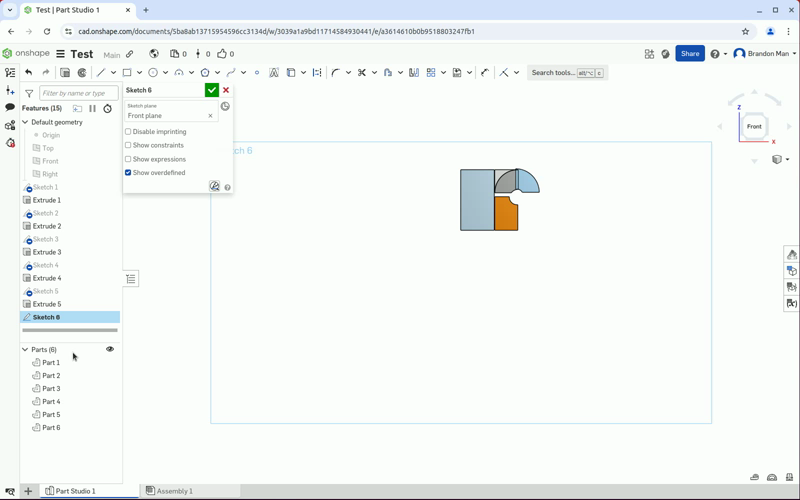
key(y)
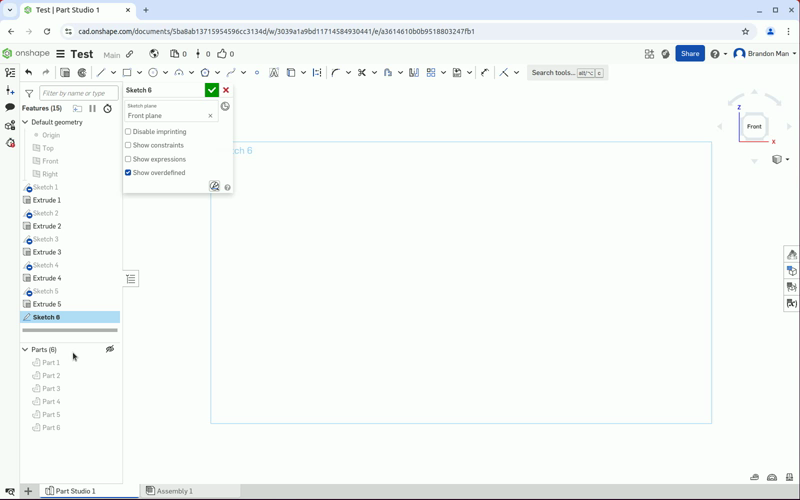
key(l)
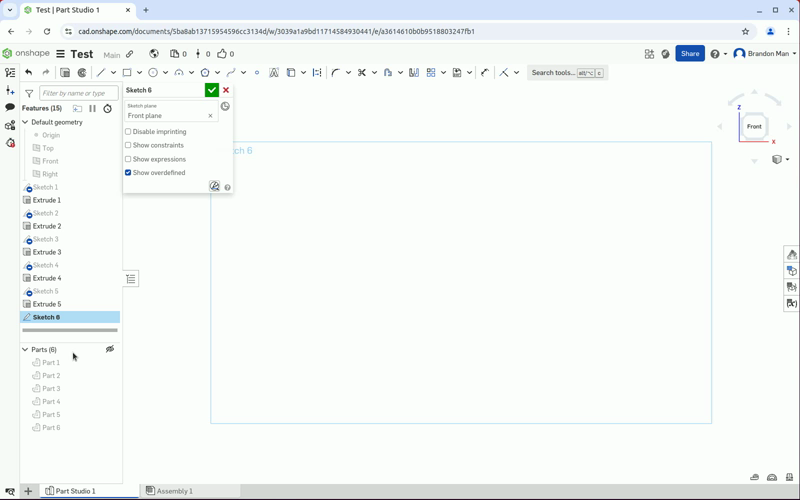
key_down(shift)
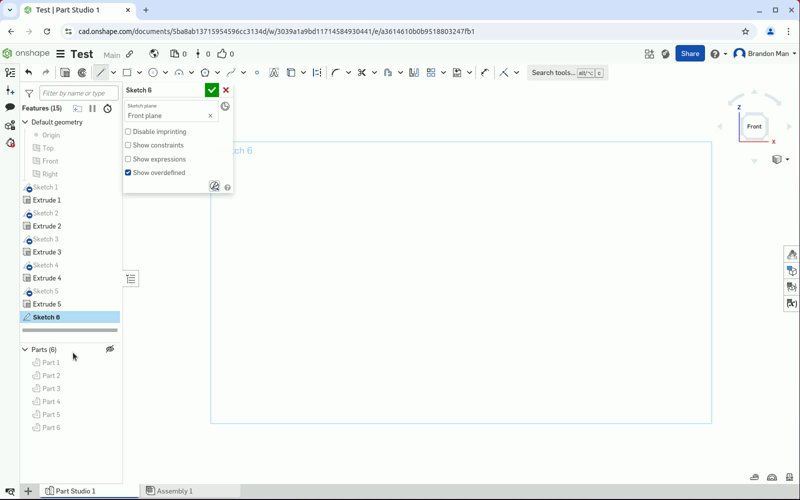
mouse_move(494, 197)
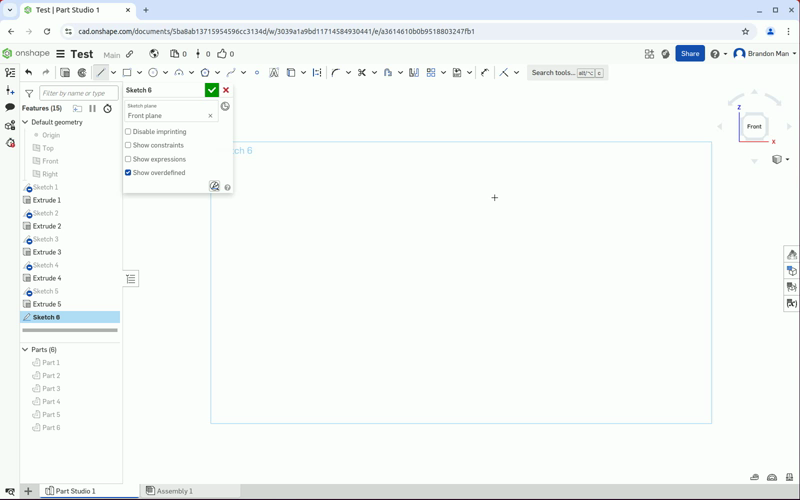
click(494, 197)
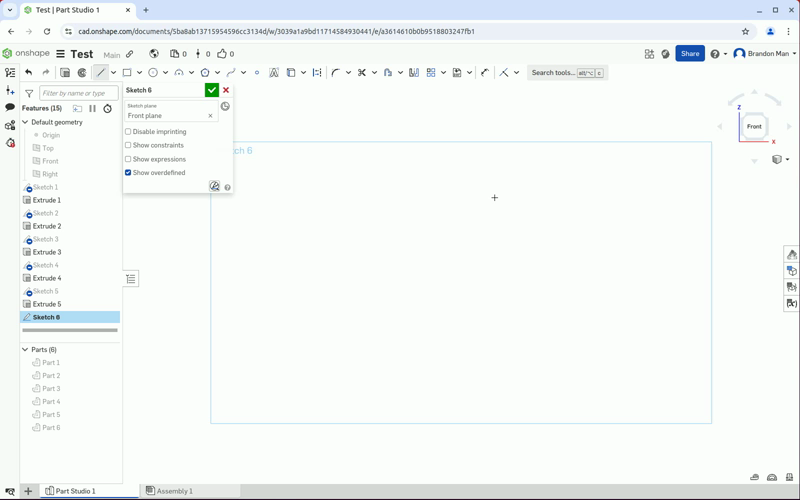
key_up(shift)
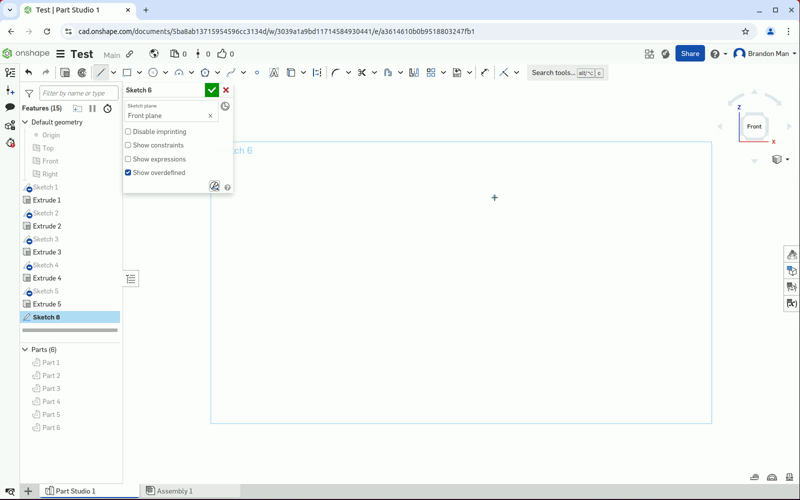
key_down(shift)
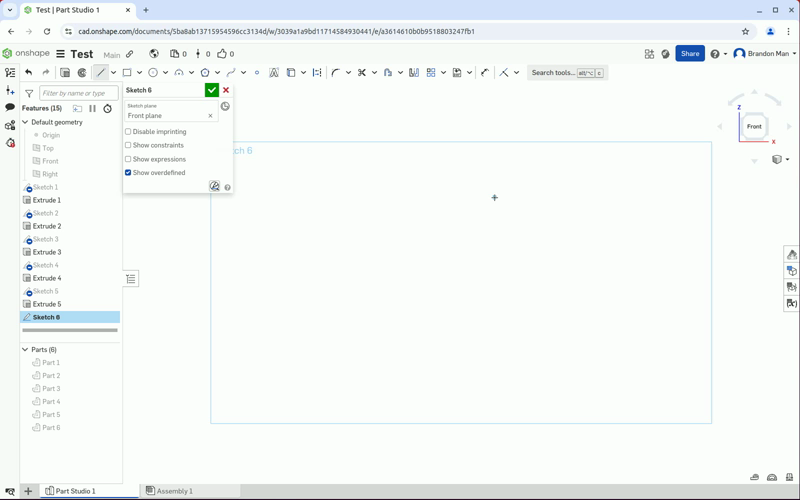
mouse_move(524, 197)
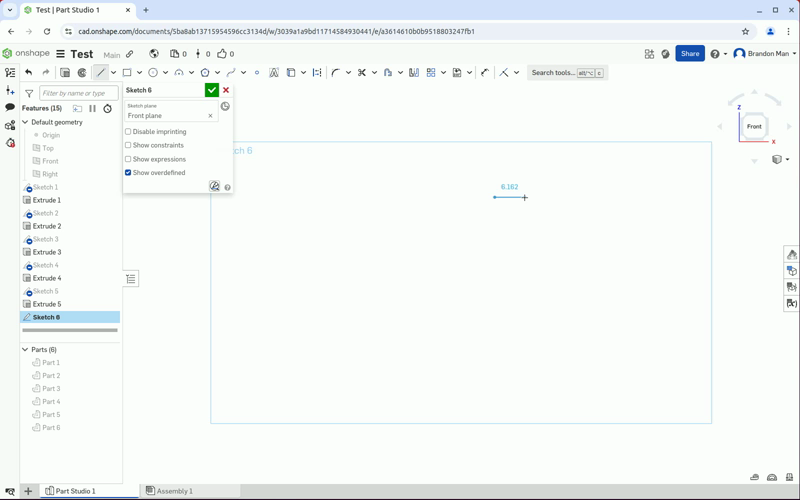
mouse_move(509, 197)
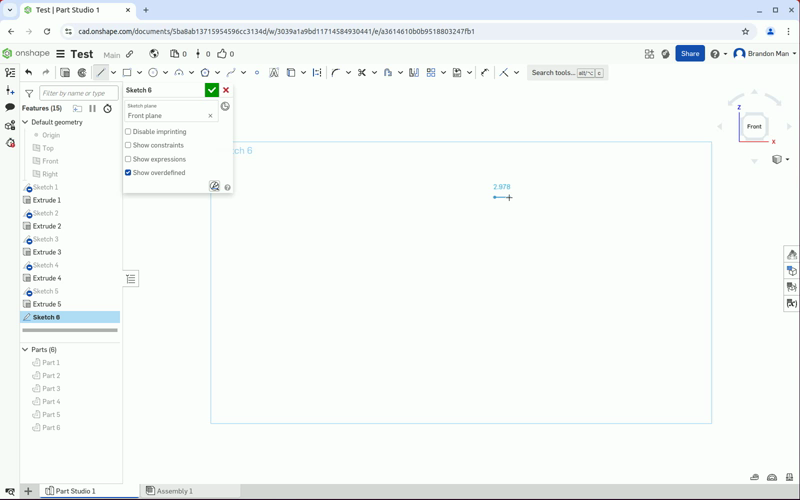
click(509, 197)
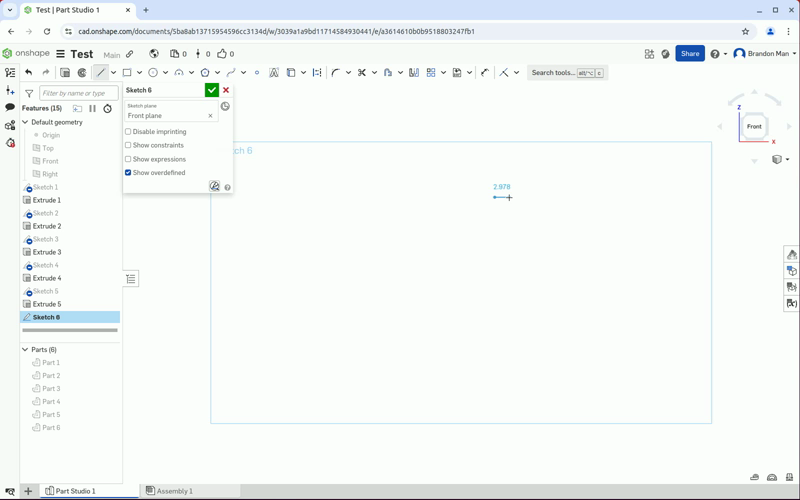
key_up(shift)
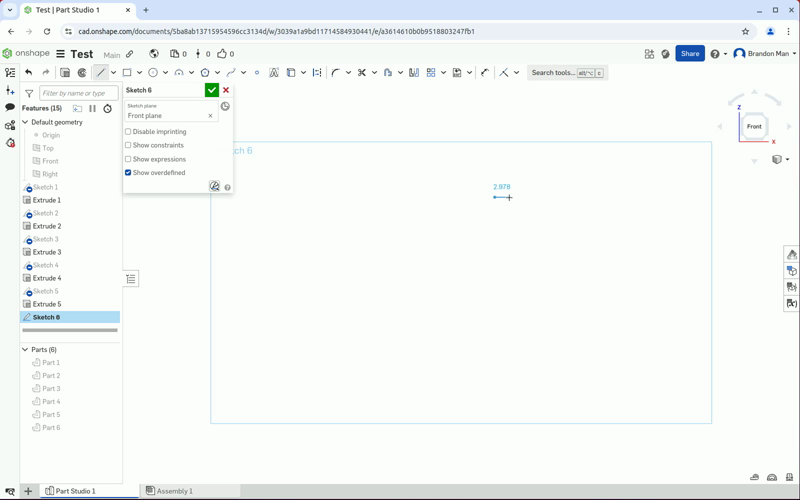
key(esc)
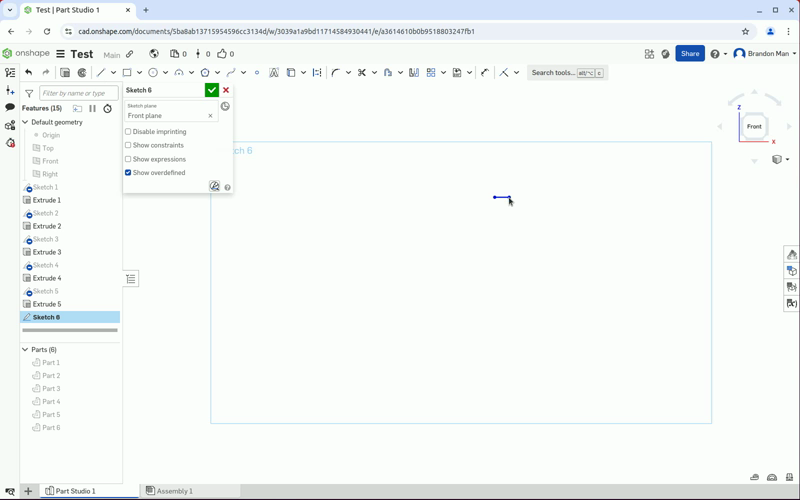
key(a)
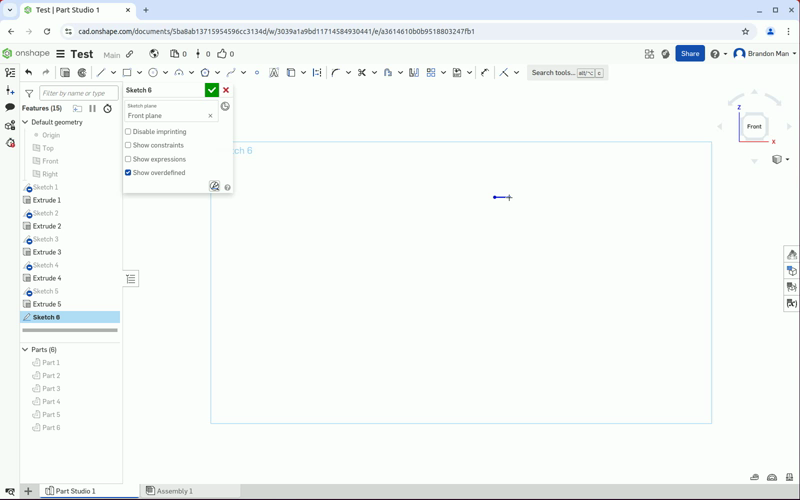
mouse_move(509, 197)
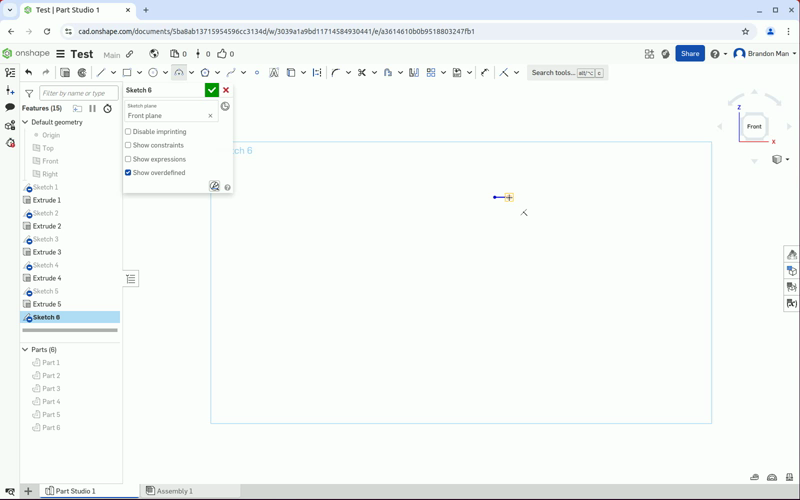
click(509, 197)
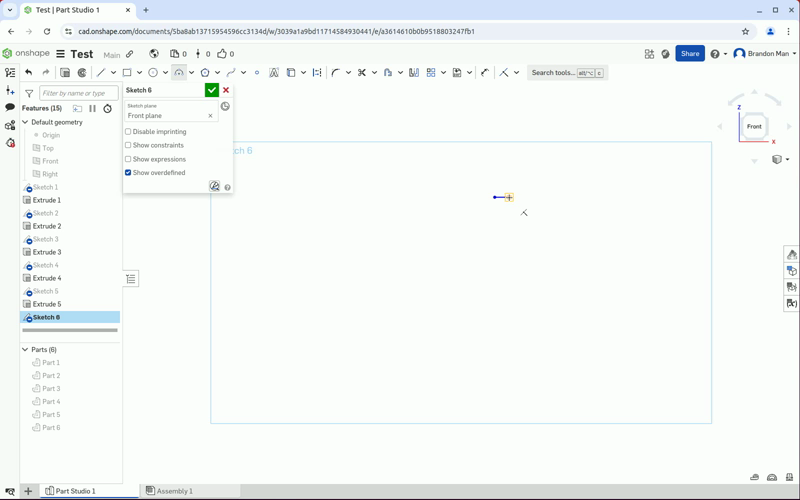
key_down(shift)
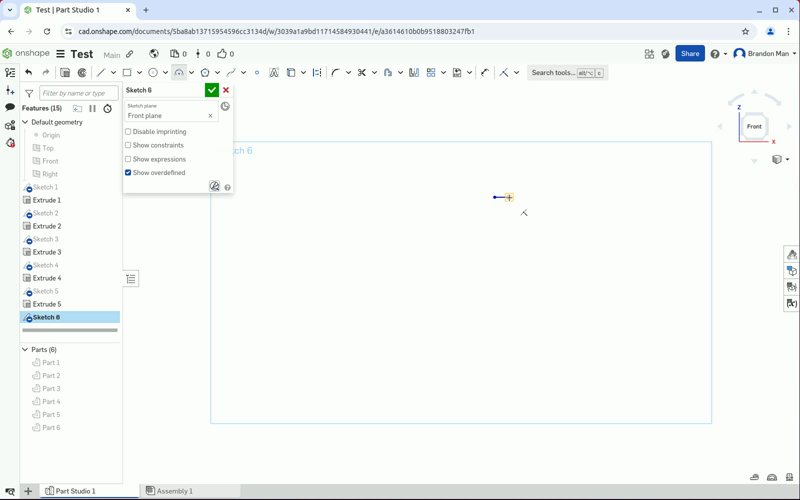
mouse_move(511, 191)
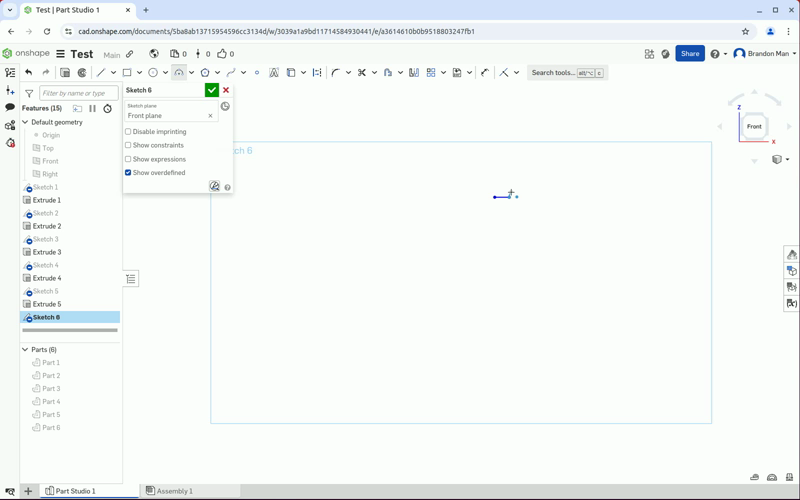
scroll(6)
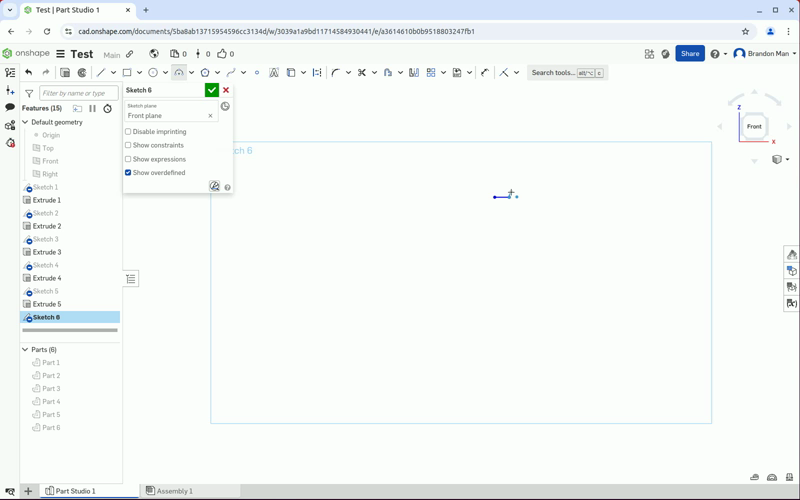
scroll(6)
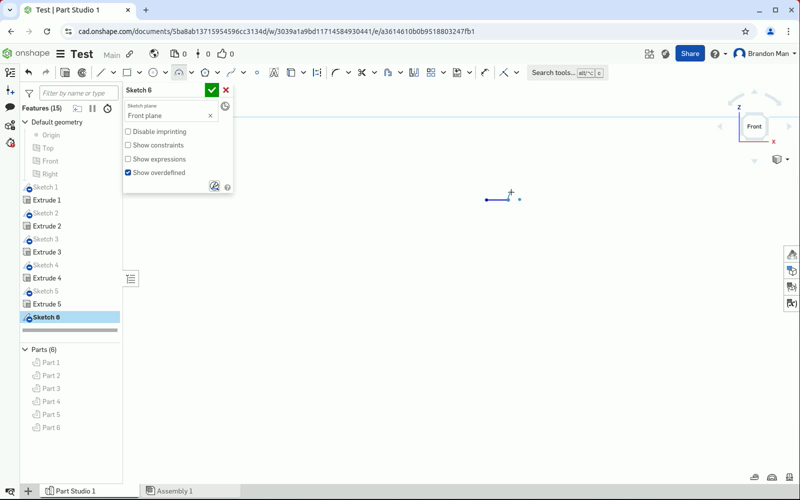
scroll(6)
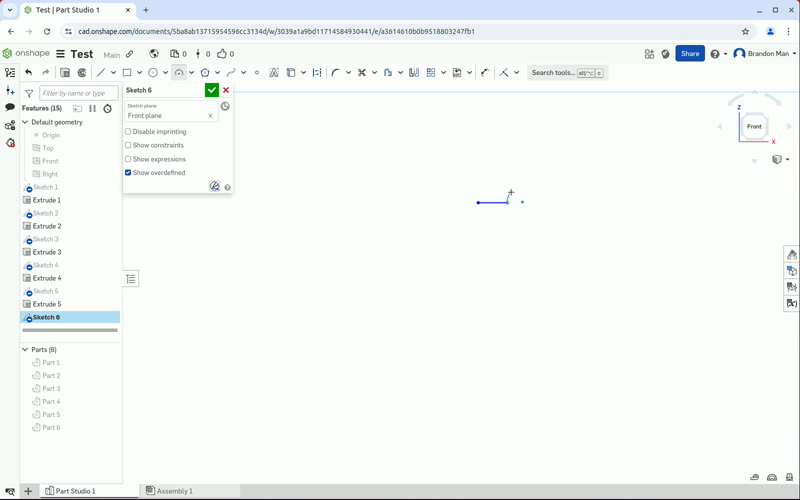
scroll(6)
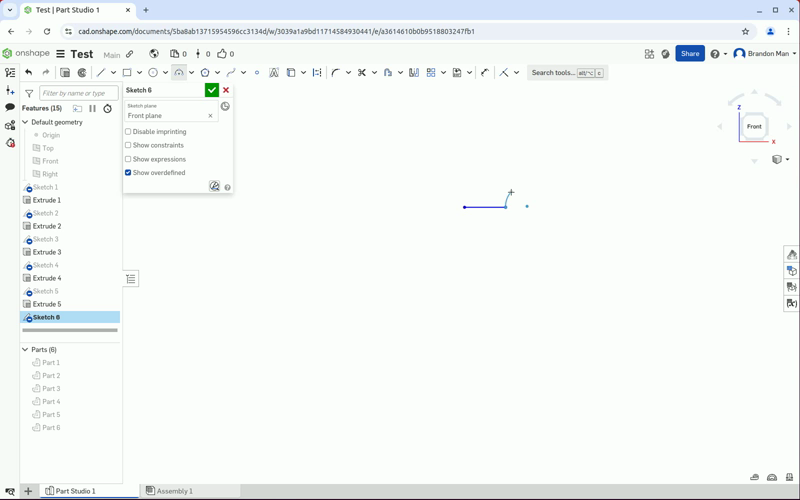
scroll(6)
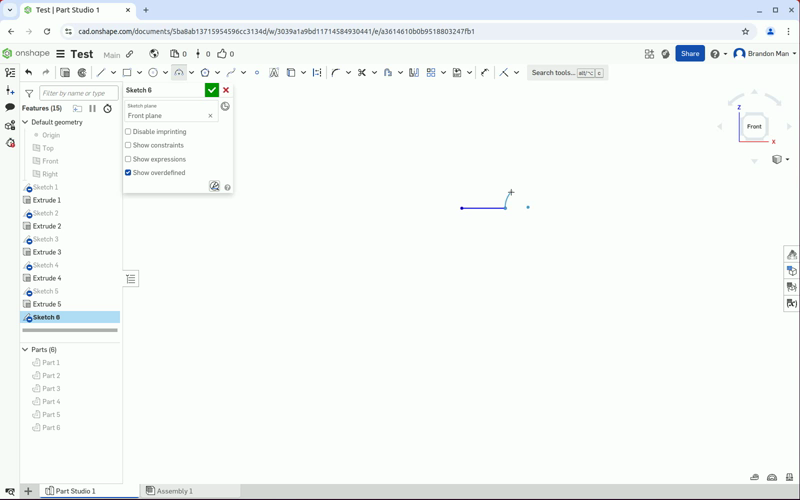
scroll(6)
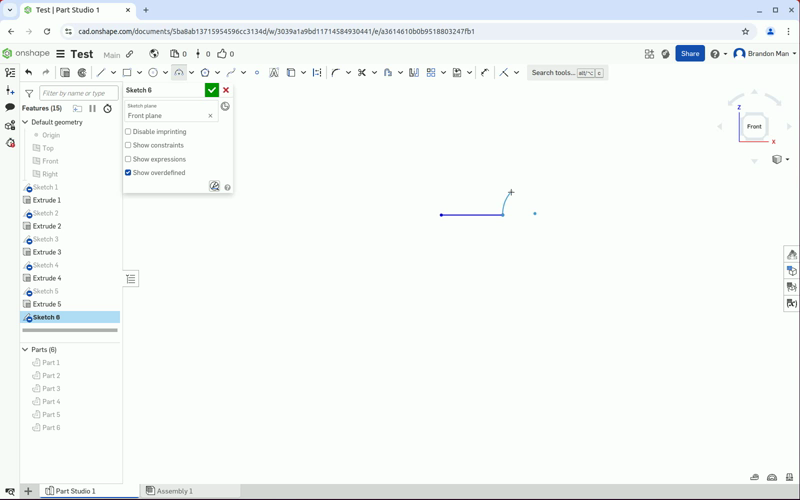
scroll(6)
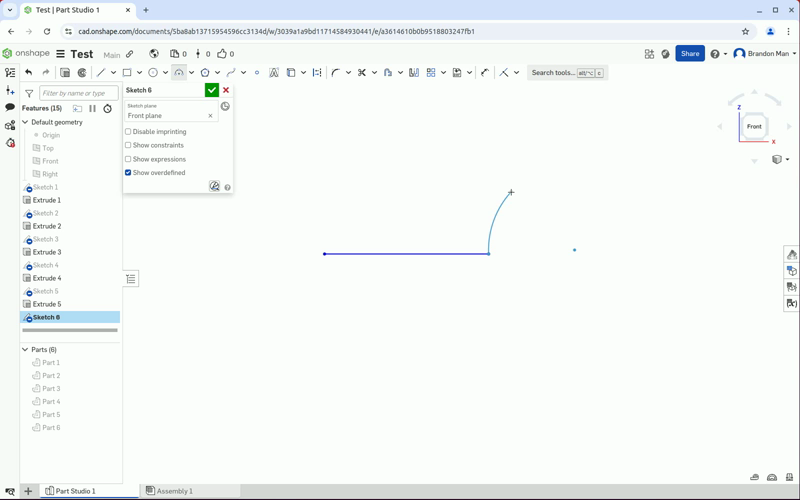
click(511, 191)
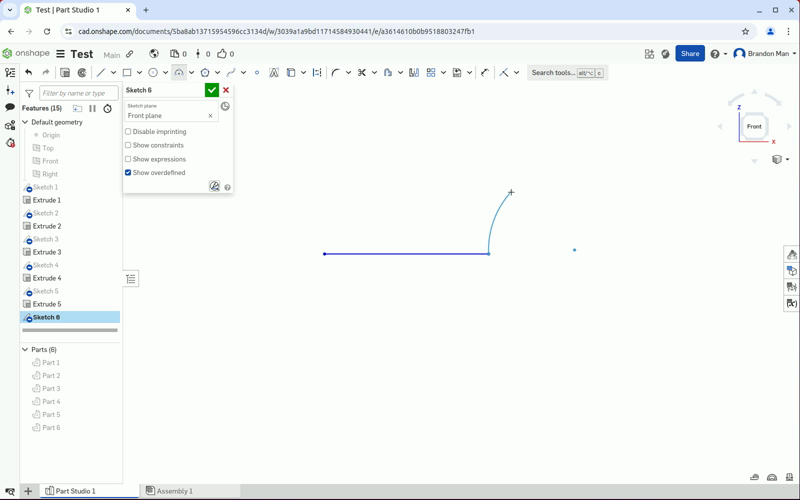
scroll(-6)
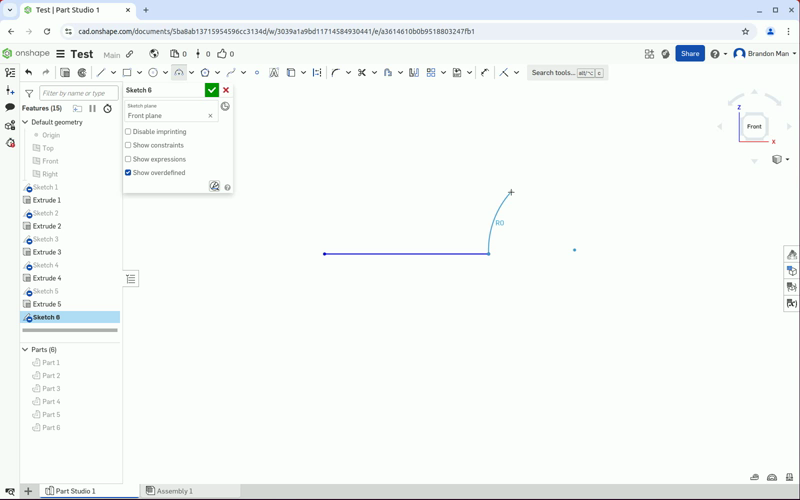
scroll(-6)
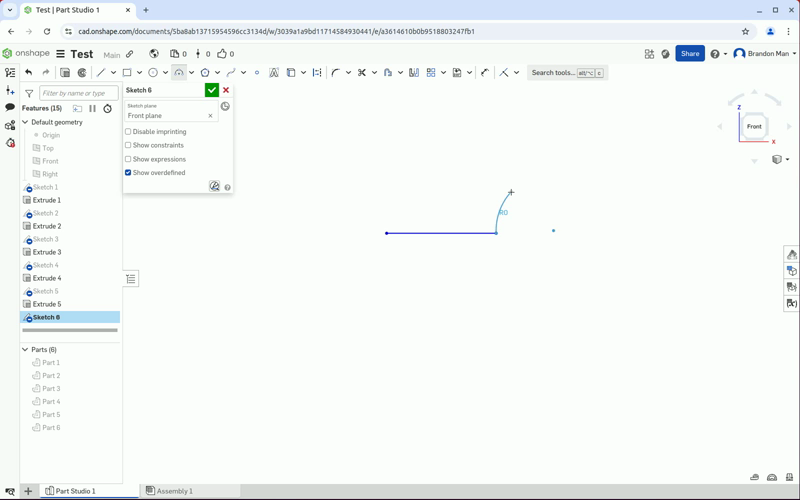
scroll(-6)
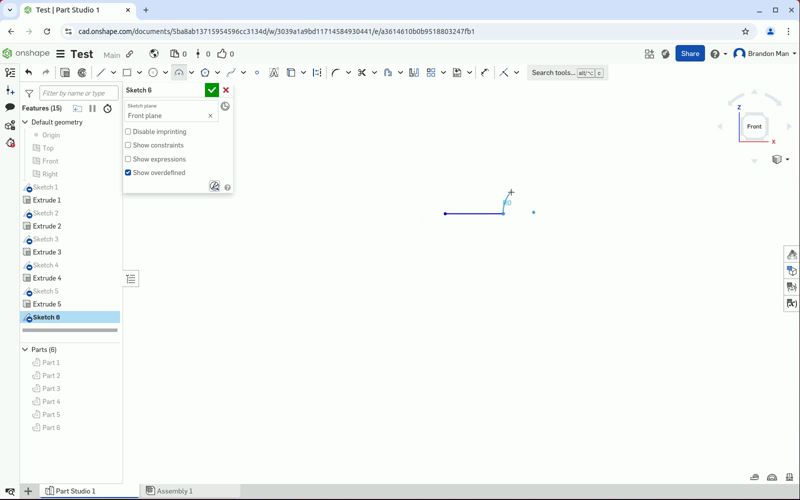
scroll(-6)
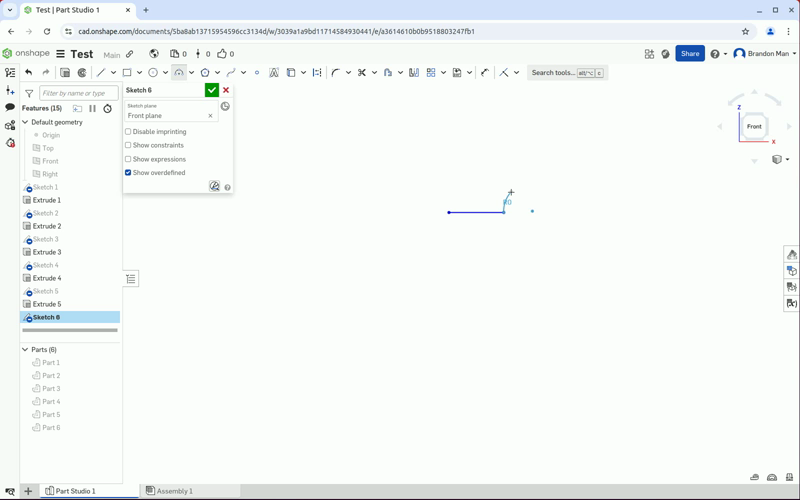
scroll(-6)
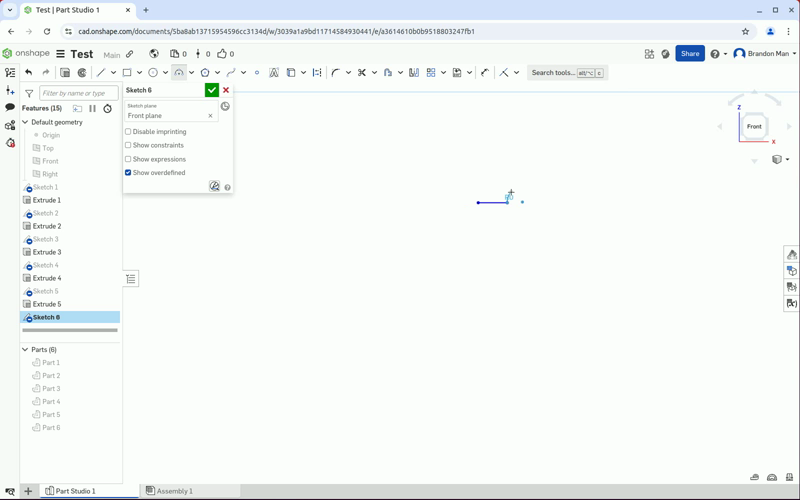
scroll(-6)
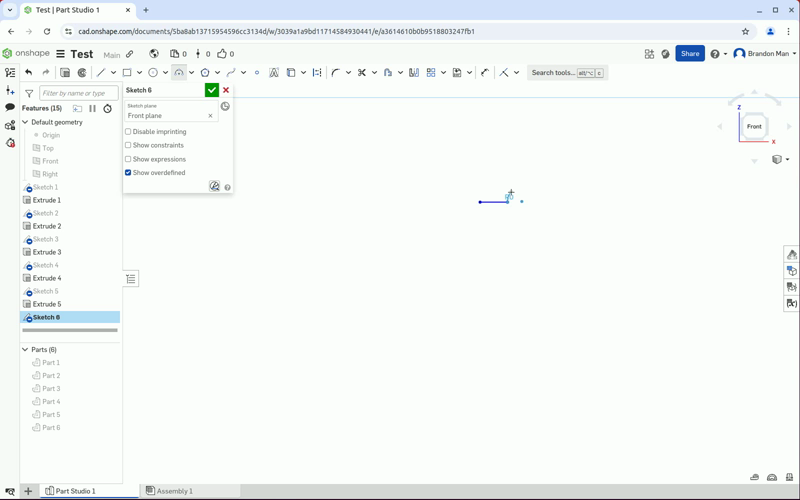
scroll(-6)
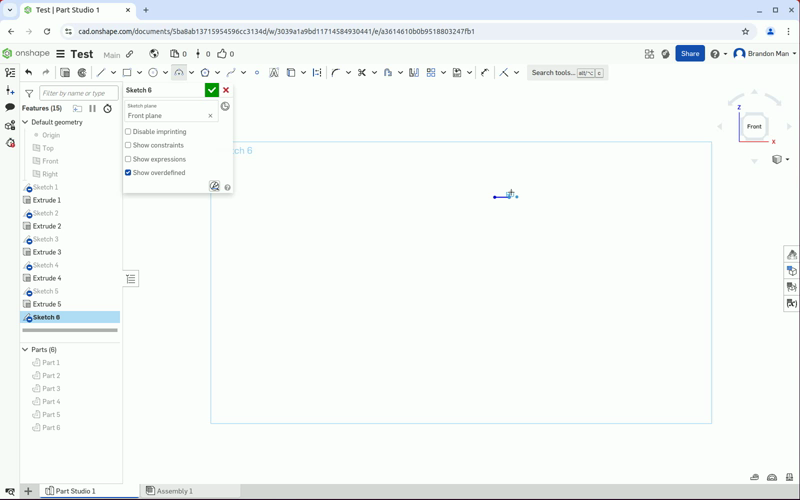
mouse_move(509, 194)
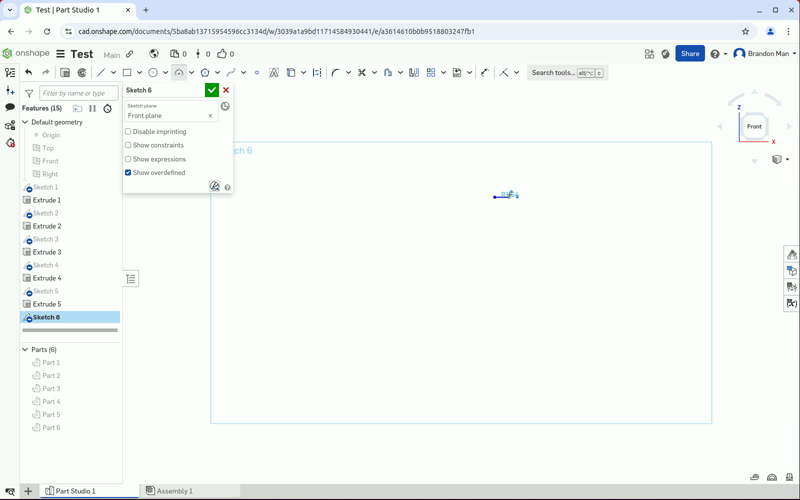
scroll(6)
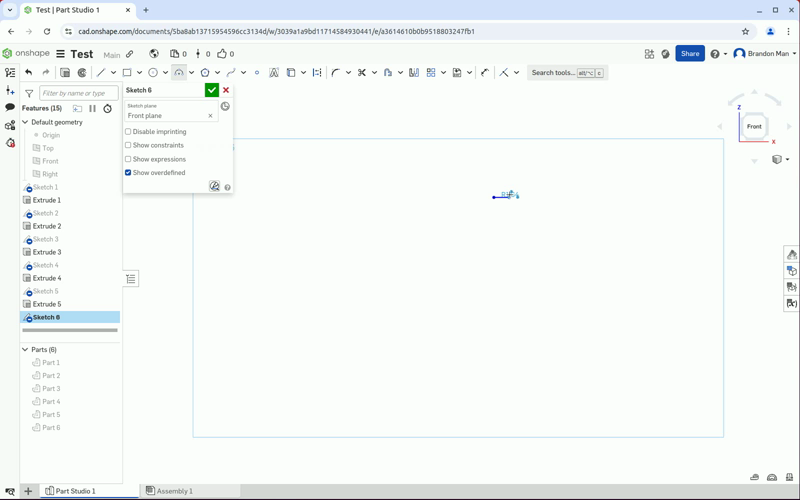
scroll(6)
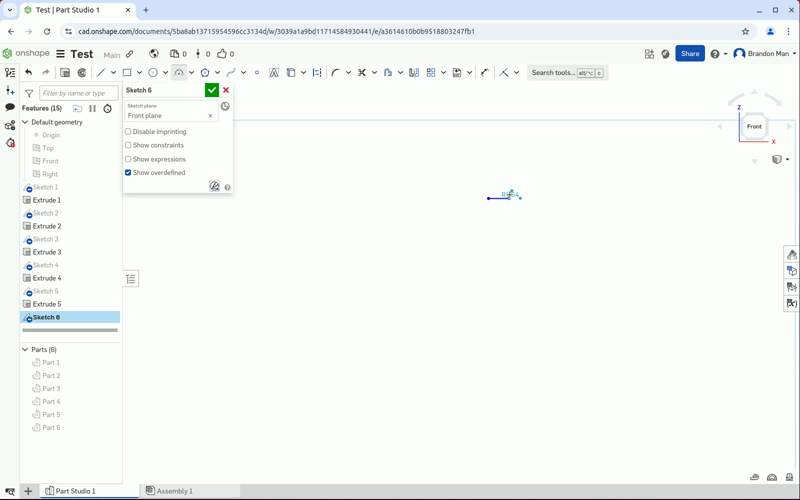
scroll(6)
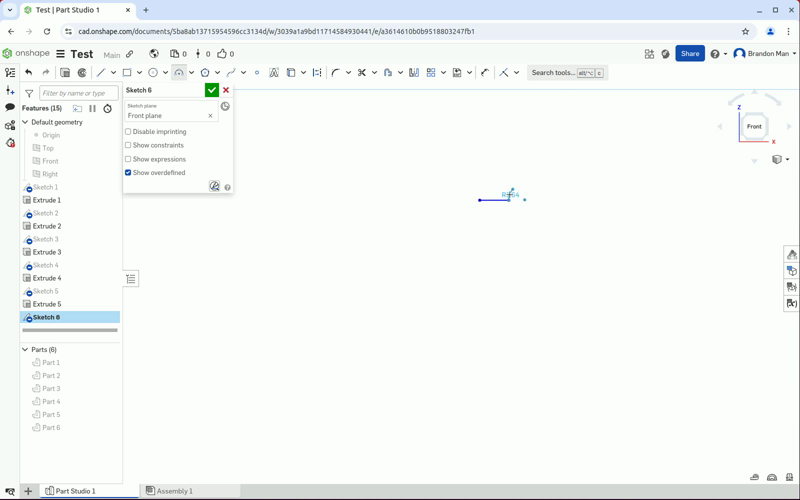
scroll(6)
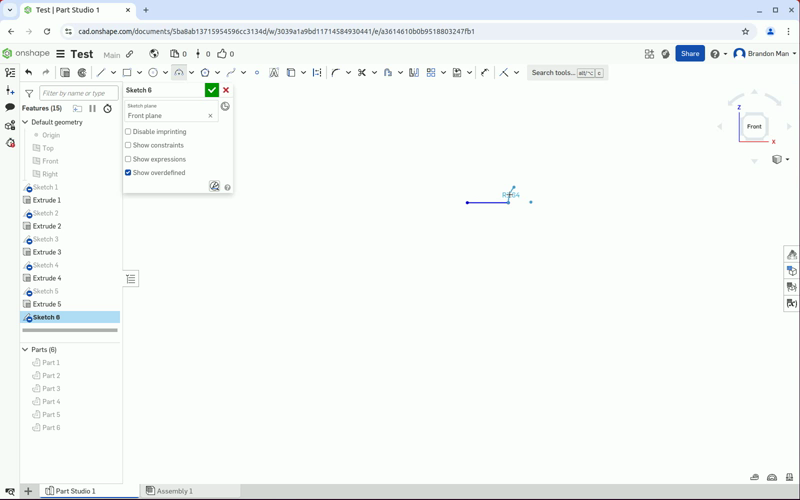
scroll(6)
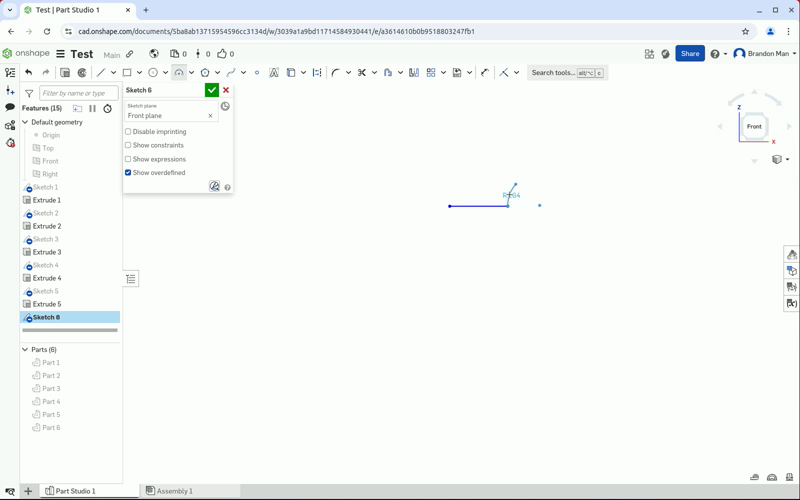
scroll(6)
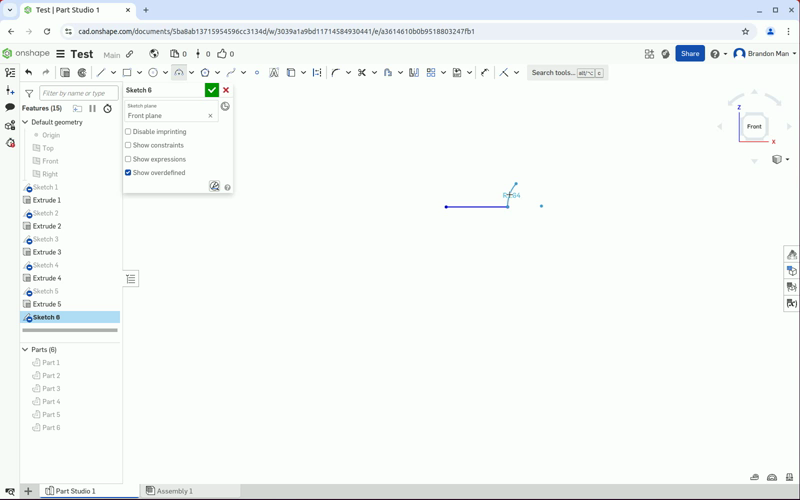
scroll(6)
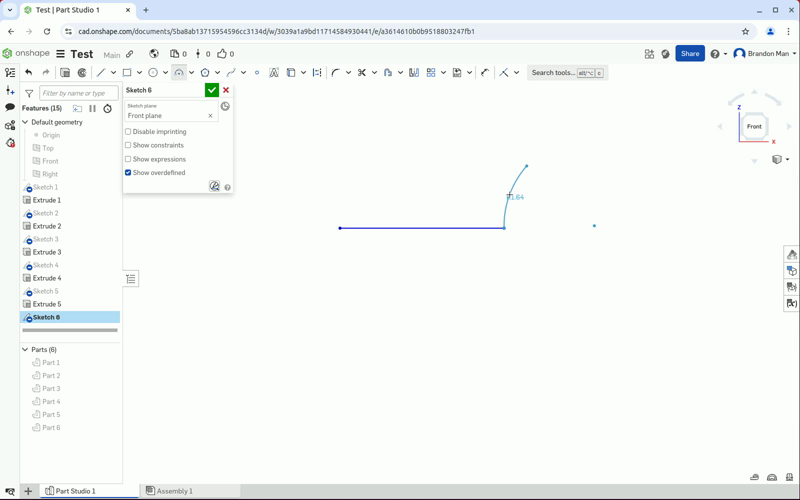
click(509, 194)
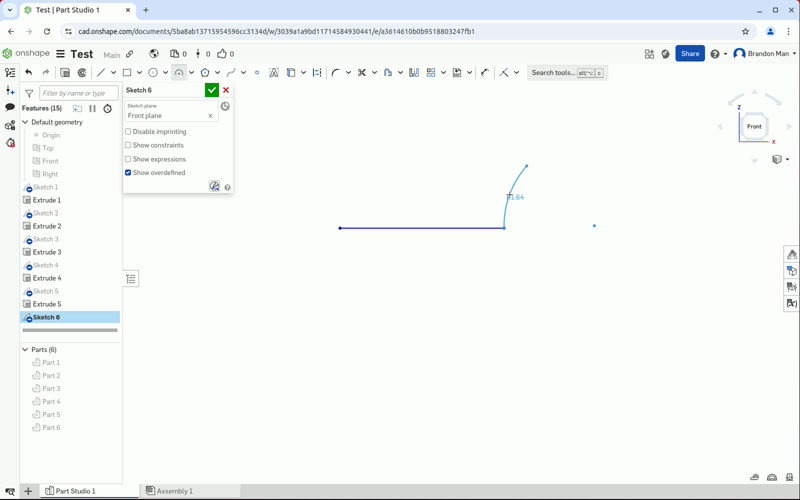
scroll(-6)
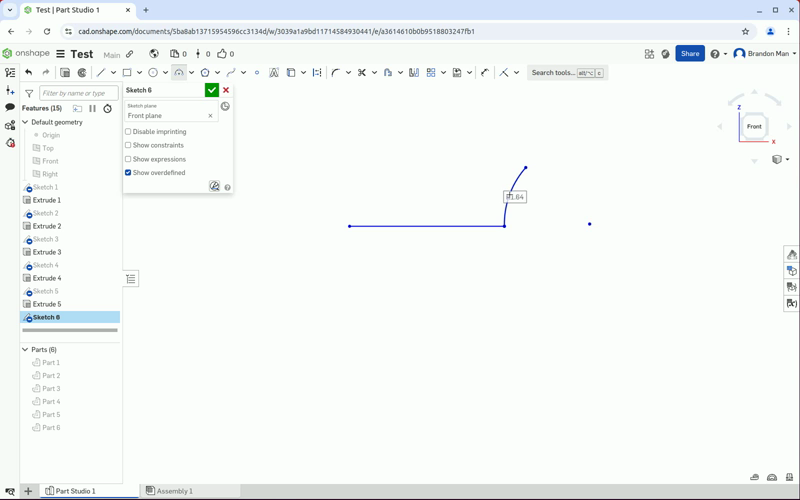
scroll(-6)
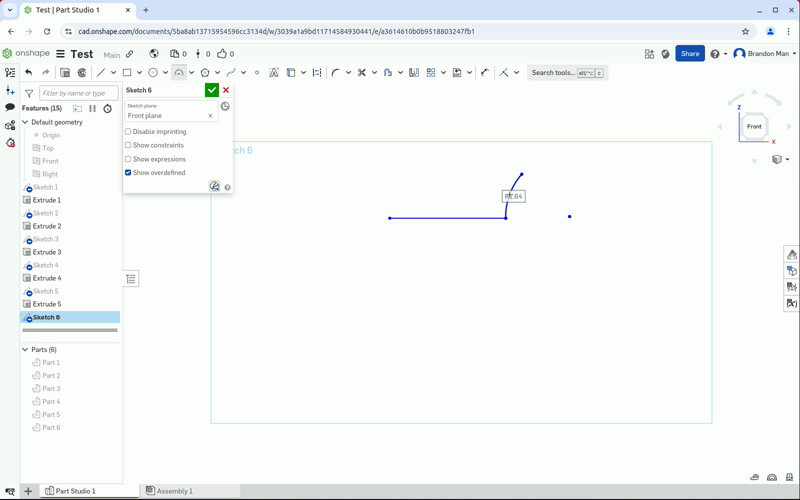
scroll(-6)
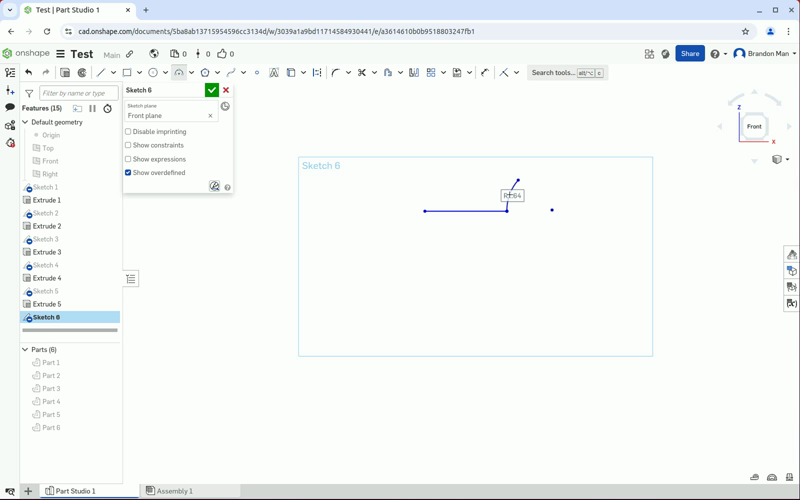
scroll(-6)
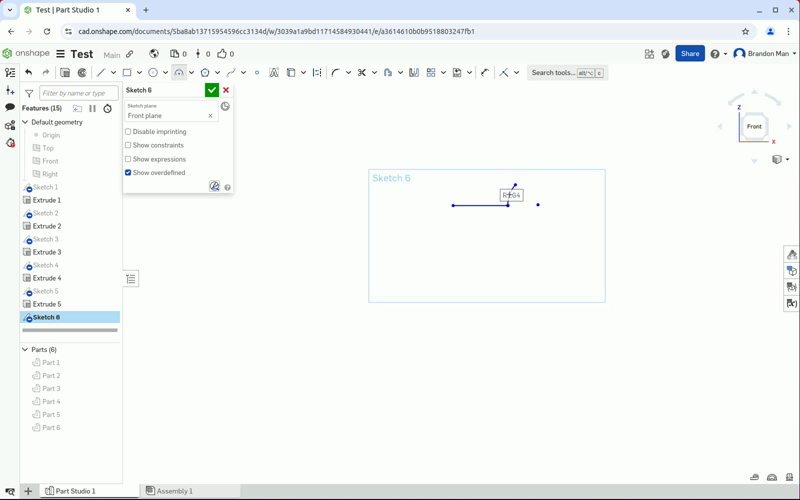
scroll(-6)
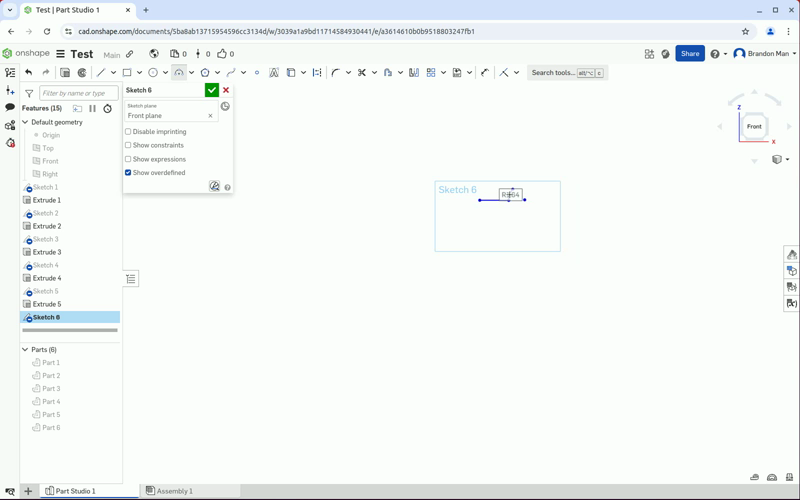
scroll(-6)
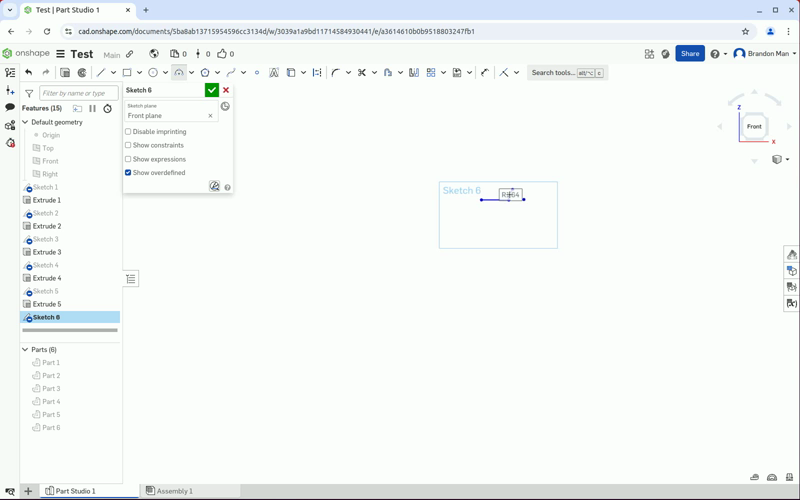
scroll(-6)
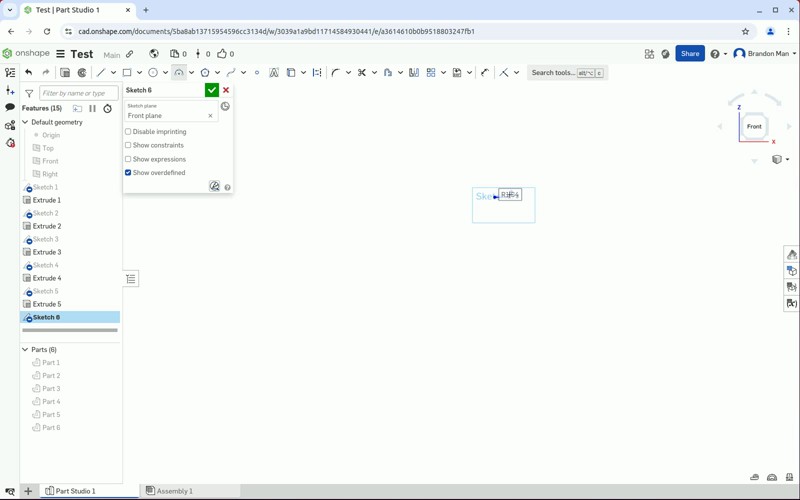
key_up(shift)
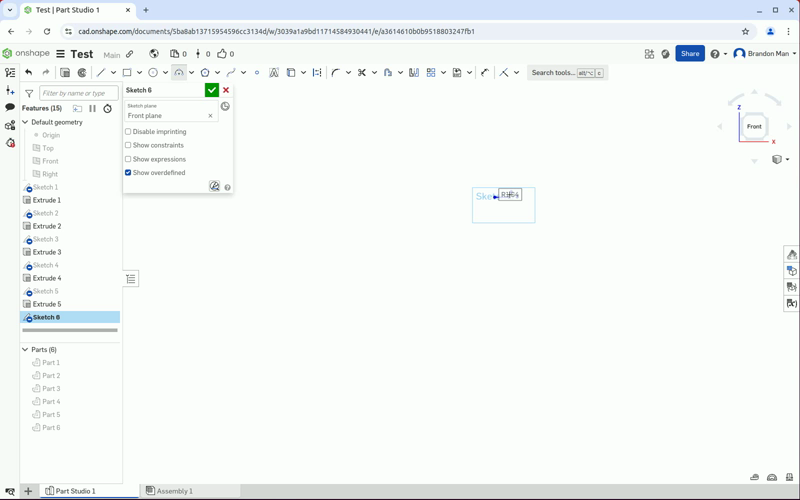
key(esc)
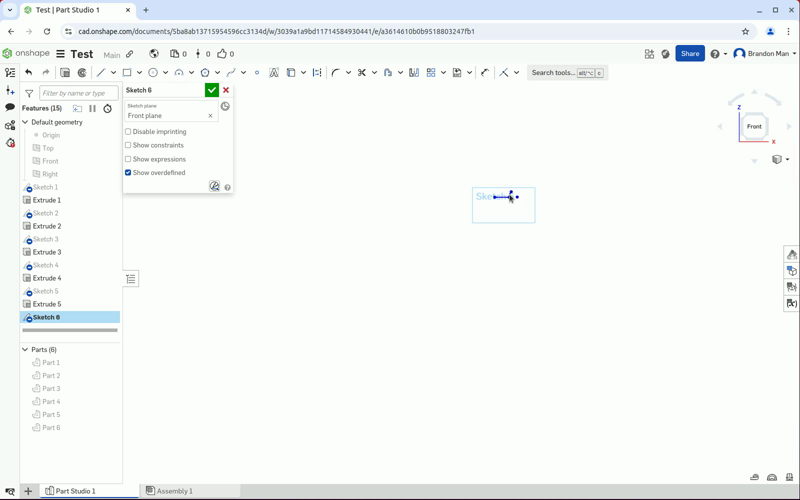
key(l)
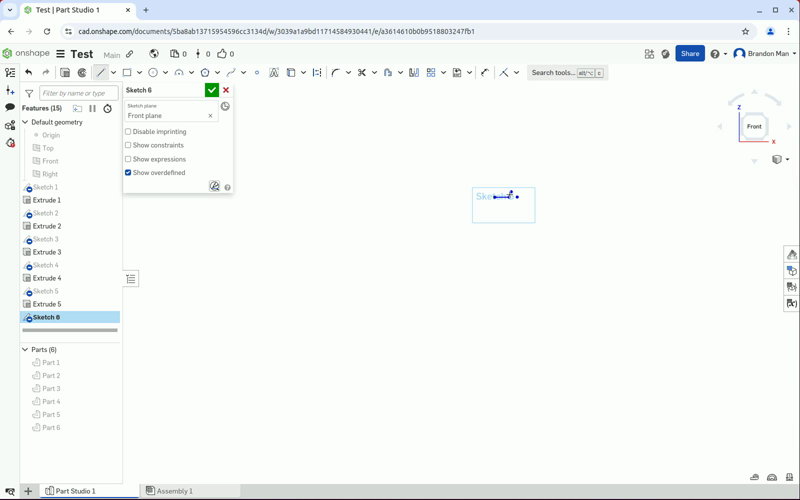
mouse_move(511, 191)
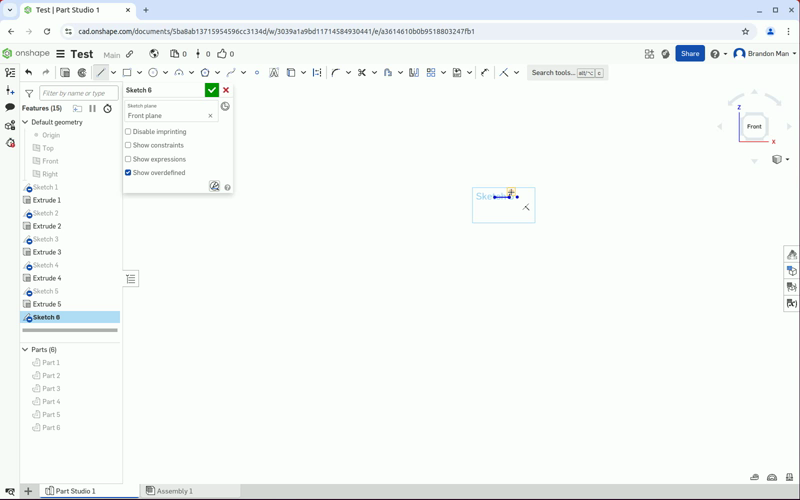
scroll(6)
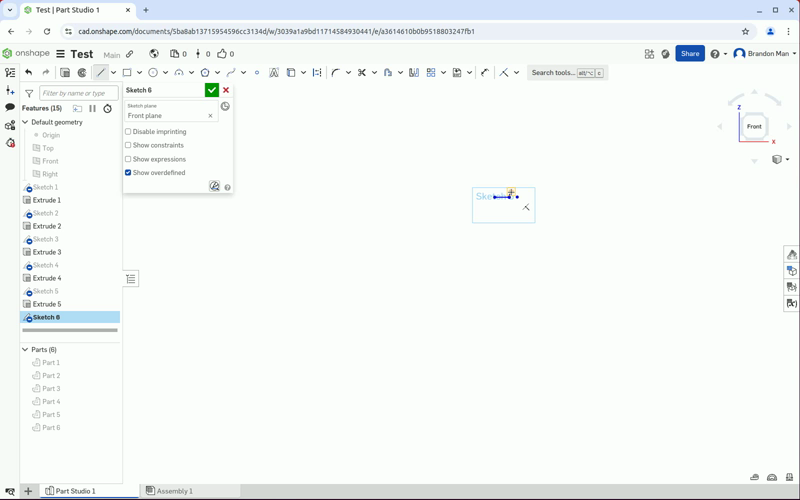
scroll(6)
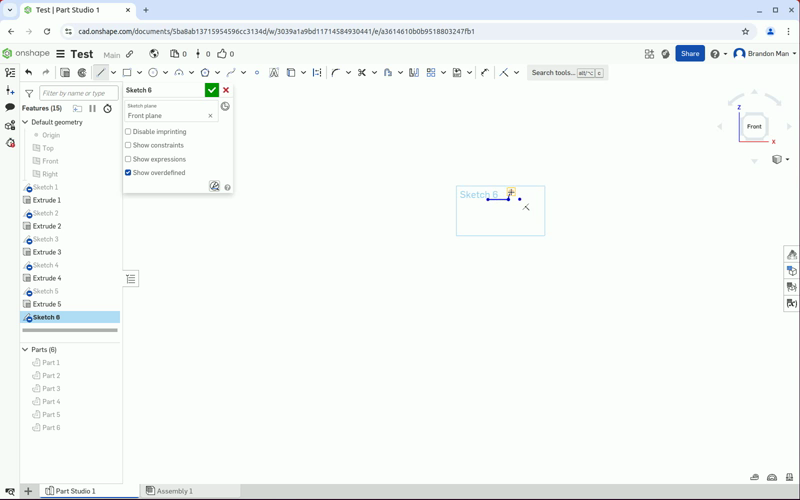
scroll(6)
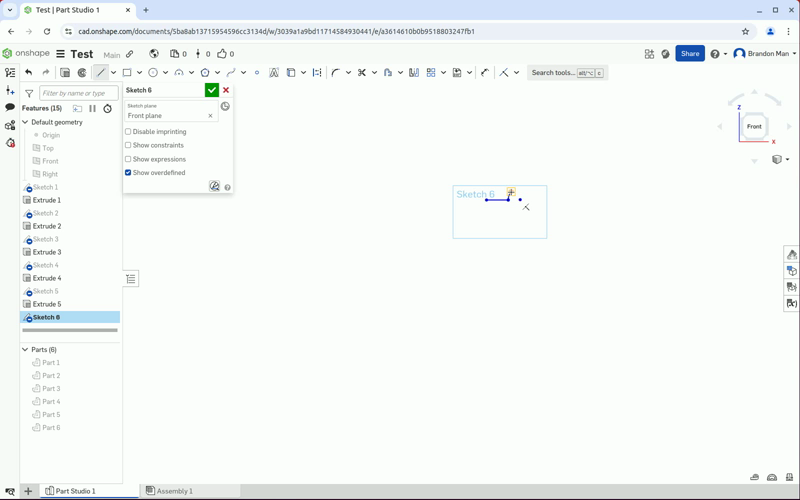
scroll(6)
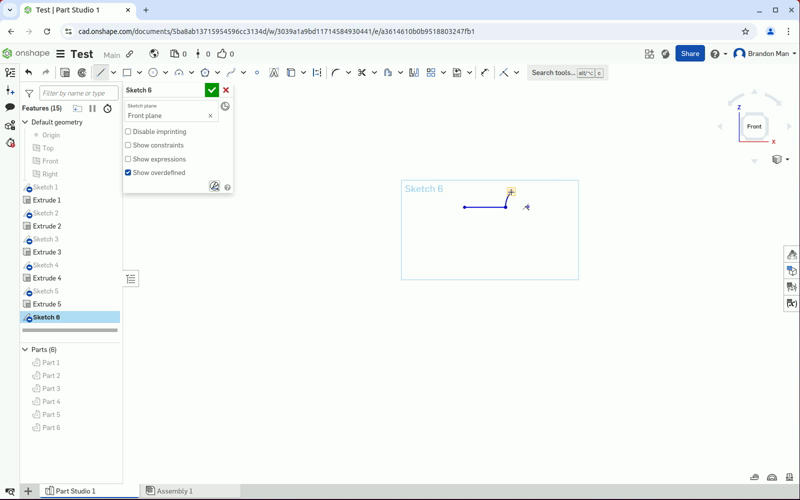
scroll(6)
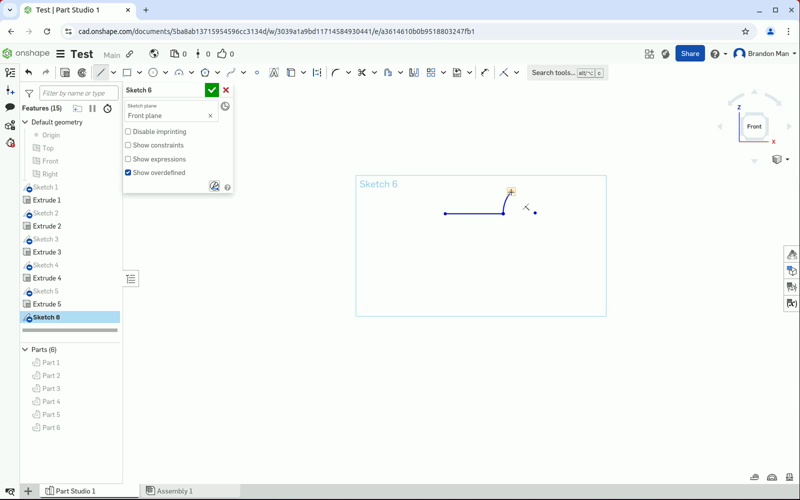
scroll(6)
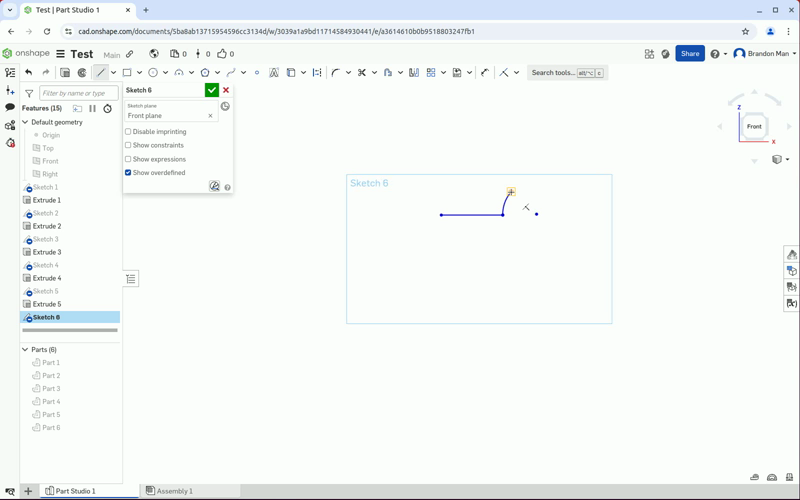
scroll(6)
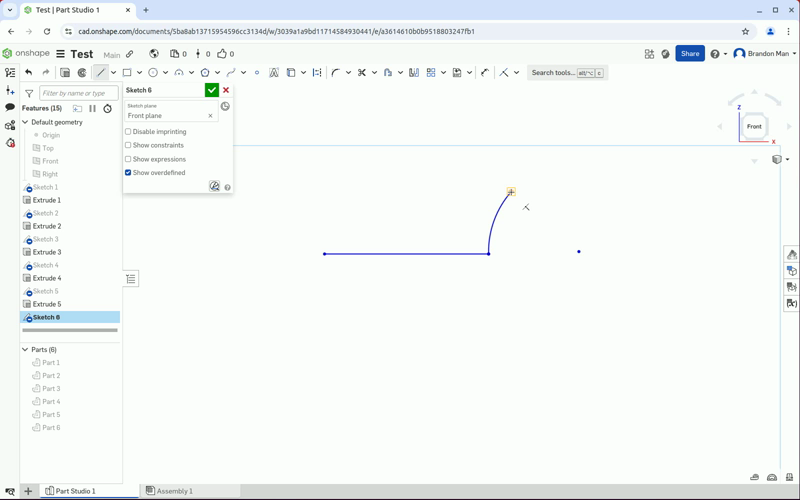
click(511, 191)
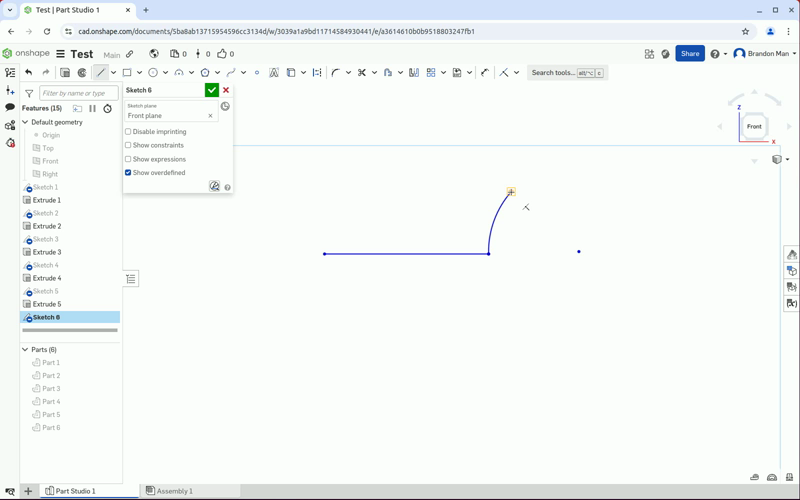
scroll(-6)
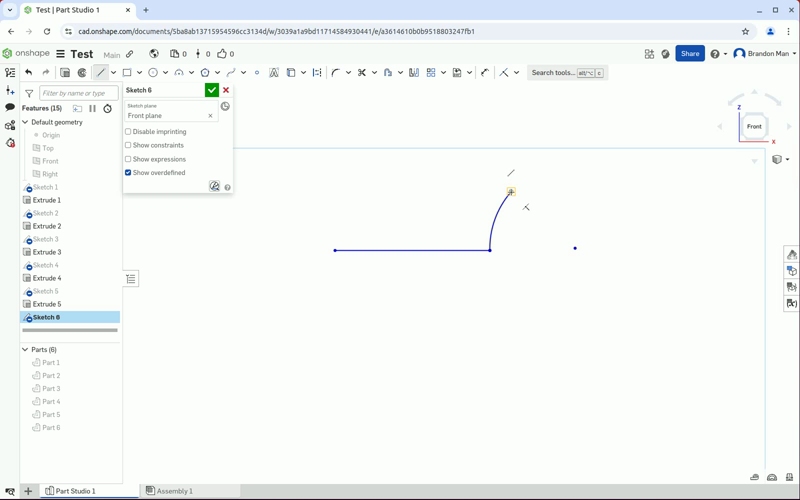
scroll(-6)
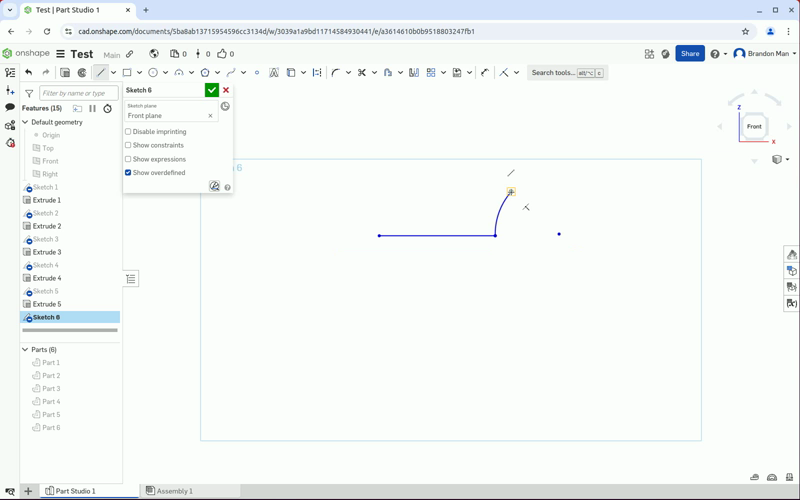
scroll(-6)
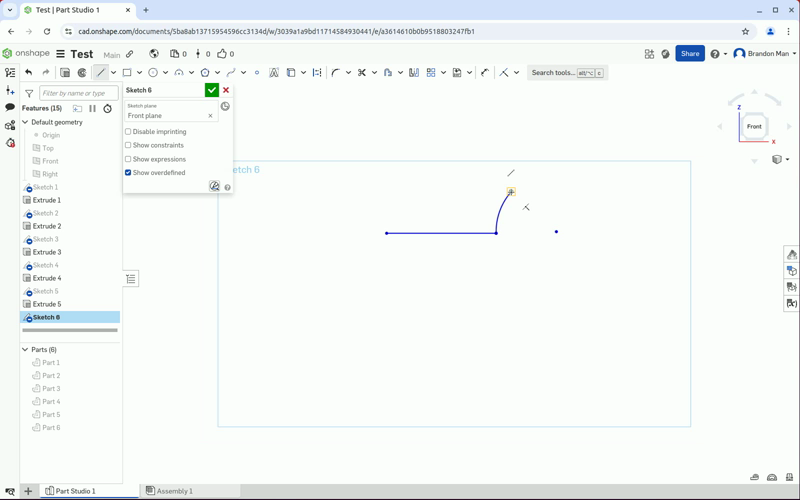
scroll(-6)
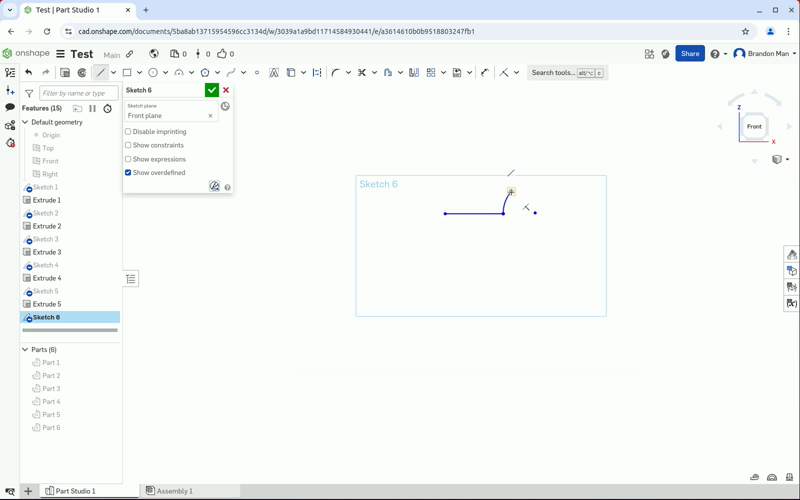
scroll(-6)
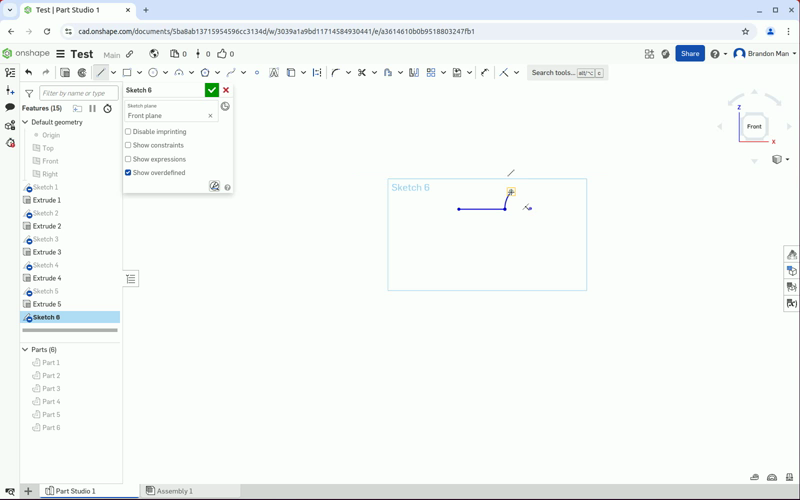
scroll(-6)
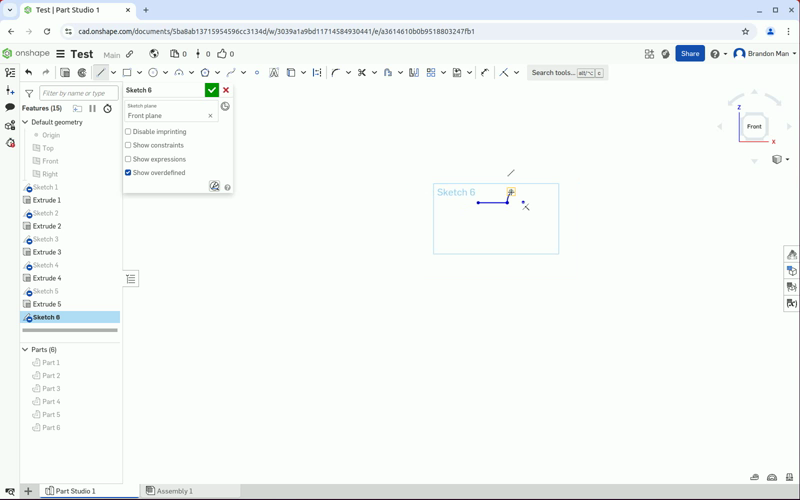
scroll(-6)
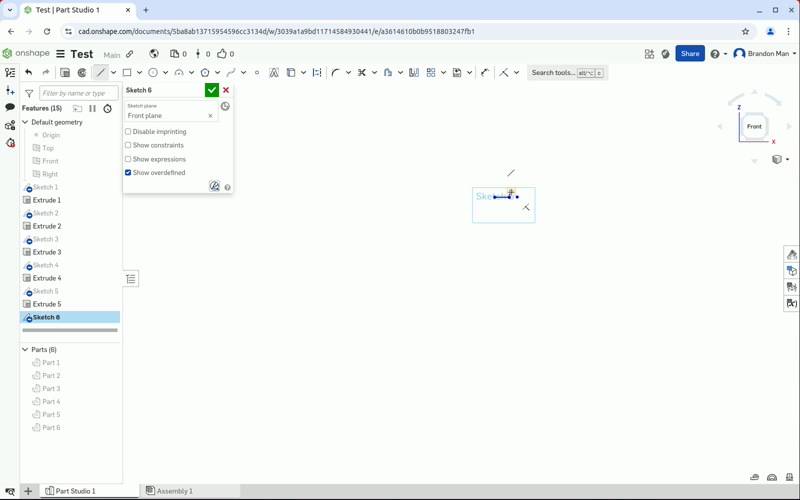
key_down(shift)
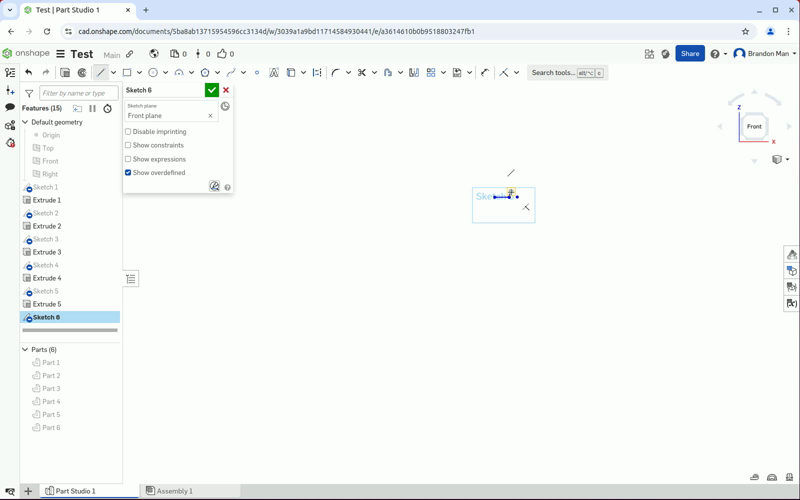
mouse_move(541, 191)
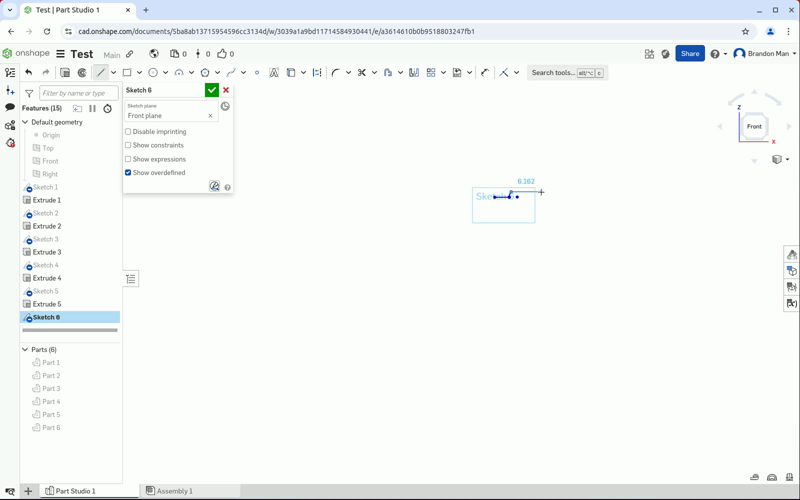
mouse_move(494, 191)
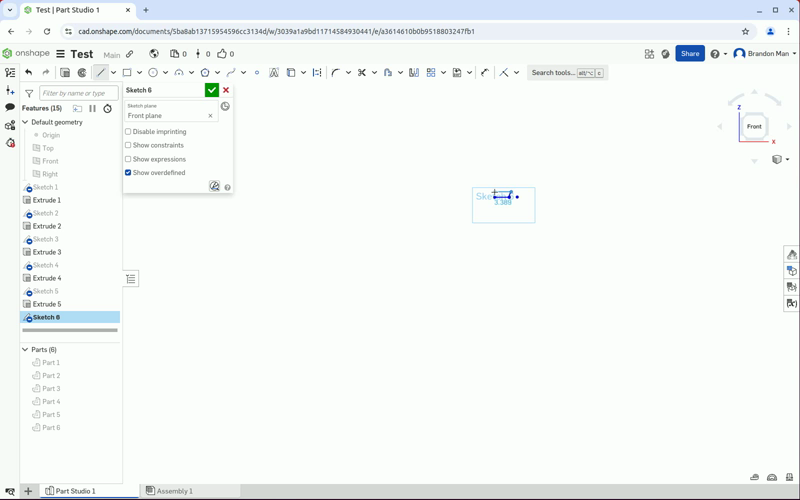
click(494, 191)
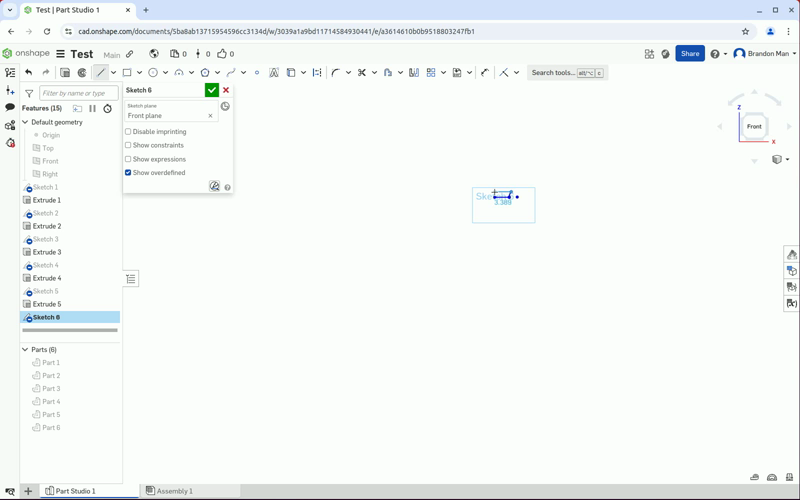
key_up(shift)
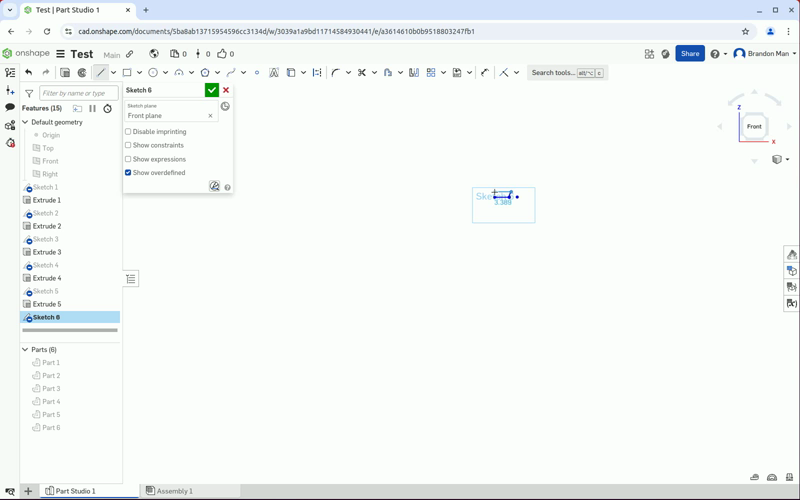
mouse_move(524, 191)
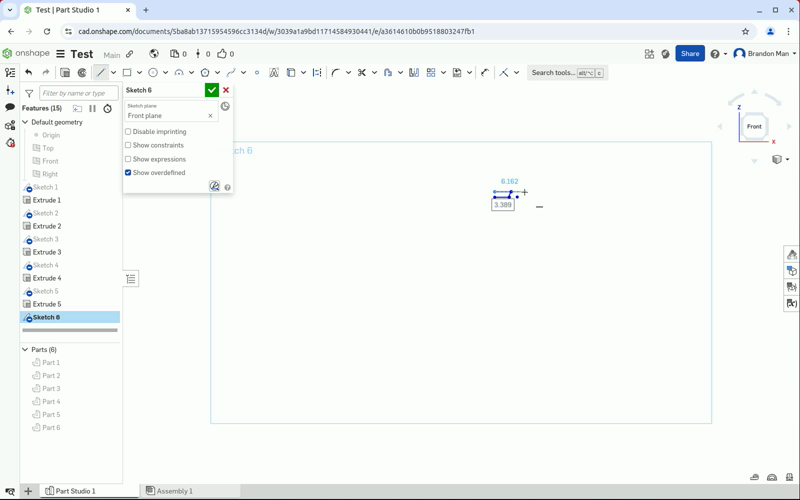
key_down(shift)
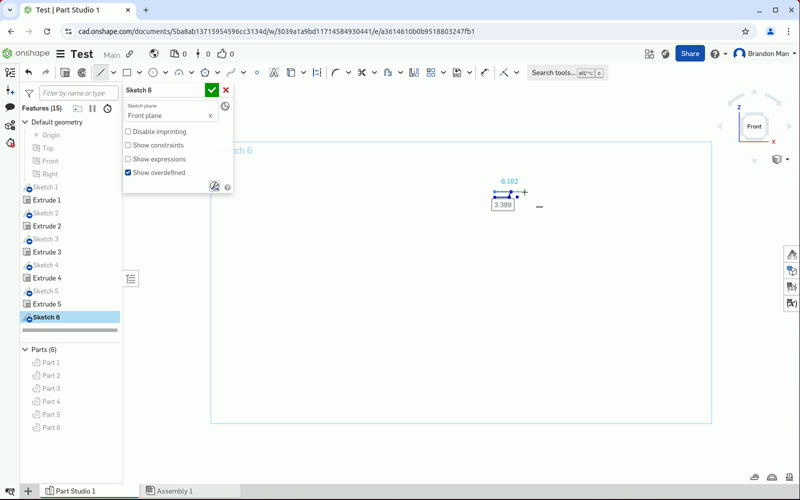
mouse_move(494, 197)
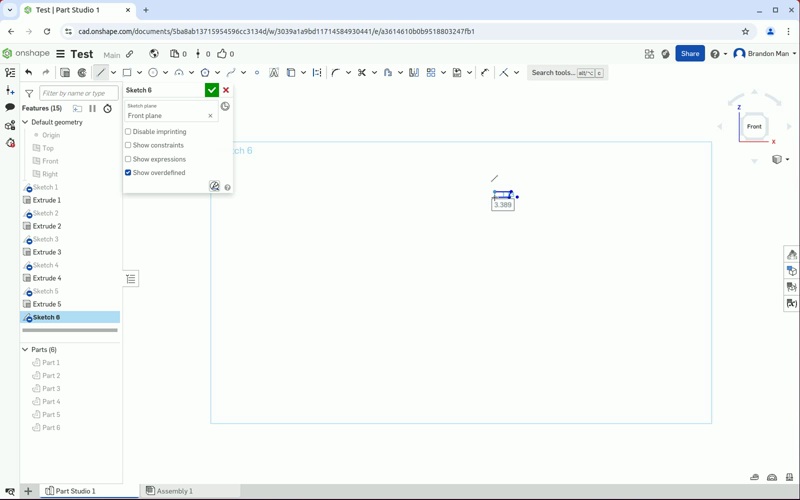
scroll(6)
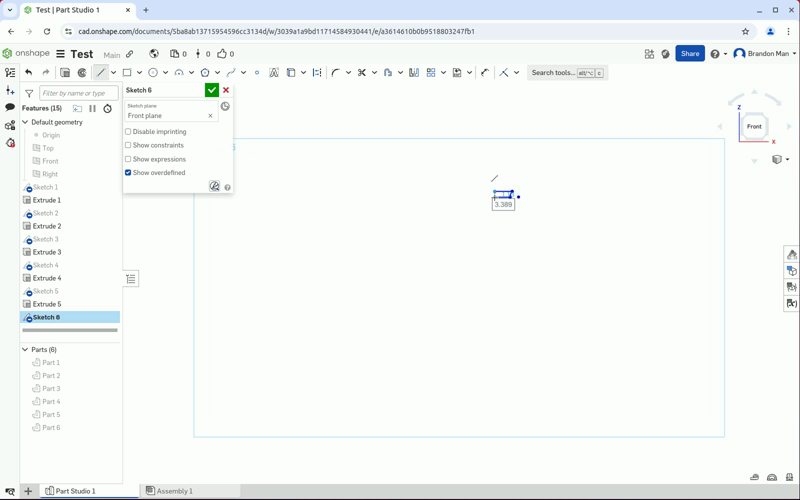
scroll(6)
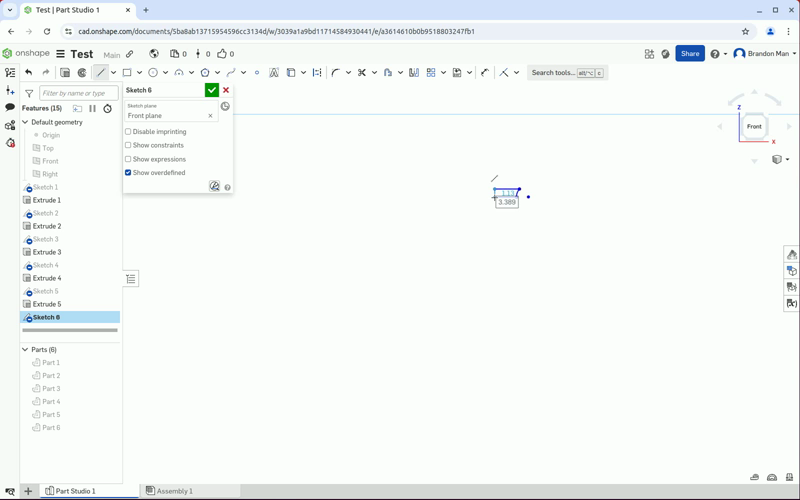
scroll(6)
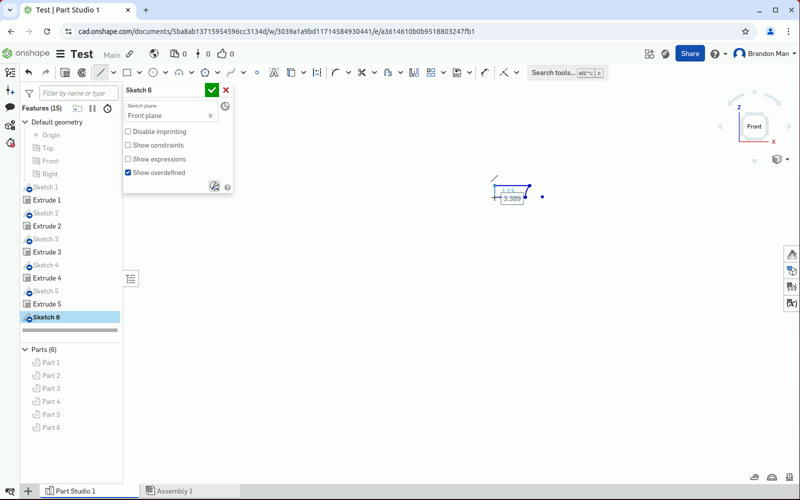
scroll(6)
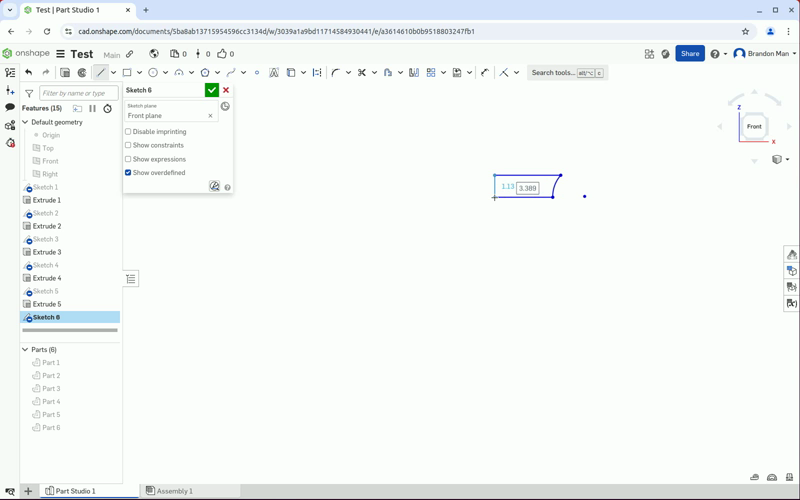
scroll(6)
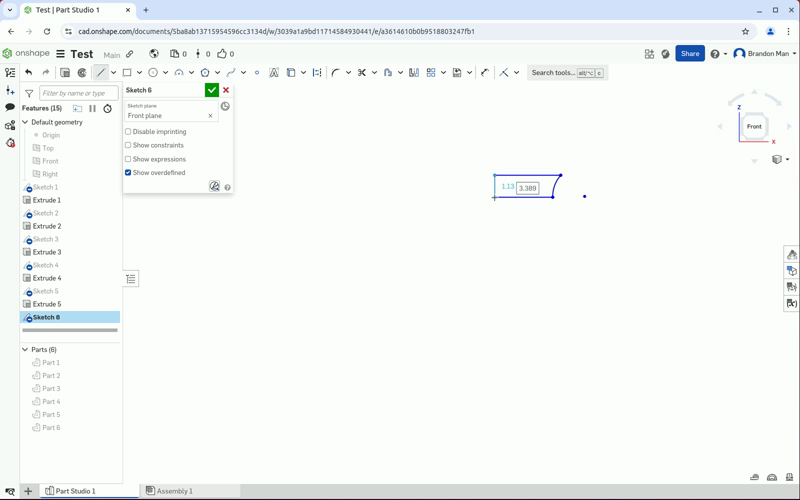
scroll(6)
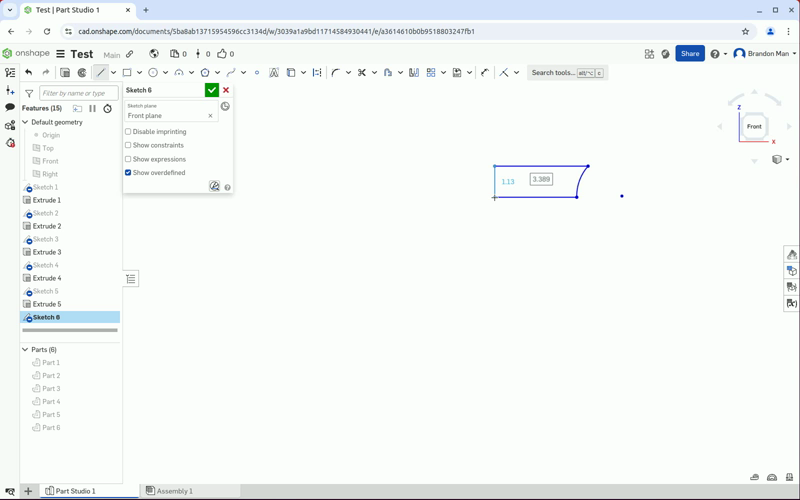
scroll(6)
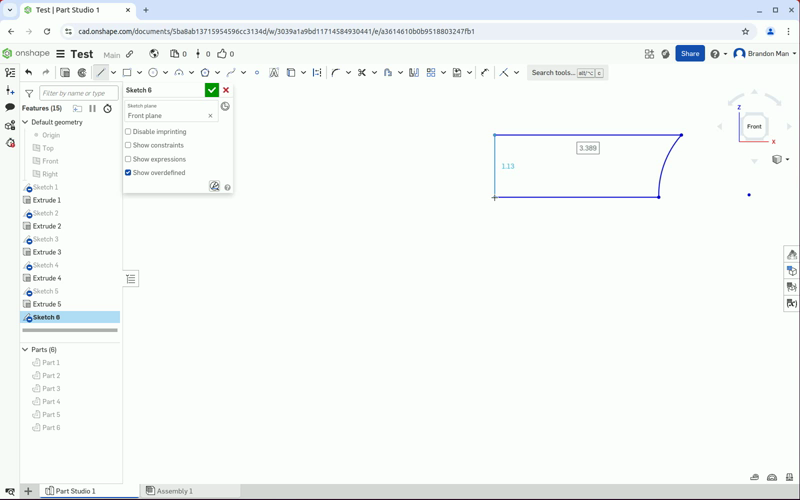
key_up(shift)
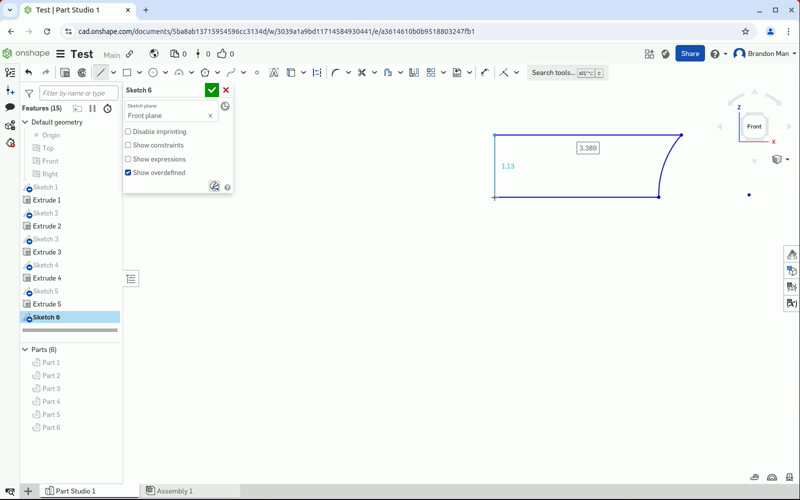
click(494, 197)
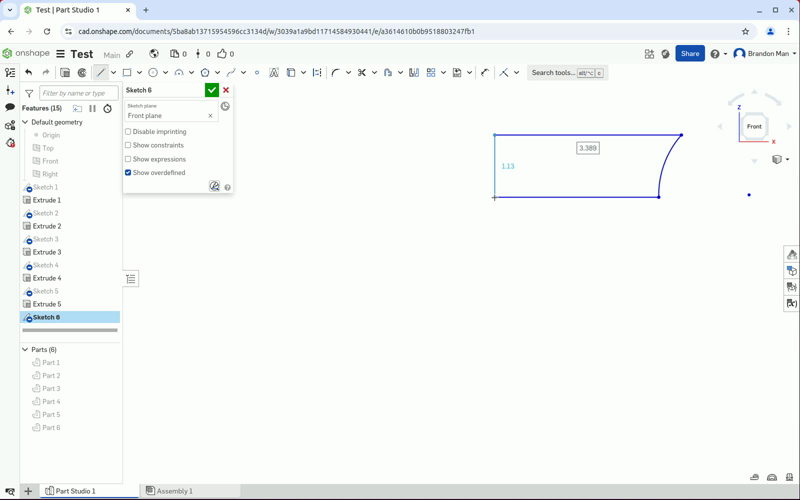
scroll(-6)
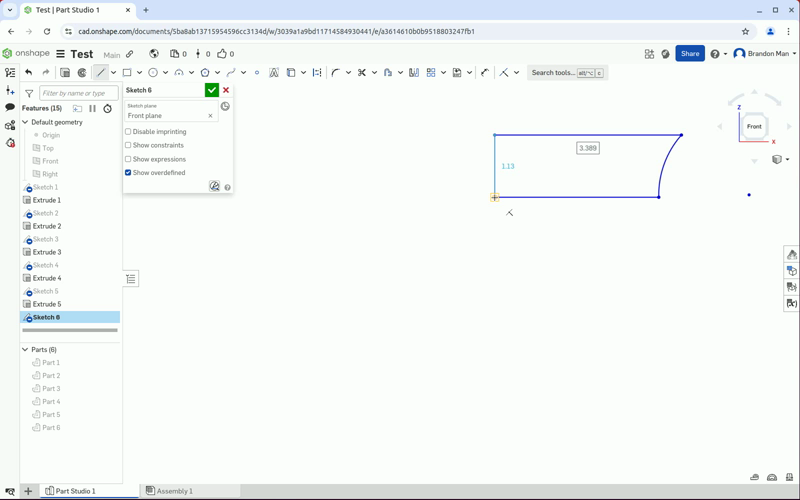
scroll(-6)
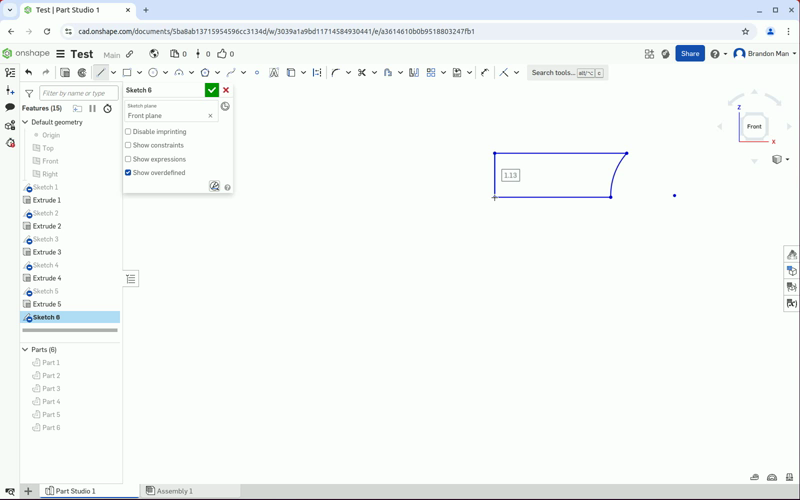
scroll(-6)
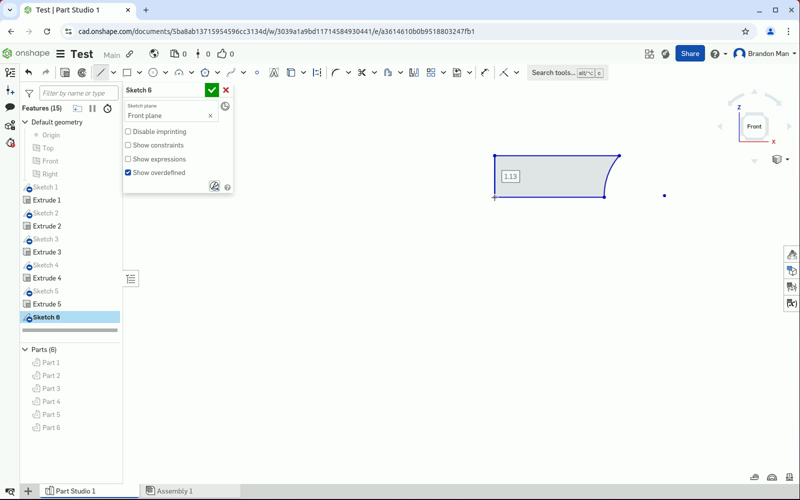
scroll(-6)
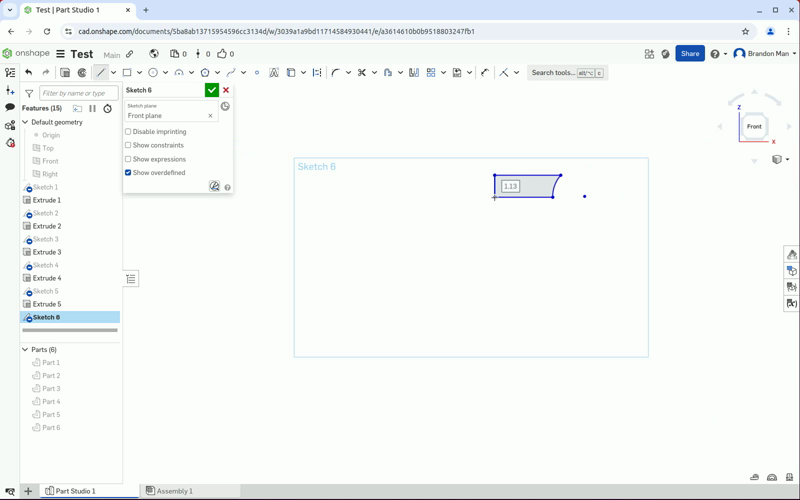
scroll(-6)
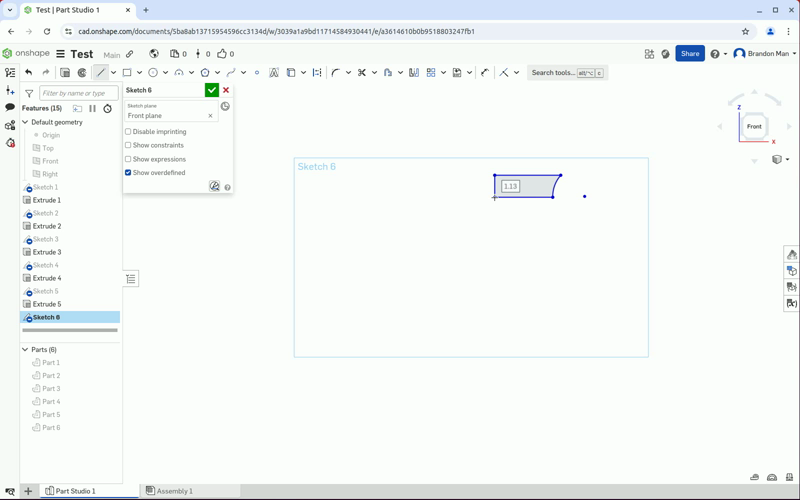
scroll(-6)
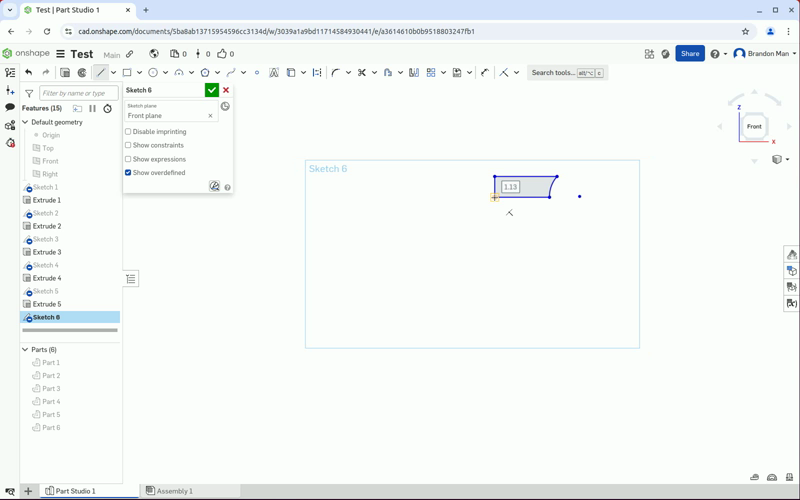
scroll(-6)
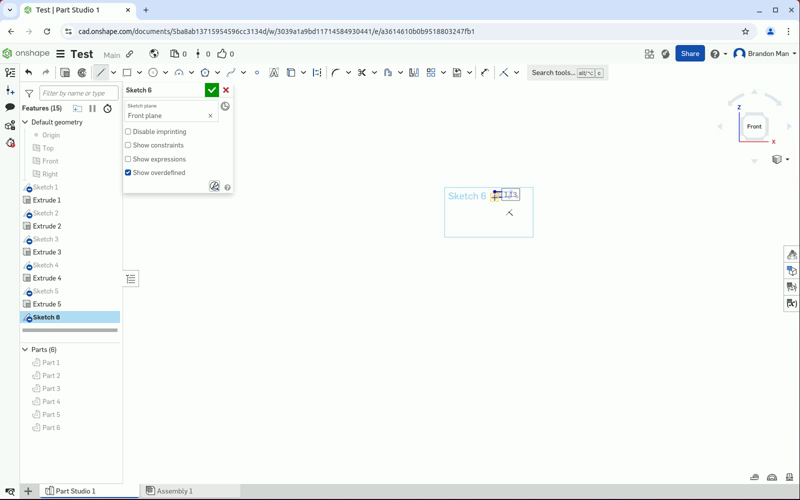
key(esc)
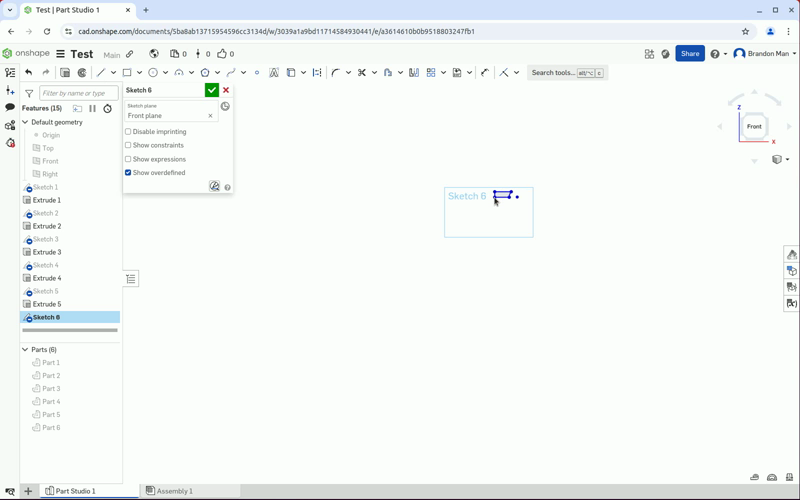
mouse_move(499, 193)
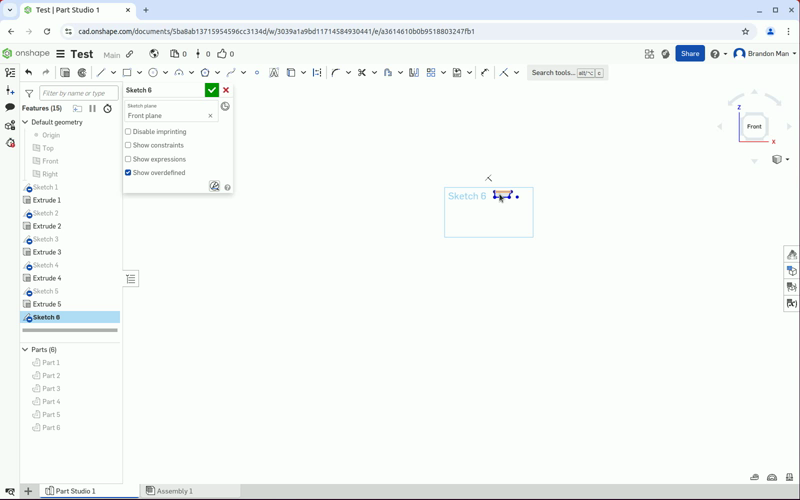
scroll(6)
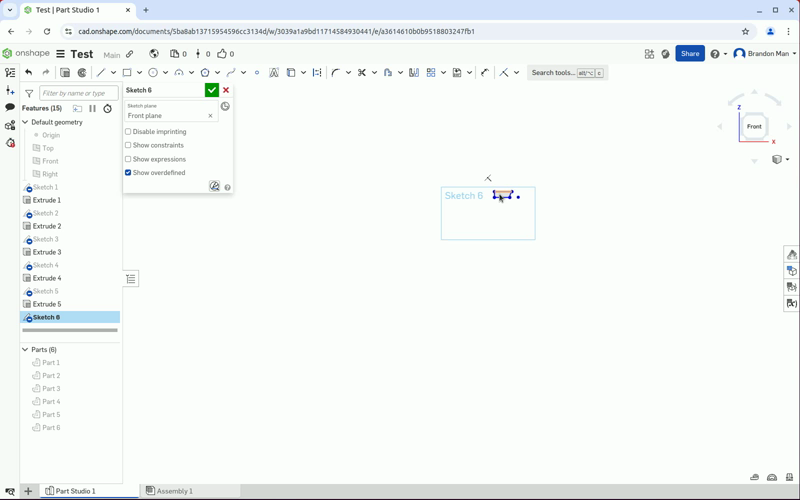
scroll(6)
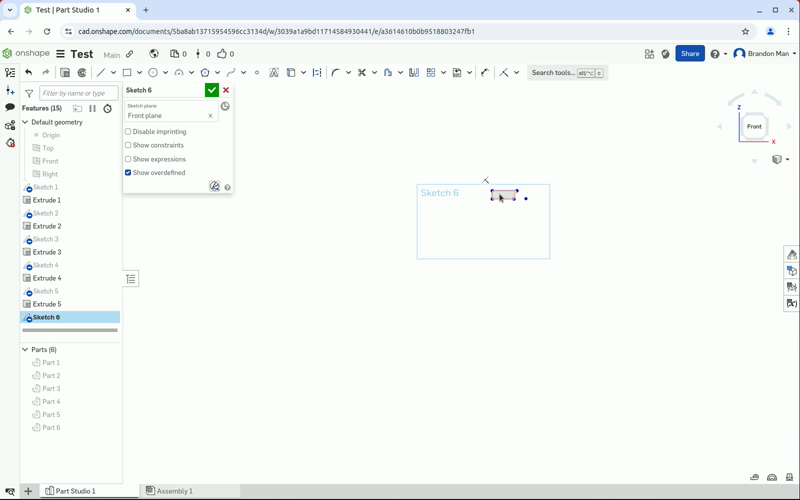
scroll(6)
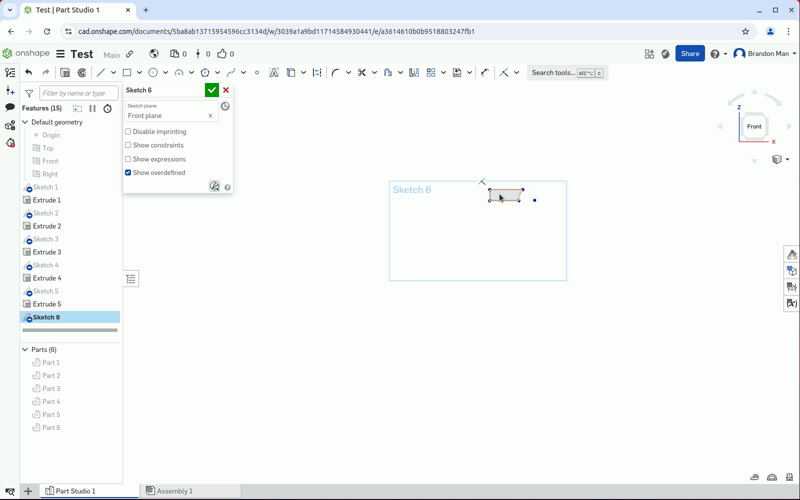
scroll(6)
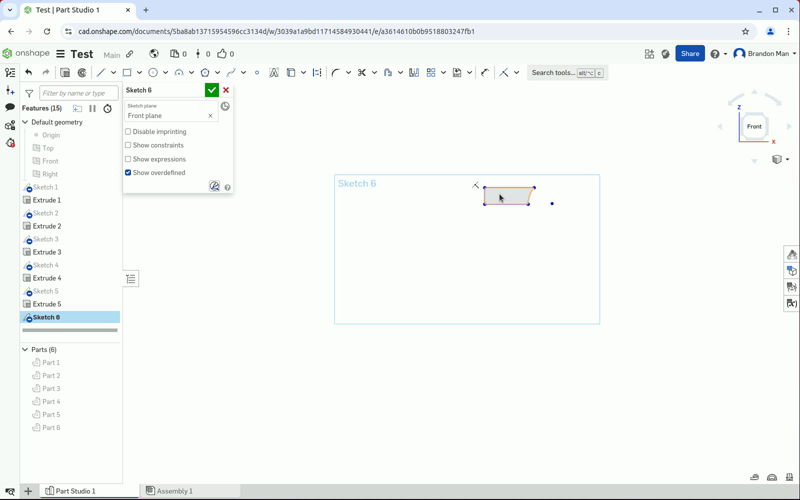
scroll(6)
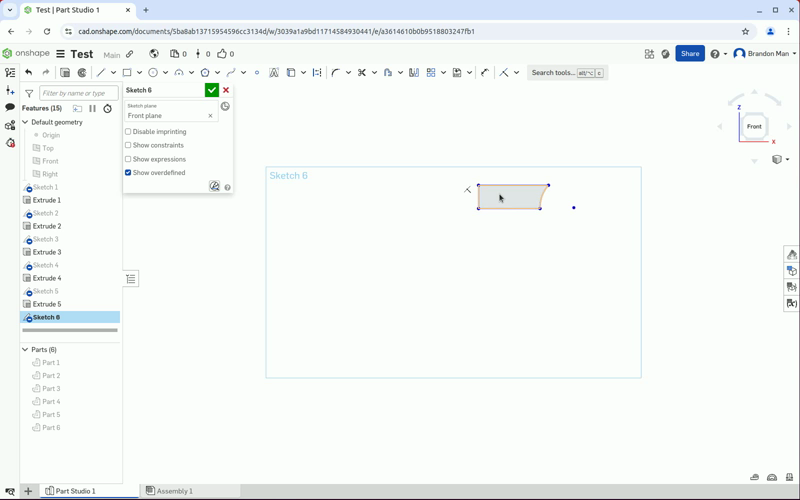
scroll(6)
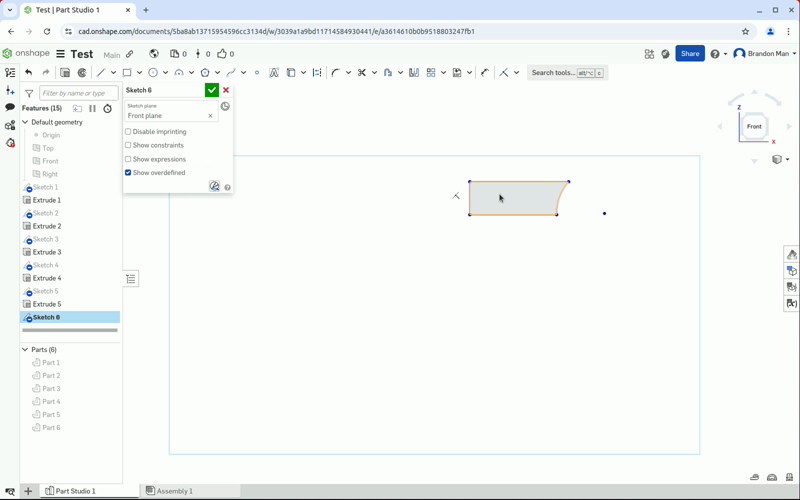
scroll(6)
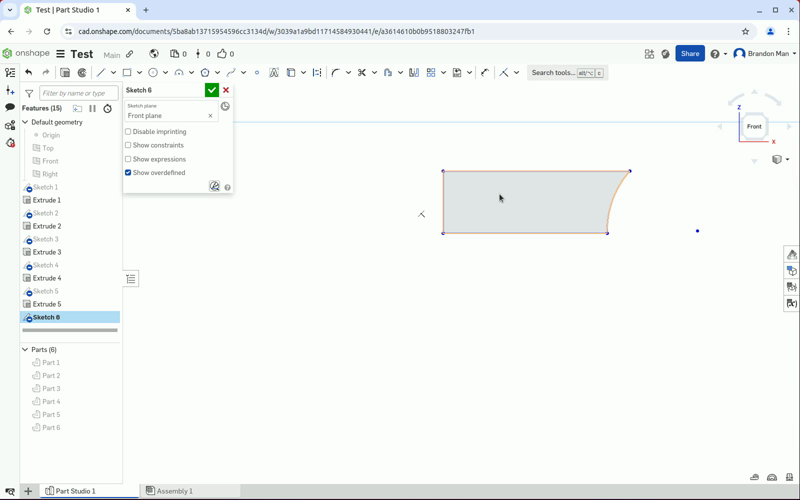
click(499, 193)
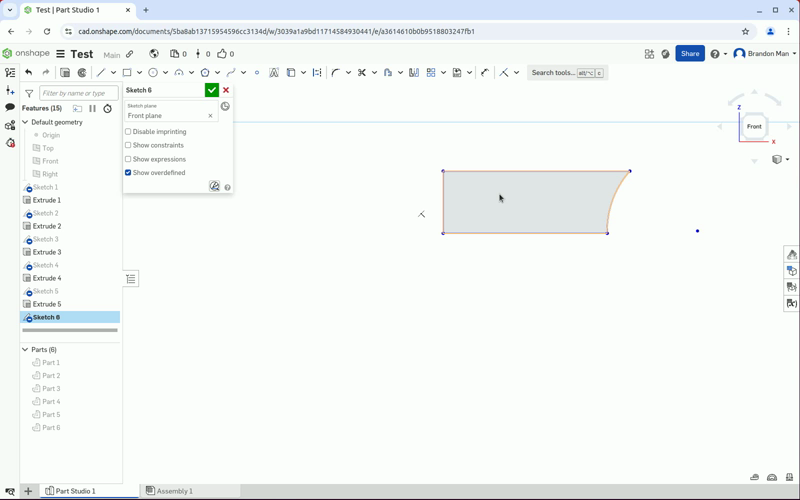
scroll(-6)
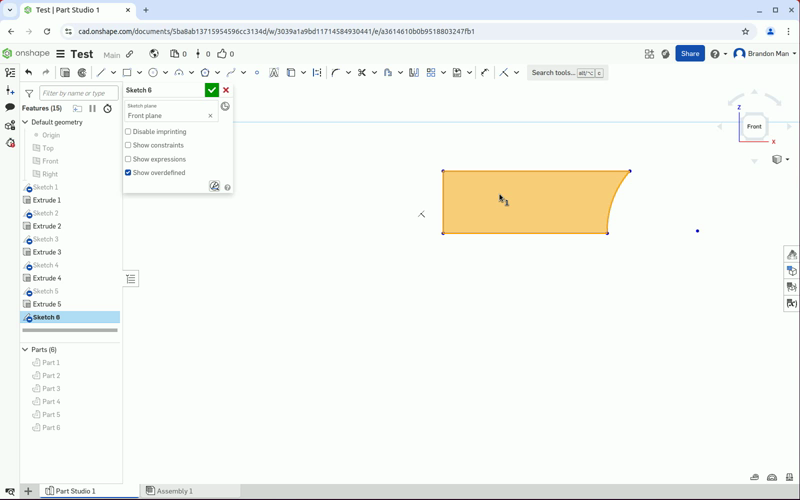
scroll(-6)
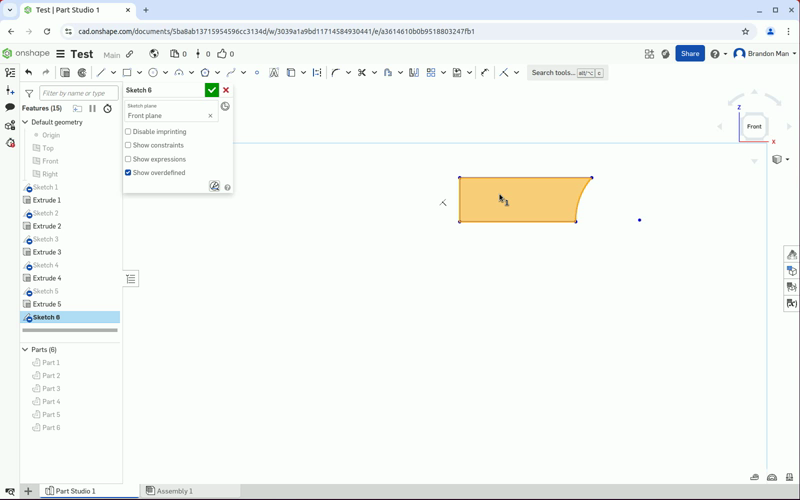
scroll(-6)
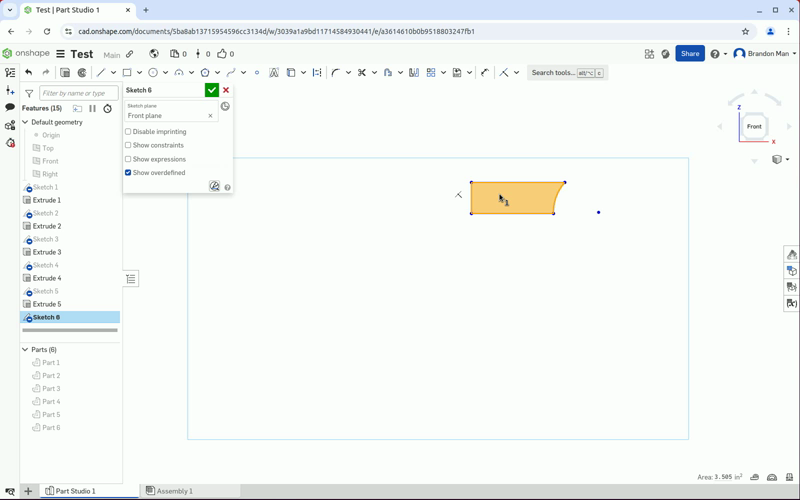
scroll(-6)
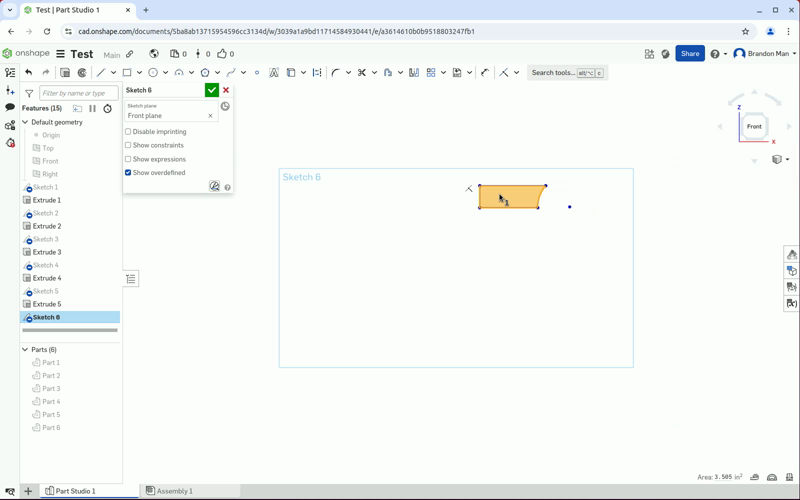
scroll(-6)
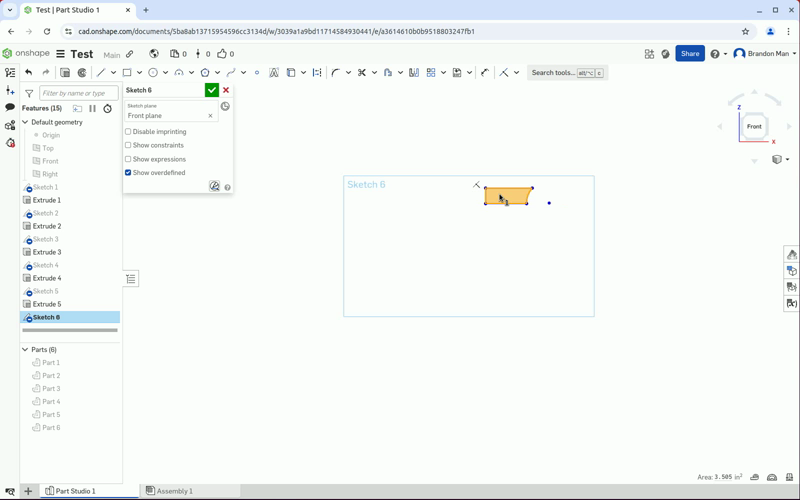
scroll(-6)
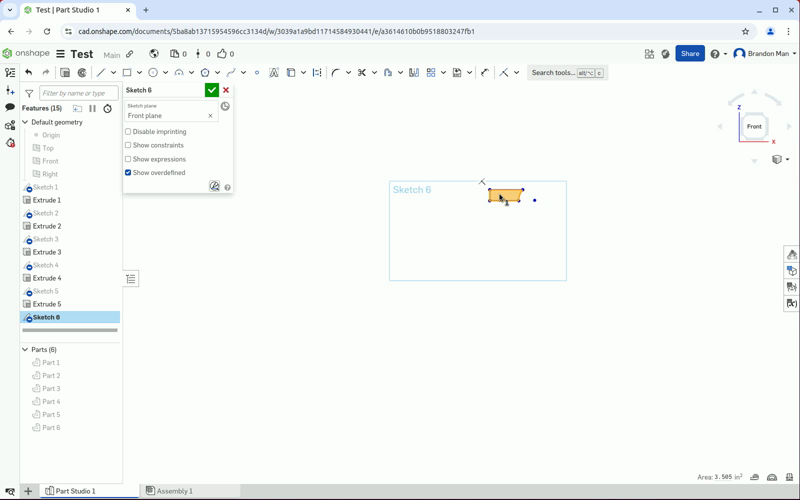
scroll(-6)
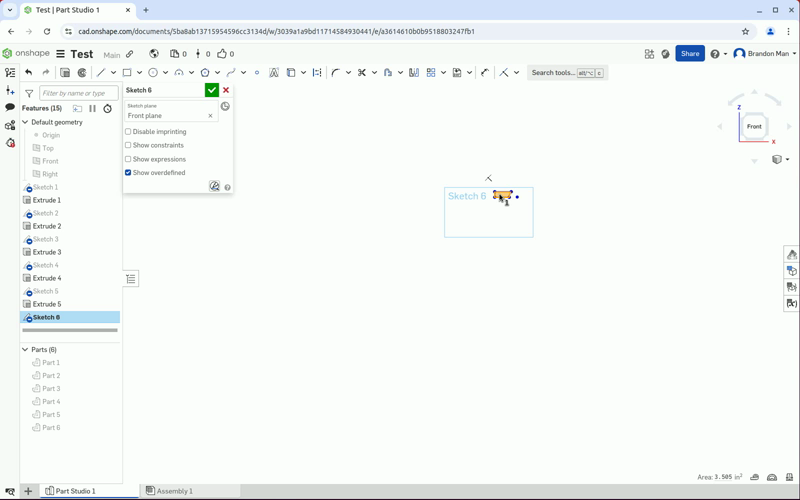
mouse_move(73, 352)
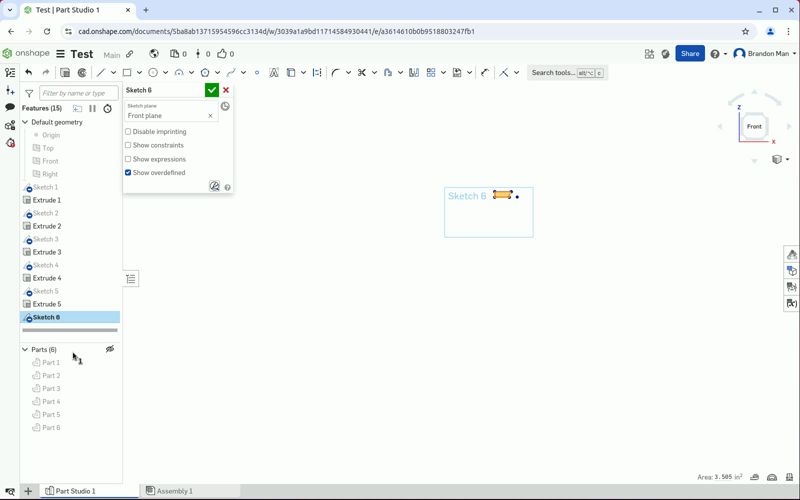
key(shift+y)
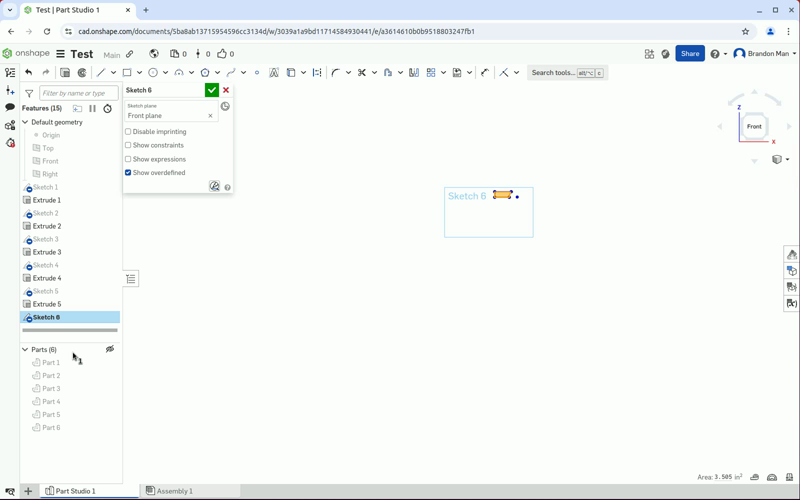
key(shift+e)
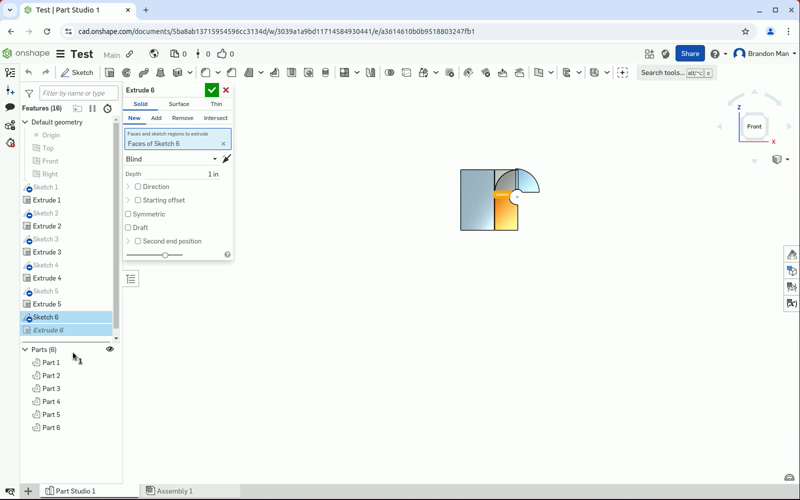
mouse_move(143, 106)
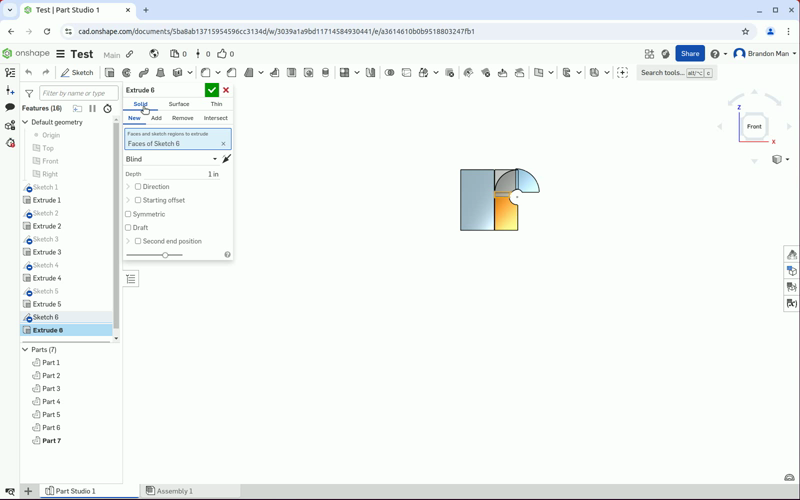
click(143, 106)
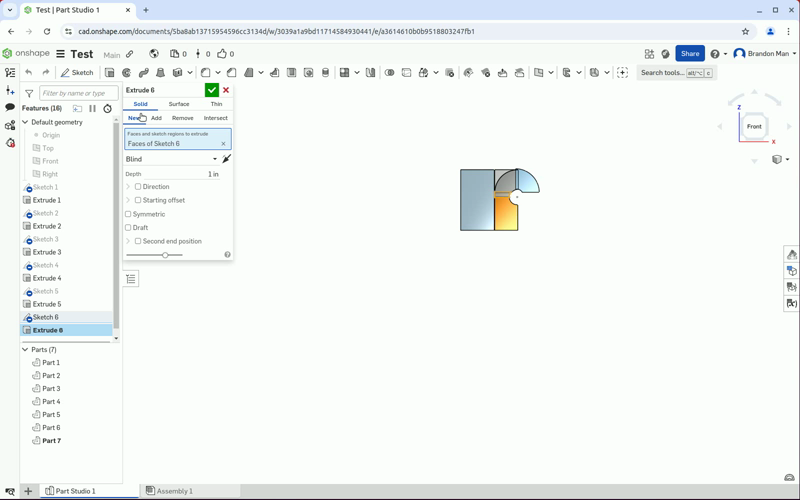
mouse_move(137, 120)
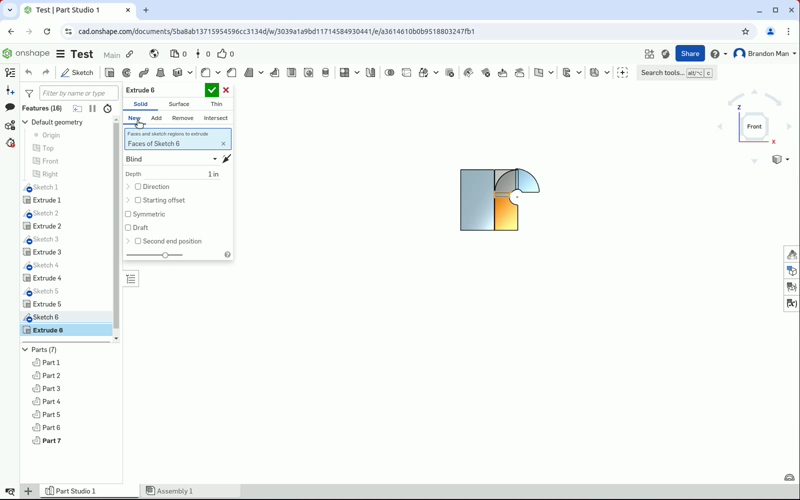
click(137, 120)
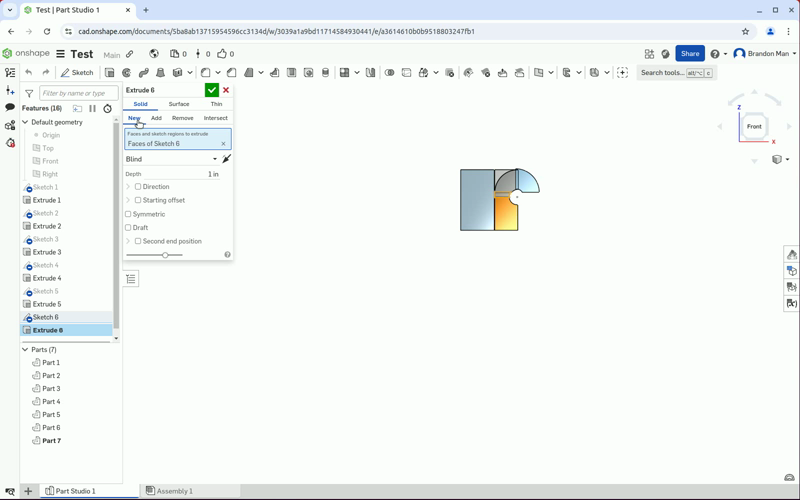
key(tab, 4)
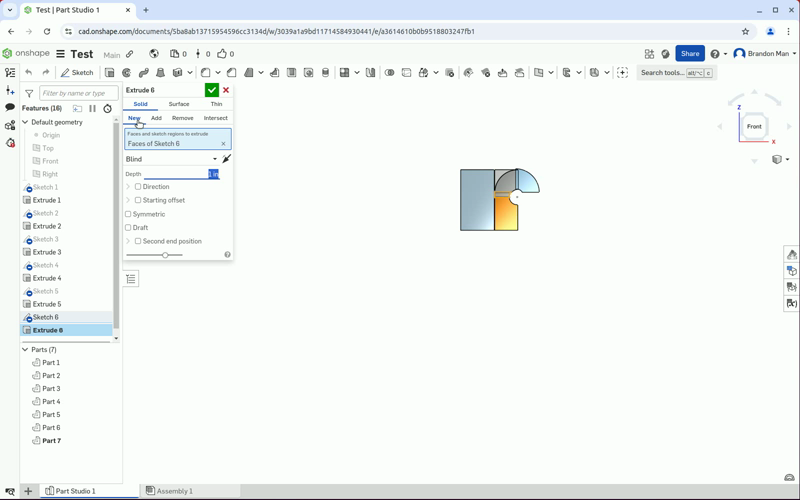
text(9.147)
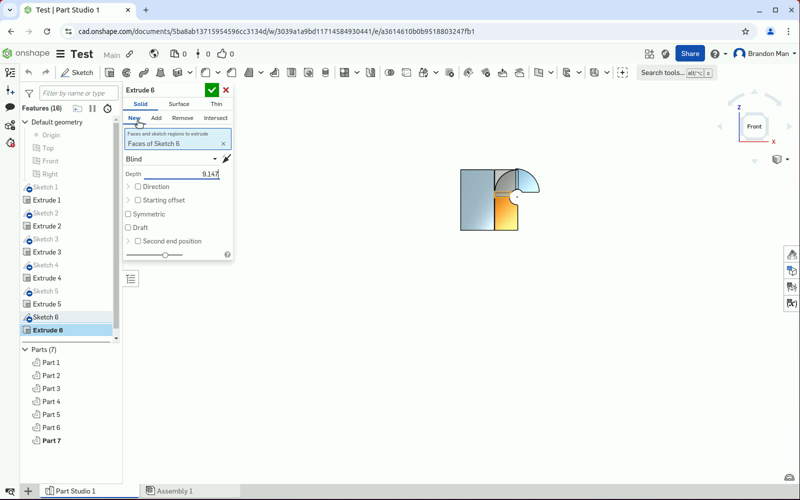
key(enter)
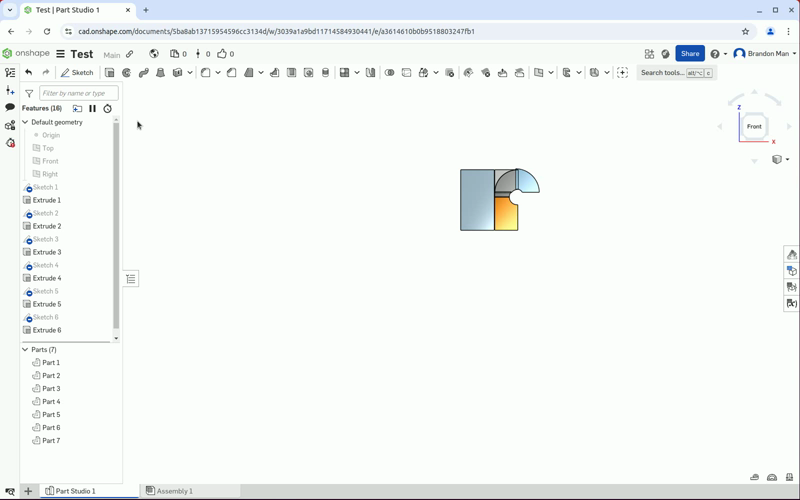
key(shift+h)
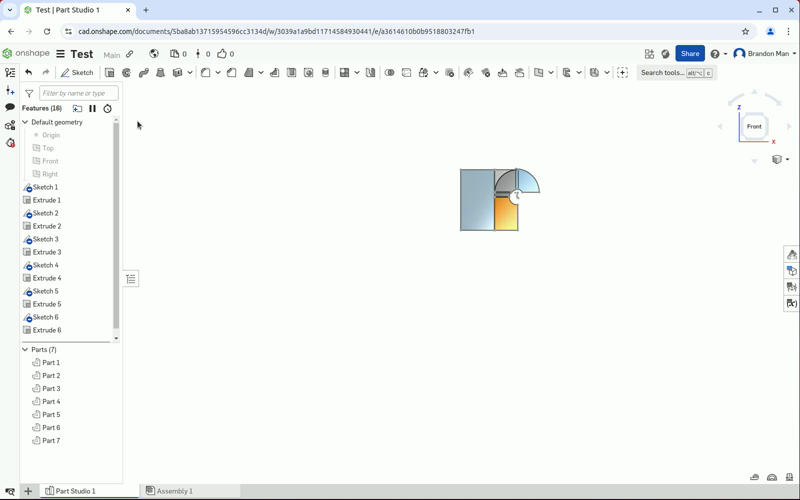
key(shift+h)
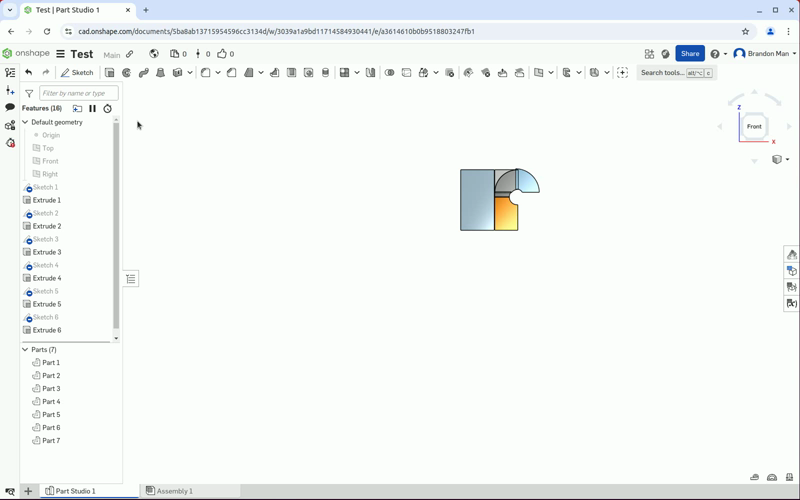
mouse_move(69, 189)
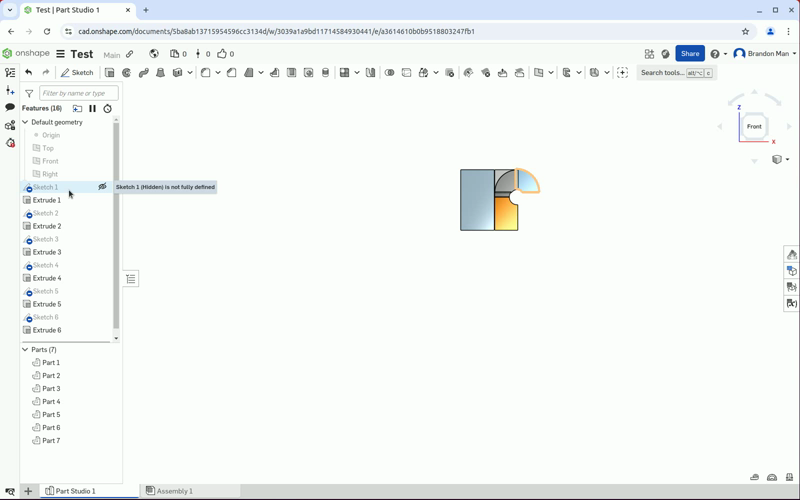
click(69, 189)
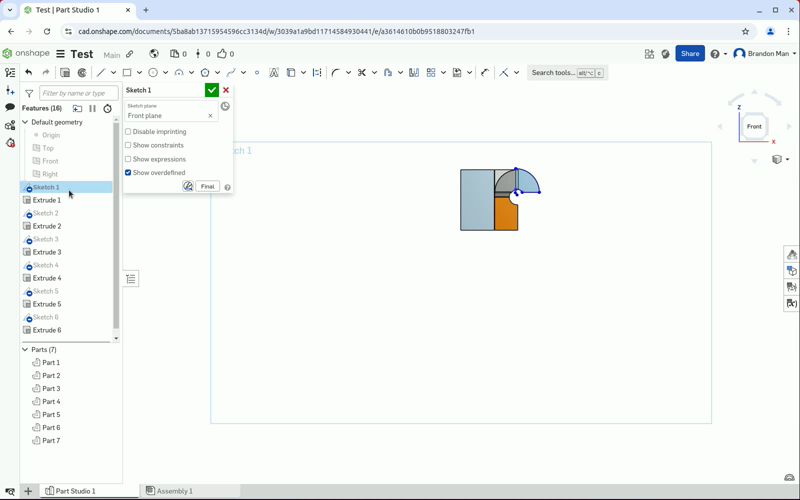
mouse_move(229, 92)
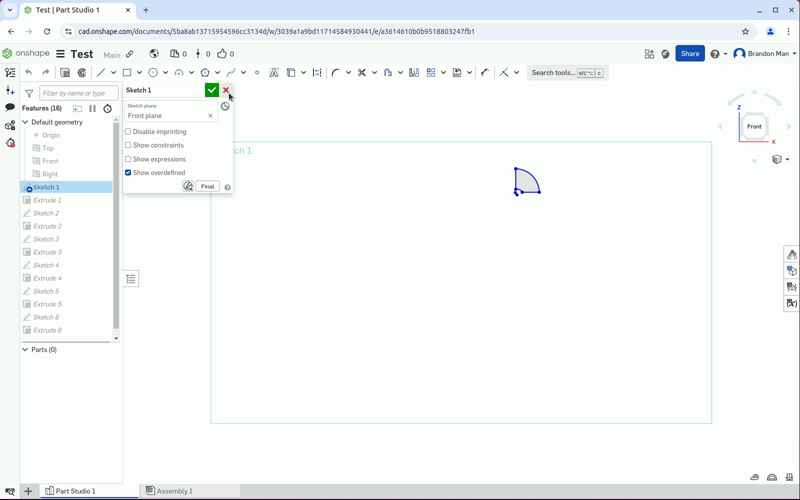
click(229, 92)
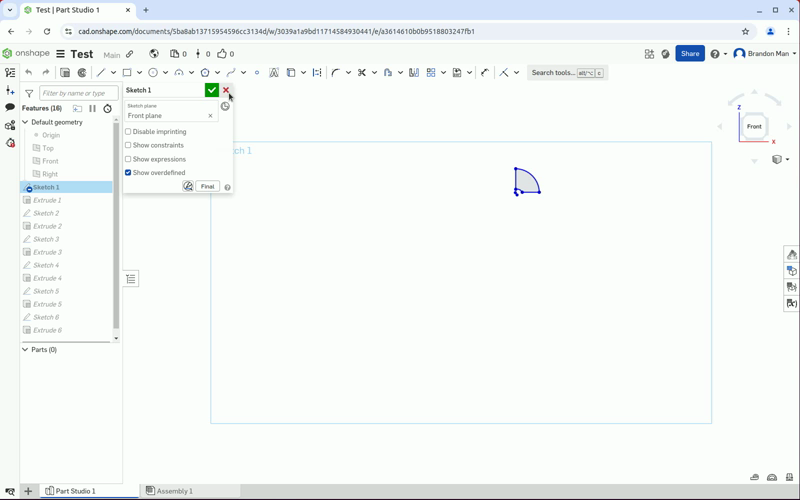
key(shift+s)
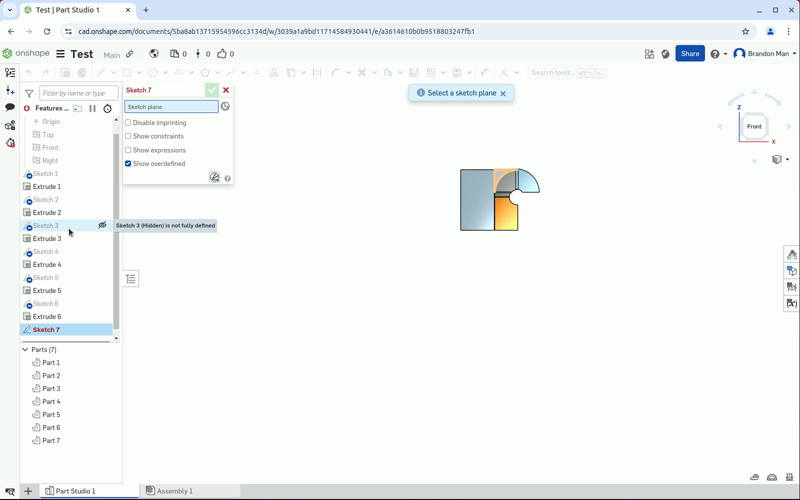
scroll(3)
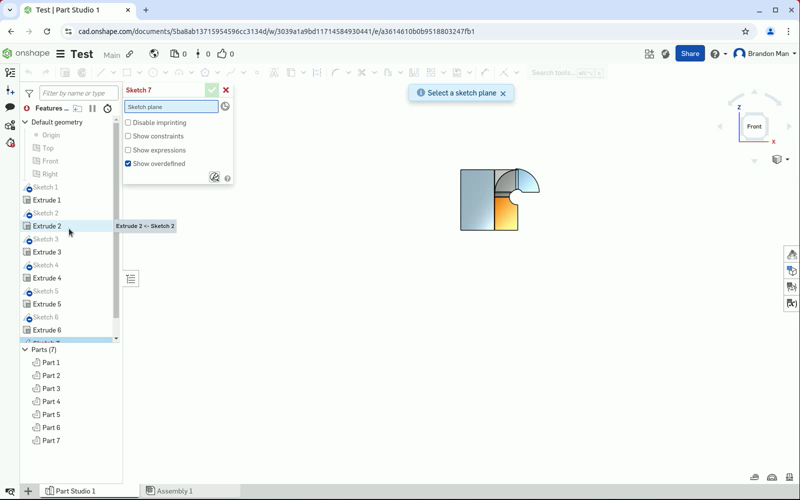
mouse_move(69, 163)
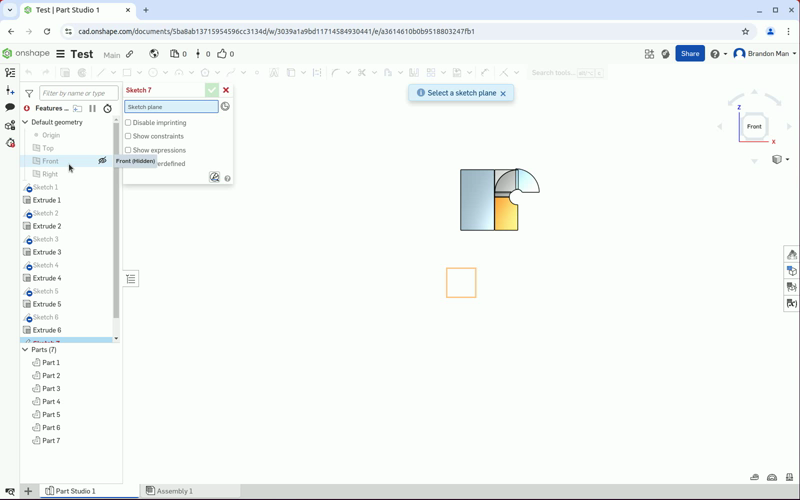
click(69, 163)
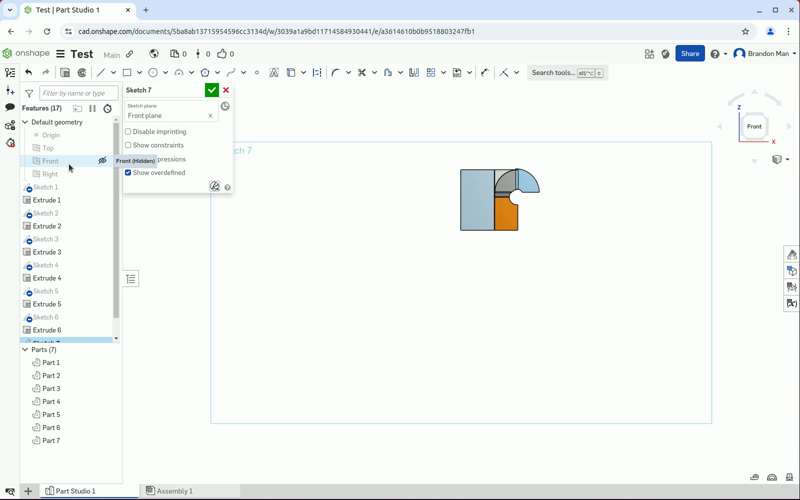
mouse_move(73, 352)
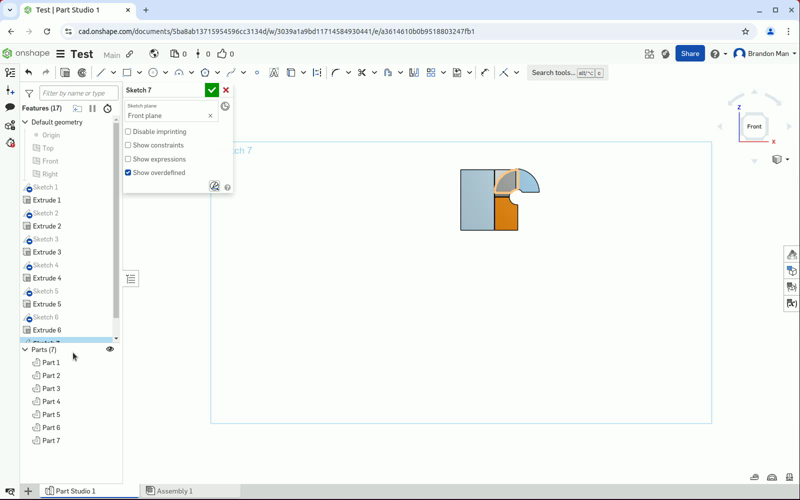
key(y)
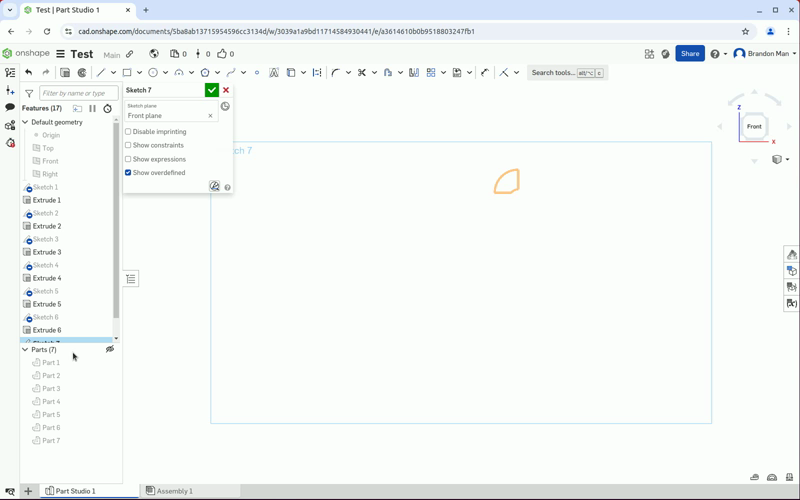
key(a)
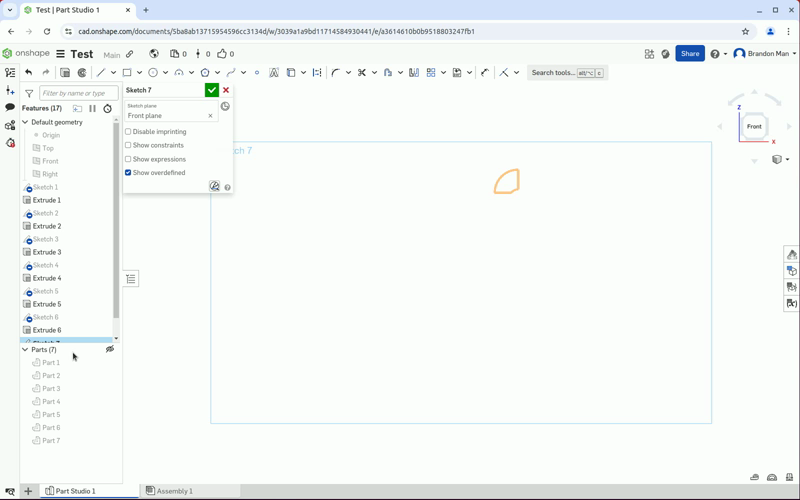
key_down(shift)
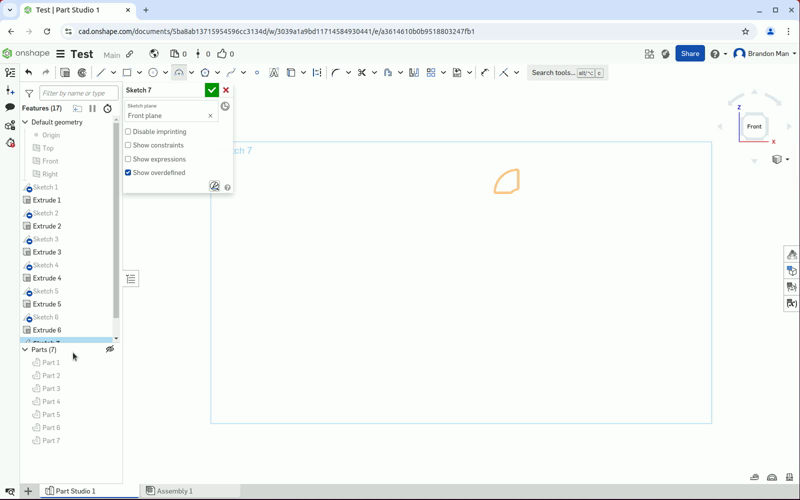
mouse_move(522, 192)
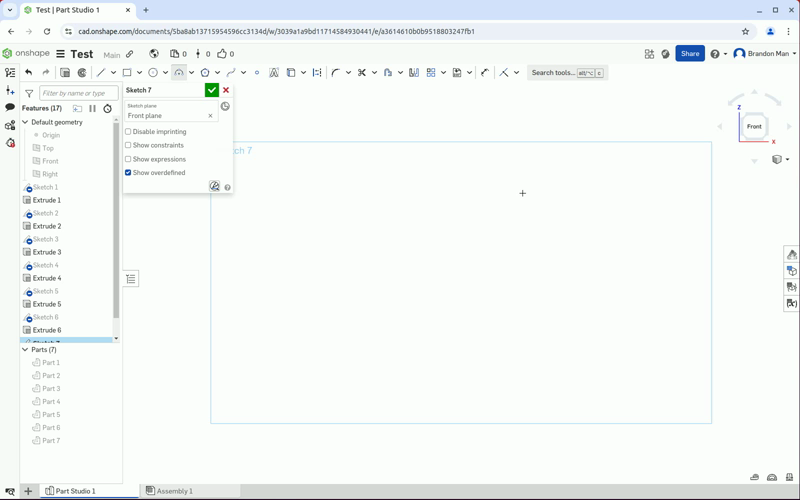
click(522, 192)
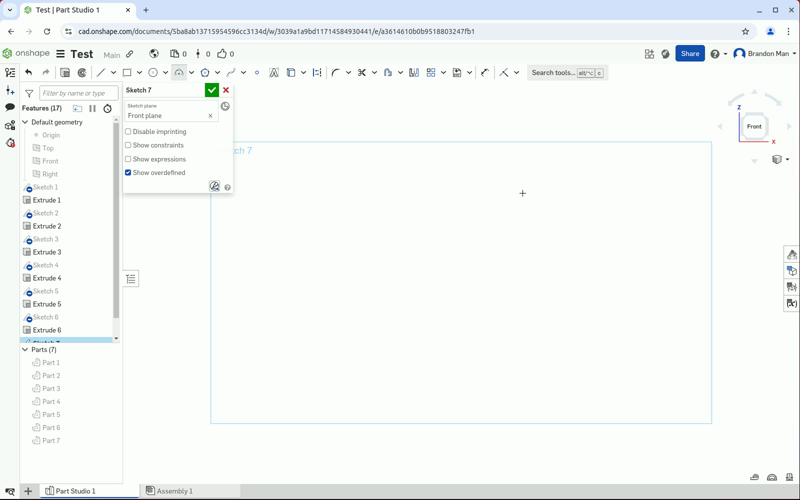
key_up(shift)
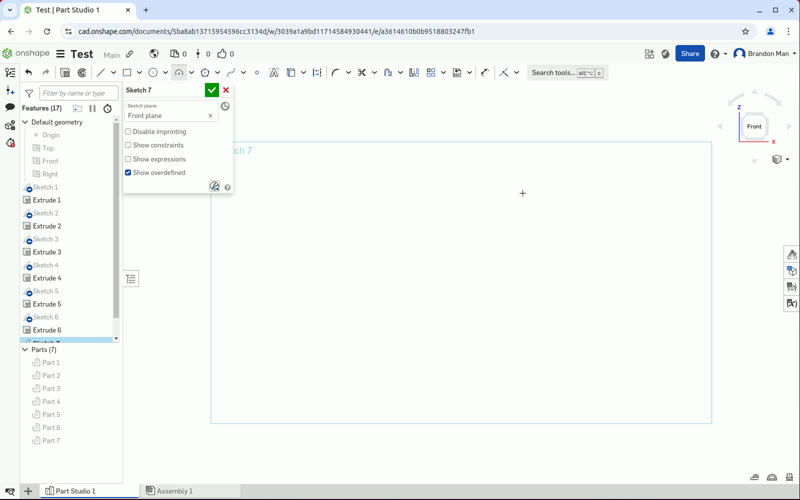
key_down(shift)
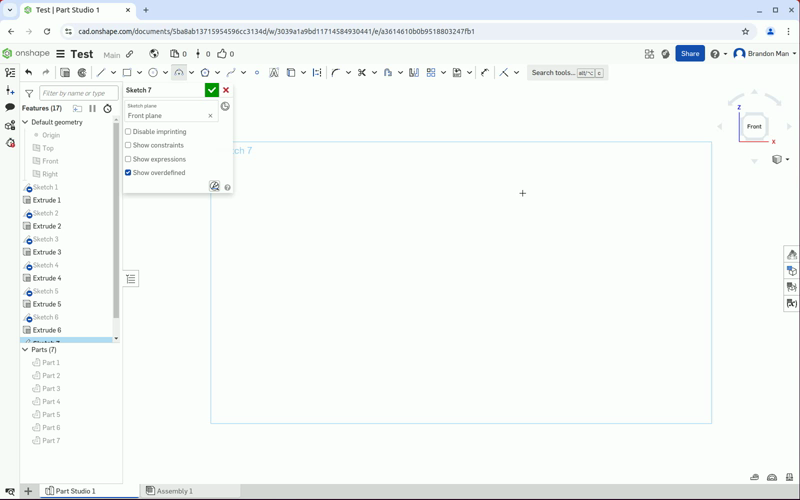
mouse_move(525, 198)
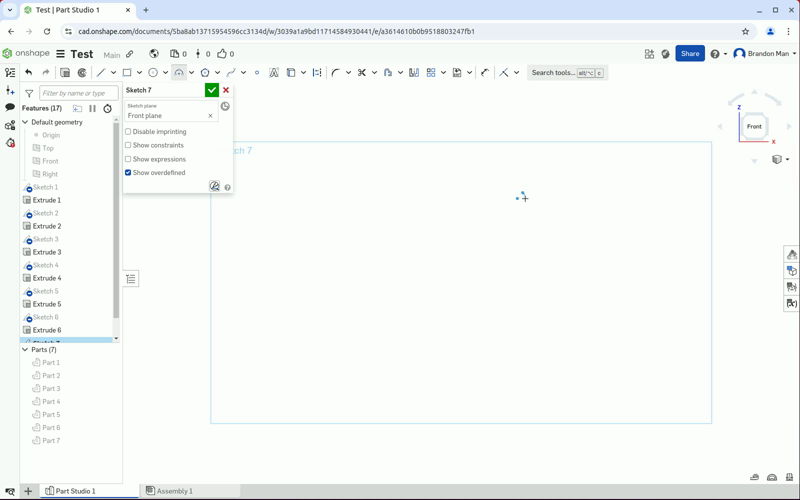
scroll(6)
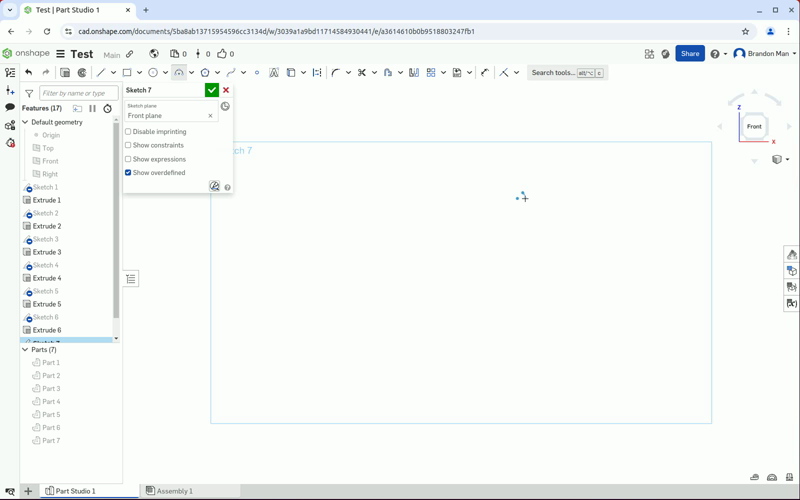
scroll(6)
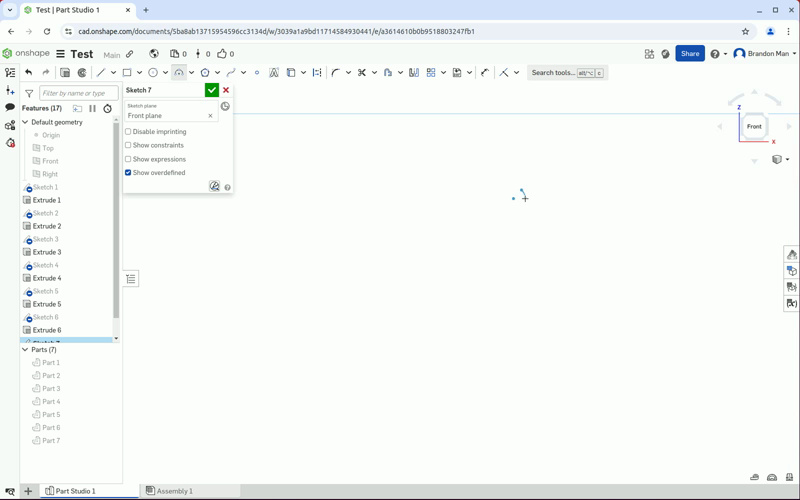
scroll(6)
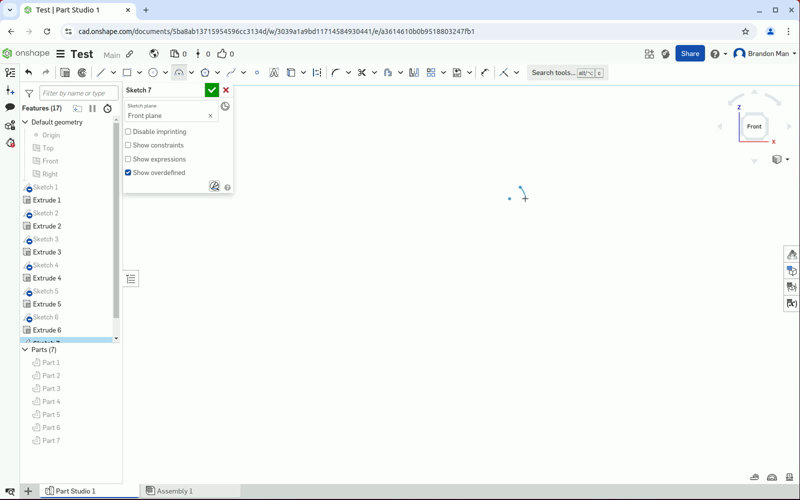
scroll(6)
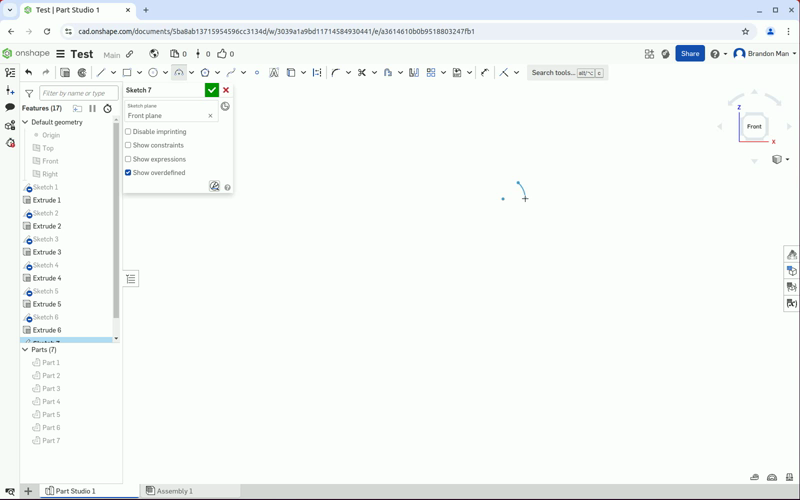
scroll(6)
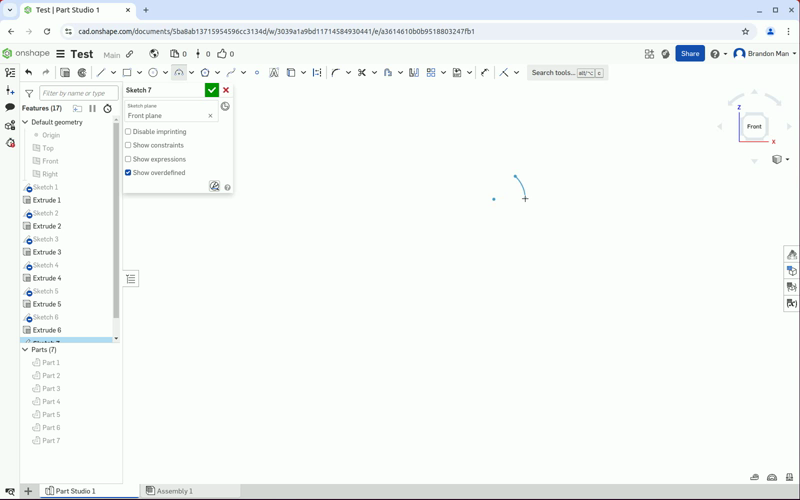
scroll(6)
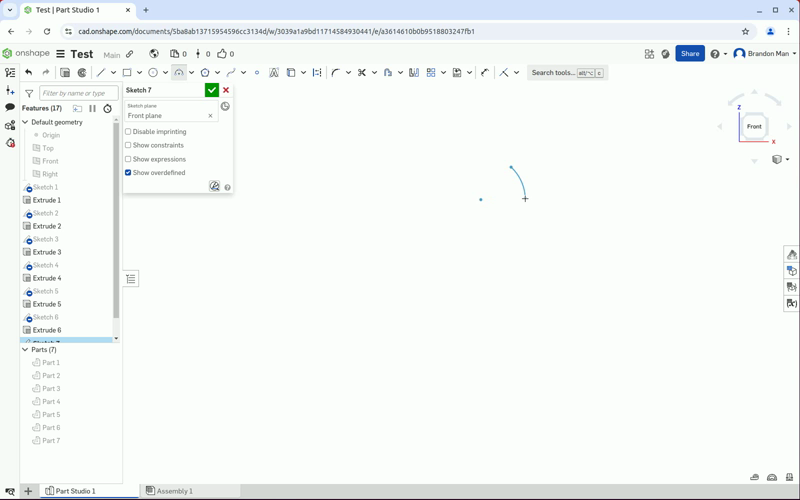
scroll(6)
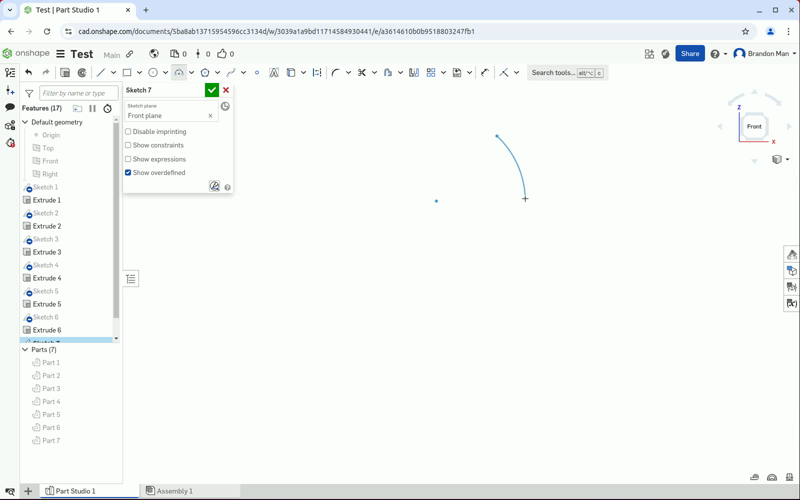
click(525, 198)
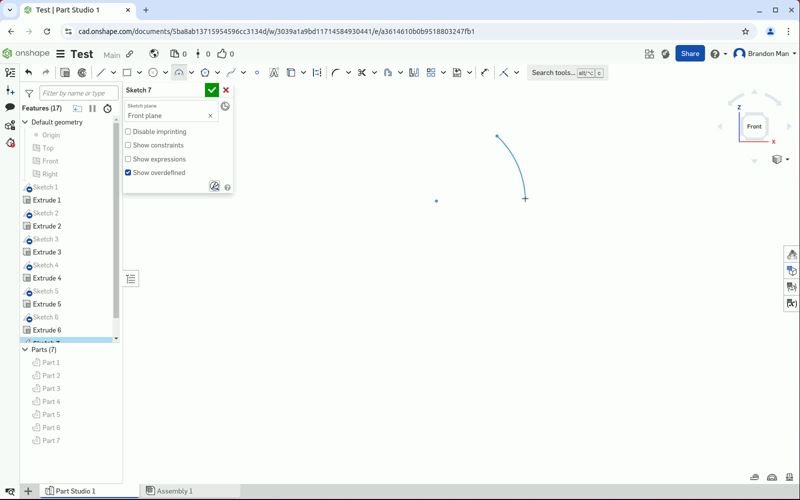
scroll(-6)
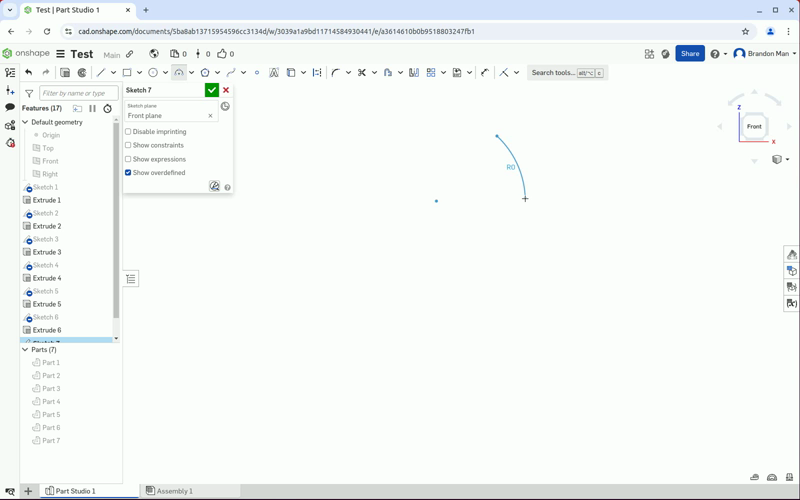
scroll(-6)
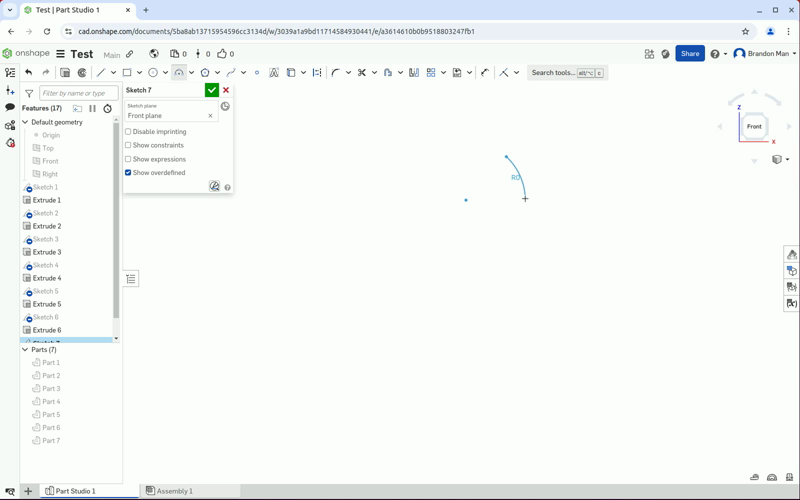
scroll(-6)
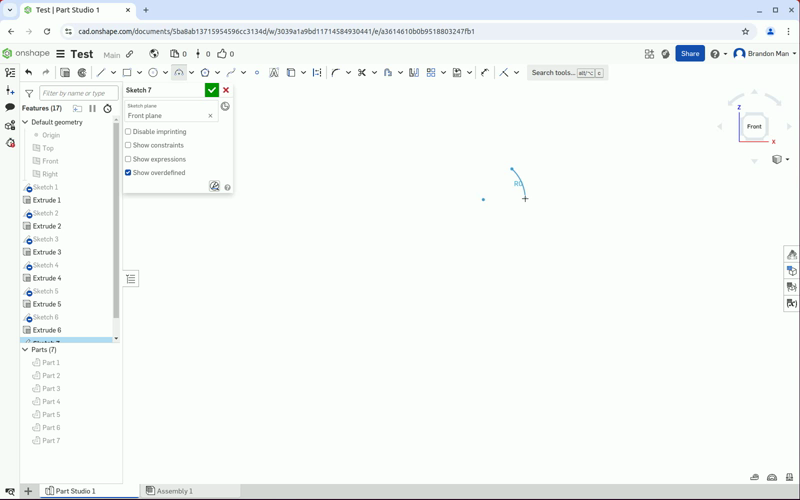
scroll(-6)
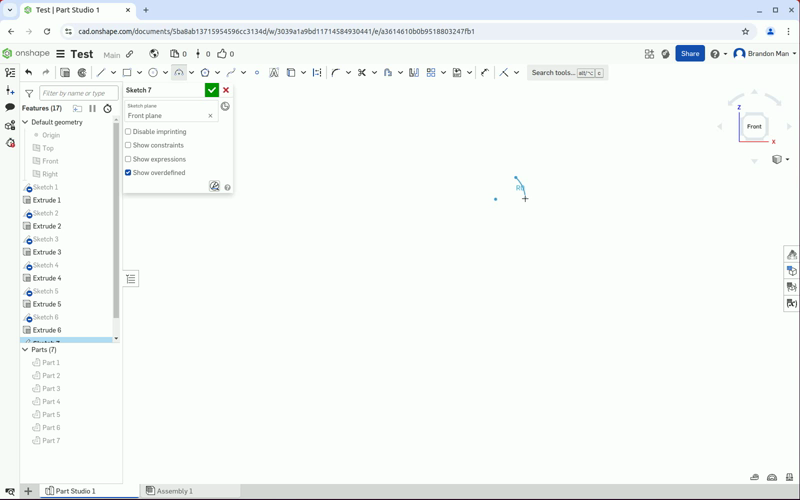
scroll(-6)
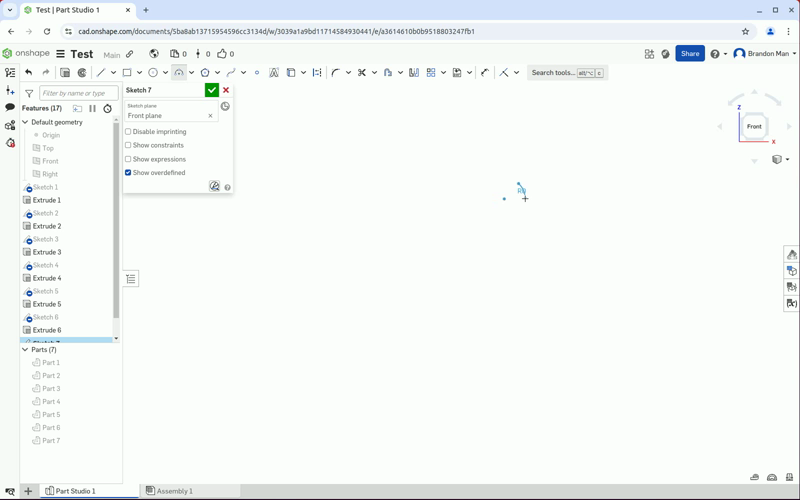
scroll(-6)
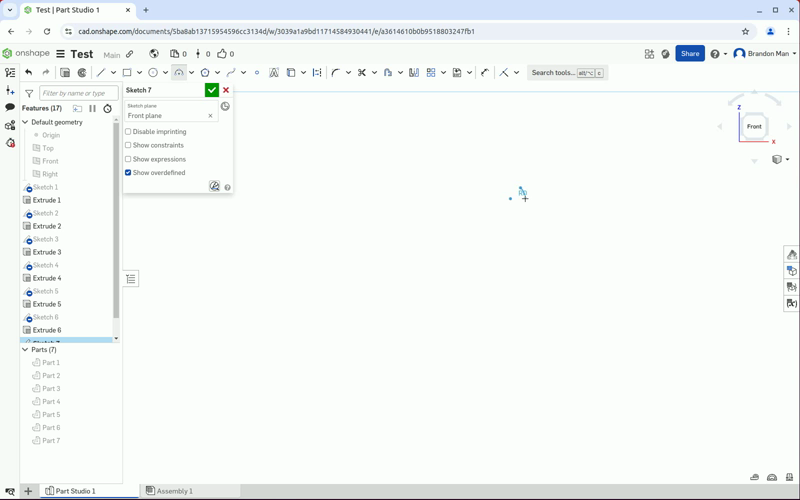
scroll(-6)
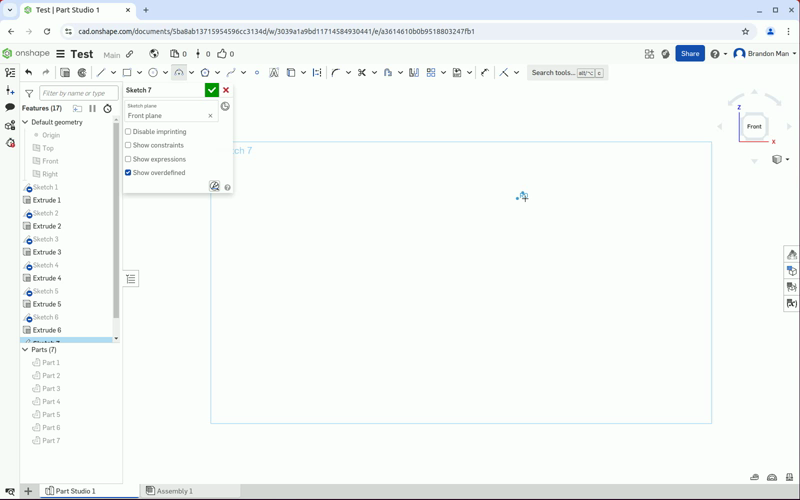
mouse_move(524, 195)
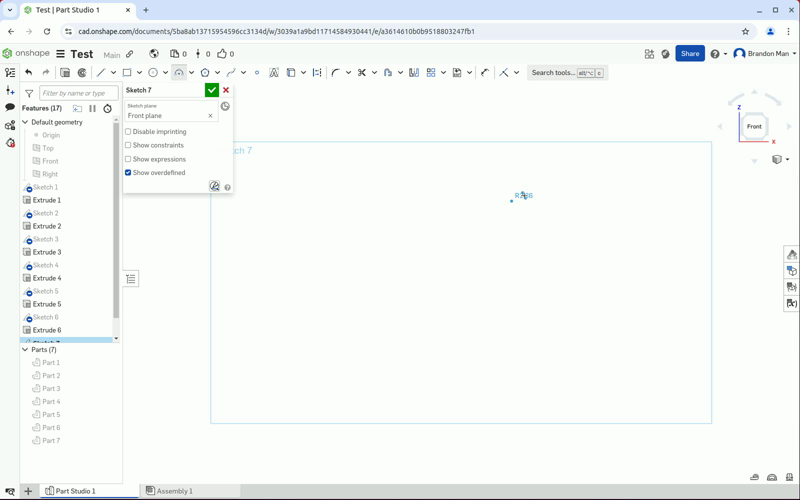
scroll(6)
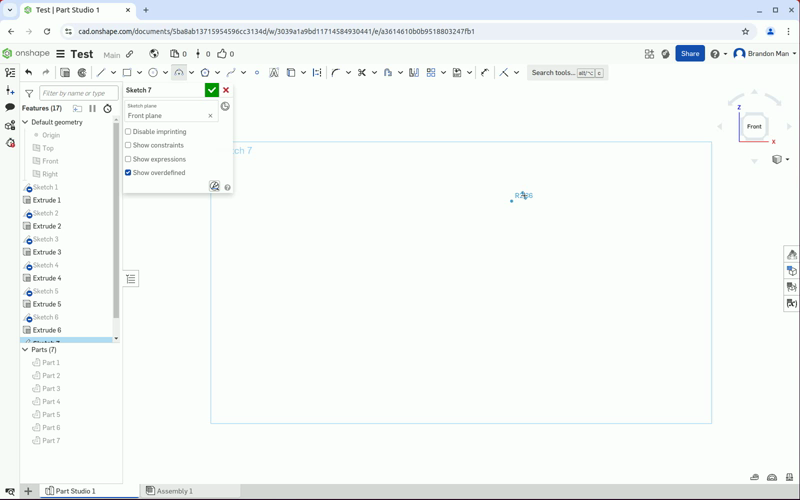
scroll(6)
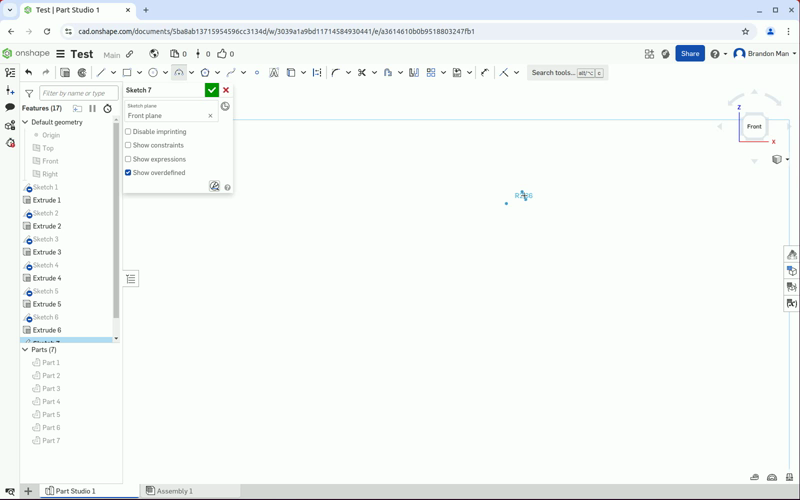
scroll(6)
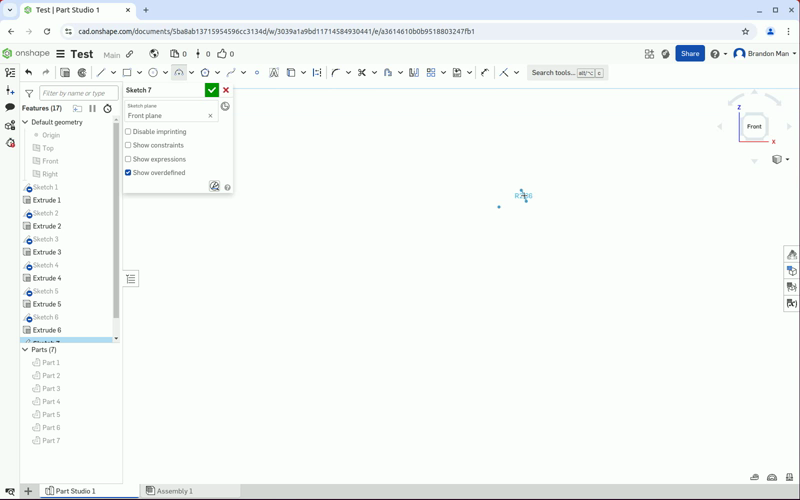
scroll(6)
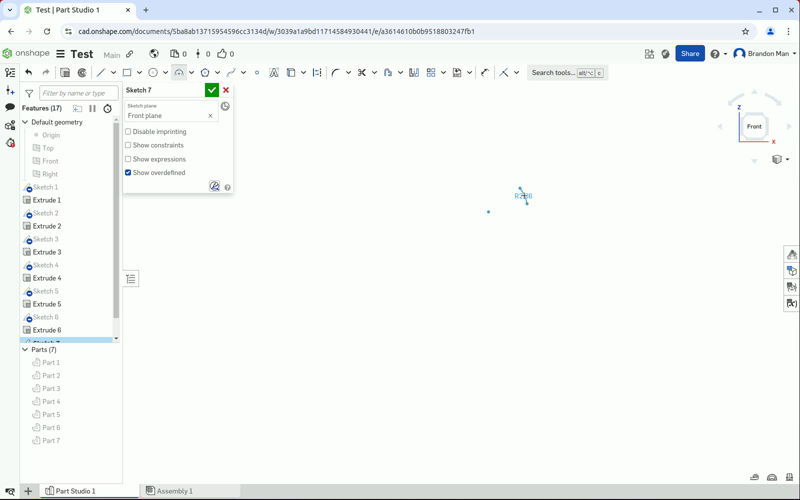
scroll(6)
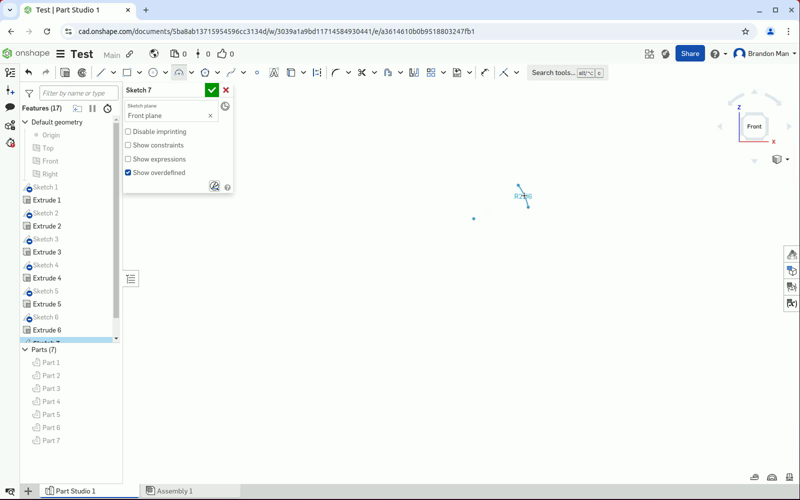
scroll(6)
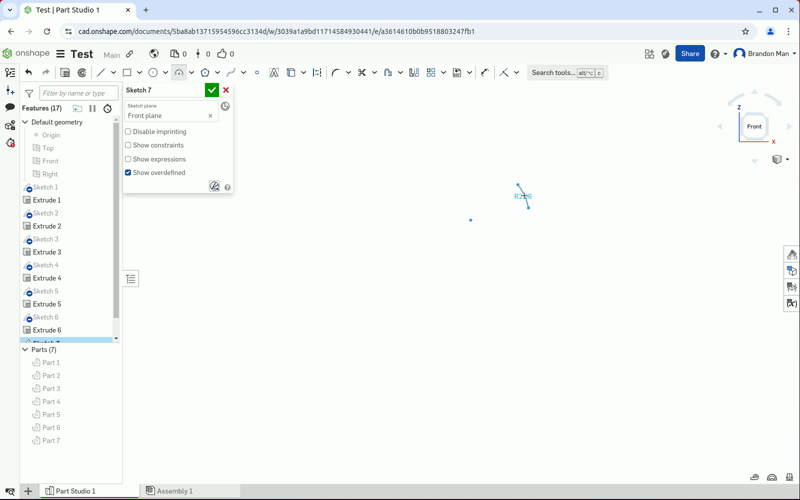
scroll(6)
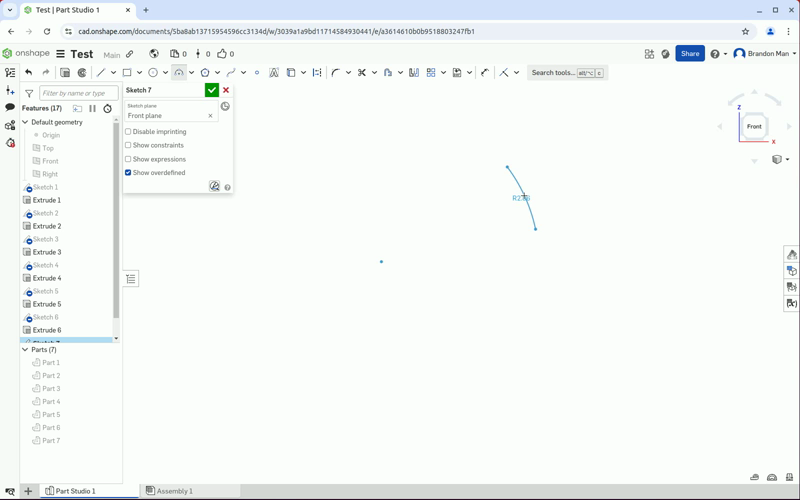
click(524, 195)
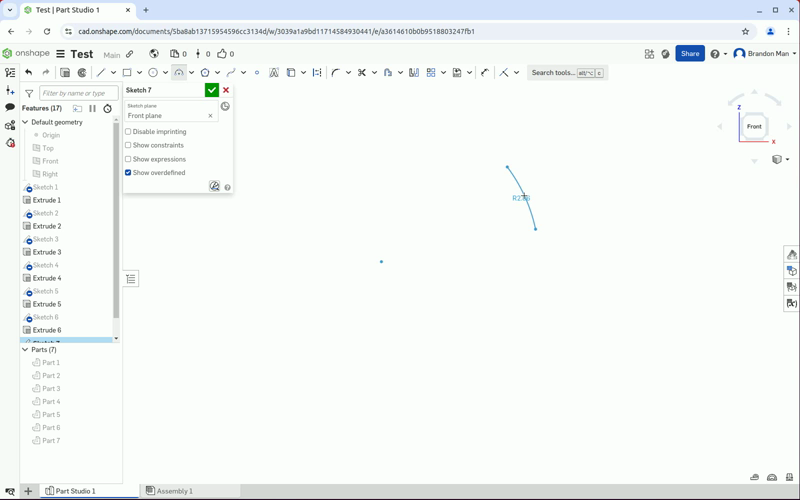
scroll(-6)
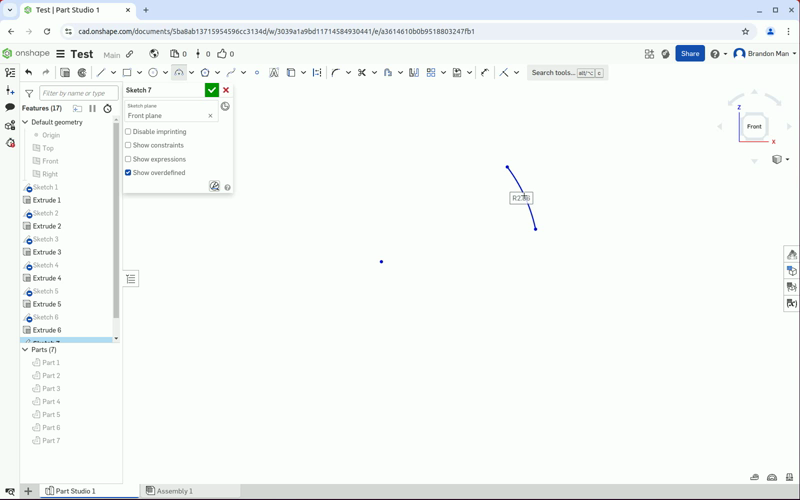
scroll(-6)
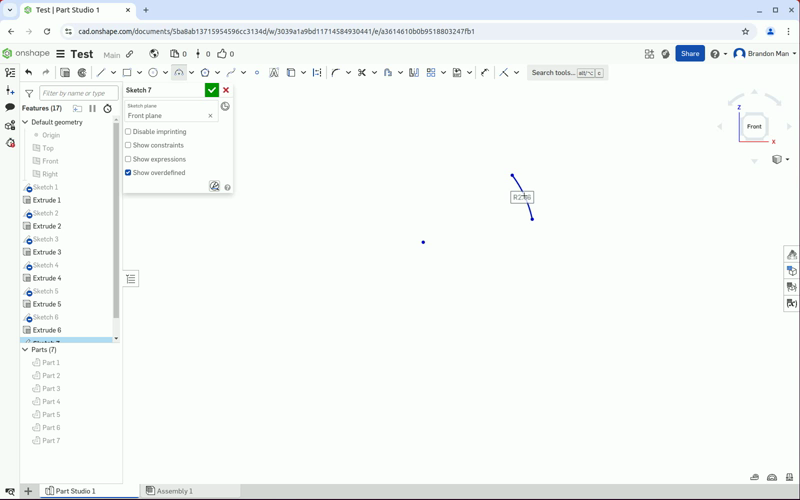
scroll(-6)
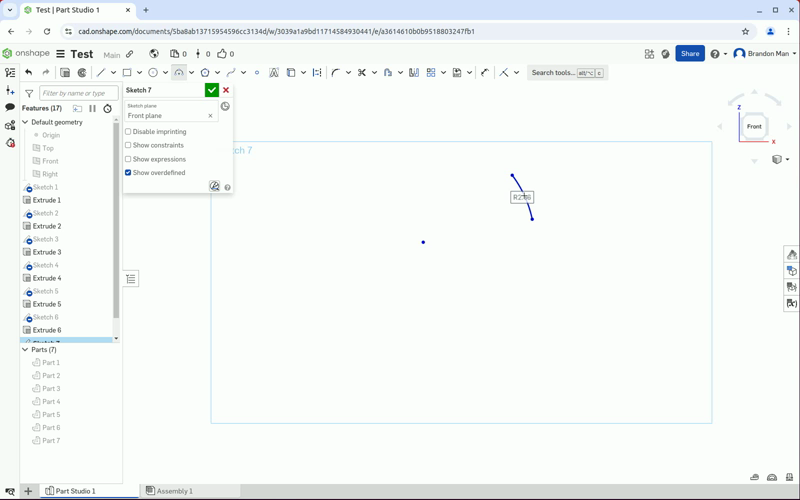
scroll(-6)
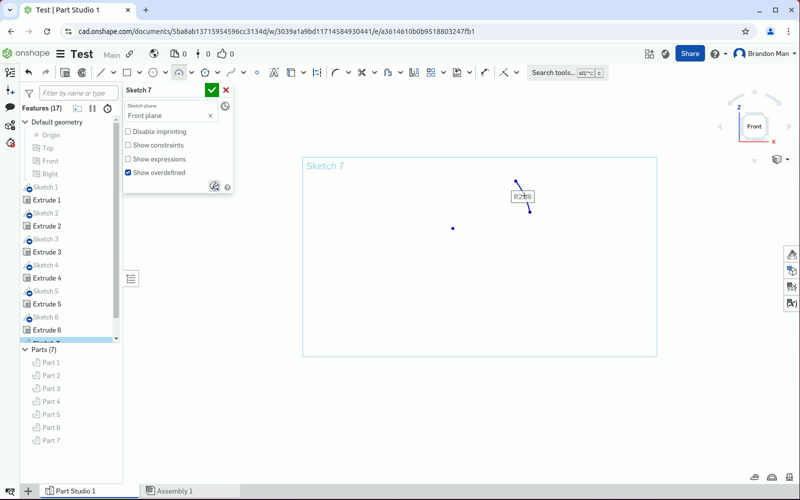
scroll(-6)
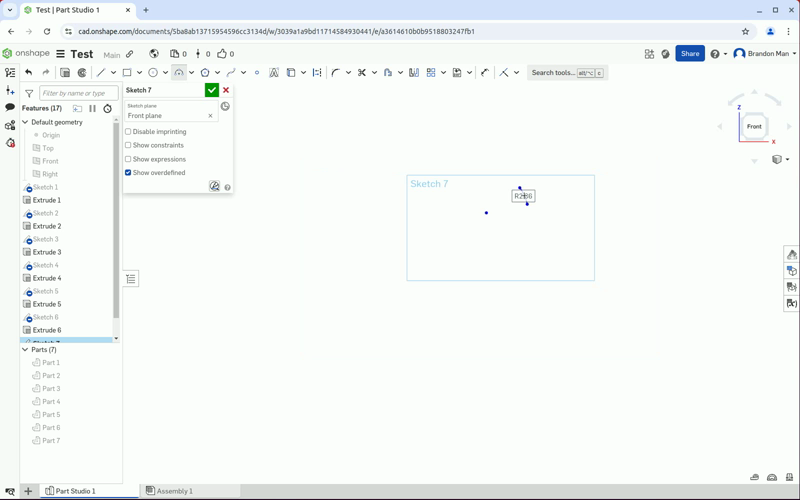
scroll(-6)
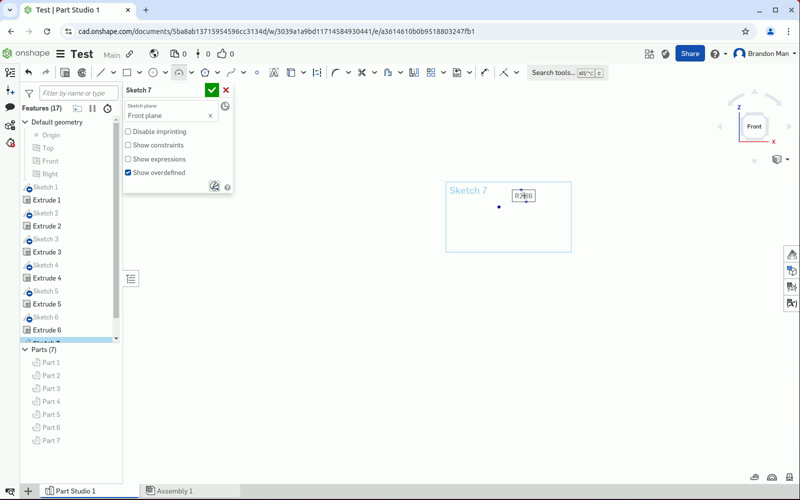
scroll(-6)
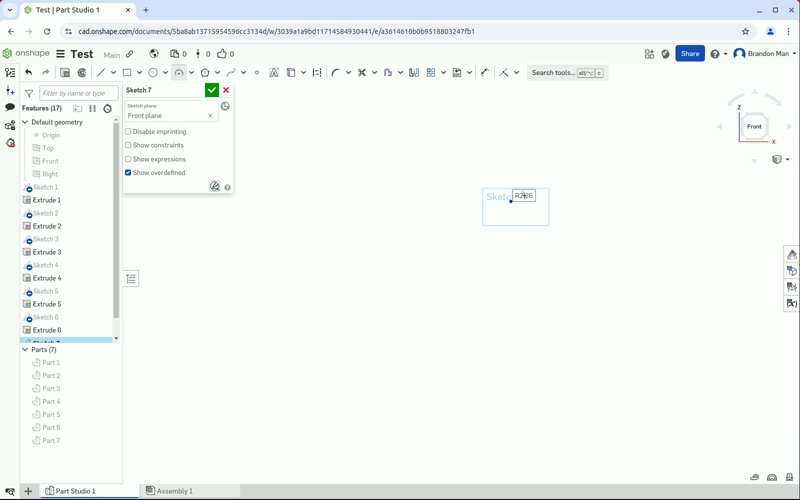
key_up(shift)
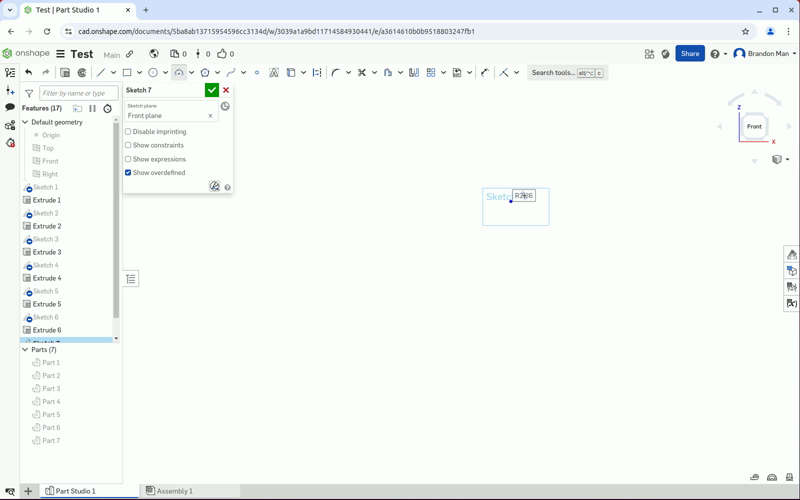
key(esc)
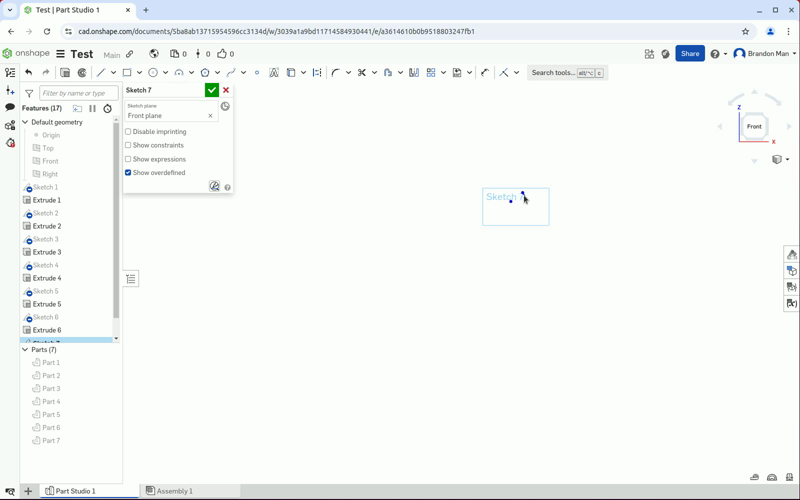
key(l)
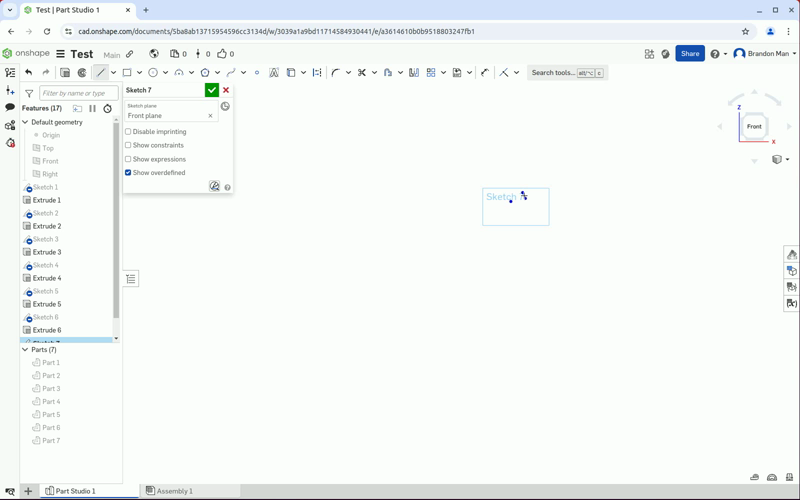
mouse_move(525, 198)
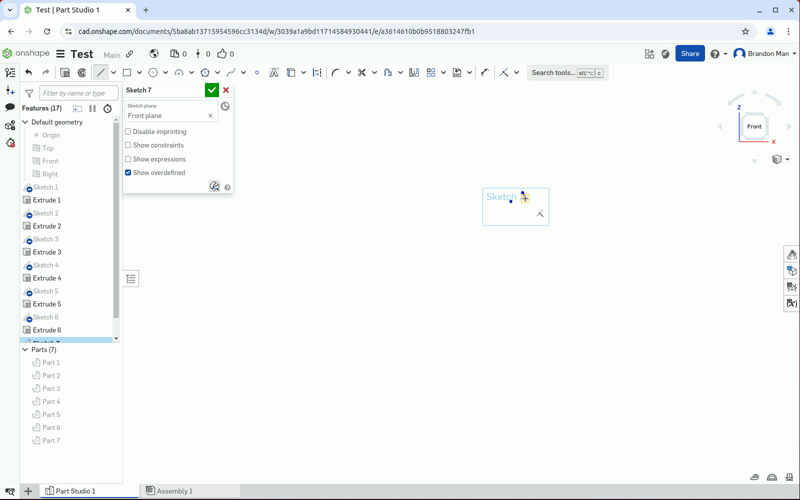
scroll(6)
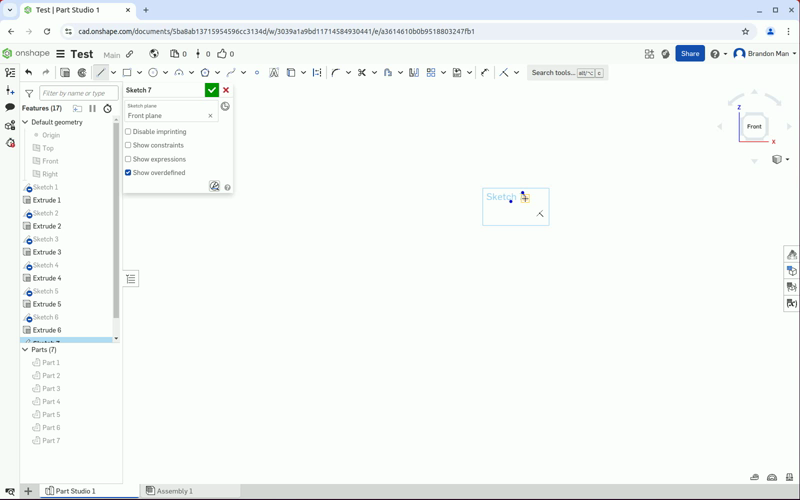
scroll(6)
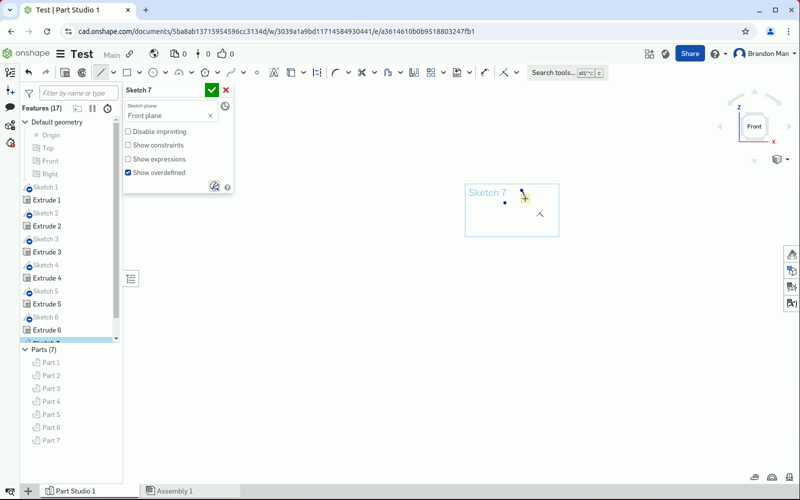
scroll(6)
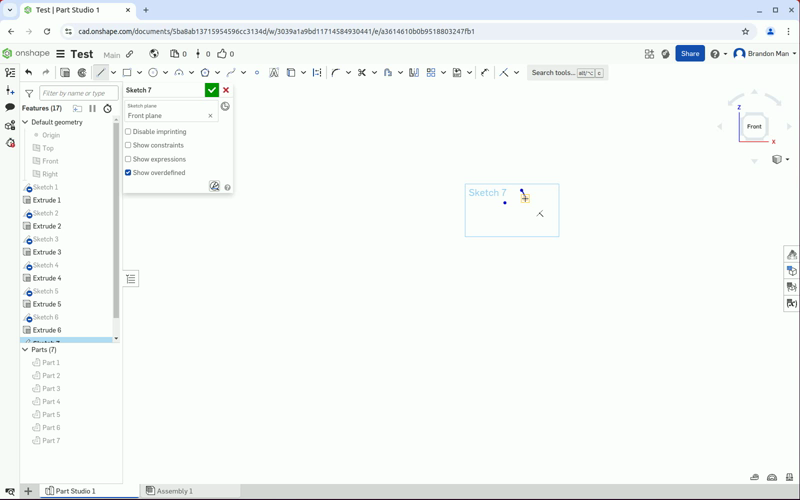
scroll(6)
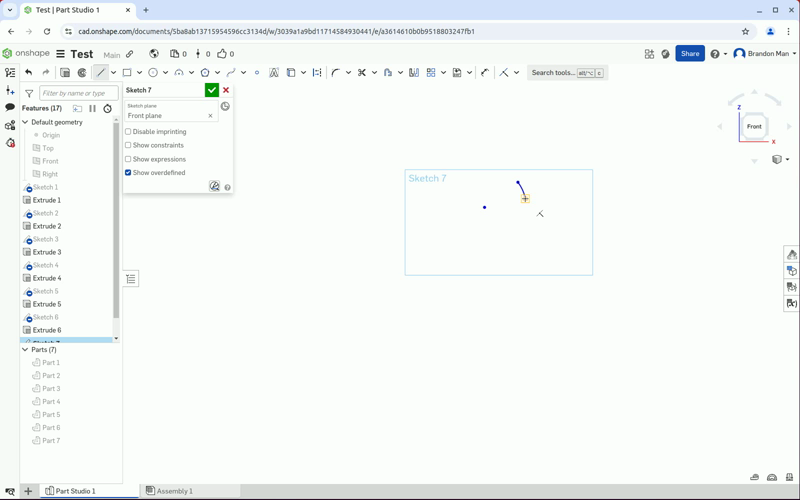
scroll(6)
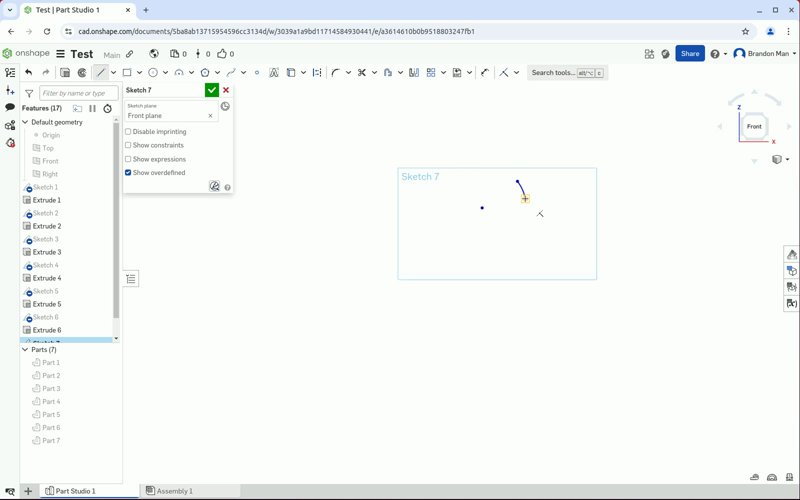
scroll(6)
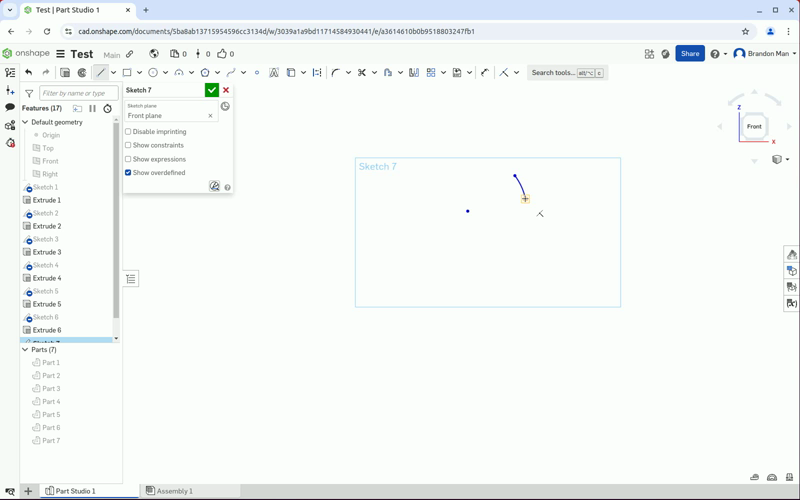
scroll(6)
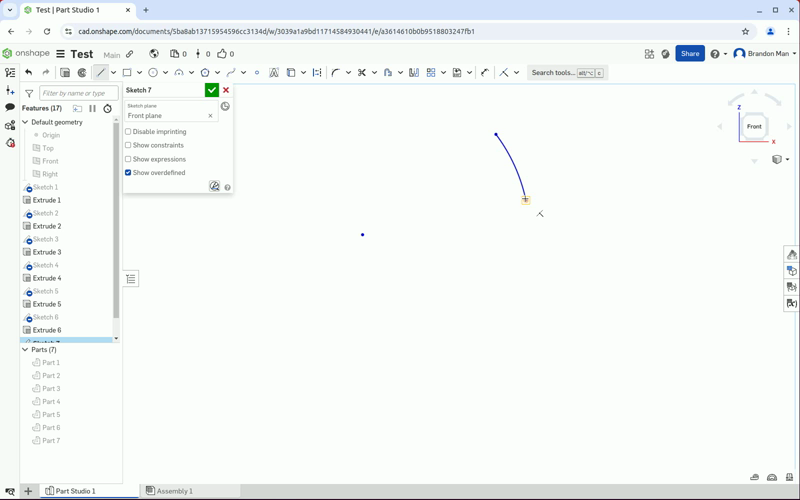
click(525, 198)
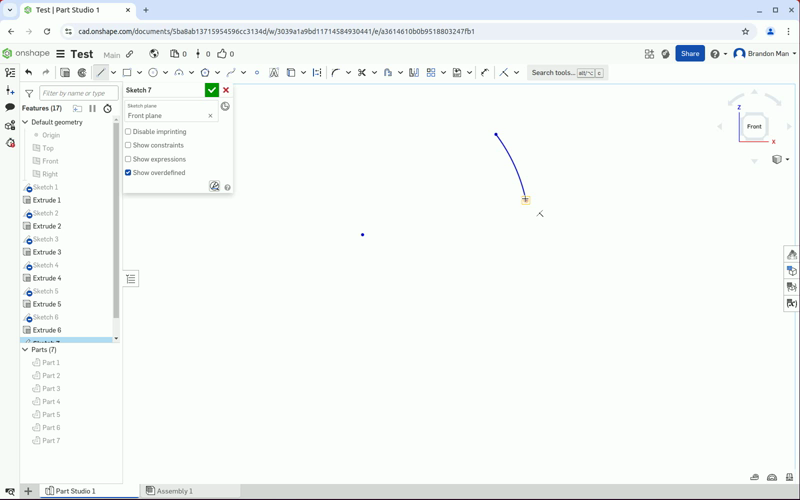
scroll(-6)
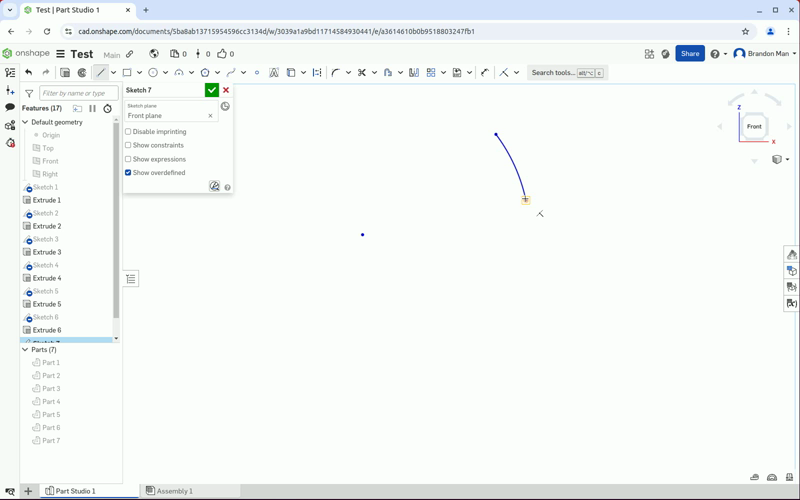
scroll(-6)
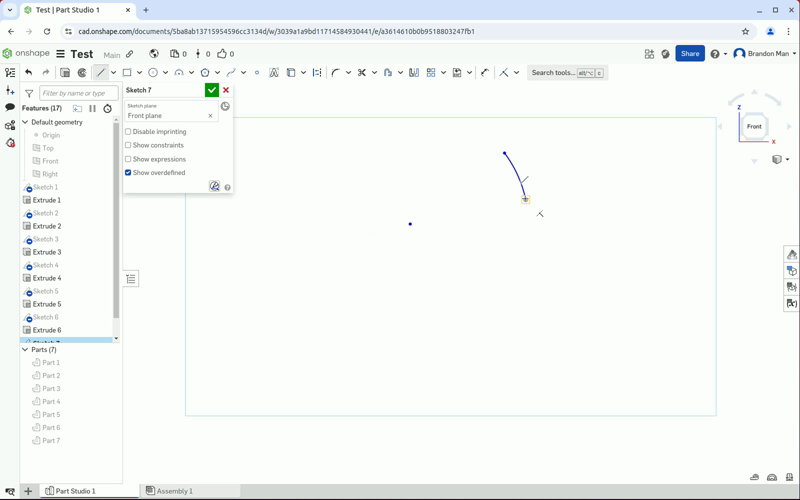
scroll(-6)
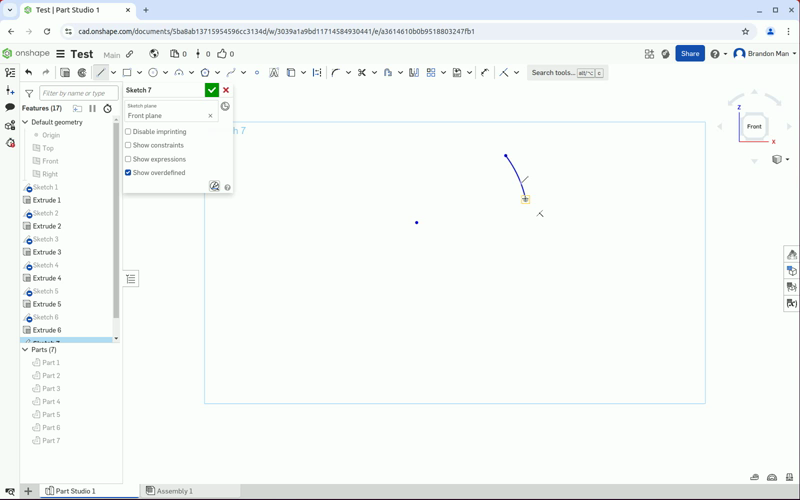
scroll(-6)
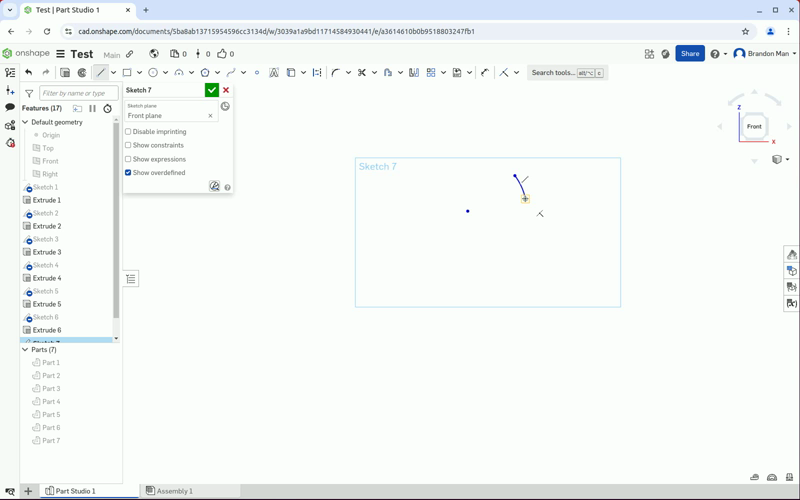
scroll(-6)
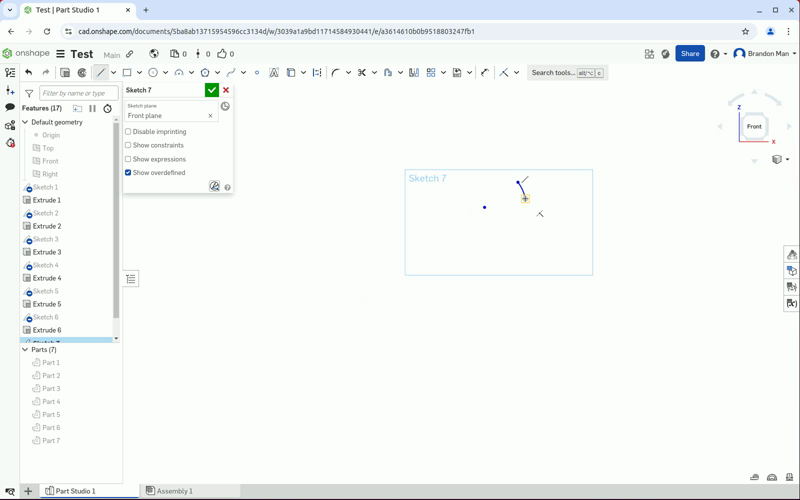
scroll(-6)
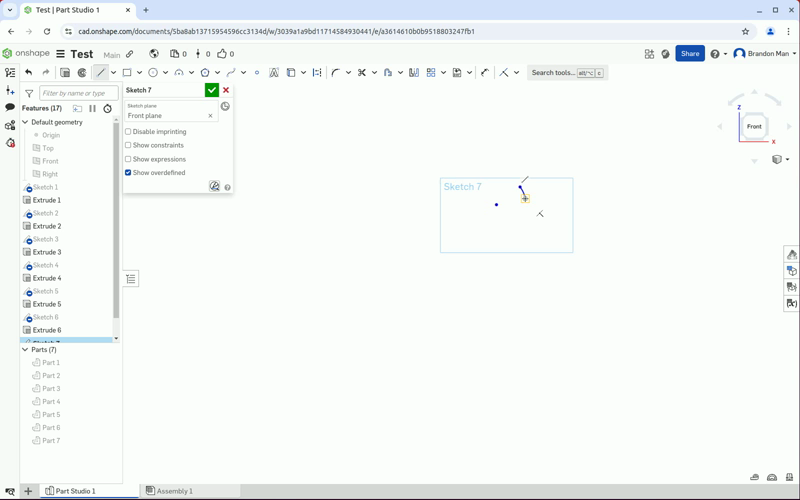
scroll(-6)
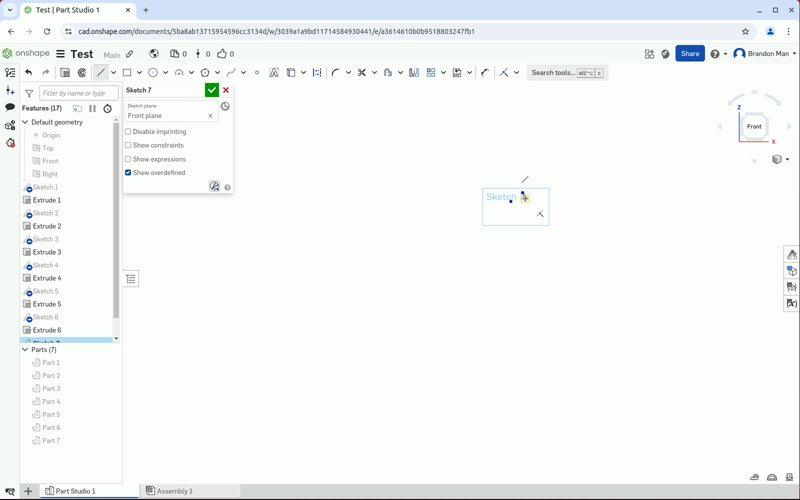
key_down(shift)
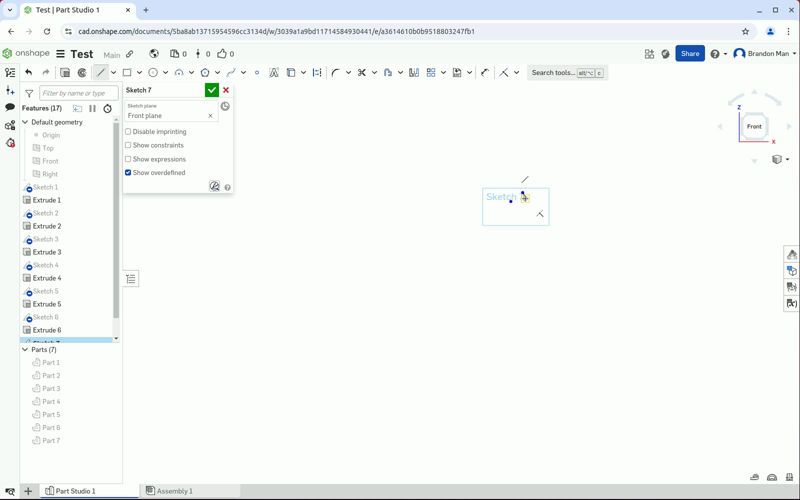
mouse_move(555, 198)
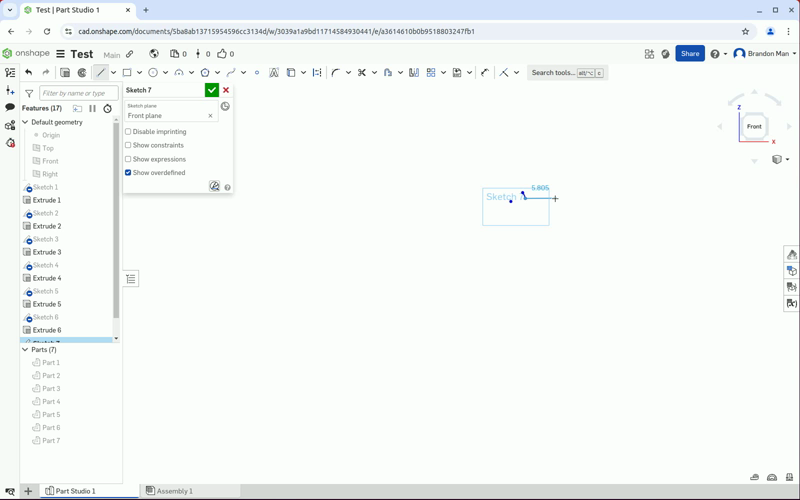
mouse_move(539, 198)
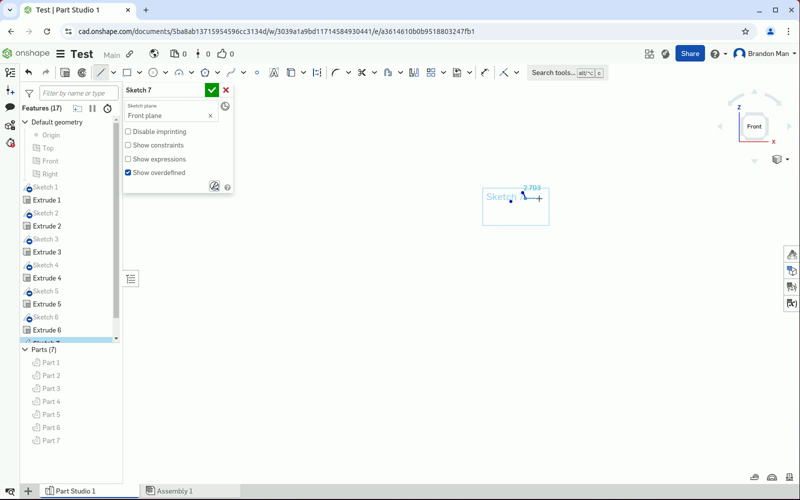
click(539, 198)
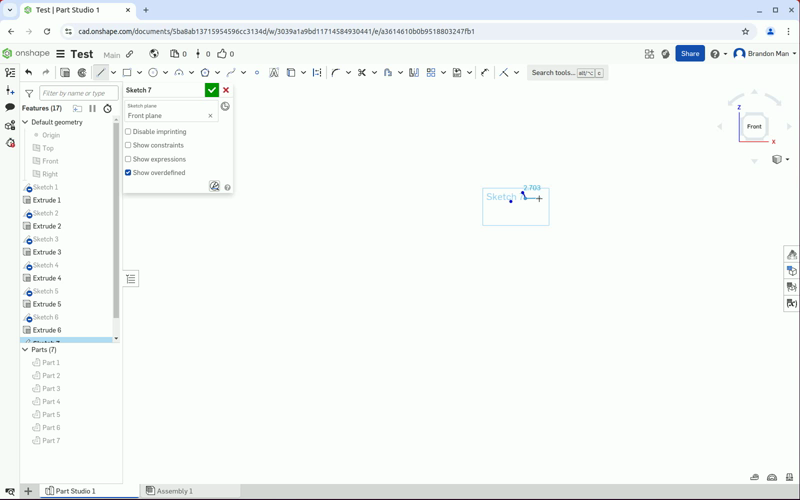
key_up(shift)
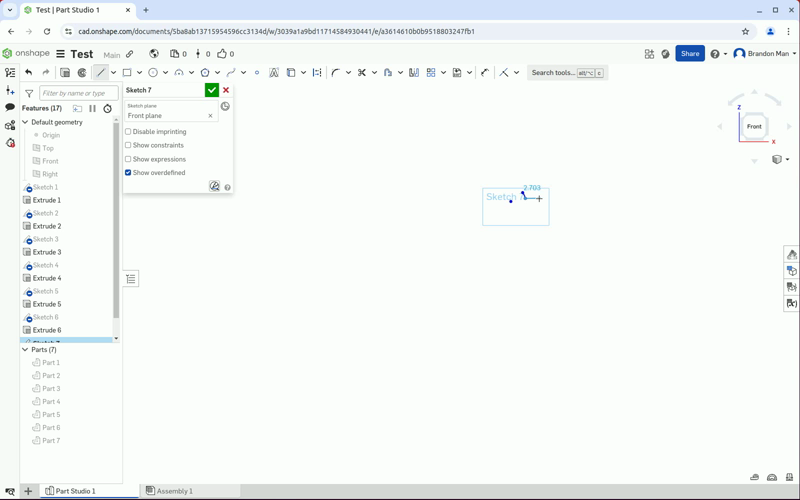
key_down(shift)
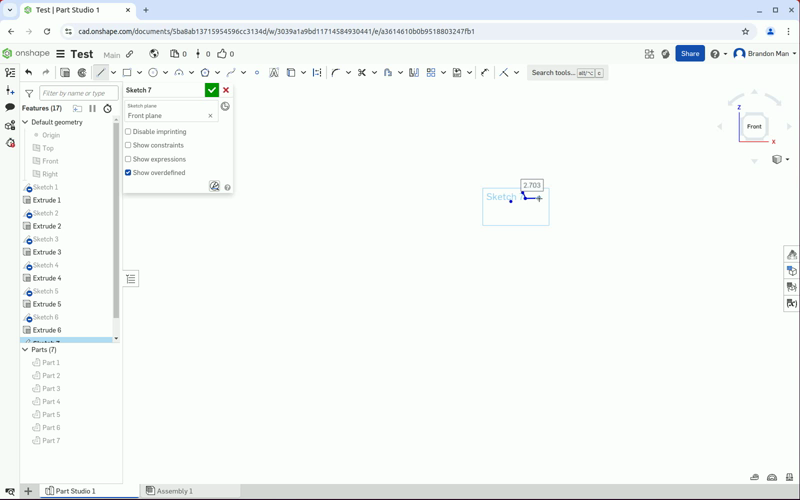
mouse_move(569, 198)
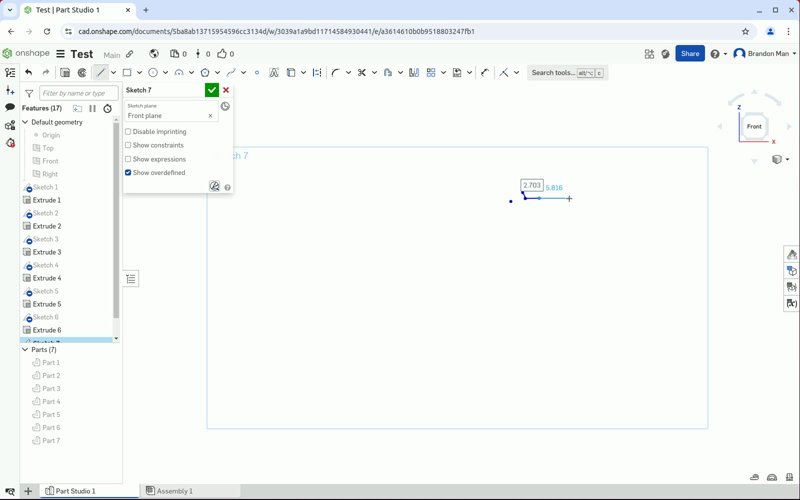
mouse_move(539, 192)
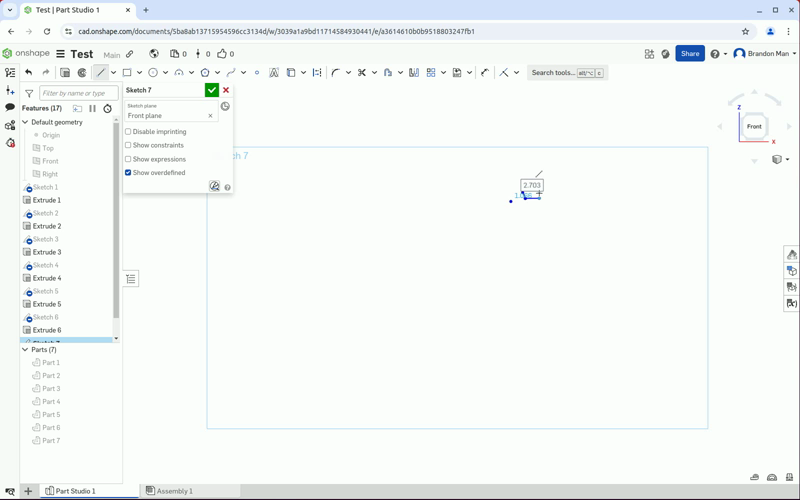
scroll(6)
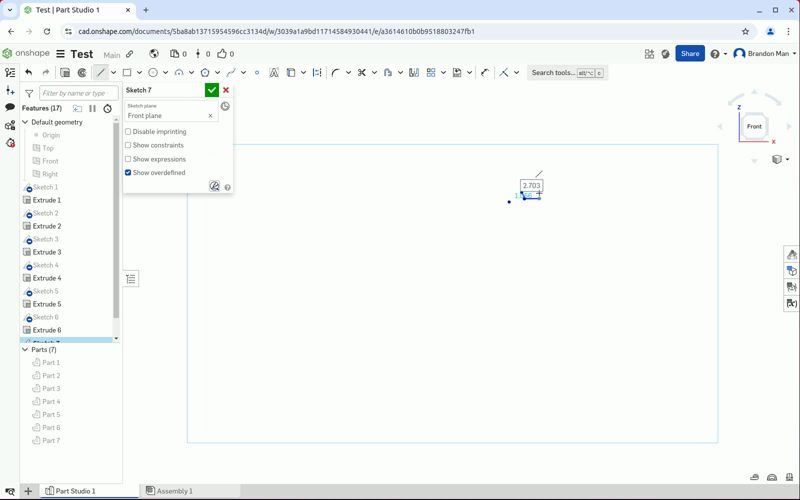
scroll(6)
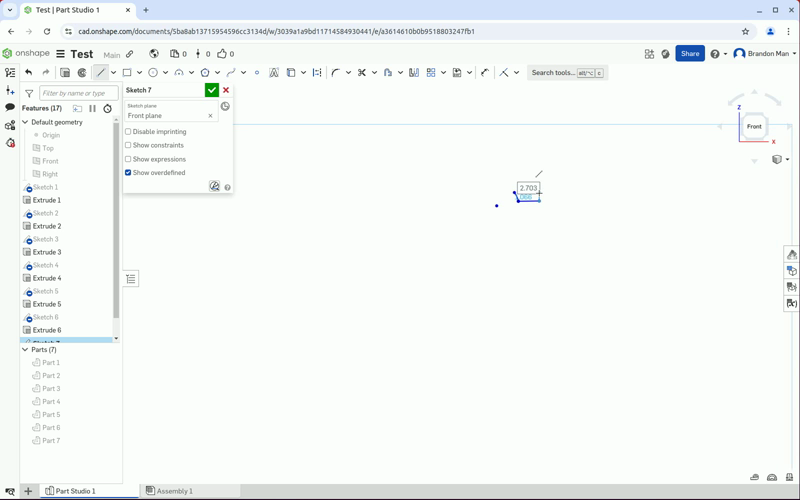
scroll(6)
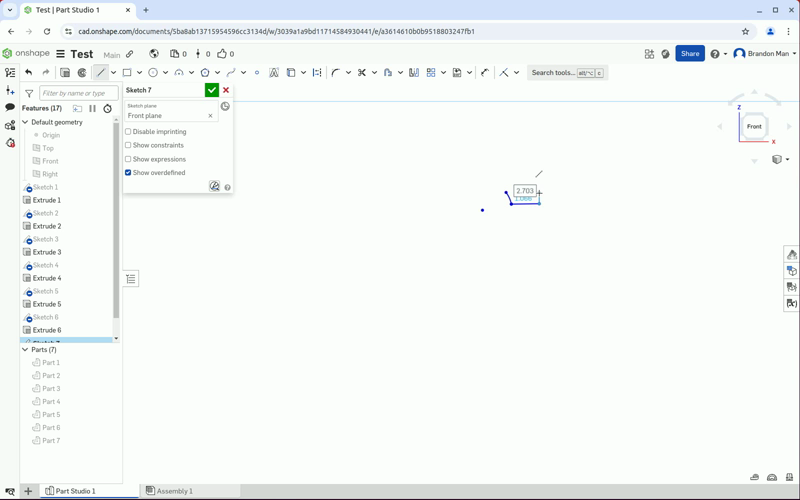
scroll(6)
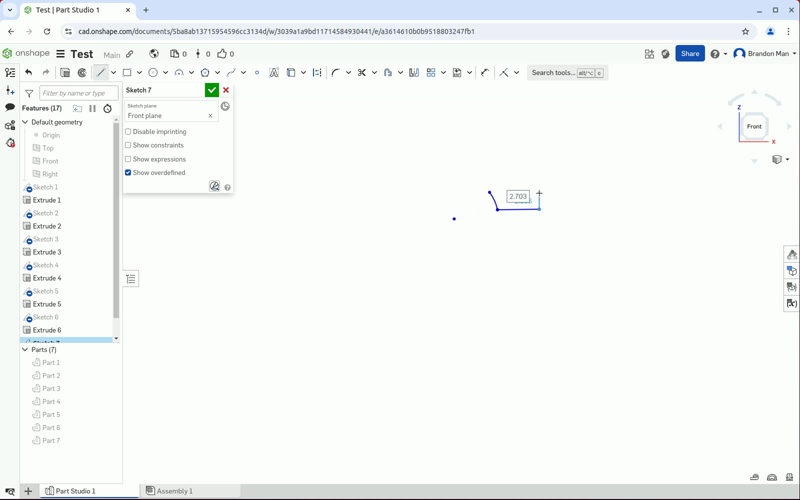
scroll(6)
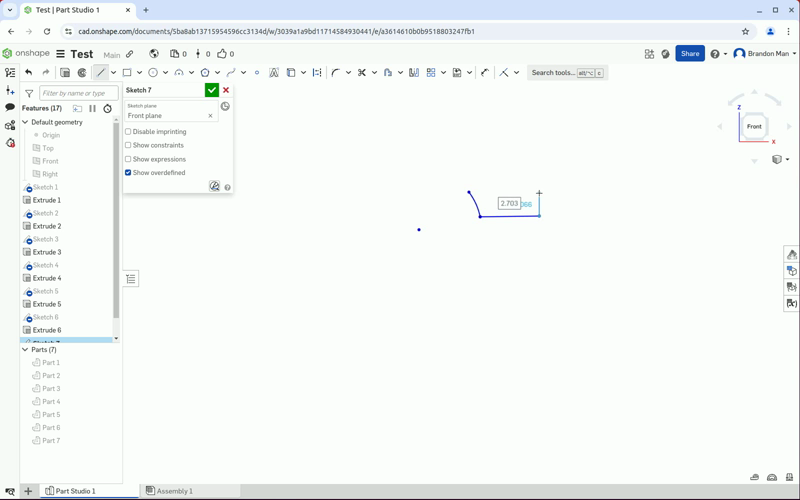
scroll(6)
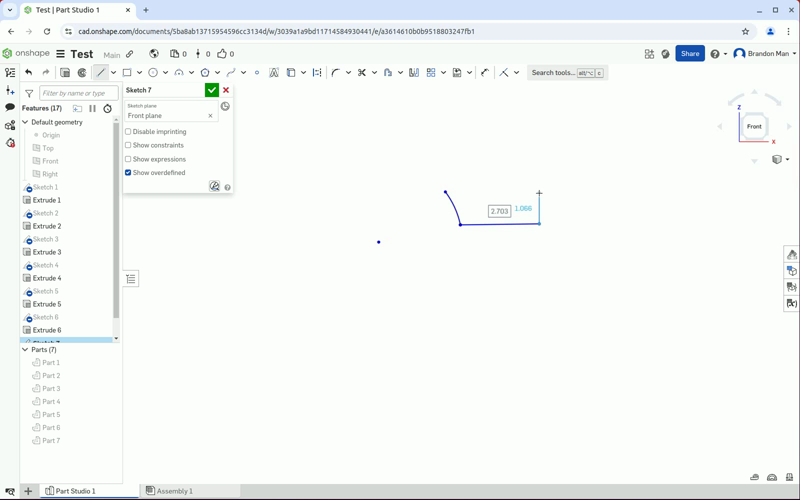
scroll(6)
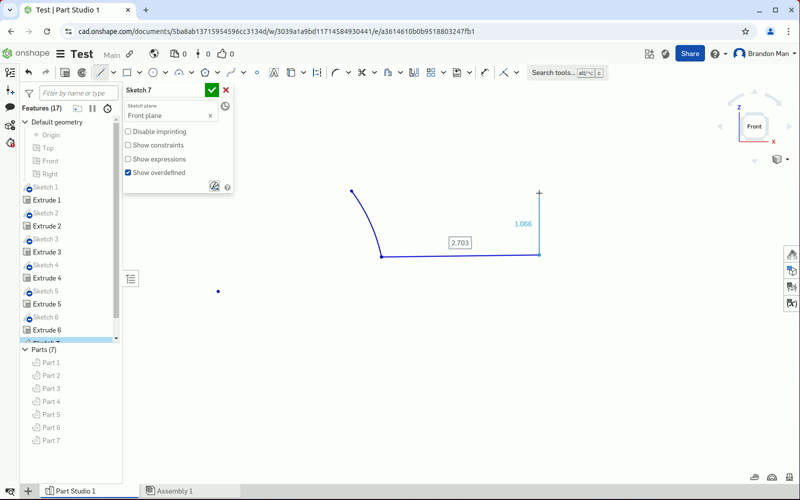
click(539, 192)
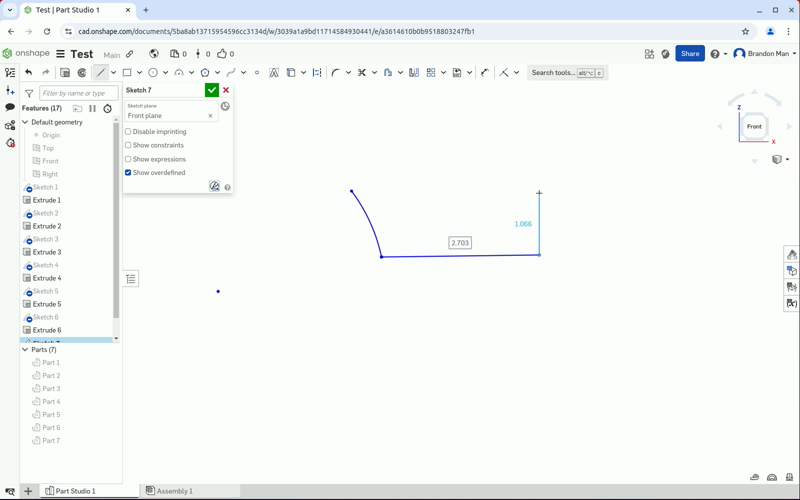
scroll(-6)
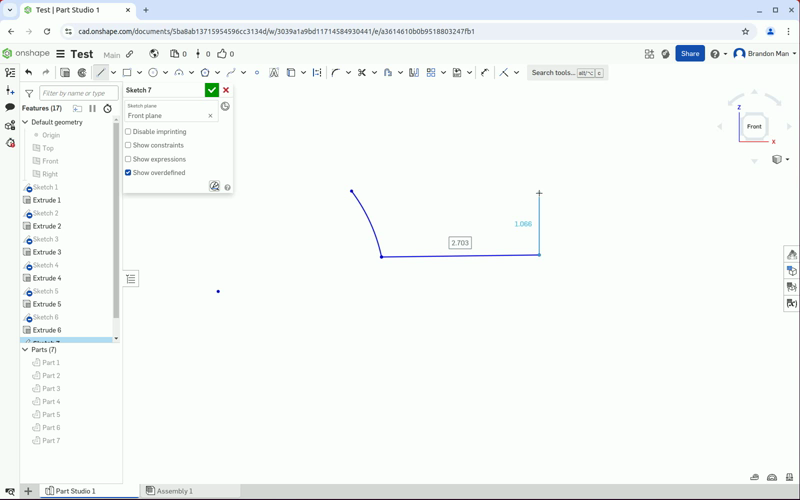
scroll(-6)
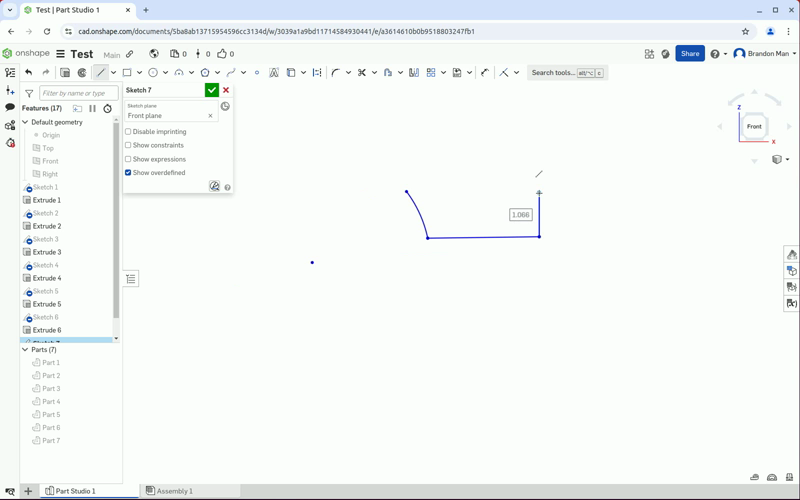
scroll(-6)
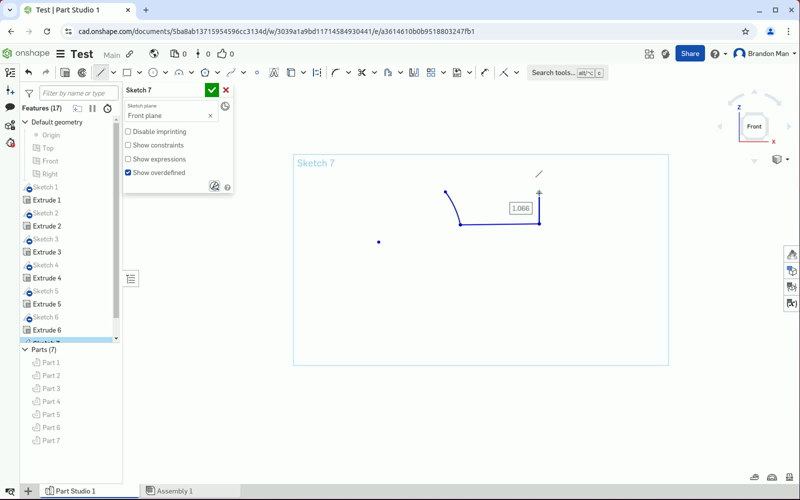
scroll(-6)
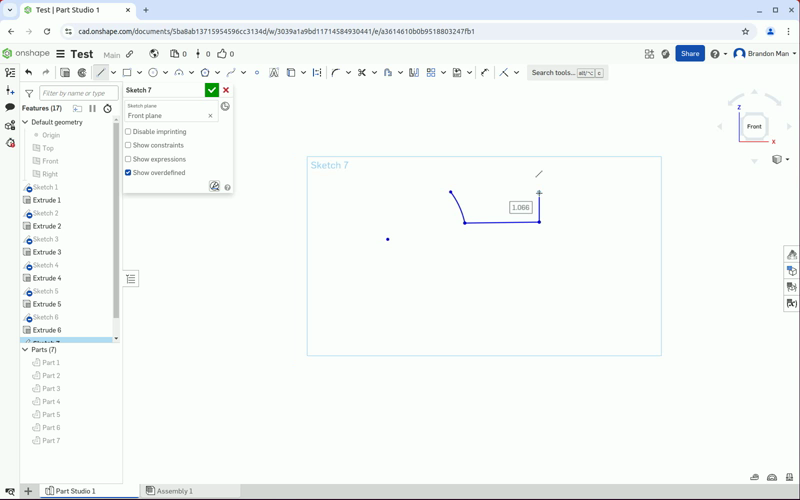
scroll(-6)
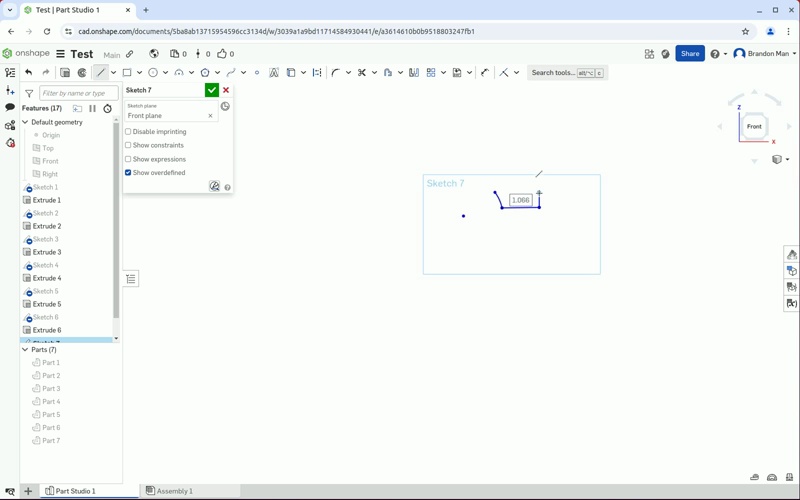
scroll(-6)
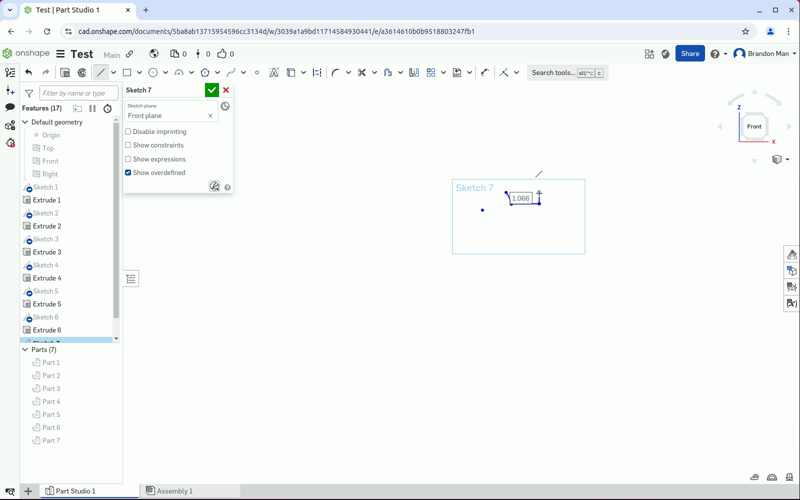
scroll(-6)
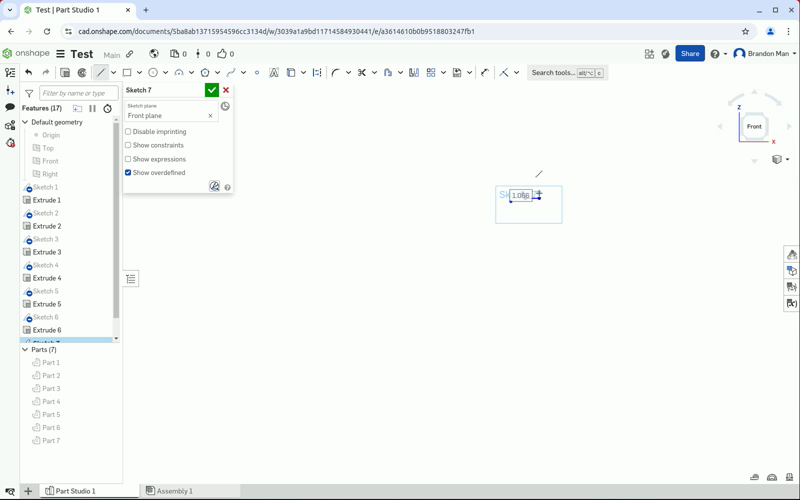
key_up(shift)
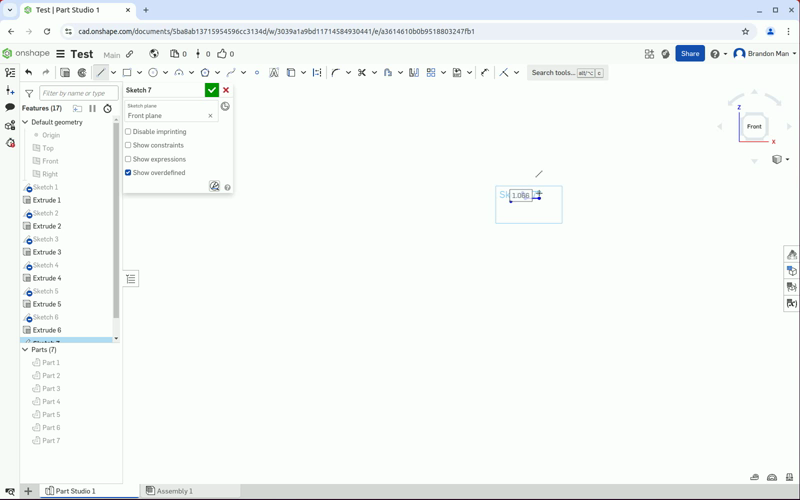
mouse_move(569, 192)
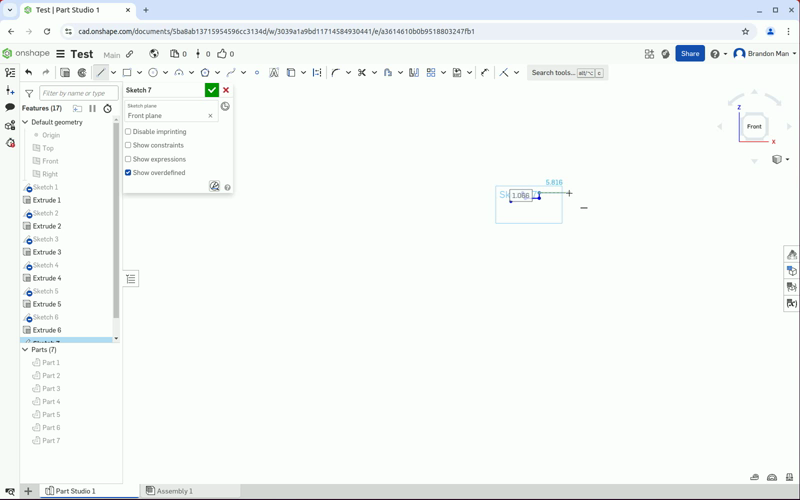
key_down(shift)
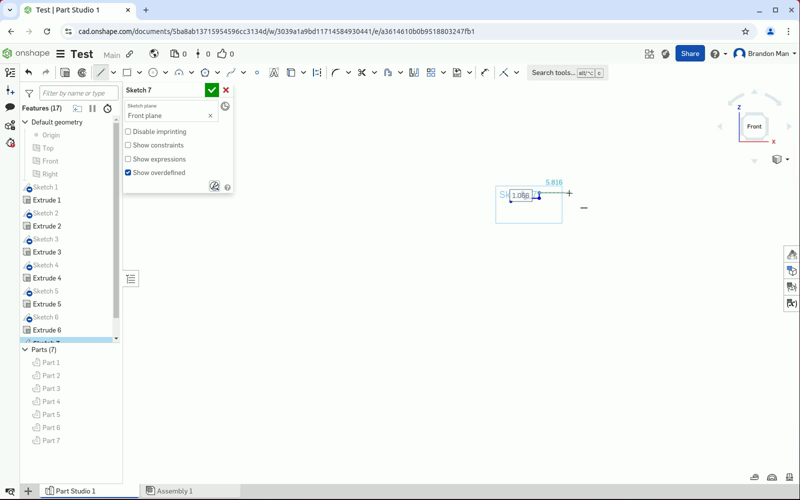
mouse_move(522, 192)
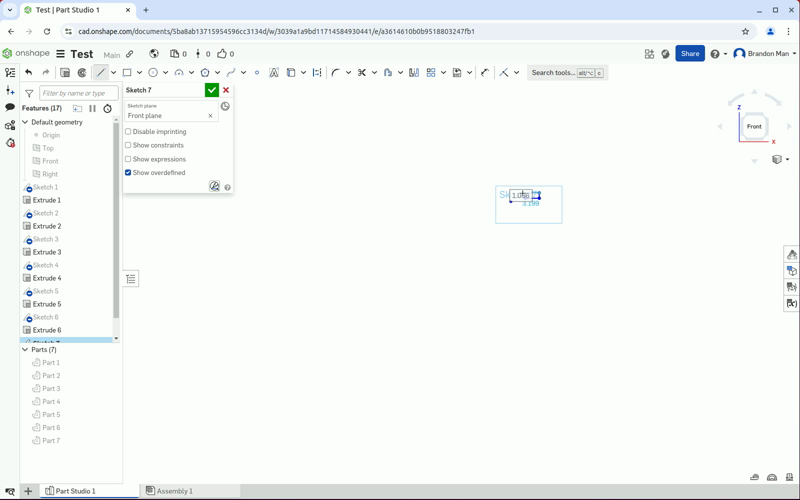
scroll(6)
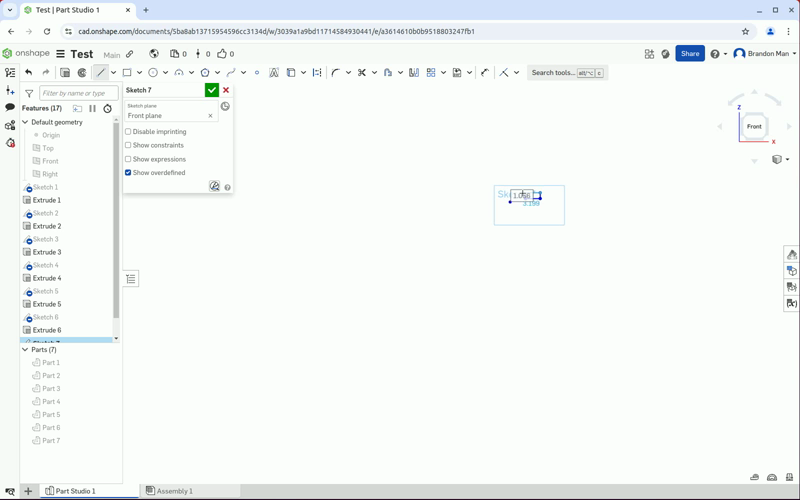
scroll(6)
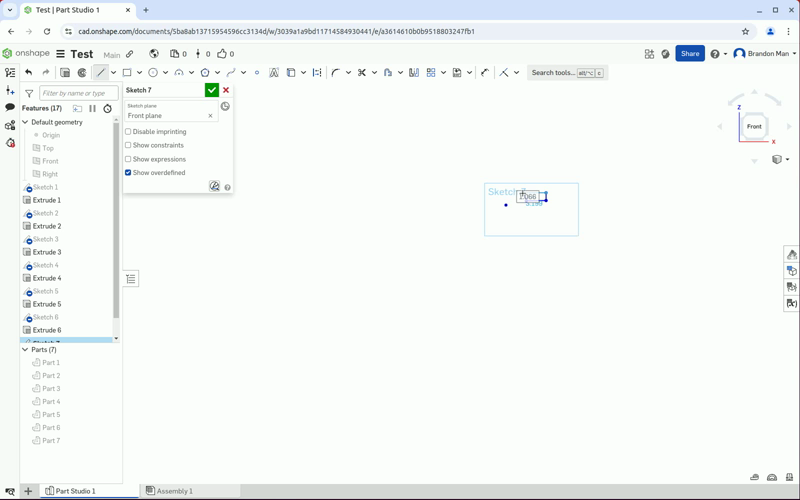
scroll(6)
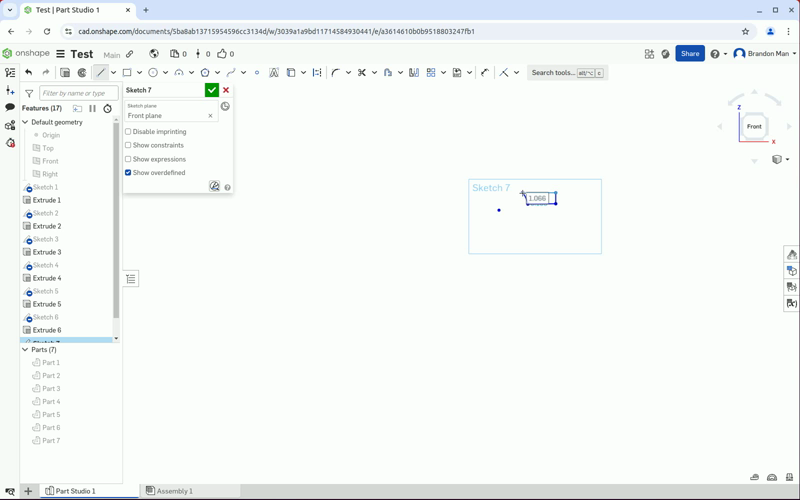
scroll(6)
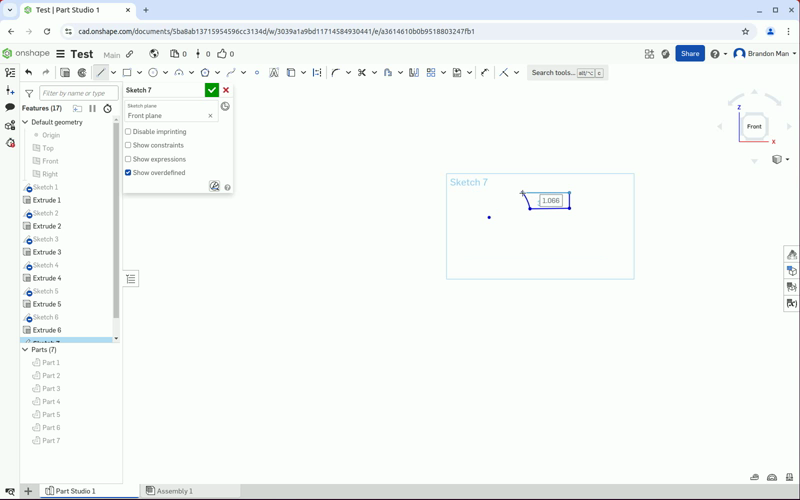
scroll(6)
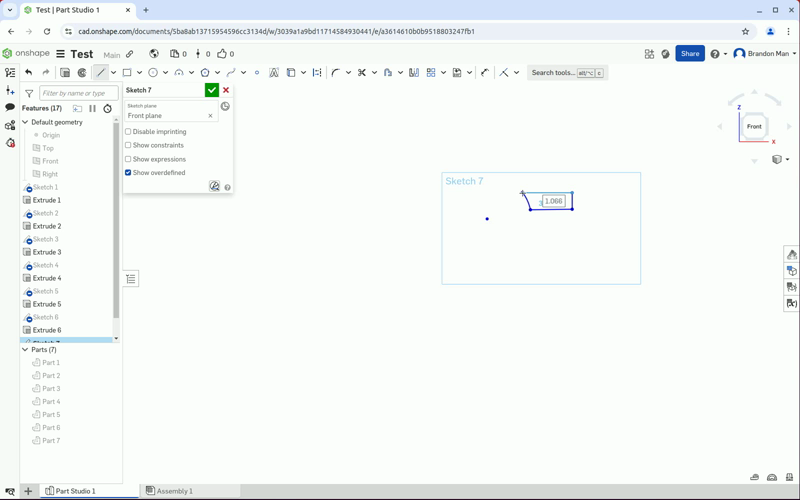
scroll(6)
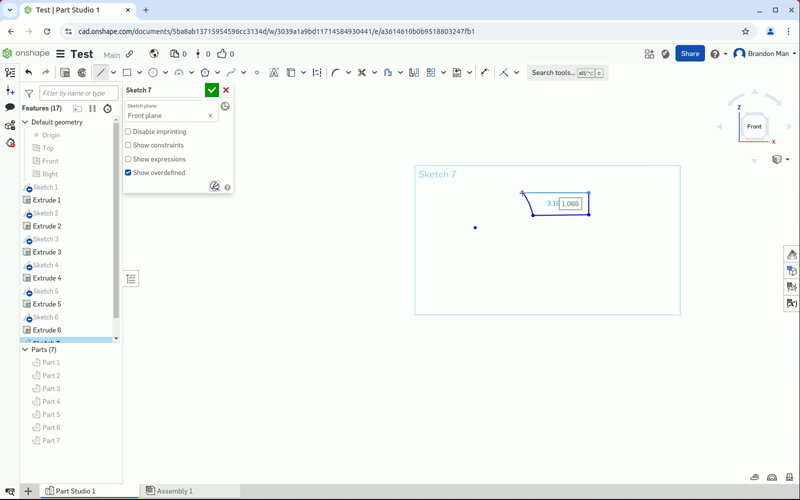
scroll(6)
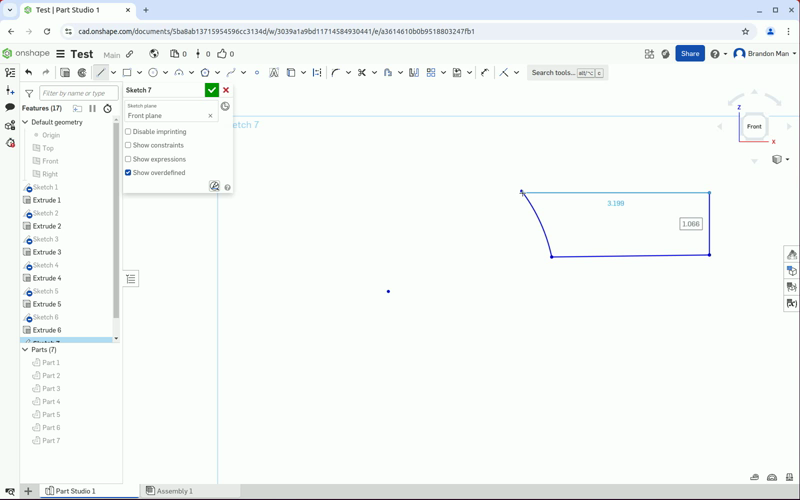
key_up(shift)
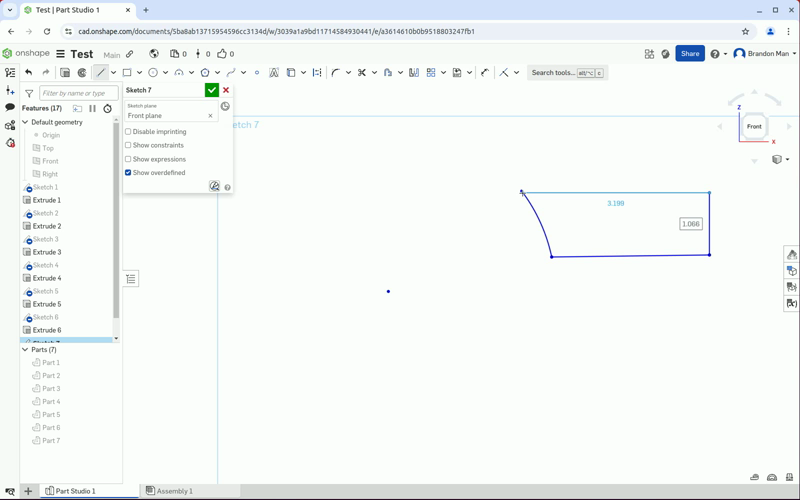
click(522, 192)
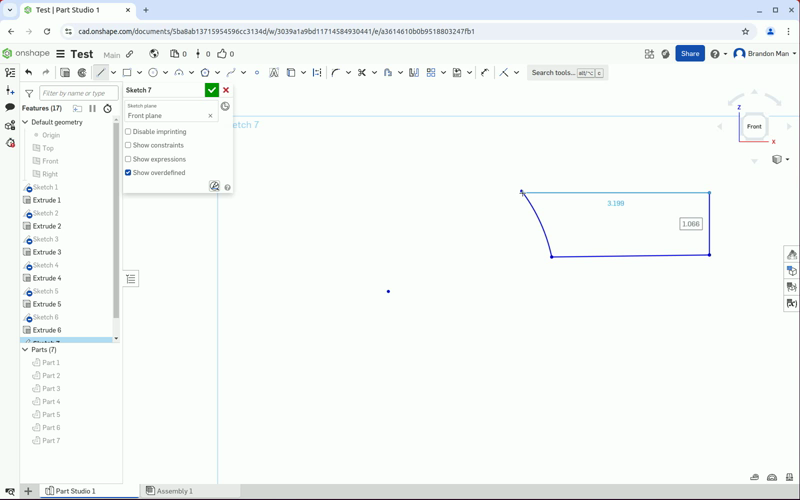
scroll(-6)
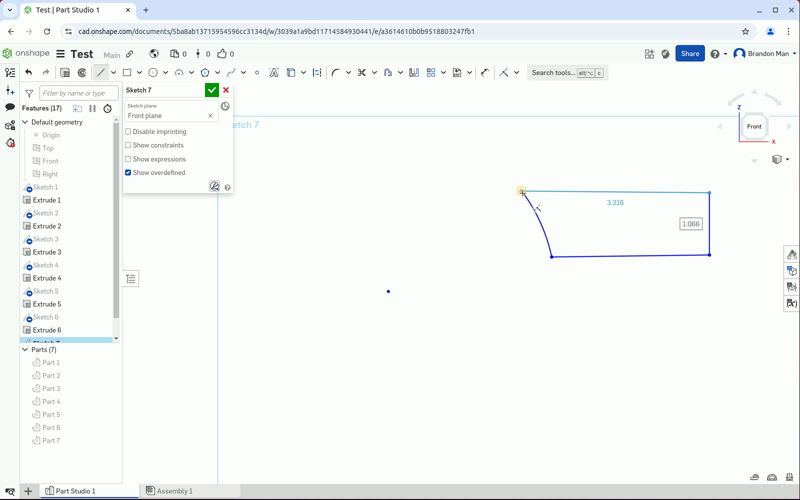
scroll(-6)
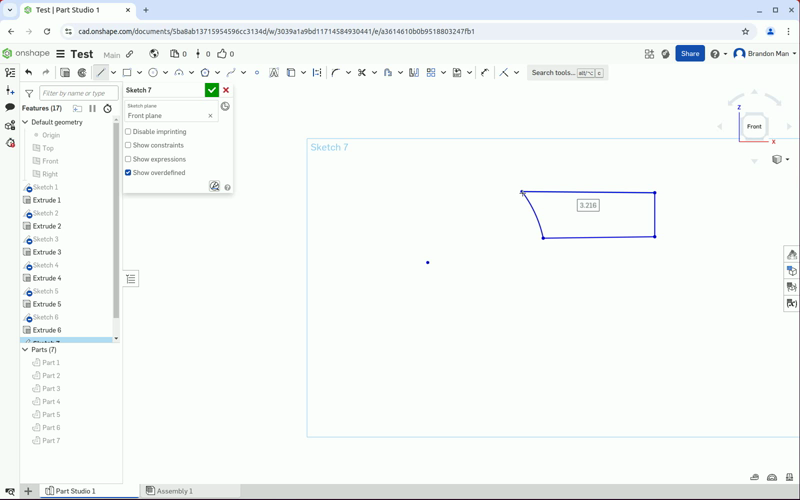
scroll(-6)
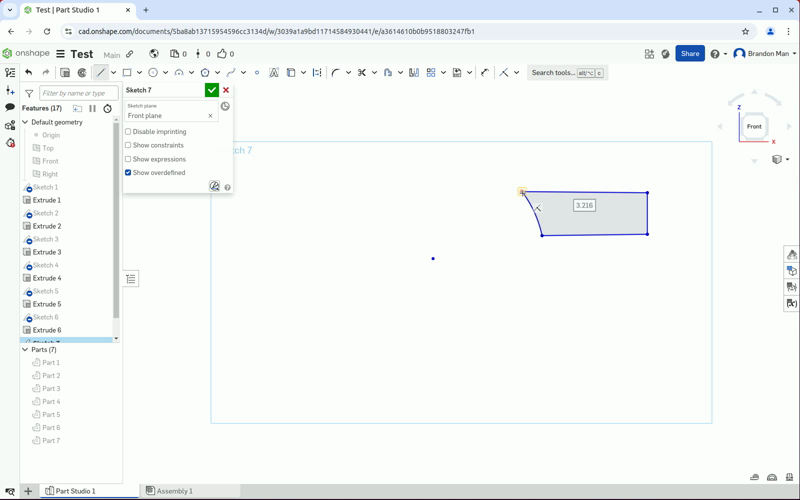
scroll(-6)
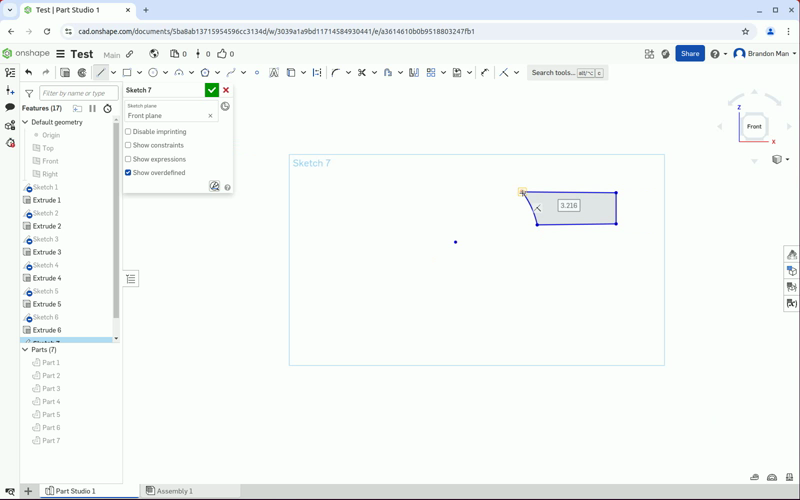
scroll(-6)
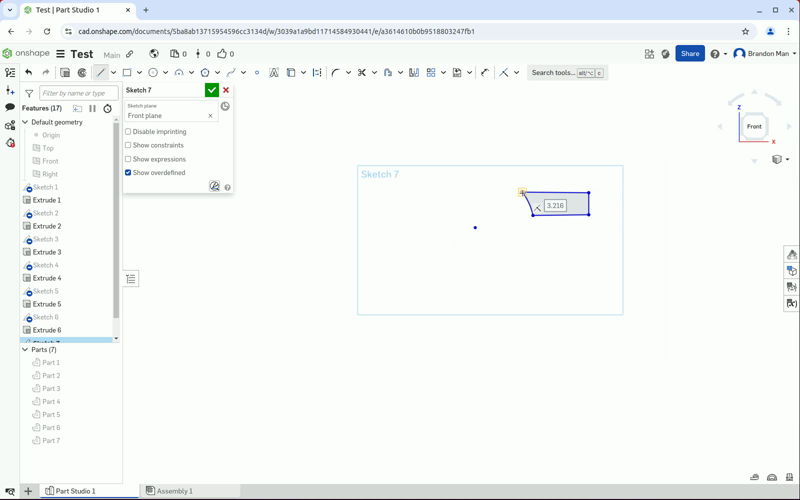
scroll(-6)
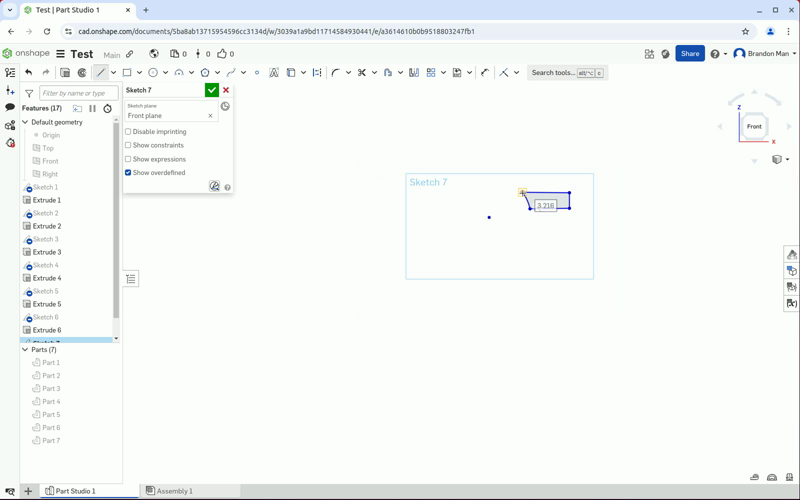
scroll(-6)
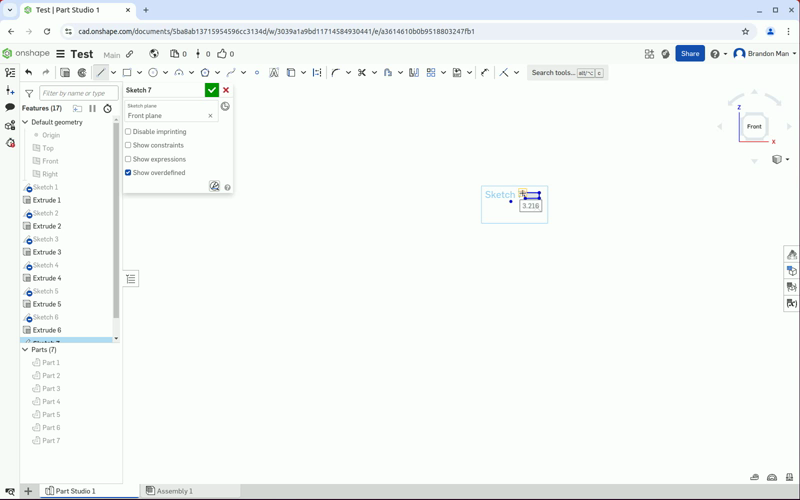
key(esc)
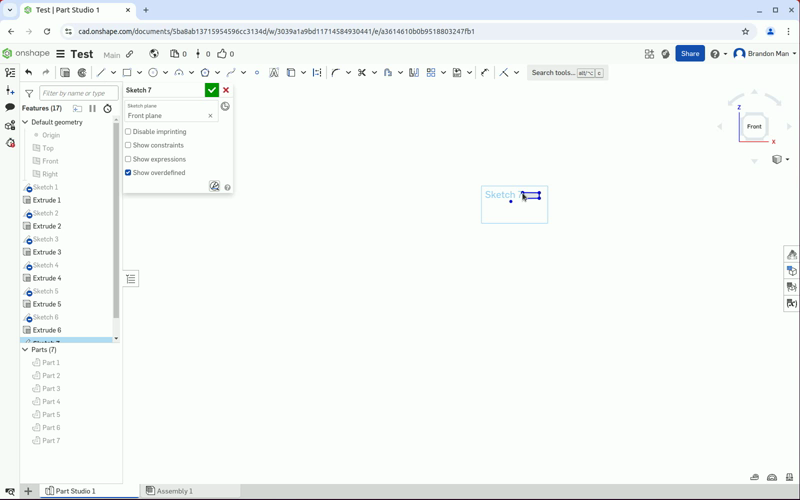
mouse_move(534, 195)
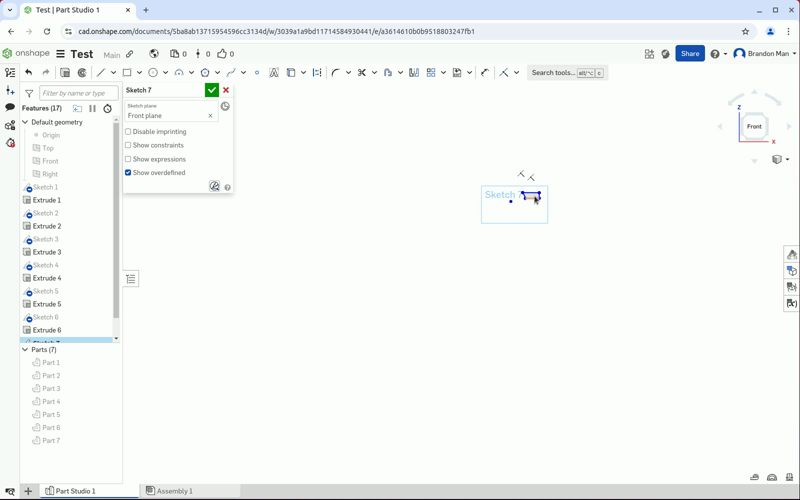
scroll(6)
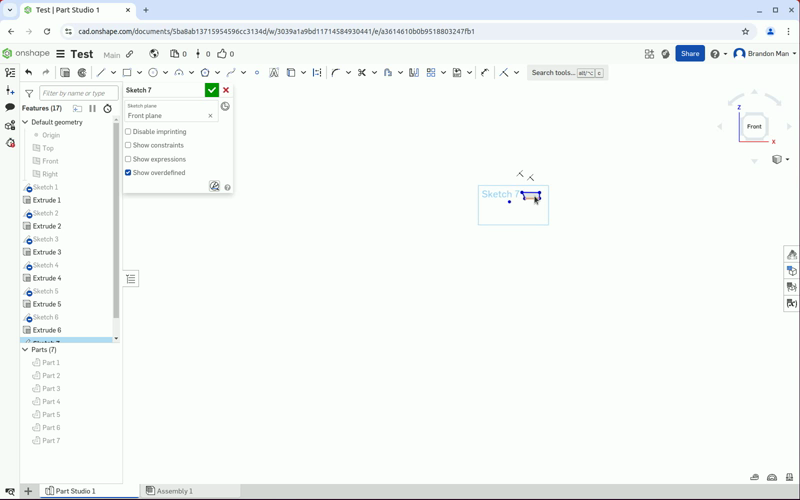
scroll(6)
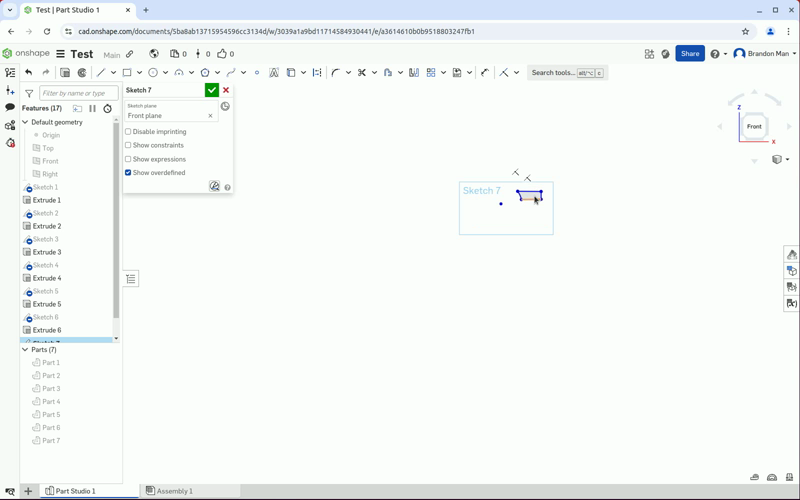
scroll(6)
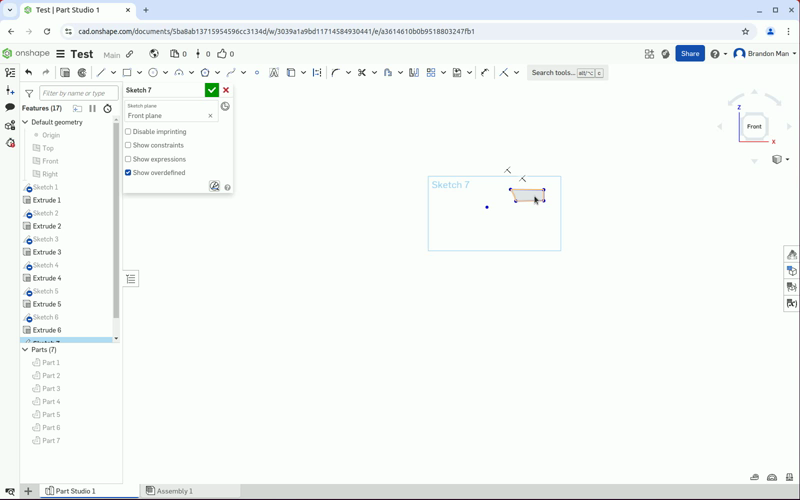
scroll(6)
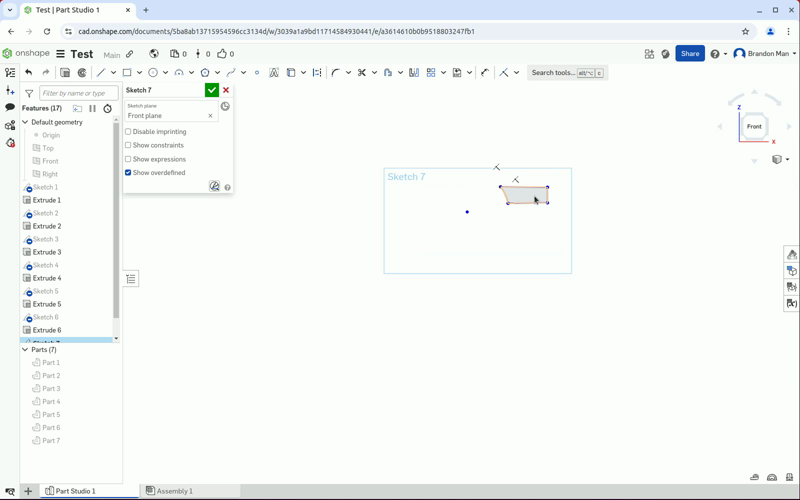
scroll(6)
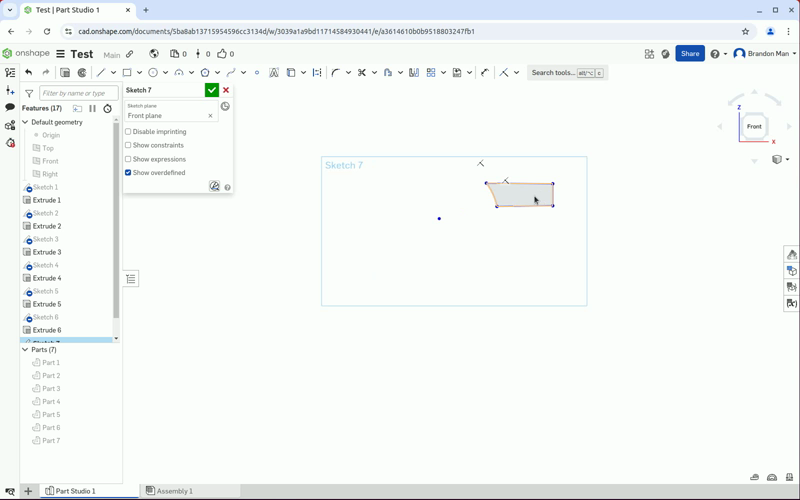
scroll(6)
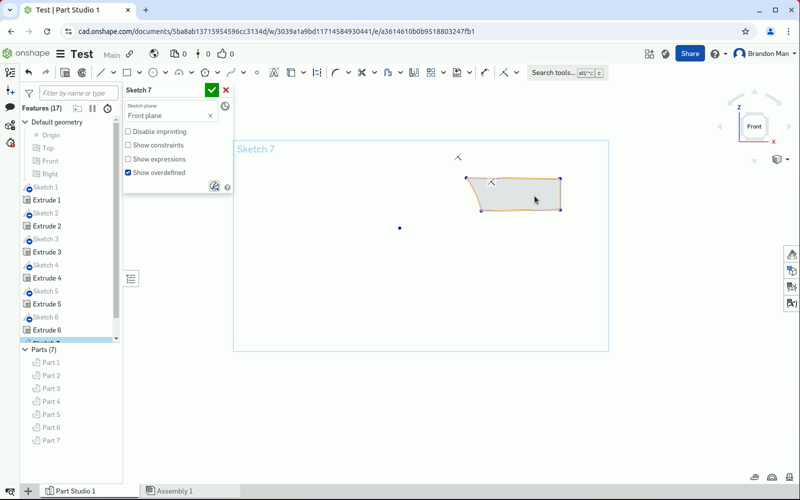
scroll(6)
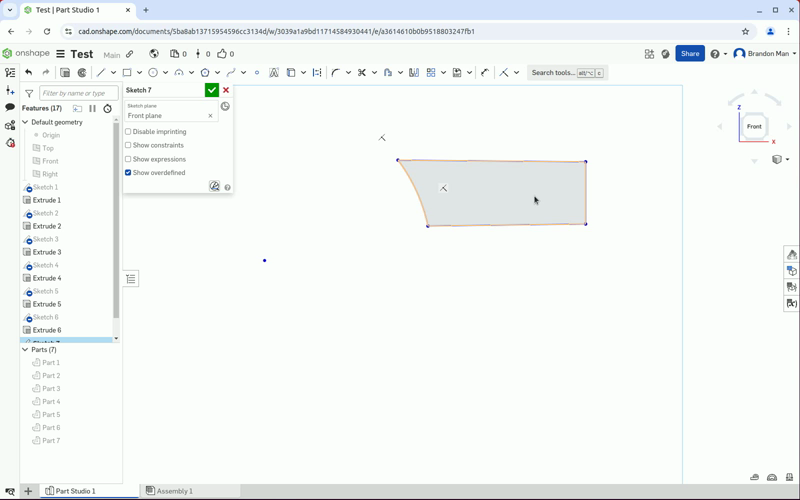
click(534, 195)
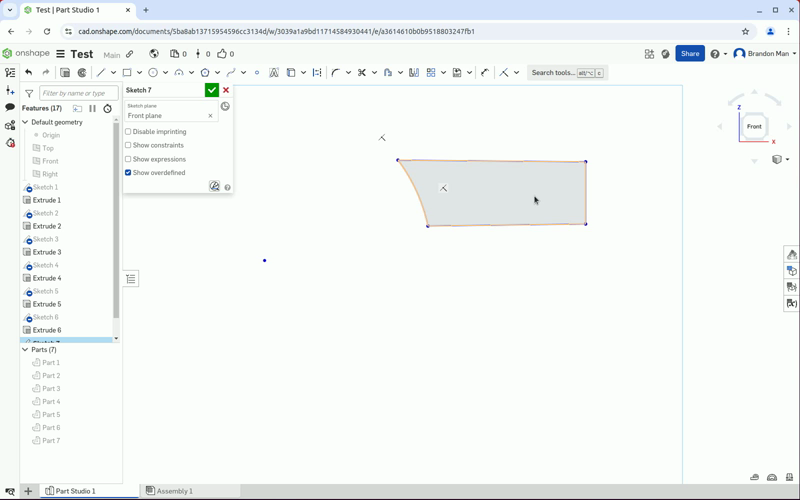
scroll(-6)
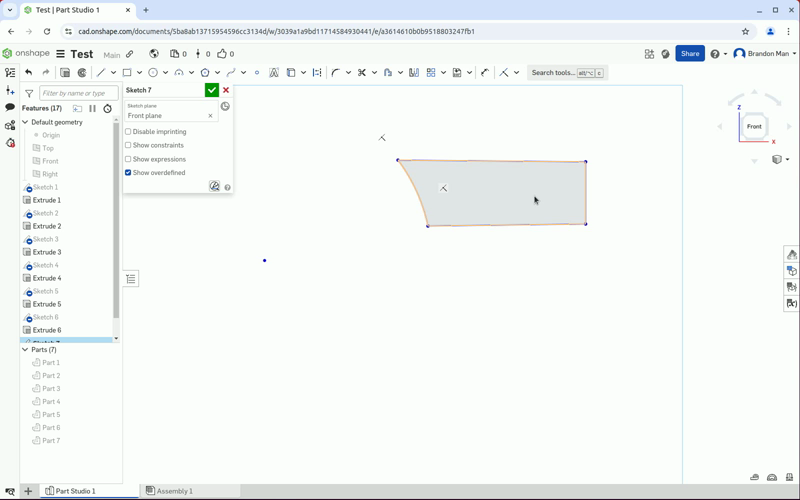
scroll(-6)
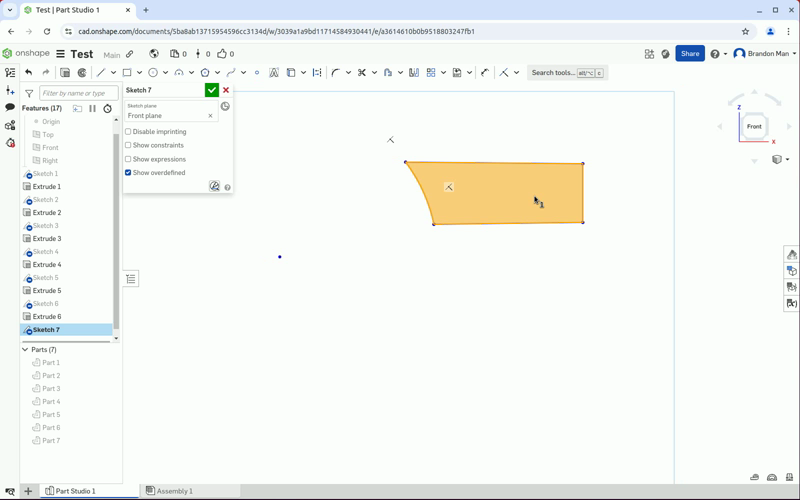
scroll(-6)
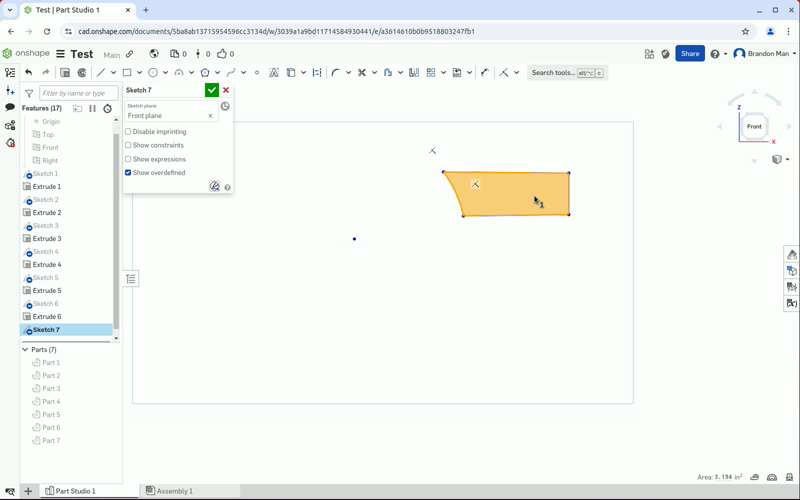
scroll(-6)
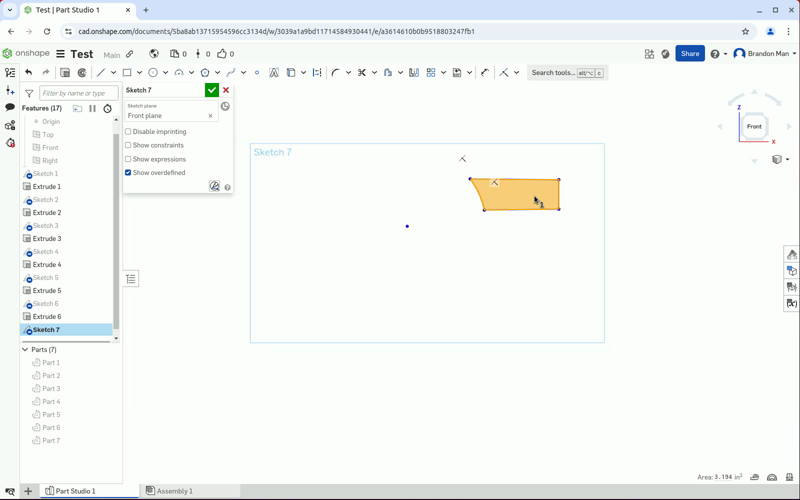
scroll(-6)
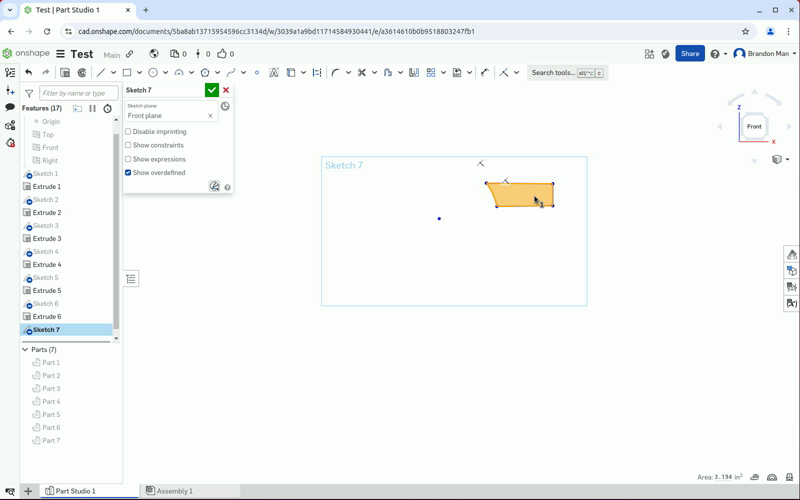
scroll(-6)
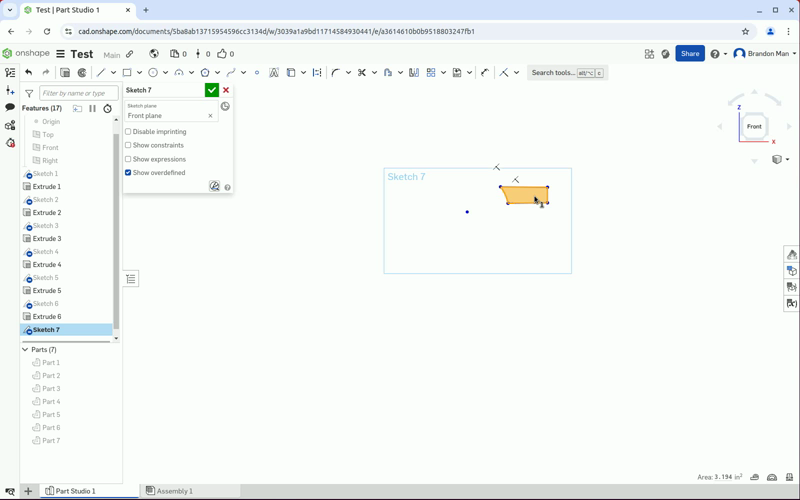
scroll(-6)
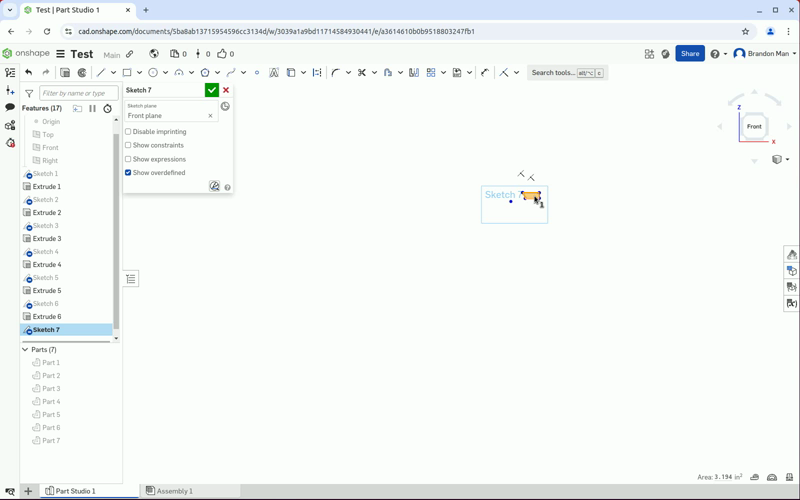
mouse_move(73, 352)
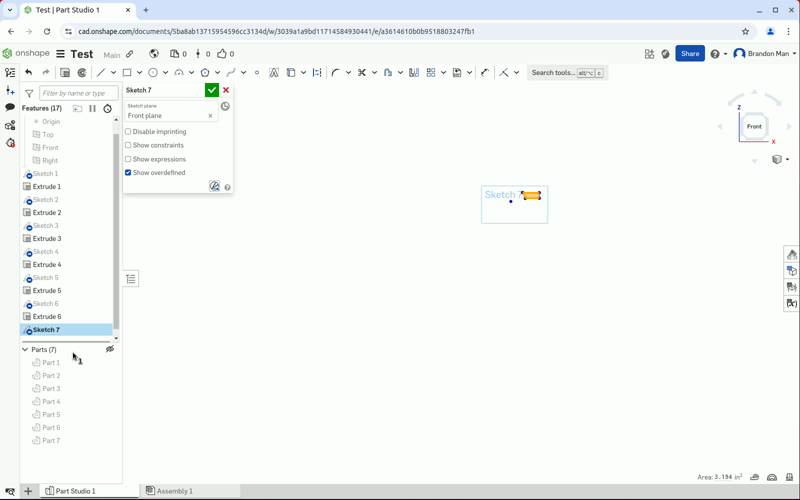
key(shift+y)
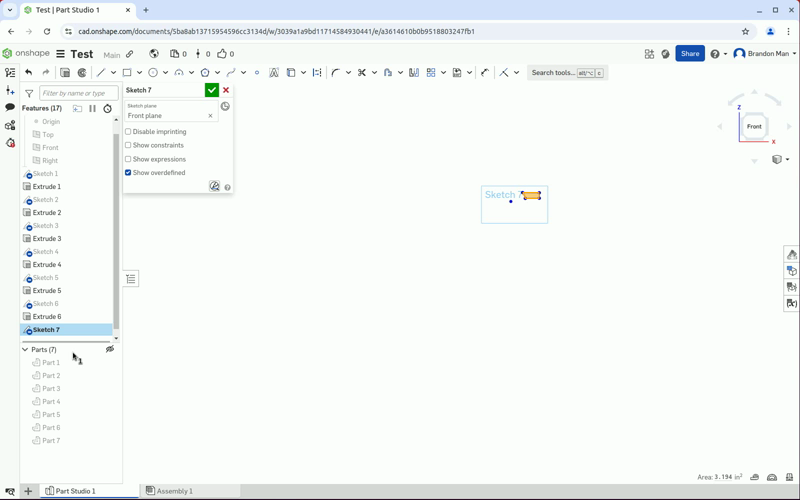
key(shift+e)
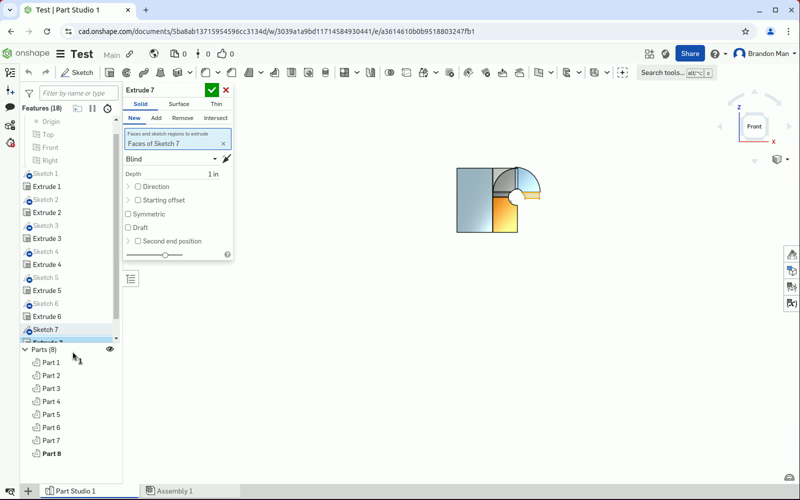
mouse_move(143, 106)
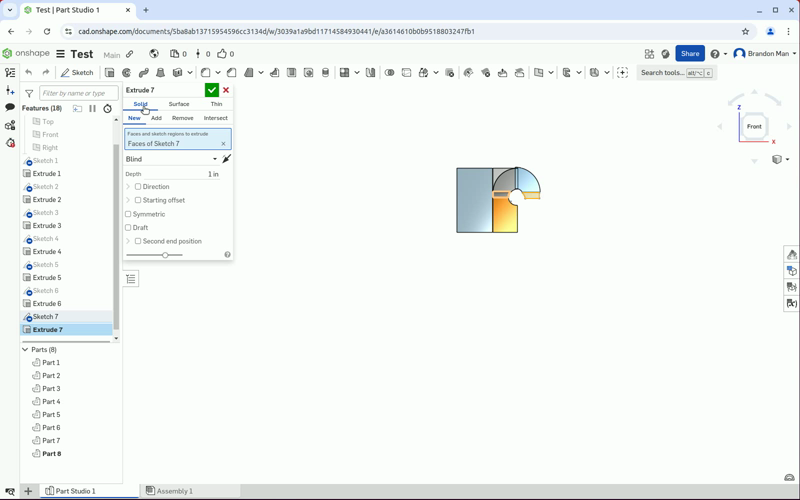
click(143, 106)
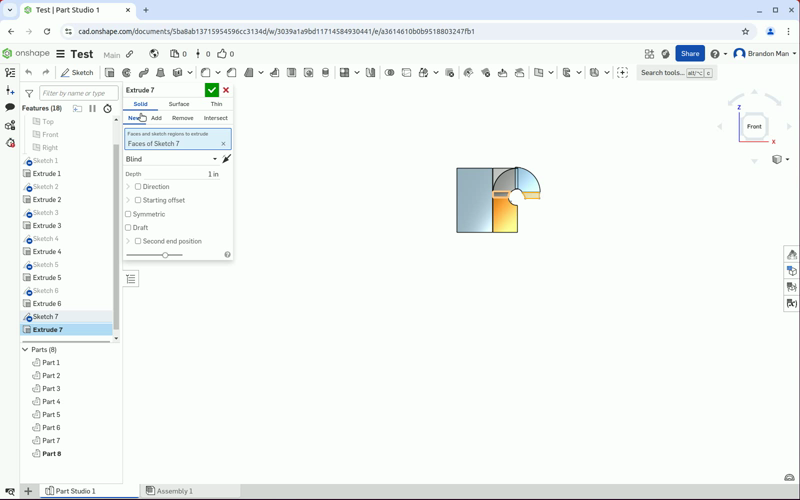
mouse_move(137, 120)
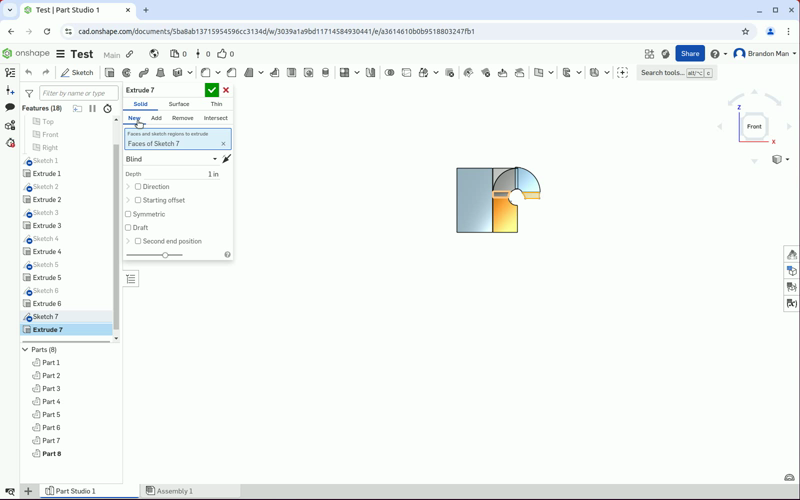
click(137, 120)
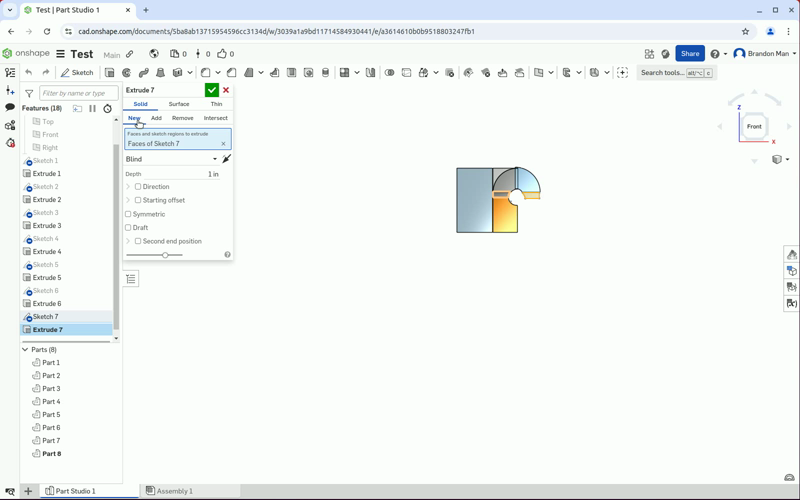
key(tab, 4)
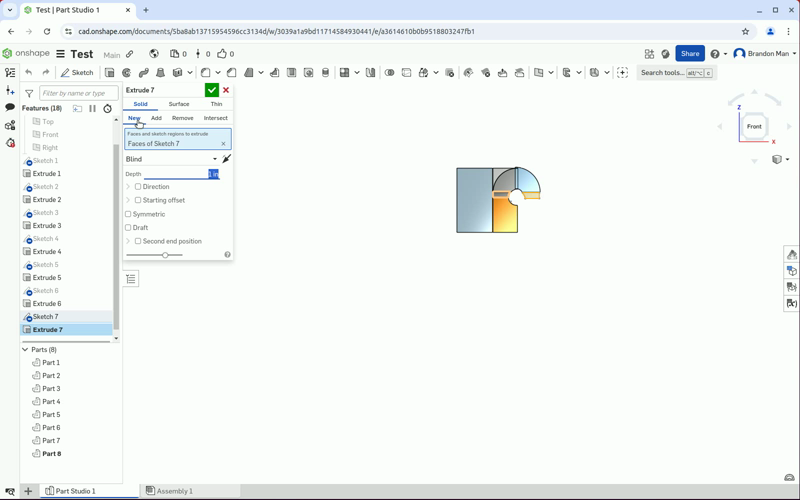
text(9.147)
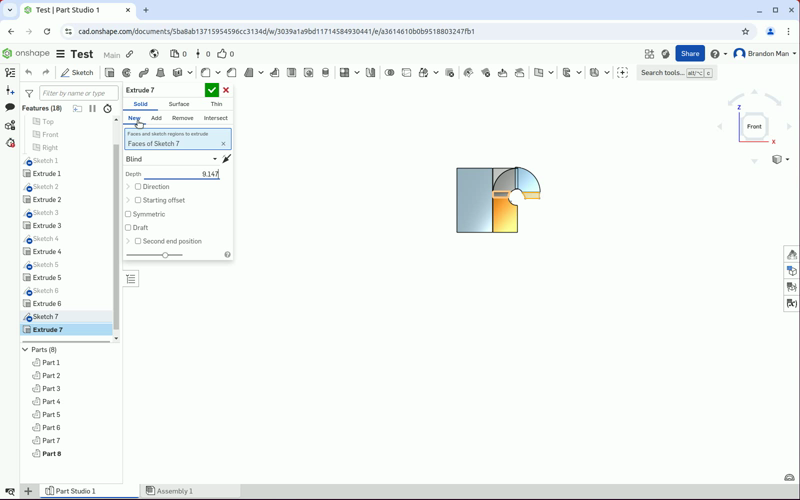
key(enter)
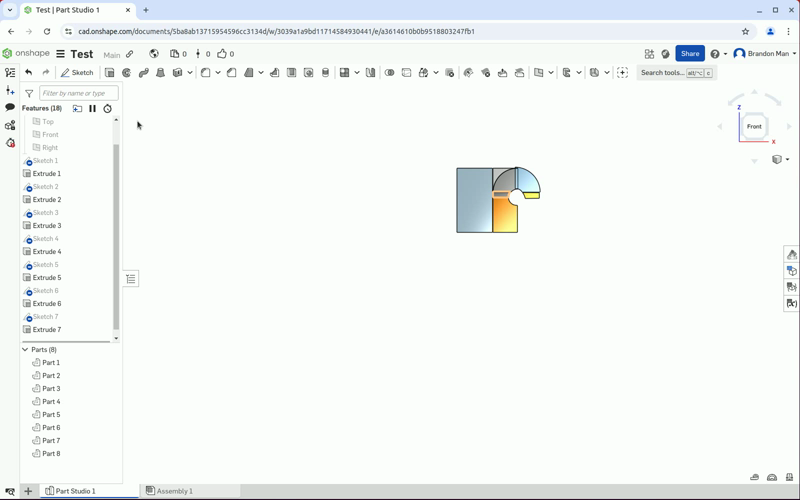
key(shift+h)
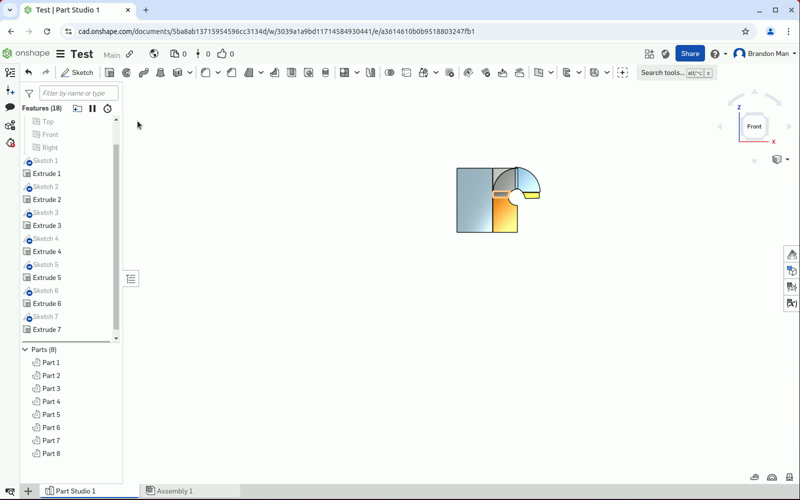
key(shift+h)
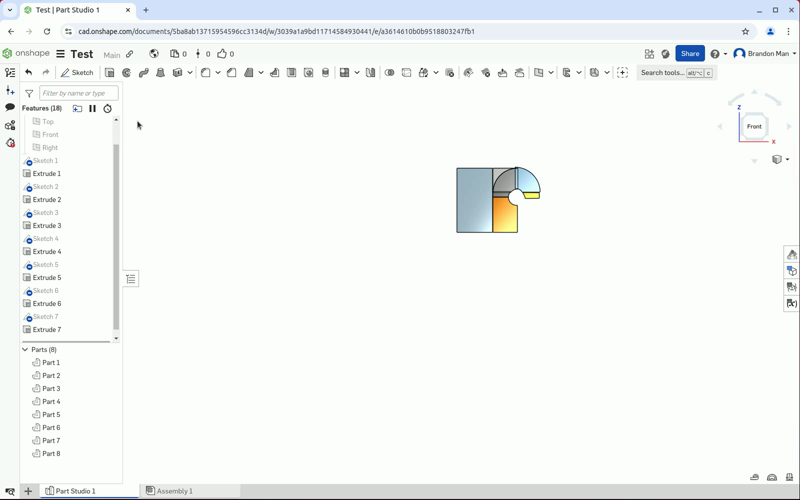
mouse_move(69, 163)
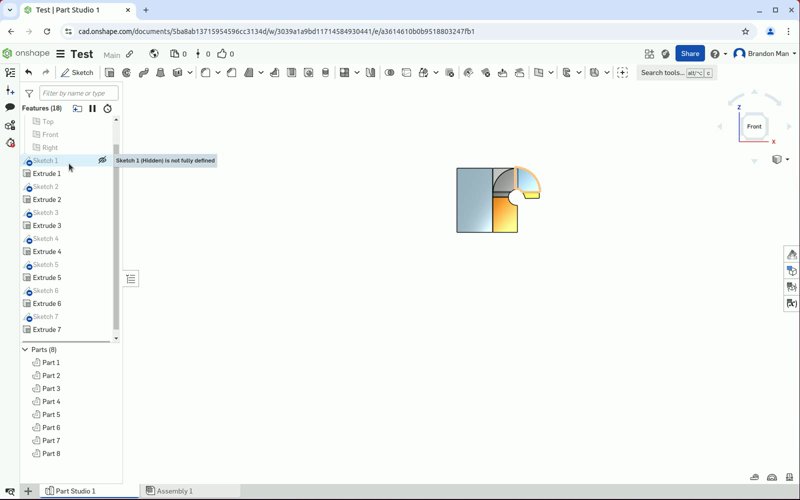
click(69, 163)
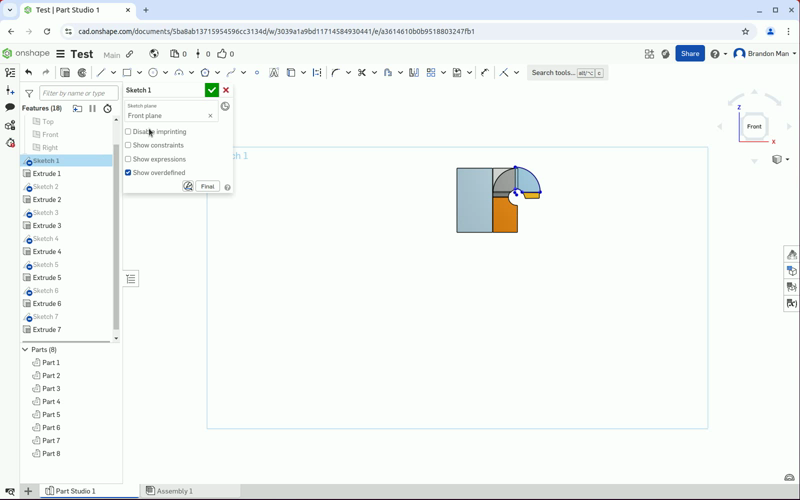
mouse_move(229, 92)
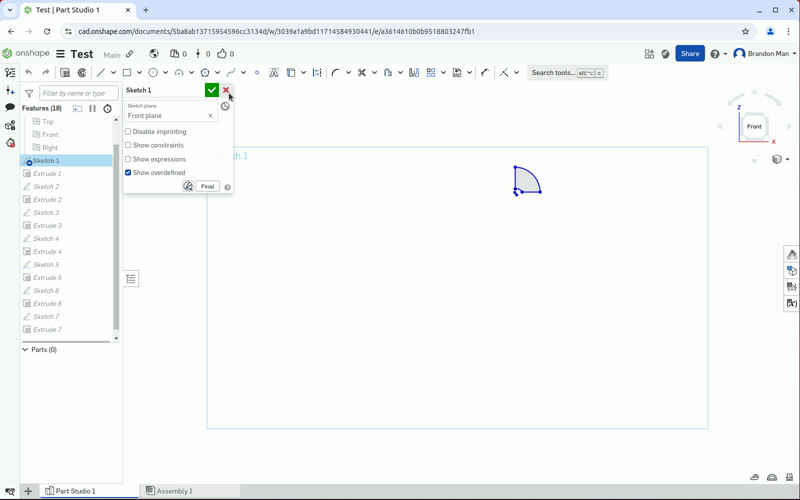
click(229, 92)
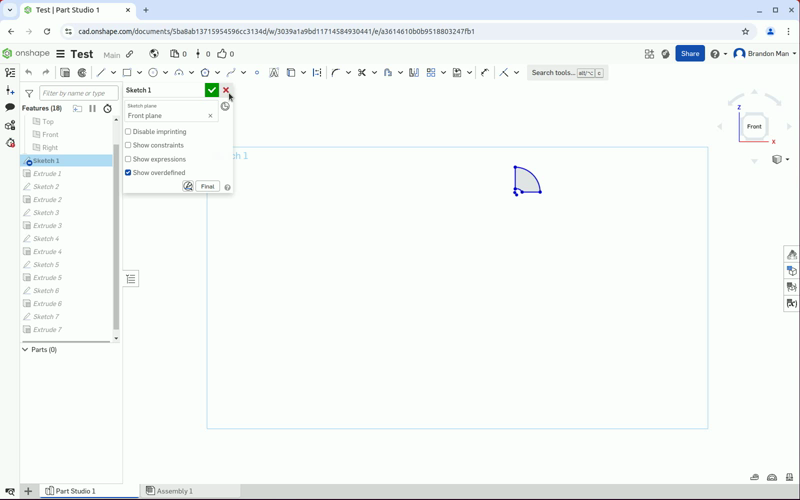
key(shift+s)
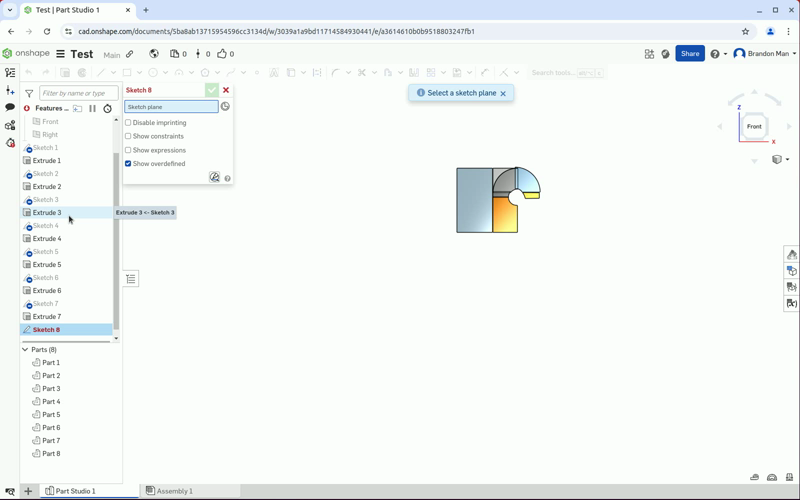
scroll(3)
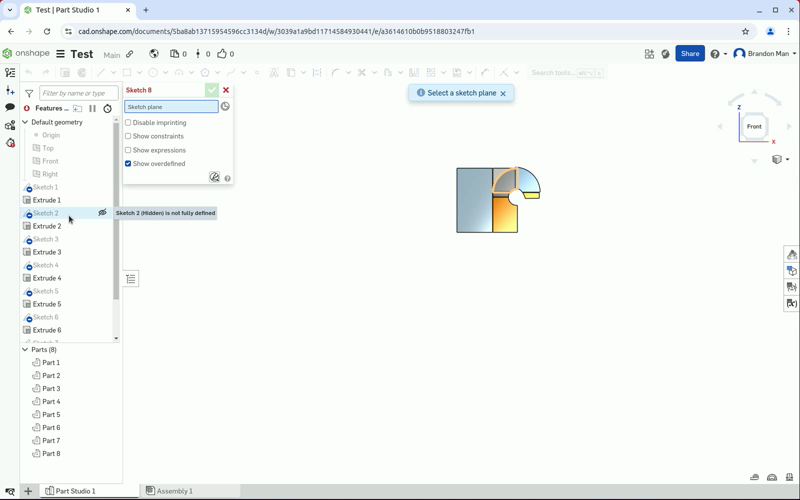
mouse_move(69, 163)
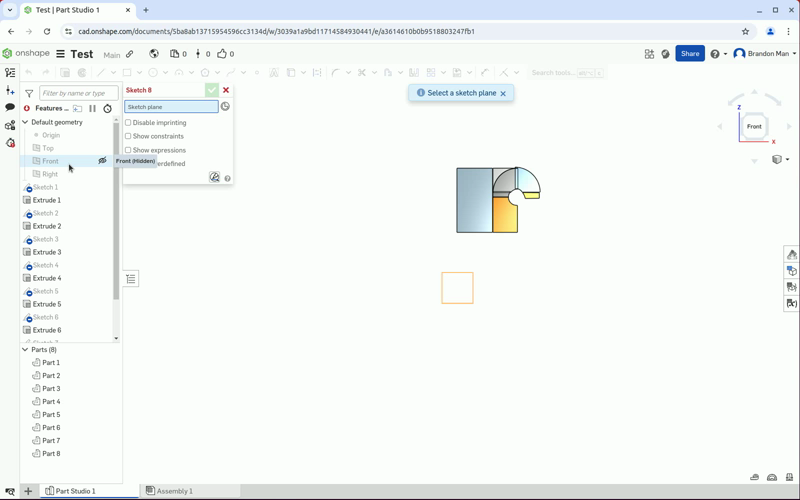
click(69, 163)
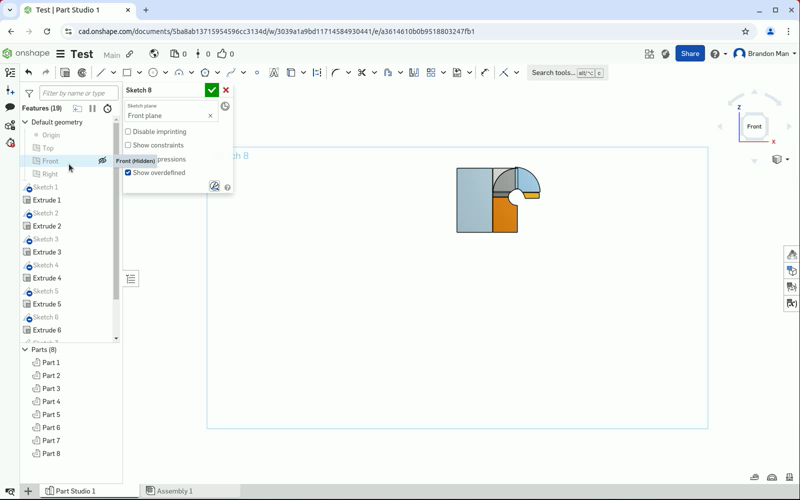
mouse_move(73, 352)
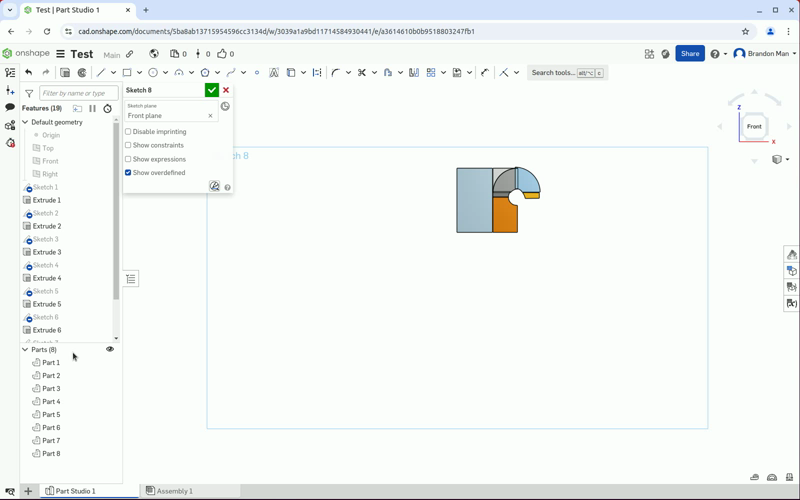
key(y)
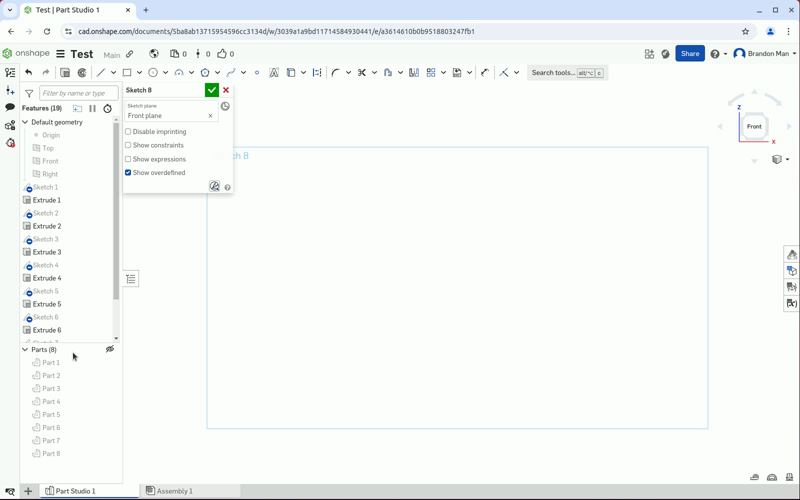
key(l)
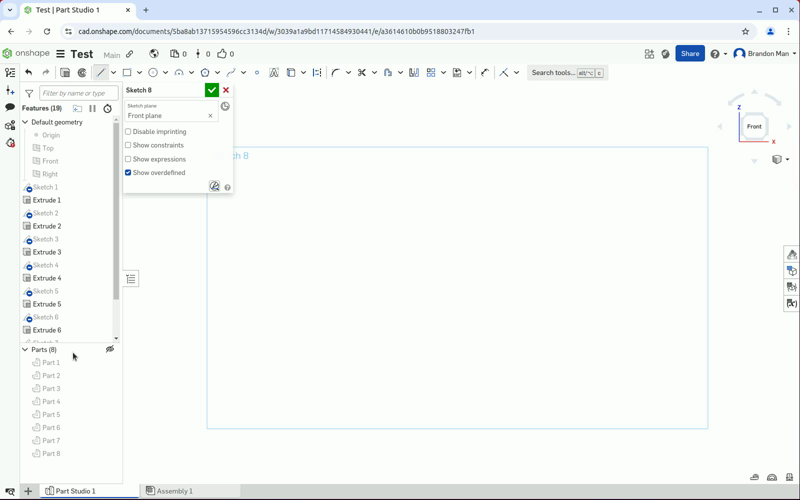
key_down(shift)
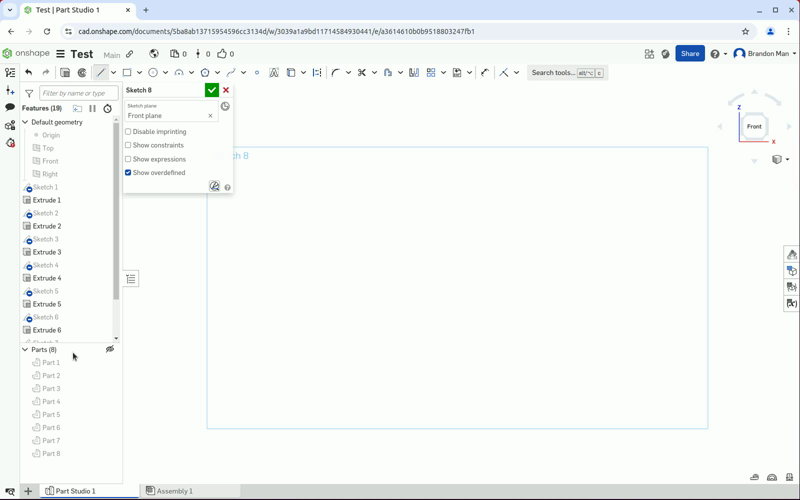
mouse_move(515, 230)
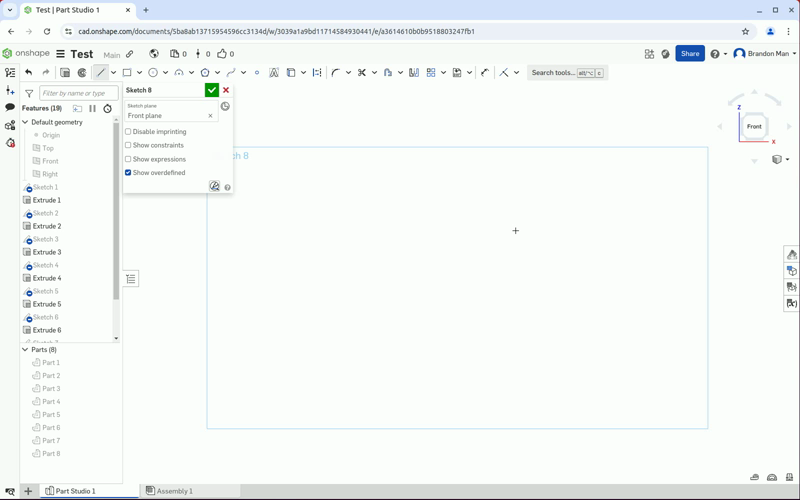
click(515, 230)
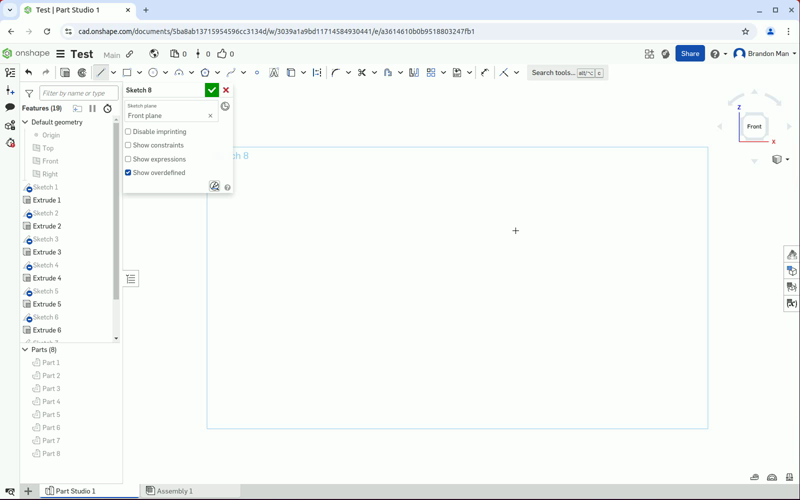
key_up(shift)
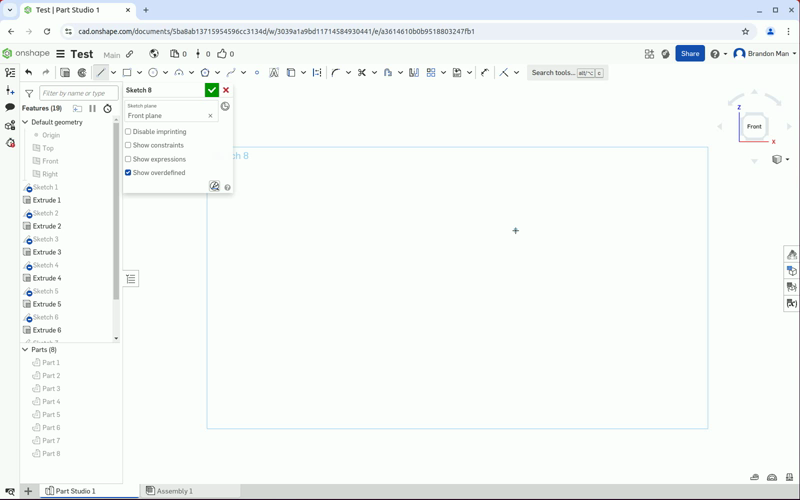
key_down(shift)
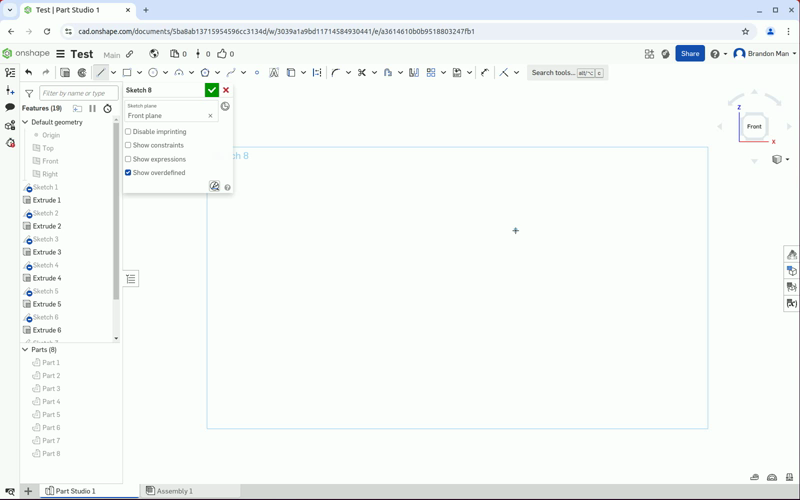
mouse_move(545, 230)
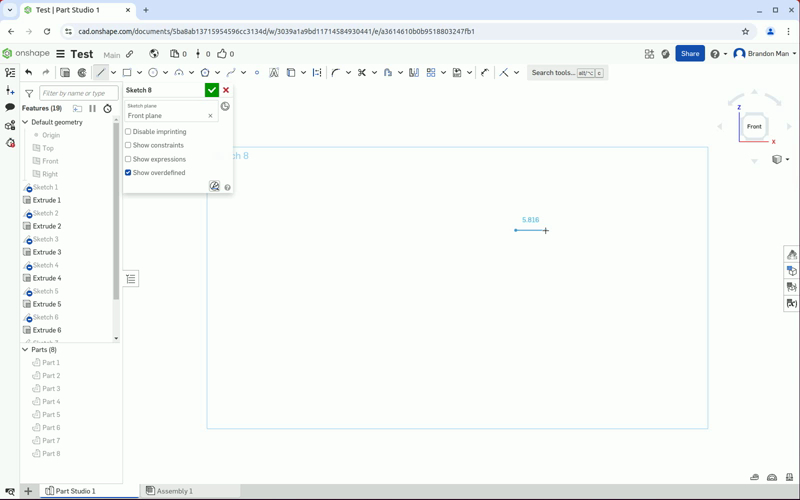
mouse_move(538, 230)
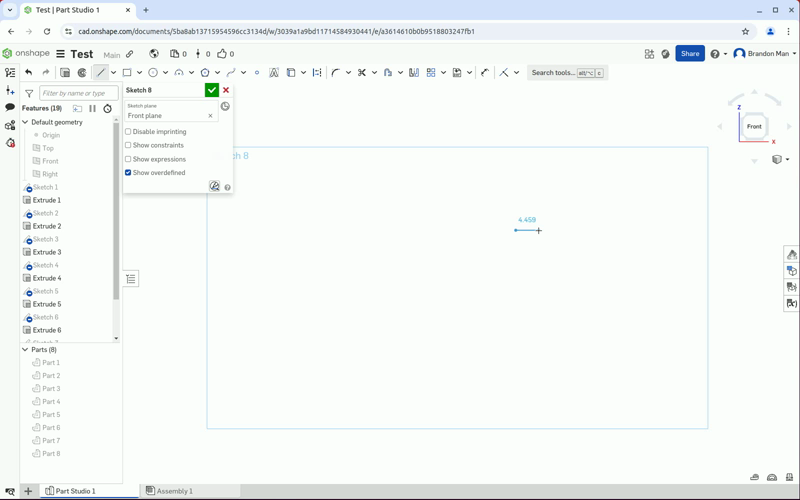
click(538, 230)
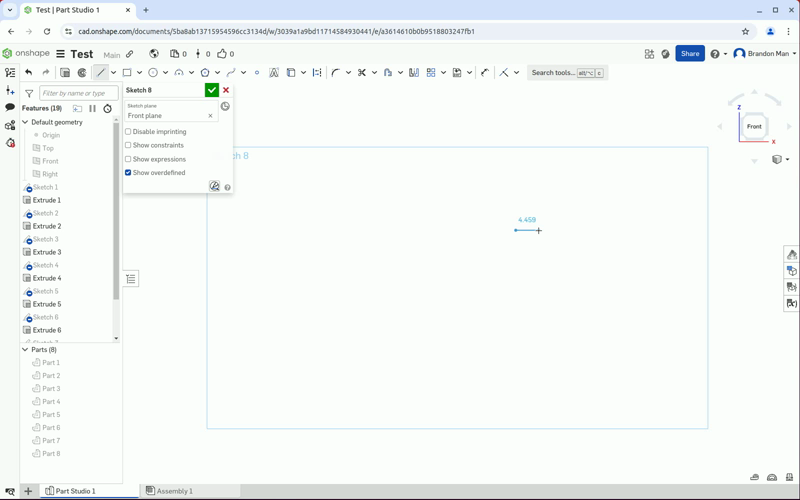
key_up(shift)
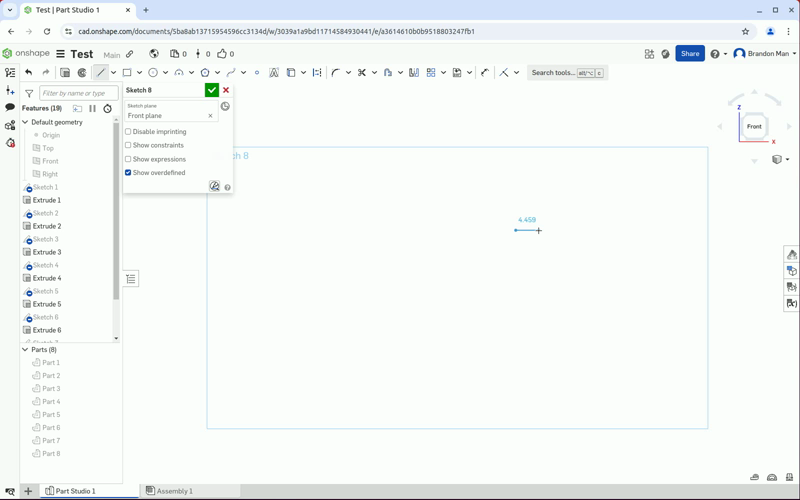
key_down(shift)
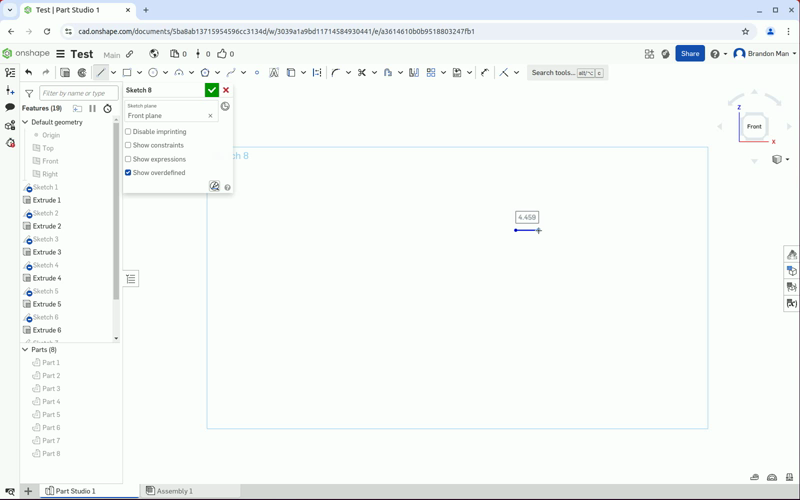
mouse_move(568, 230)
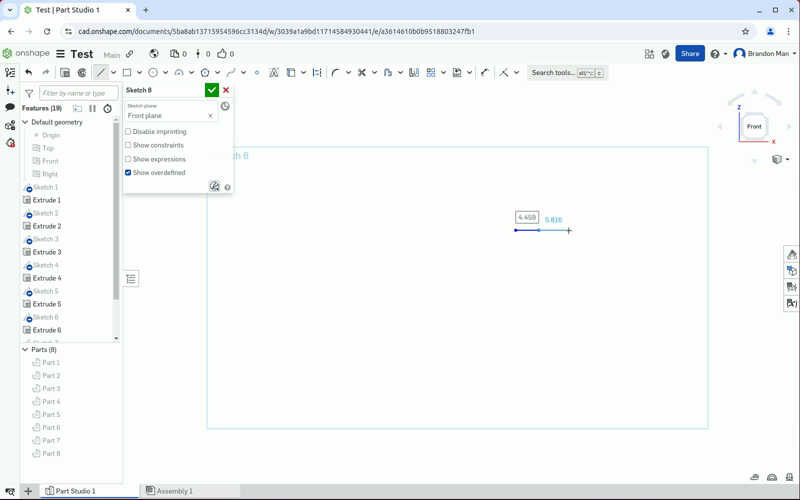
mouse_move(538, 196)
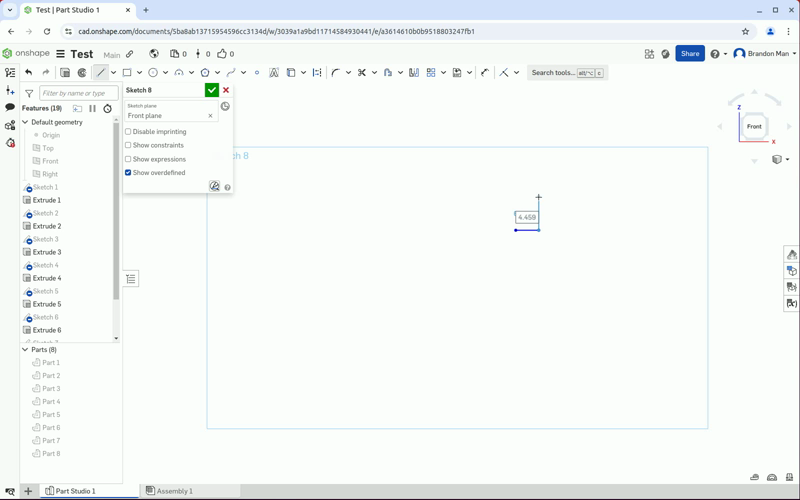
click(538, 196)
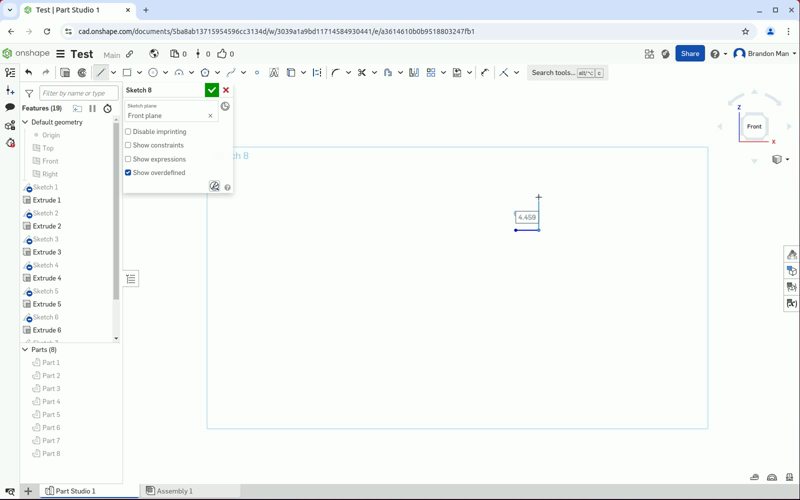
key_up(shift)
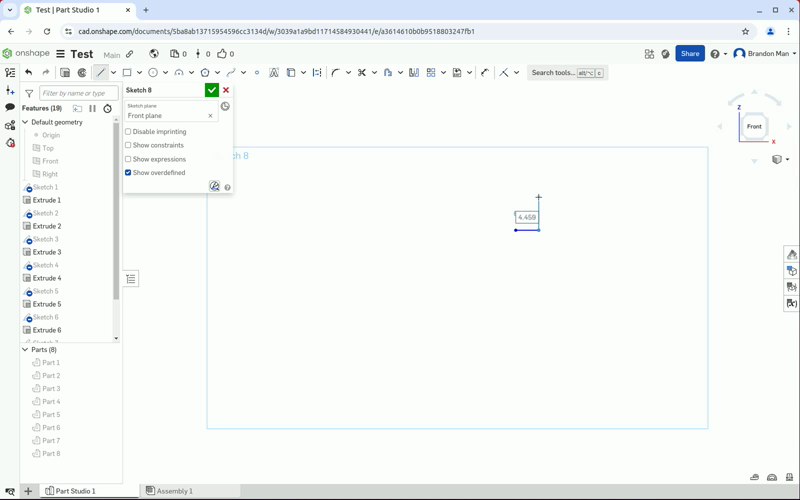
key_down(shift)
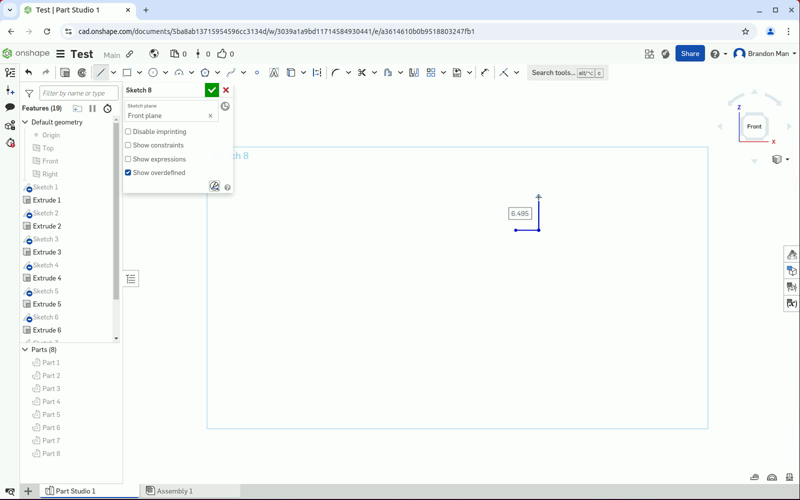
mouse_move(568, 196)
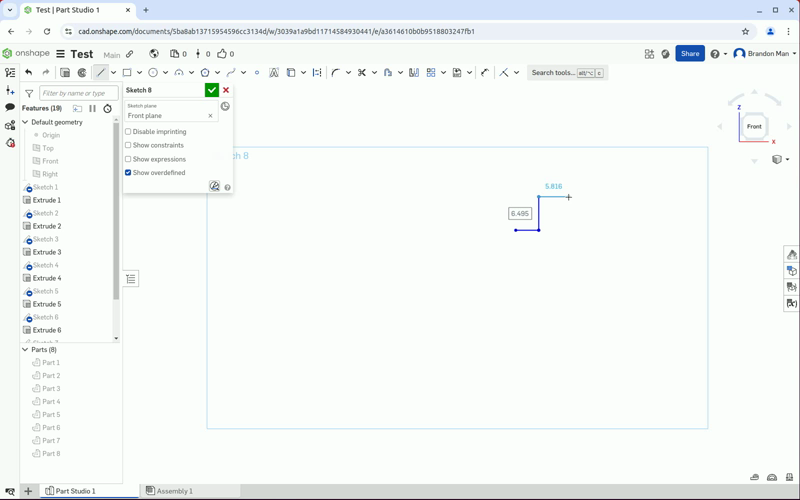
mouse_move(524, 196)
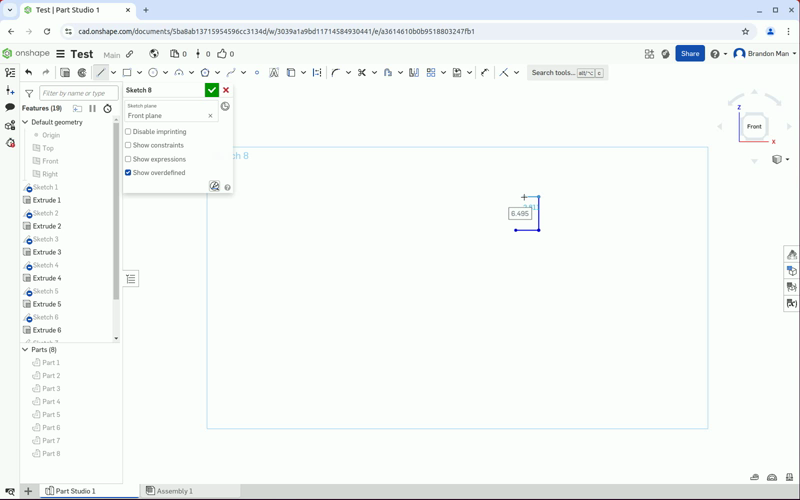
click(524, 196)
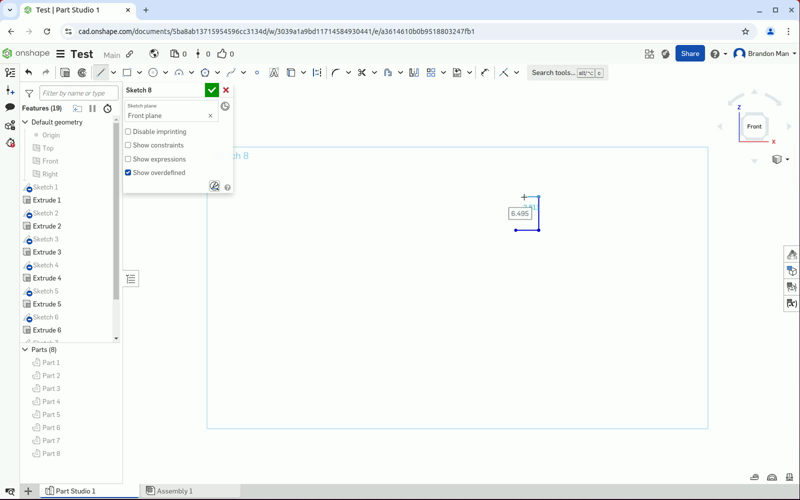
key_up(shift)
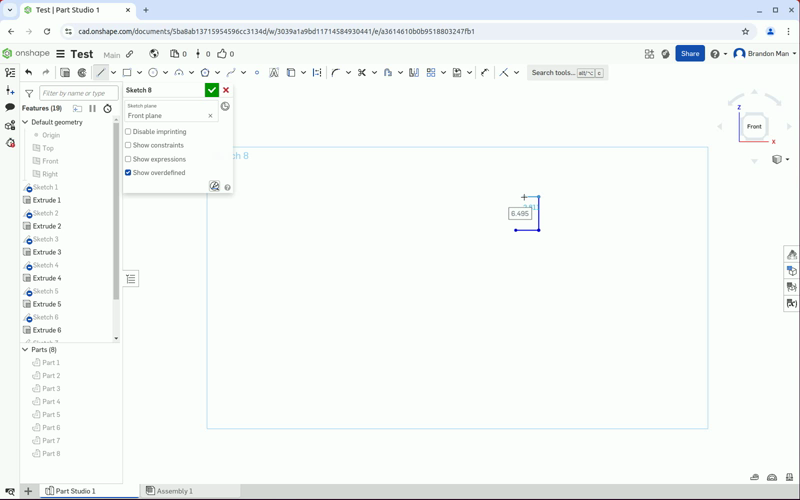
key(esc)
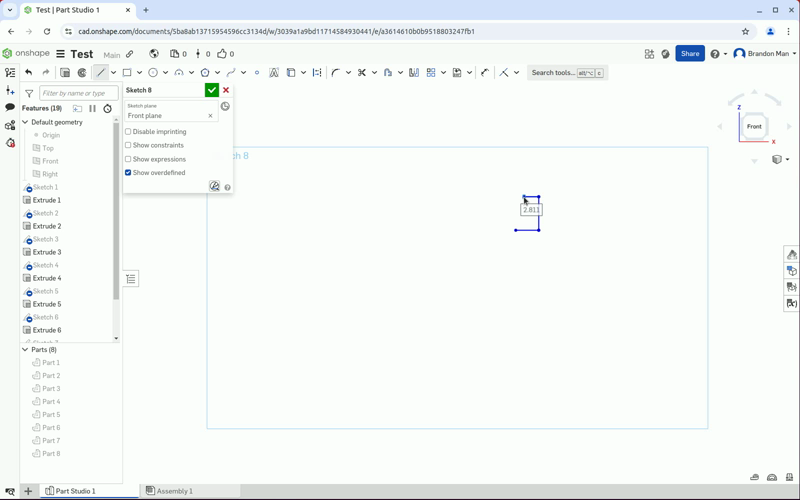
key(a)
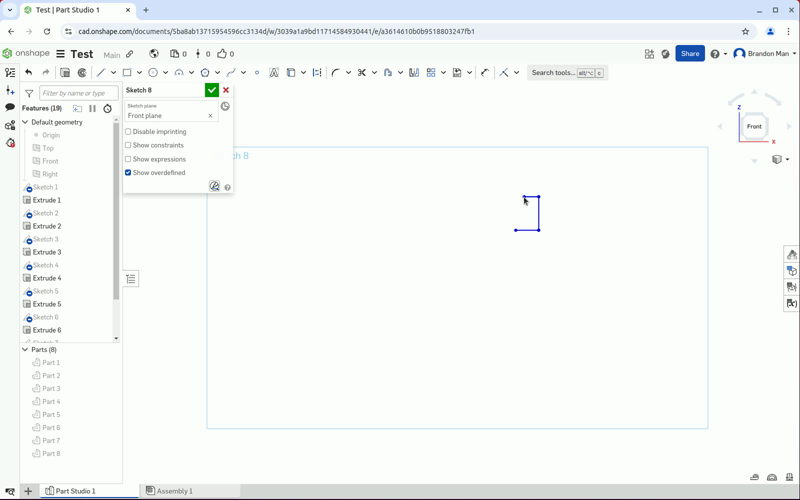
mouse_move(524, 196)
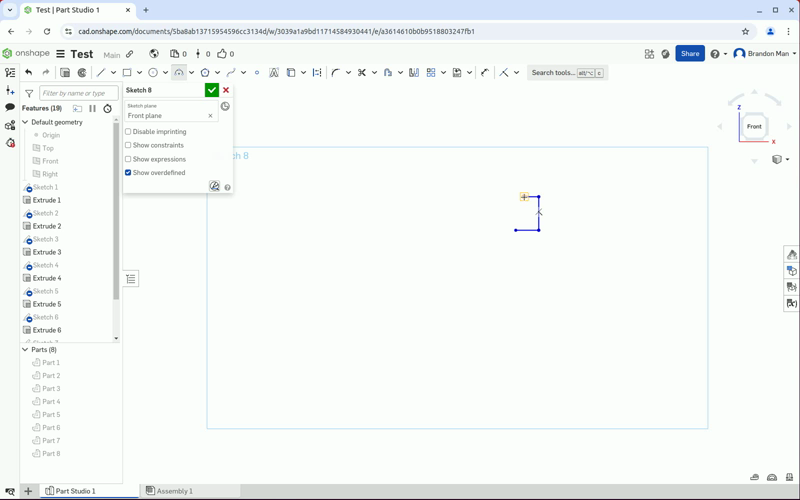
click(524, 196)
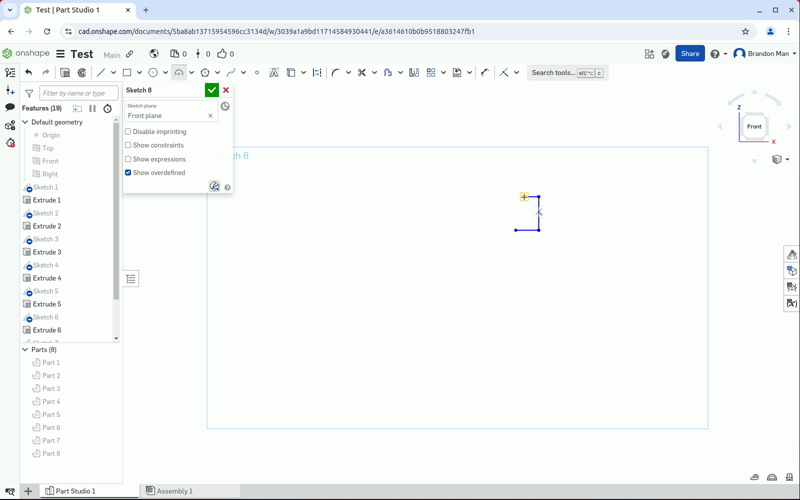
key_down(shift)
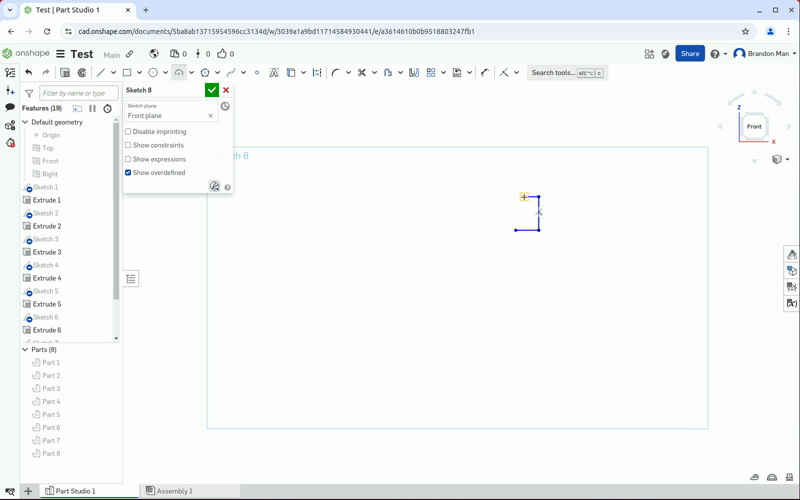
mouse_move(515, 204)
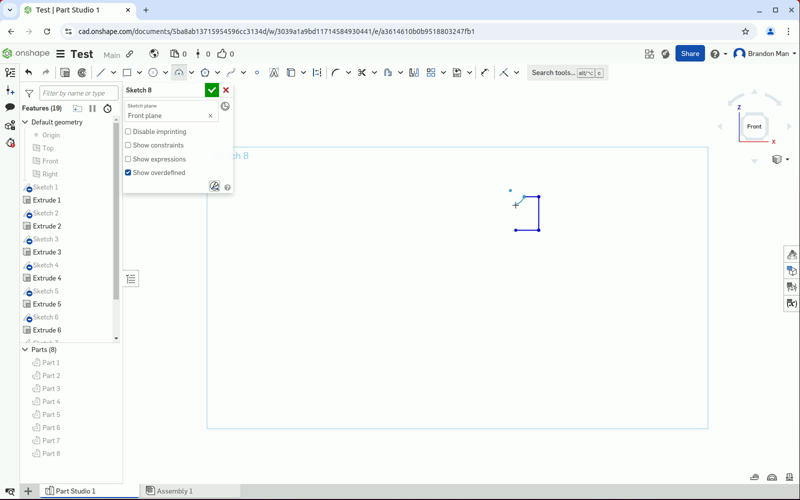
click(515, 204)
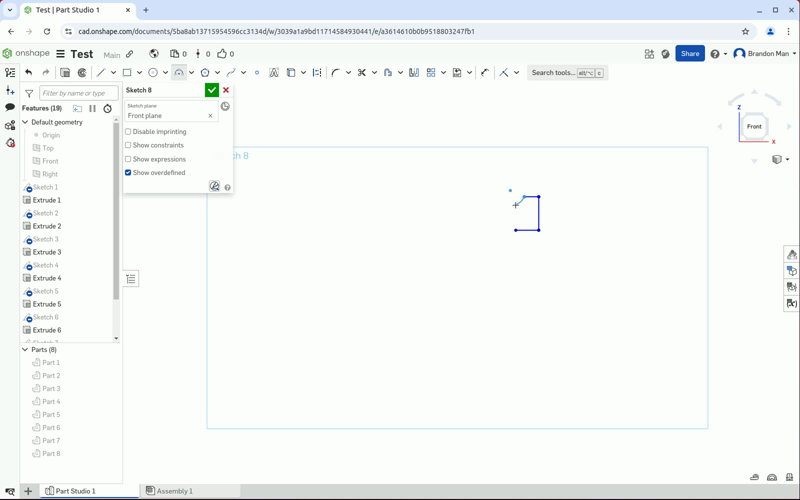
mouse_move(522, 202)
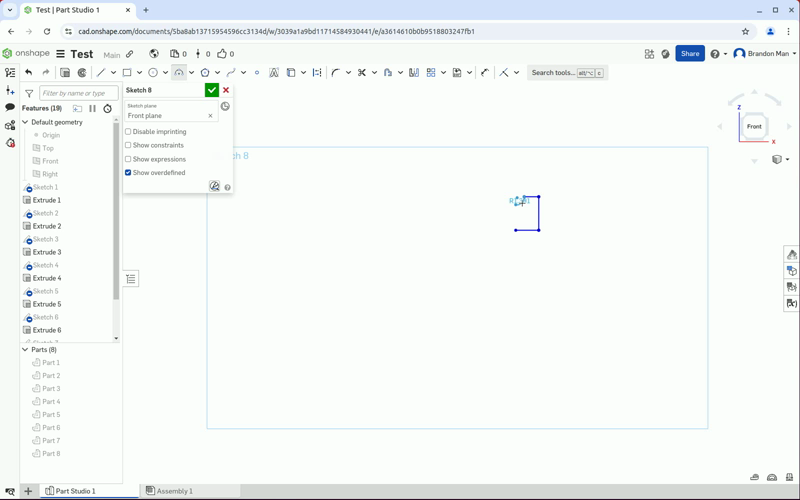
click(522, 202)
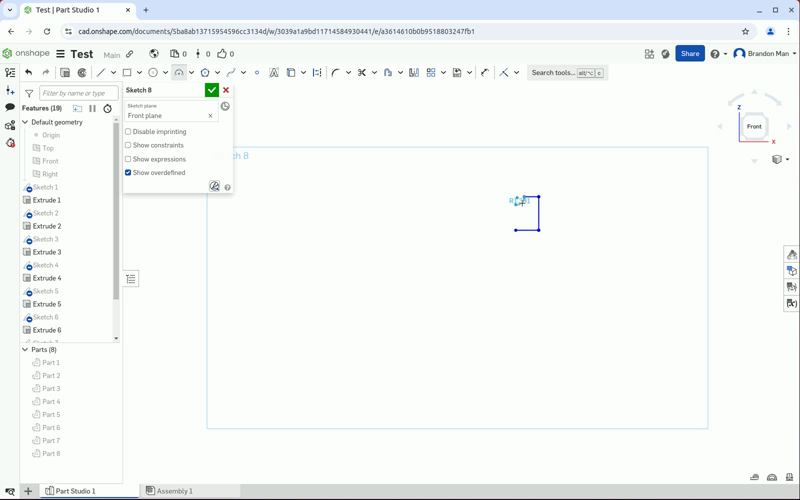
key_up(shift)
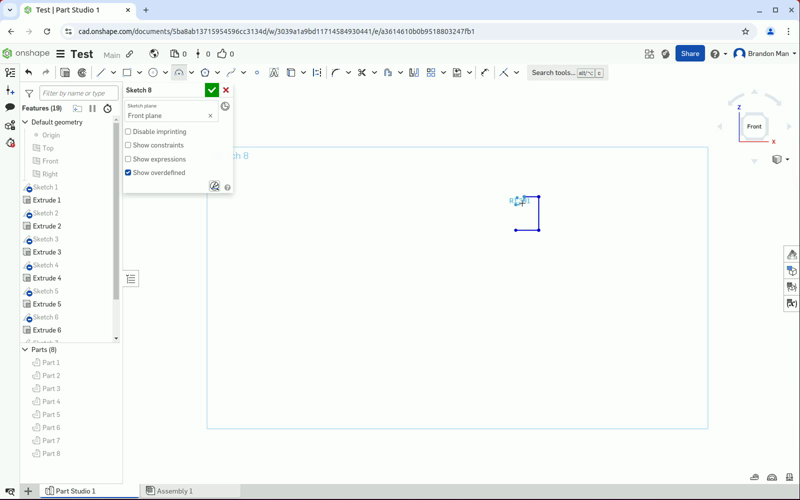
key(esc)
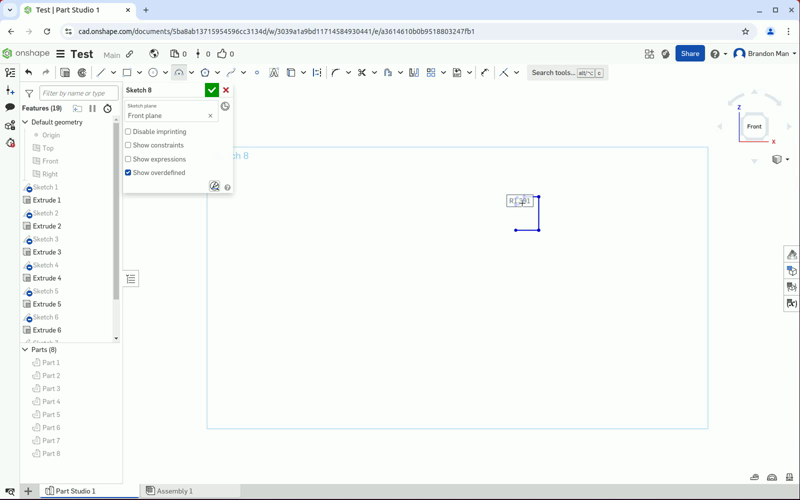
key(l)
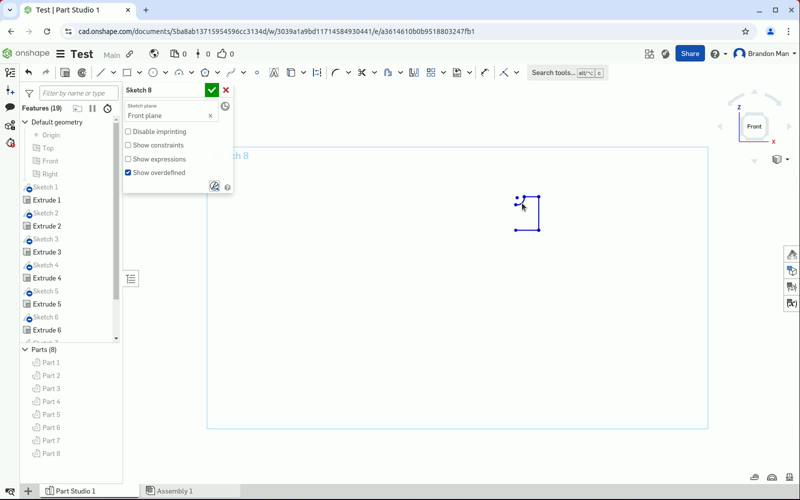
mouse_move(515, 204)
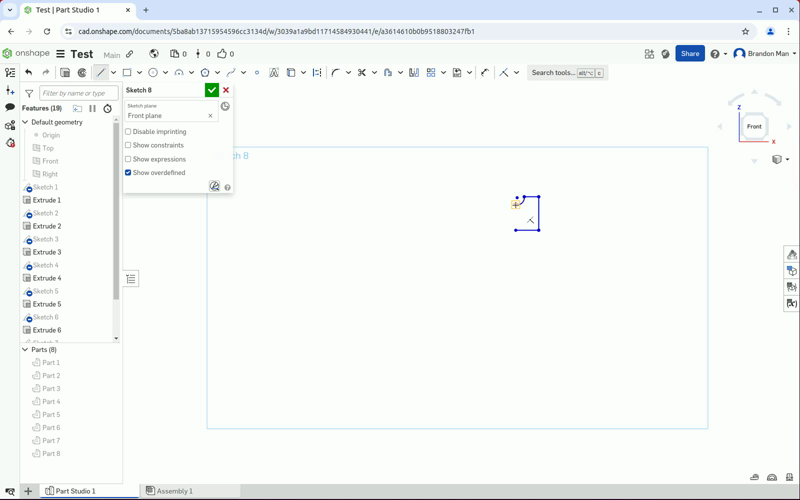
click(515, 204)
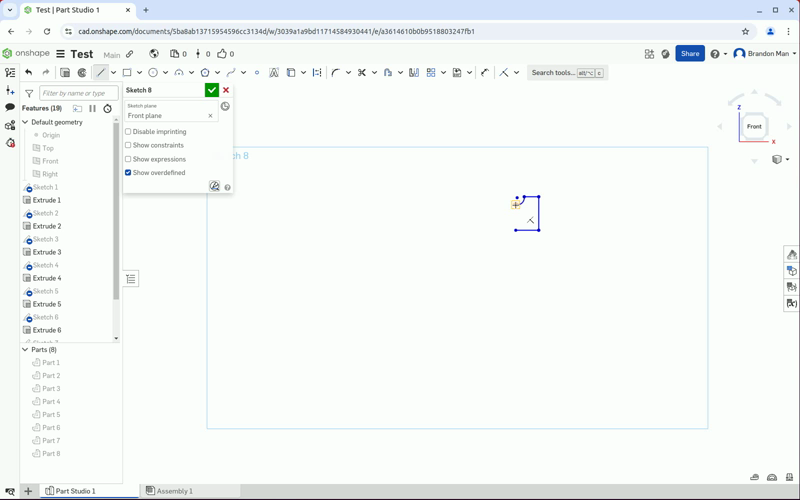
mouse_move(545, 204)
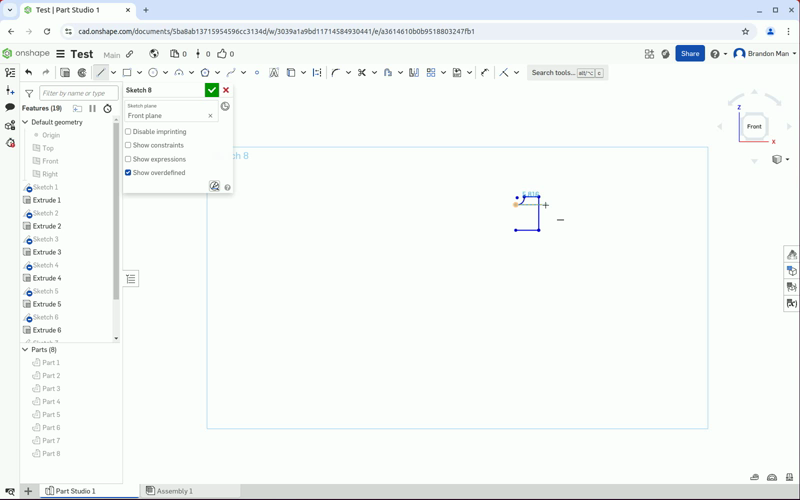
key_down(shift)
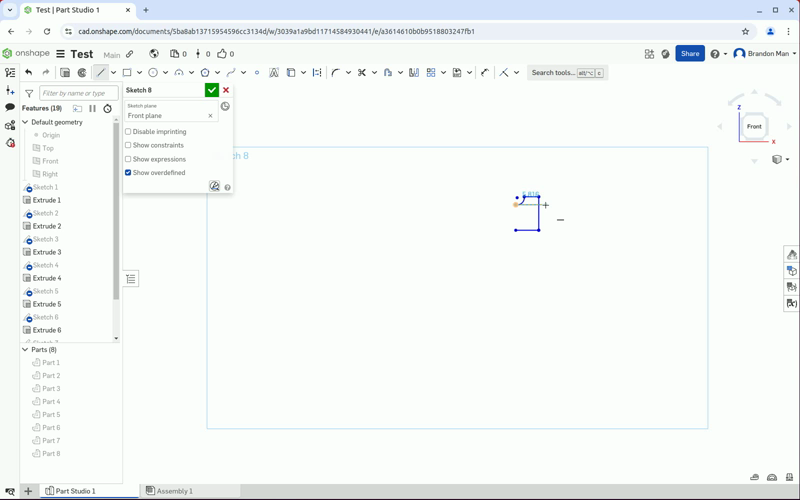
mouse_move(515, 230)
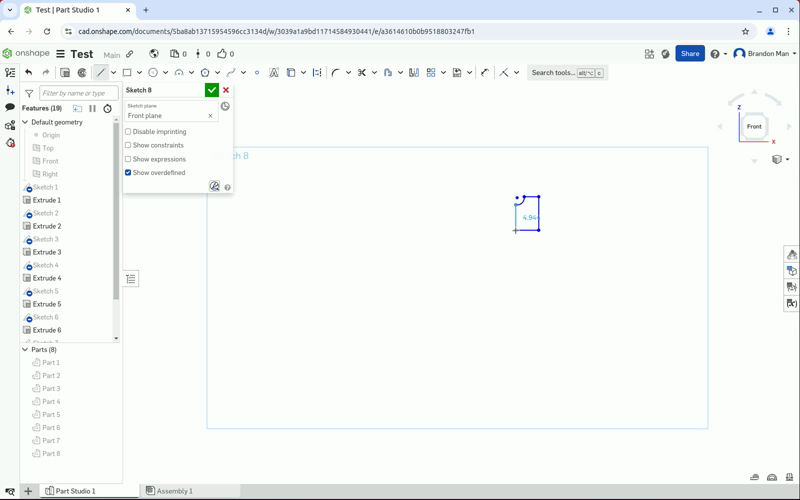
key_up(shift)
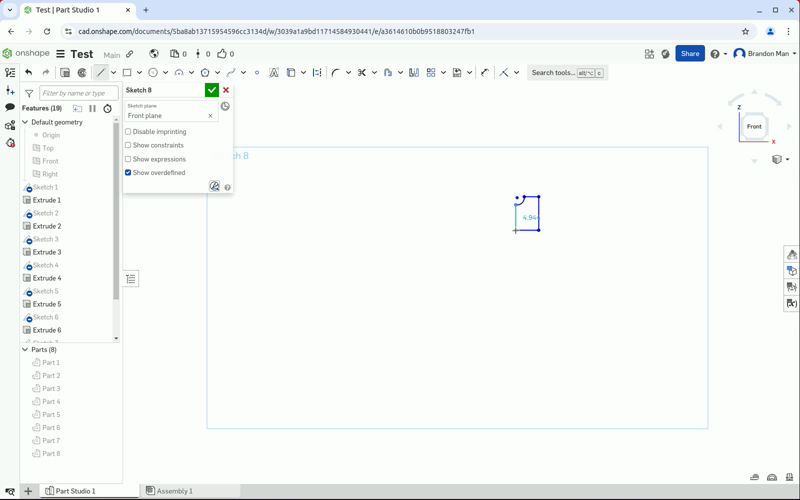
click(515, 230)
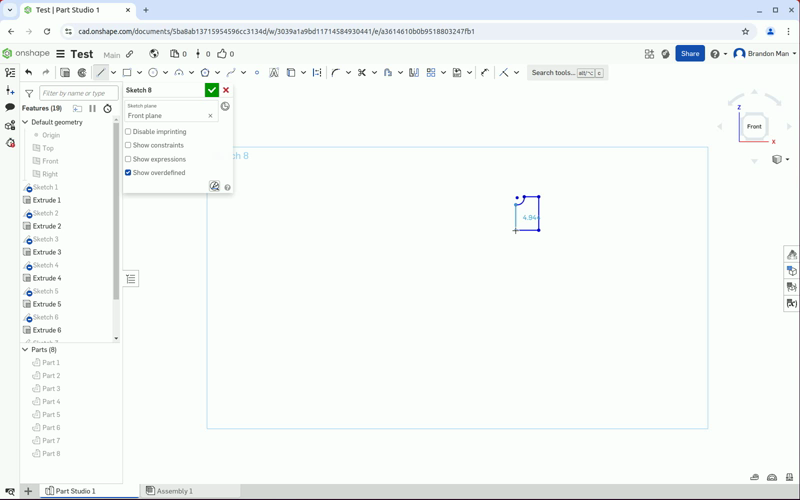
key(esc)
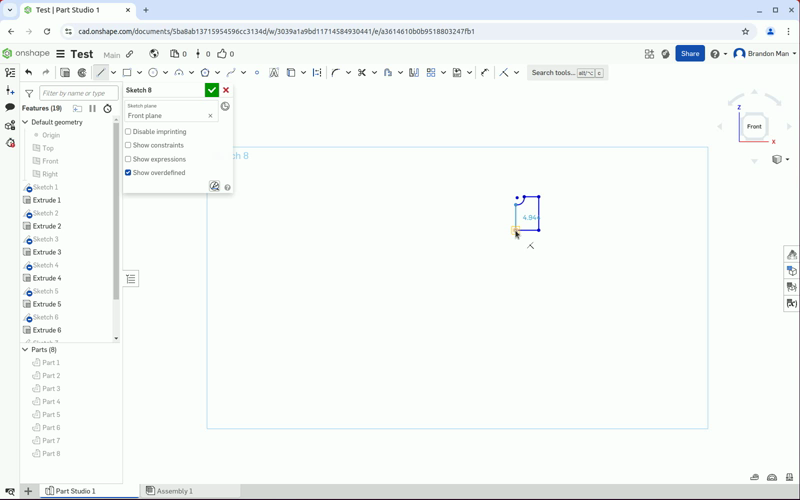
mouse_move(522, 221)
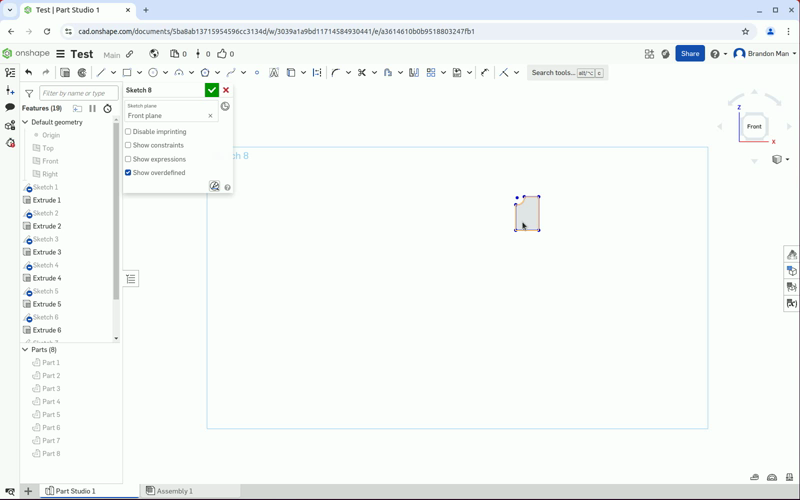
scroll(6)
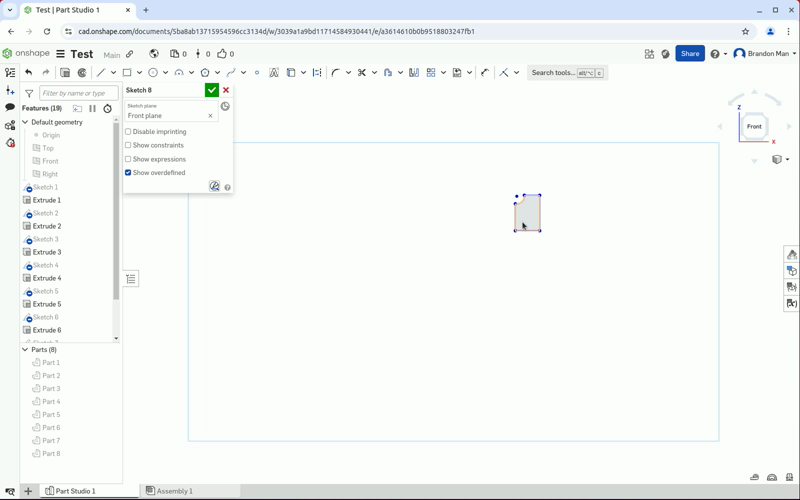
scroll(6)
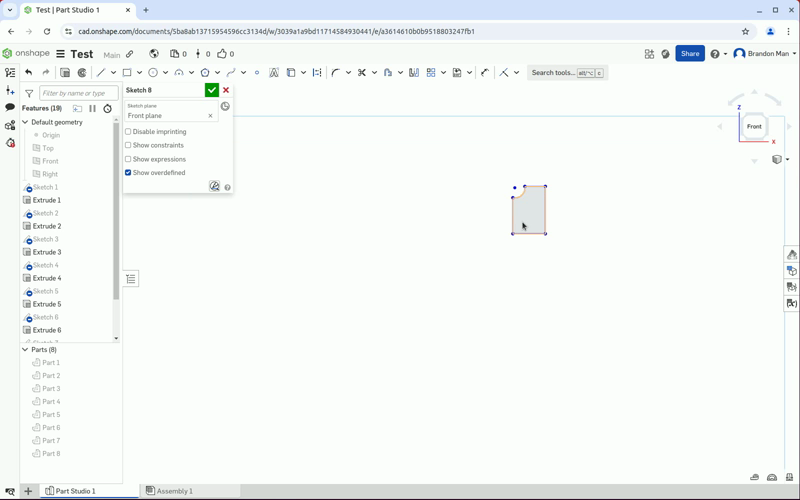
scroll(6)
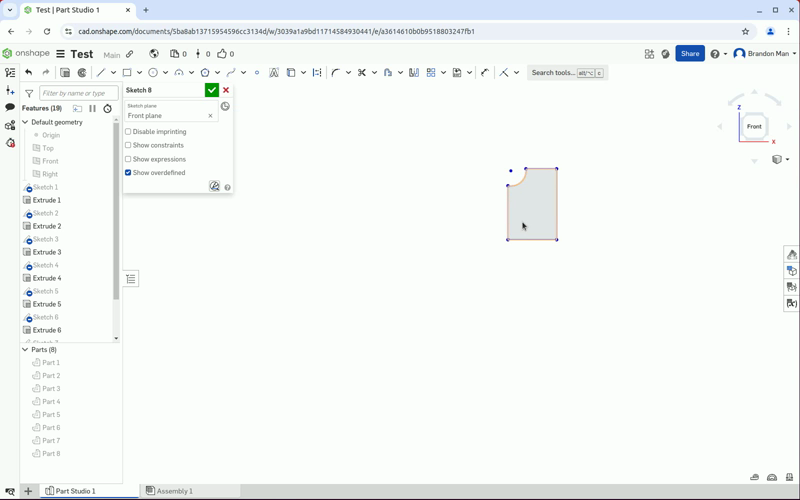
scroll(6)
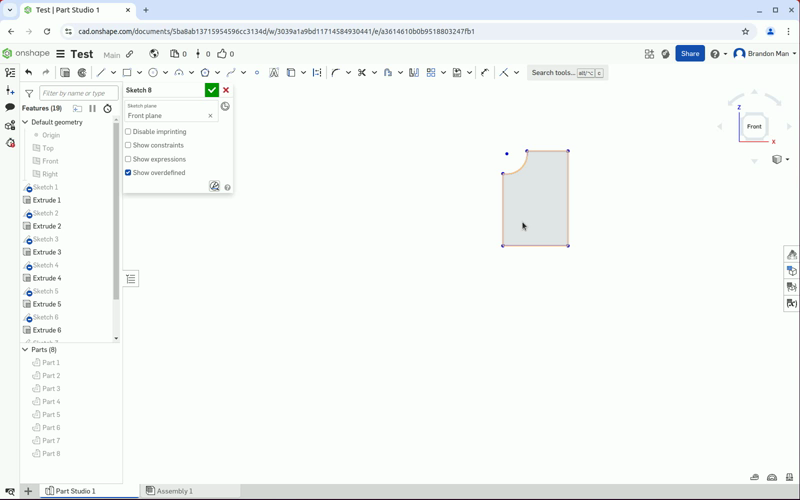
scroll(6)
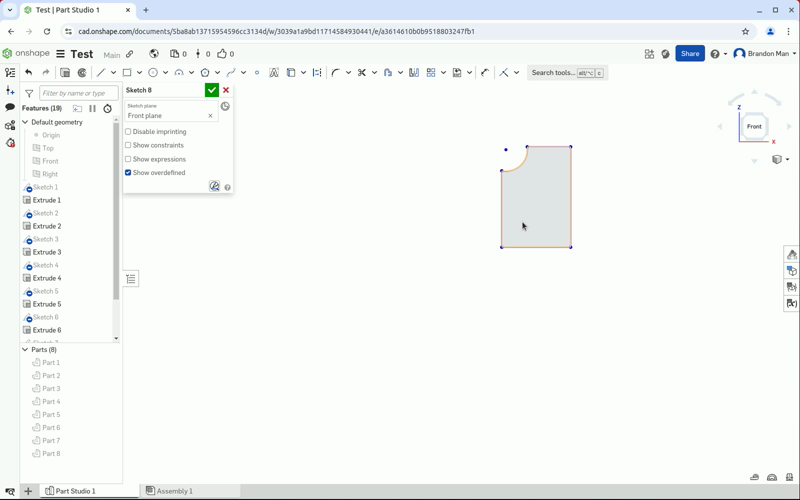
scroll(6)
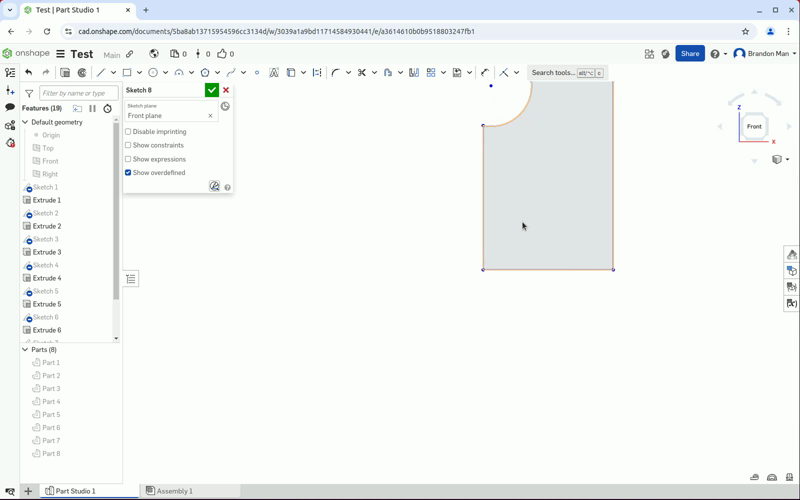
scroll(6)
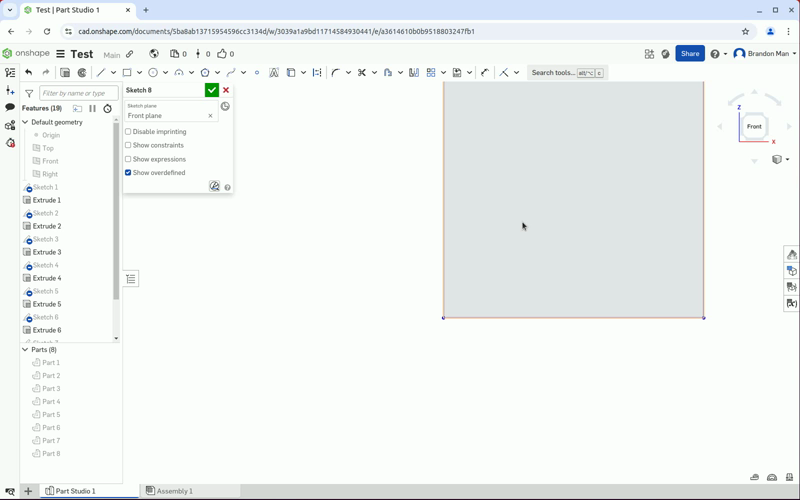
click(522, 221)
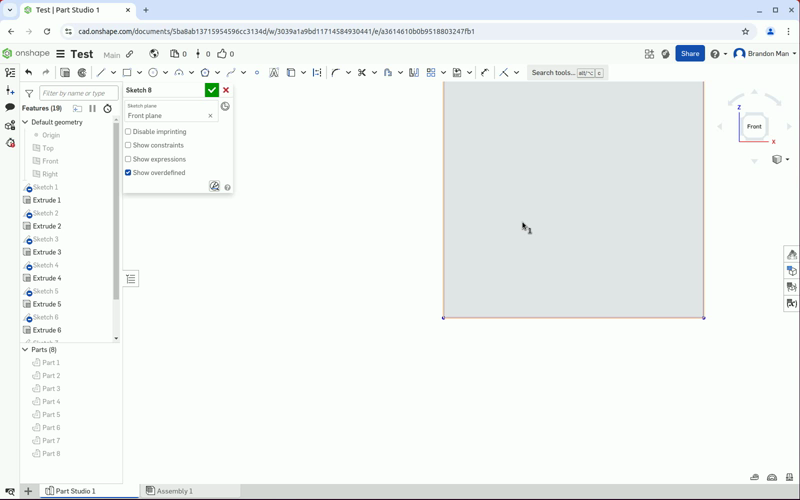
scroll(-6)
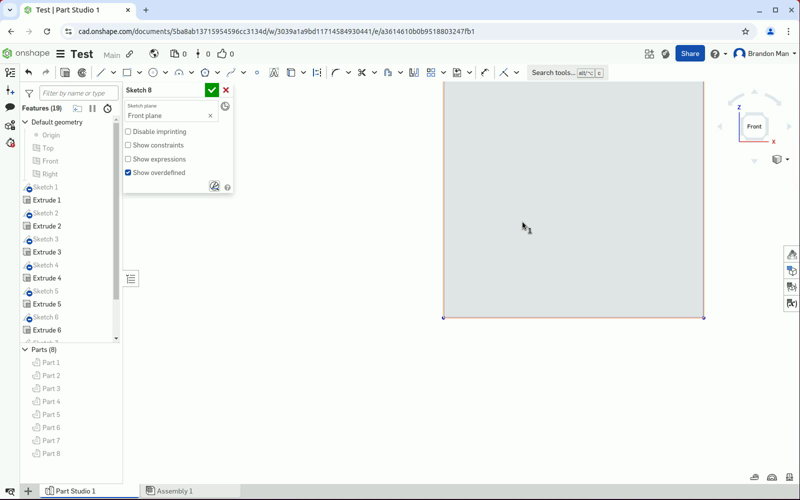
scroll(-6)
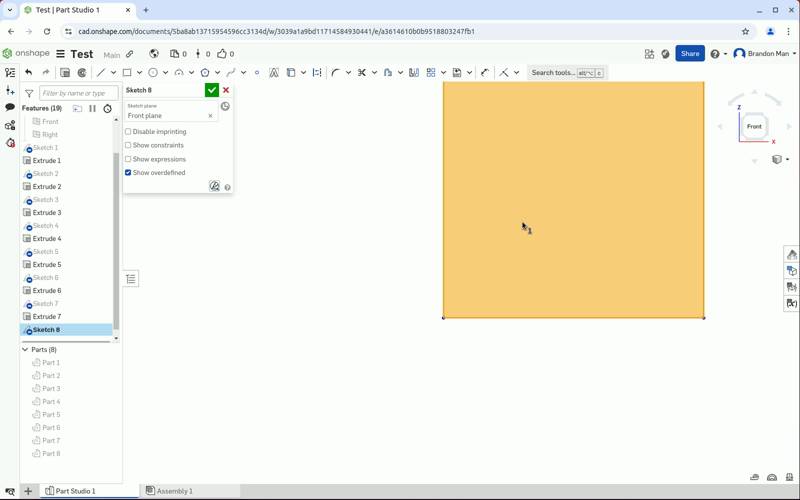
scroll(-6)
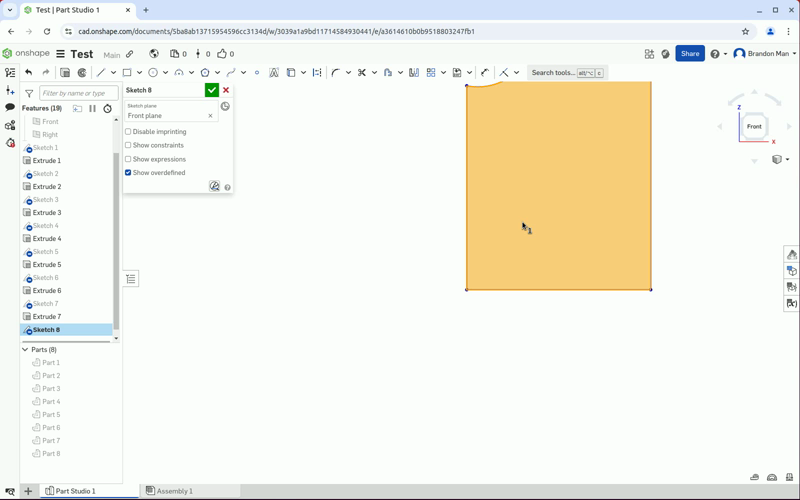
scroll(-6)
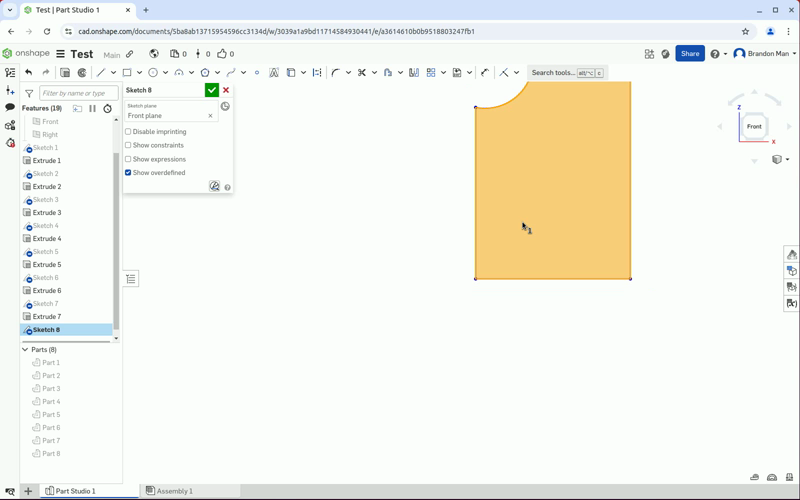
scroll(-6)
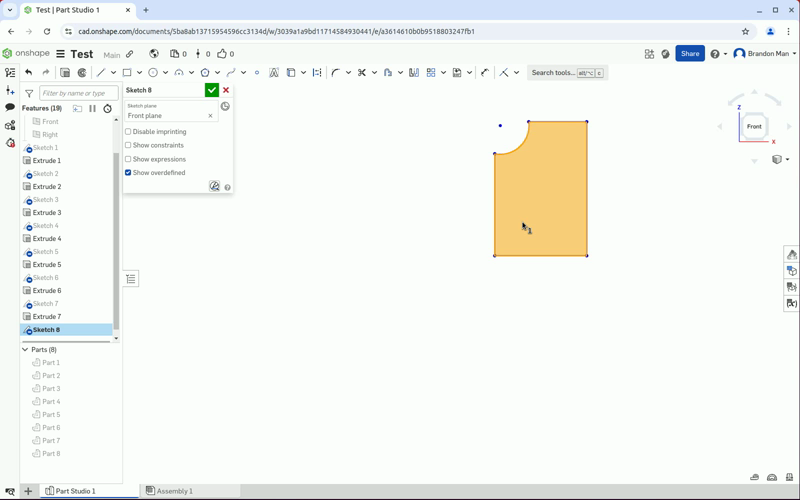
scroll(-6)
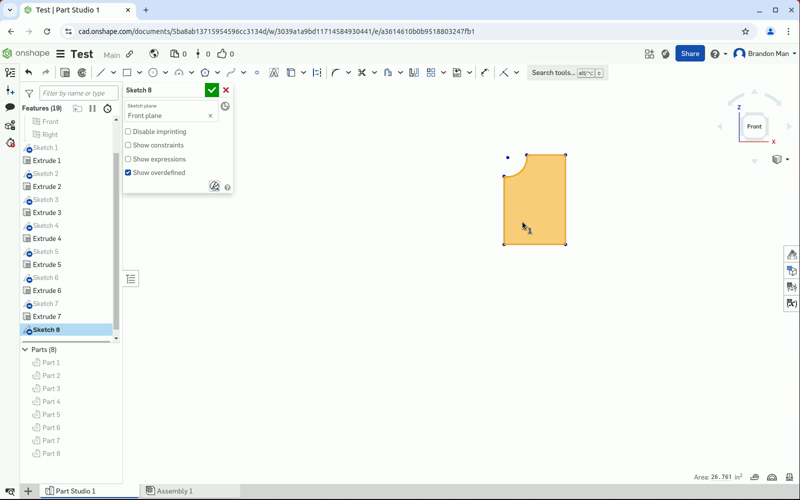
scroll(-6)
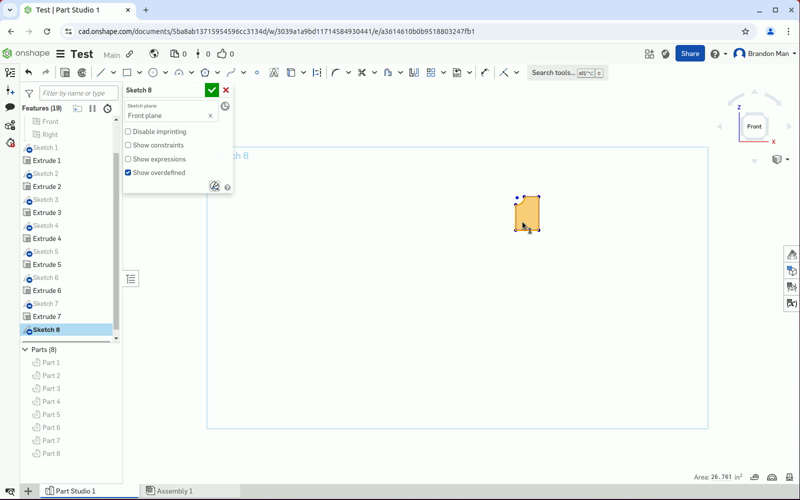
mouse_move(73, 352)
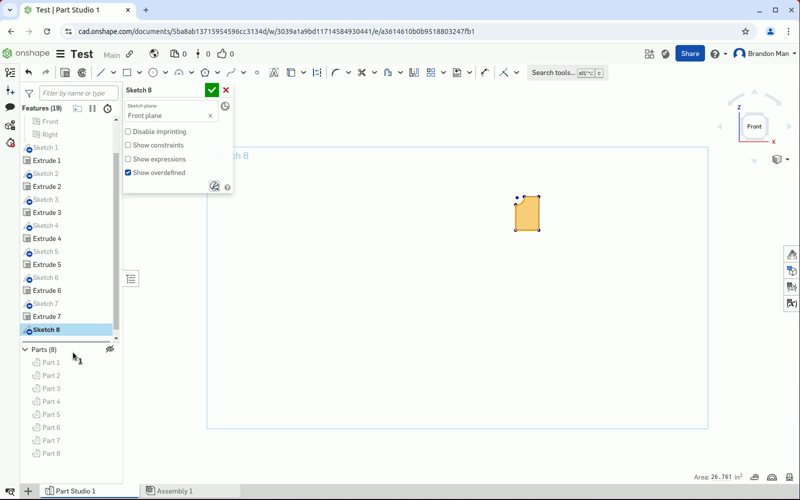
key(shift+y)
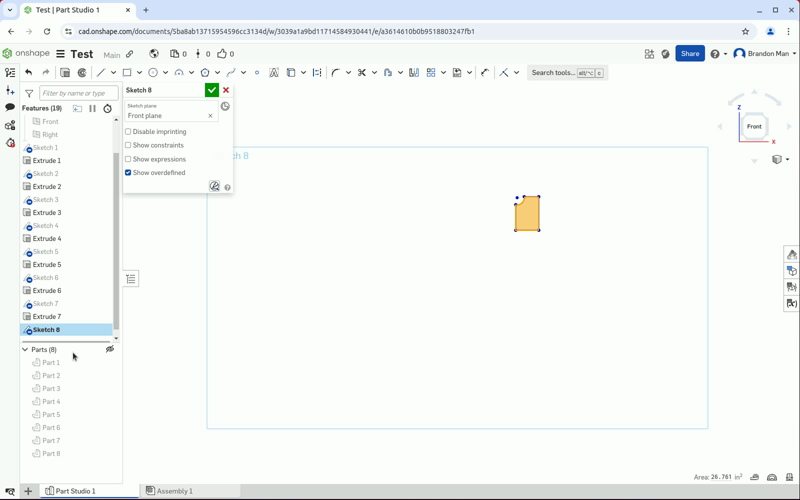
key(shift+e)
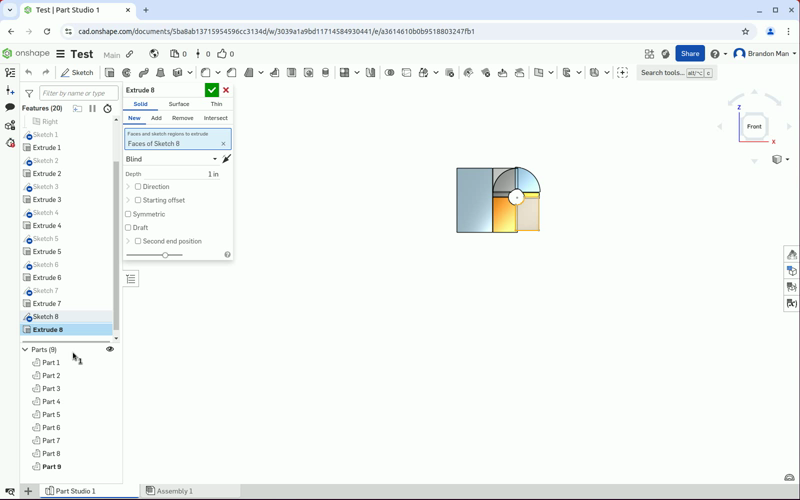
mouse_move(143, 106)
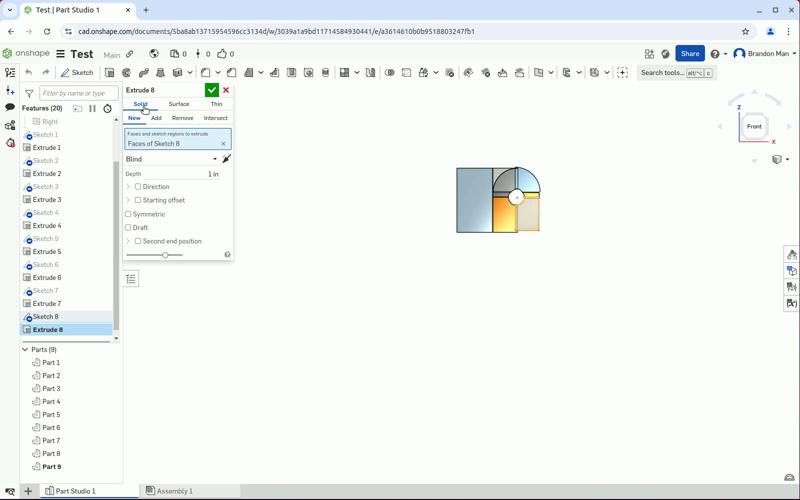
click(143, 106)
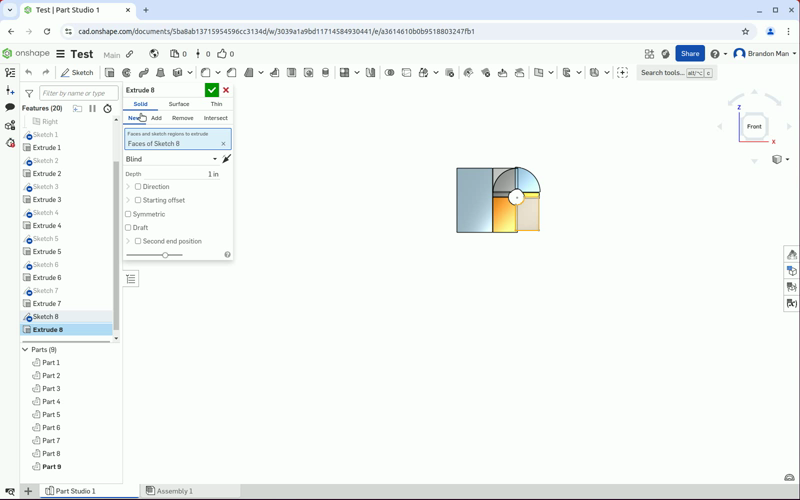
mouse_move(137, 120)
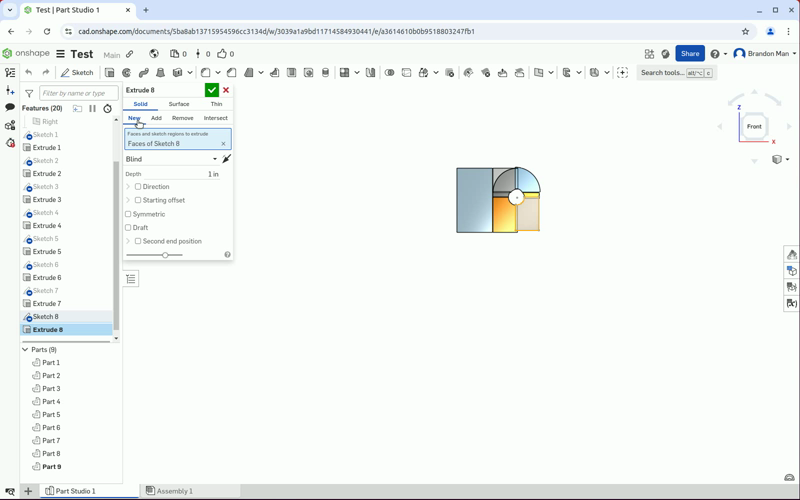
click(137, 120)
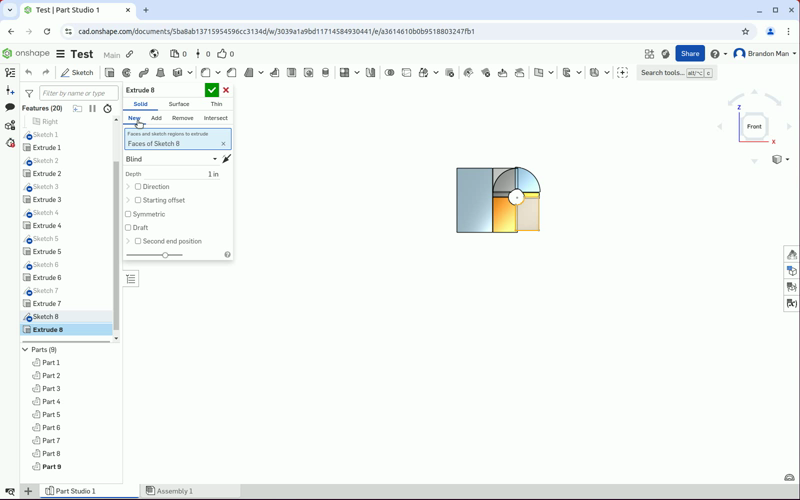
key(tab, 4)
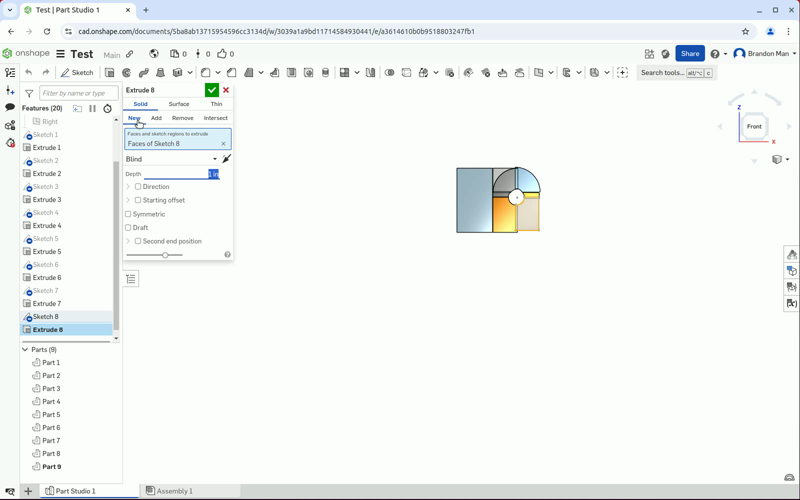
text(9.147)
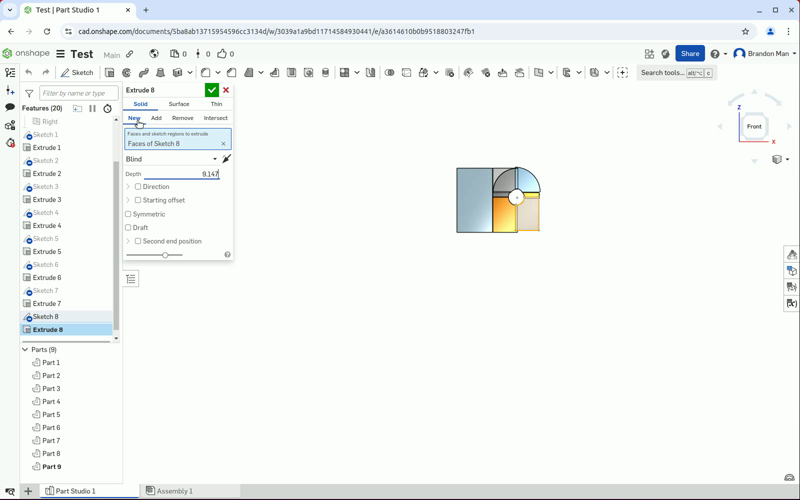
key(enter)
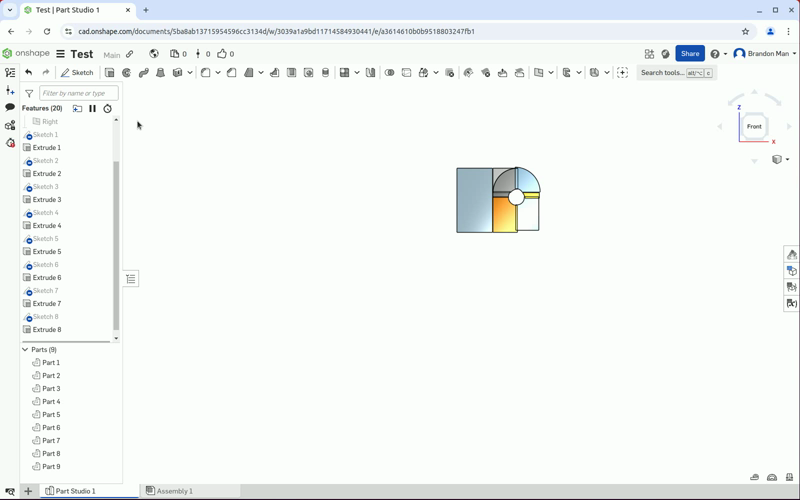
key(shift+h)
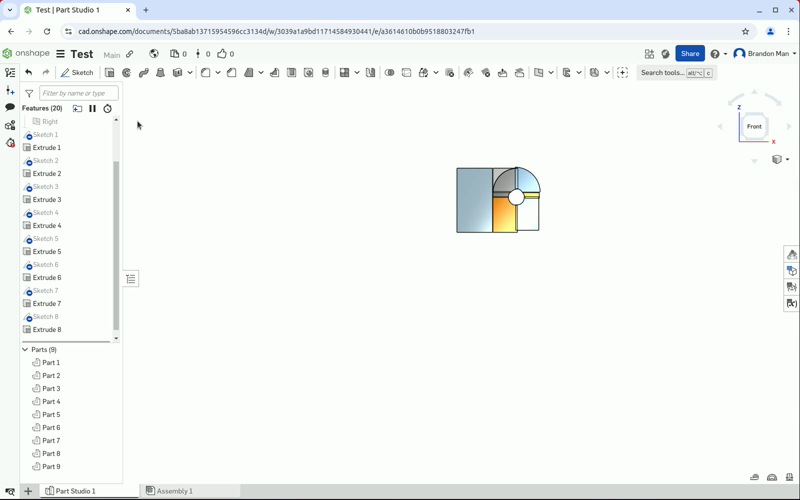
key(shift+h)
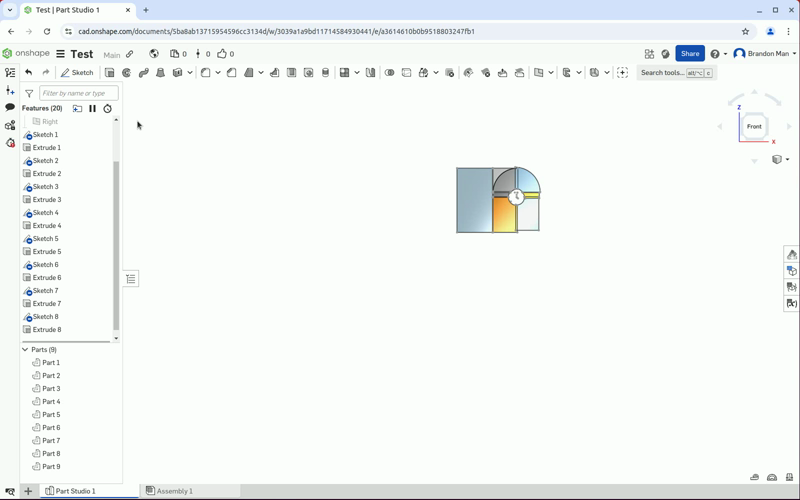
key(shift+7)
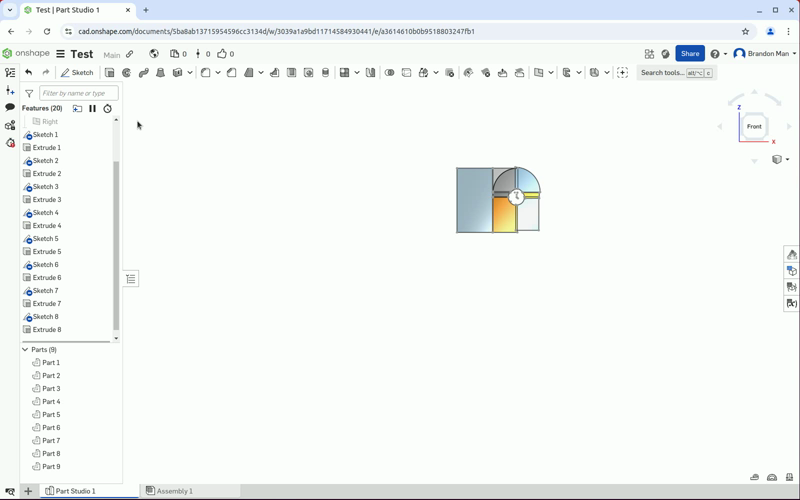
key(left, 2)
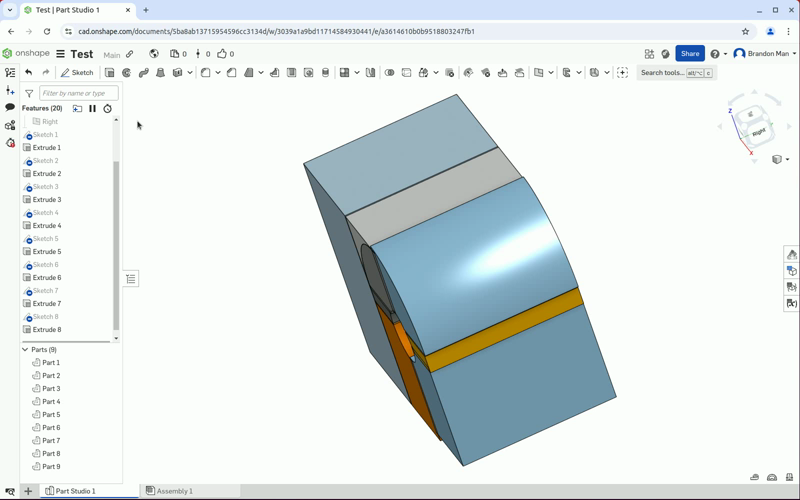
key(down, 2)
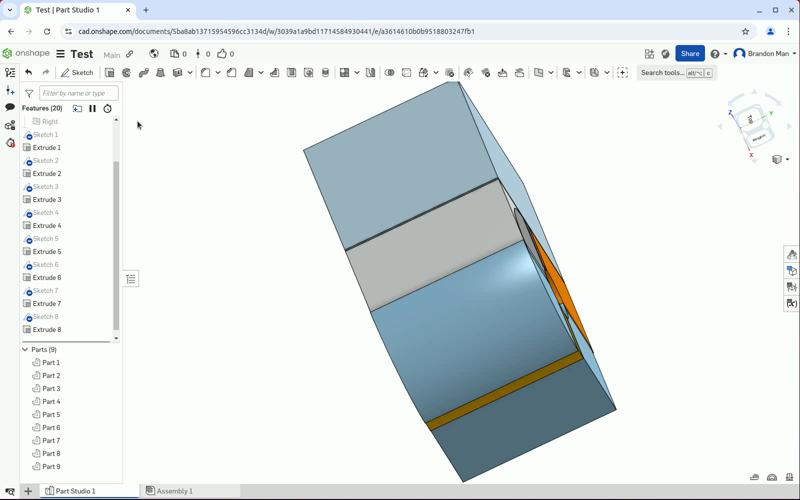
key(up, 2)
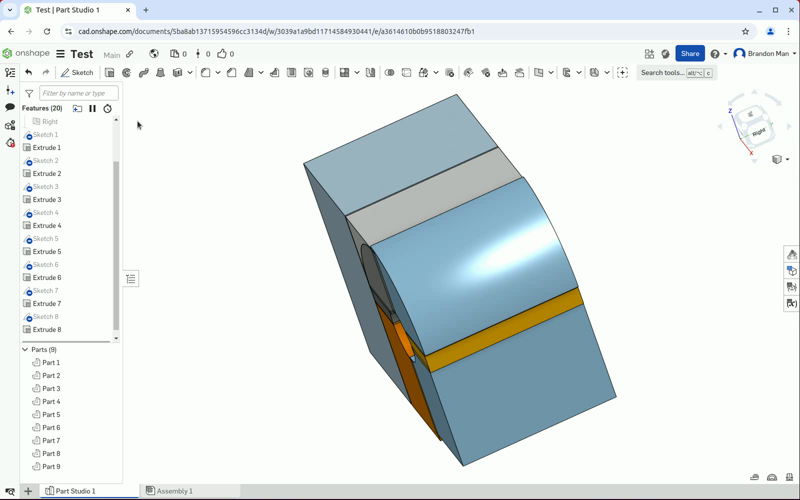
key(right, 2)
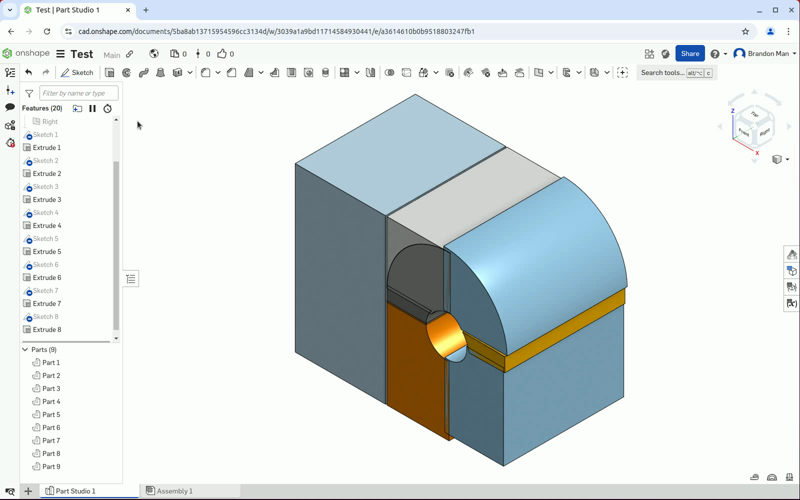
mouse_move(69, 137)
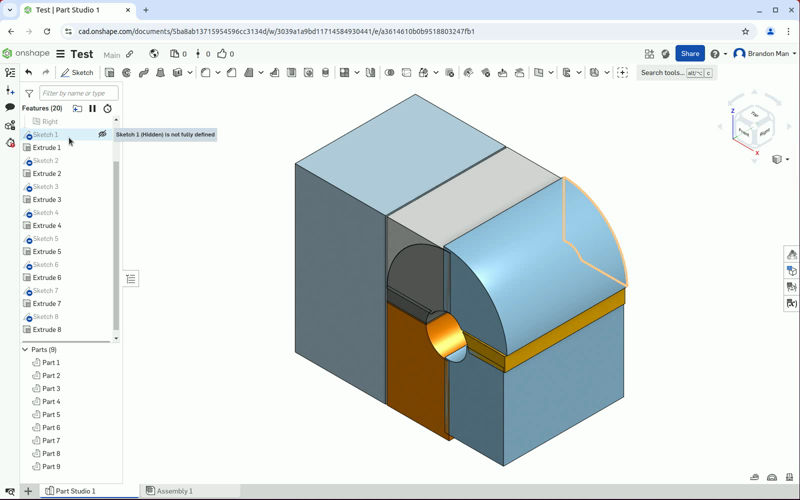
click(69, 137)